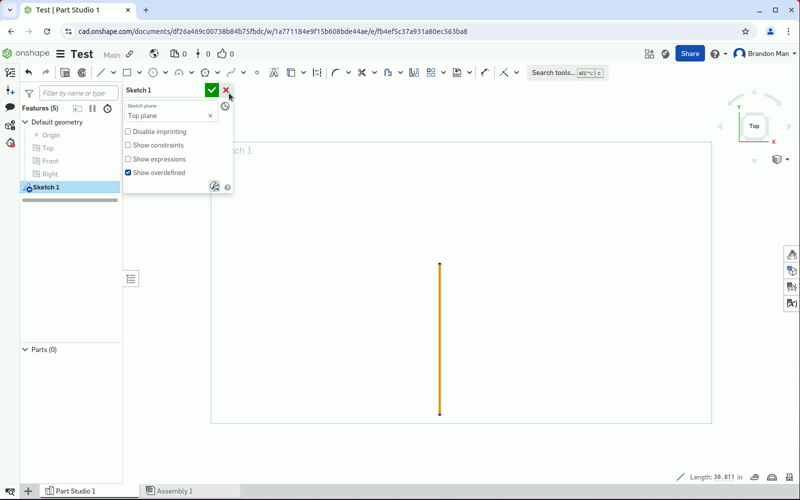
key(shift+h)
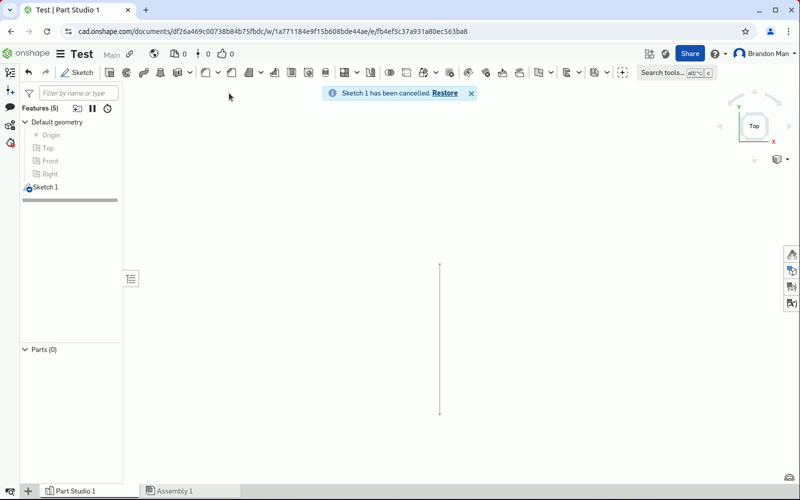
mouse_move(73, 352)
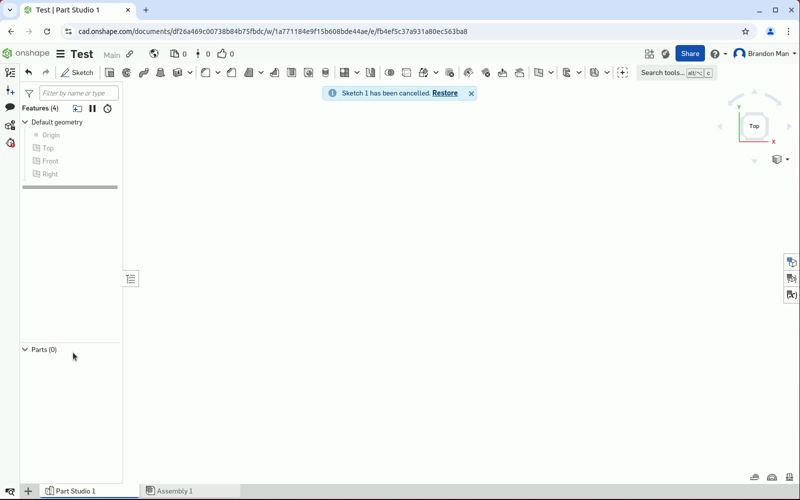
key(y)
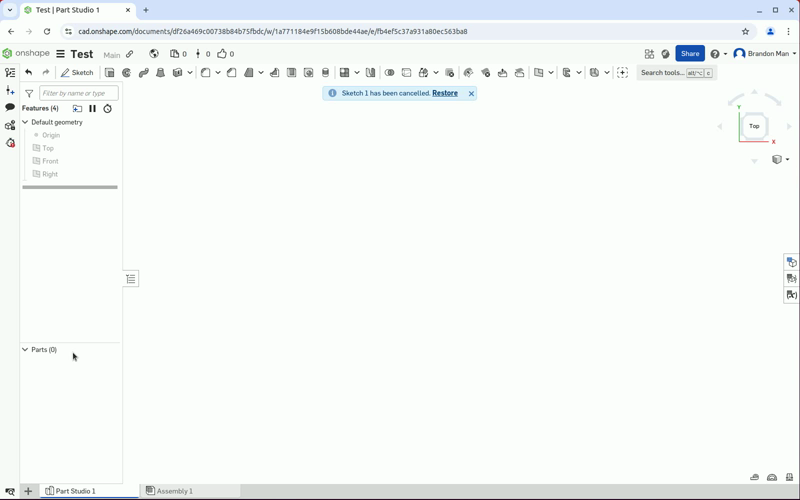
key(shift+p)
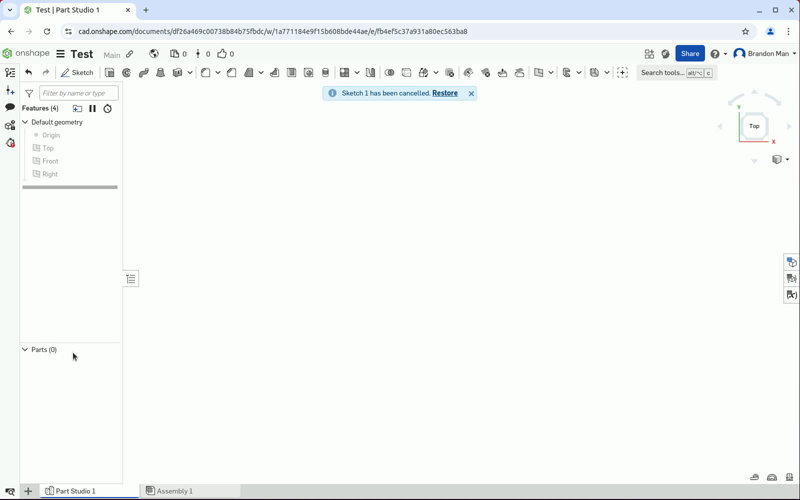
key(space)
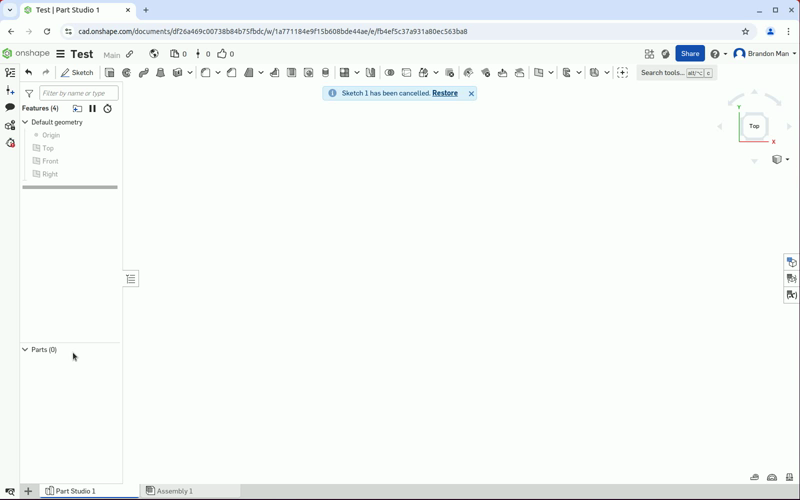
key_down(shift)
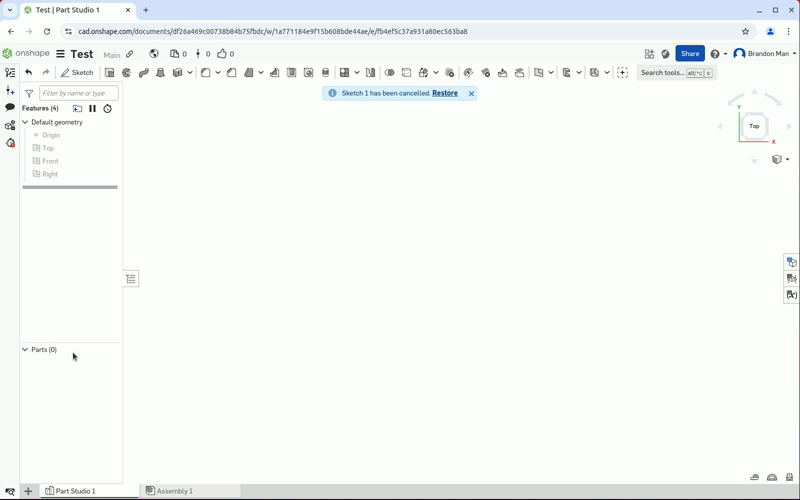
key(up)
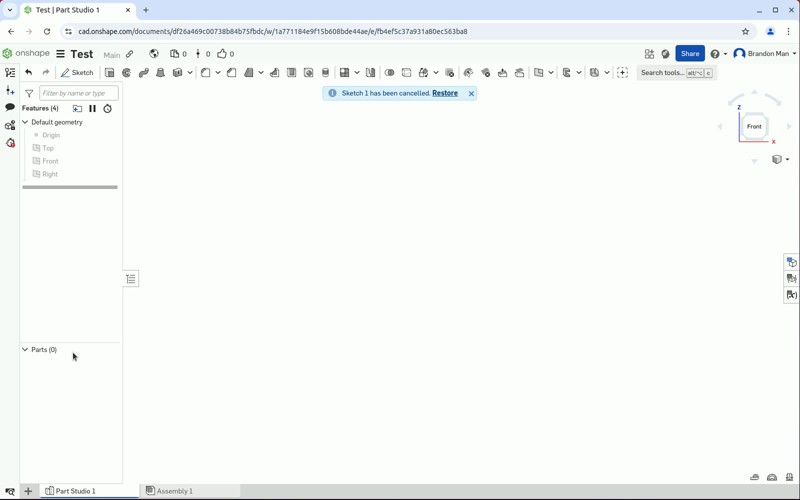
key_up(shift)
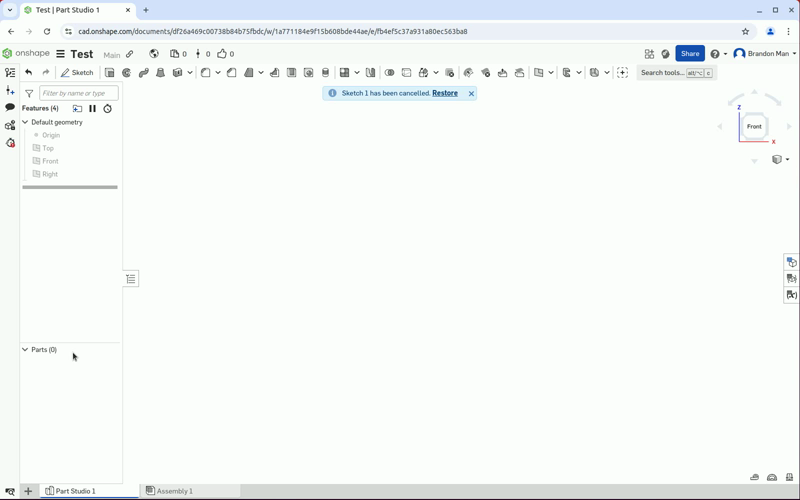
mouse_move(73, 352)
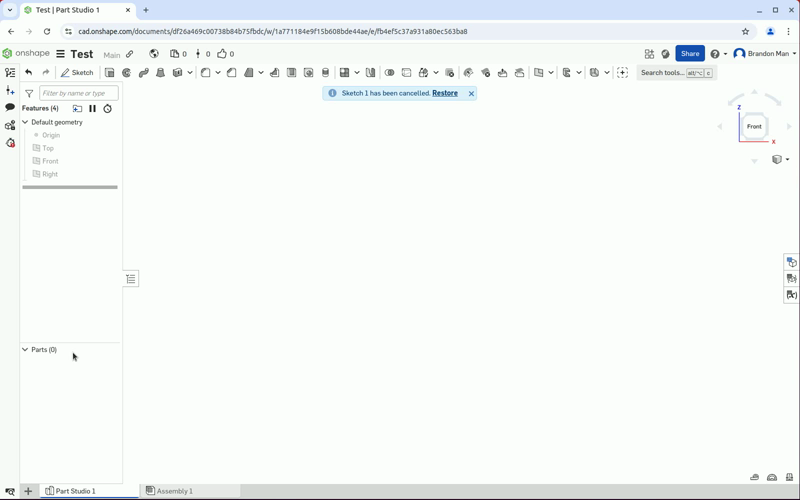
key(shift+y)
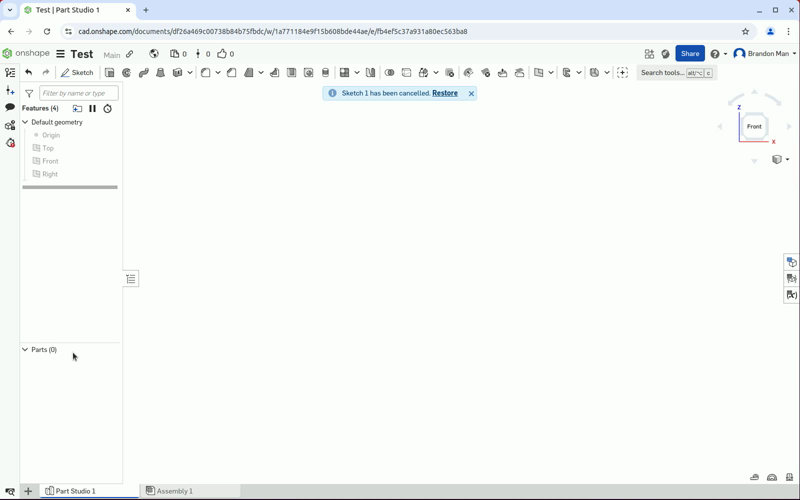
key(shift+s)
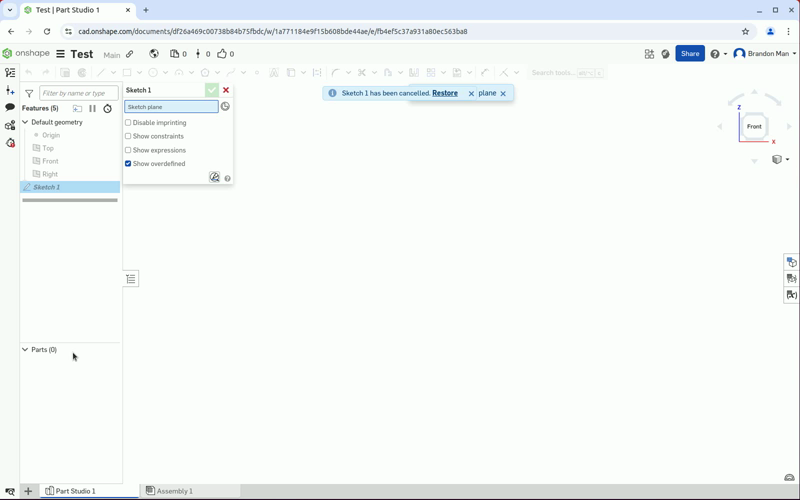
mouse_move(73, 163)
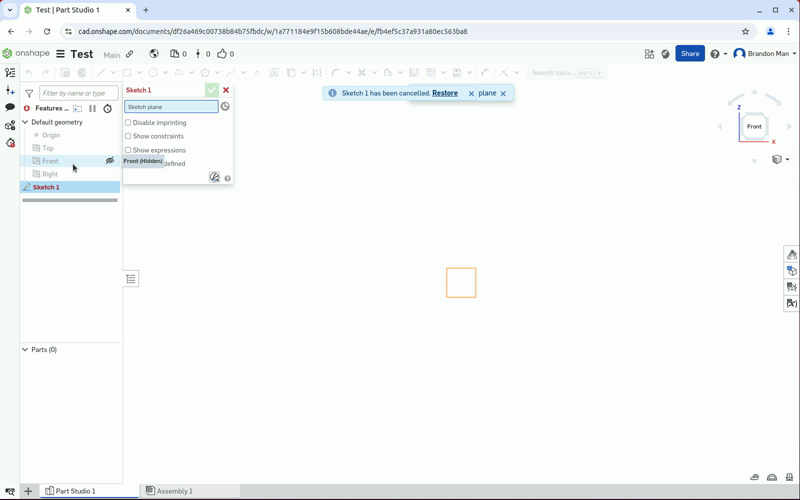
click(73, 163)
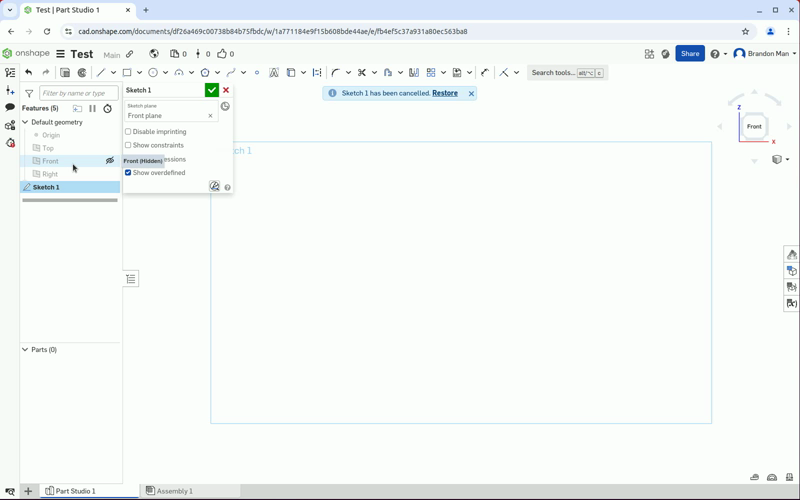
mouse_move(73, 352)
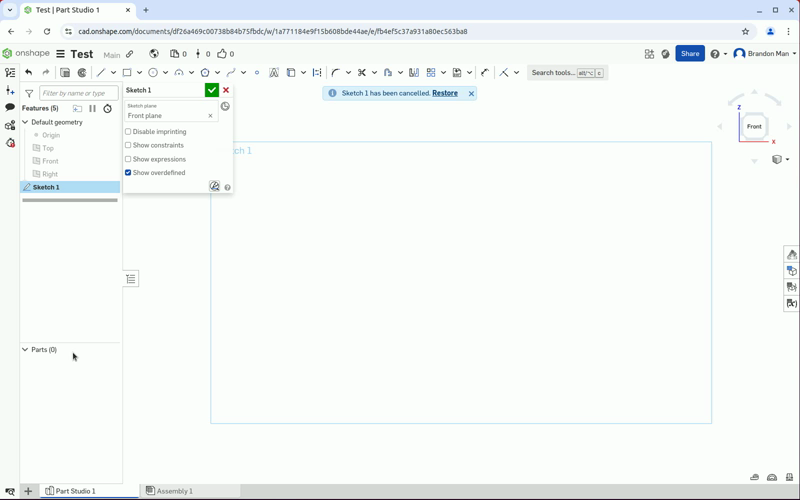
key(y)
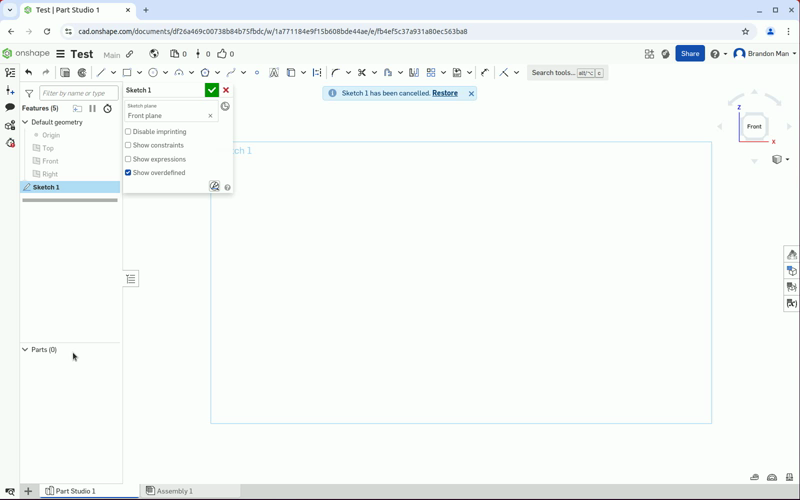
key(l)
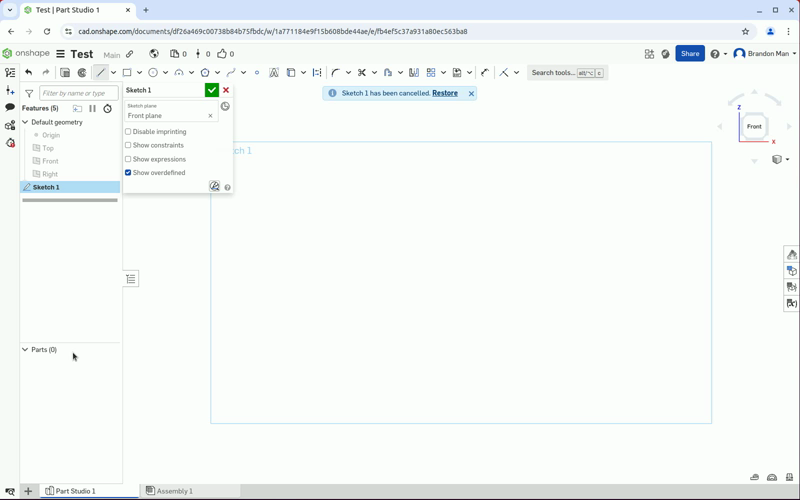
key_down(shift)
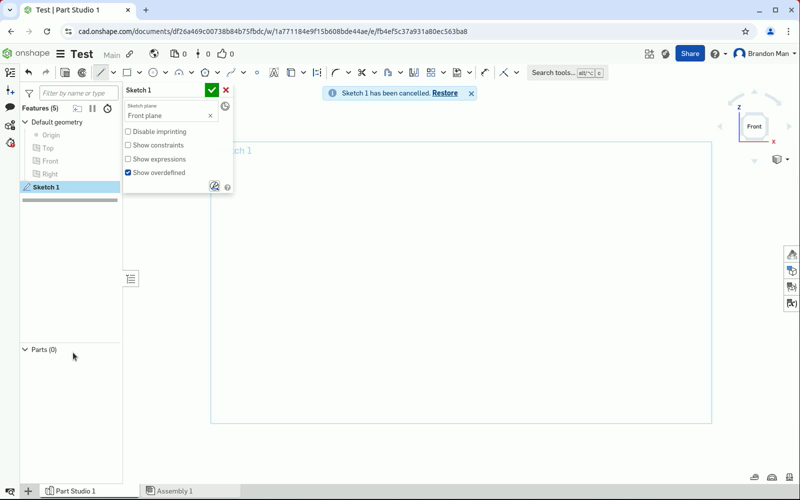
mouse_move(466, 281)
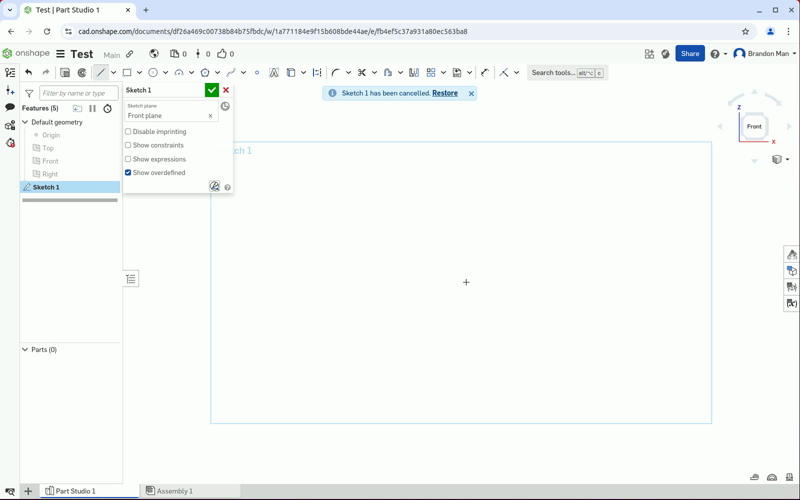
click(466, 281)
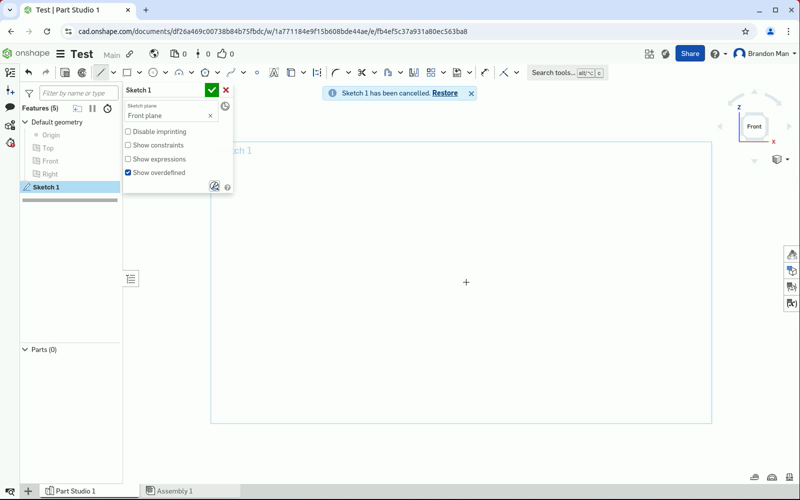
key_up(shift)
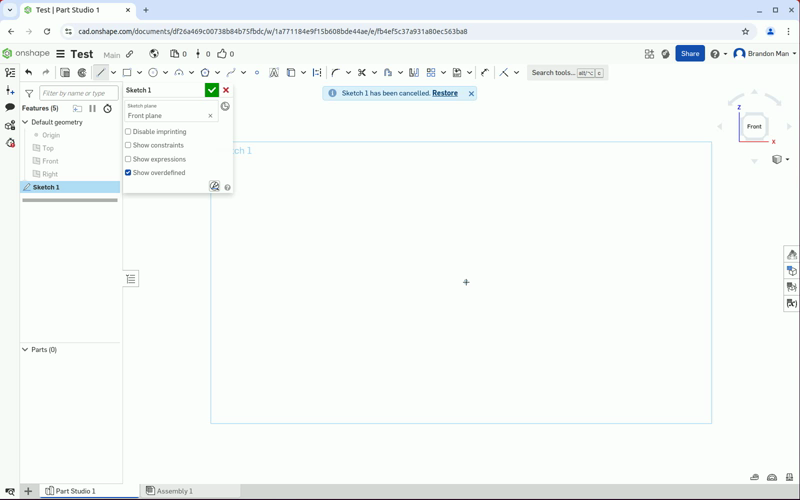
key_down(shift)
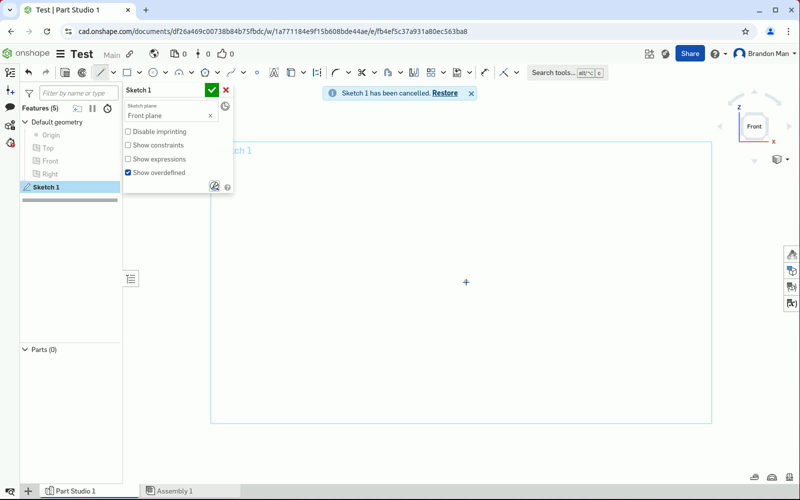
mouse_move(496, 281)
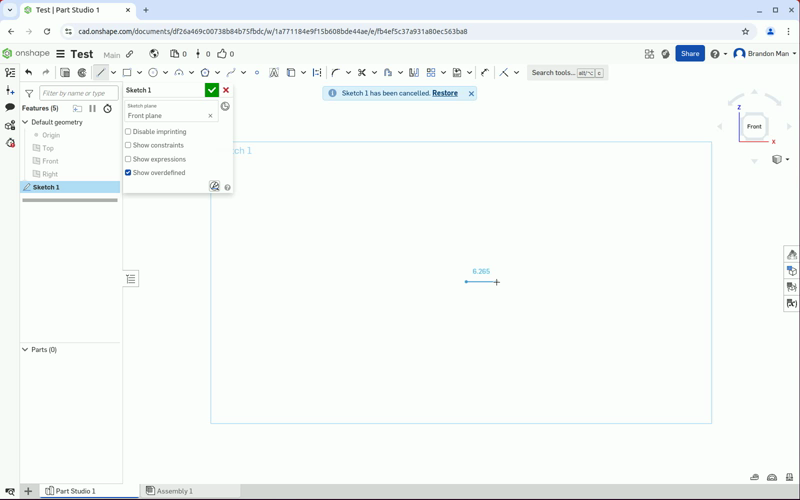
mouse_move(471, 281)
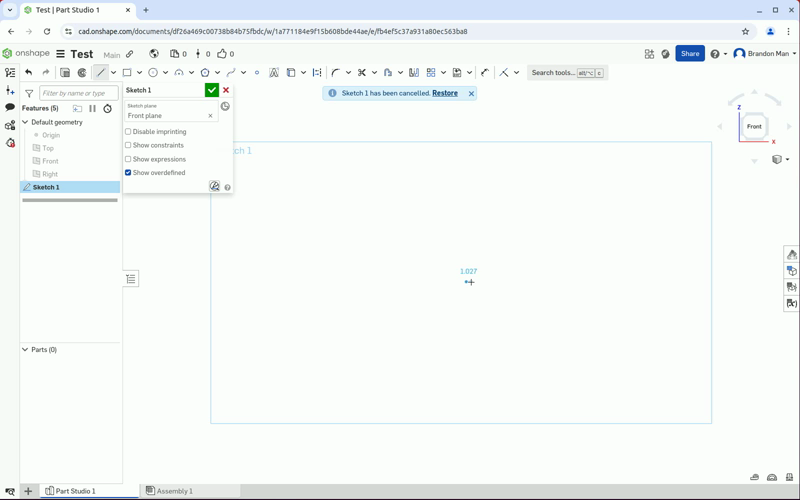
scroll(6)
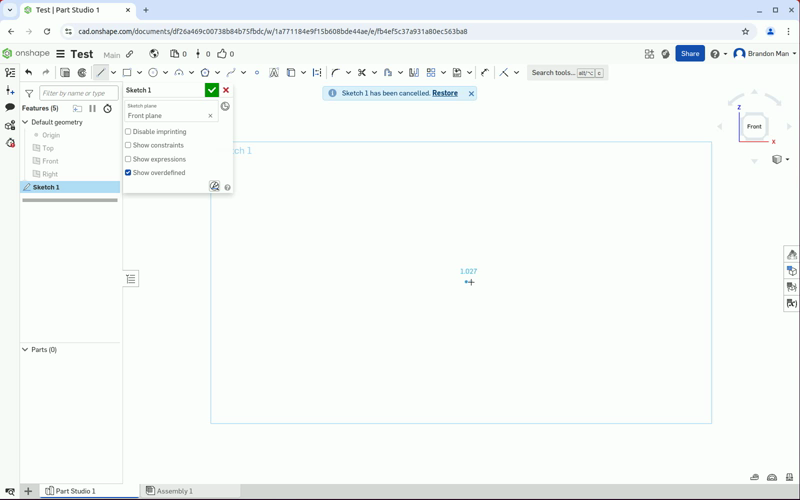
scroll(6)
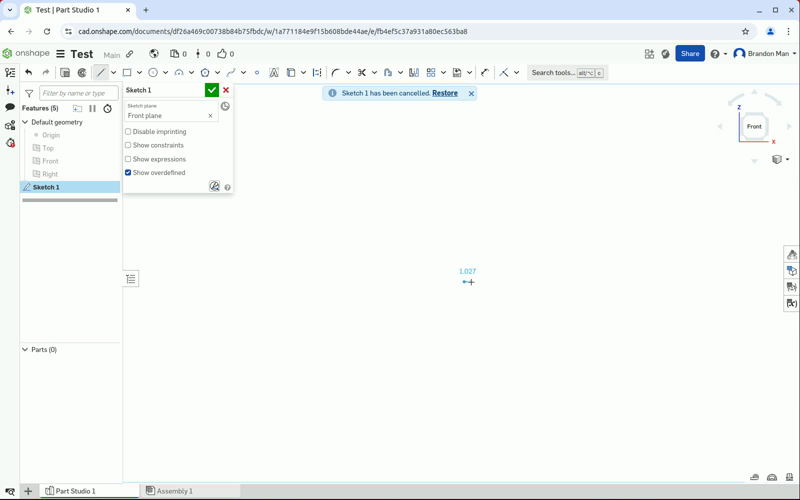
scroll(6)
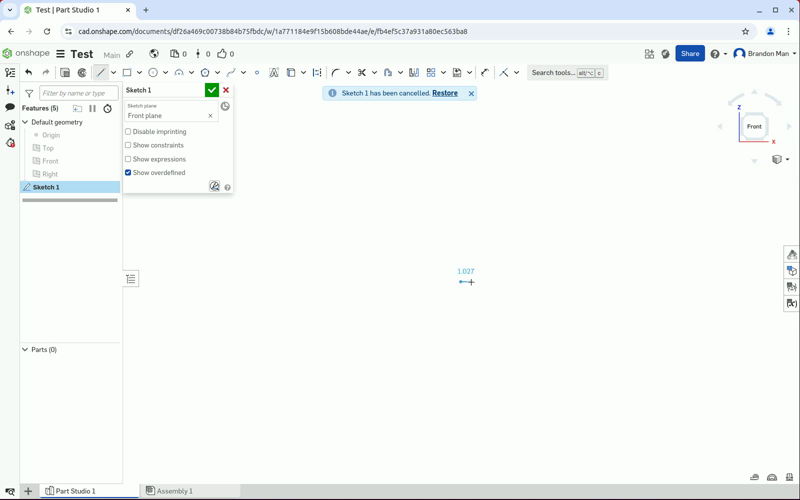
scroll(6)
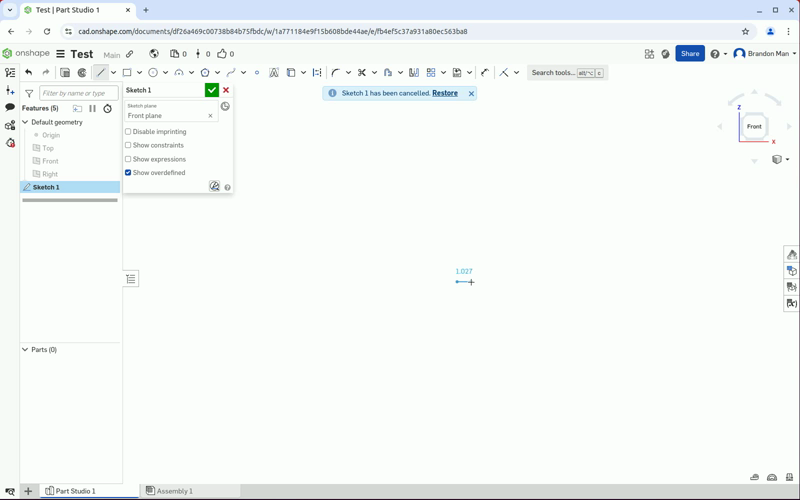
scroll(6)
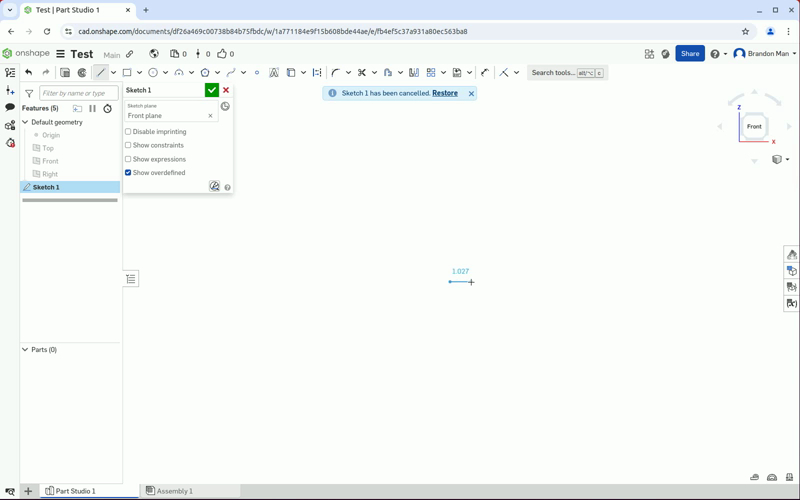
scroll(6)
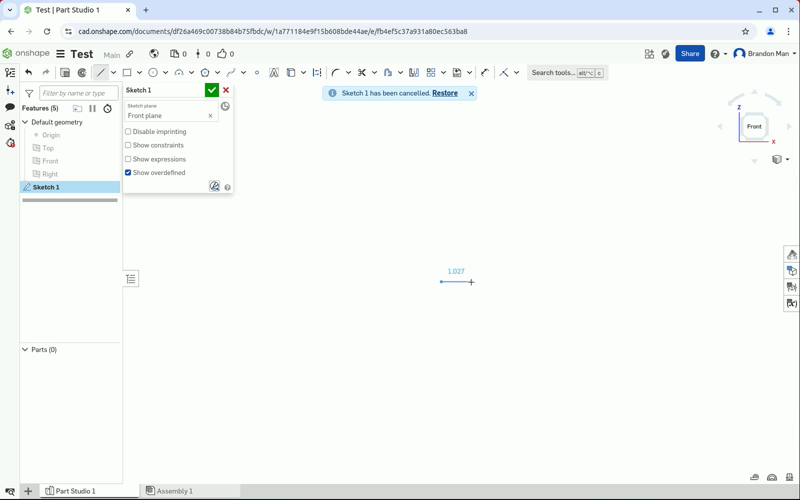
scroll(6)
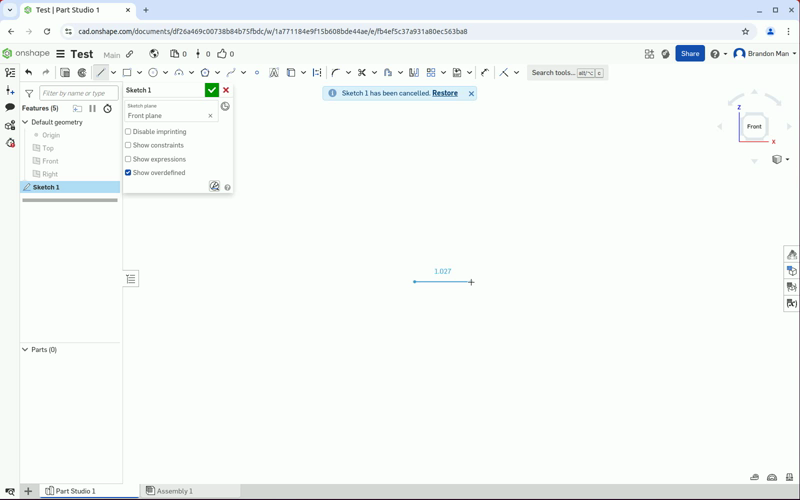
click(471, 281)
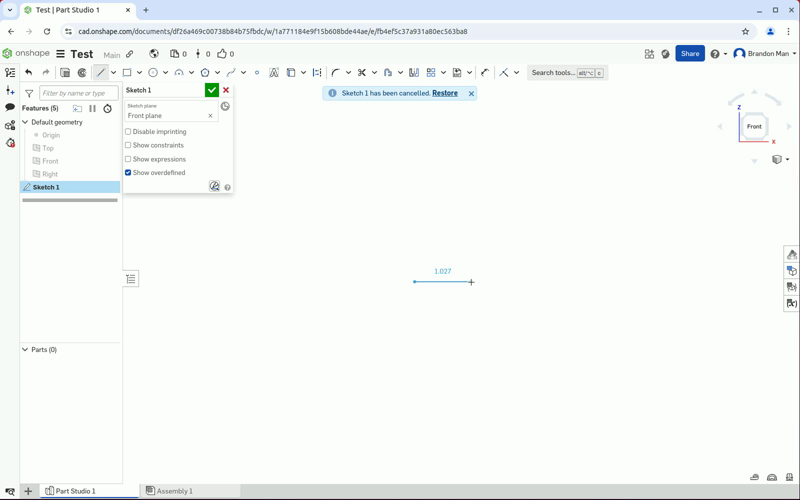
scroll(-6)
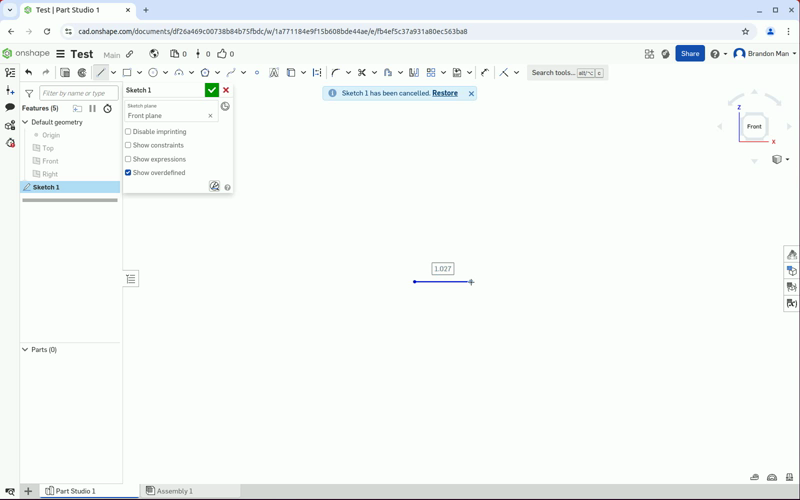
scroll(-6)
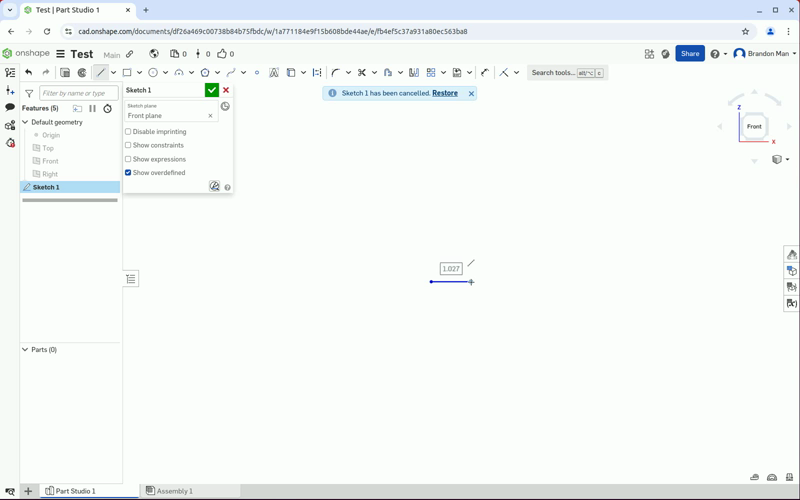
scroll(-6)
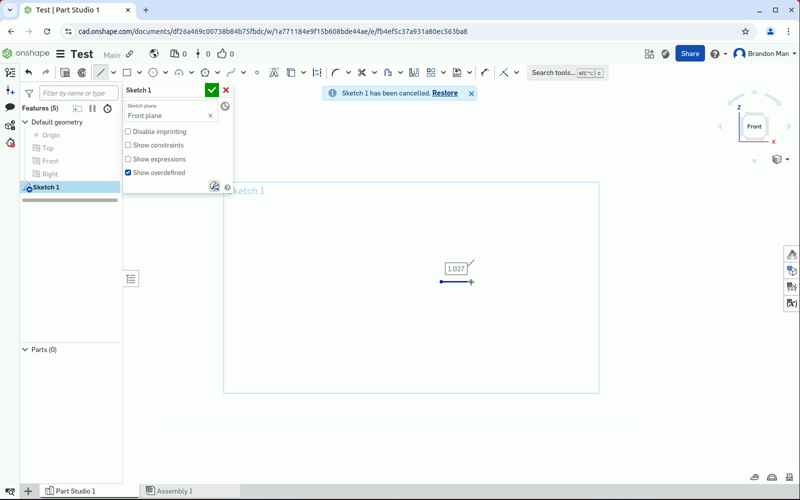
scroll(-6)
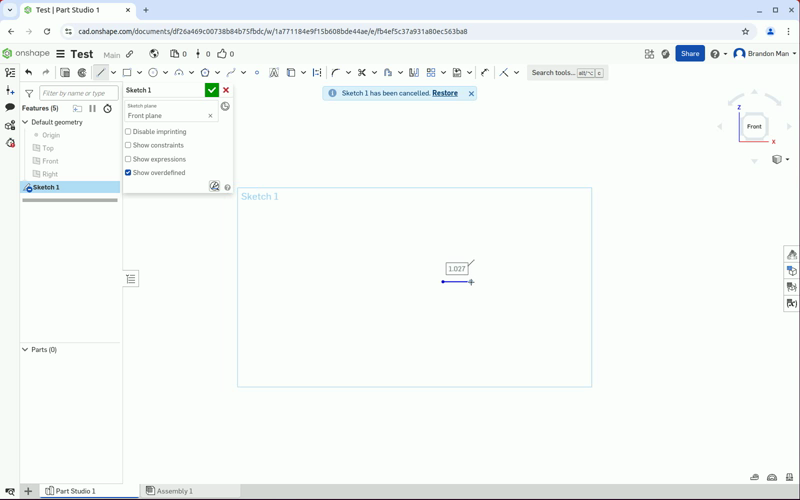
scroll(-6)
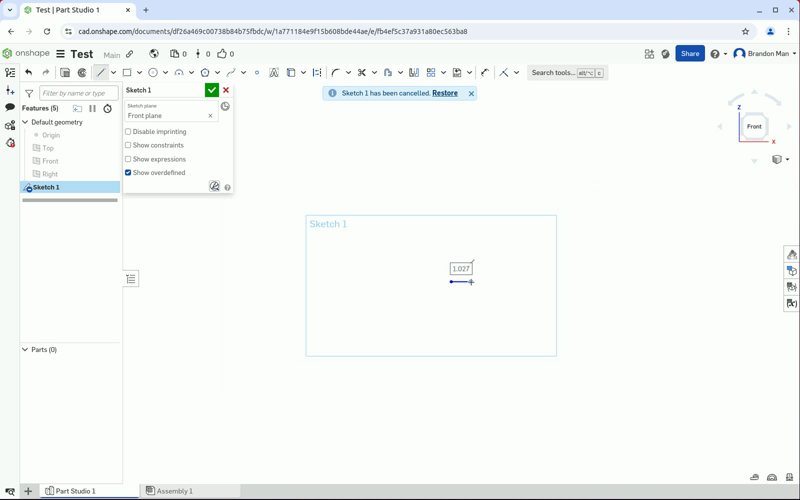
scroll(-6)
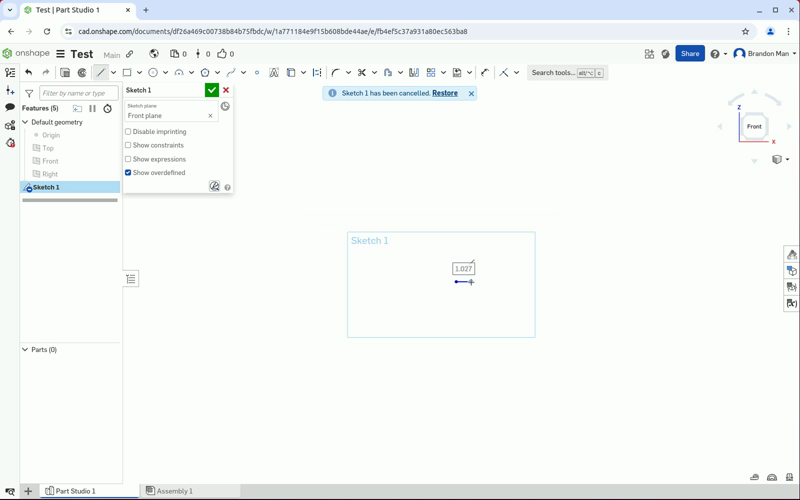
scroll(-6)
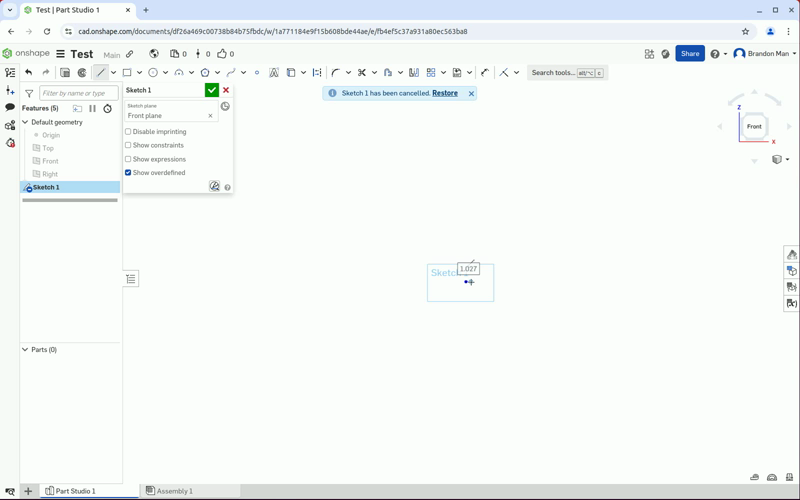
key_up(shift)
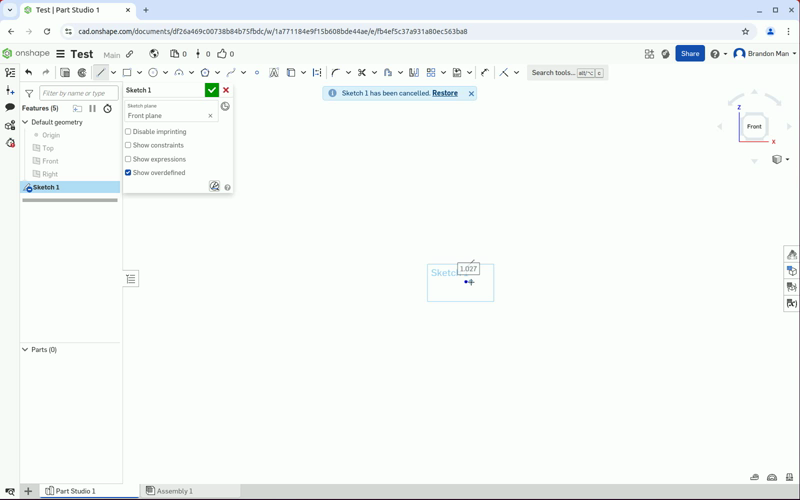
key_down(shift)
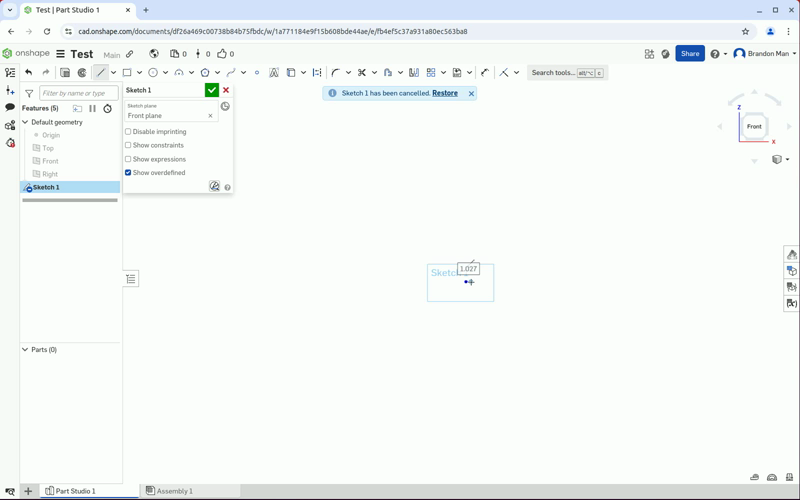
mouse_move(501, 281)
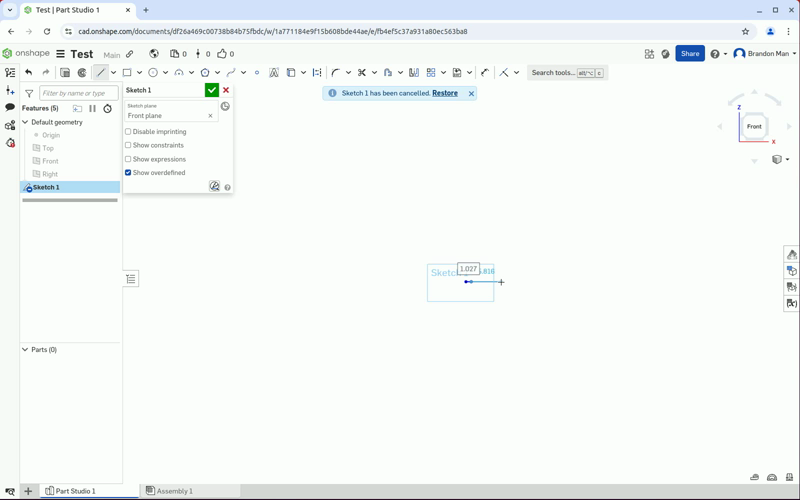
mouse_move(471, 280)
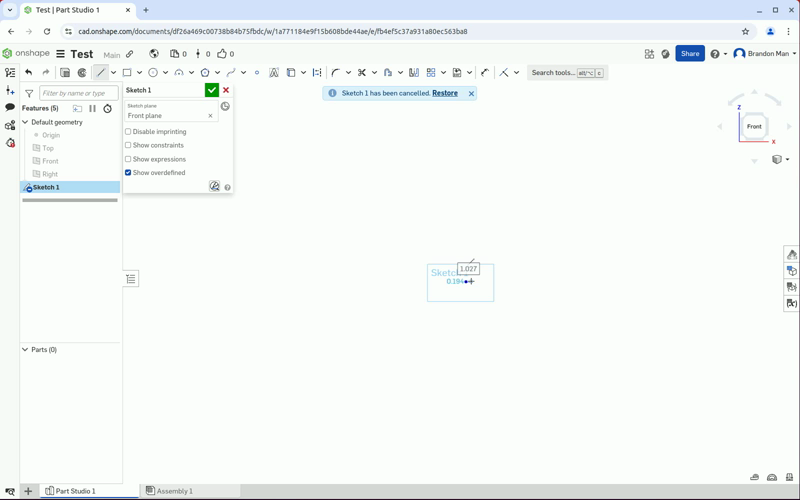
scroll(6)
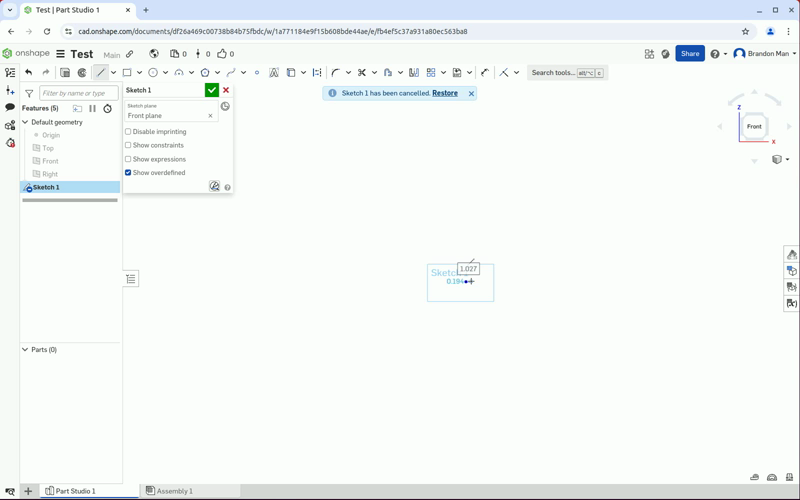
scroll(6)
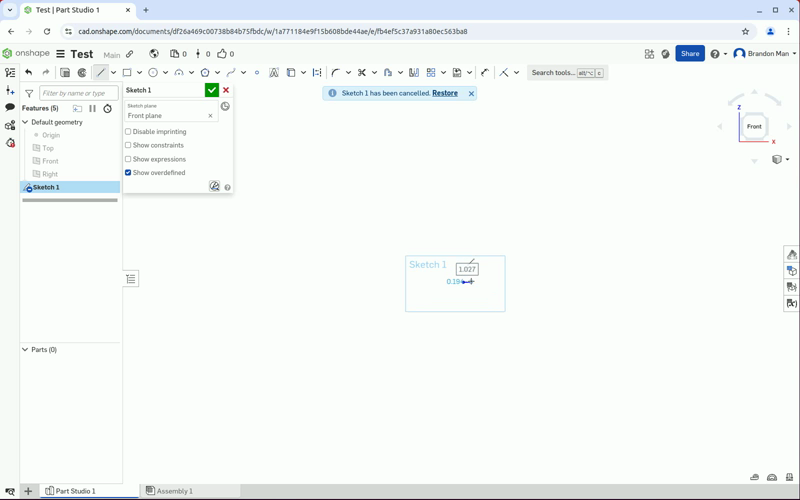
scroll(6)
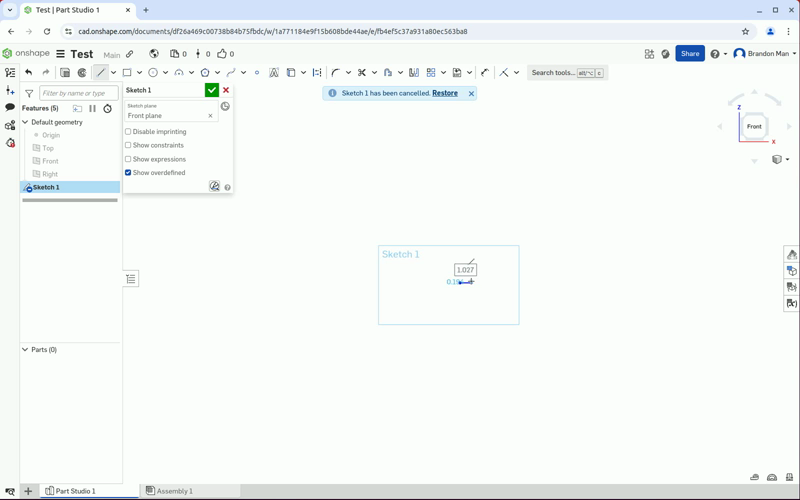
scroll(6)
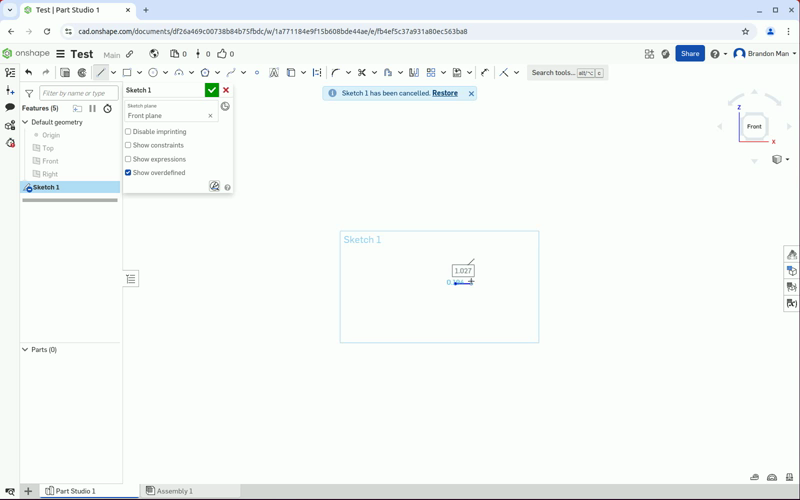
scroll(6)
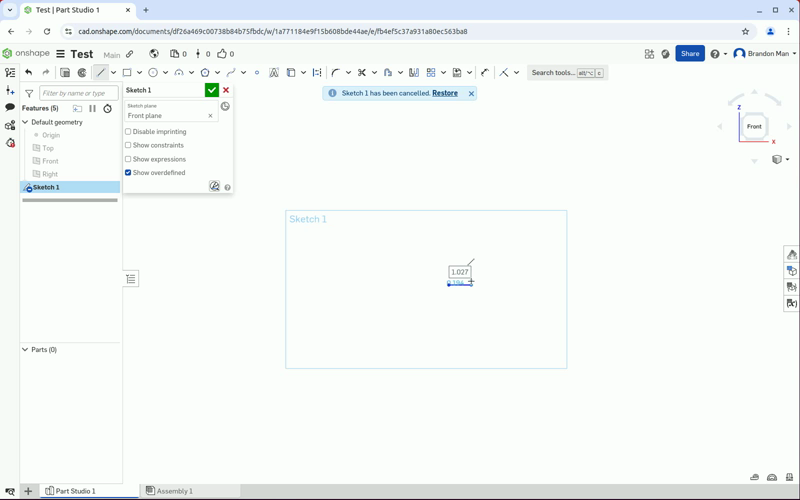
scroll(6)
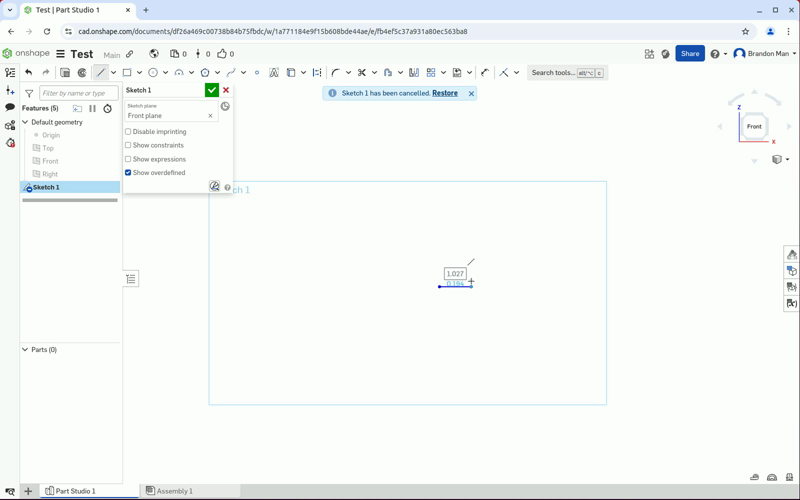
scroll(6)
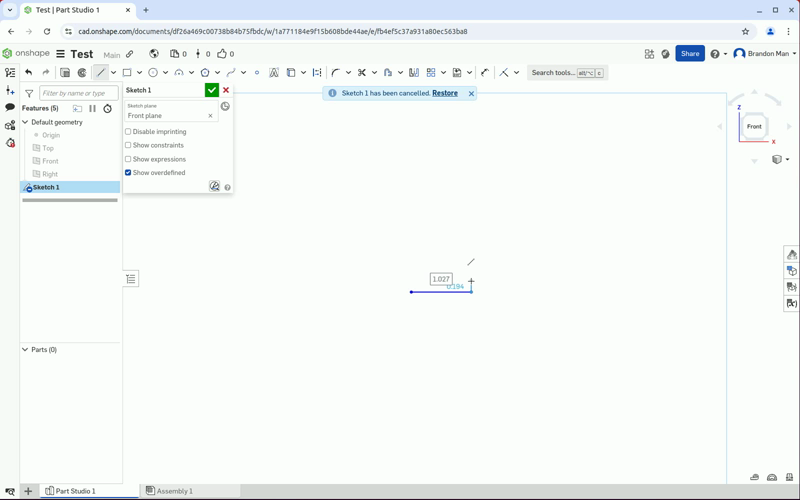
click(471, 280)
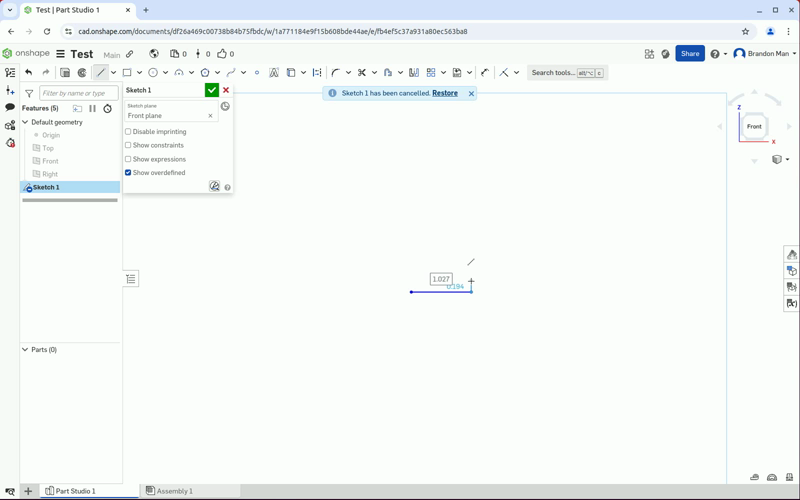
scroll(-6)
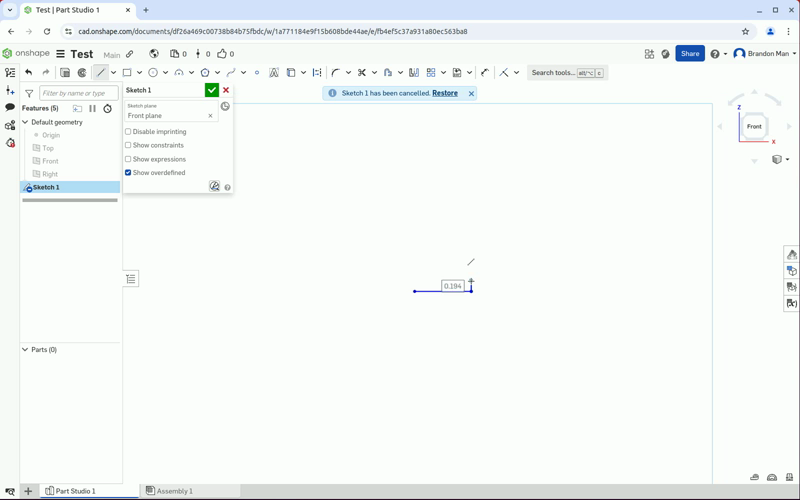
scroll(-6)
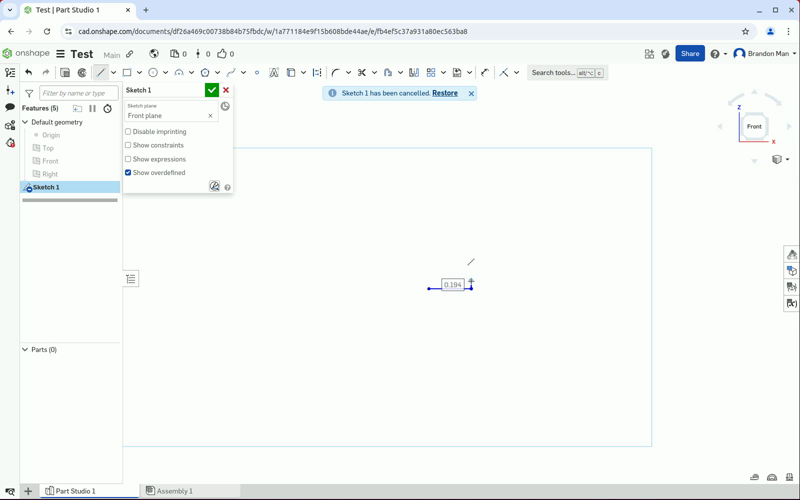
scroll(-6)
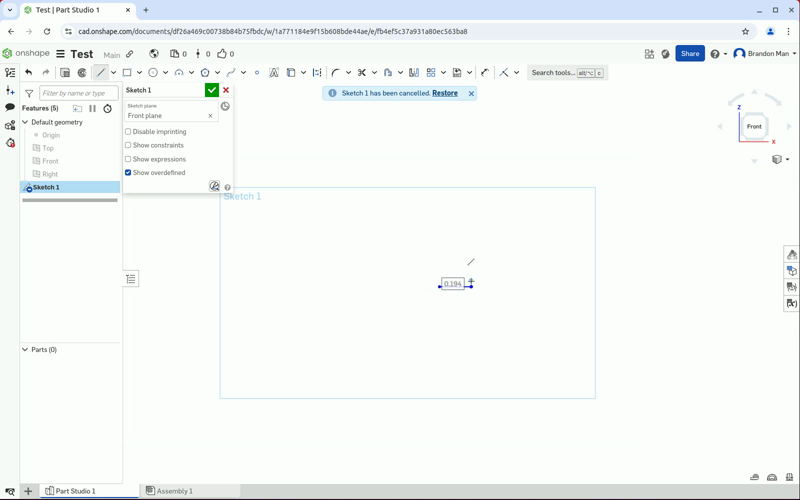
scroll(-6)
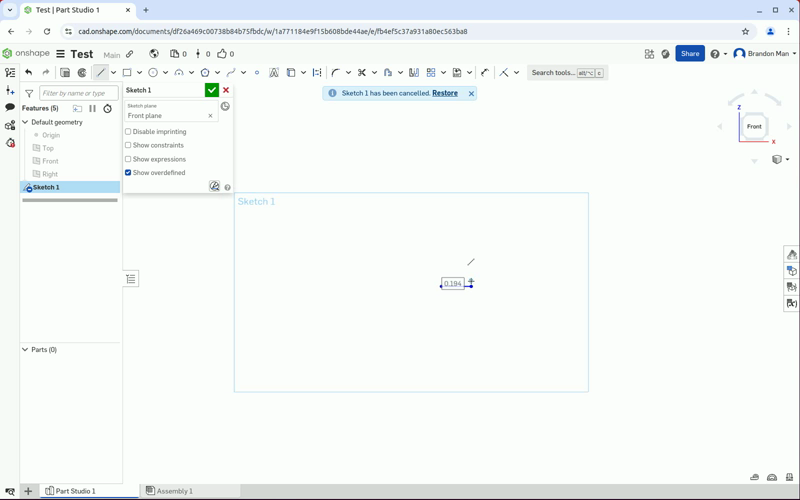
scroll(-6)
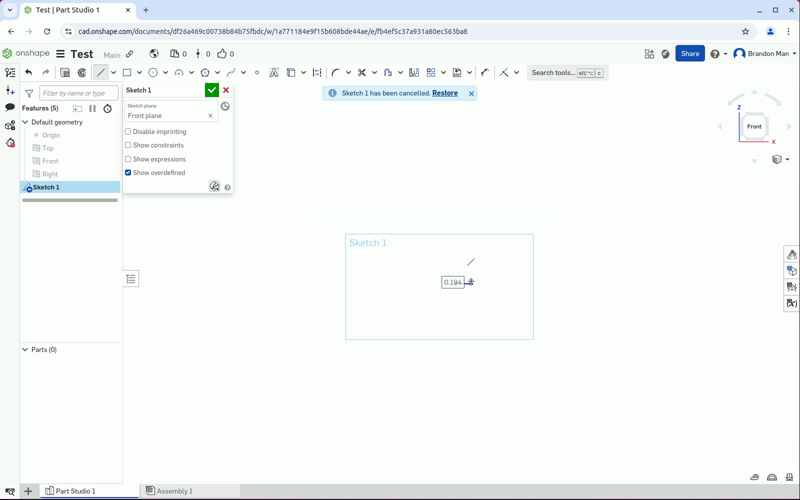
scroll(-6)
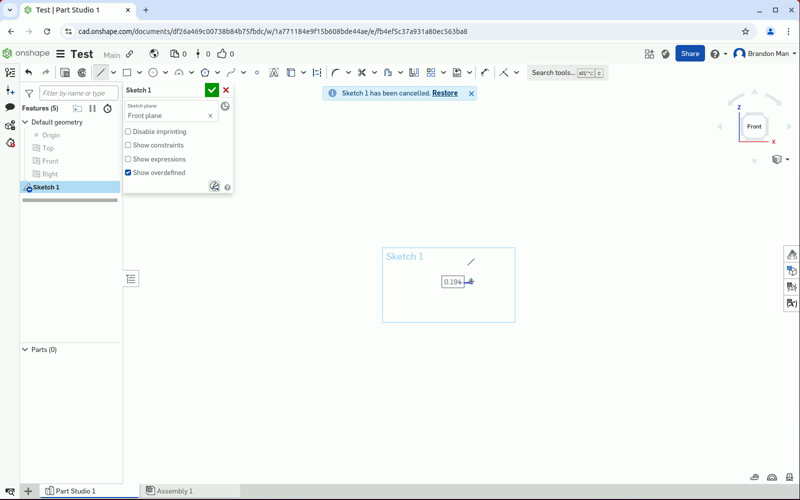
scroll(-6)
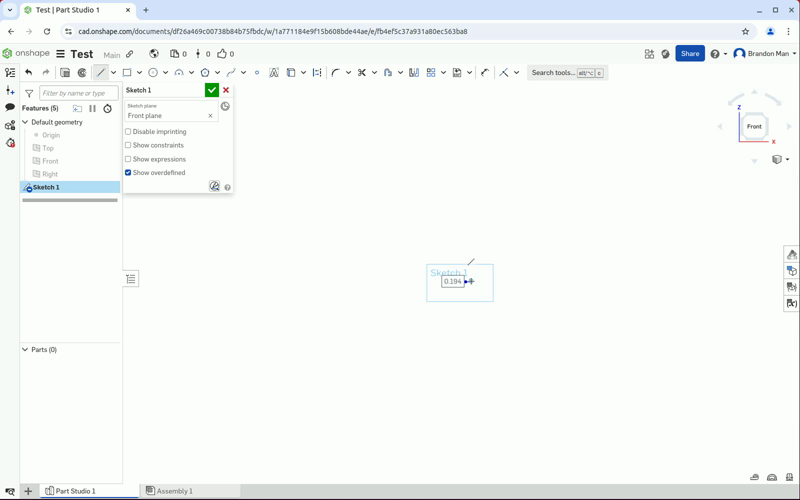
key_up(shift)
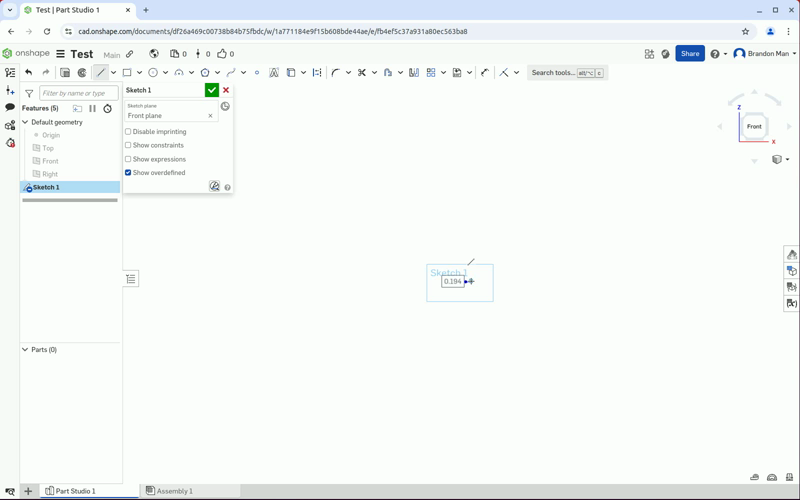
key_down(shift)
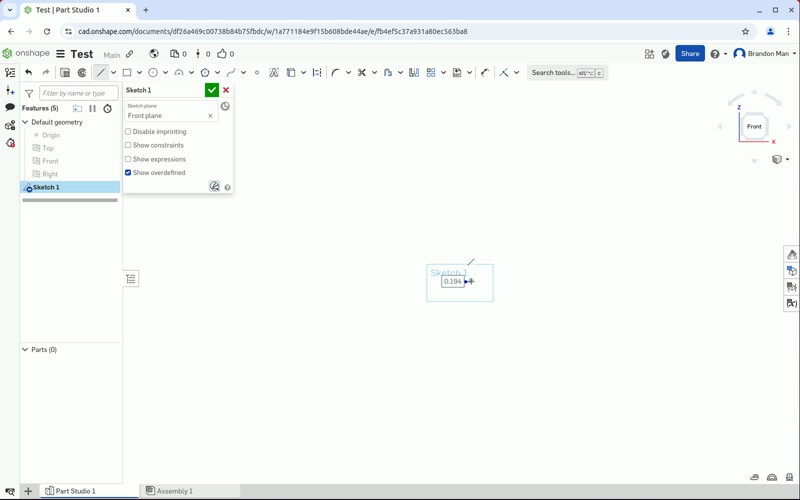
mouse_move(501, 280)
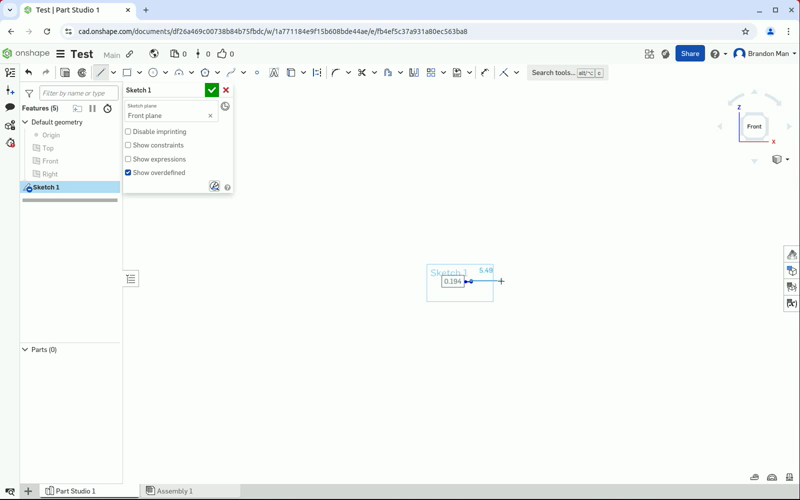
mouse_move(466, 280)
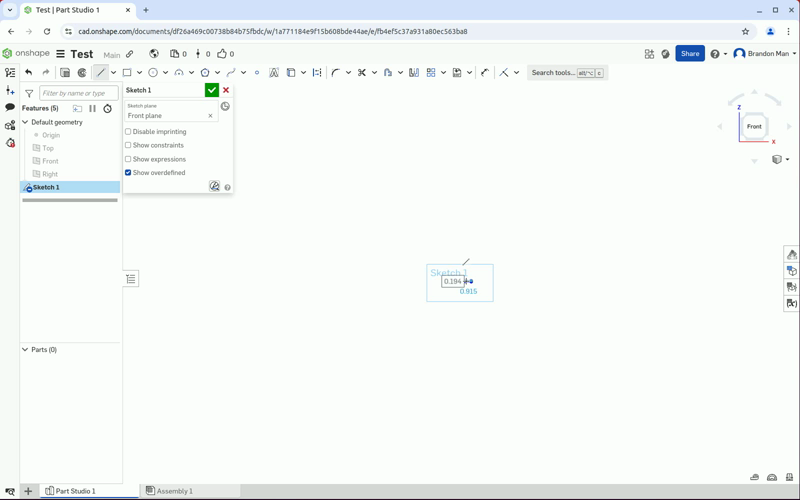
scroll(6)
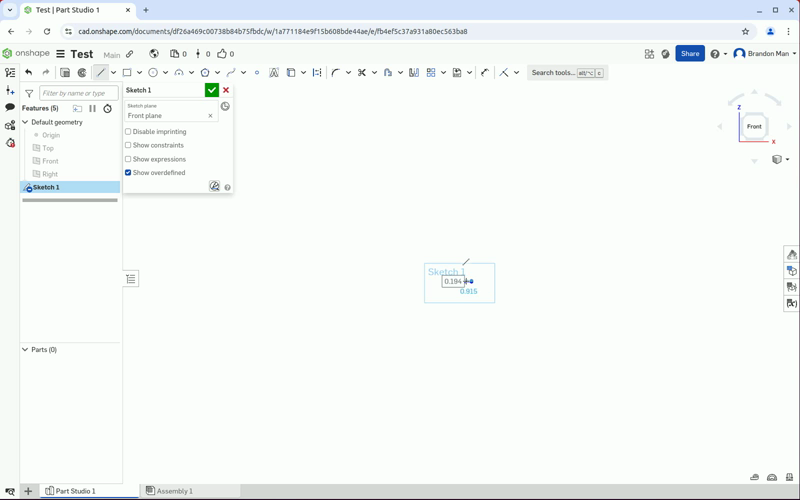
scroll(6)
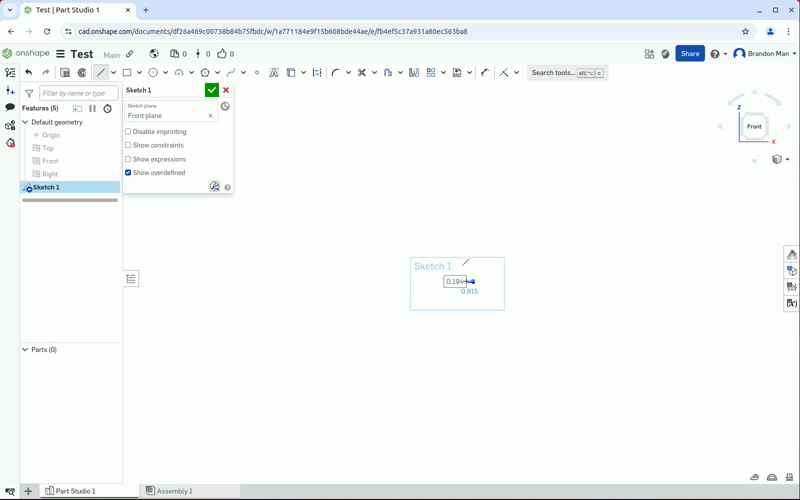
scroll(6)
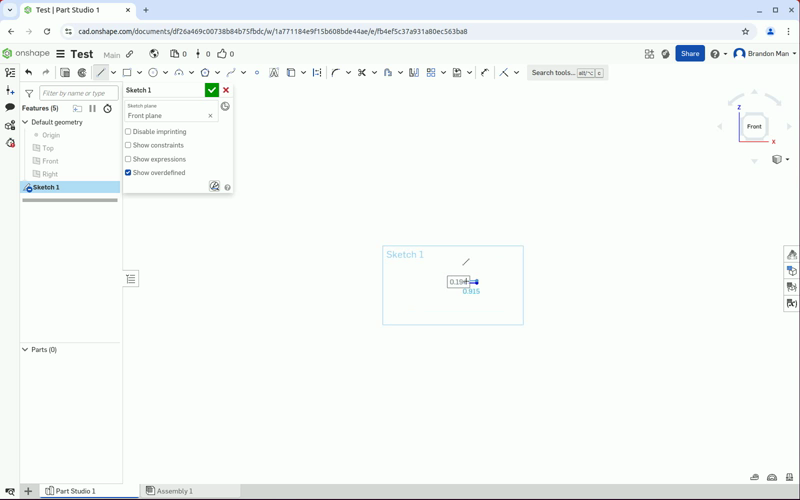
scroll(6)
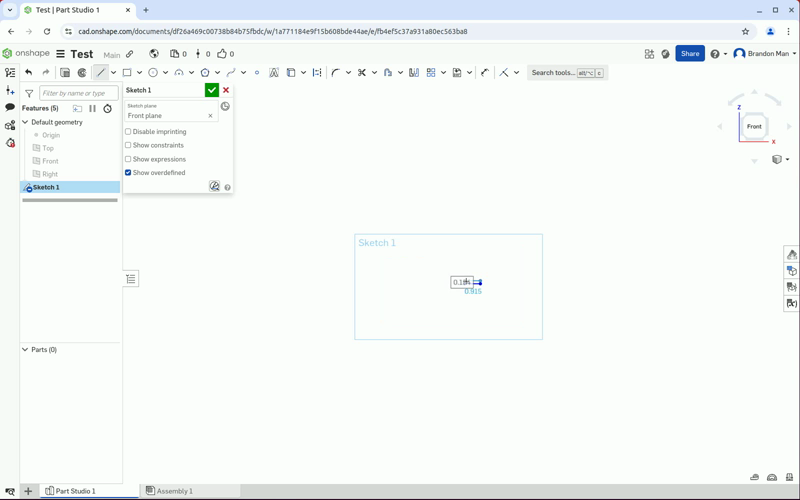
scroll(6)
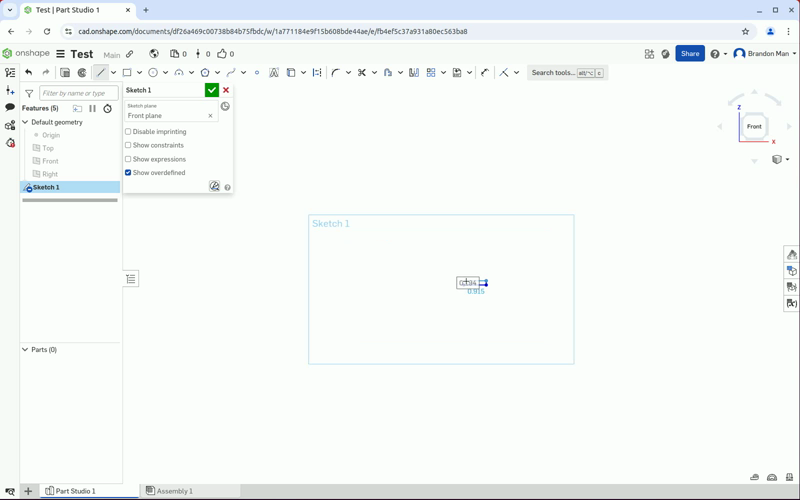
scroll(6)
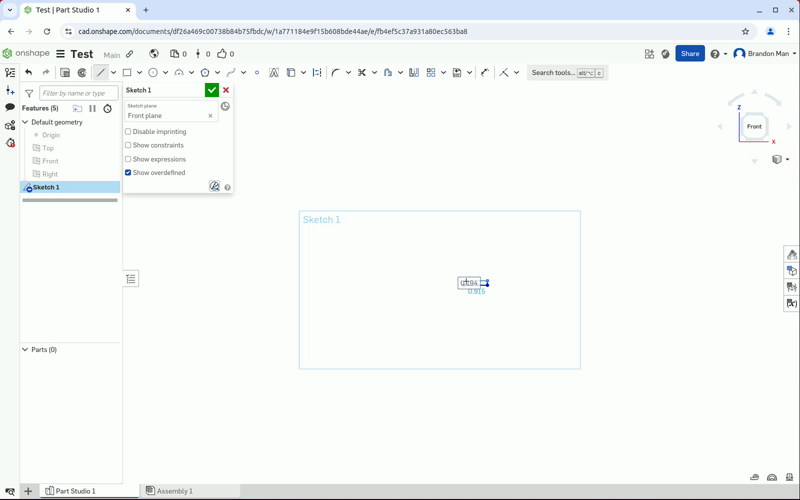
scroll(6)
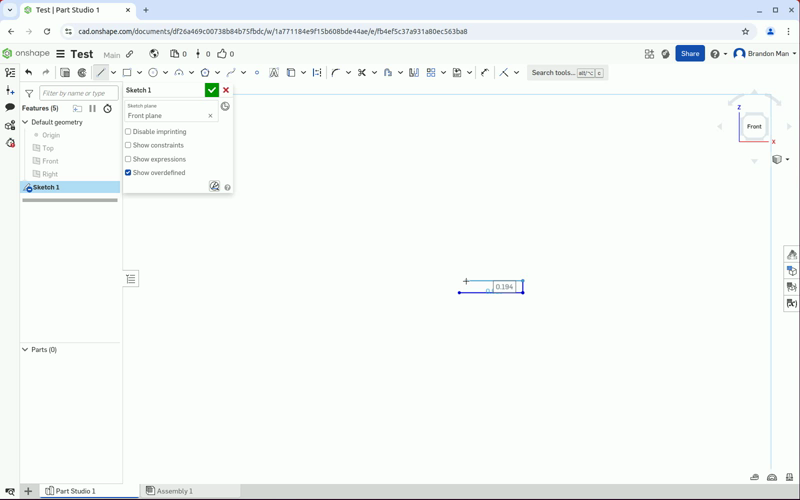
click(466, 280)
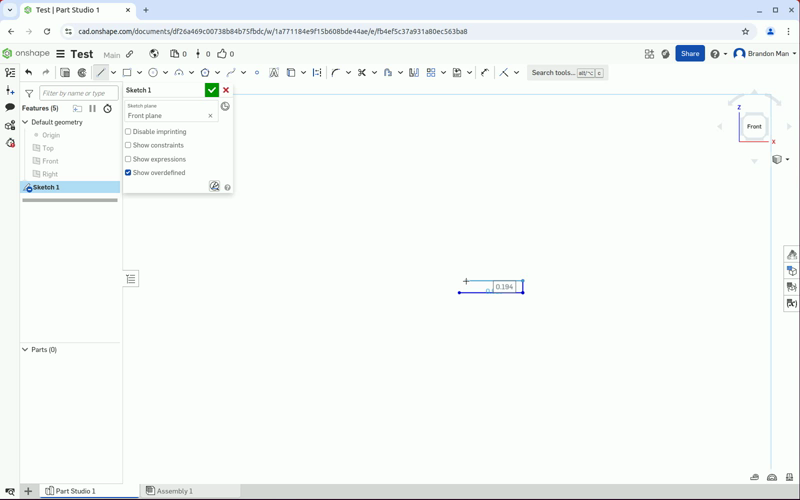
scroll(-6)
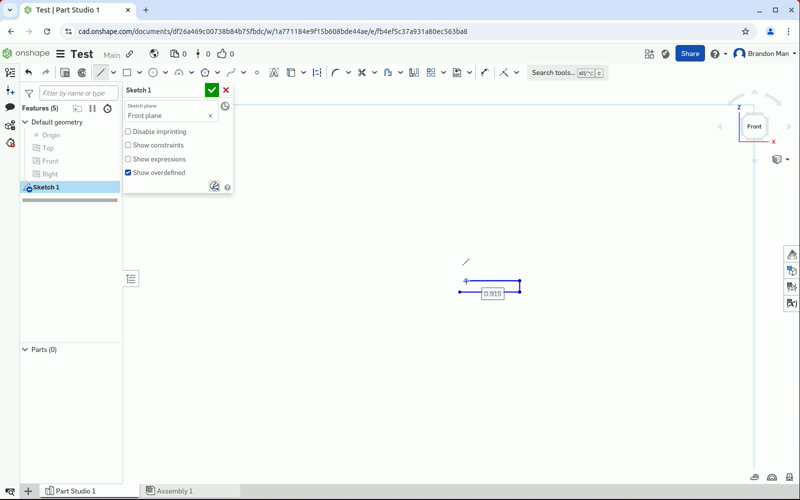
scroll(-6)
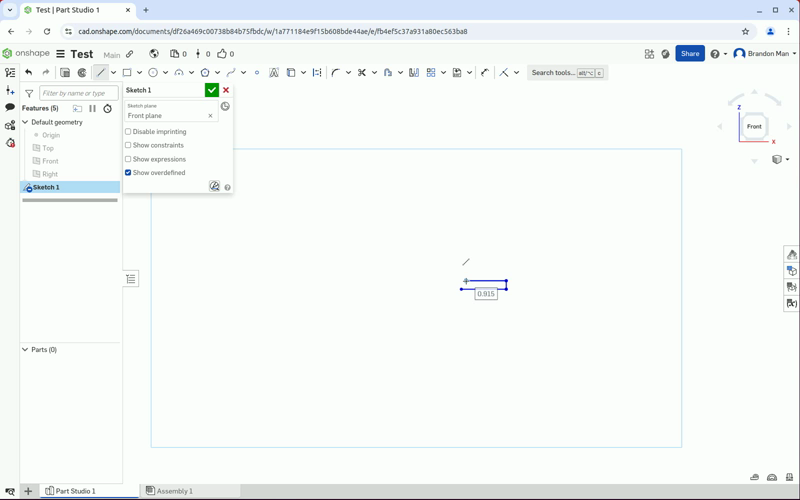
scroll(-6)
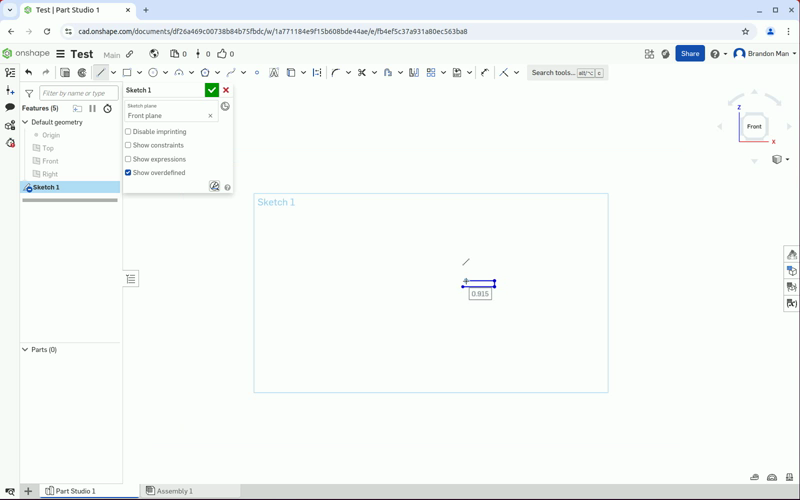
scroll(-6)
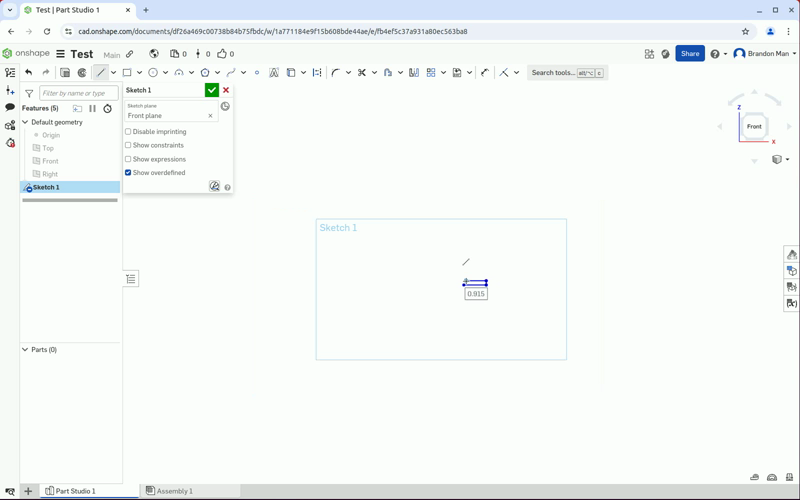
scroll(-6)
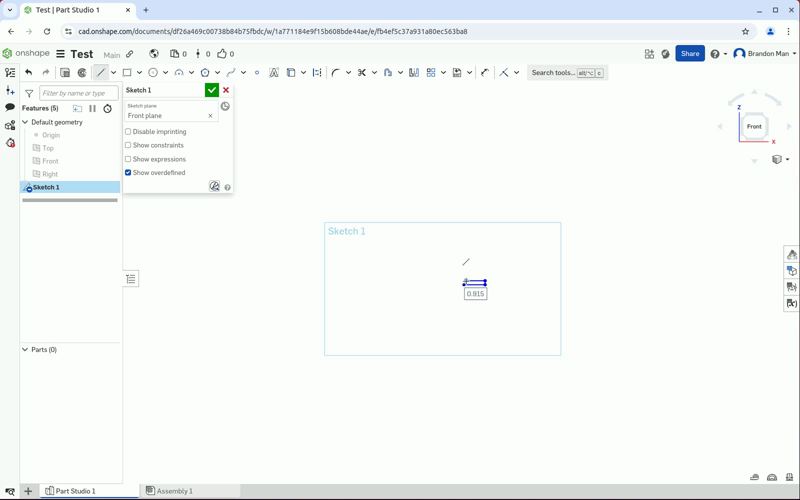
scroll(-6)
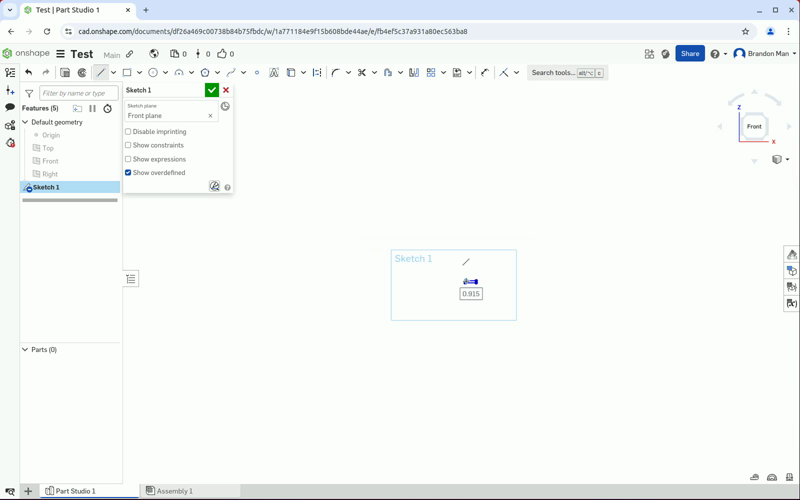
scroll(-6)
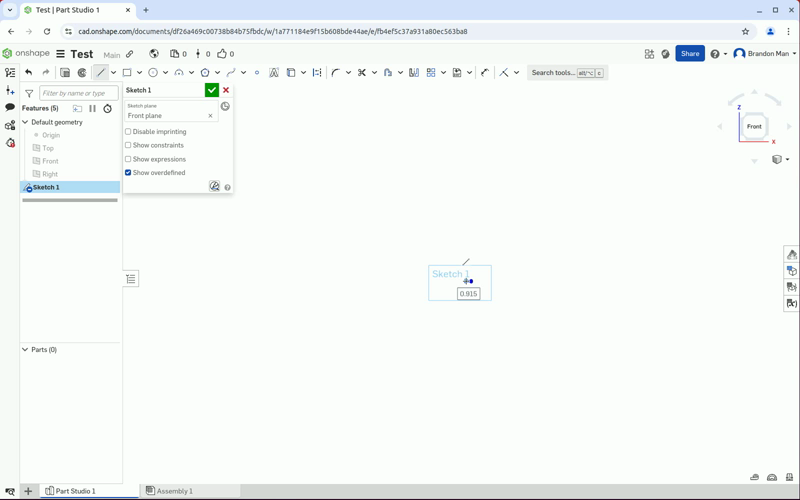
key_up(shift)
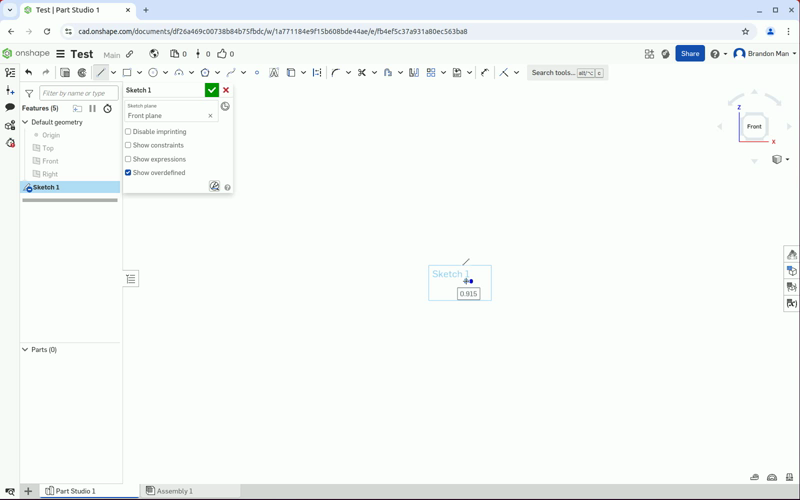
mouse_move(496, 280)
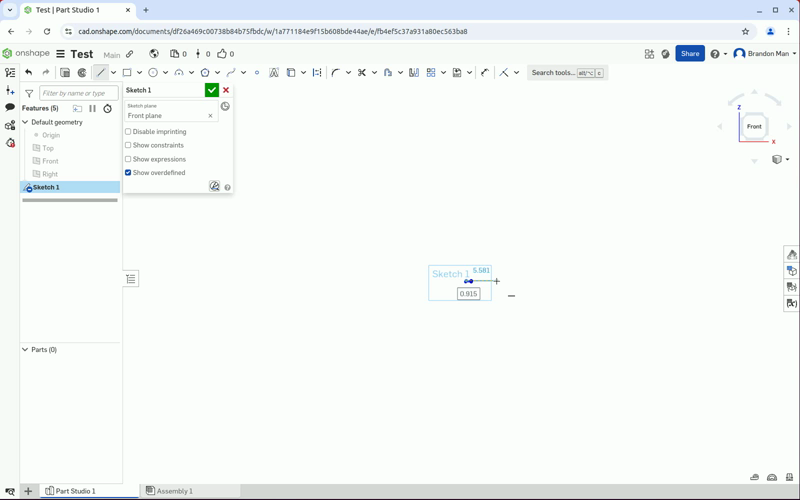
key_down(shift)
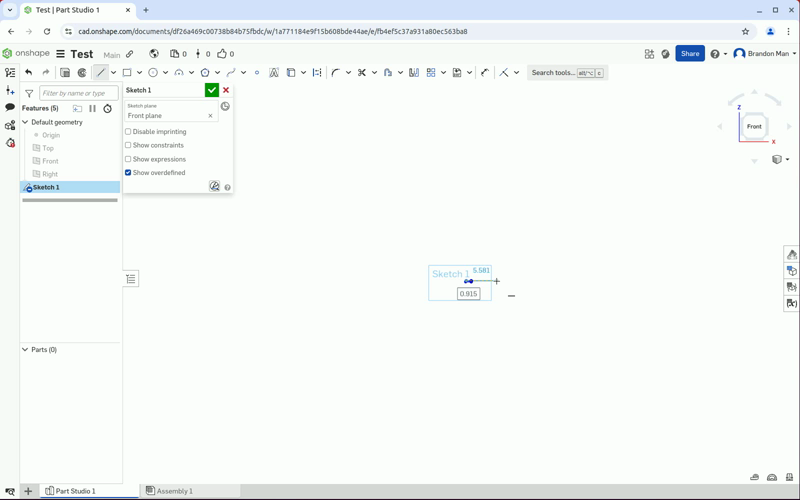
mouse_move(466, 281)
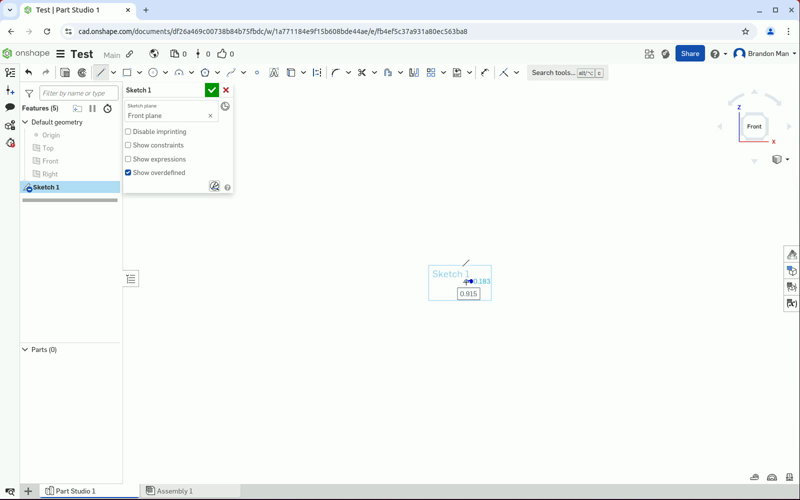
scroll(6)
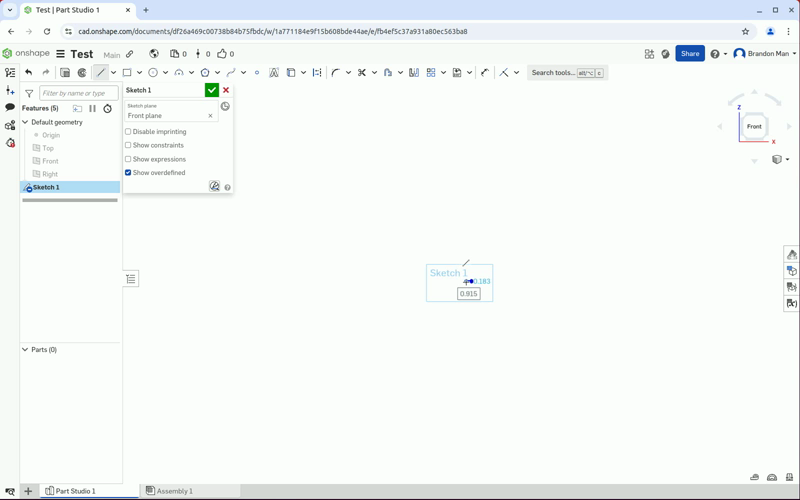
scroll(6)
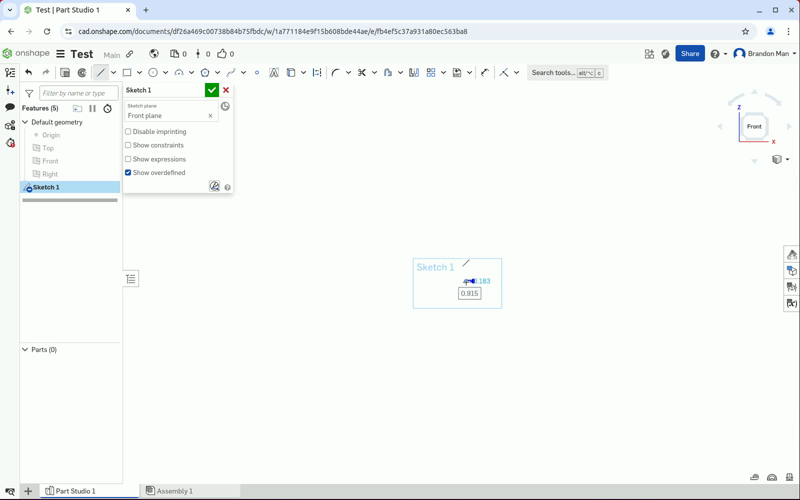
scroll(6)
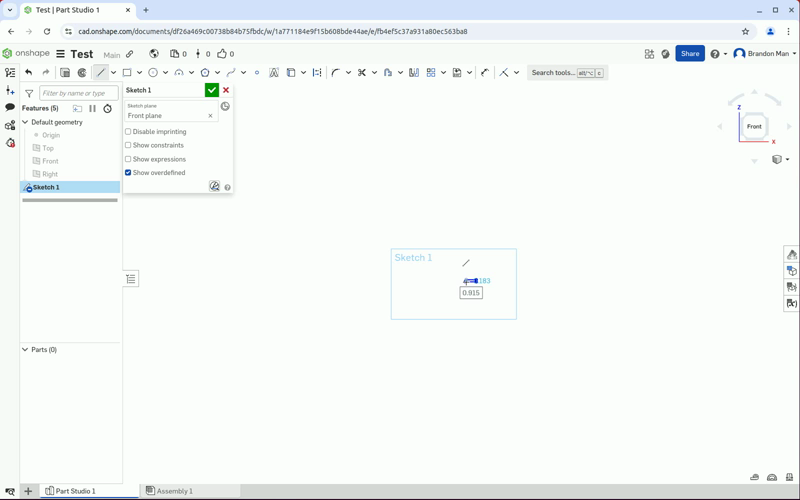
scroll(6)
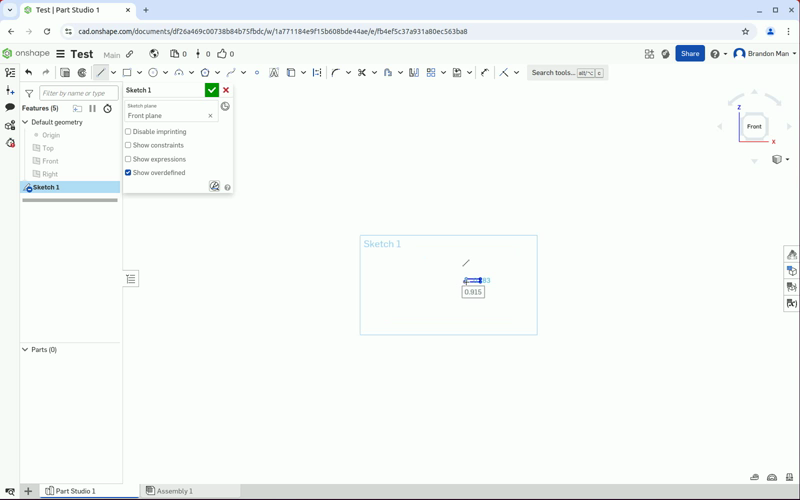
scroll(6)
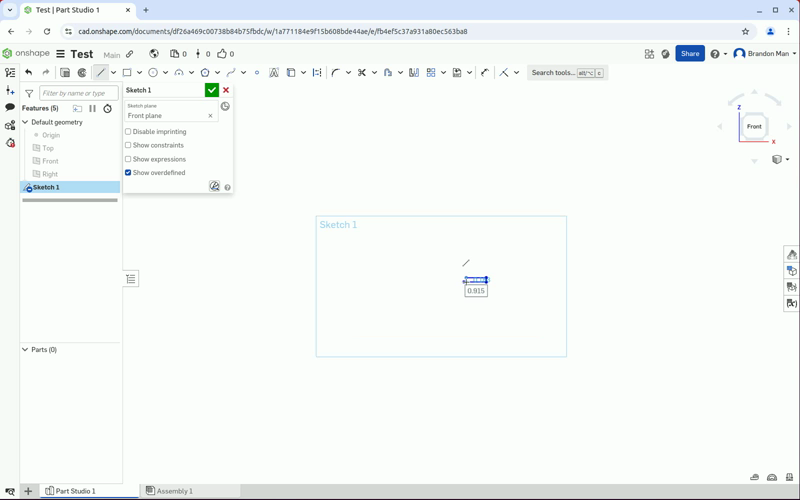
scroll(6)
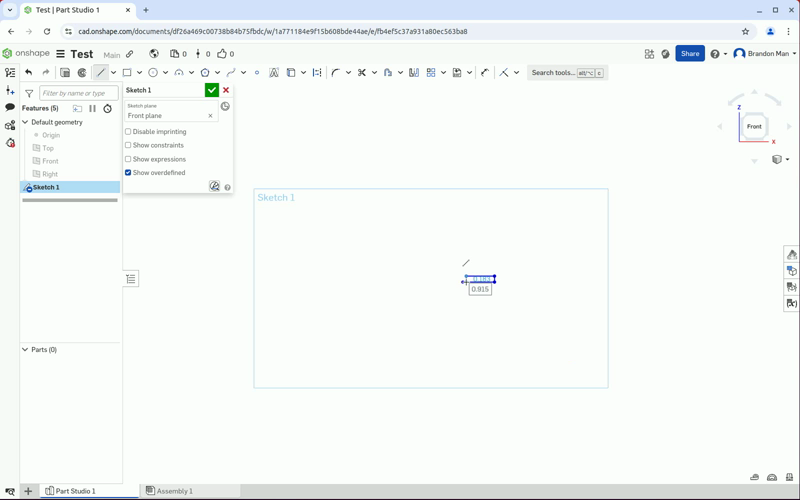
scroll(6)
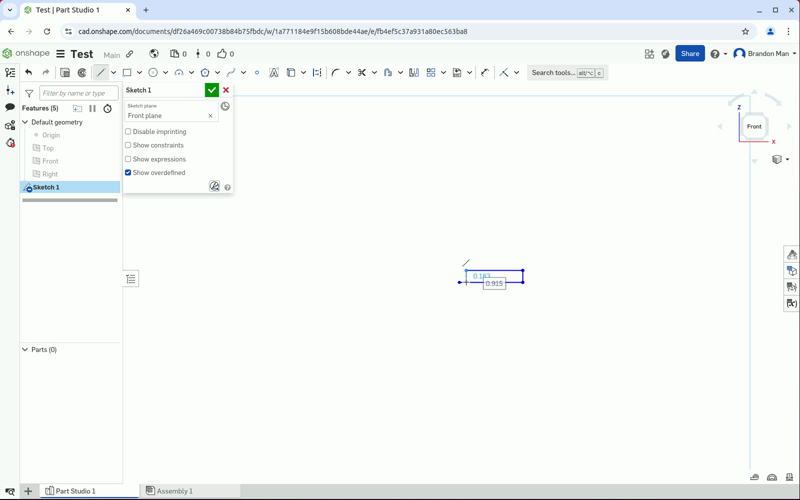
key_up(shift)
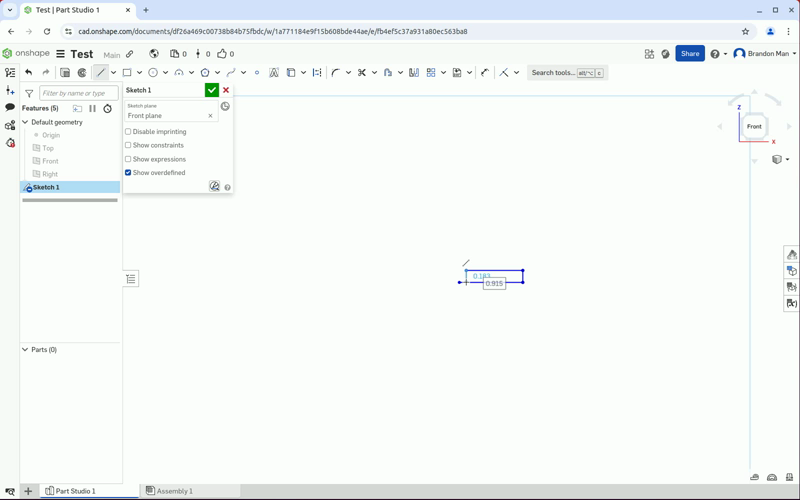
click(466, 281)
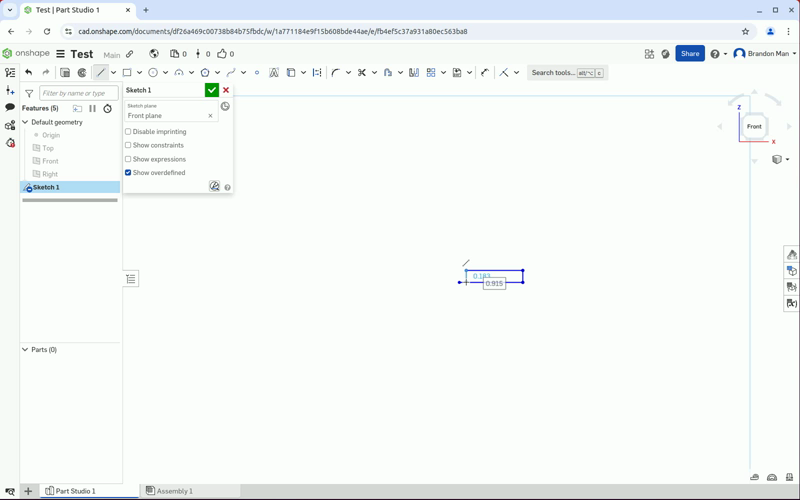
scroll(-6)
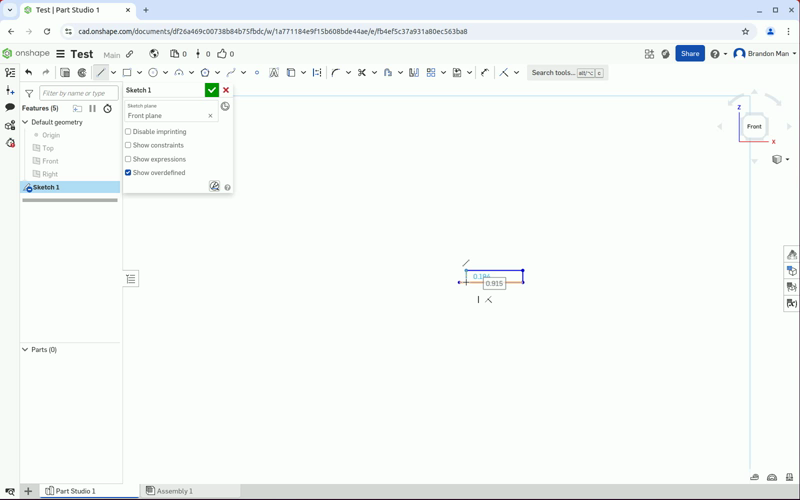
scroll(-6)
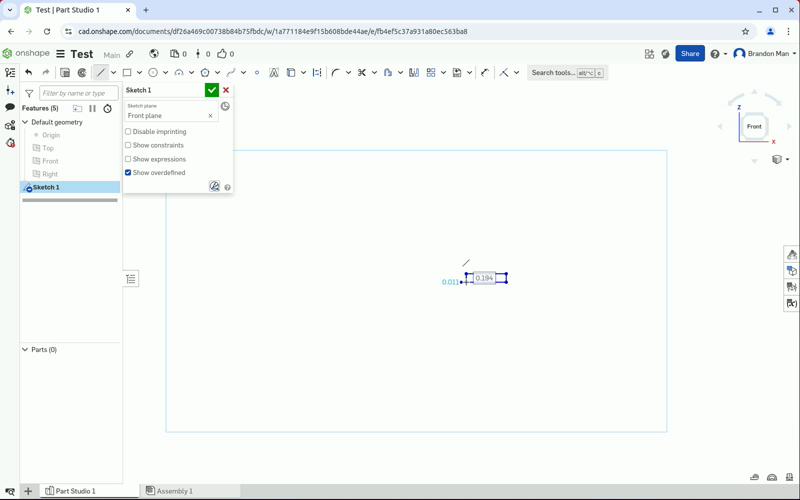
scroll(-6)
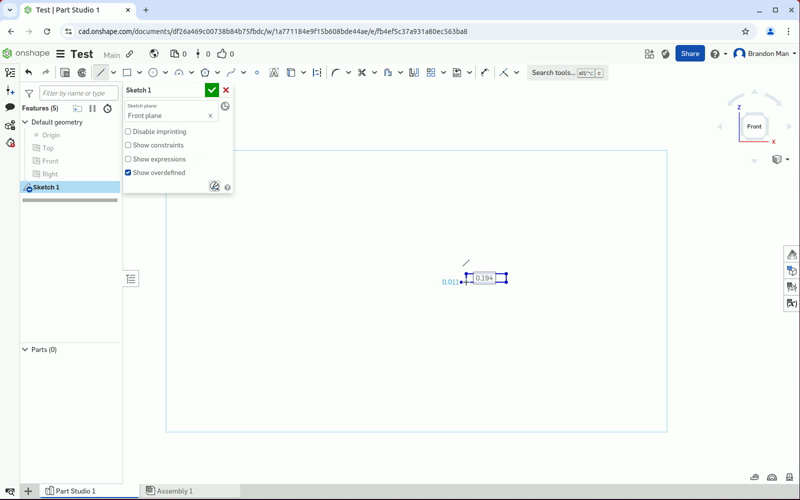
scroll(-6)
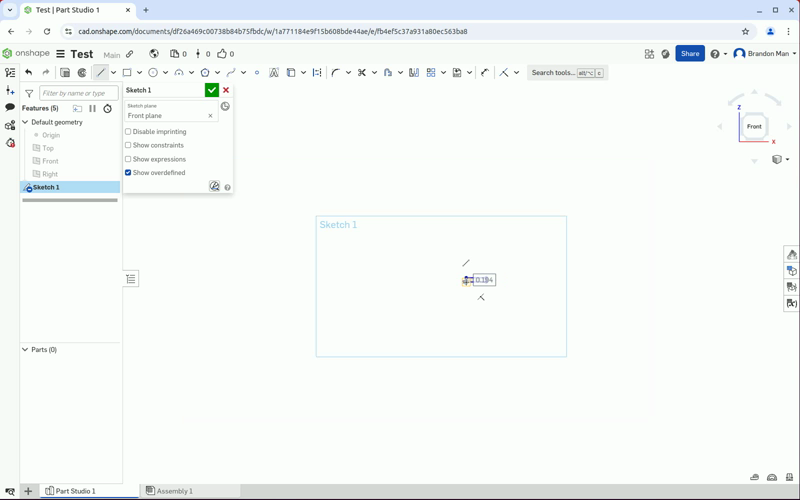
scroll(-6)
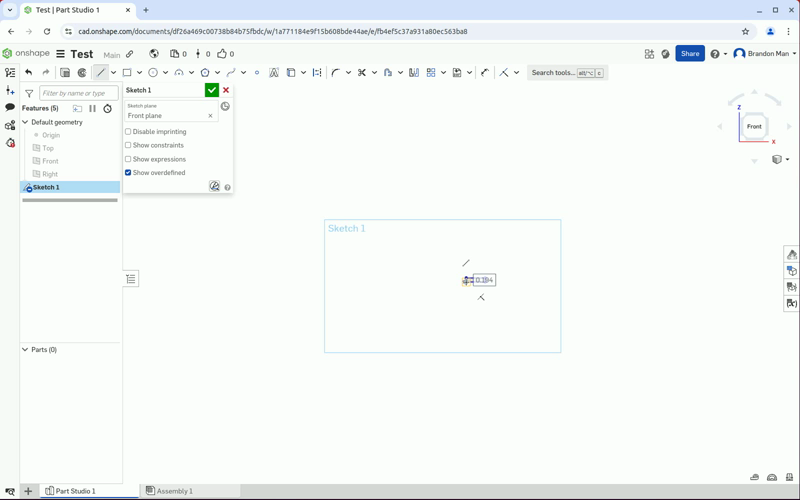
scroll(-6)
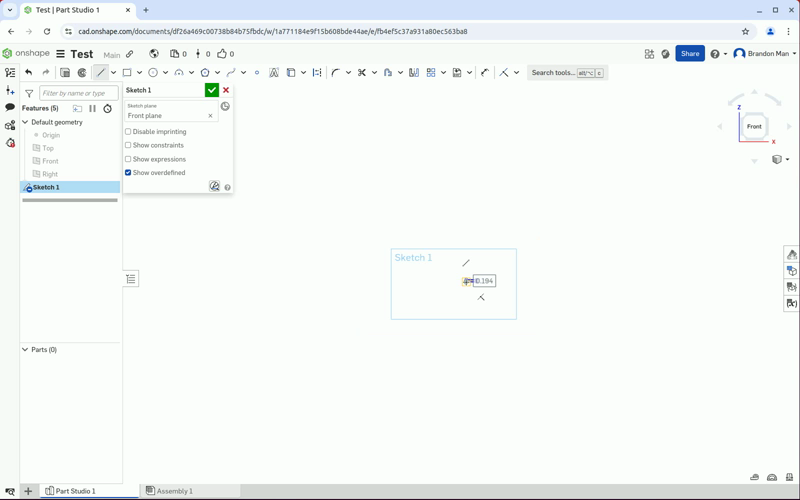
scroll(-6)
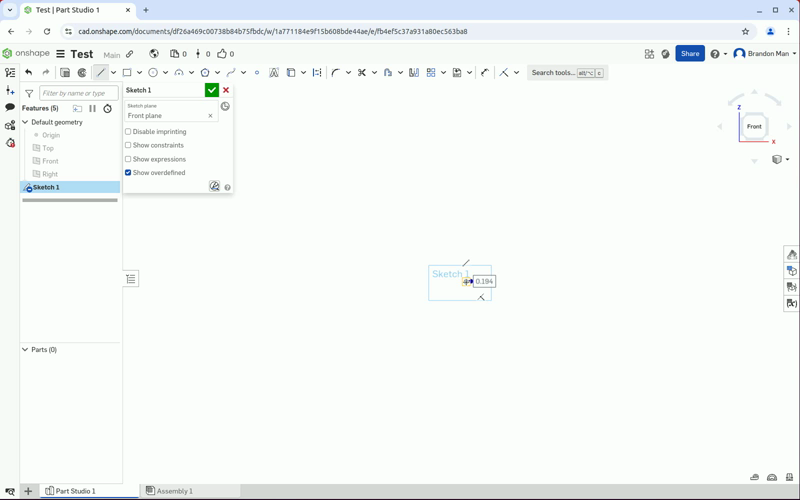
key(esc)
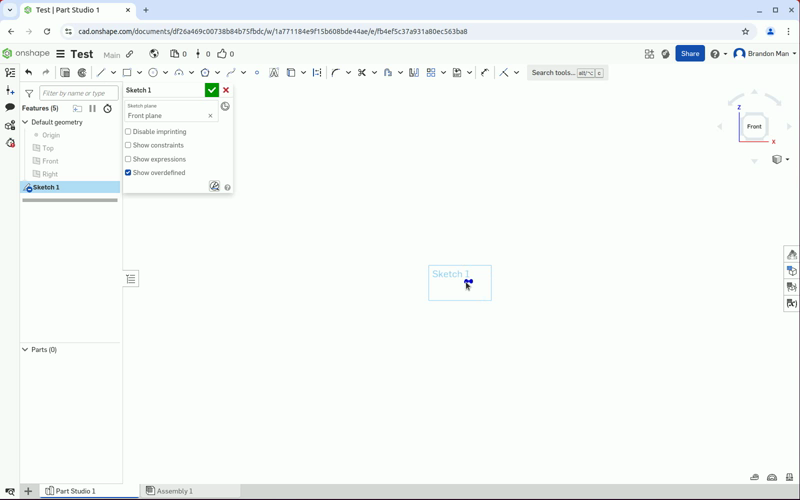
mouse_move(466, 281)
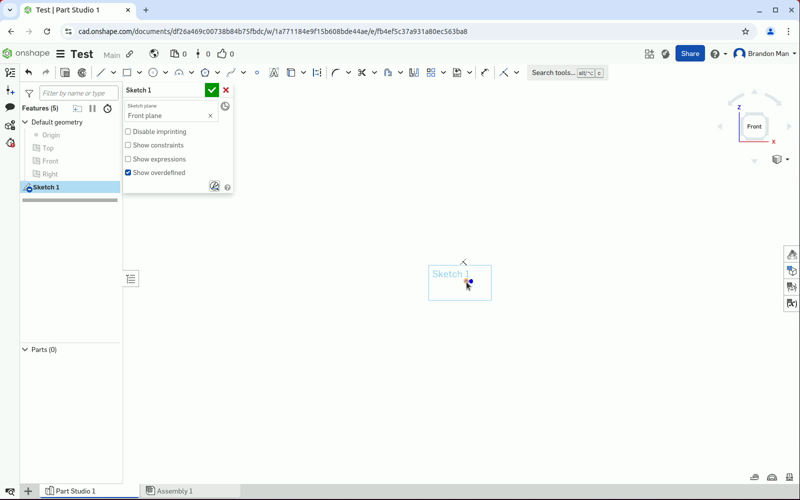
scroll(6)
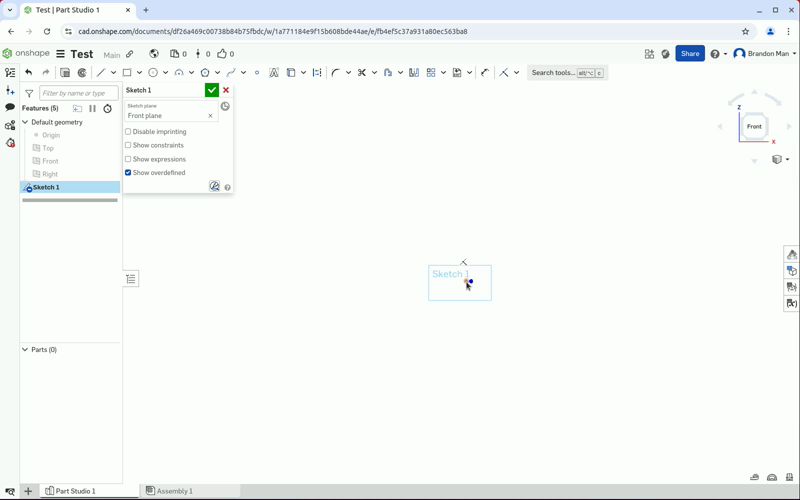
scroll(6)
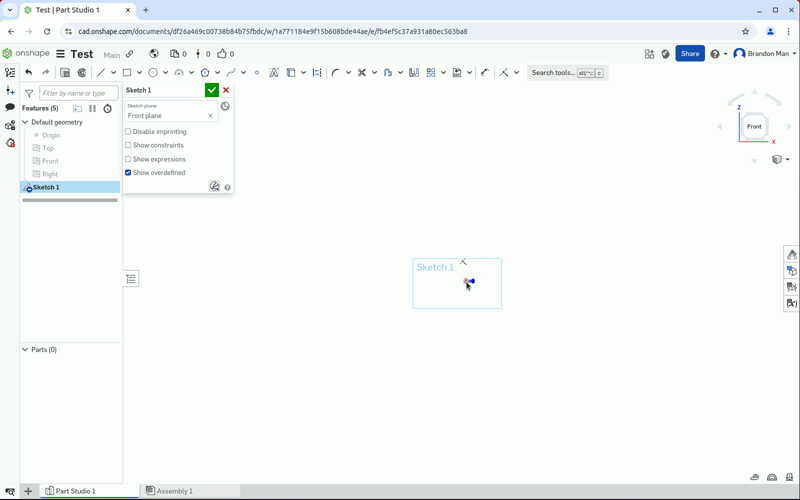
scroll(6)
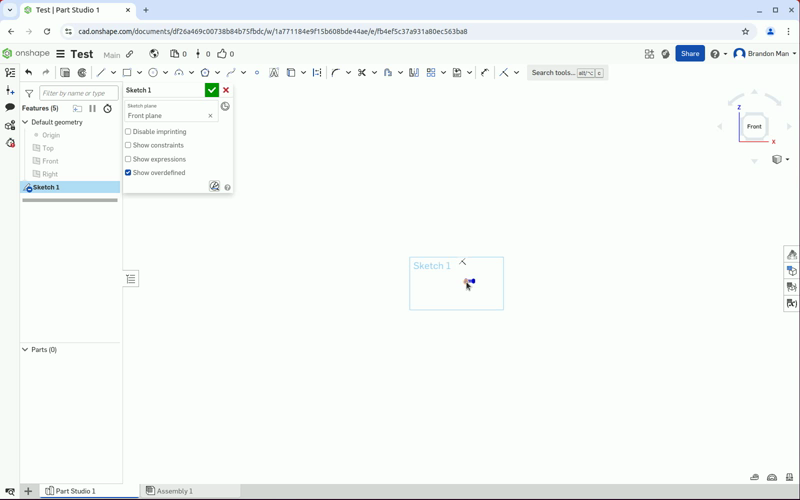
scroll(6)
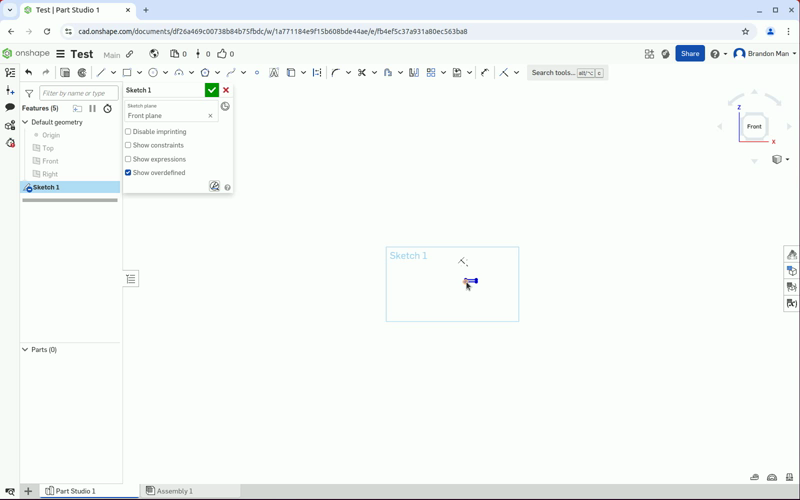
scroll(6)
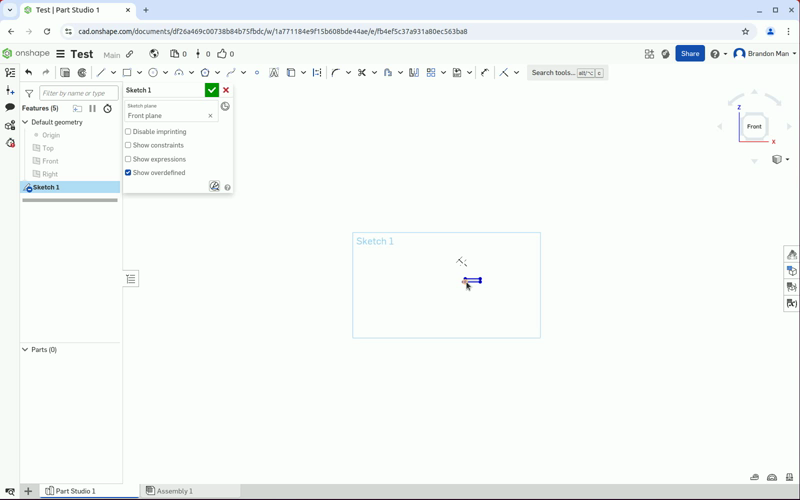
scroll(6)
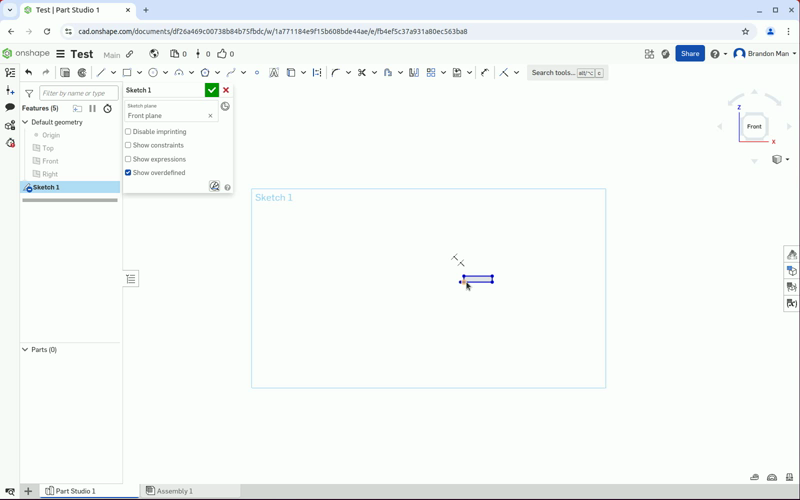
scroll(6)
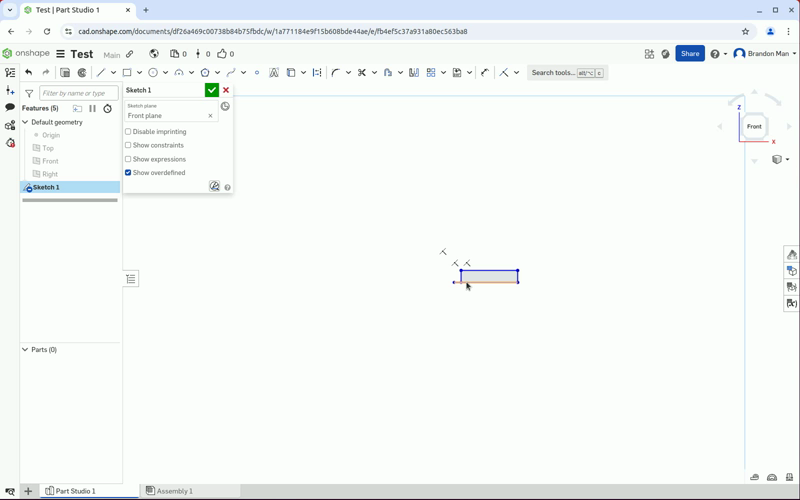
click(466, 281)
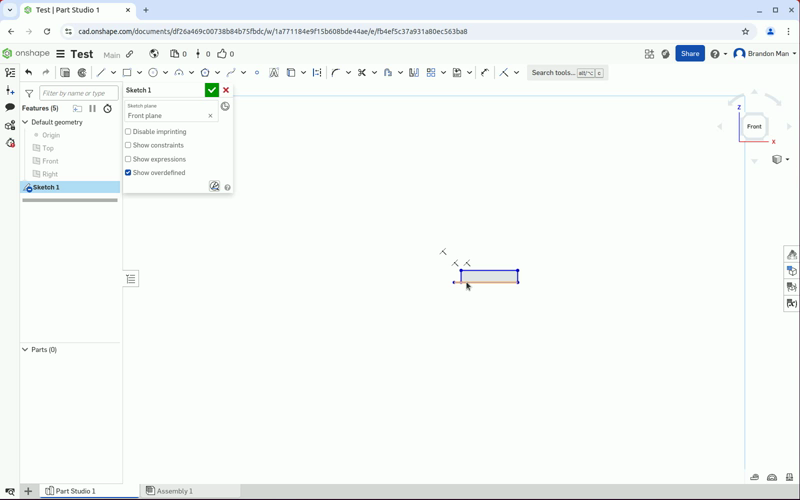
scroll(-6)
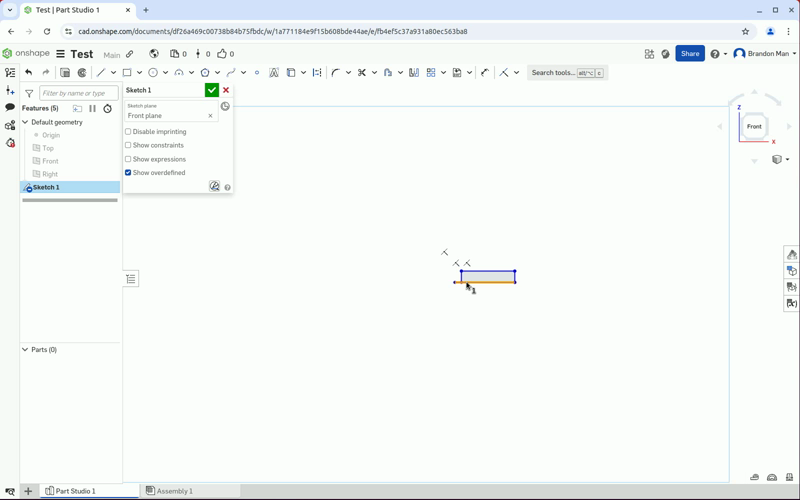
scroll(-6)
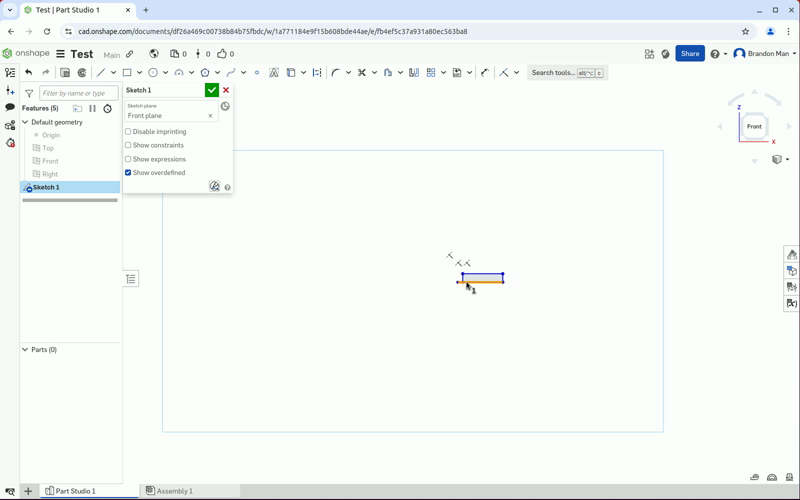
scroll(-6)
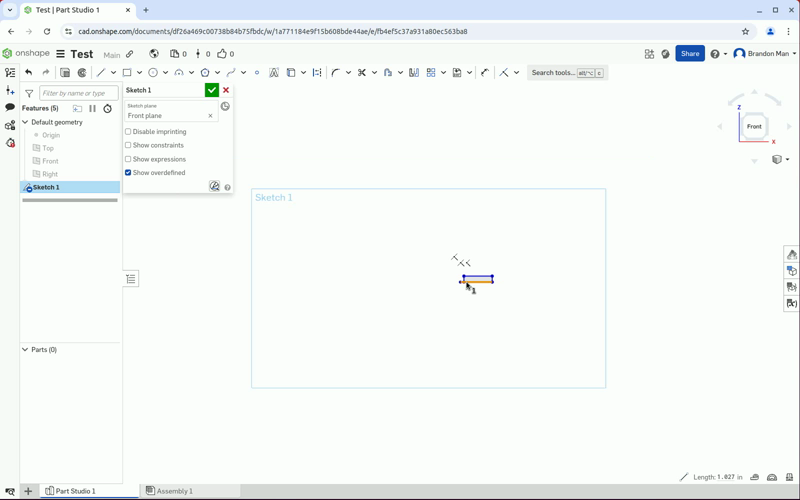
scroll(-6)
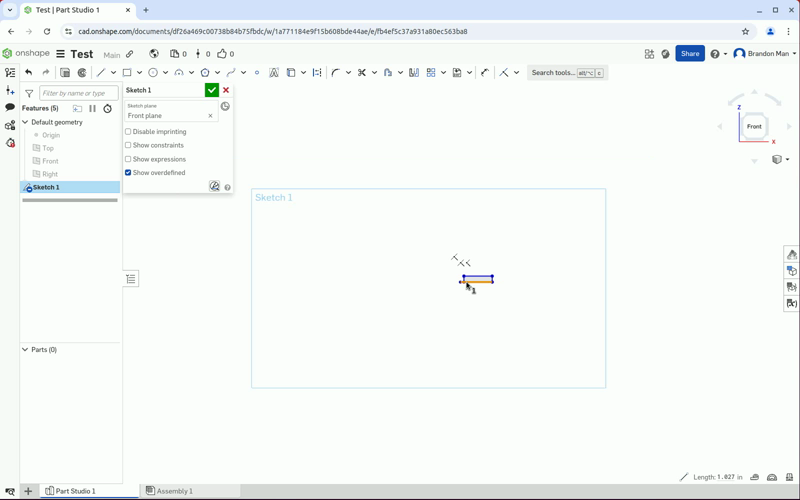
scroll(-6)
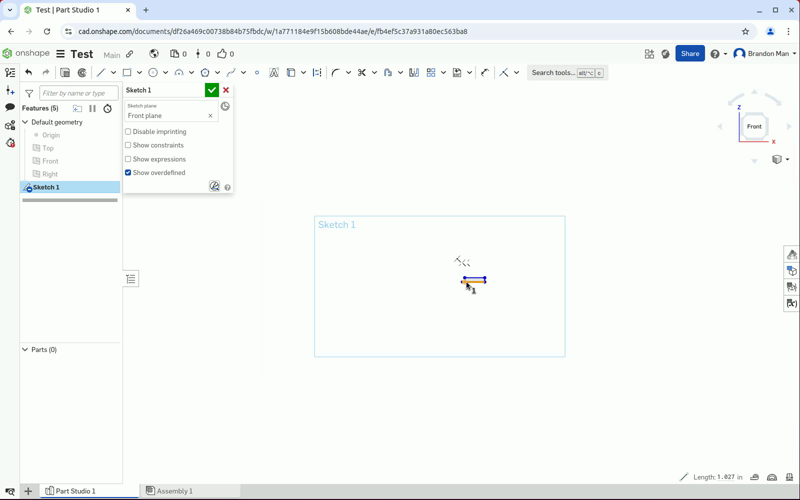
scroll(-6)
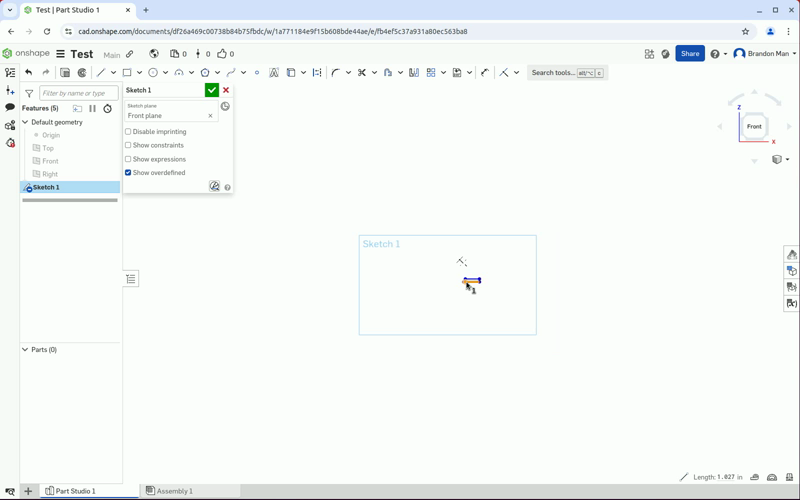
scroll(-6)
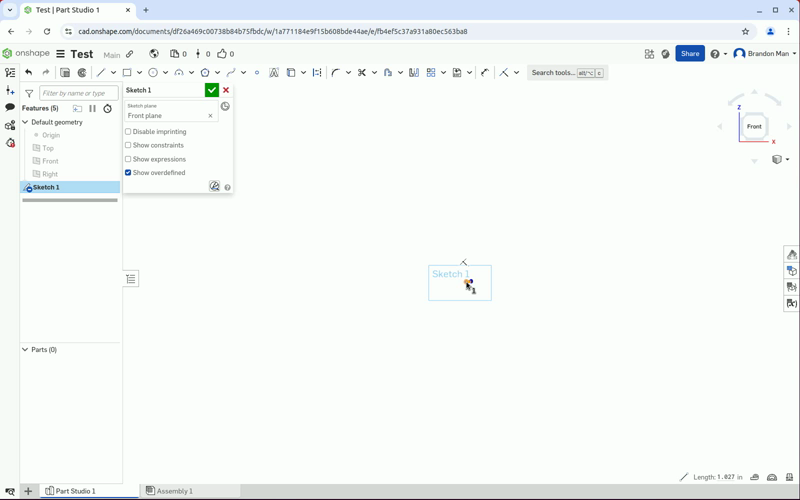
mouse_move(73, 352)
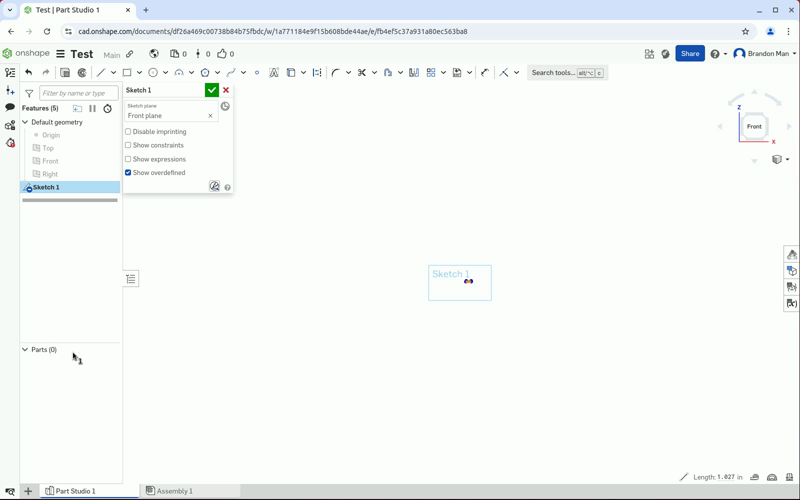
key(shift+y)
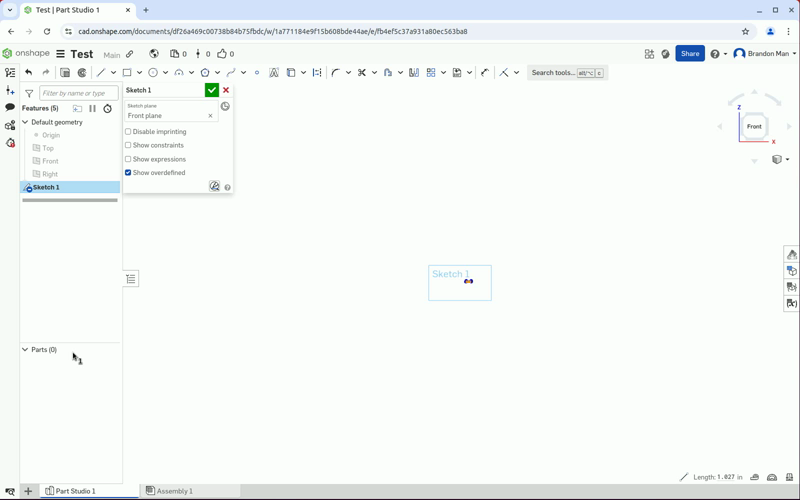
key(shift+e)
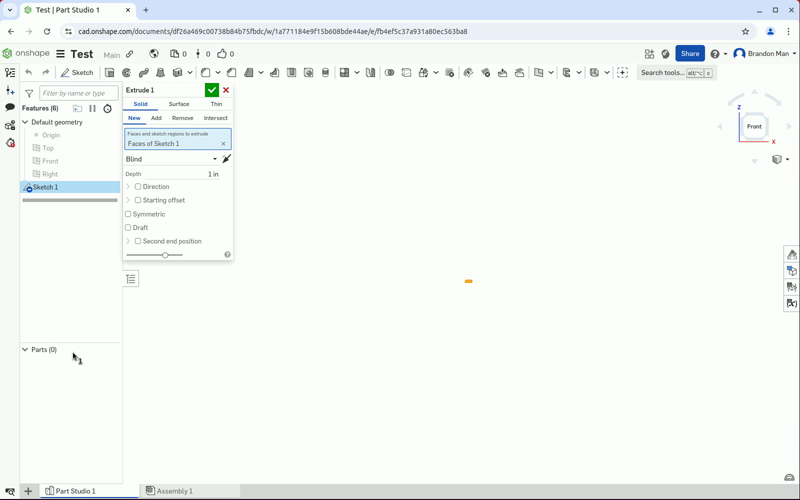
mouse_move(143, 106)
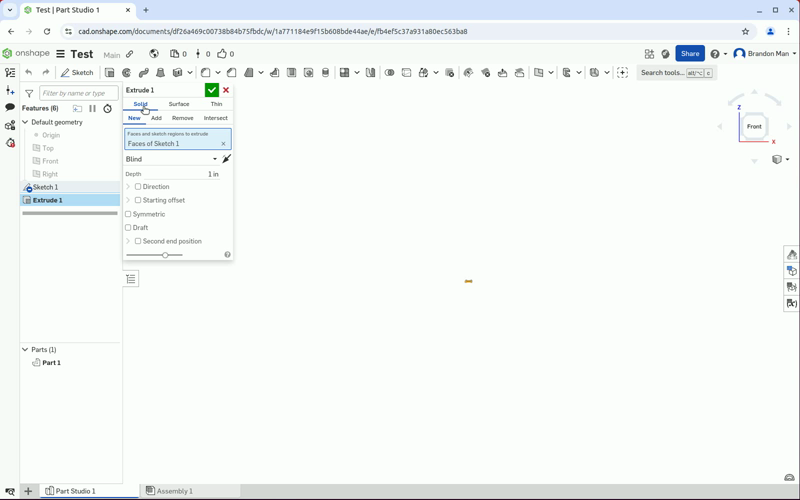
click(143, 106)
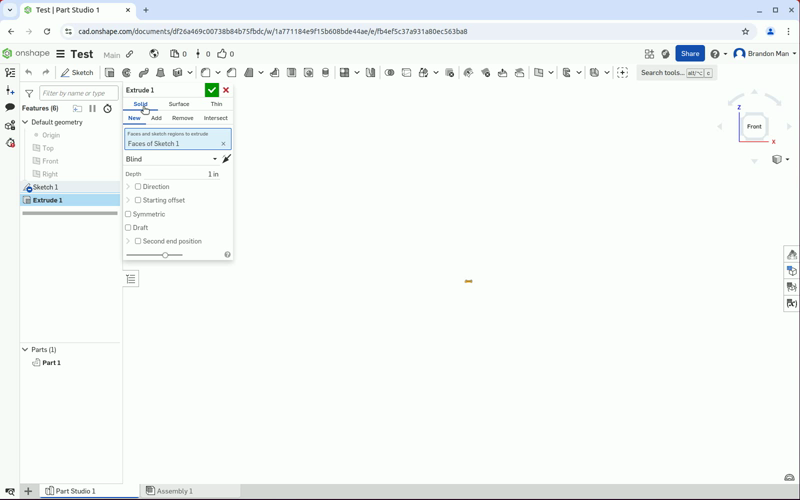
mouse_move(137, 120)
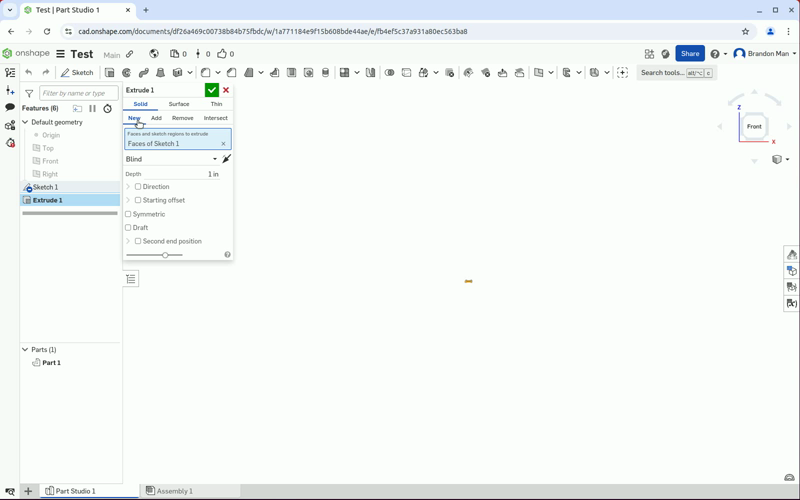
click(137, 120)
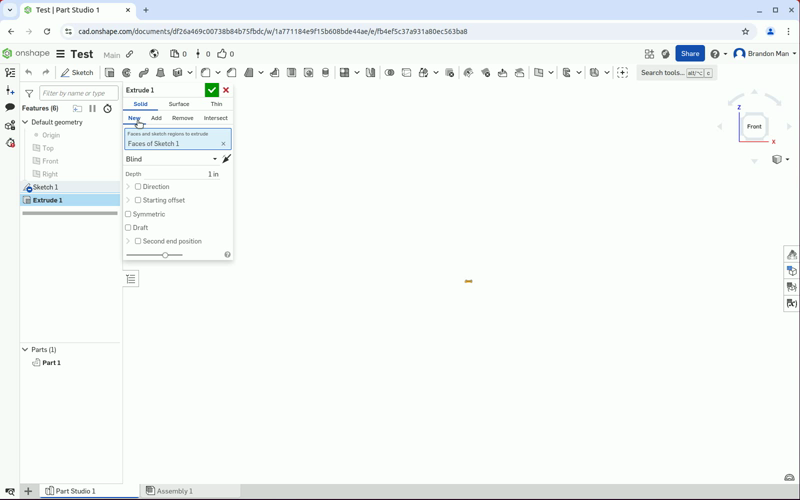
key(tab, 4)
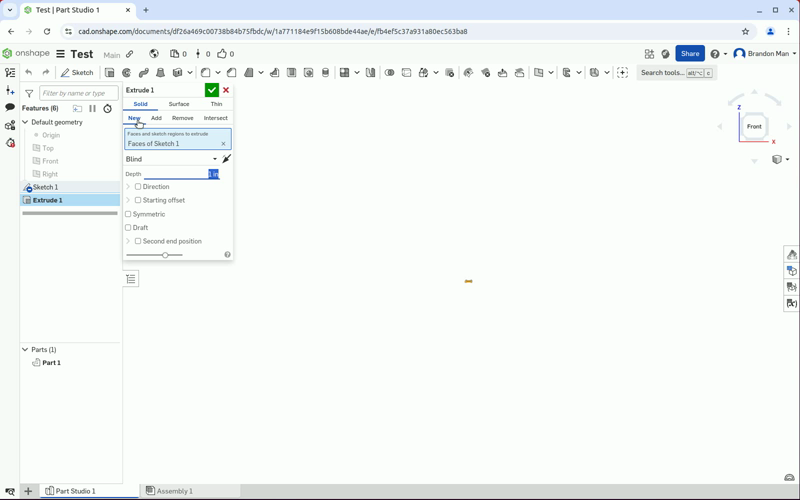
text(23.108)
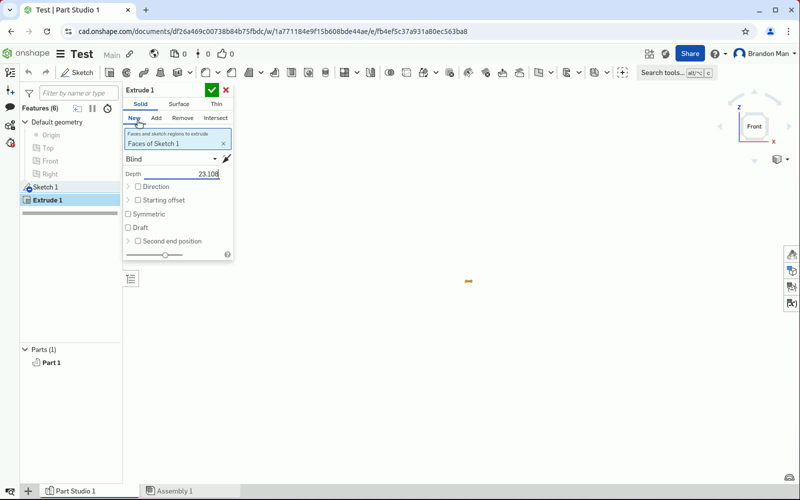
key(enter)
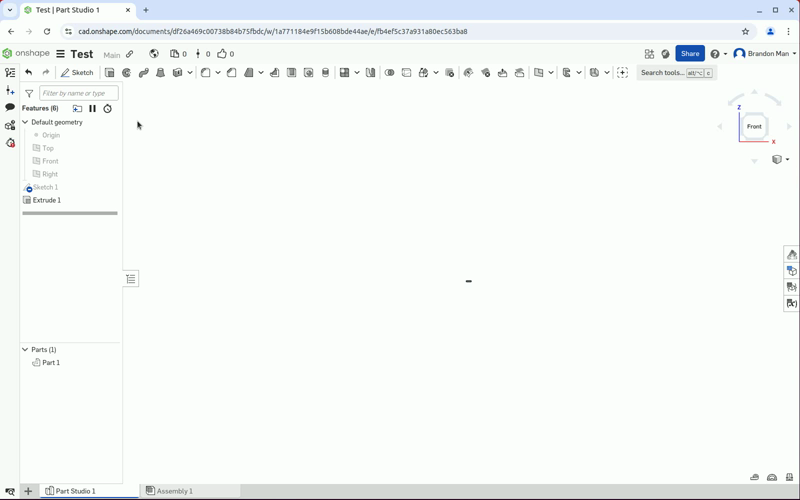
key(shift+h)
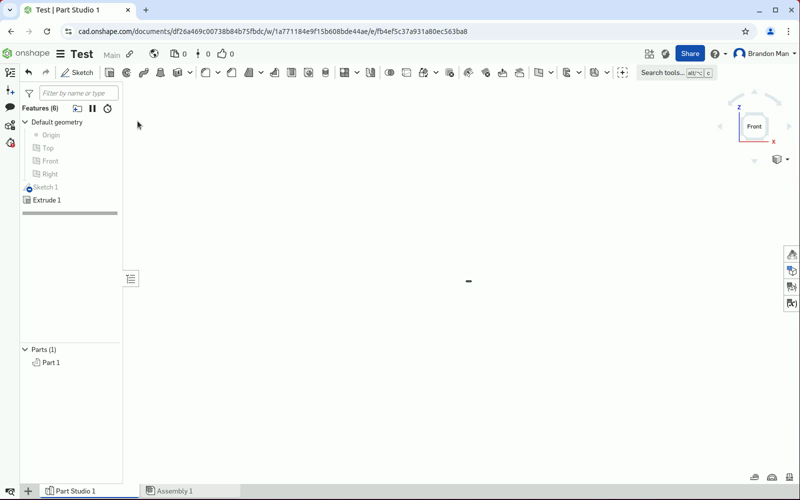
key(shift+h)
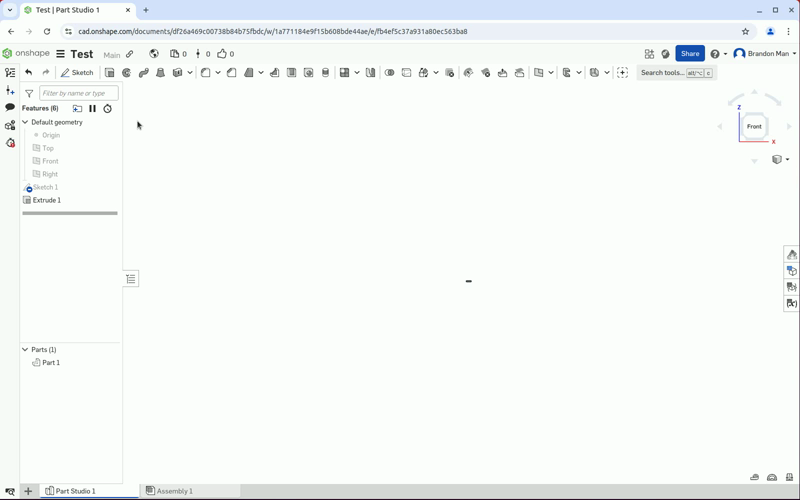
mouse_move(73, 189)
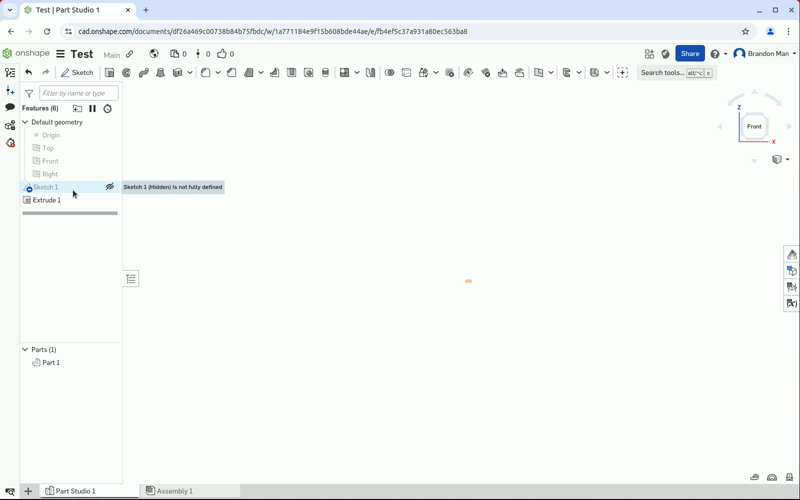
click(73, 189)
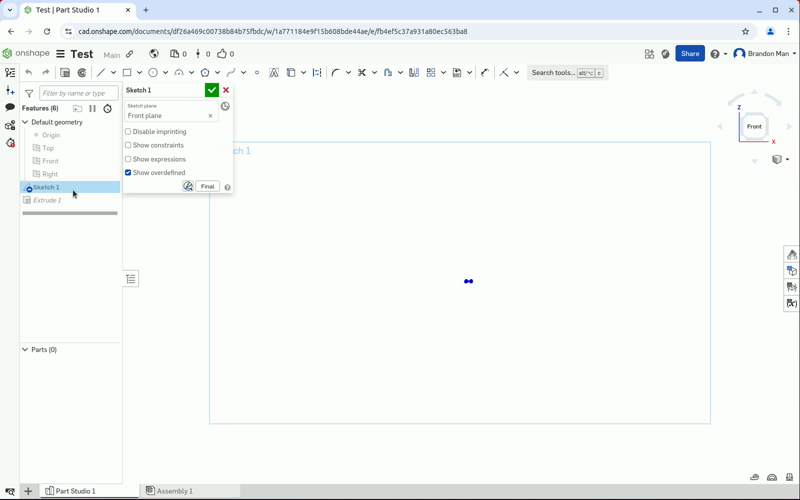
mouse_move(229, 92)
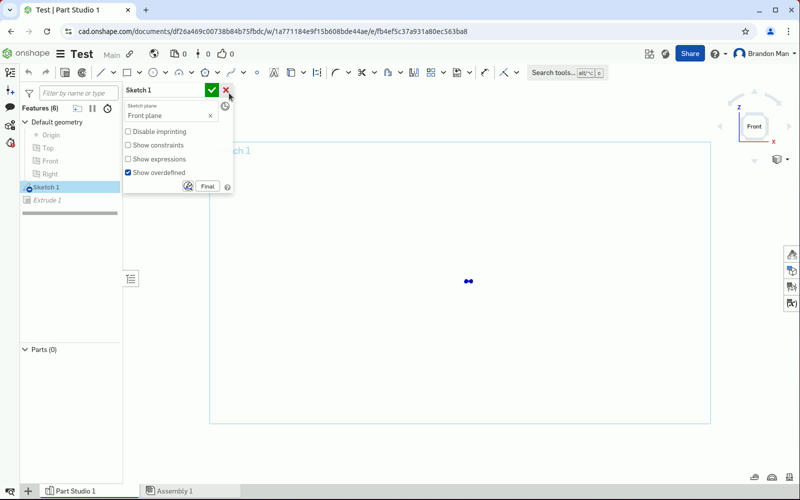
click(229, 92)
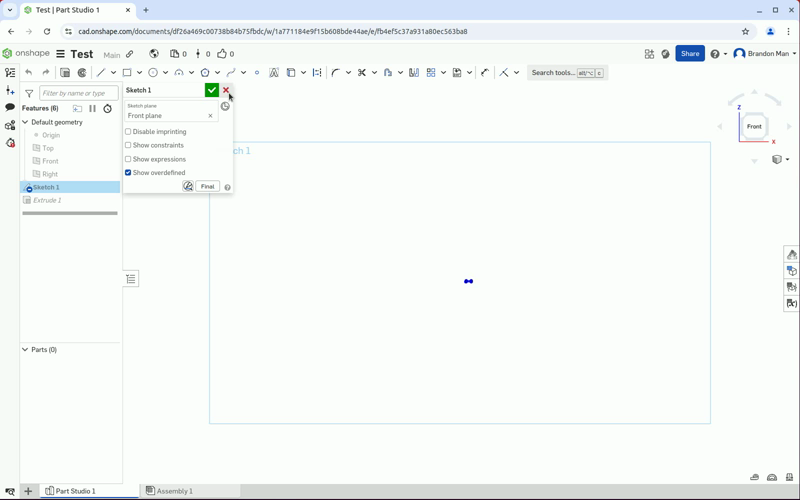
key(shift+s)
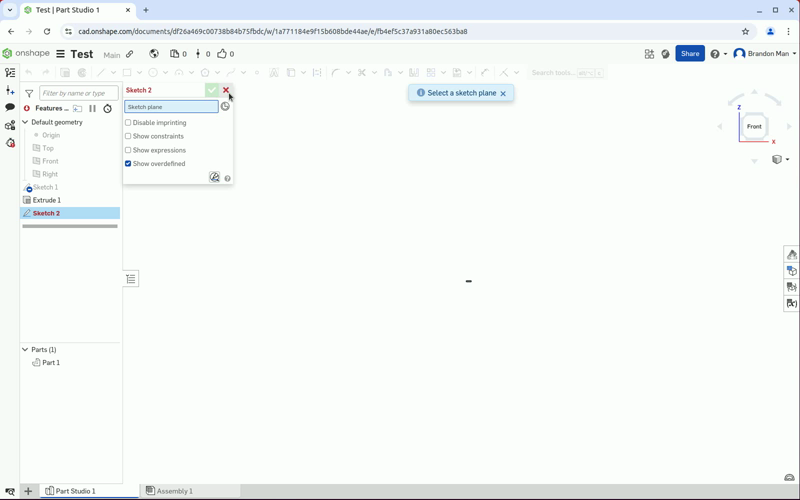
mouse_move(73, 163)
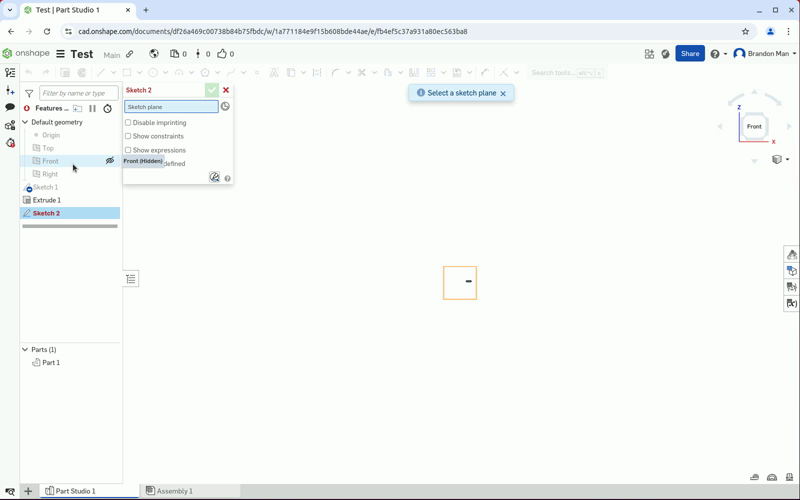
click(73, 163)
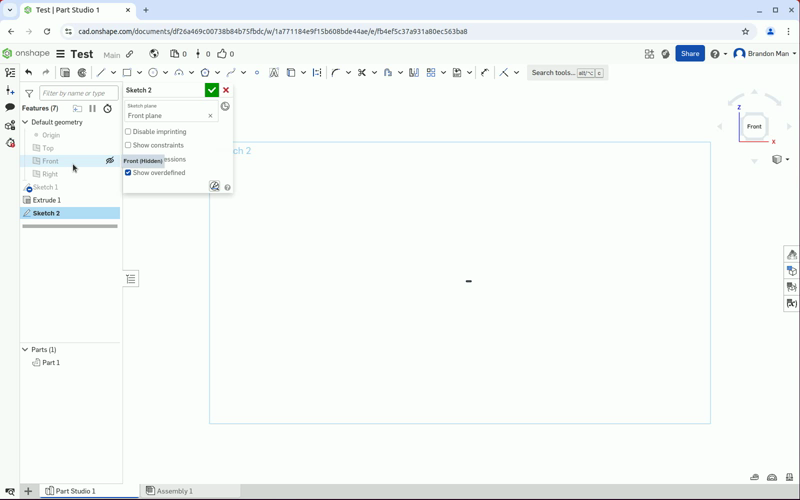
mouse_move(73, 352)
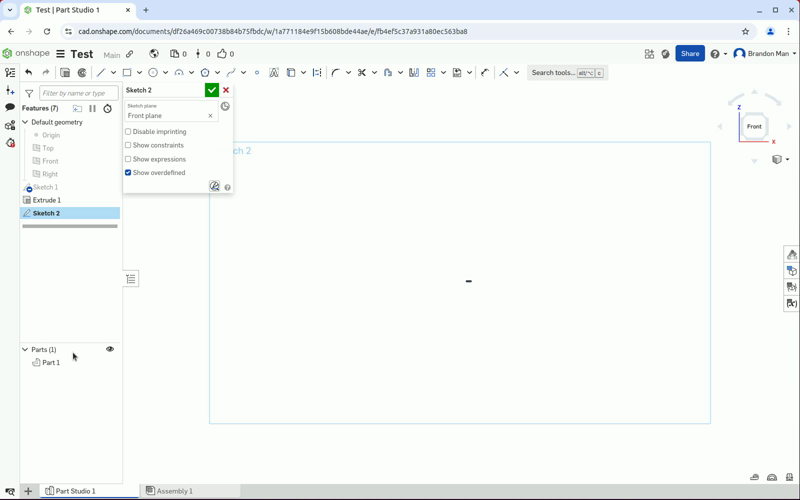
key(y)
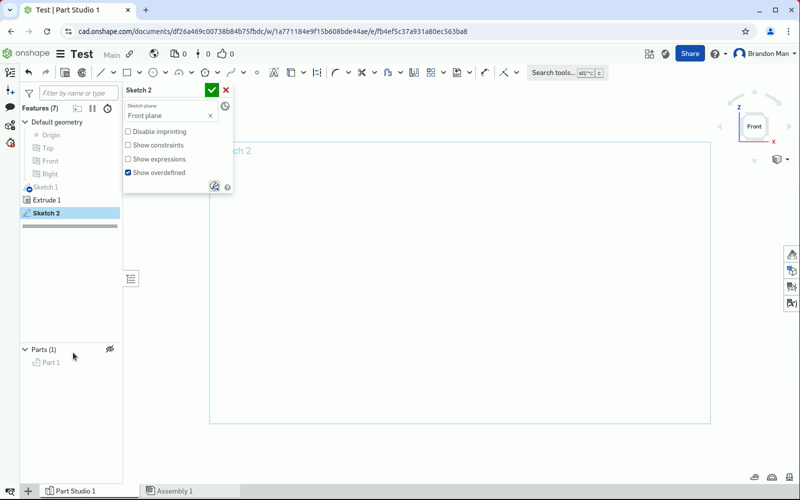
key(l)
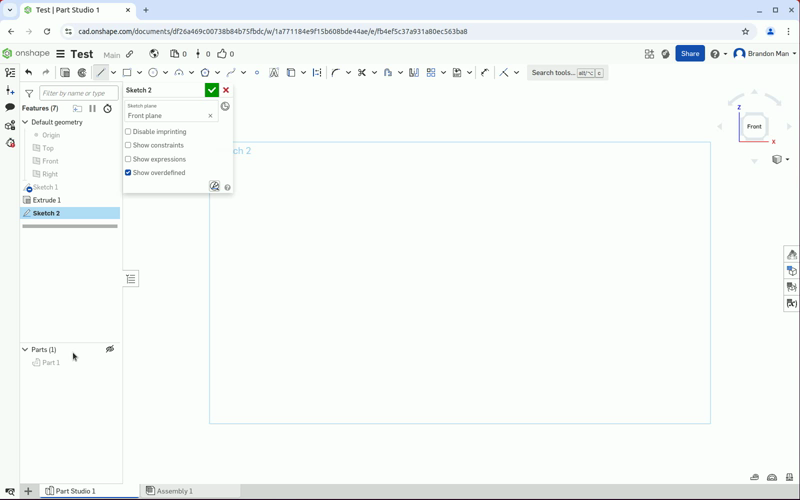
key_down(shift)
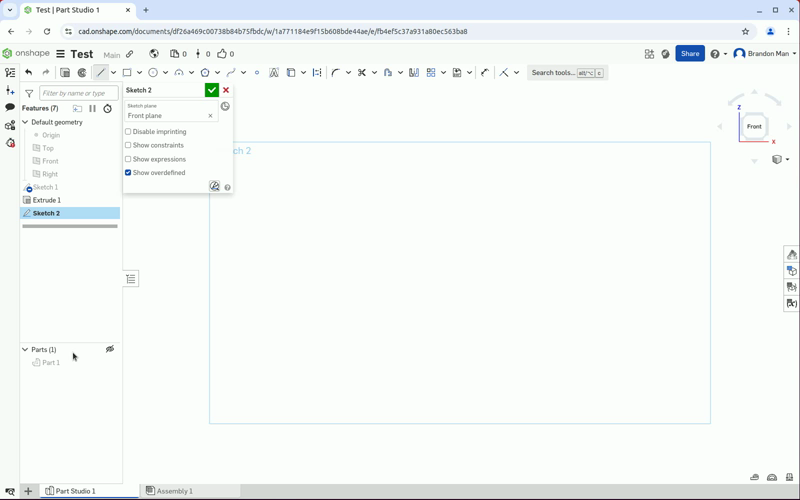
mouse_move(460, 281)
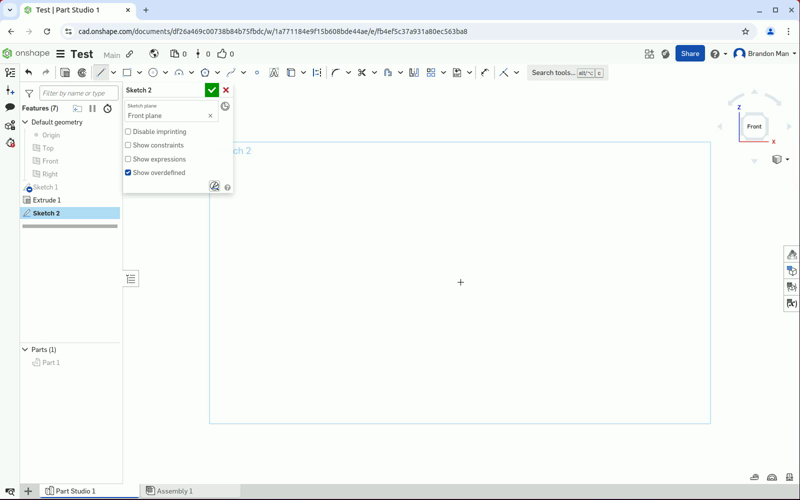
click(460, 281)
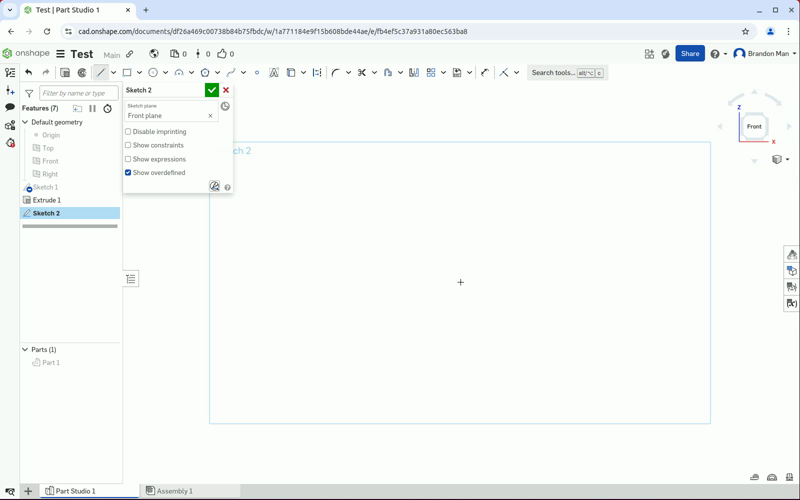
key_up(shift)
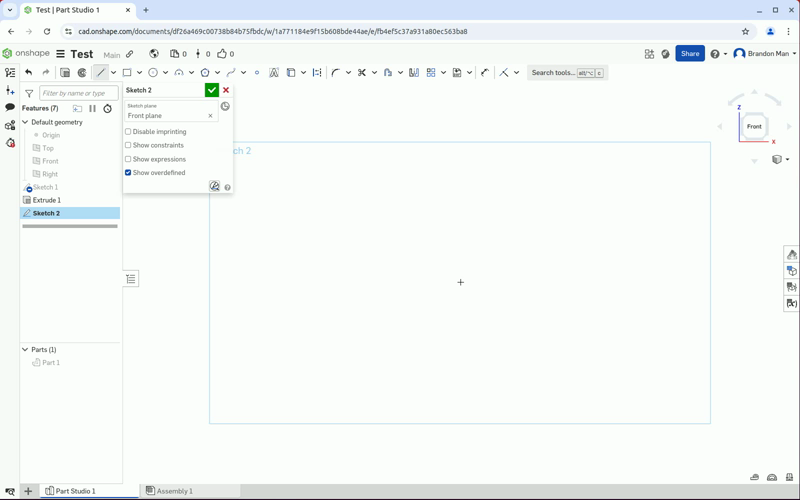
key_down(shift)
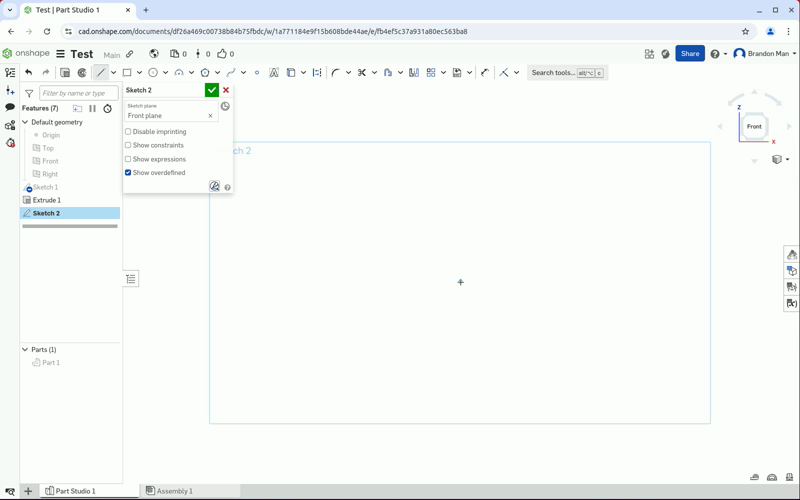
mouse_move(490, 281)
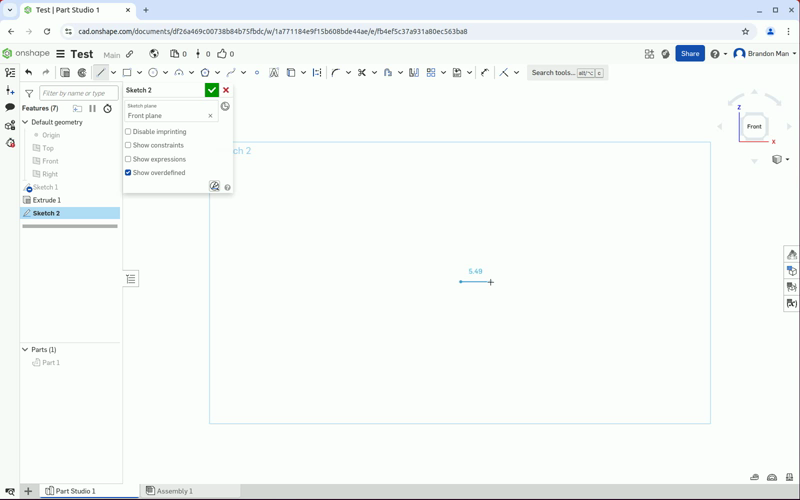
mouse_move(467, 281)
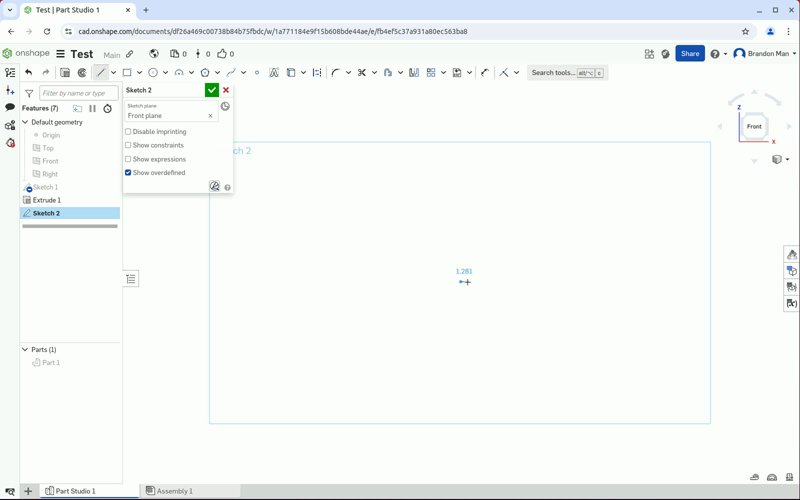
scroll(6)
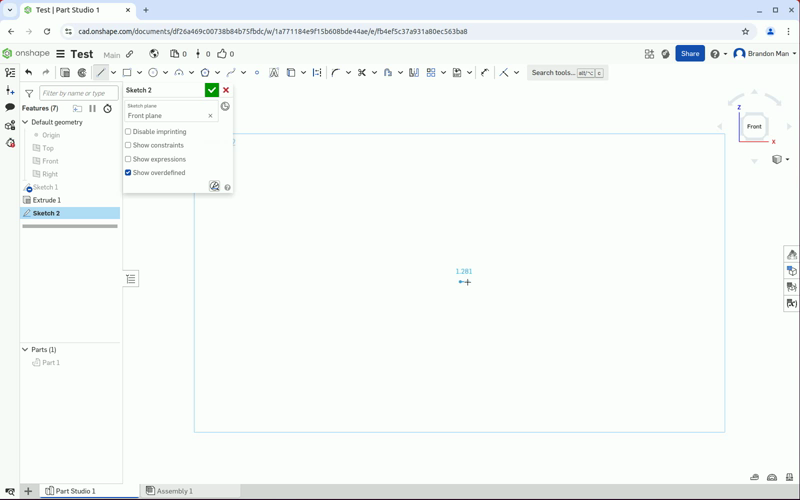
scroll(6)
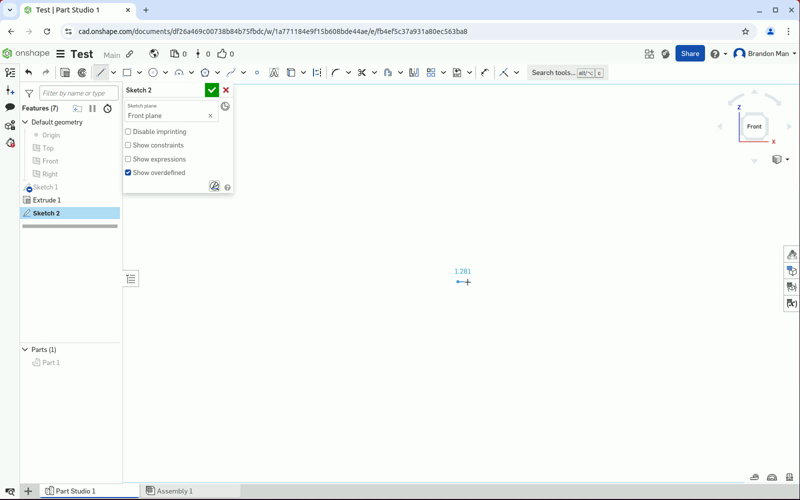
scroll(6)
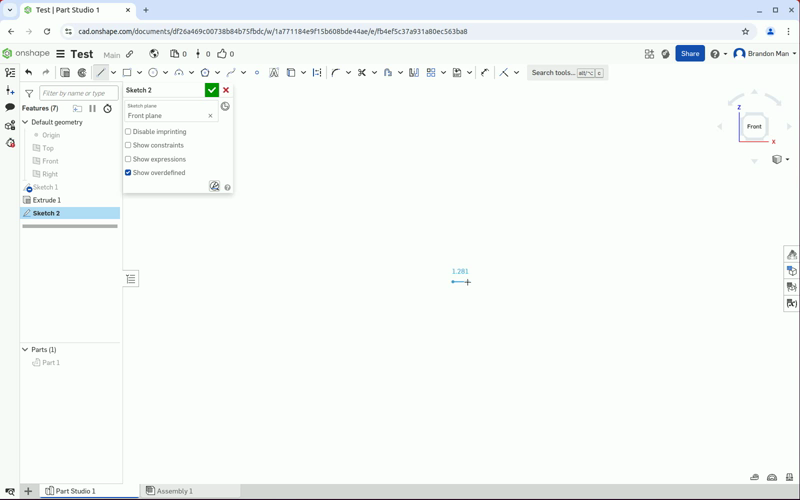
scroll(6)
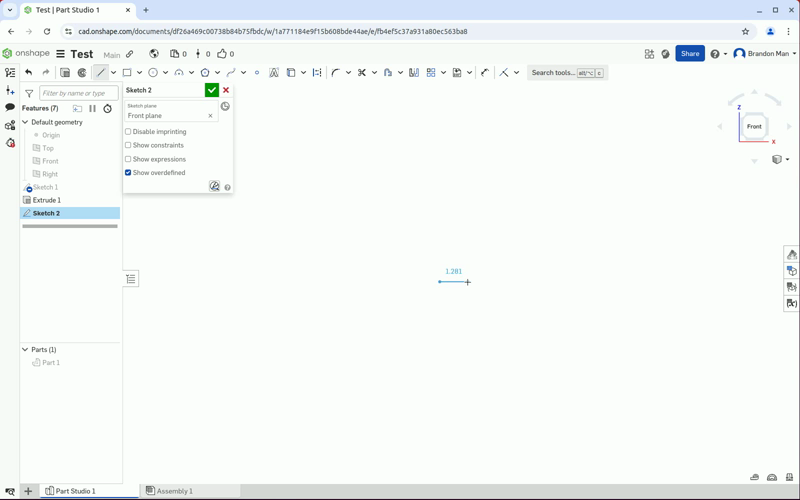
scroll(6)
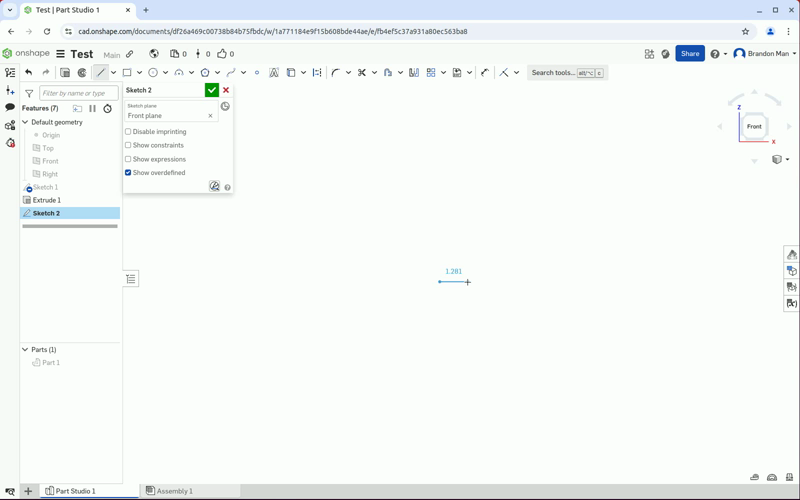
scroll(6)
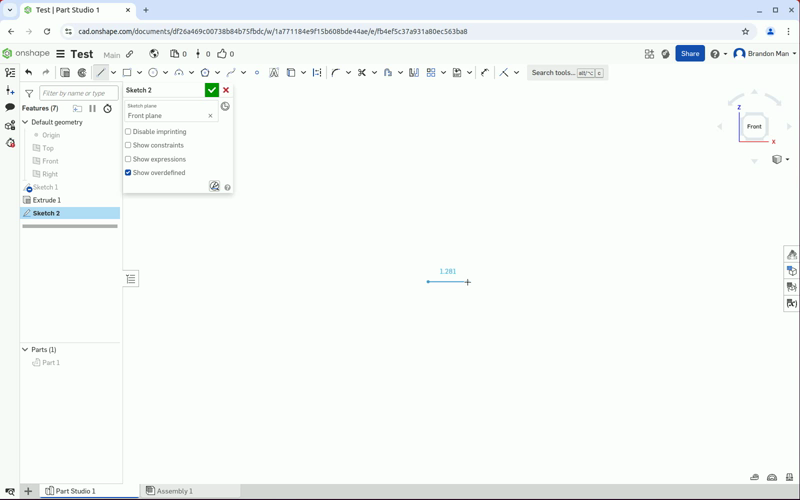
scroll(6)
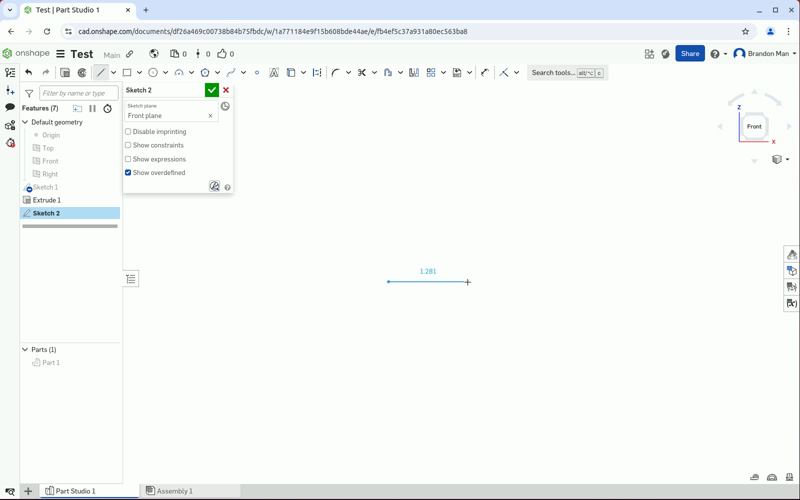
click(467, 281)
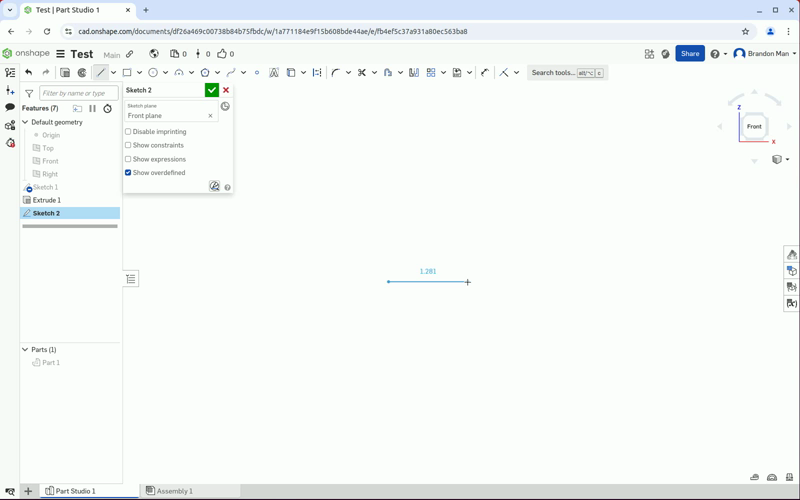
scroll(-6)
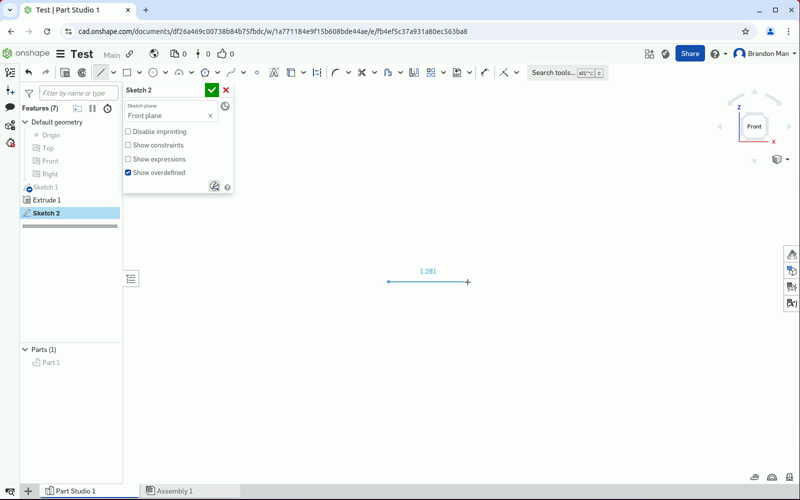
scroll(-6)
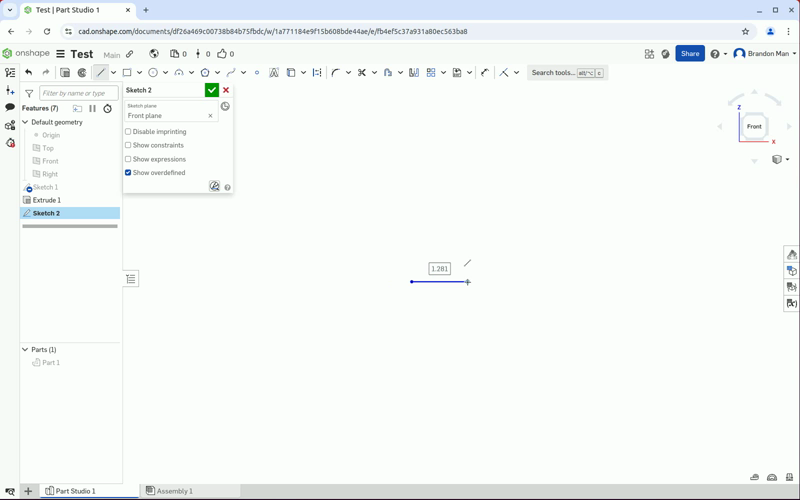
scroll(-6)
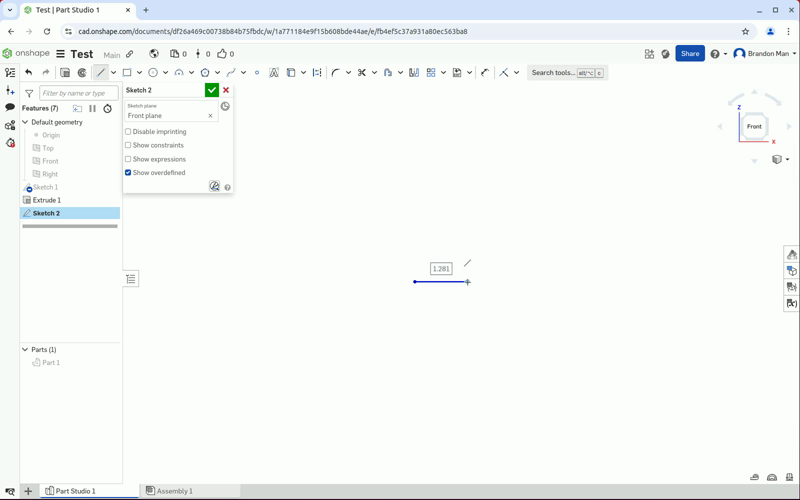
scroll(-6)
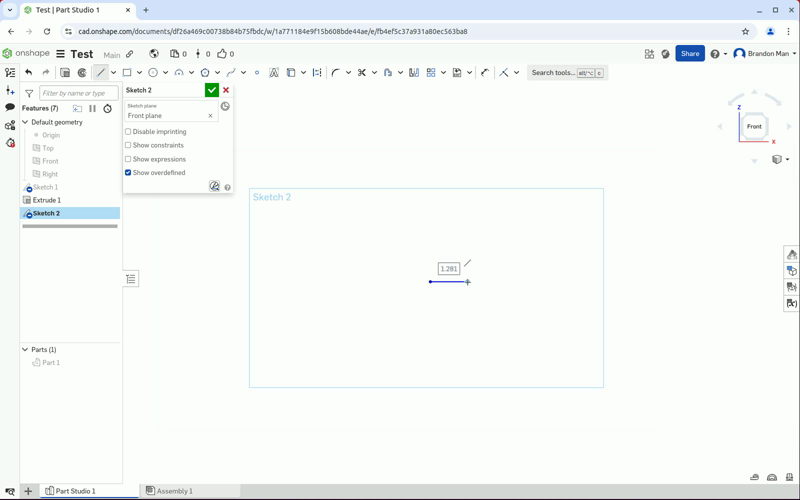
scroll(-6)
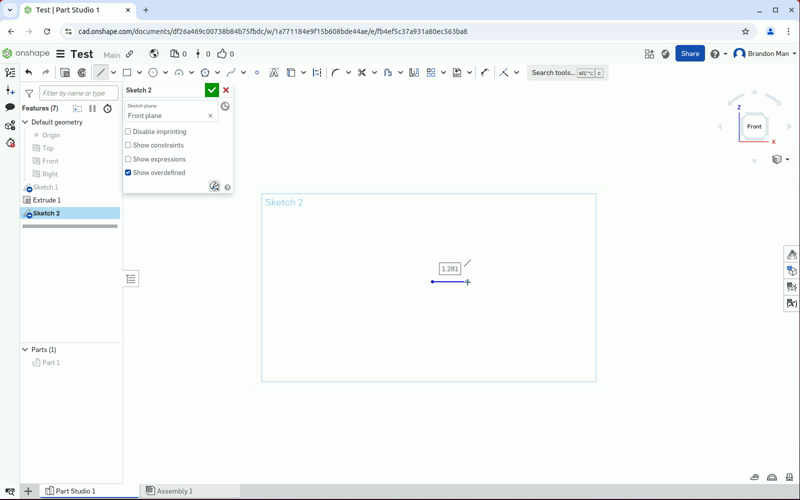
scroll(-6)
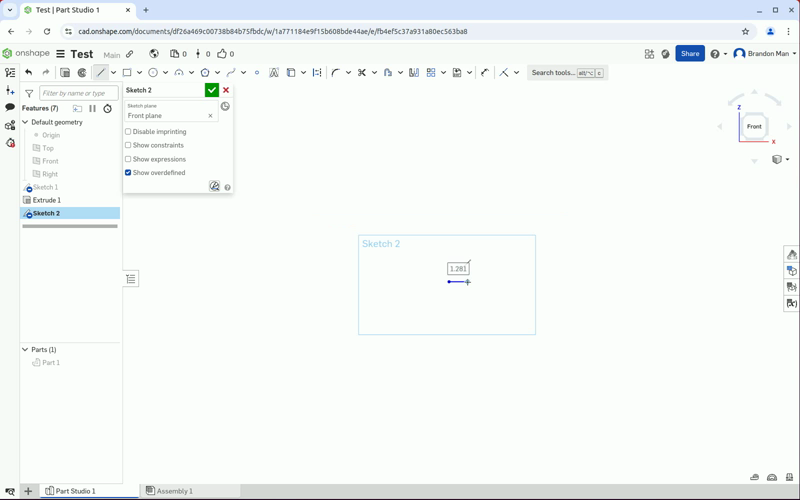
scroll(-6)
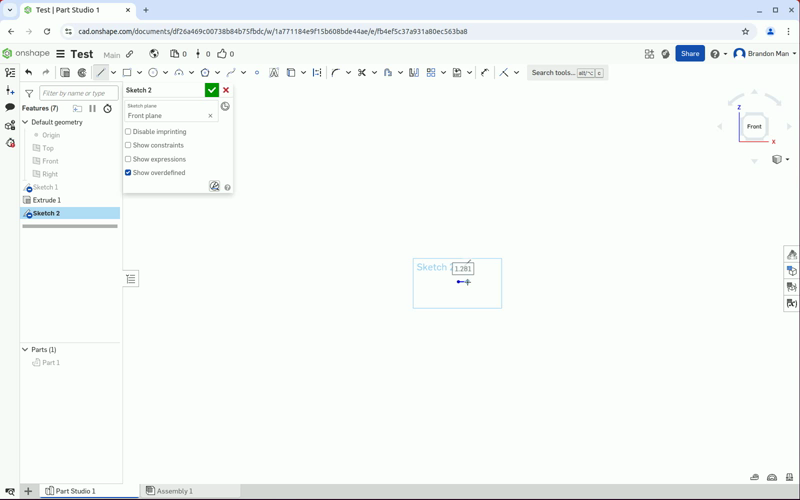
key_up(shift)
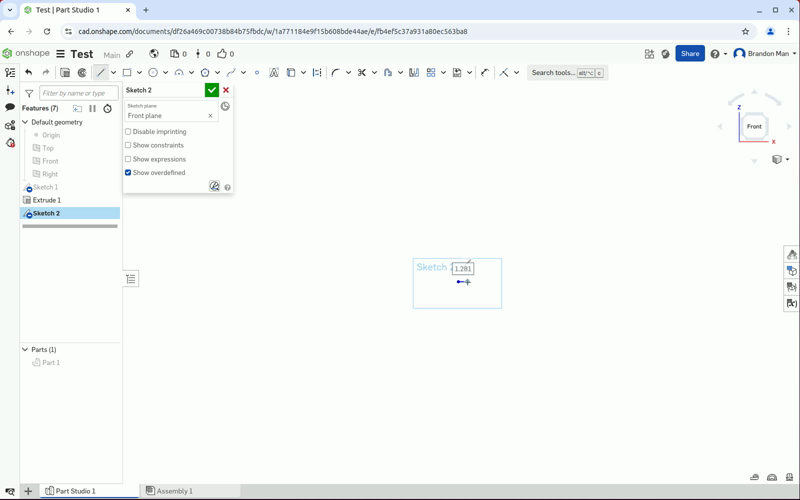
key_down(shift)
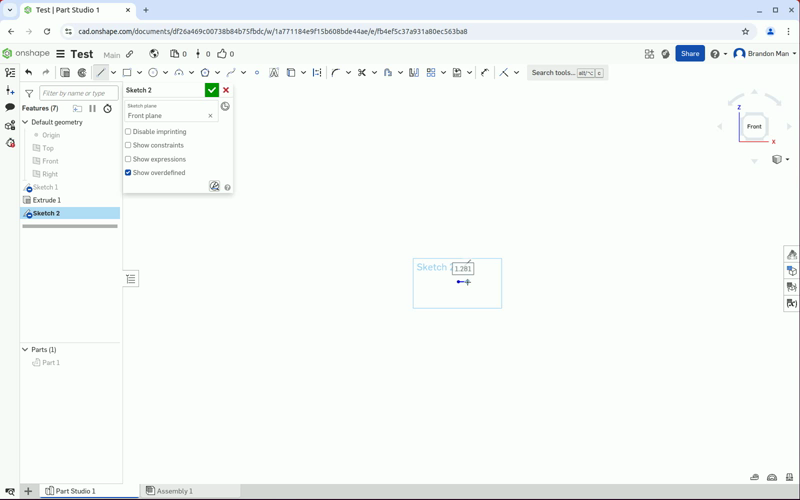
mouse_move(497, 281)
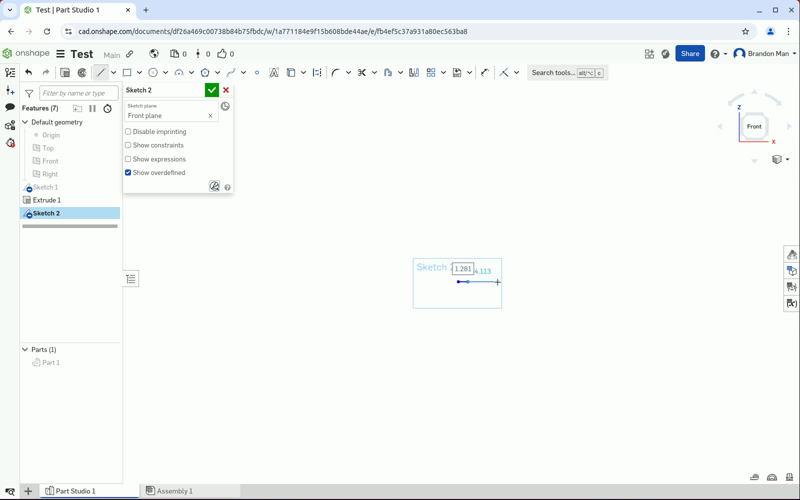
mouse_move(467, 280)
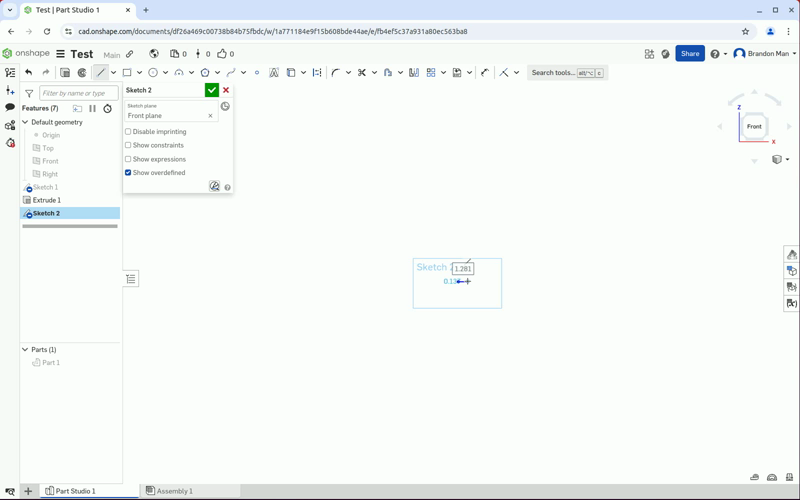
scroll(6)
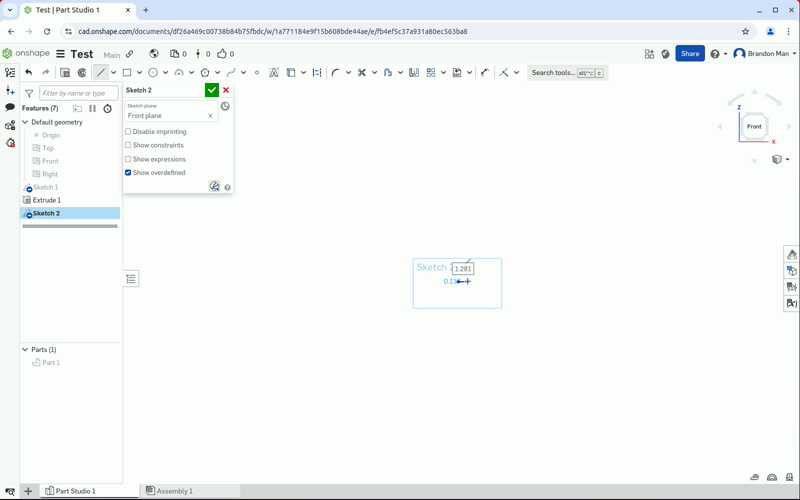
scroll(6)
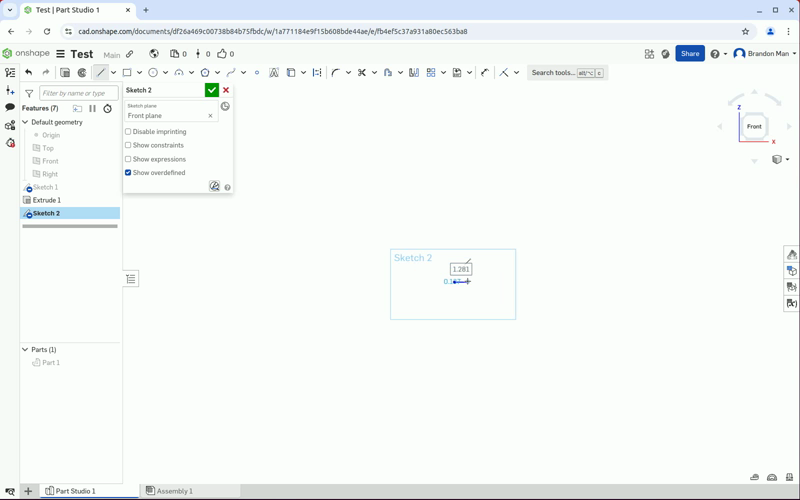
scroll(6)
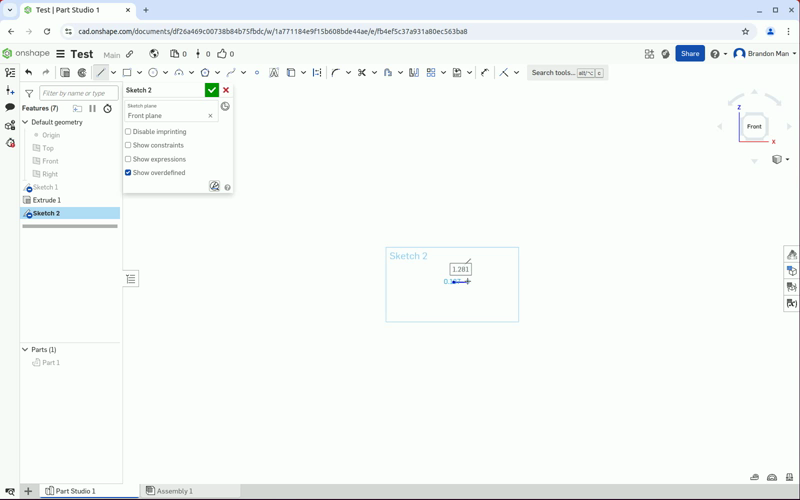
scroll(6)
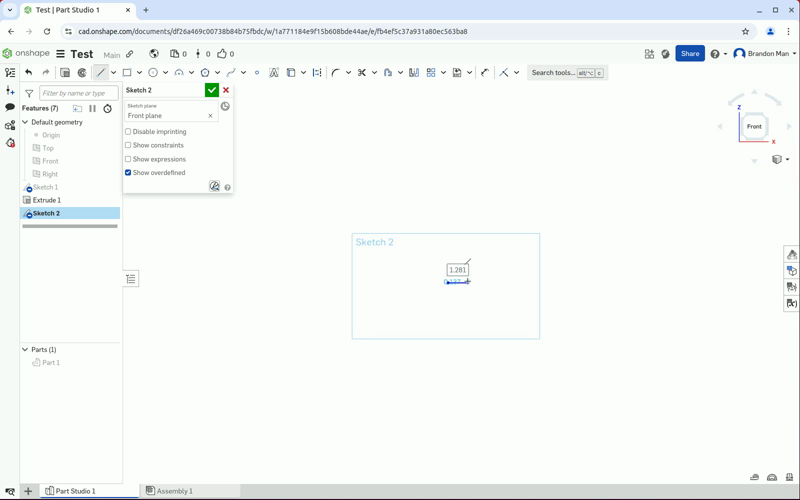
scroll(6)
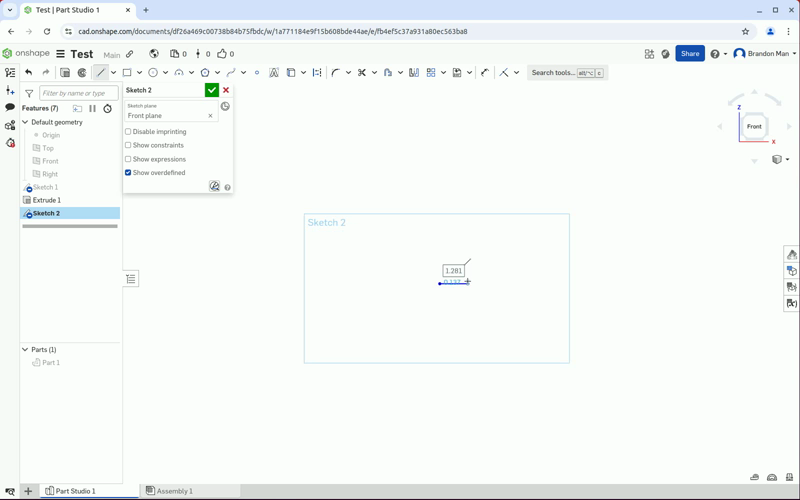
scroll(6)
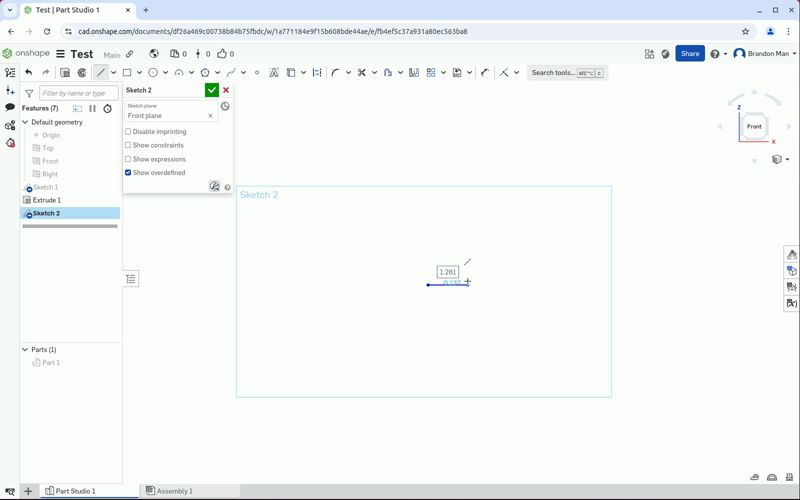
scroll(6)
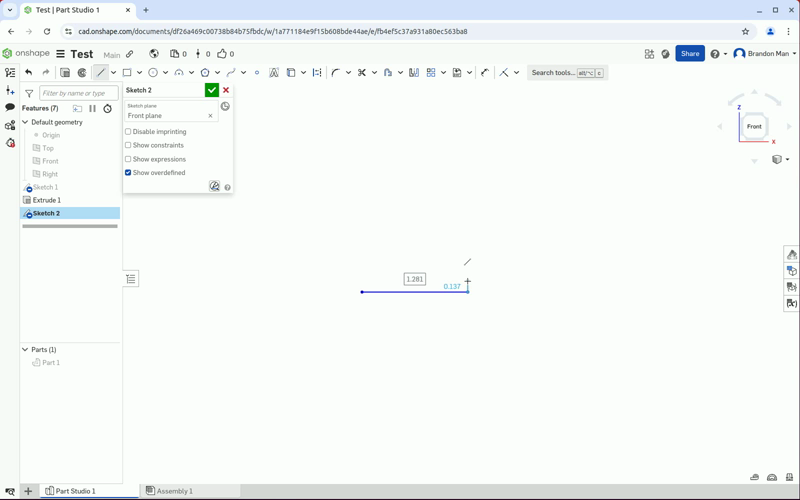
click(467, 280)
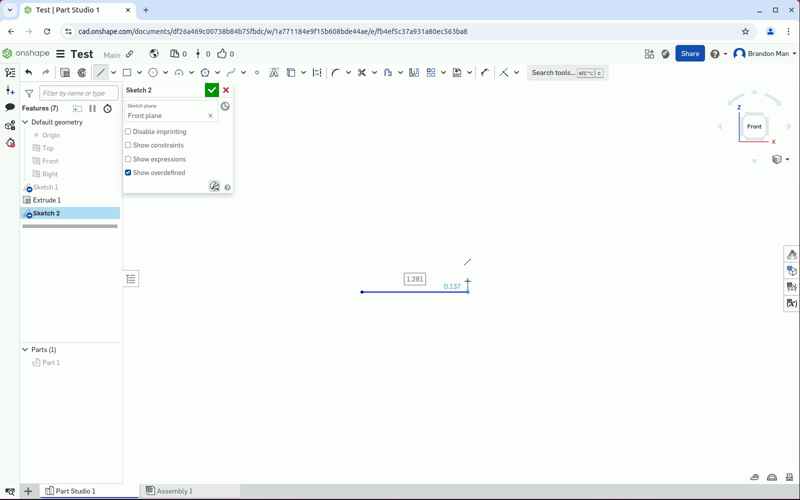
scroll(-6)
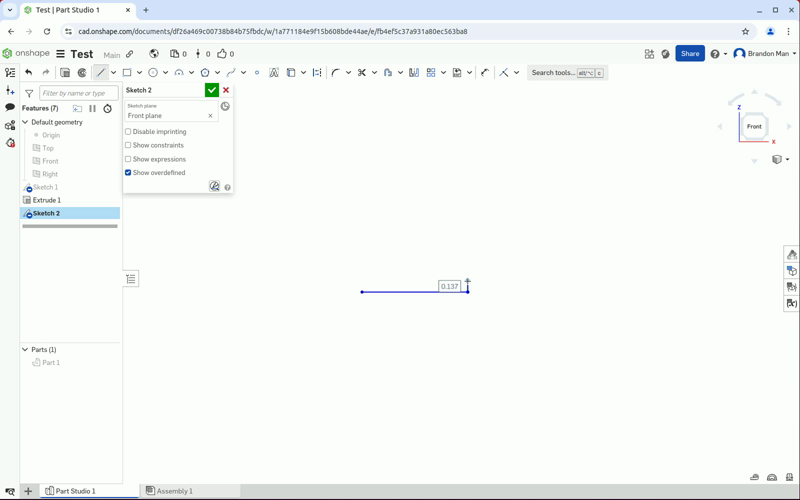
scroll(-6)
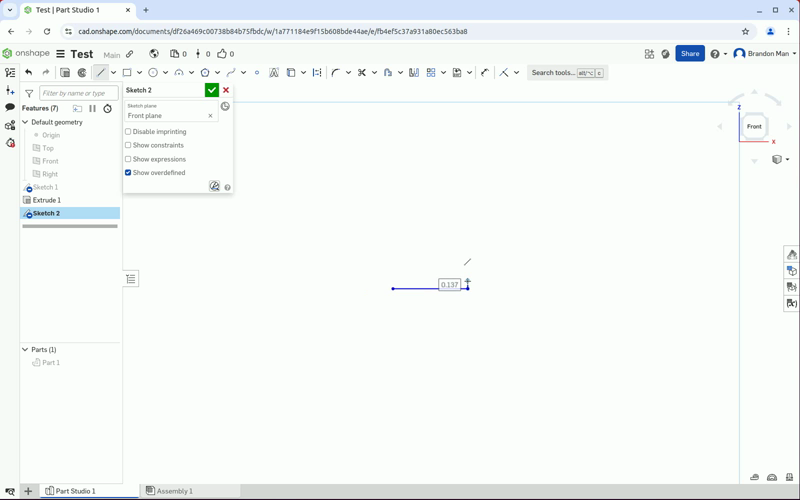
scroll(-6)
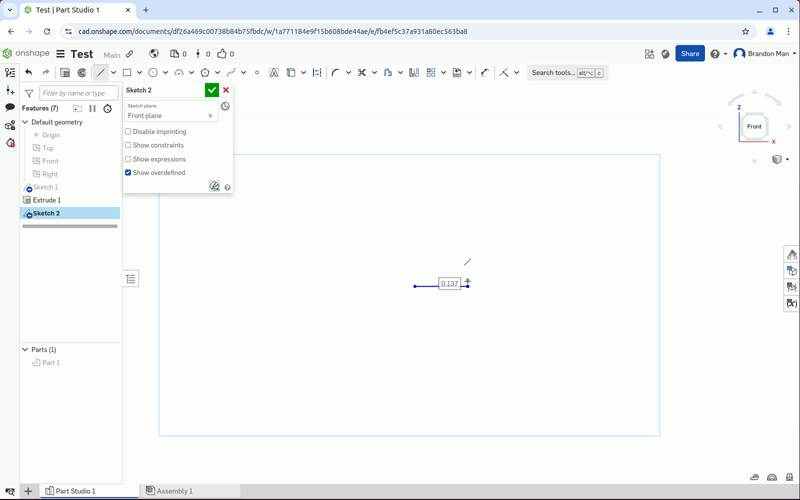
scroll(-6)
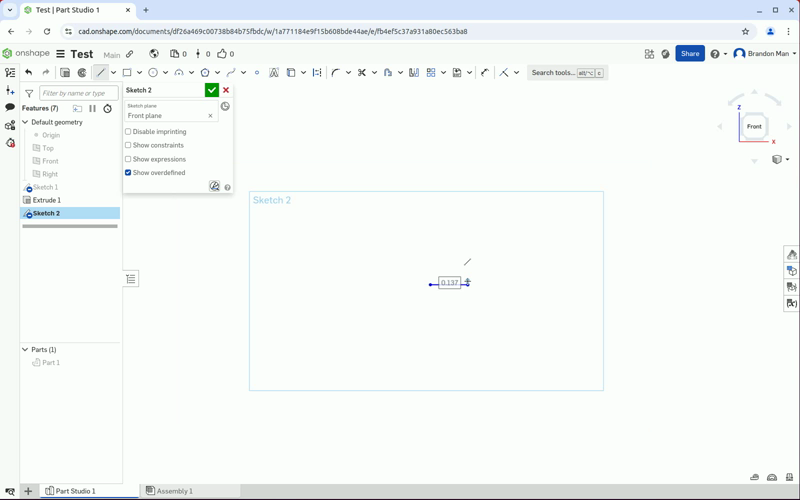
scroll(-6)
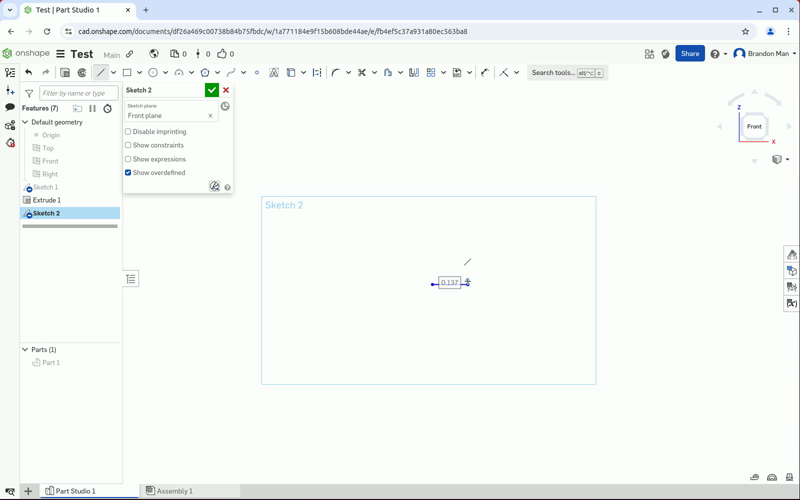
scroll(-6)
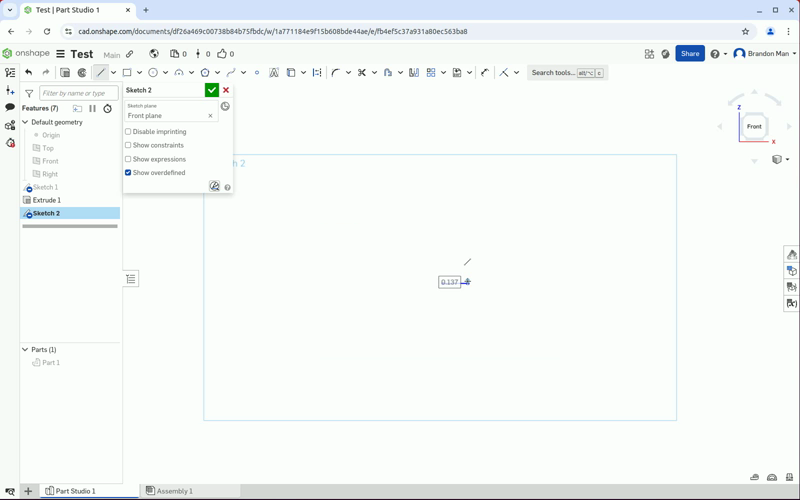
scroll(-6)
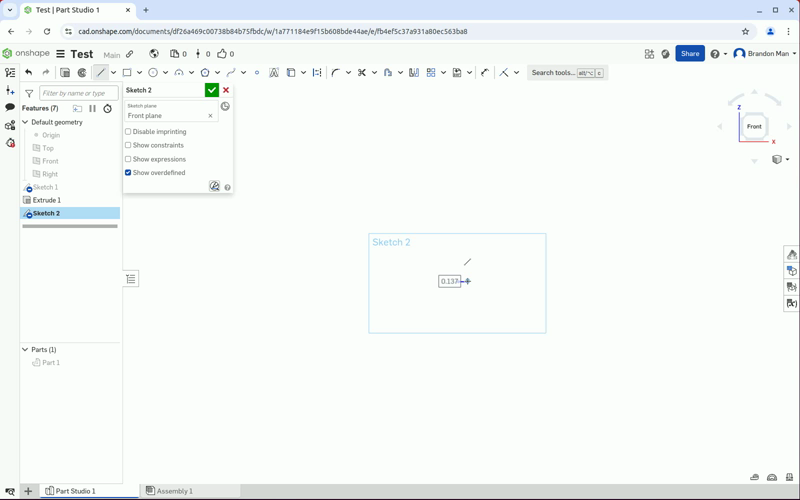
key_up(shift)
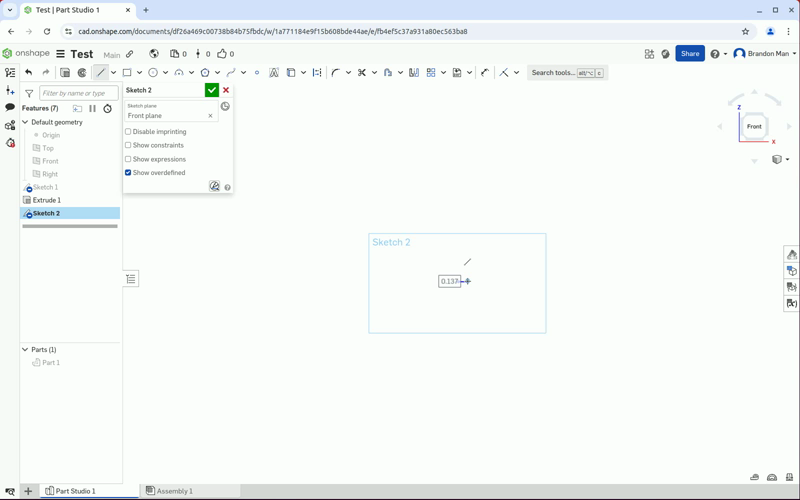
key_down(shift)
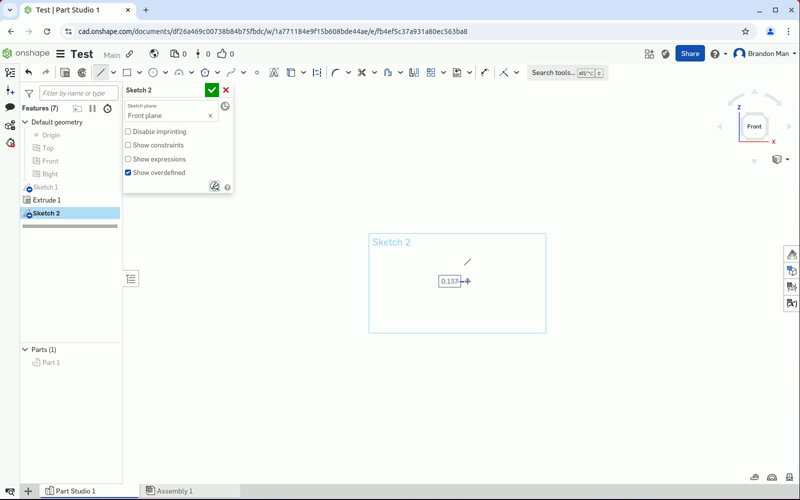
mouse_move(497, 280)
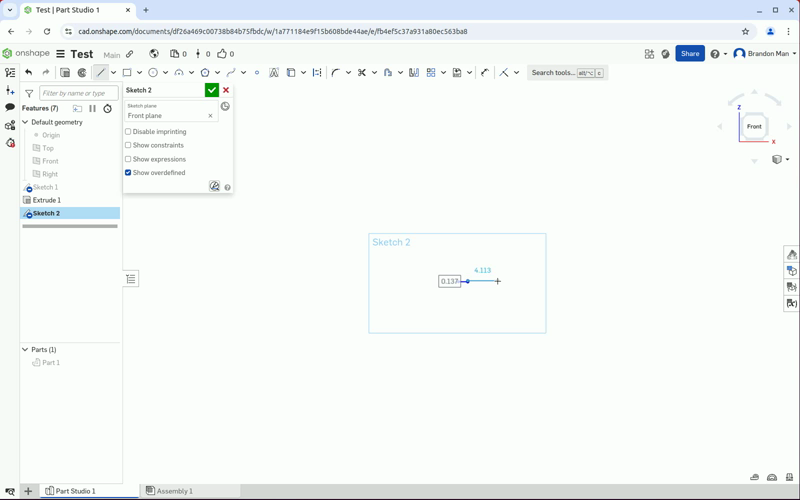
mouse_move(460, 280)
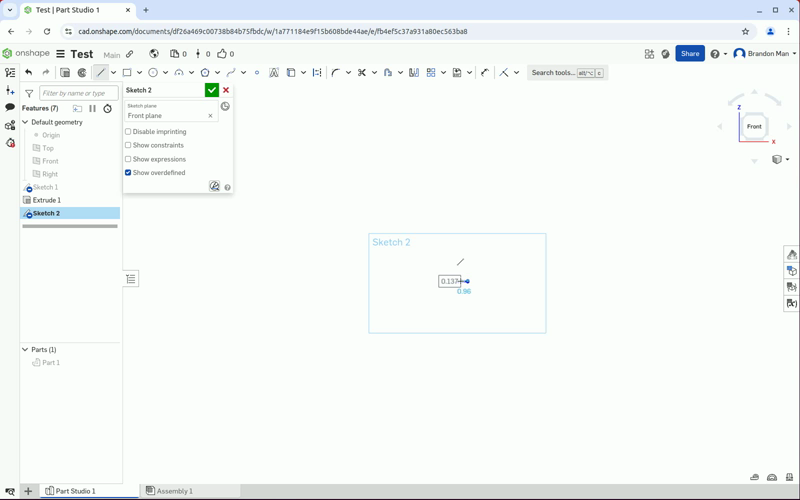
scroll(6)
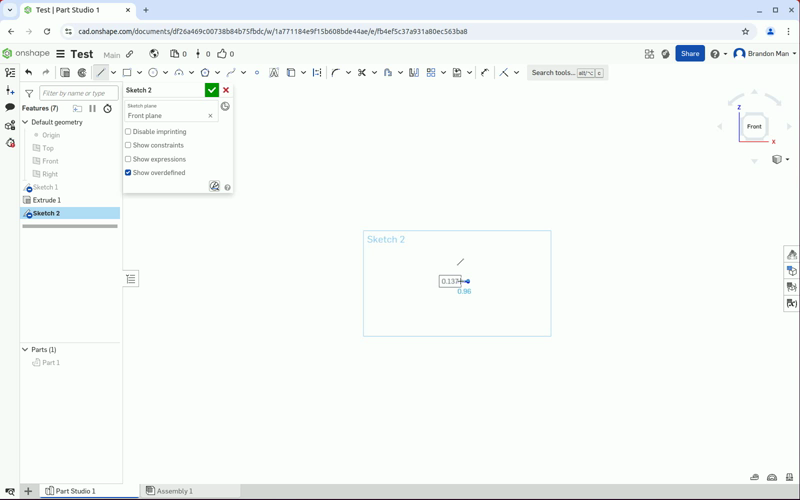
scroll(6)
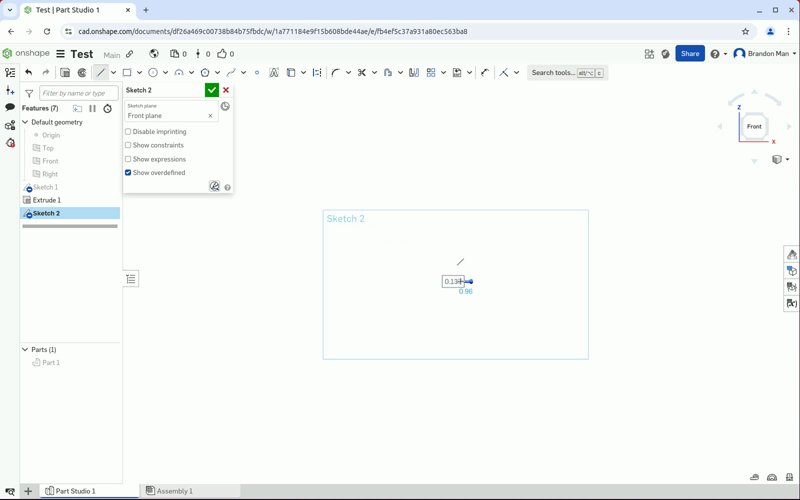
scroll(6)
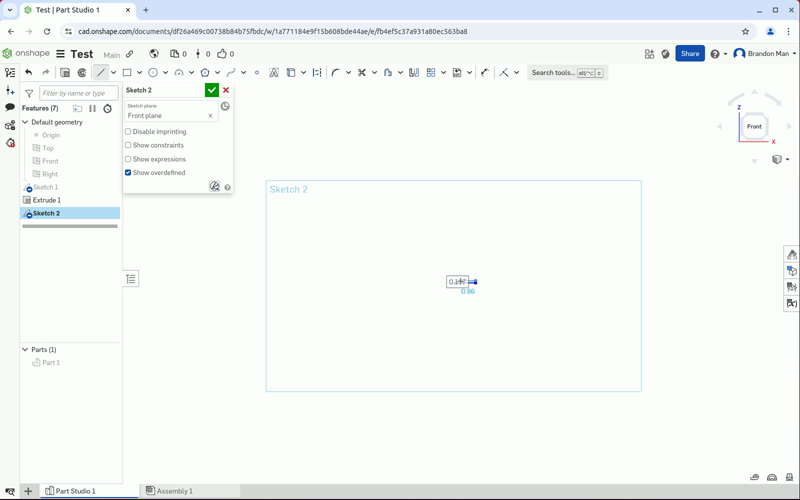
scroll(6)
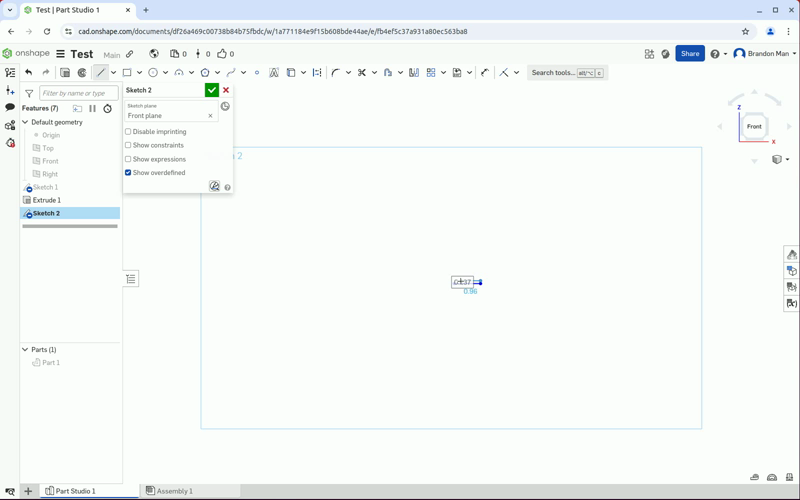
scroll(6)
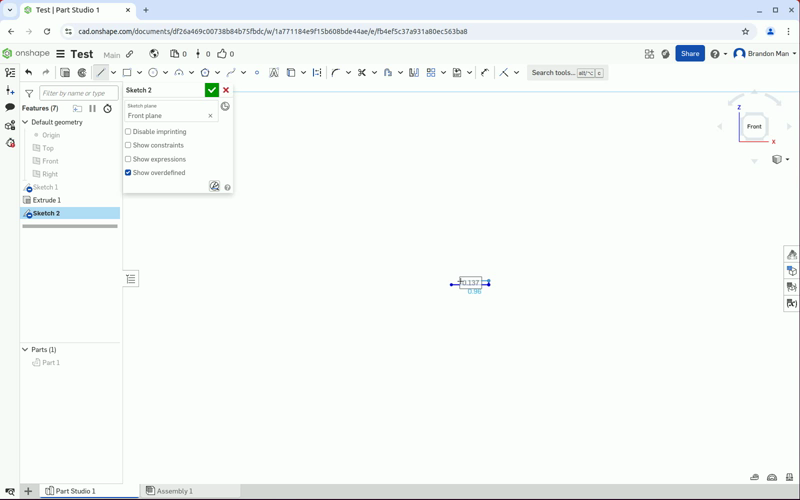
scroll(6)
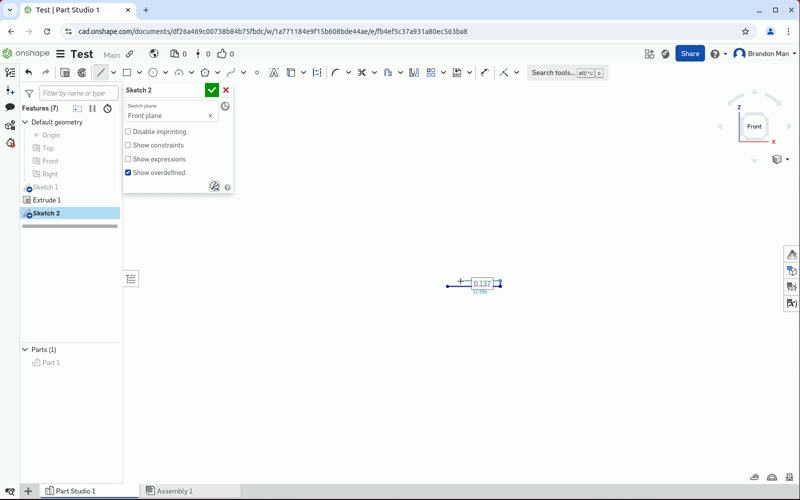
scroll(6)
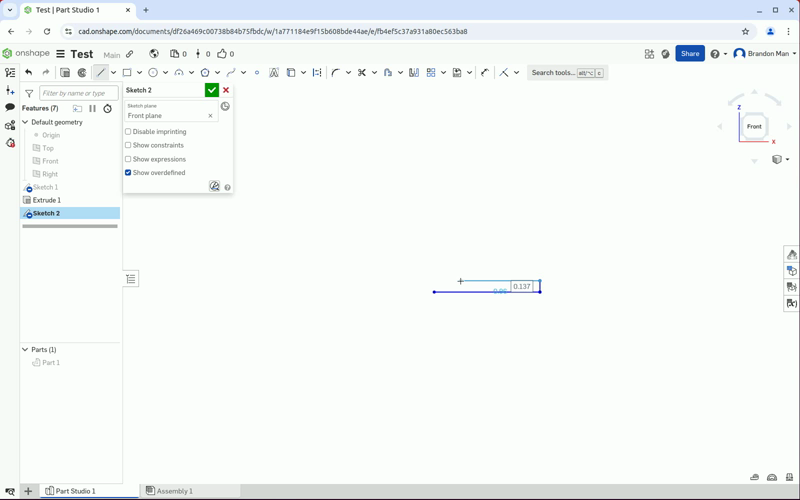
click(460, 280)
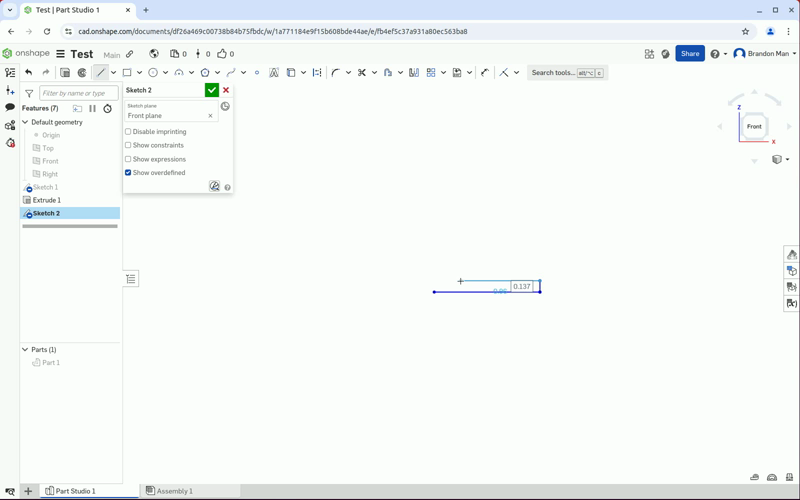
scroll(-6)
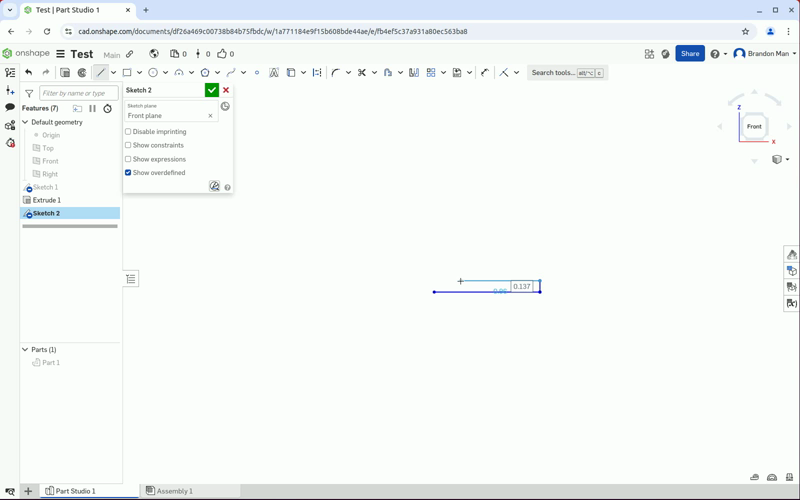
scroll(-6)
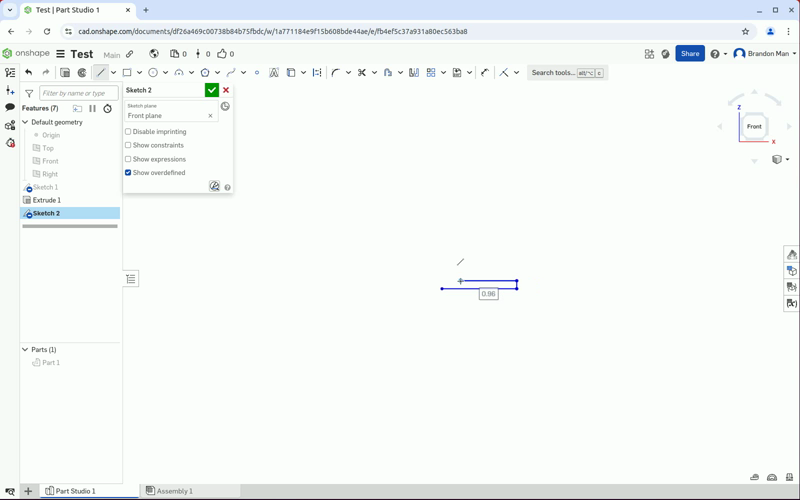
scroll(-6)
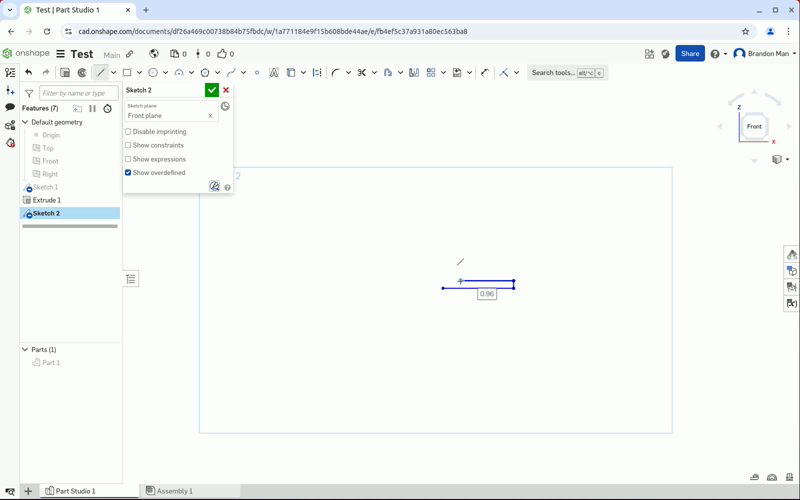
scroll(-6)
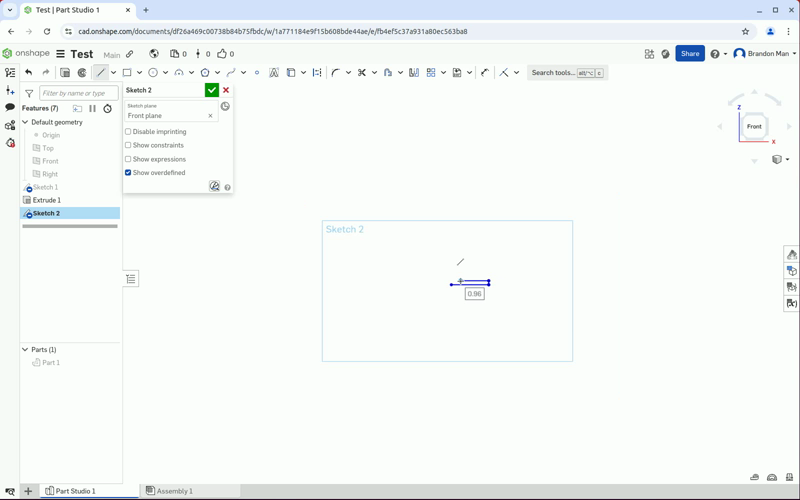
scroll(-6)
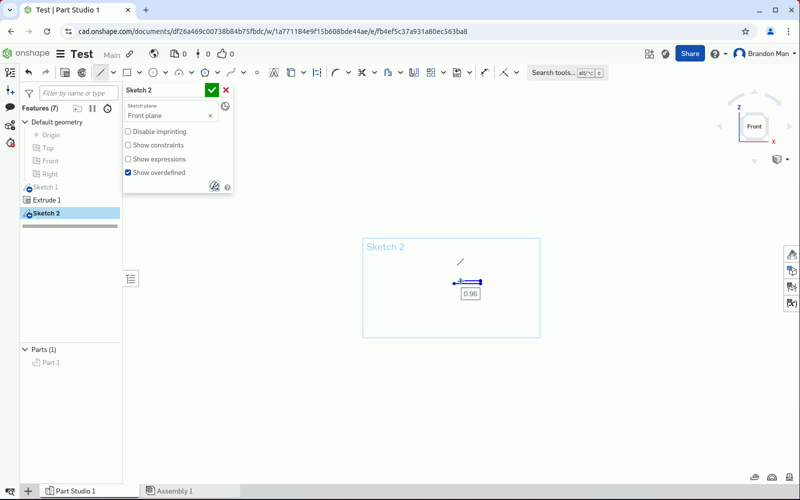
scroll(-6)
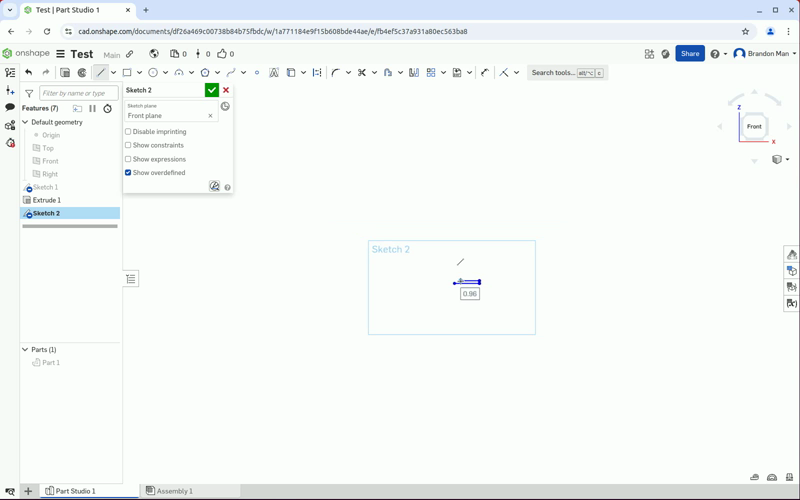
scroll(-6)
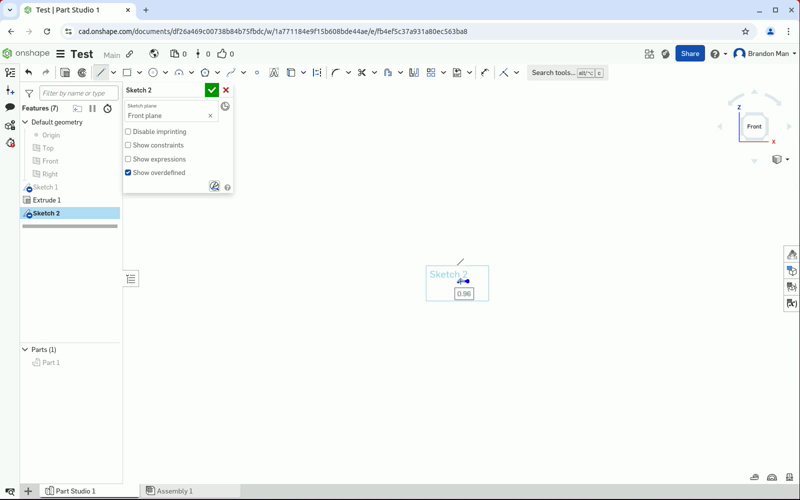
key_up(shift)
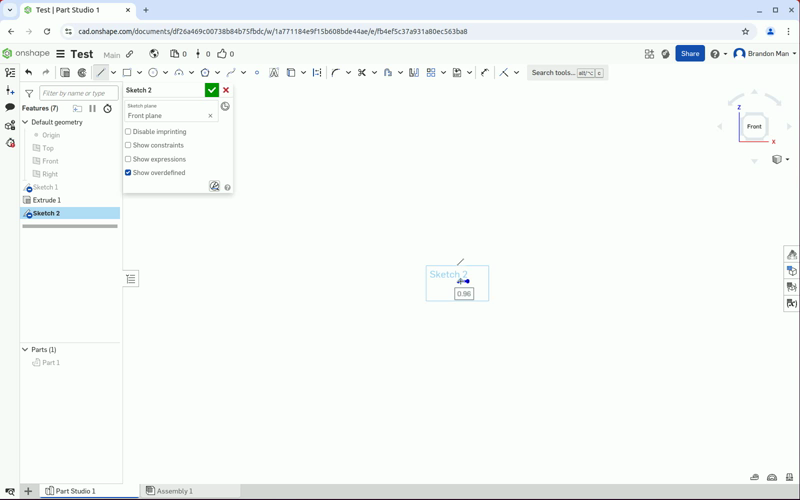
mouse_move(490, 280)
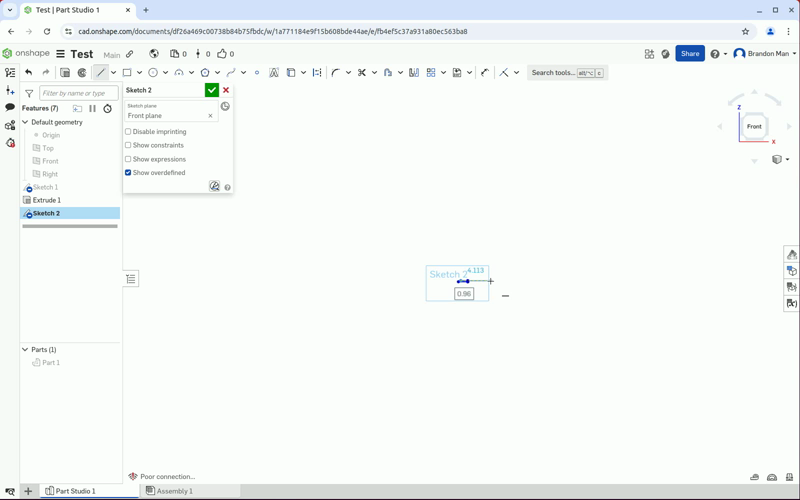
key_down(shift)
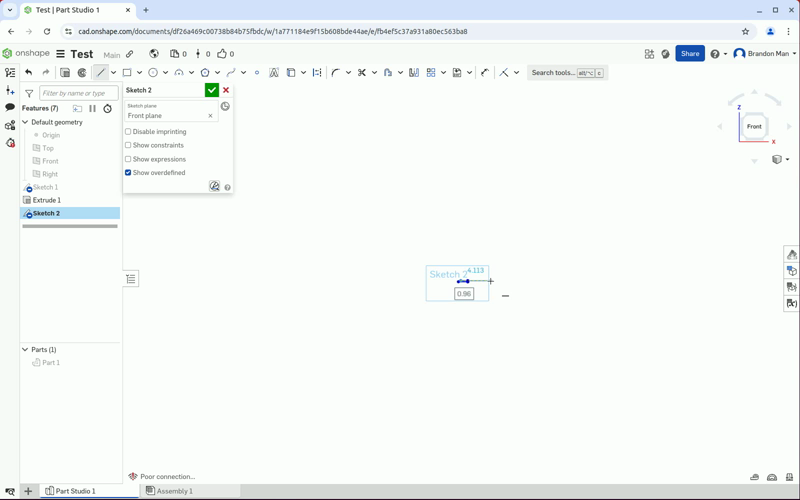
mouse_move(460, 281)
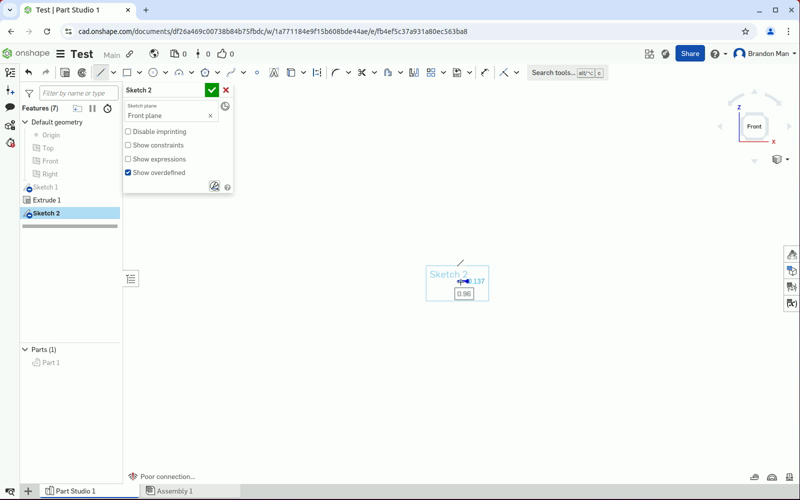
scroll(6)
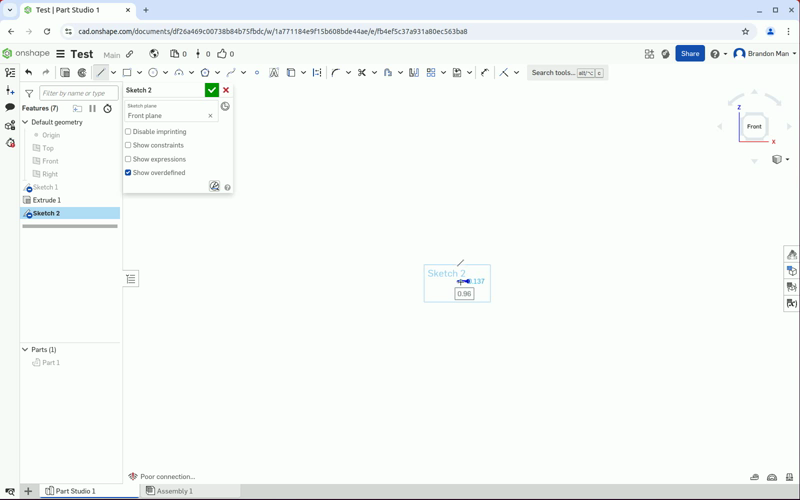
scroll(6)
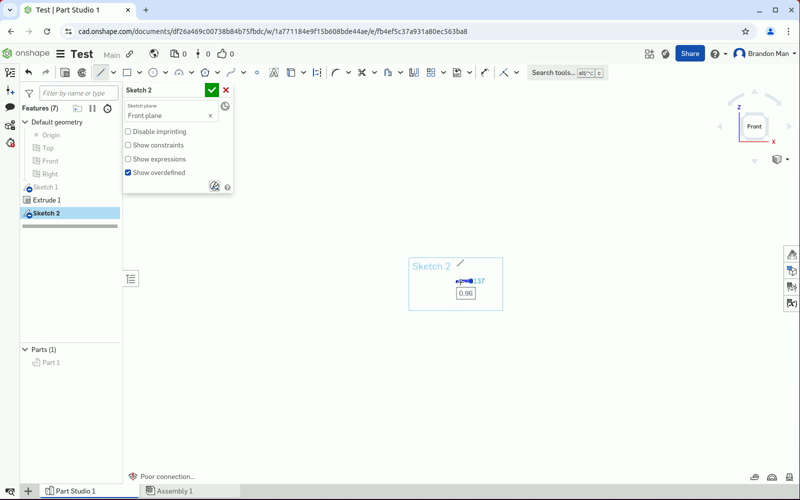
scroll(6)
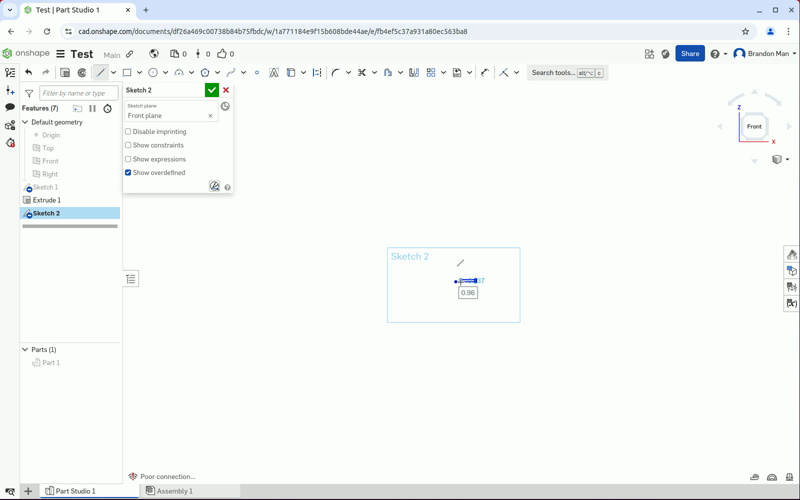
scroll(6)
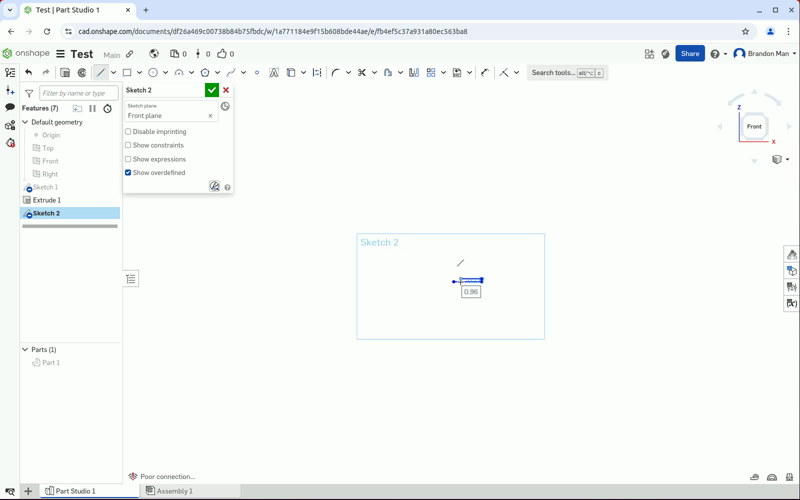
scroll(6)
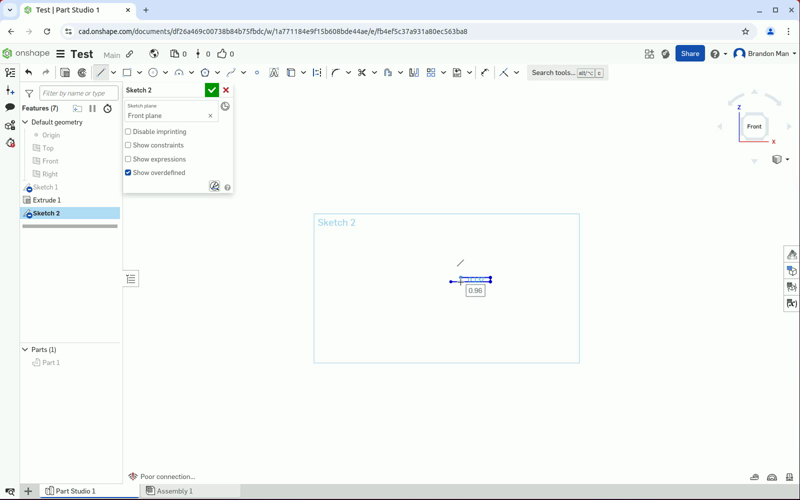
scroll(6)
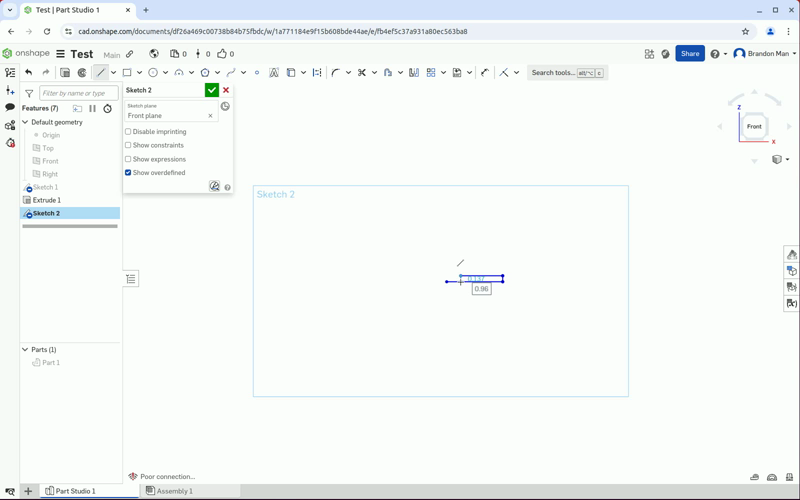
scroll(6)
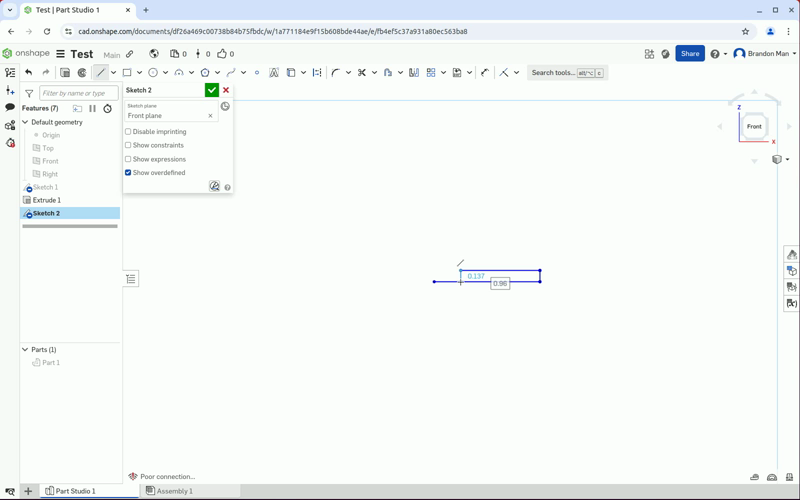
key_up(shift)
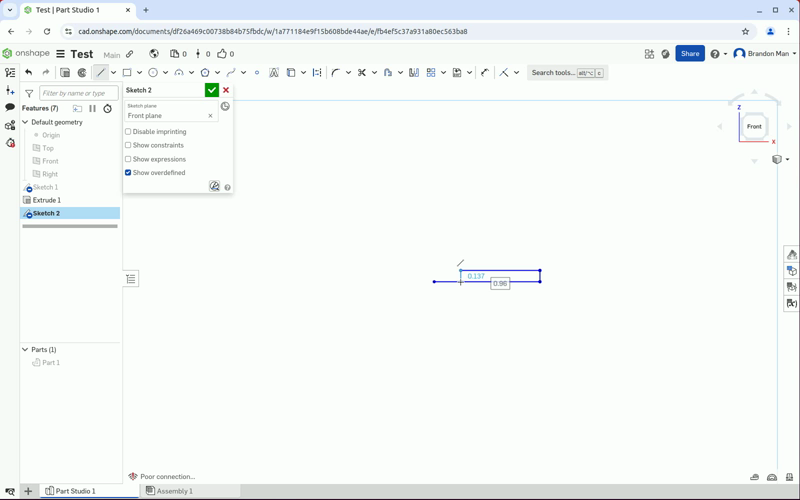
click(460, 281)
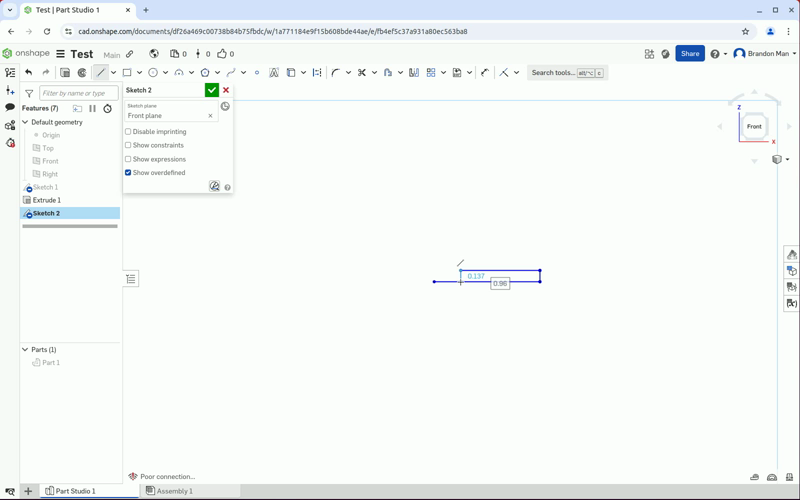
scroll(-6)
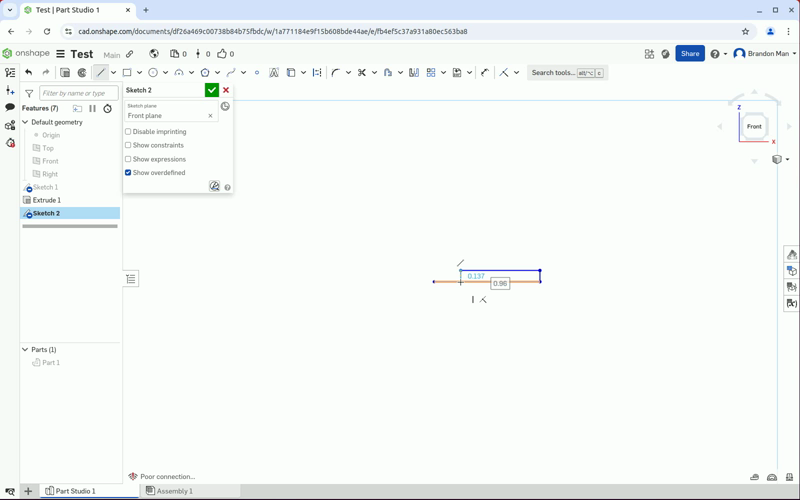
scroll(-6)
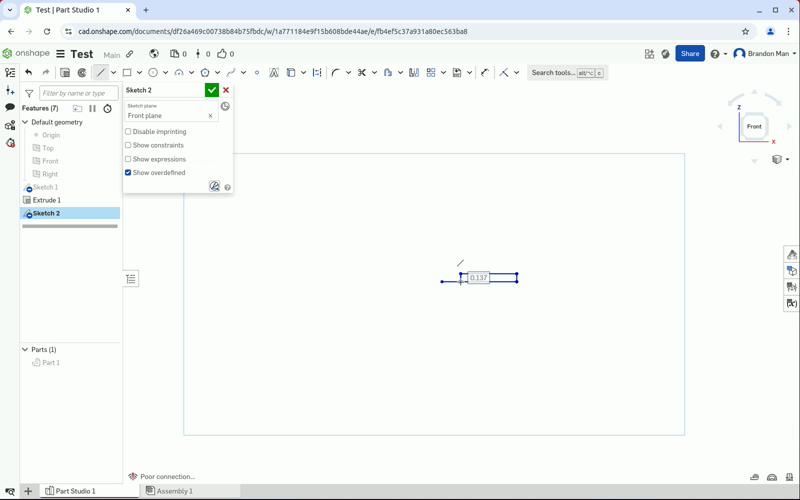
scroll(-6)
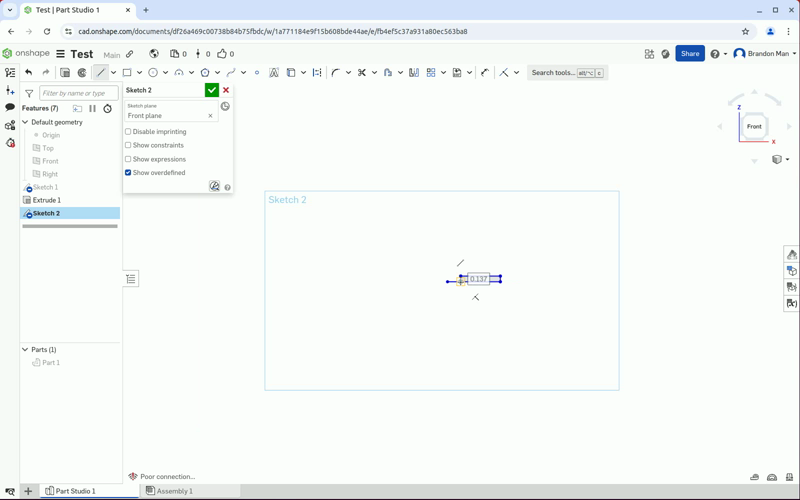
scroll(-6)
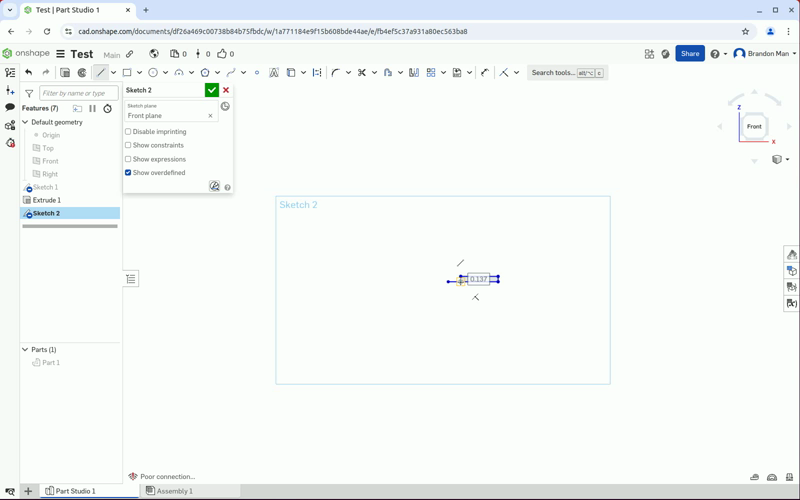
scroll(-6)
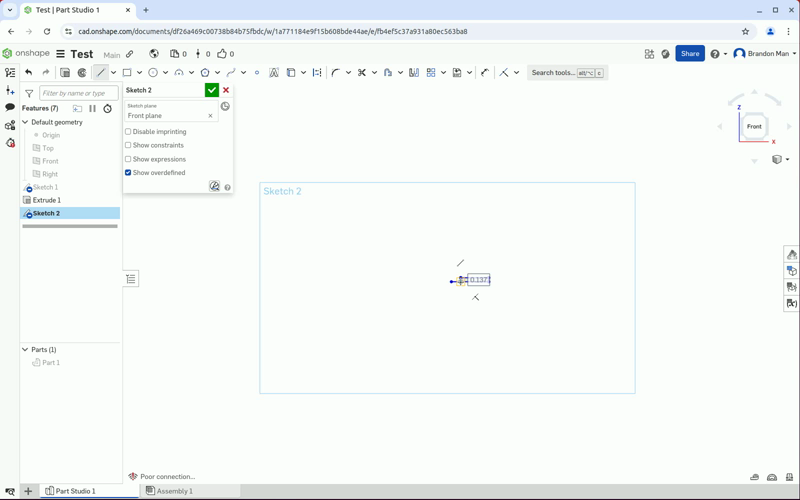
scroll(-6)
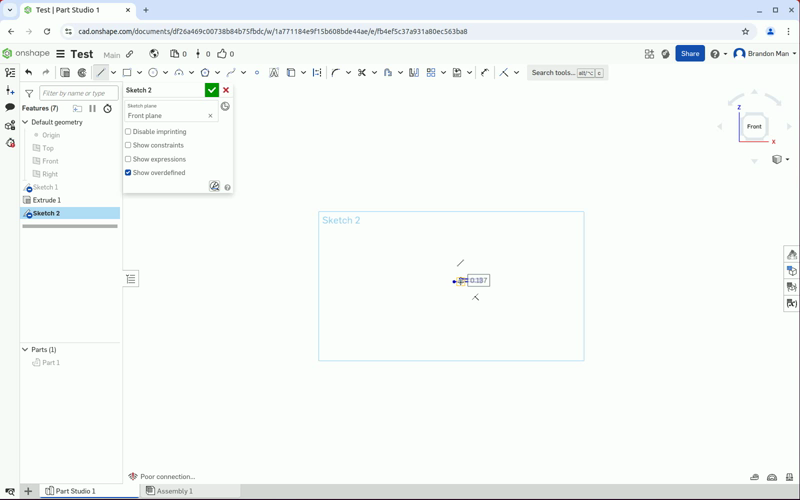
scroll(-6)
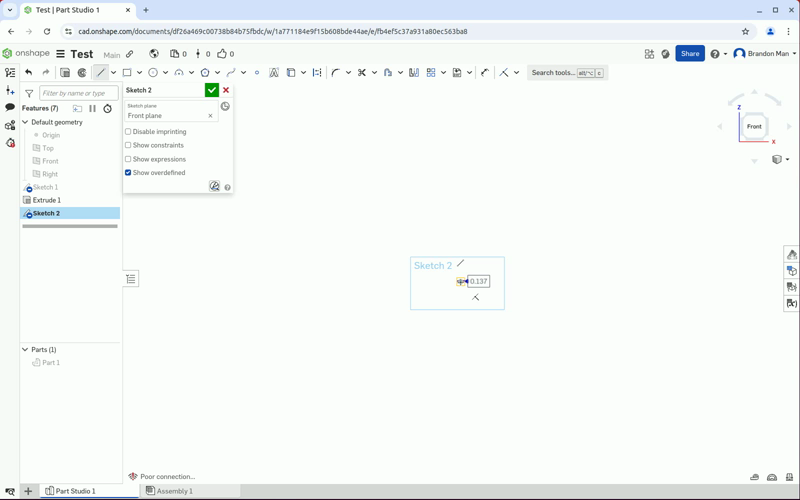
key(esc)
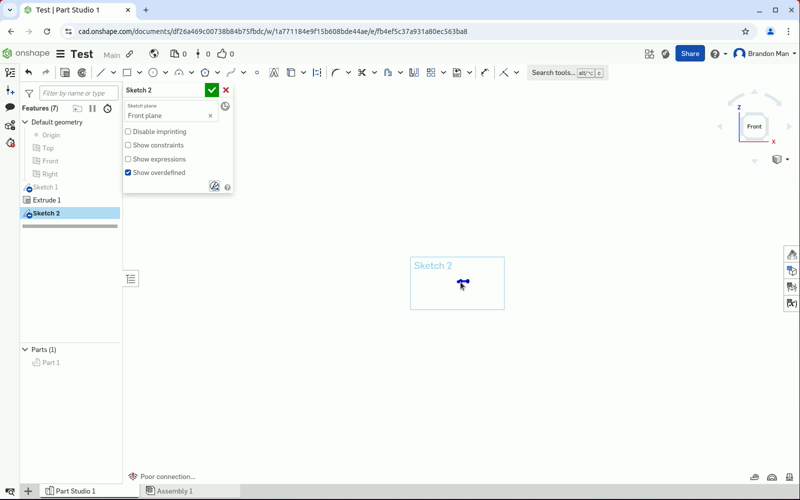
mouse_move(463, 280)
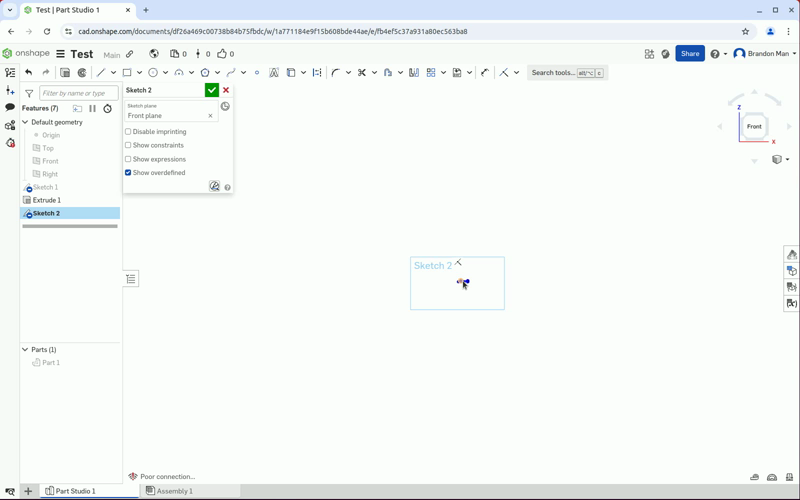
scroll(6)
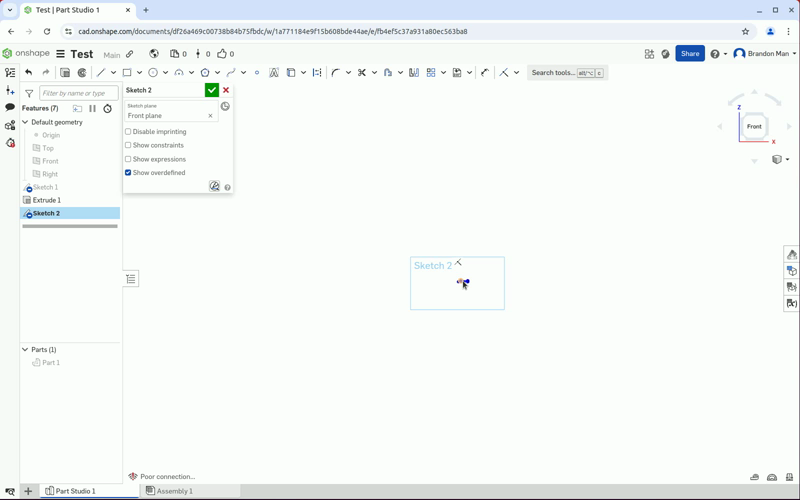
scroll(6)
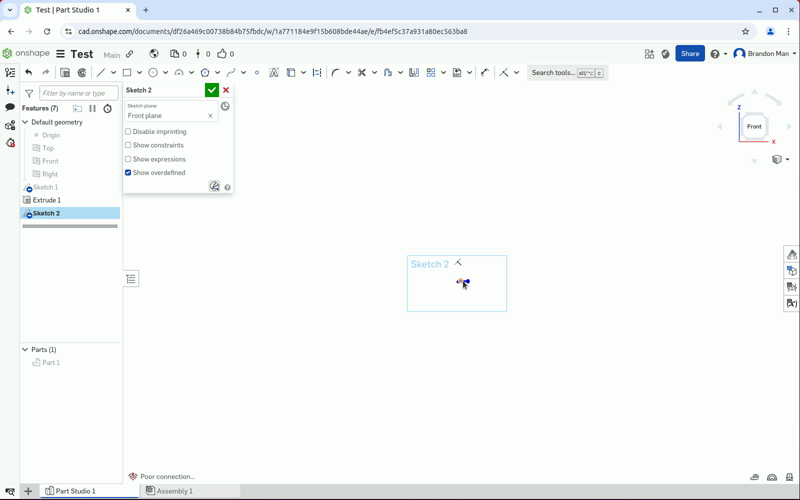
scroll(6)
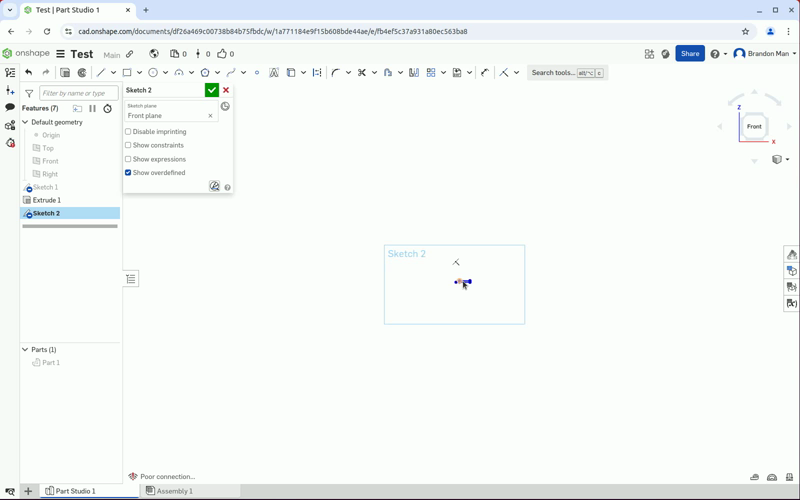
scroll(6)
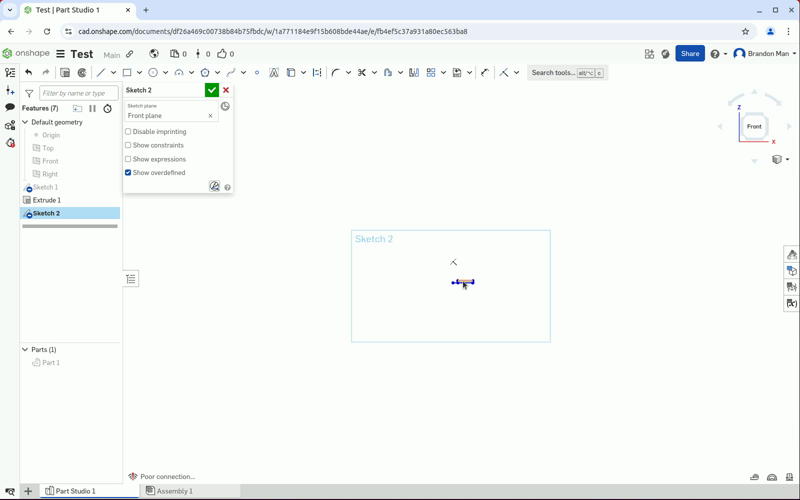
scroll(6)
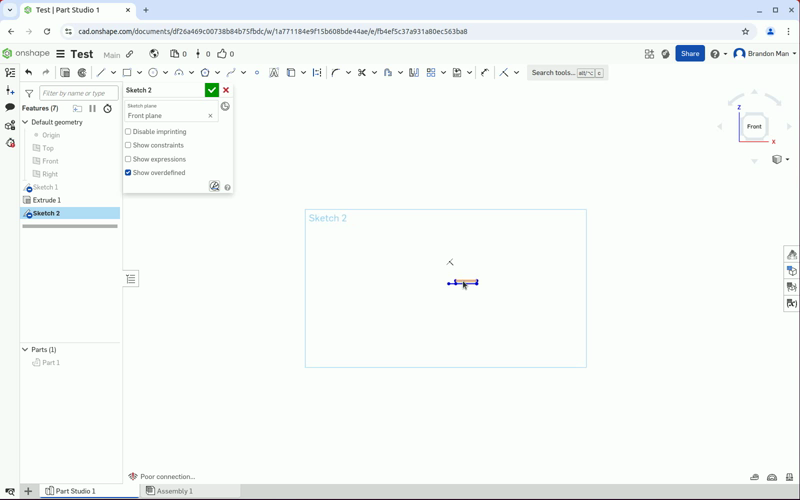
scroll(6)
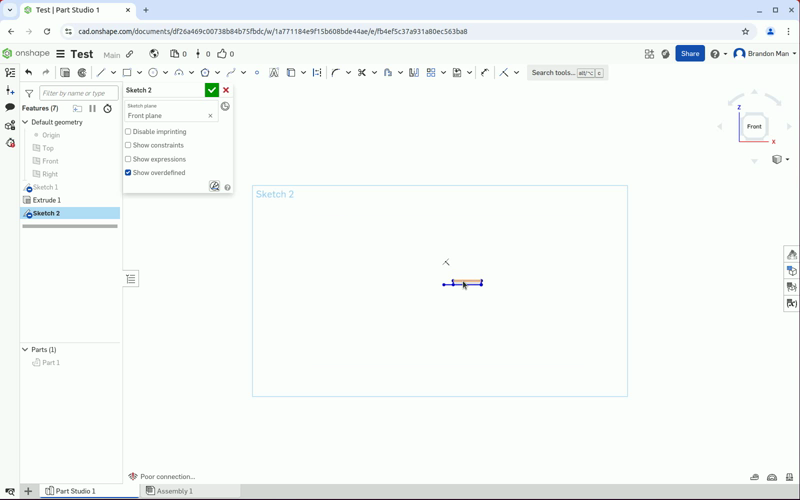
scroll(6)
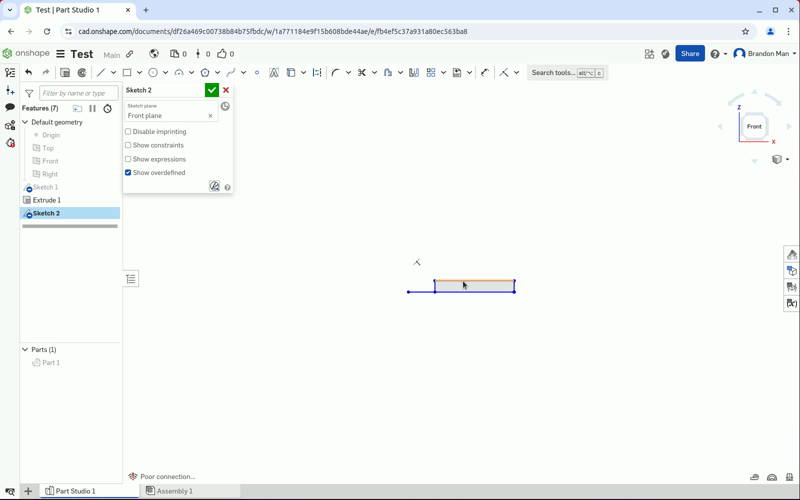
click(463, 280)
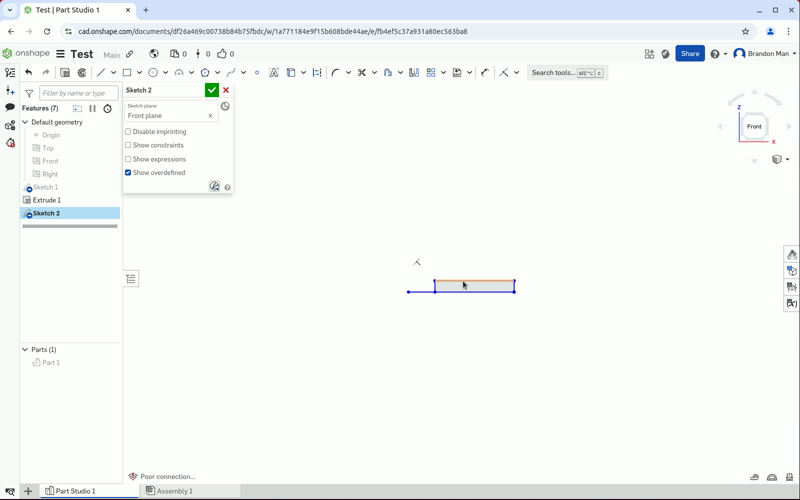
scroll(-6)
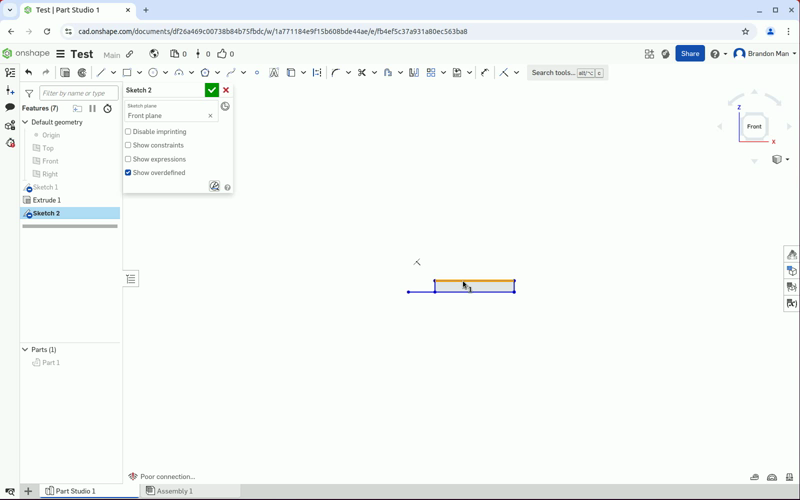
scroll(-6)
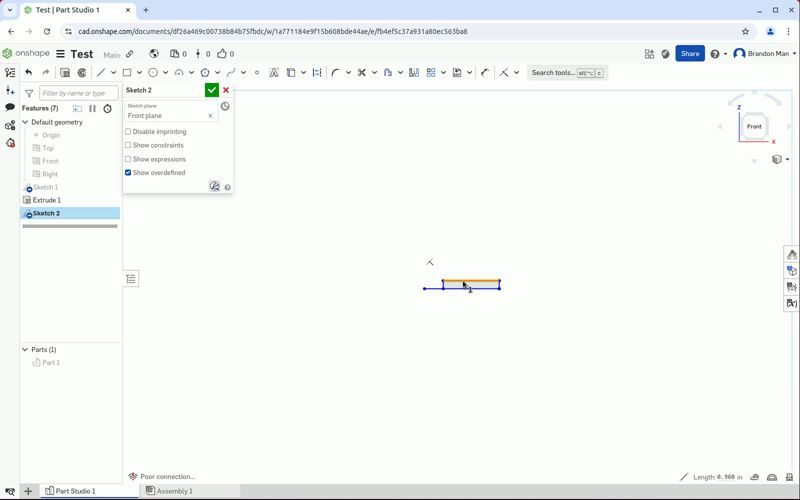
scroll(-6)
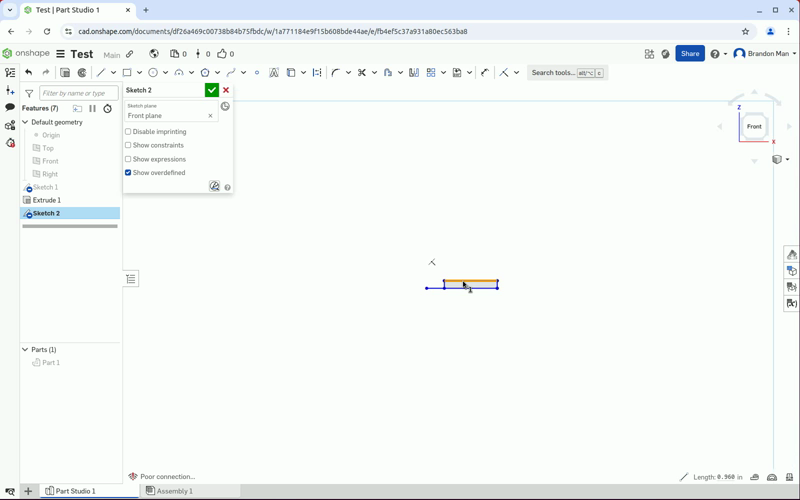
scroll(-6)
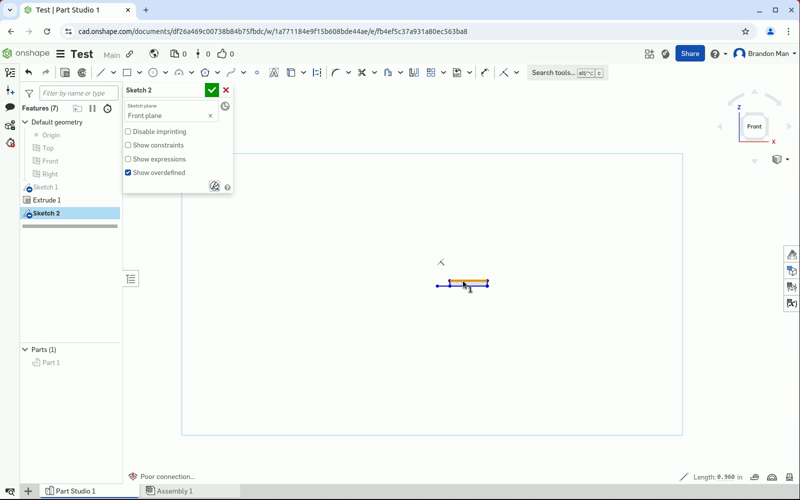
scroll(-6)
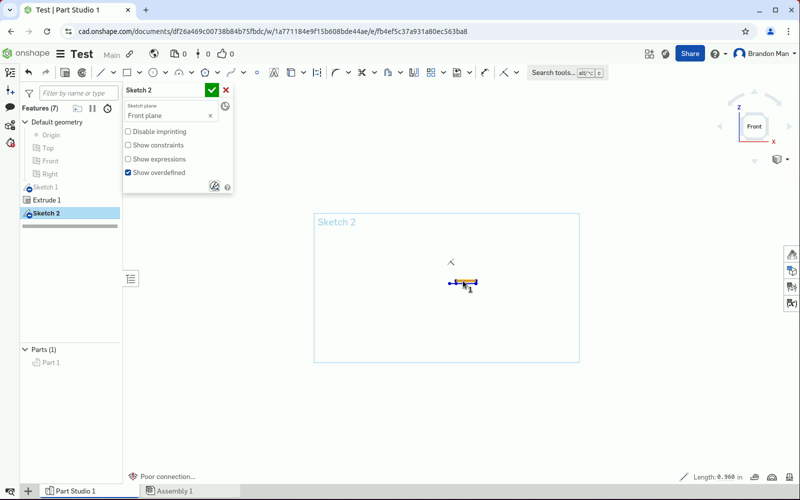
scroll(-6)
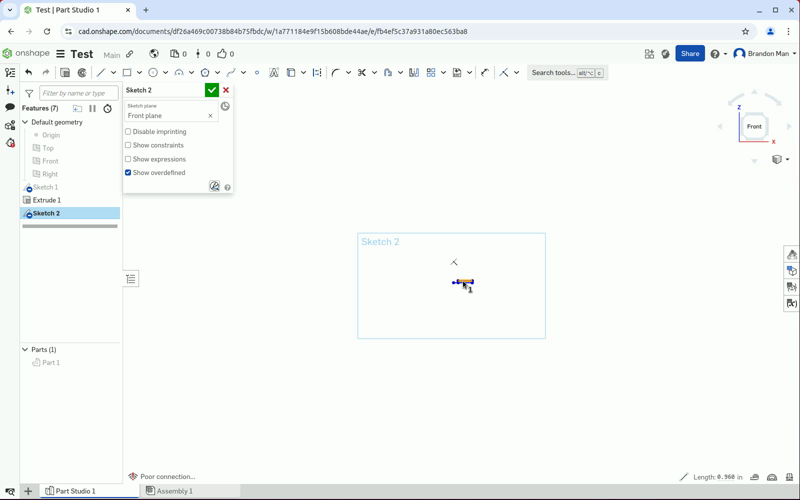
scroll(-6)
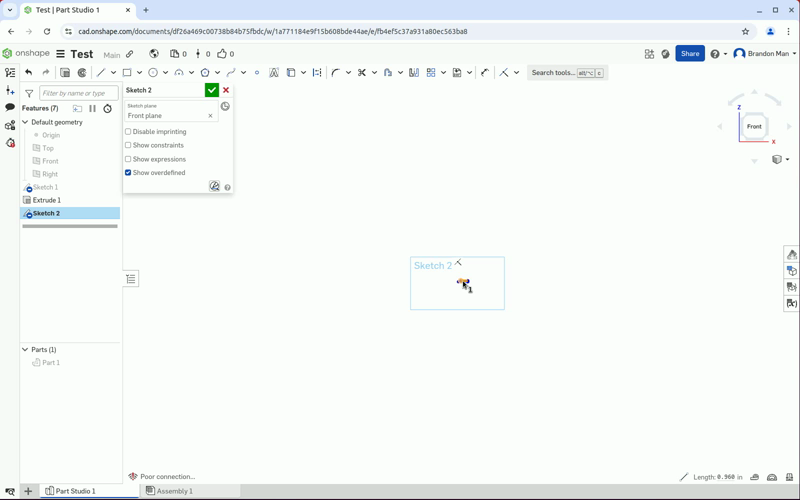
mouse_move(73, 352)
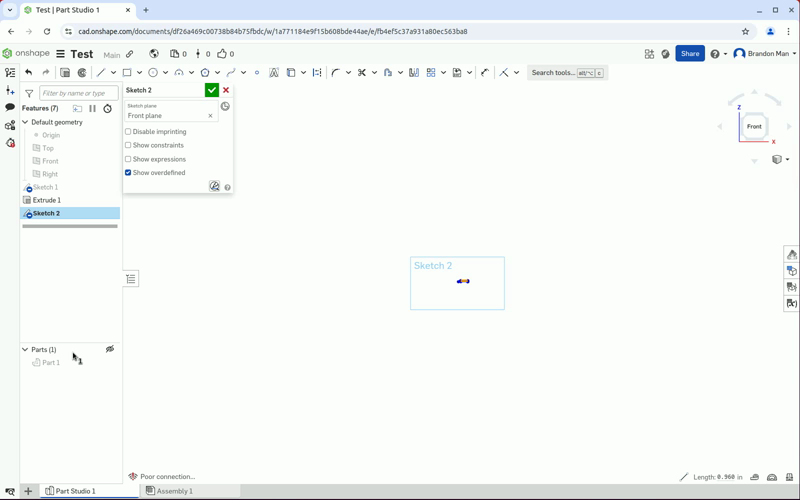
key(shift+y)
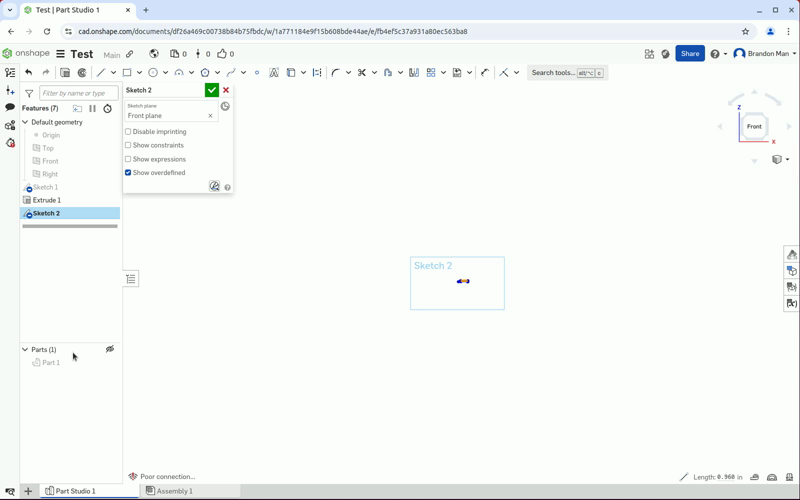
key(shift+e)
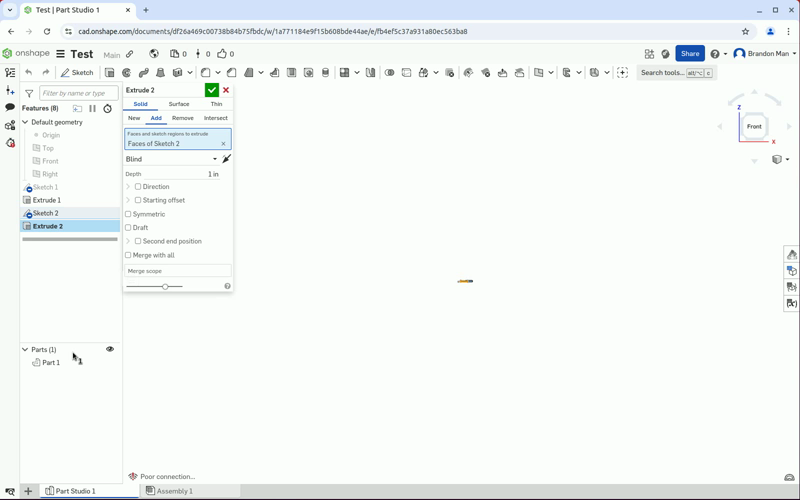
mouse_move(143, 106)
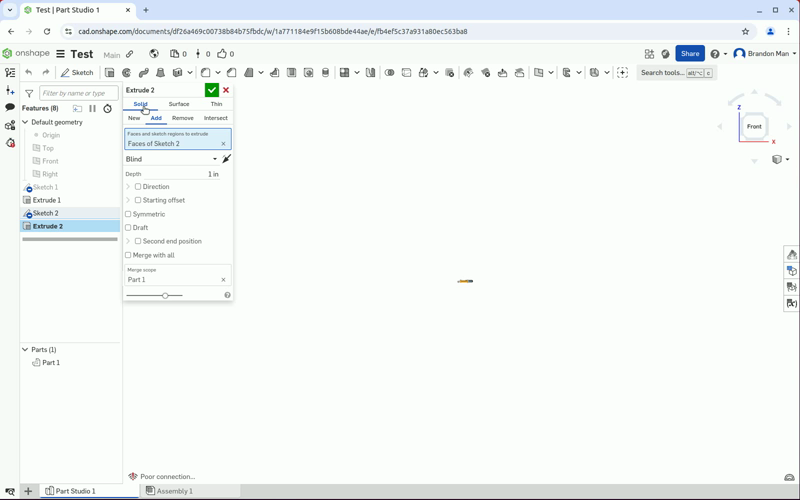
click(143, 106)
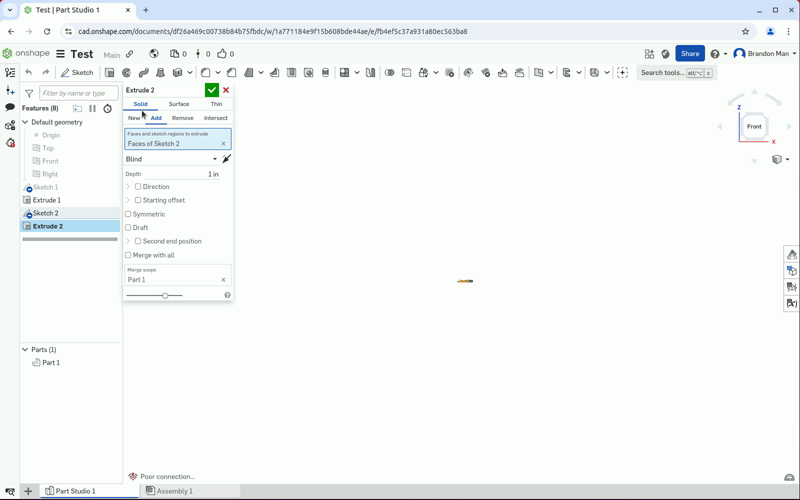
mouse_move(137, 120)
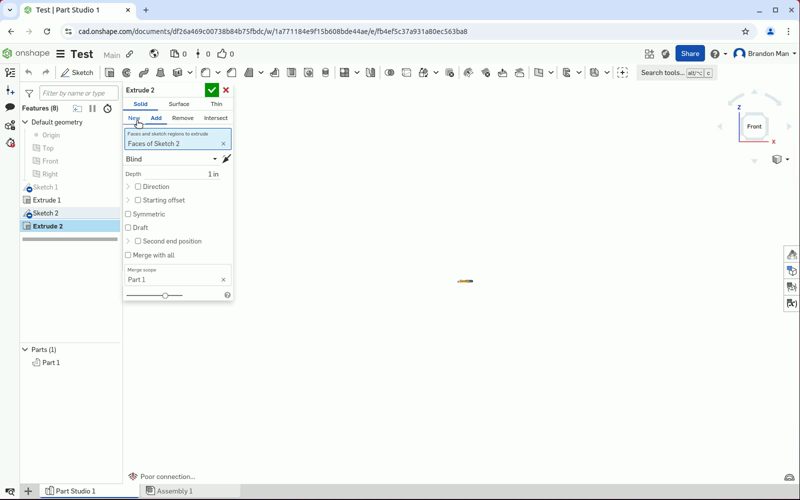
click(137, 120)
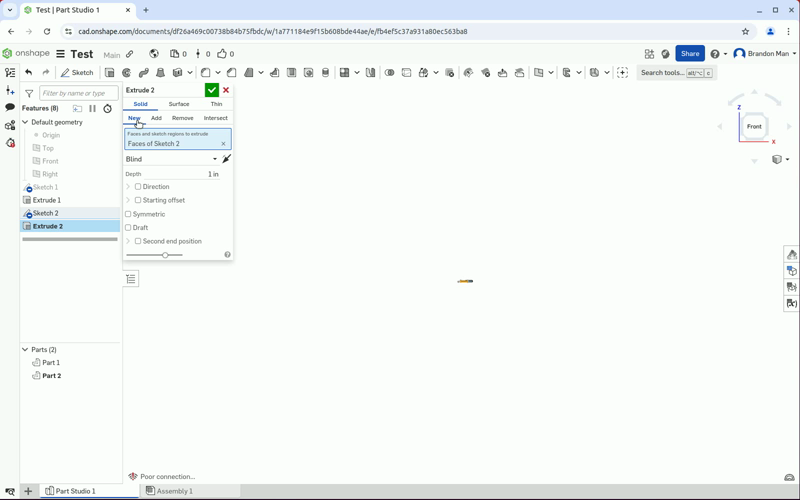
key(tab, 4)
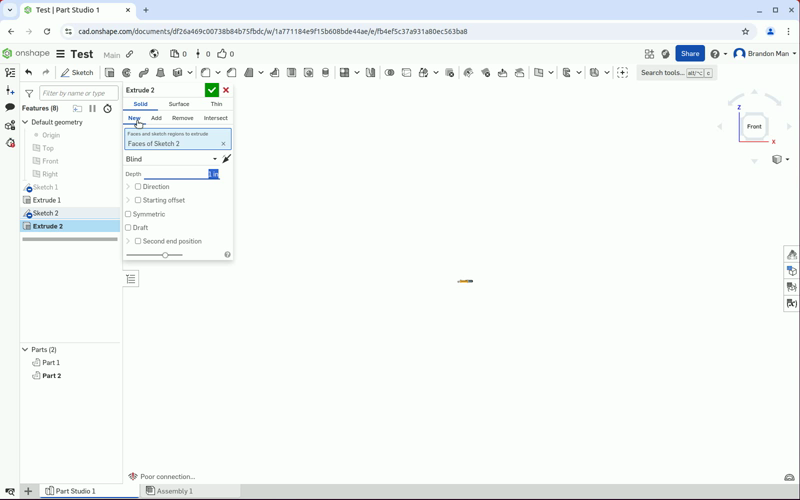
text(23.108)
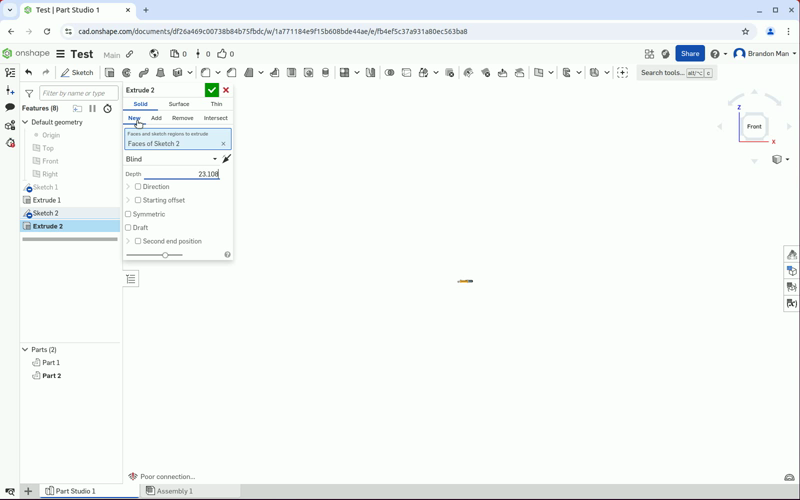
key(enter)
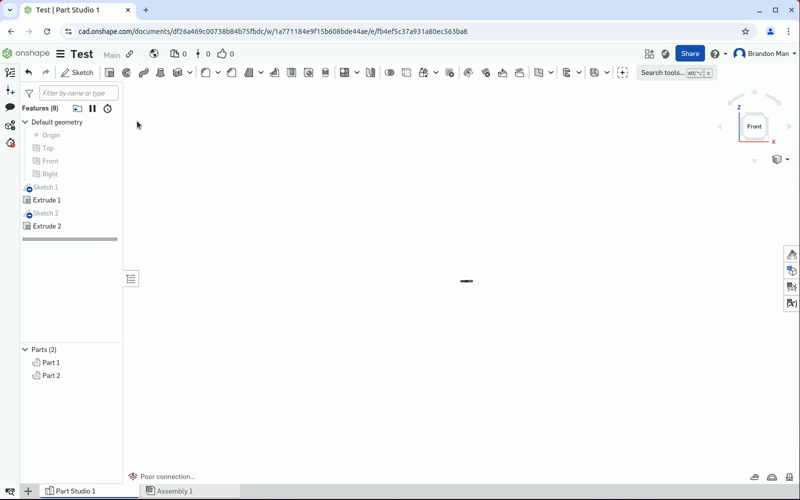
key(shift+h)
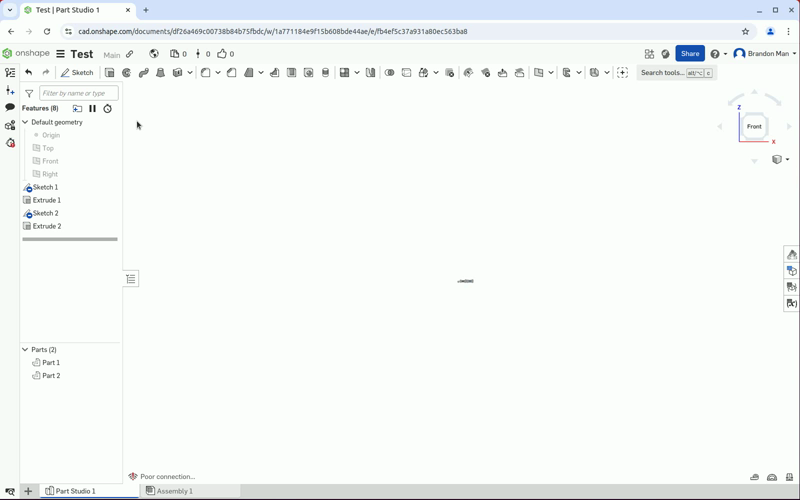
key(shift+h)
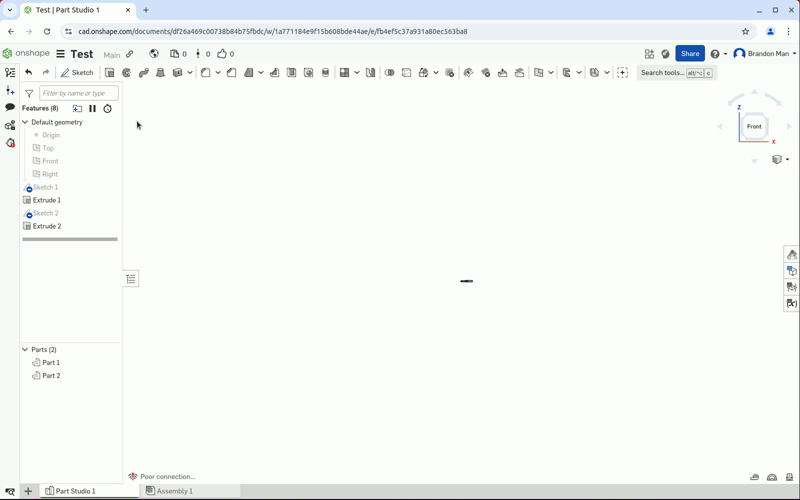
mouse_move(73, 189)
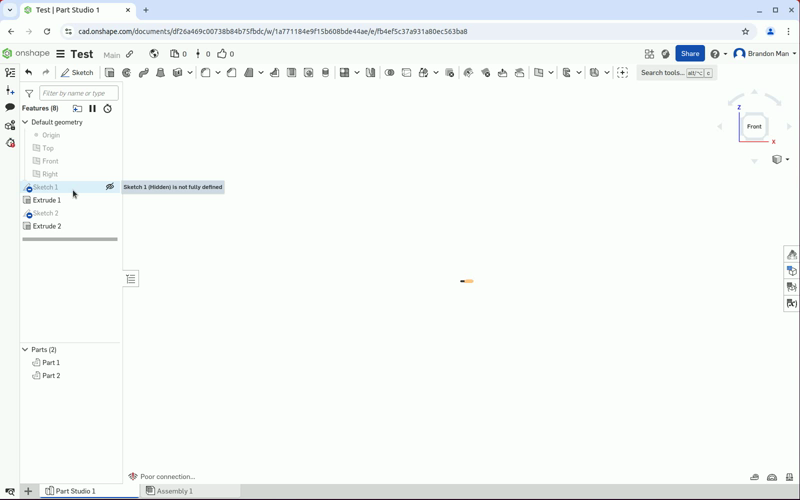
click(73, 189)
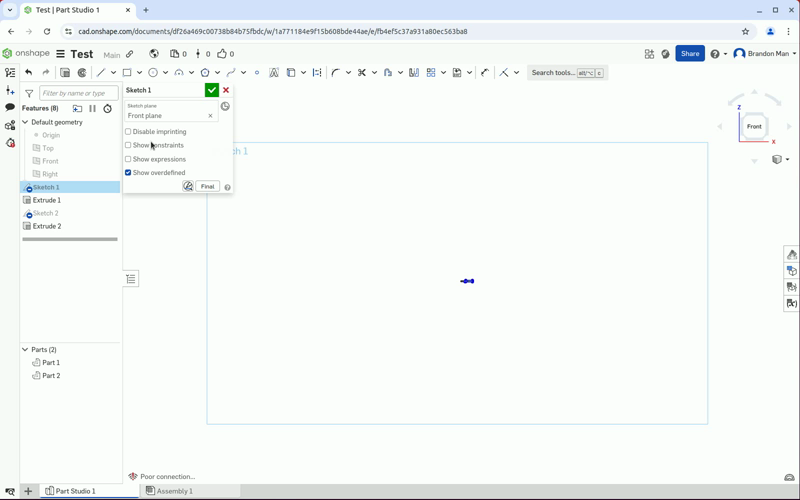
mouse_move(229, 92)
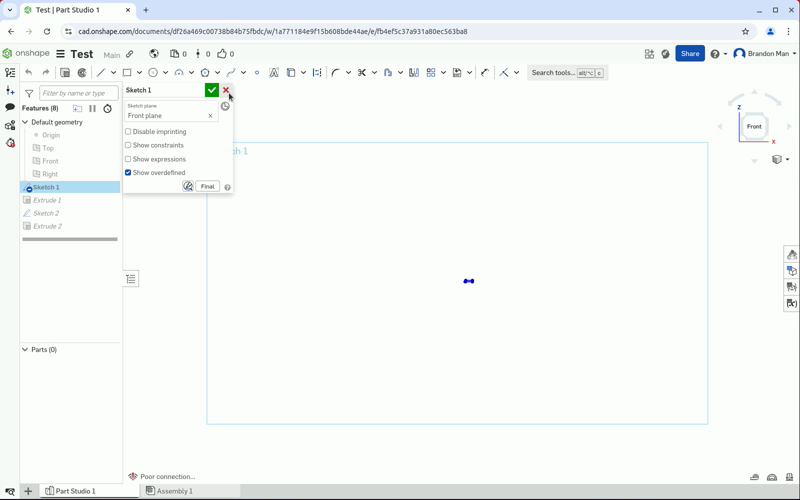
click(229, 92)
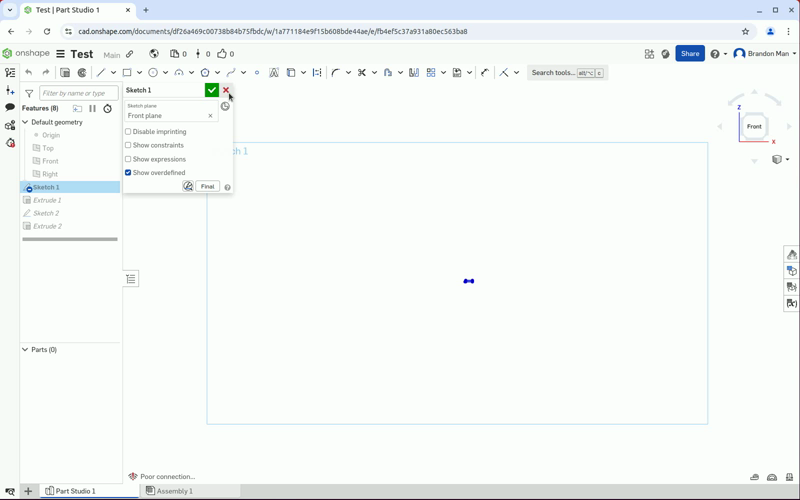
key(shift+s)
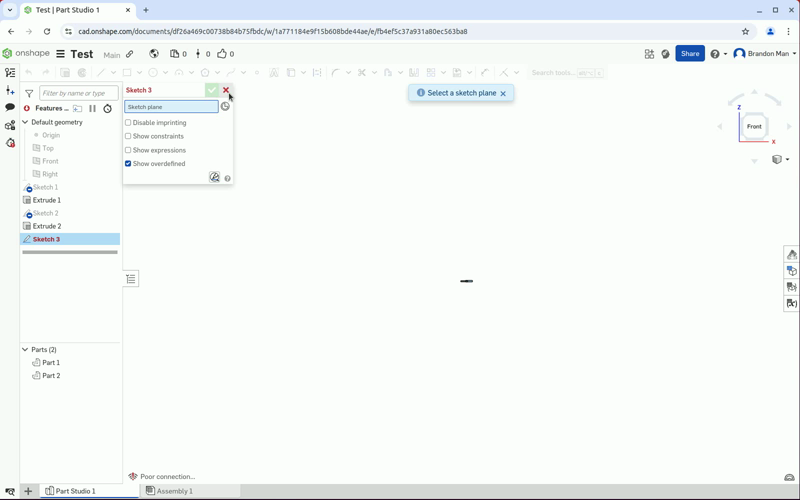
mouse_move(73, 163)
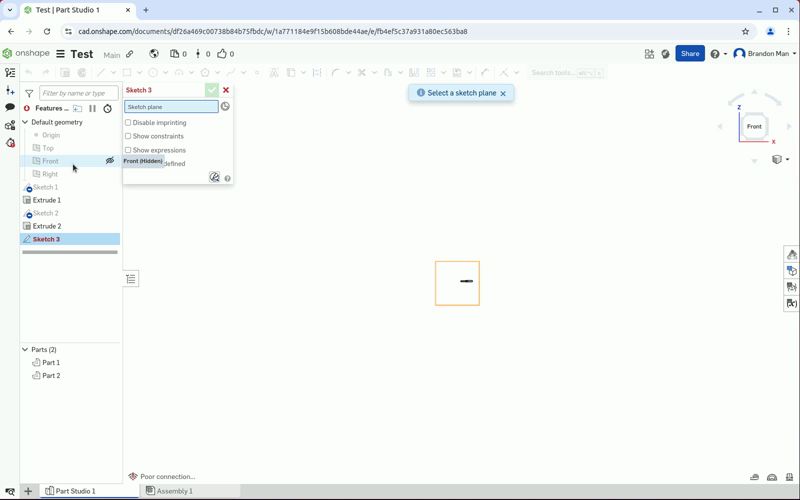
click(73, 163)
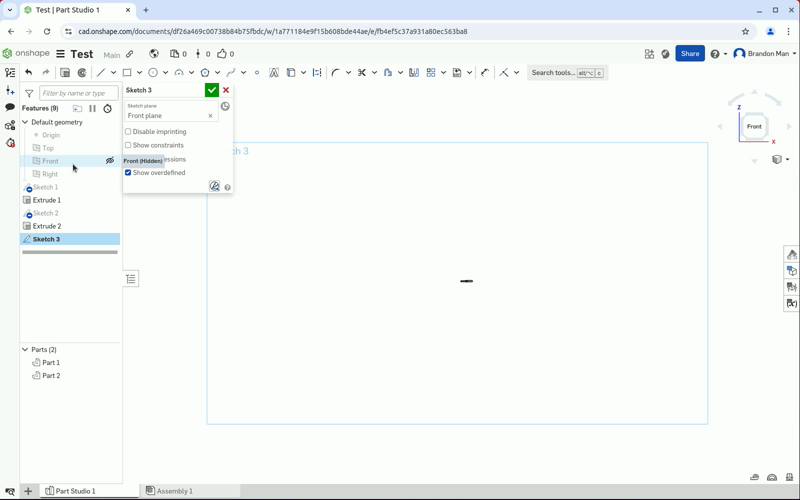
mouse_move(73, 352)
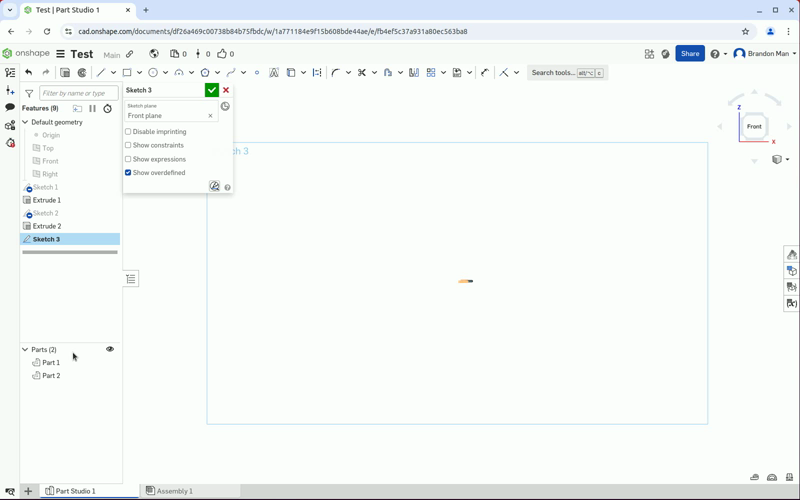
key(y)
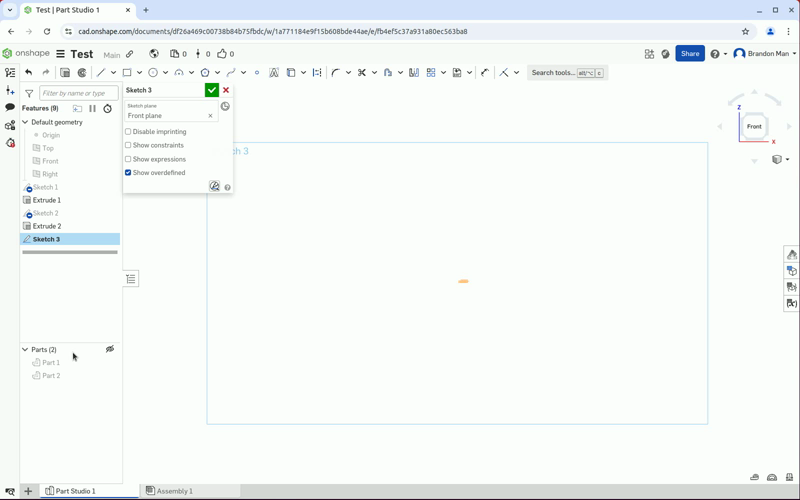
key(l)
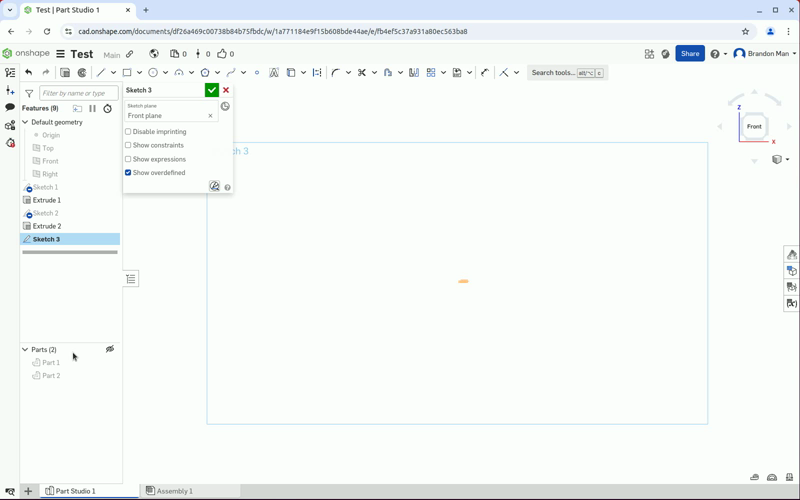
key_down(shift)
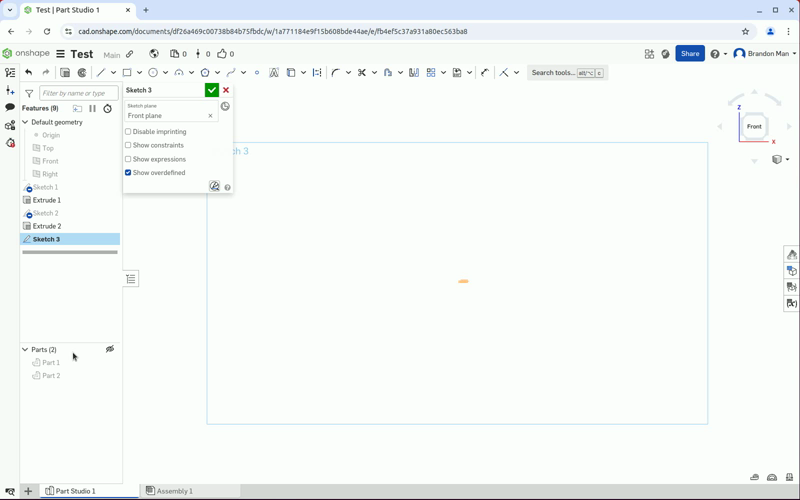
mouse_move(460, 282)
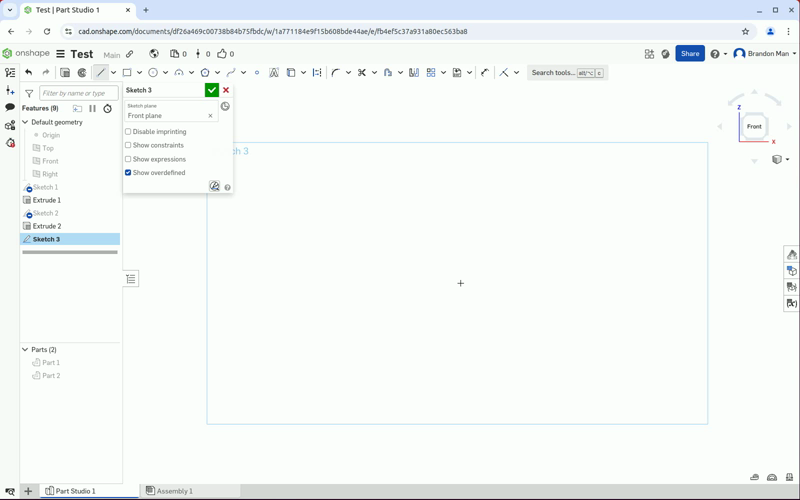
click(460, 282)
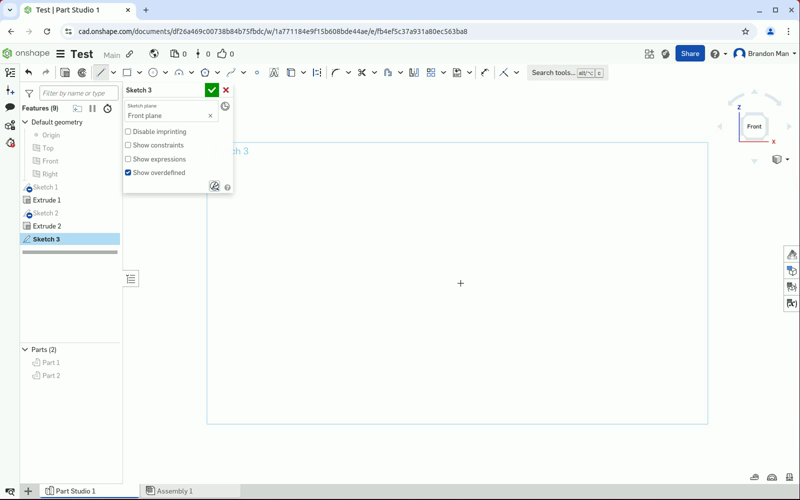
key_up(shift)
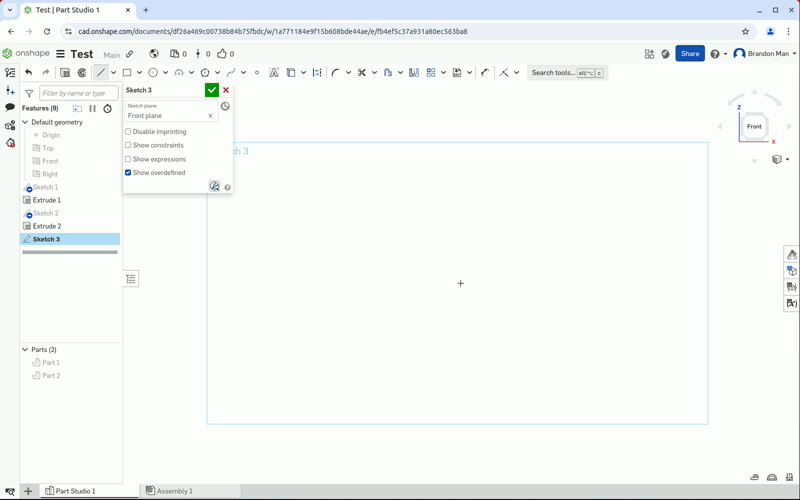
key_down(shift)
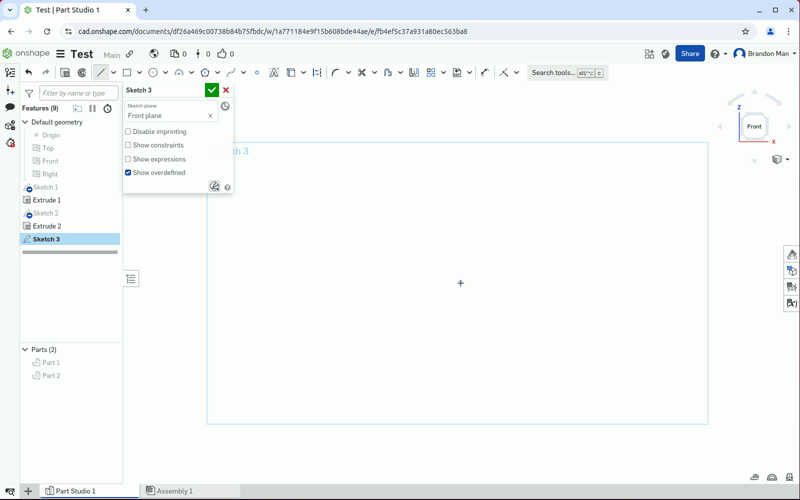
mouse_move(490, 282)
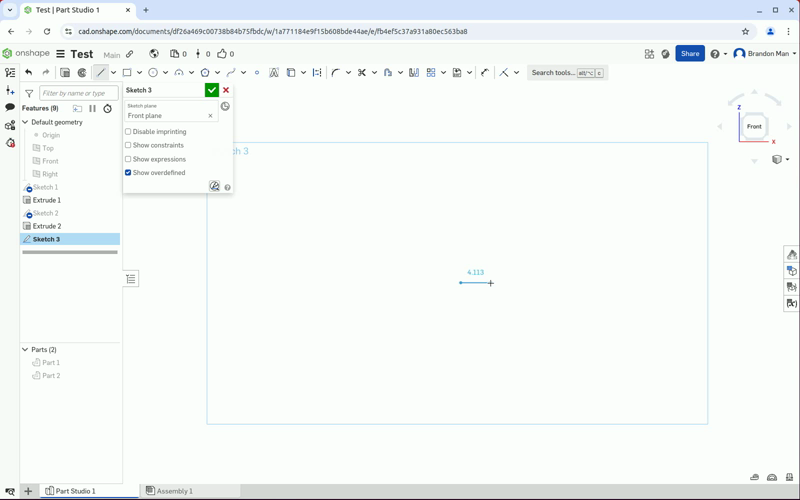
mouse_move(467, 282)
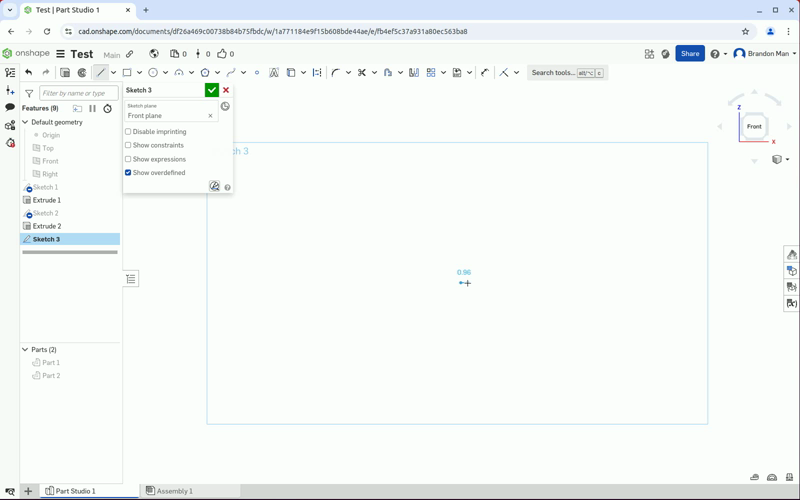
scroll(6)
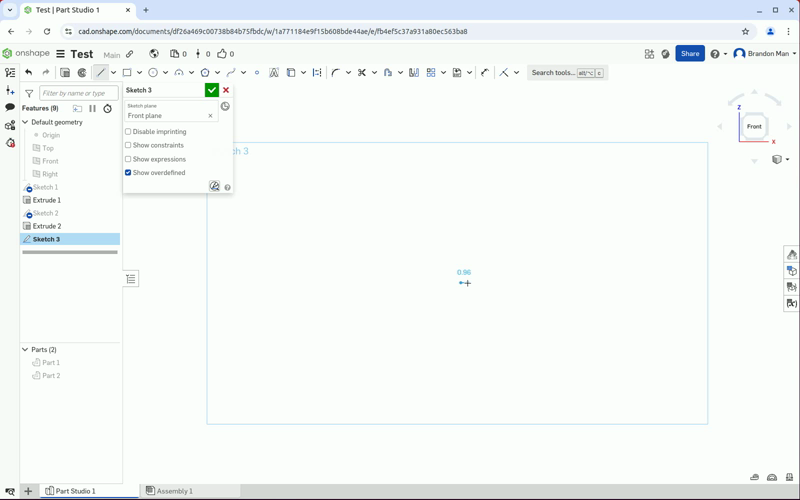
scroll(6)
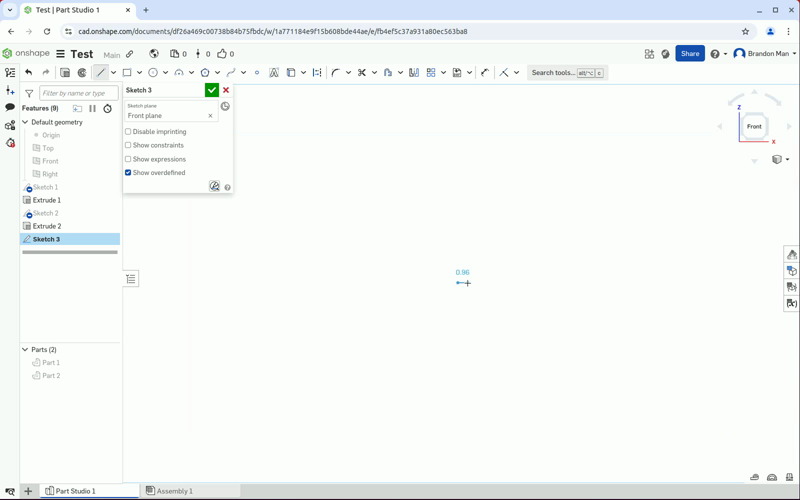
scroll(6)
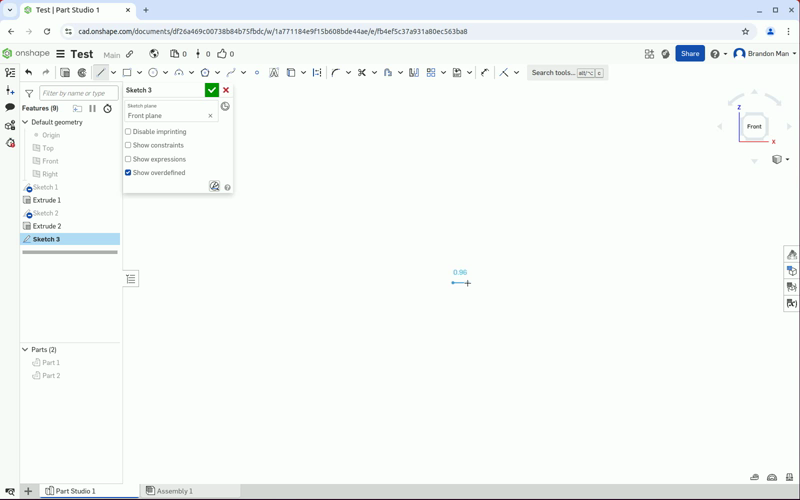
scroll(6)
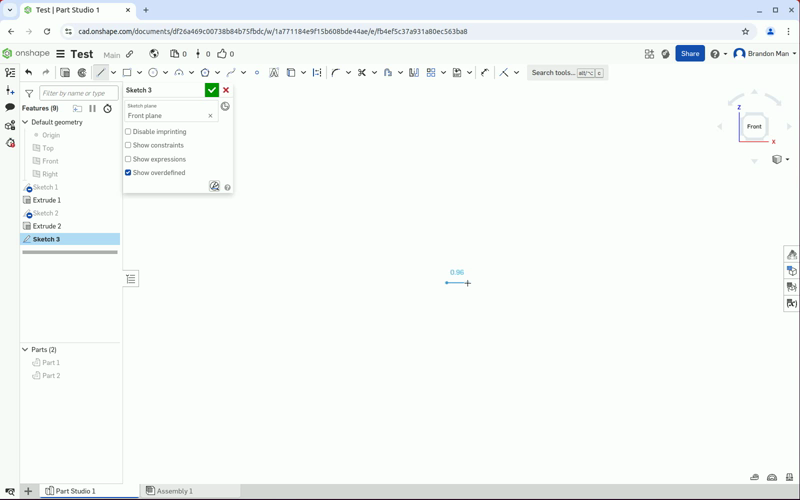
scroll(6)
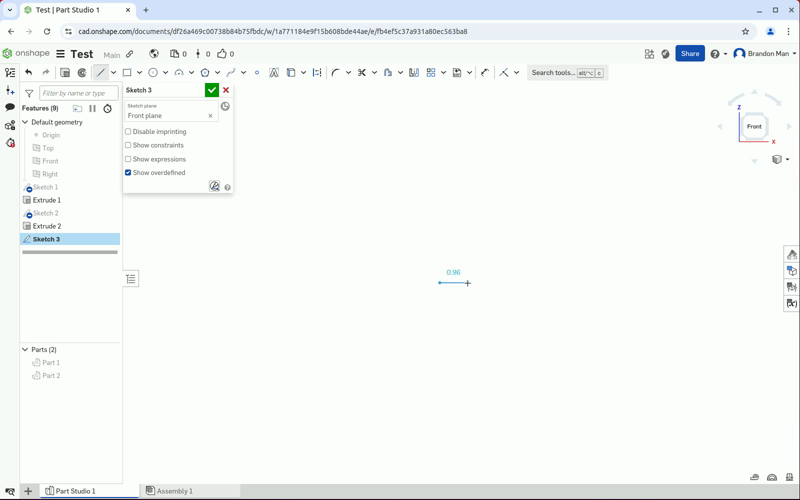
scroll(6)
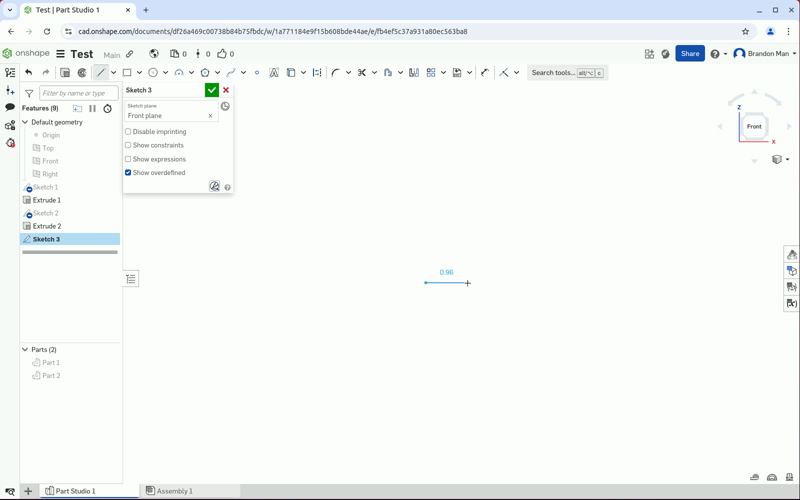
scroll(6)
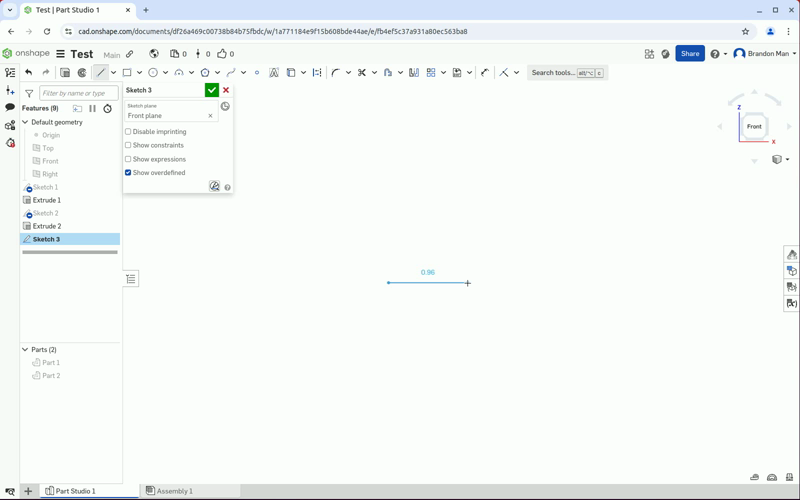
click(467, 282)
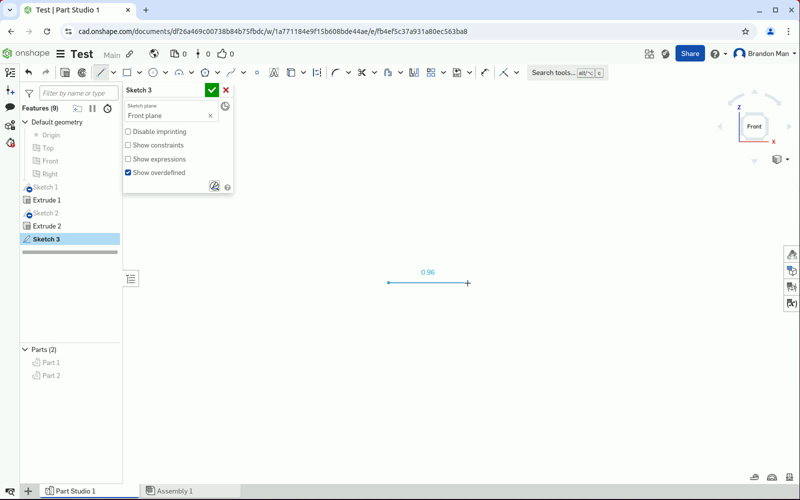
scroll(-6)
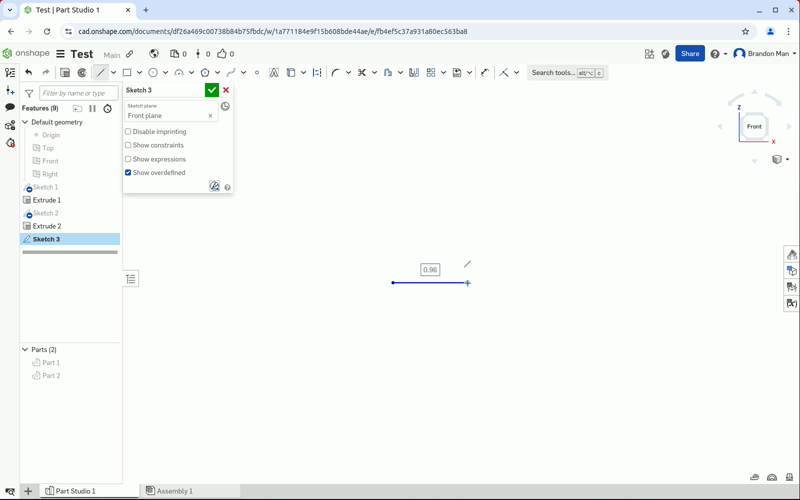
scroll(-6)
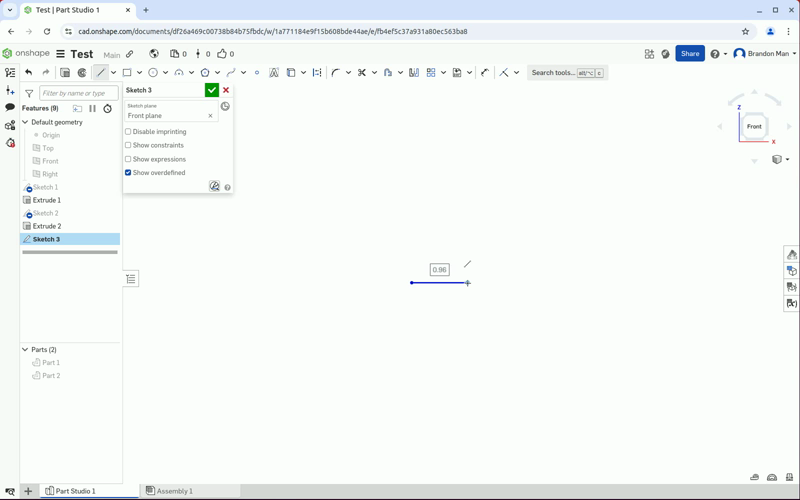
scroll(-6)
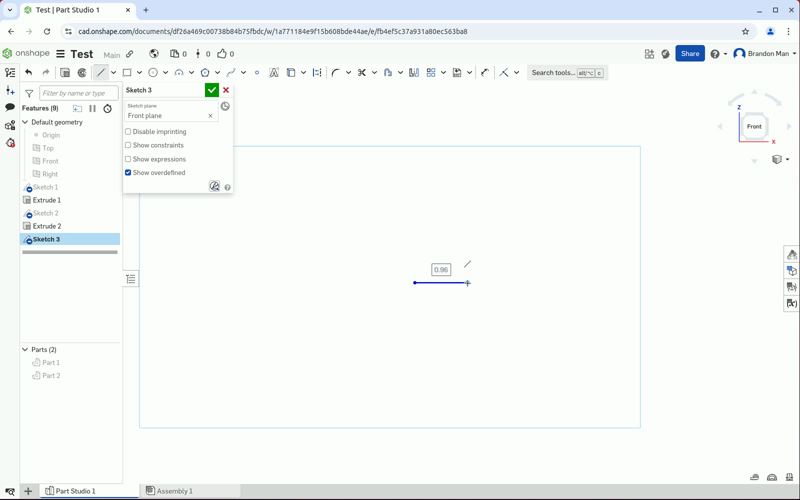
scroll(-6)
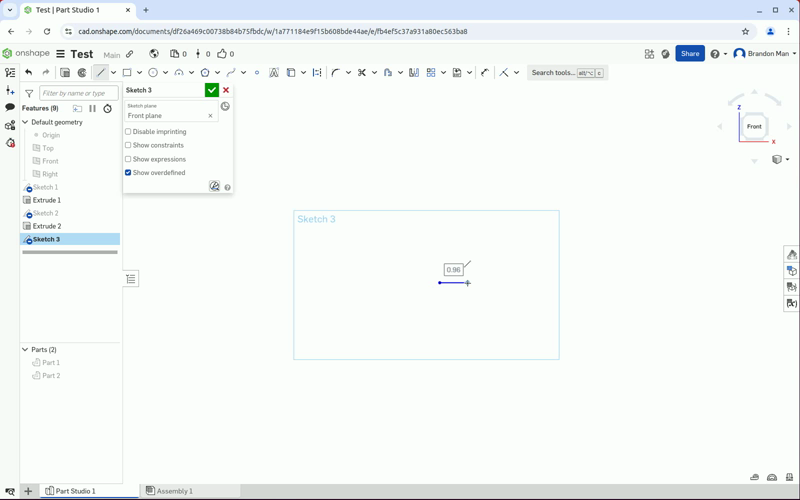
scroll(-6)
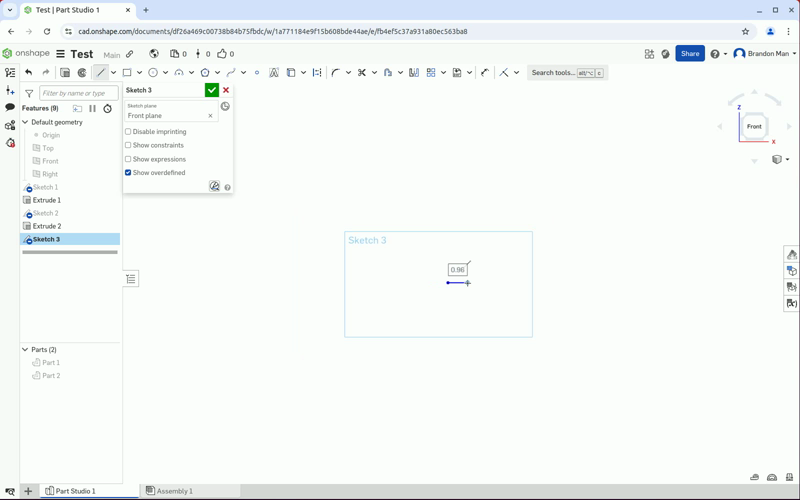
scroll(-6)
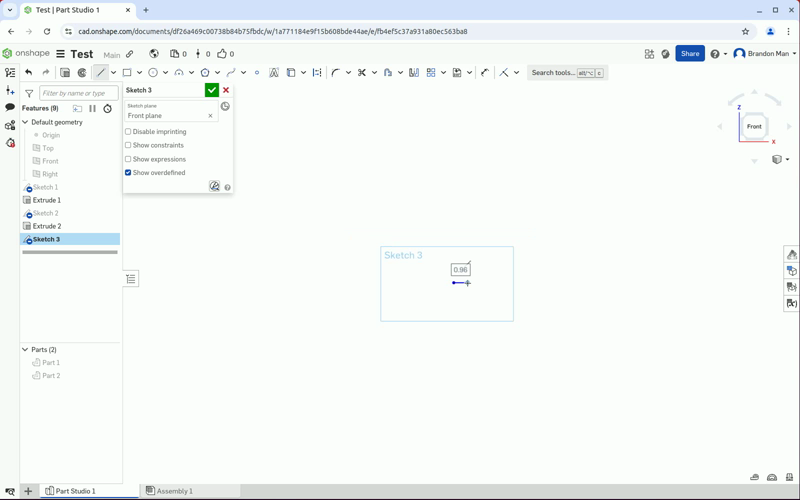
scroll(-6)
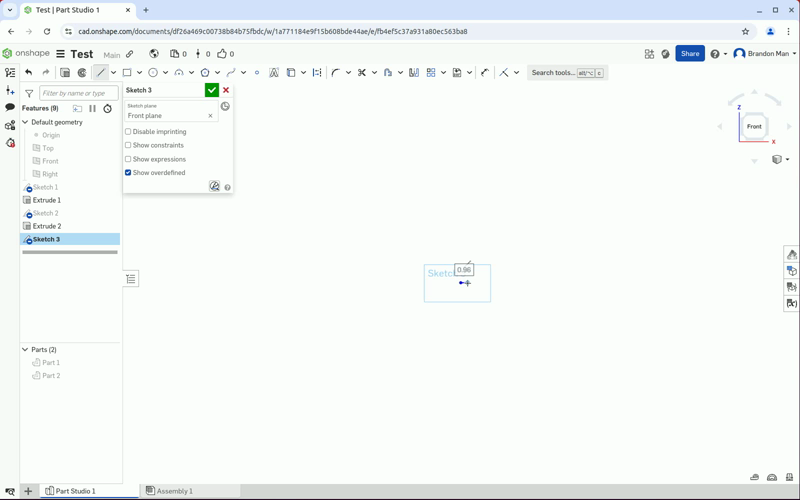
key_up(shift)
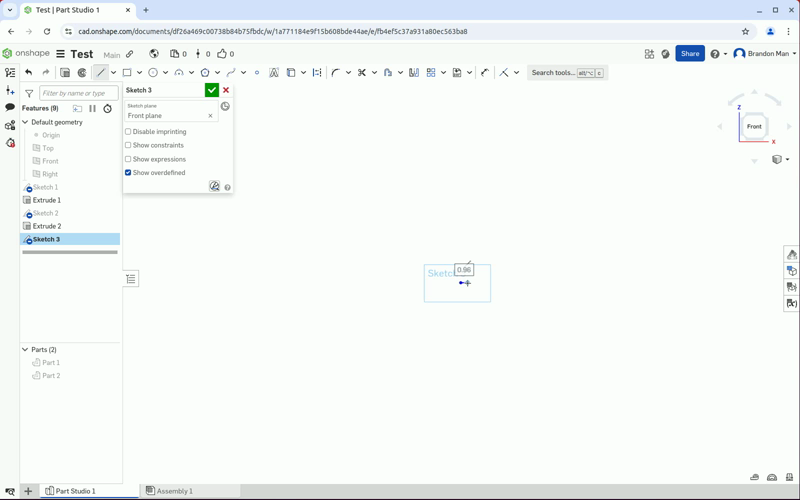
key_down(shift)
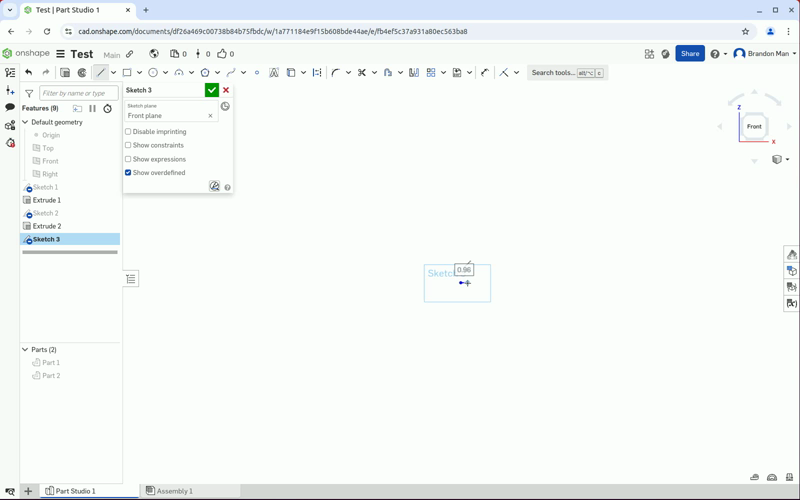
mouse_move(497, 282)
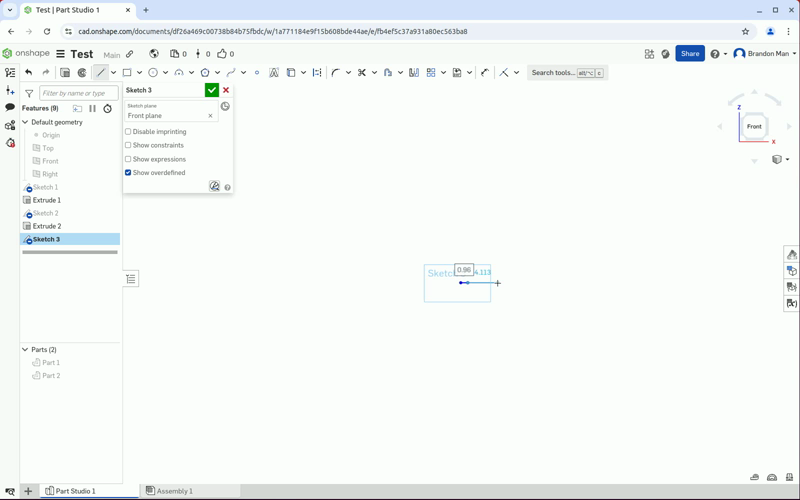
mouse_move(467, 281)
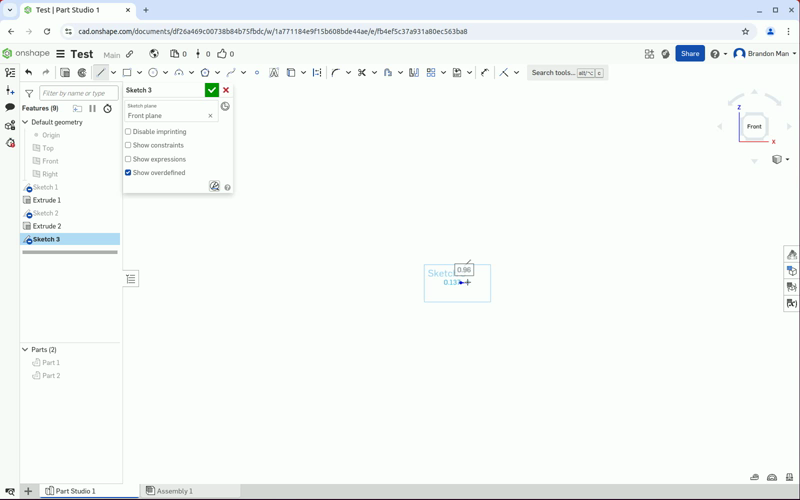
scroll(6)
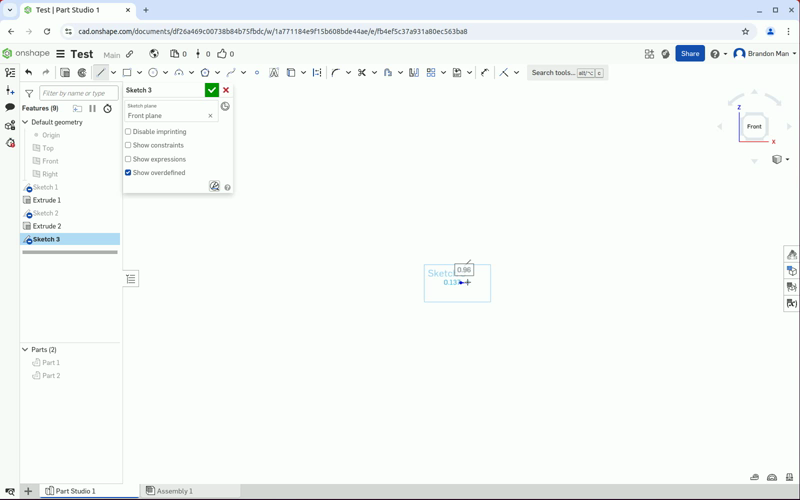
scroll(6)
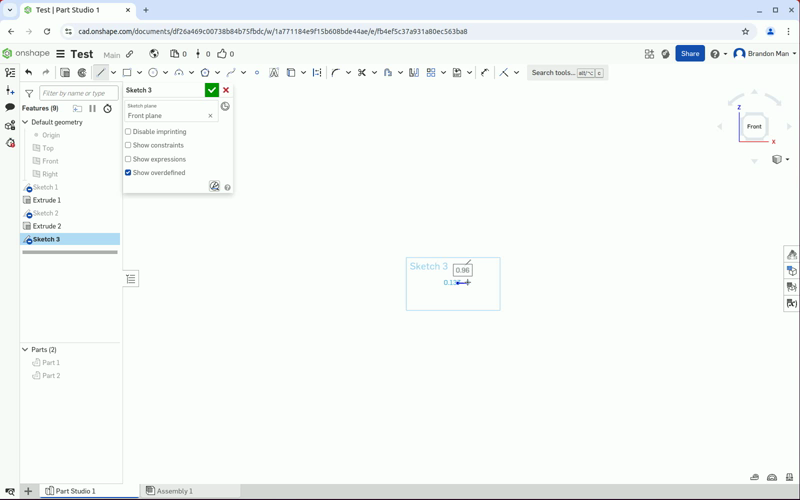
scroll(6)
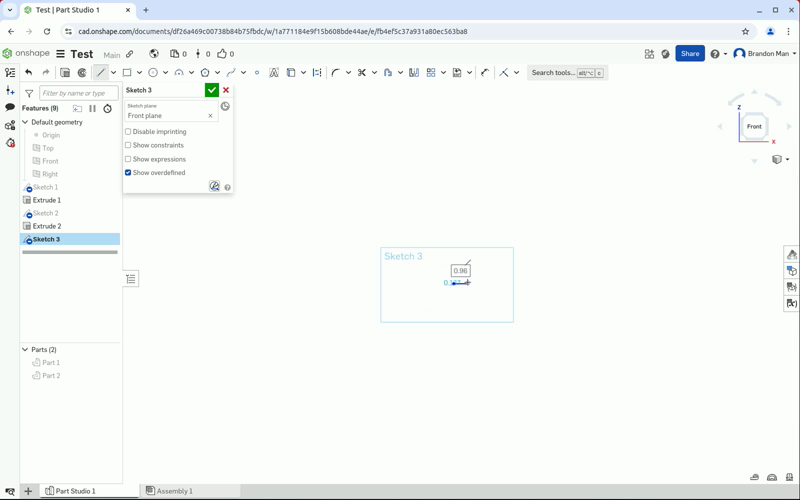
scroll(6)
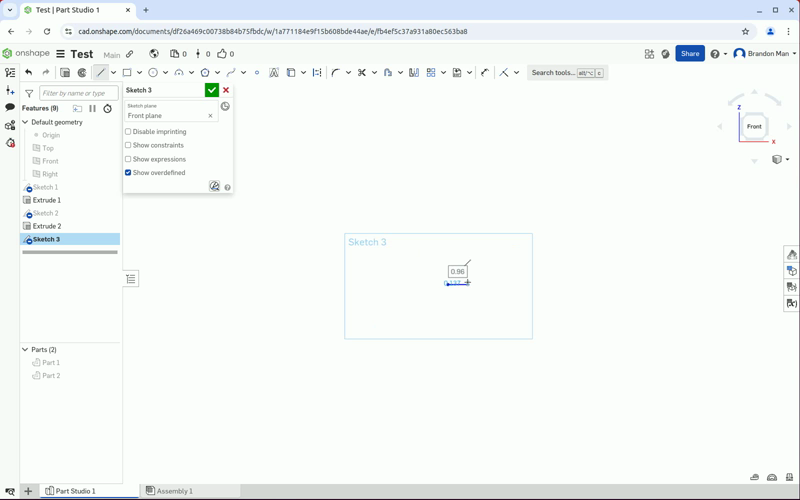
scroll(6)
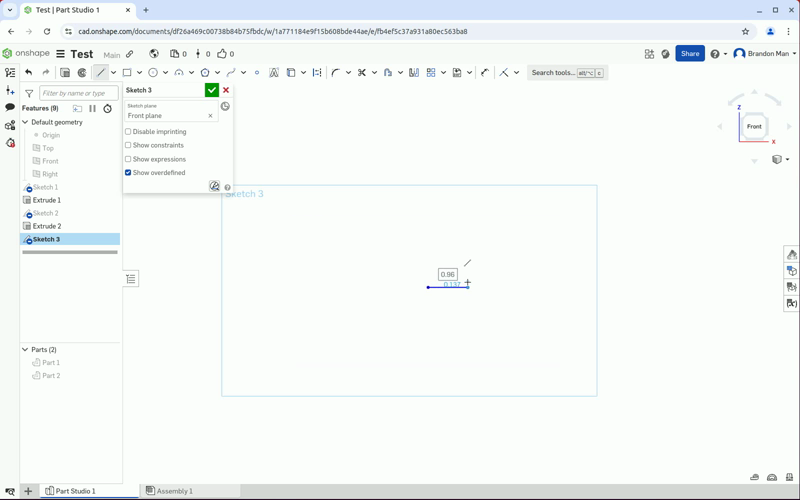
scroll(6)
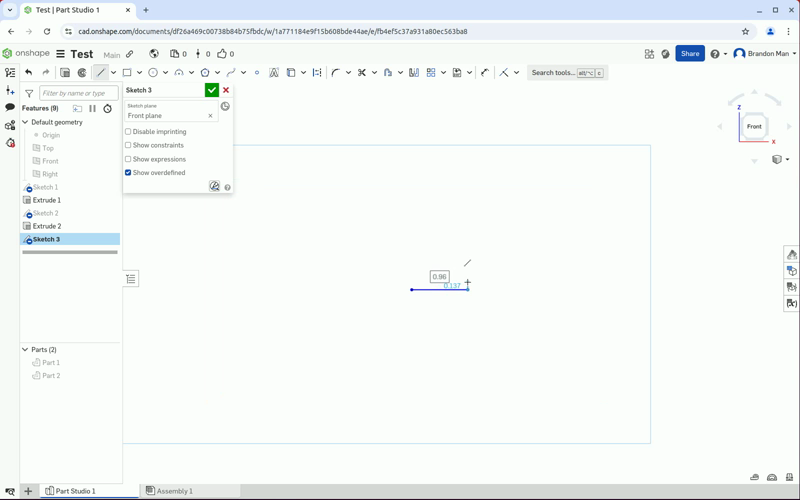
scroll(6)
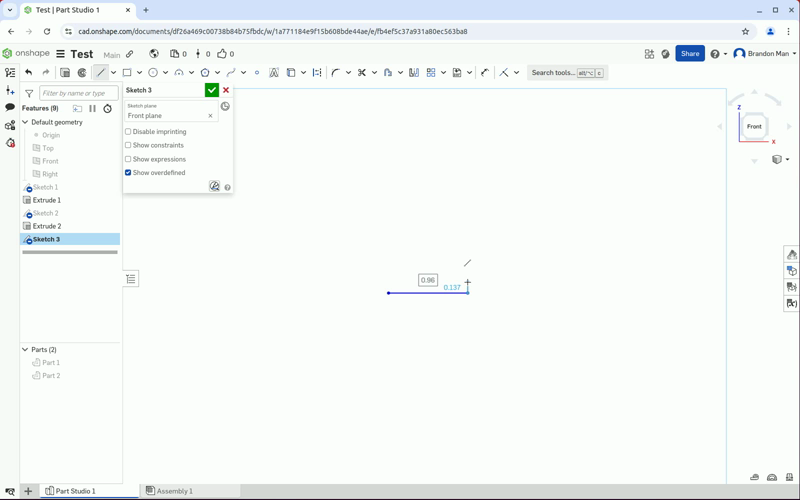
click(467, 281)
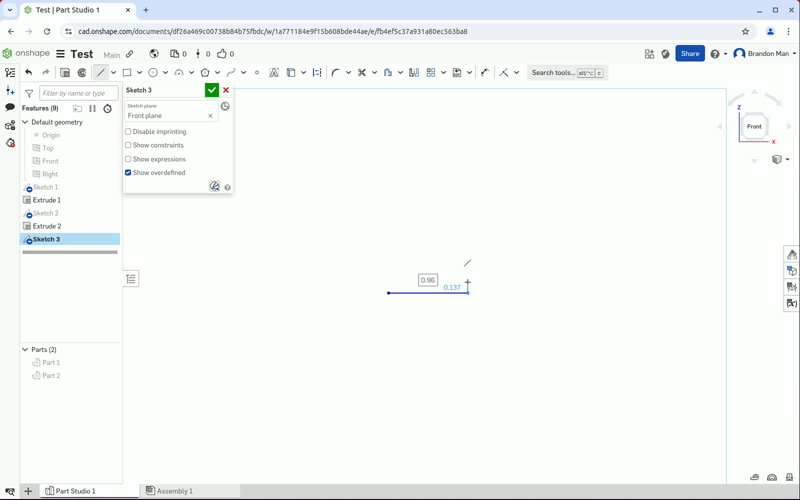
scroll(-6)
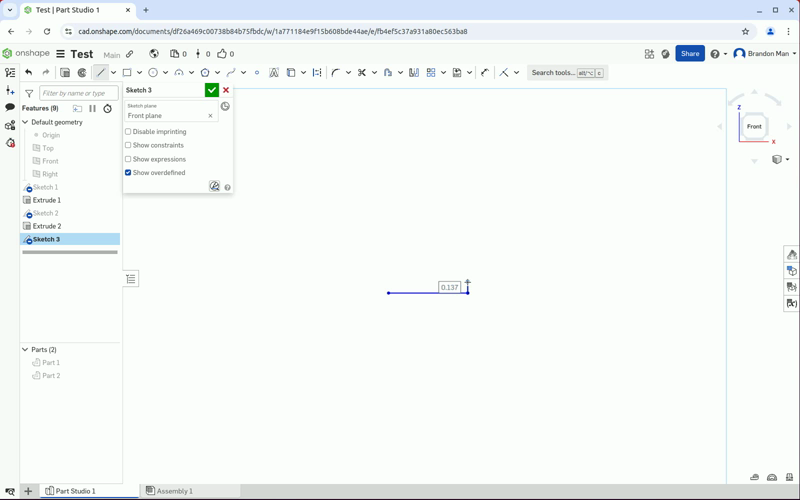
scroll(-6)
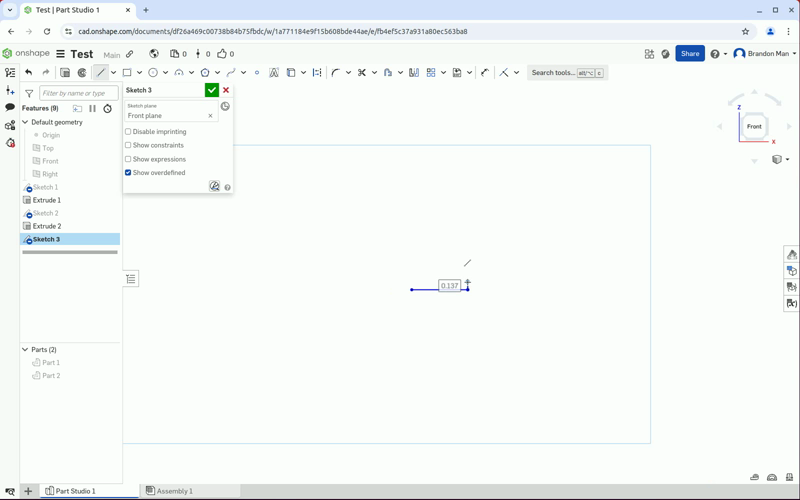
scroll(-6)
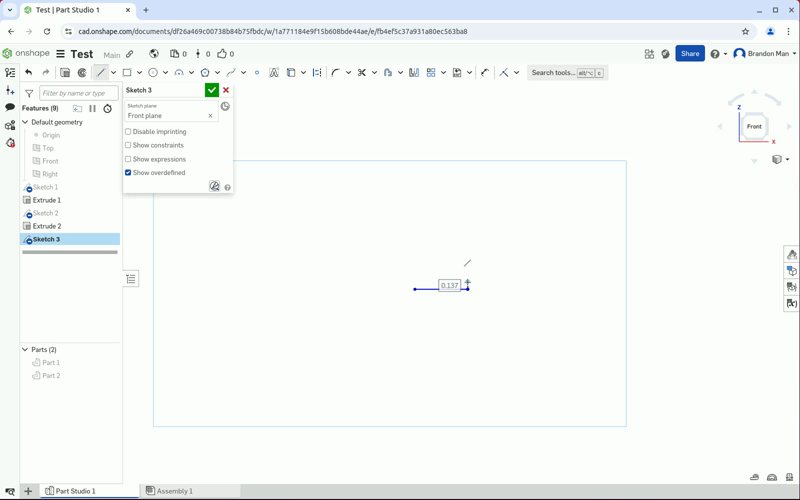
scroll(-6)
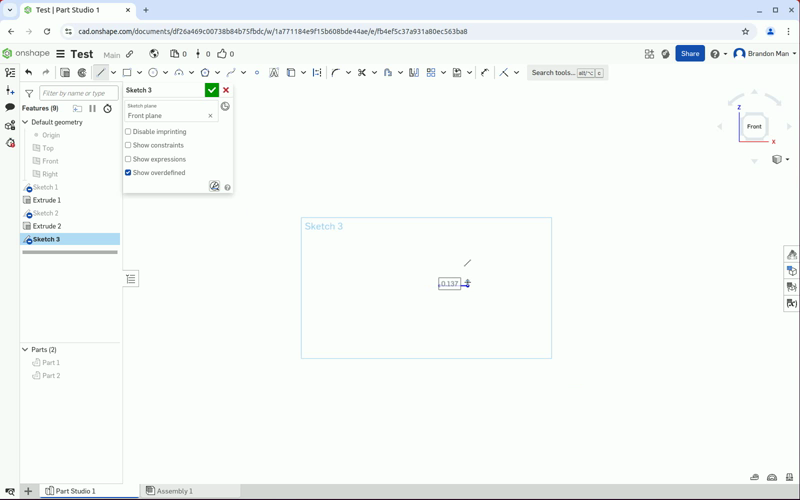
scroll(-6)
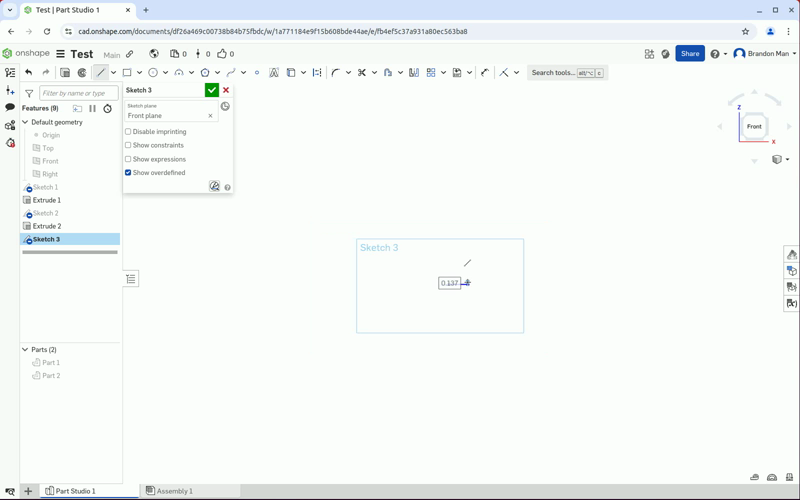
scroll(-6)
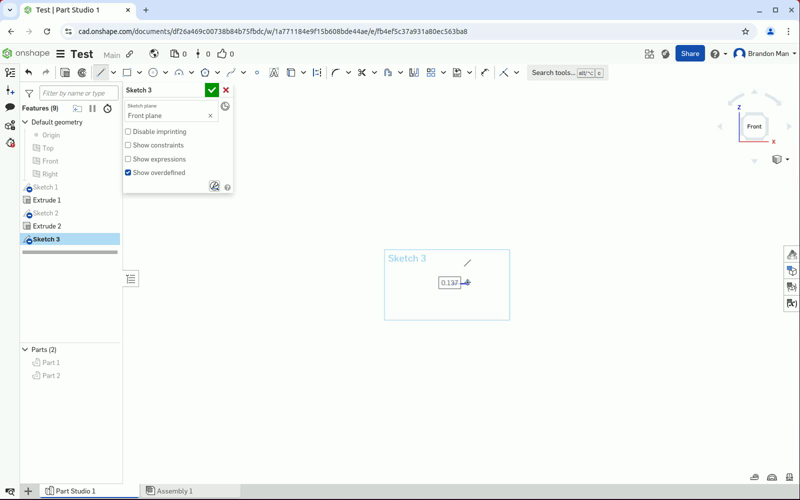
scroll(-6)
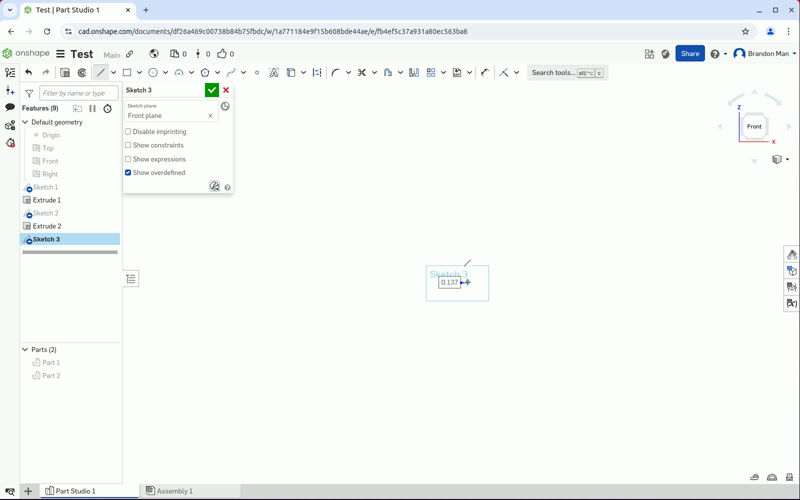
key_up(shift)
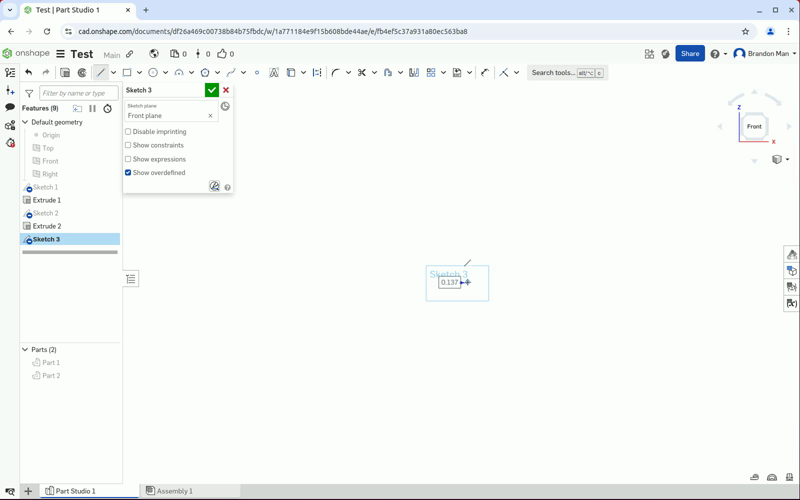
key_down(shift)
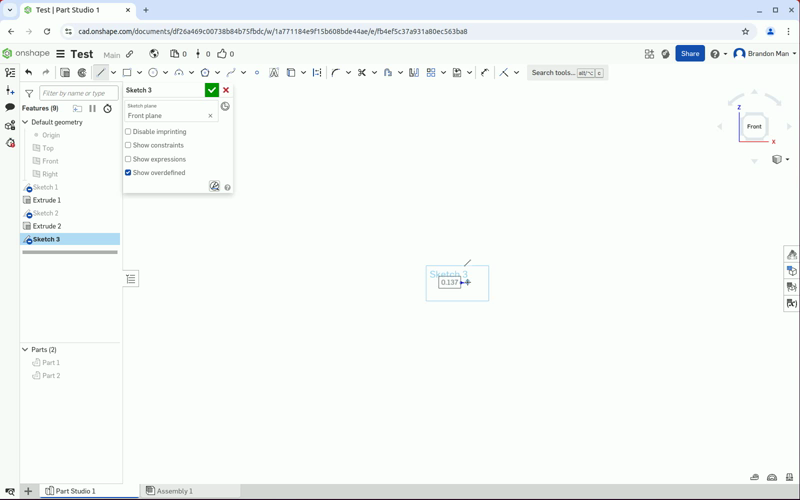
mouse_move(497, 281)
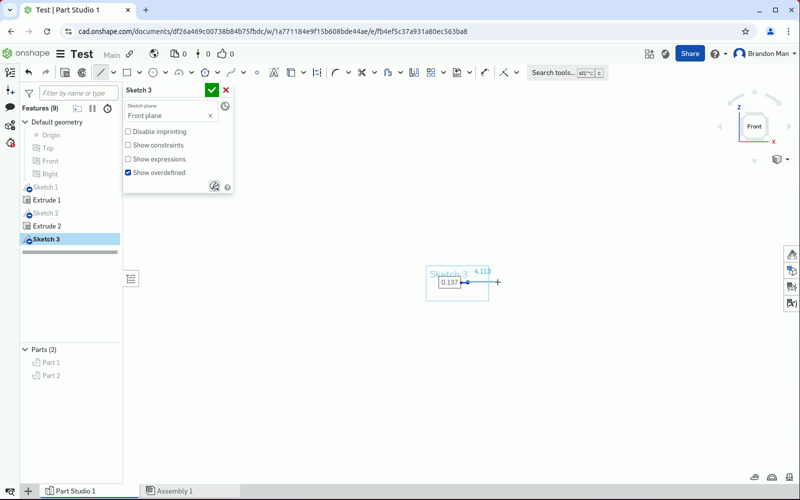
mouse_move(460, 281)
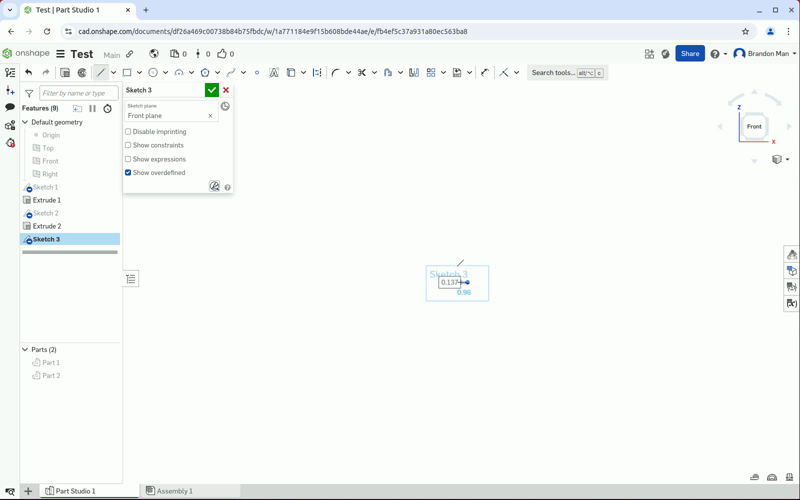
scroll(6)
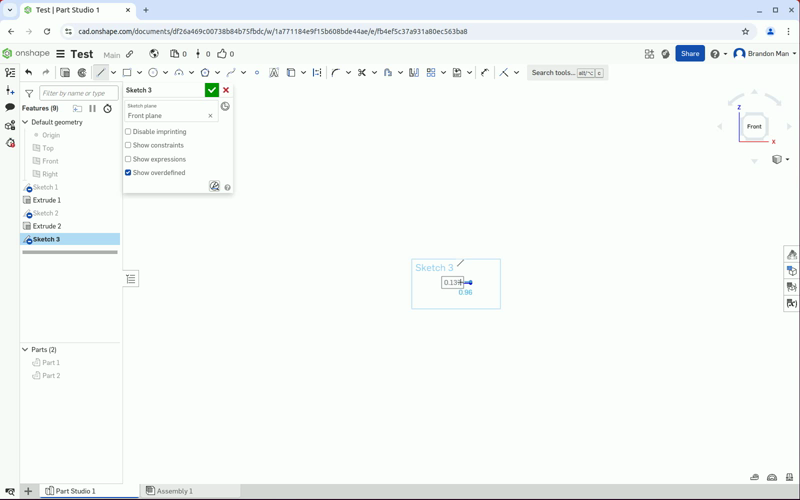
scroll(6)
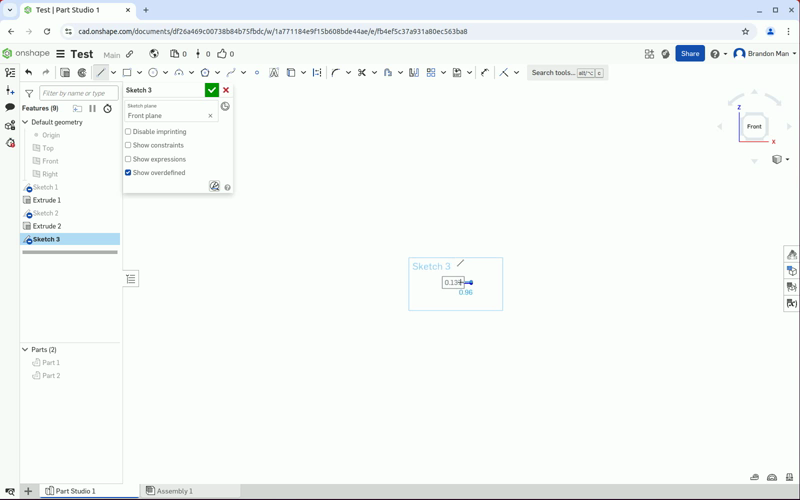
scroll(6)
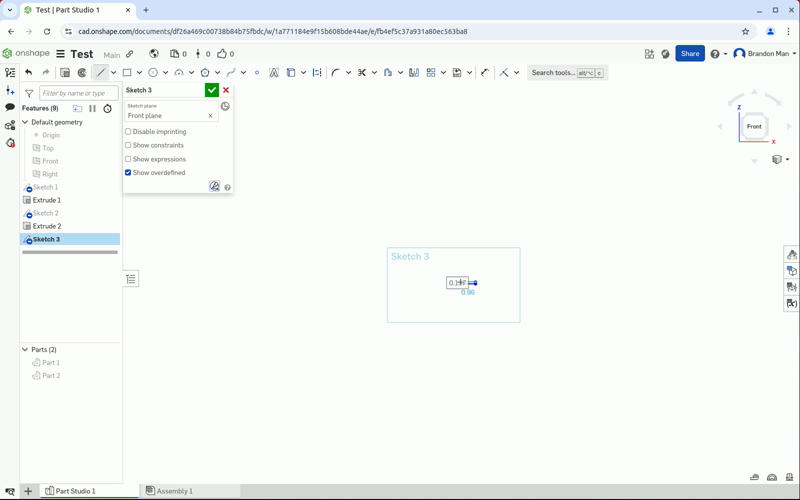
scroll(6)
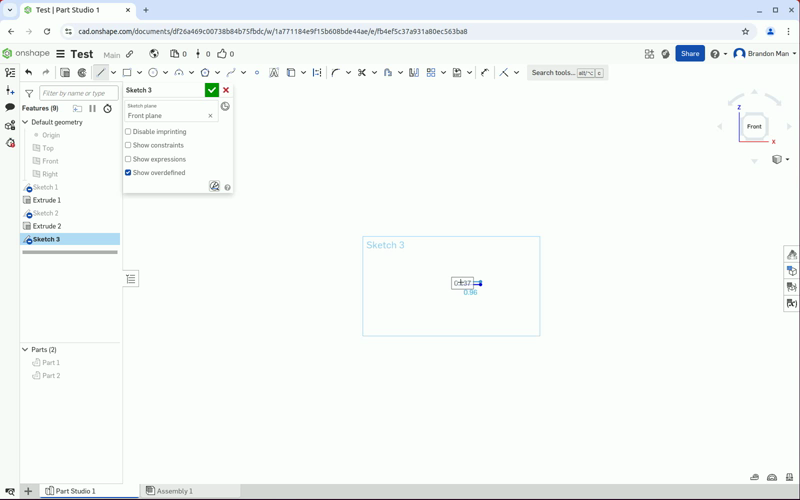
scroll(6)
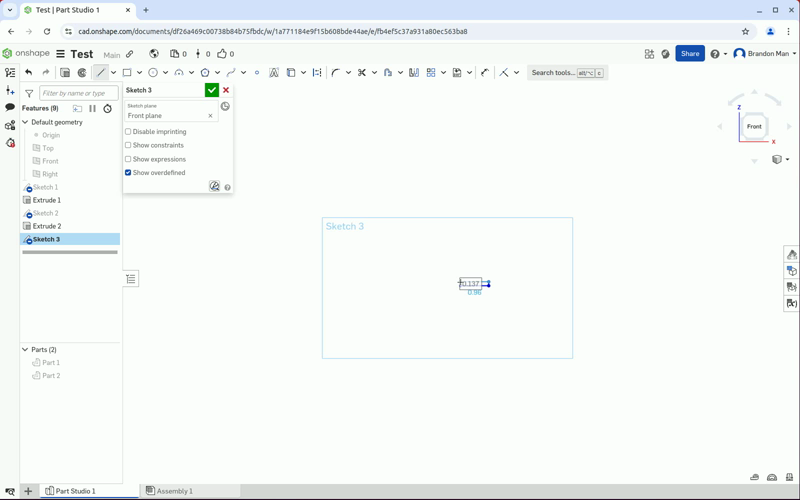
scroll(6)
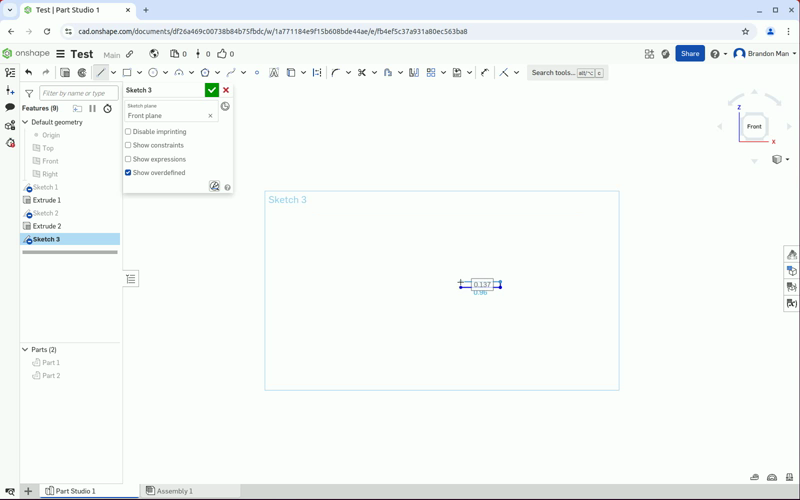
scroll(6)
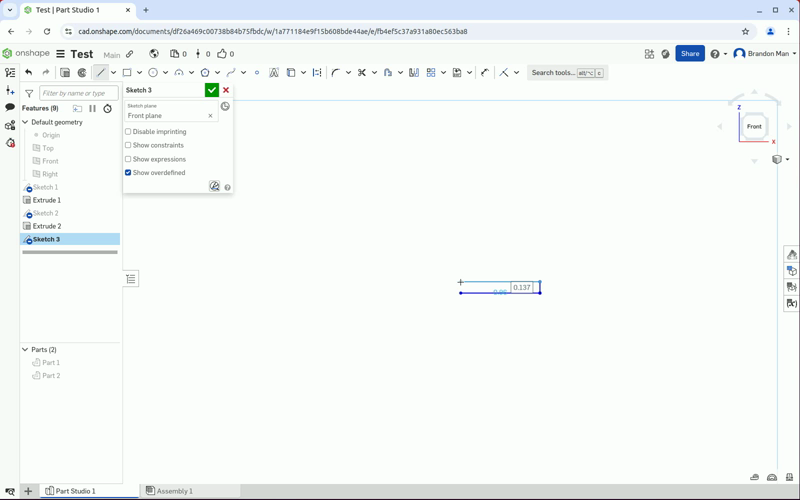
click(460, 281)
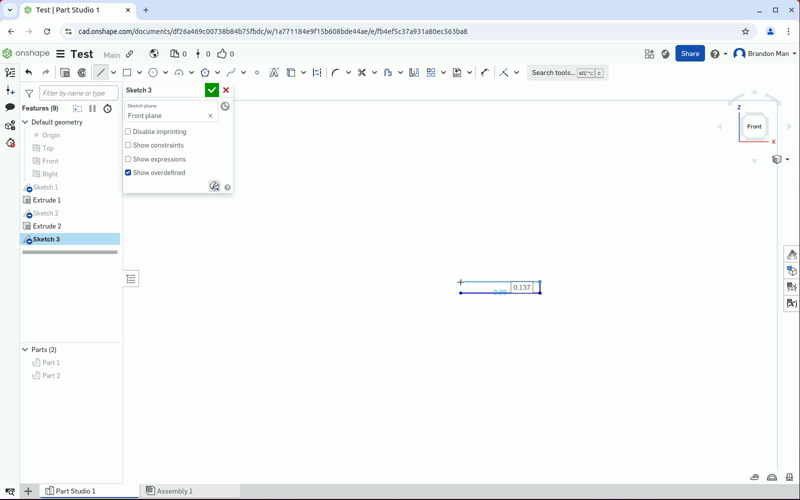
scroll(-6)
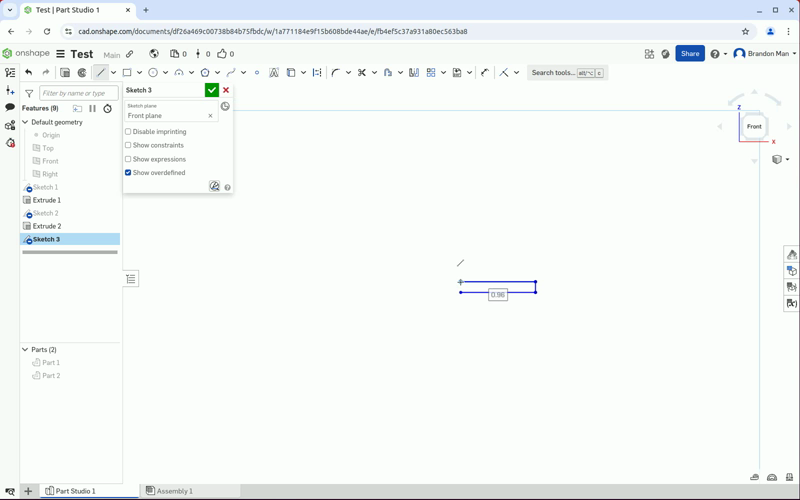
scroll(-6)
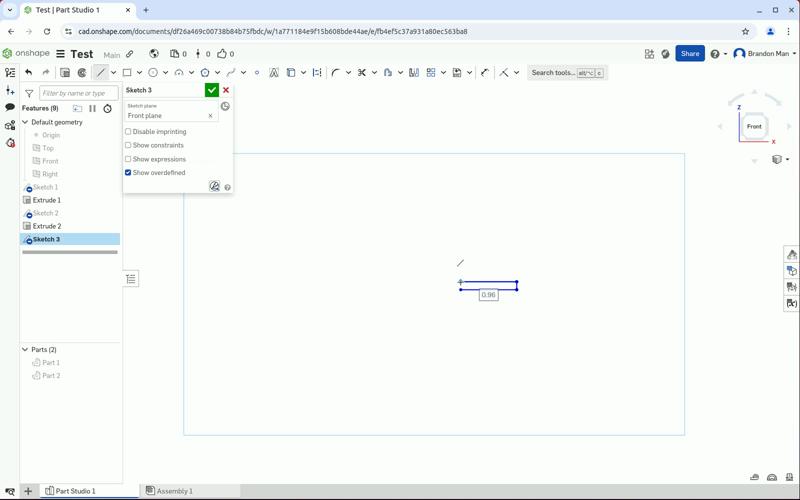
scroll(-6)
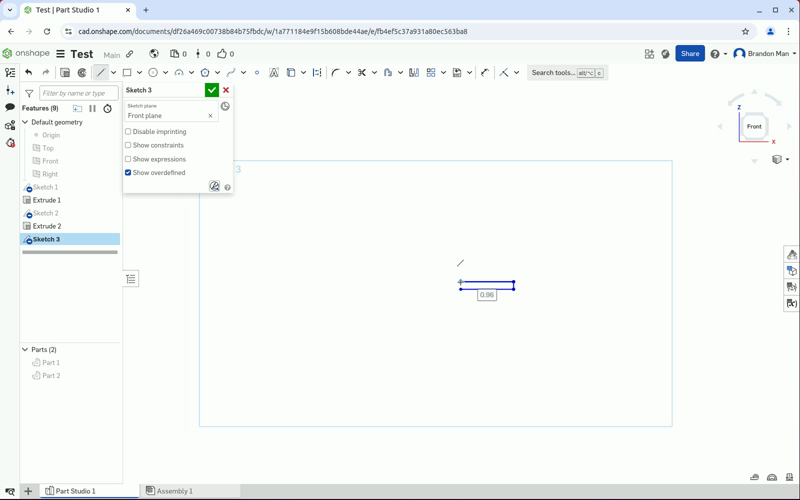
scroll(-6)
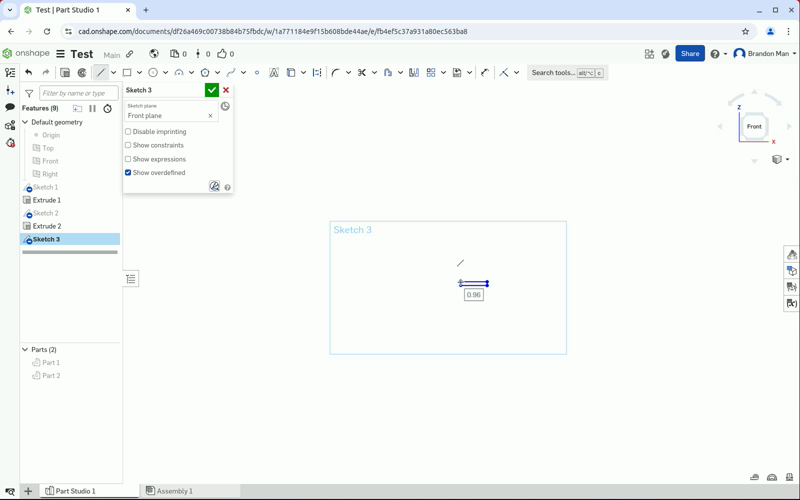
scroll(-6)
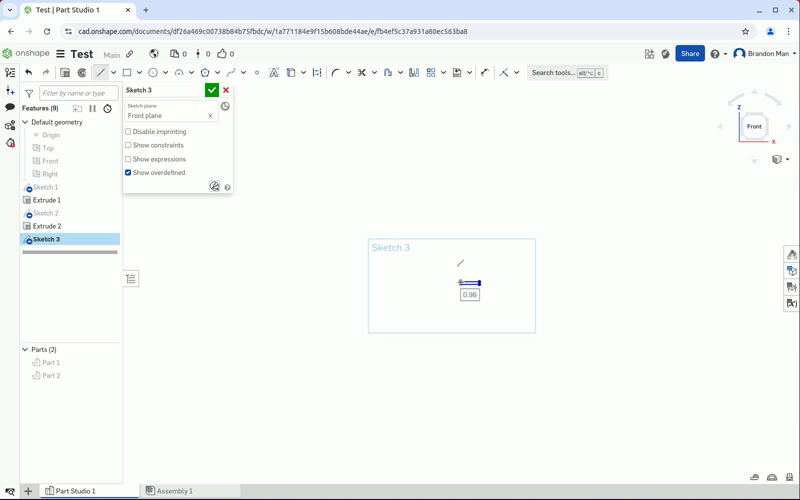
scroll(-6)
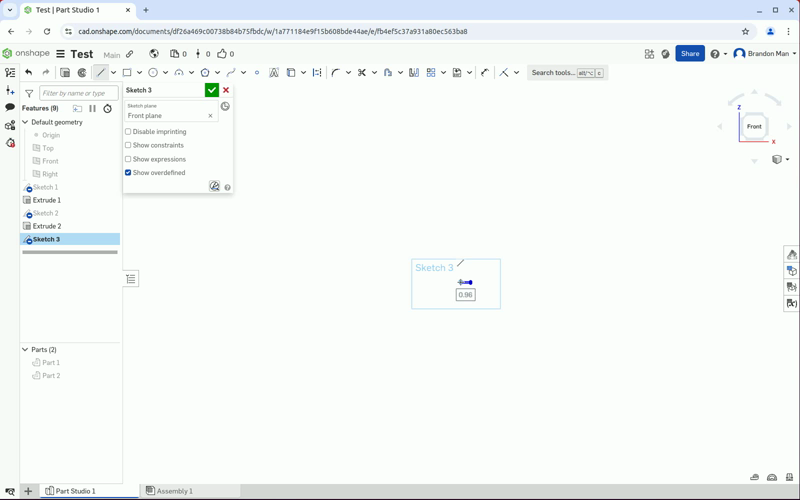
scroll(-6)
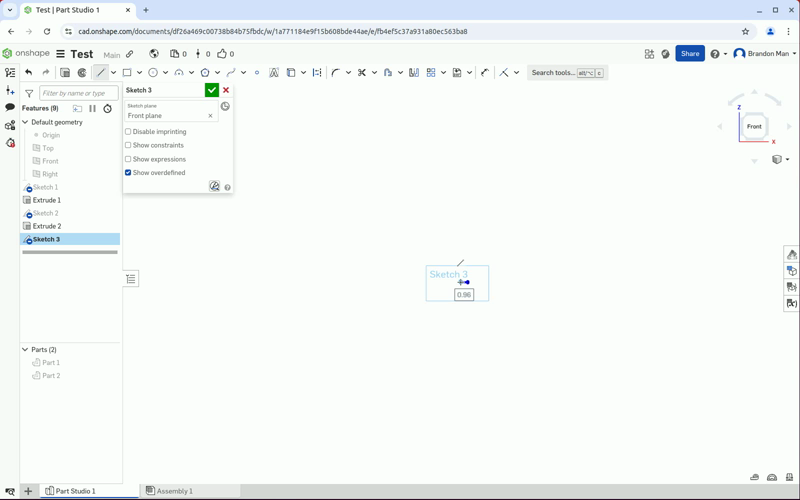
key_up(shift)
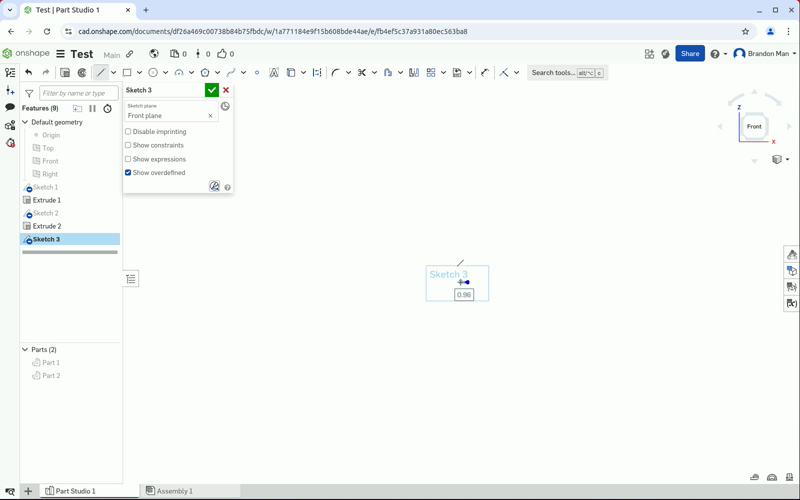
mouse_move(490, 281)
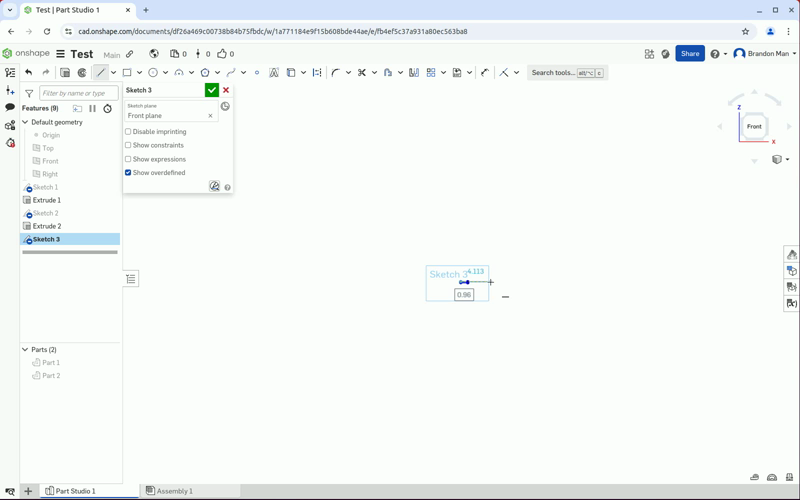
key_down(shift)
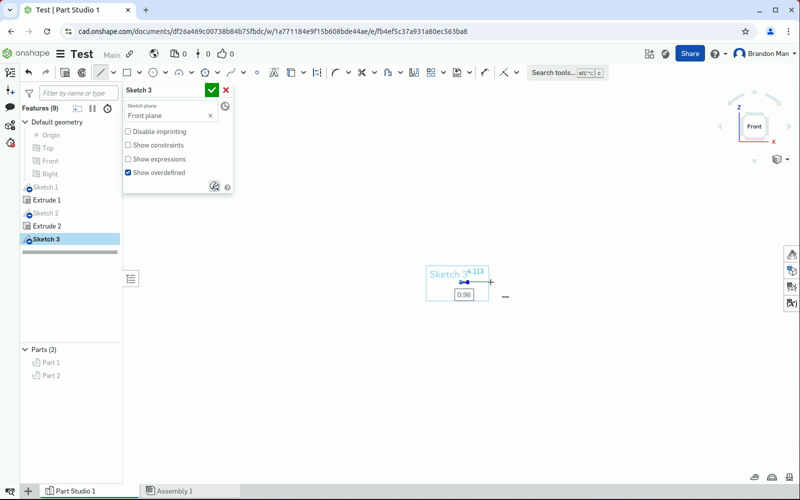
mouse_move(460, 282)
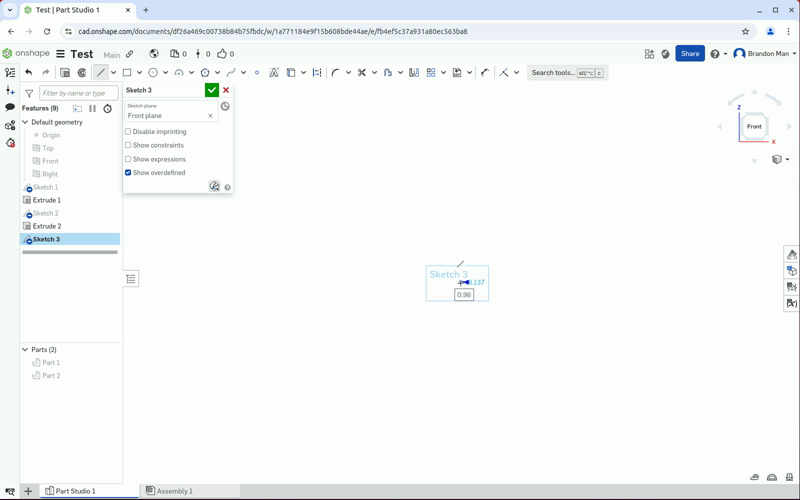
scroll(6)
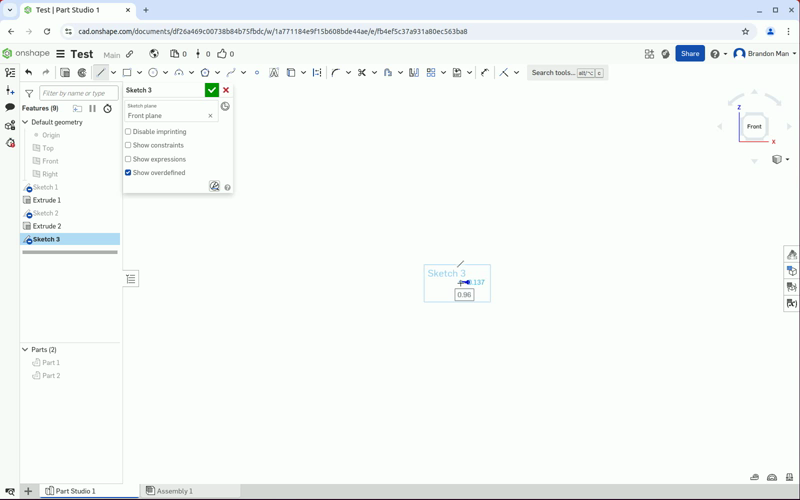
scroll(6)
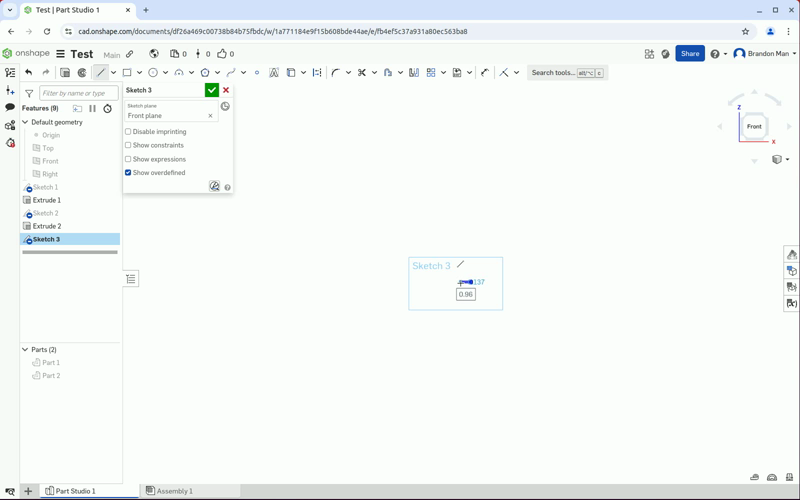
scroll(6)
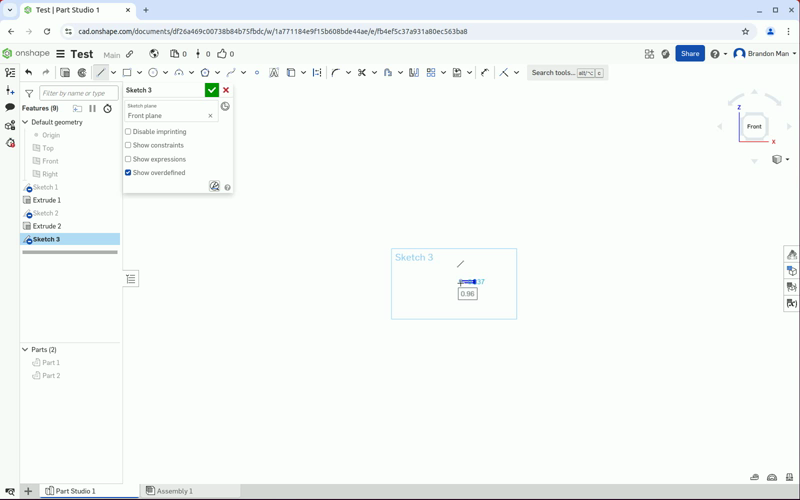
scroll(6)
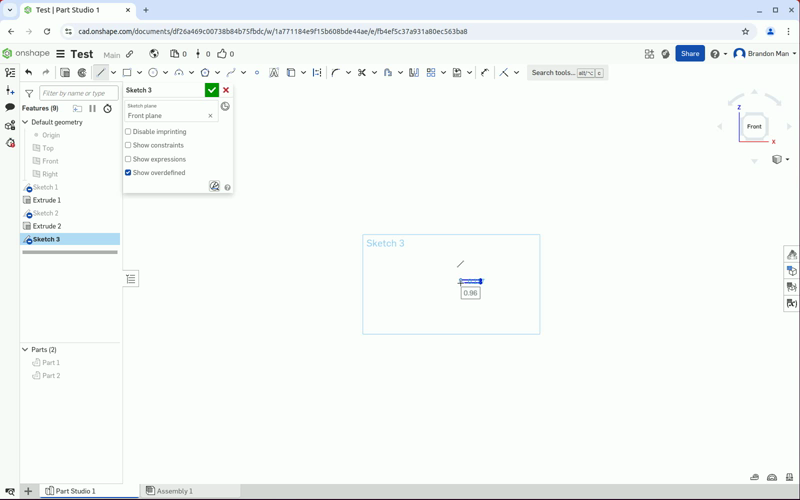
scroll(6)
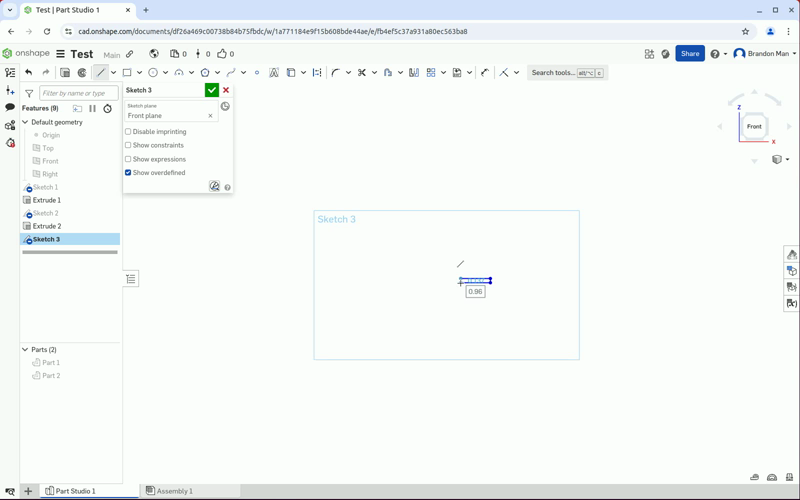
scroll(6)
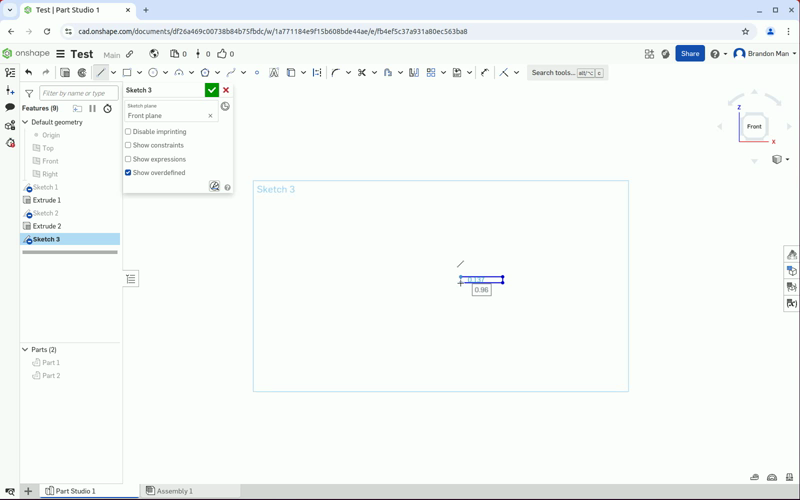
scroll(6)
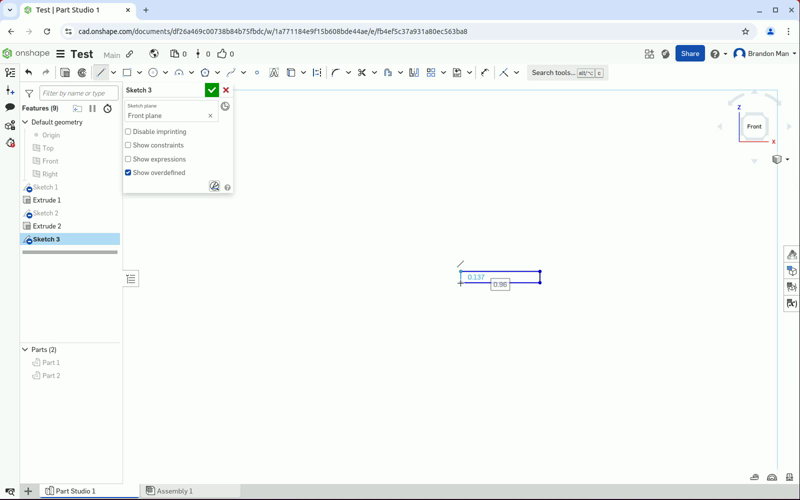
key_up(shift)
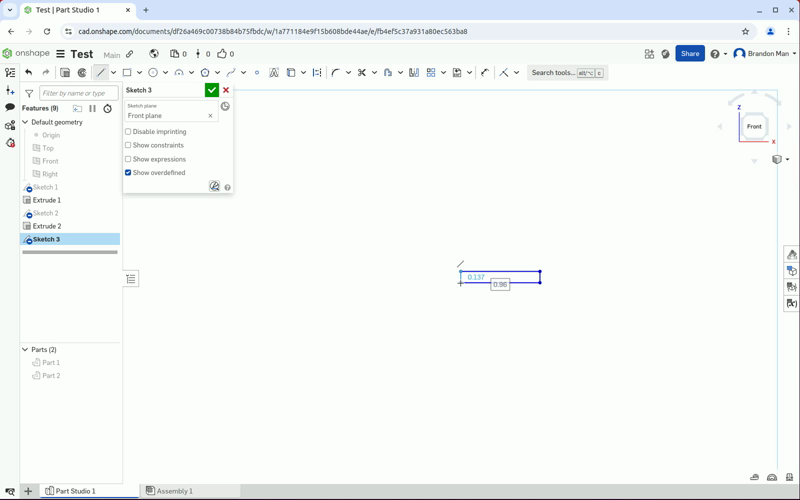
click(460, 282)
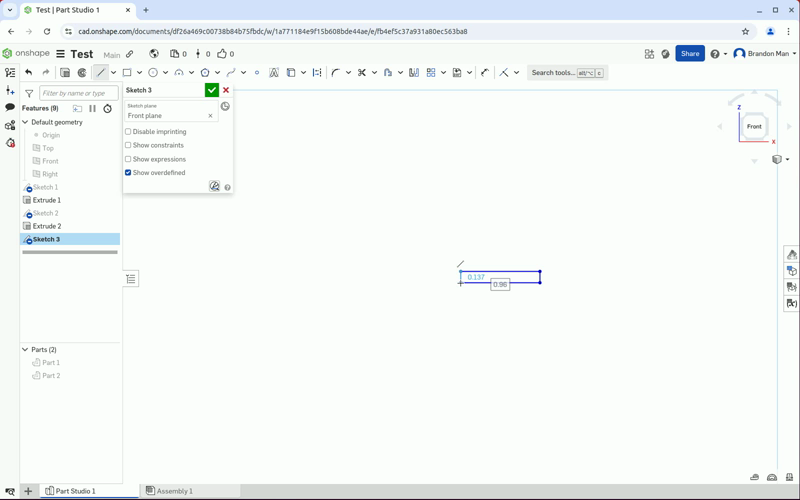
scroll(-6)
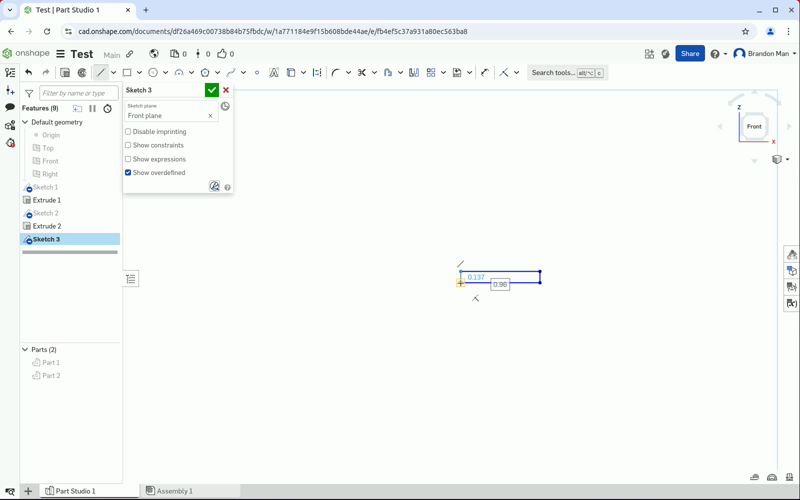
scroll(-6)
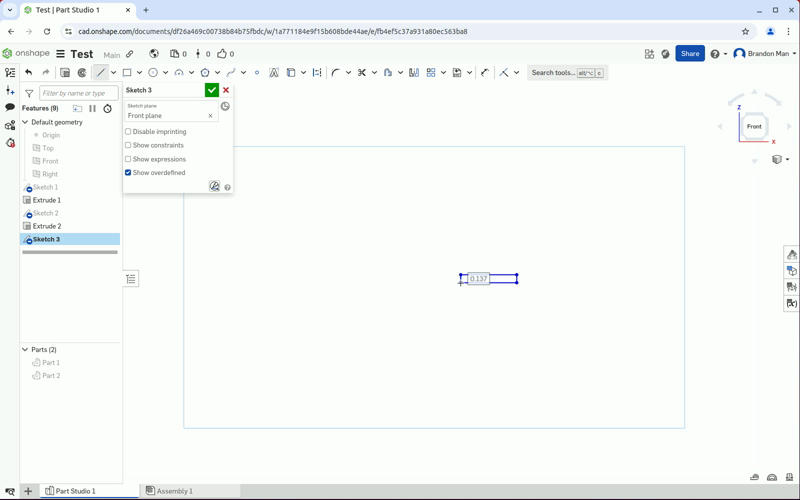
scroll(-6)
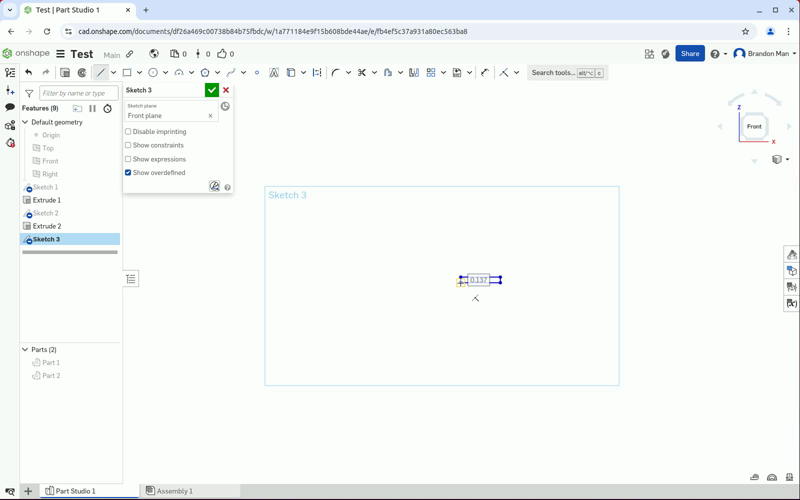
scroll(-6)
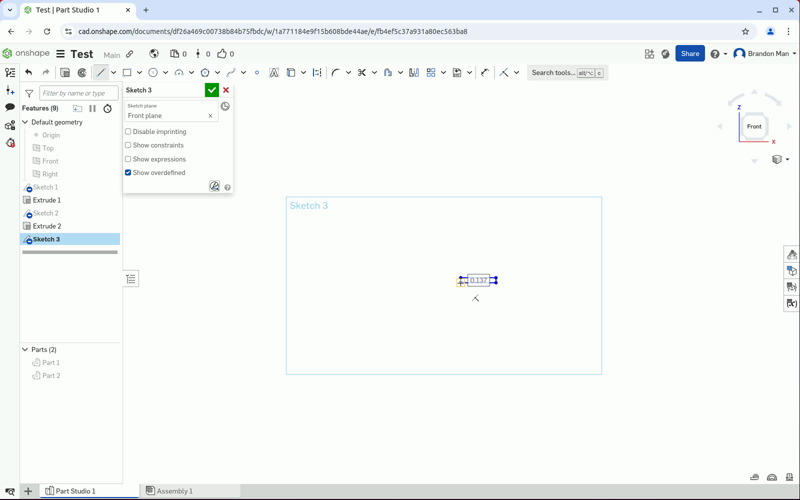
scroll(-6)
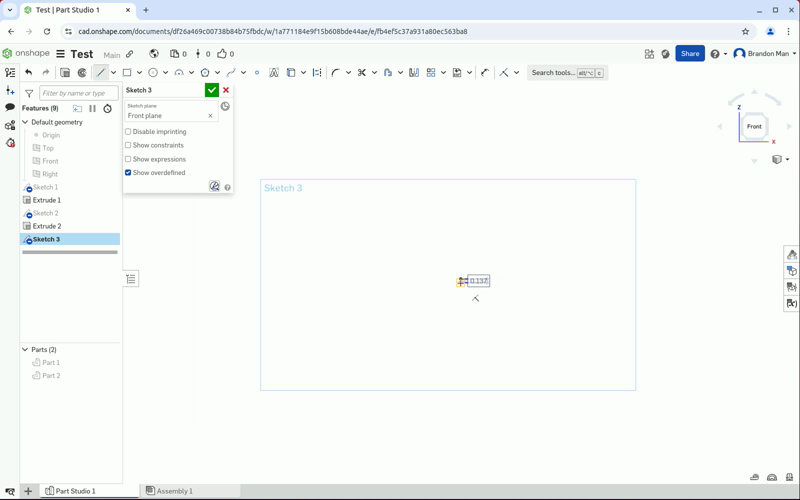
scroll(-6)
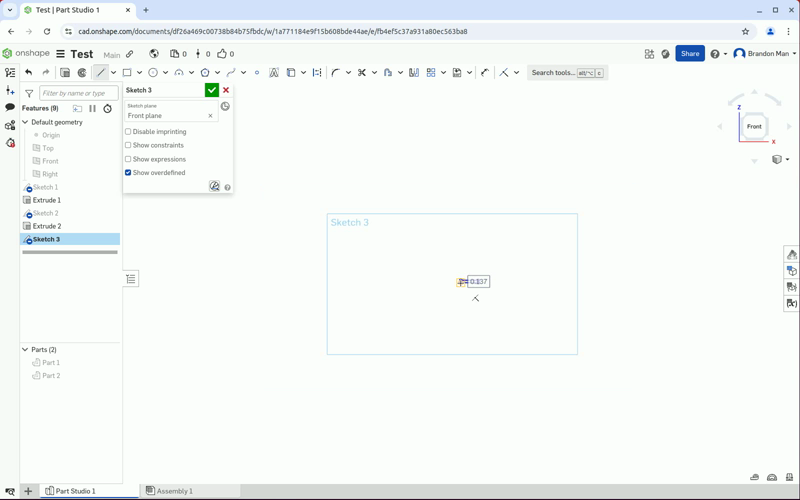
scroll(-6)
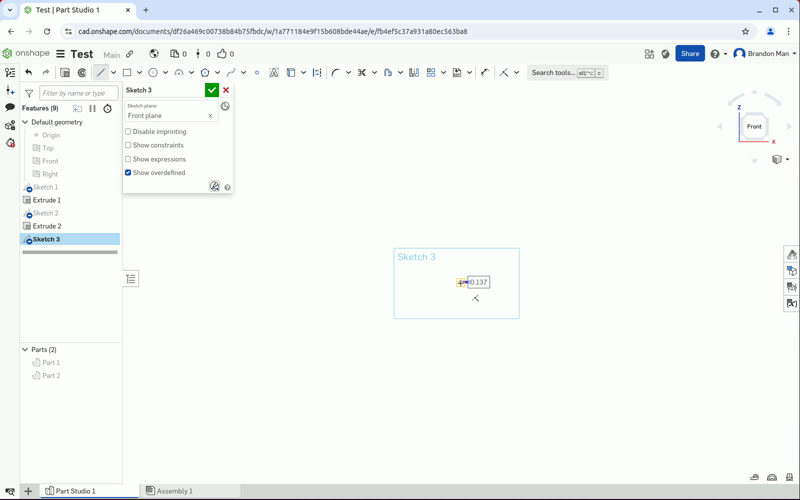
key(esc)
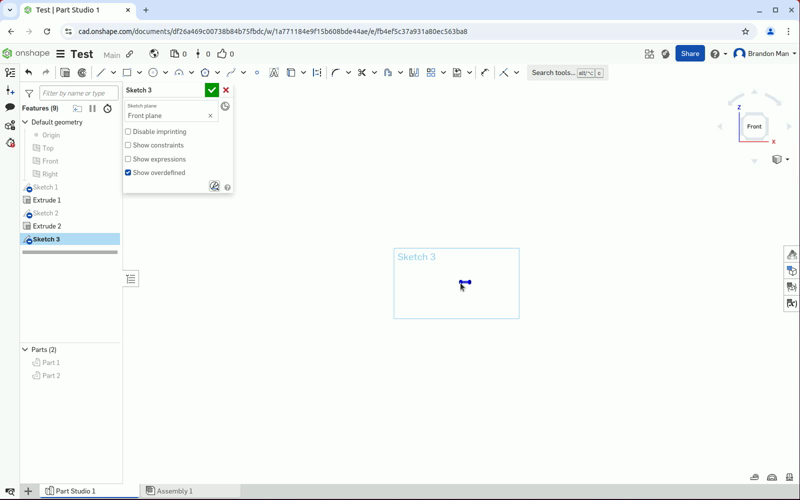
mouse_move(462, 282)
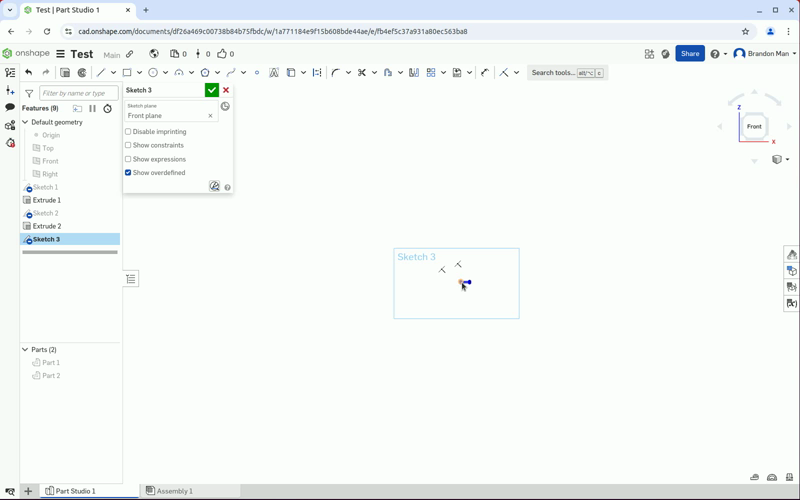
scroll(6)
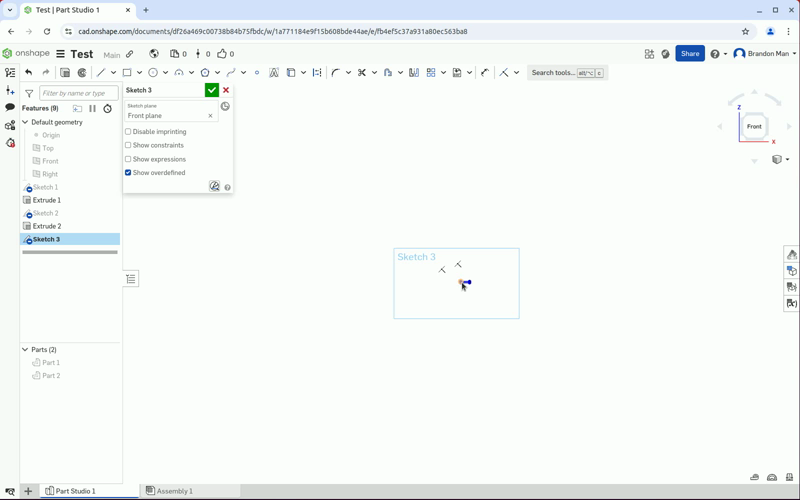
scroll(6)
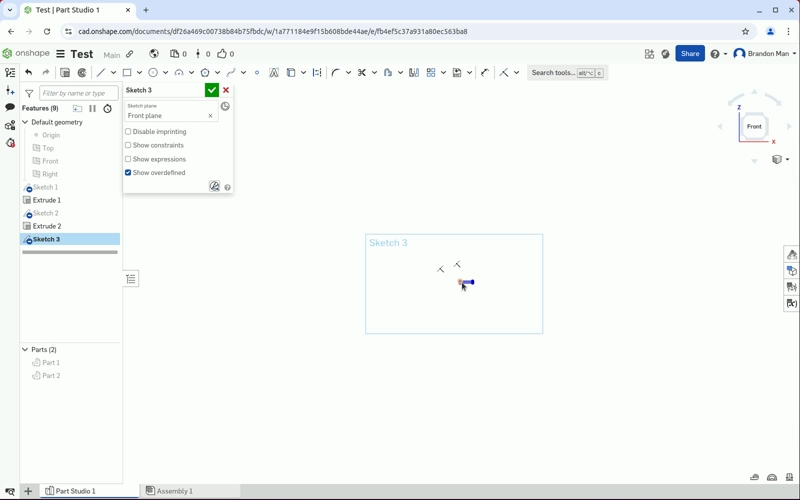
scroll(6)
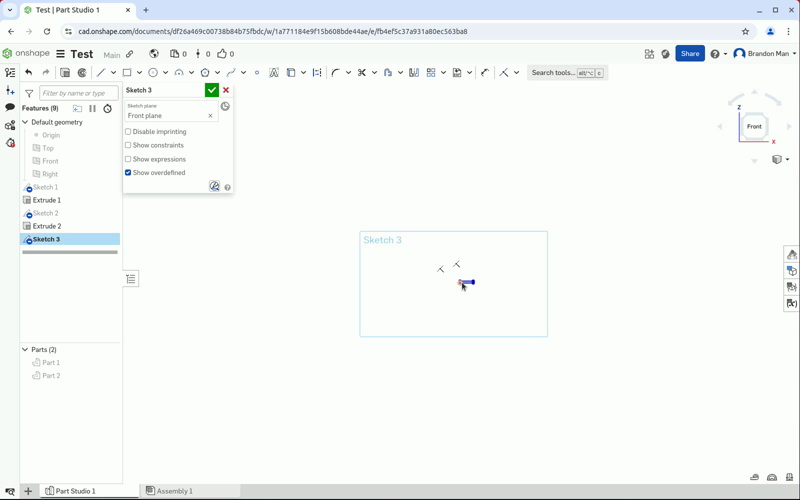
scroll(6)
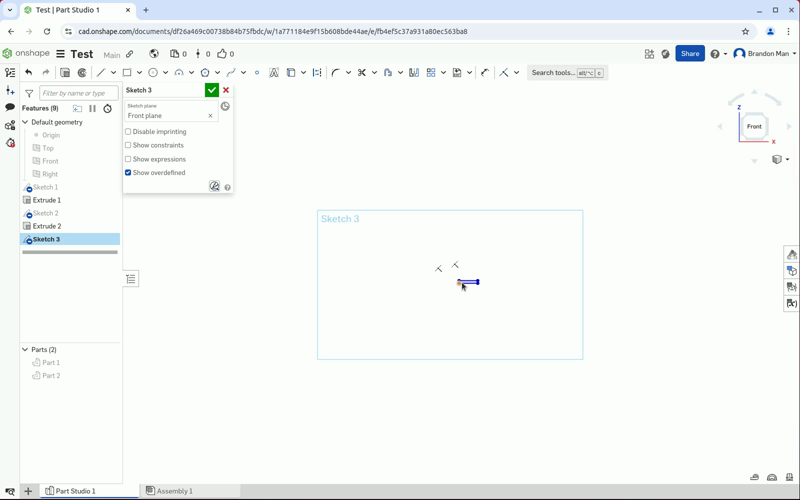
scroll(6)
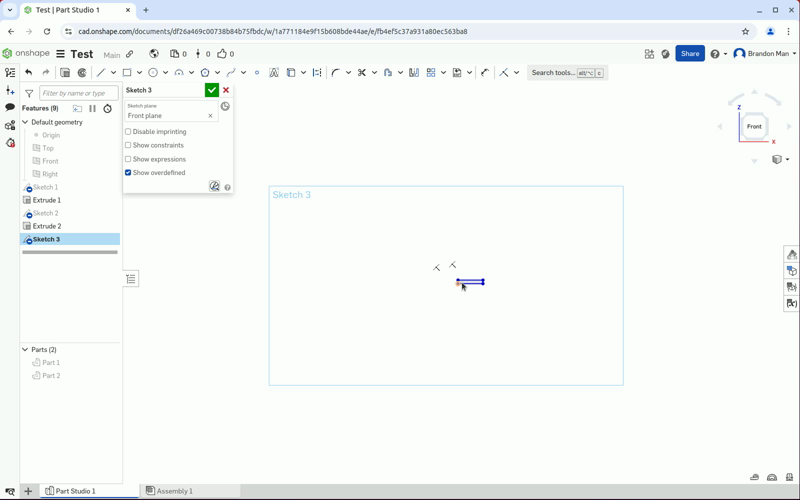
scroll(6)
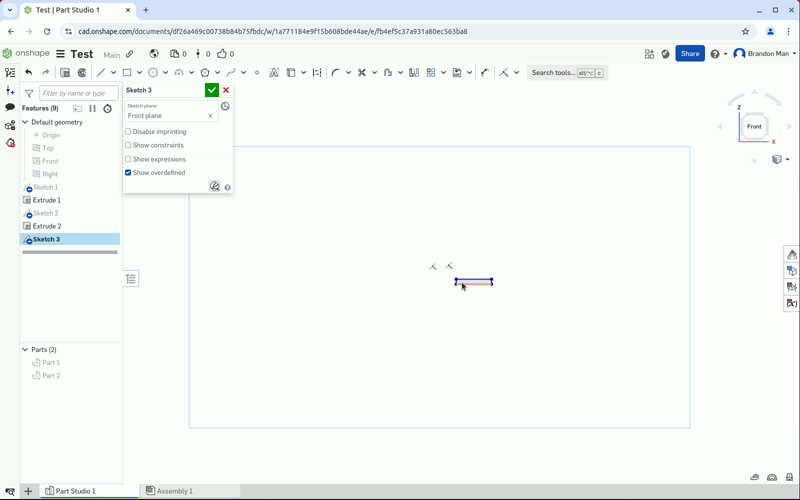
scroll(6)
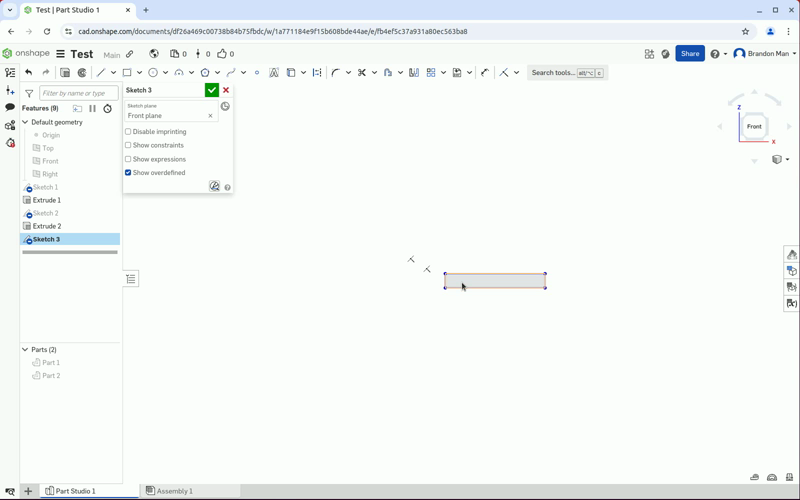
click(462, 282)
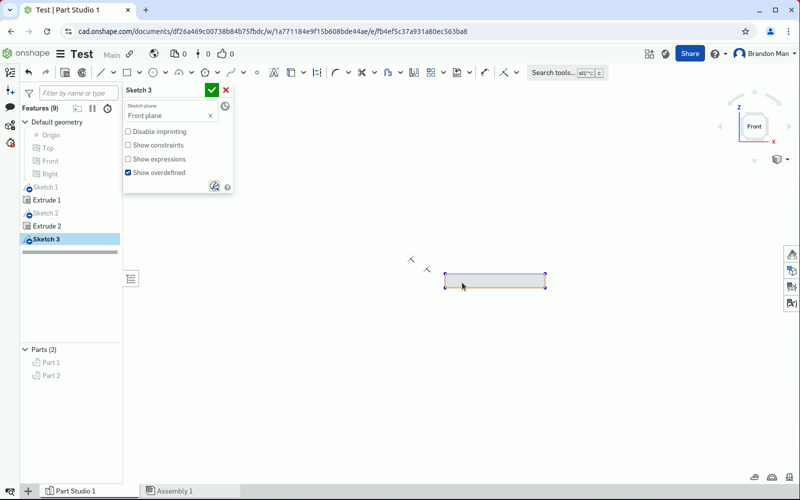
scroll(-6)
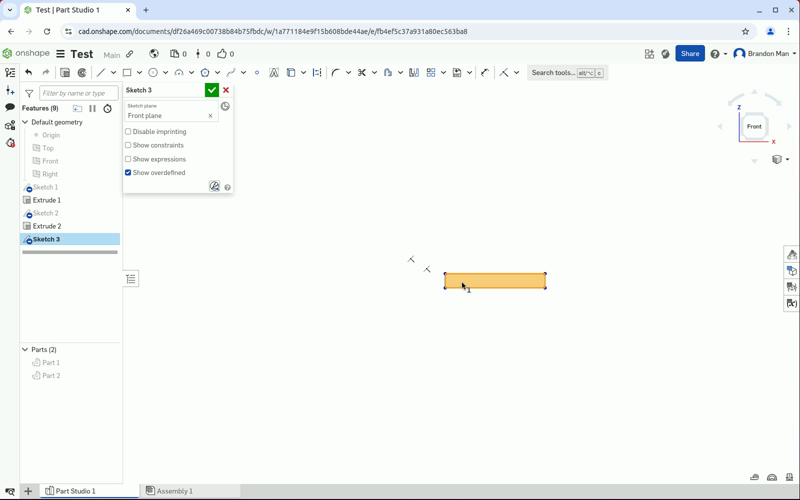
scroll(-6)
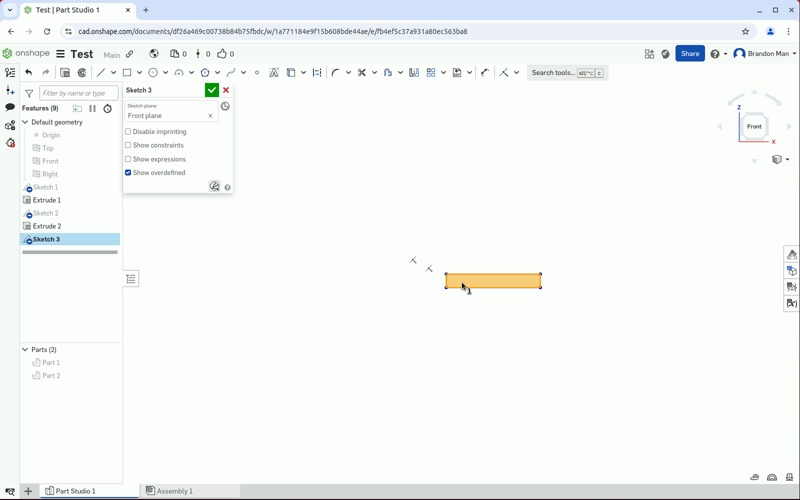
scroll(-6)
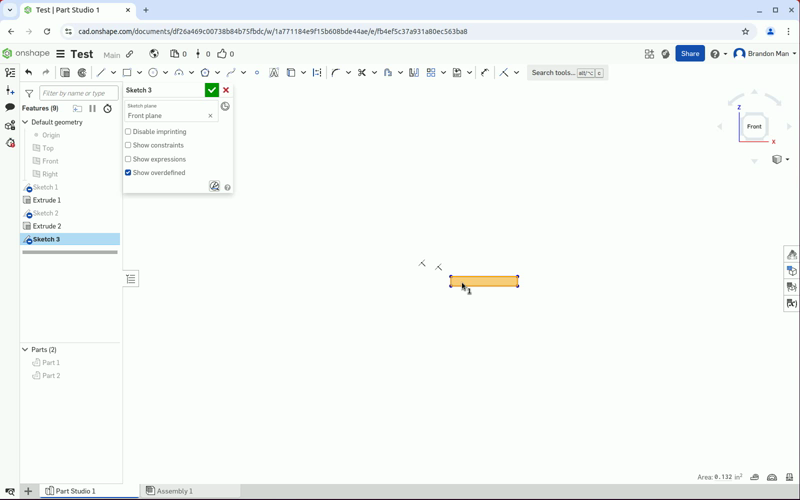
scroll(-6)
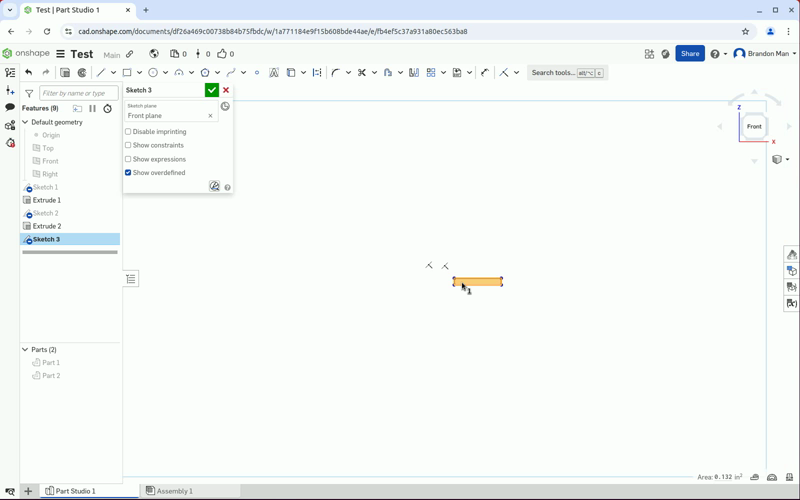
scroll(-6)
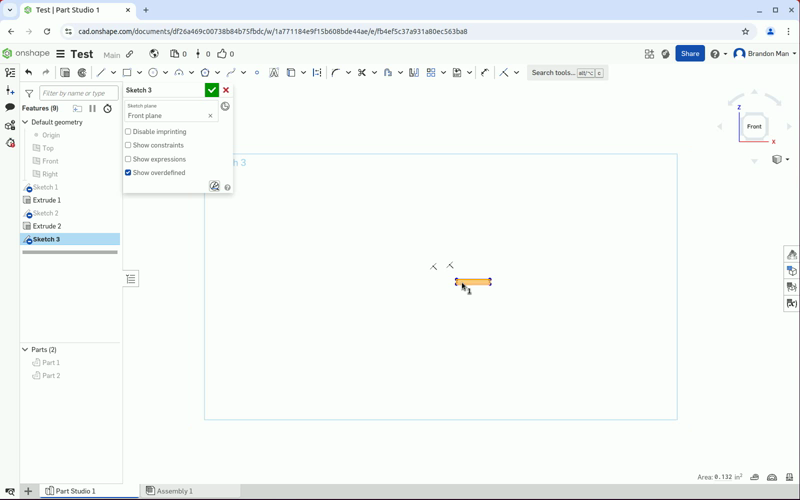
scroll(-6)
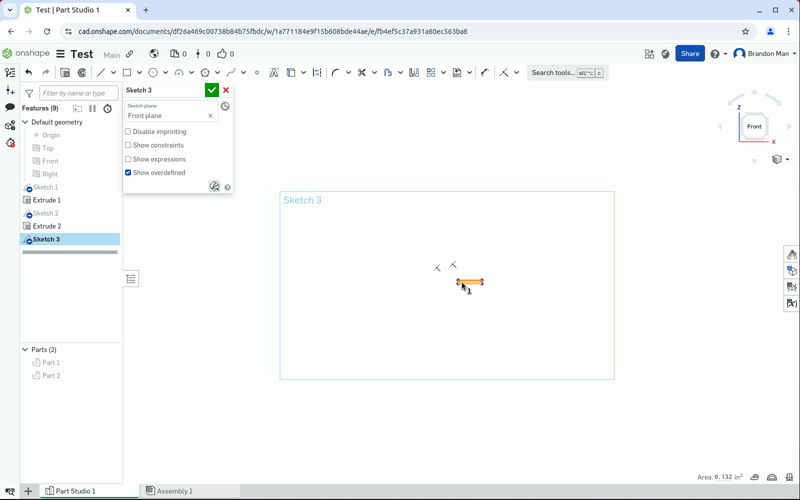
scroll(-6)
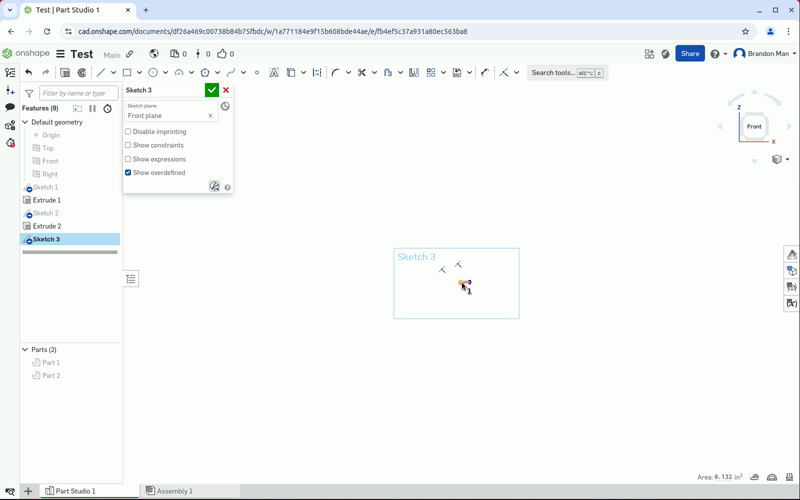
mouse_move(73, 352)
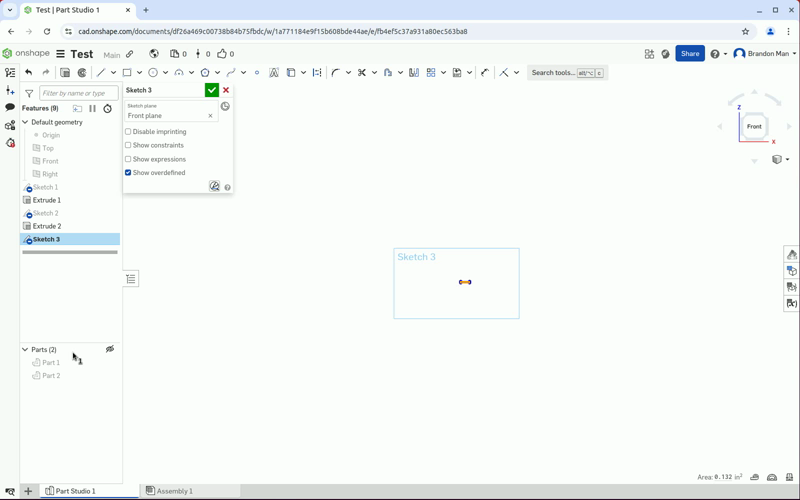
key(shift+y)
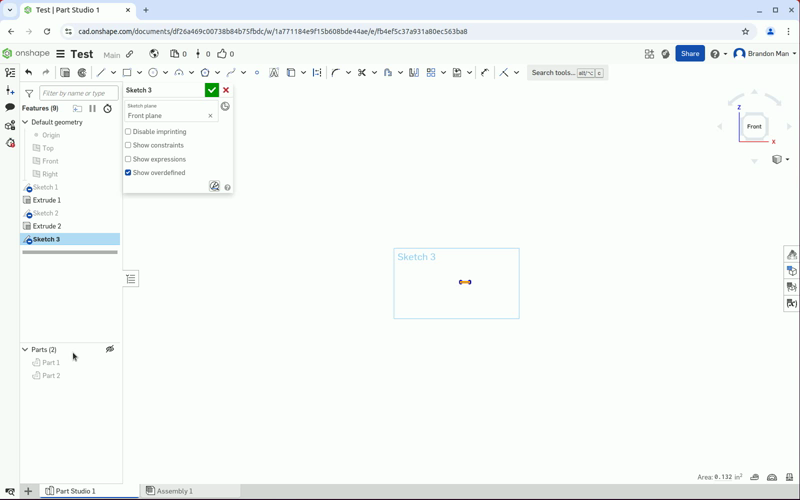
key(shift+e)
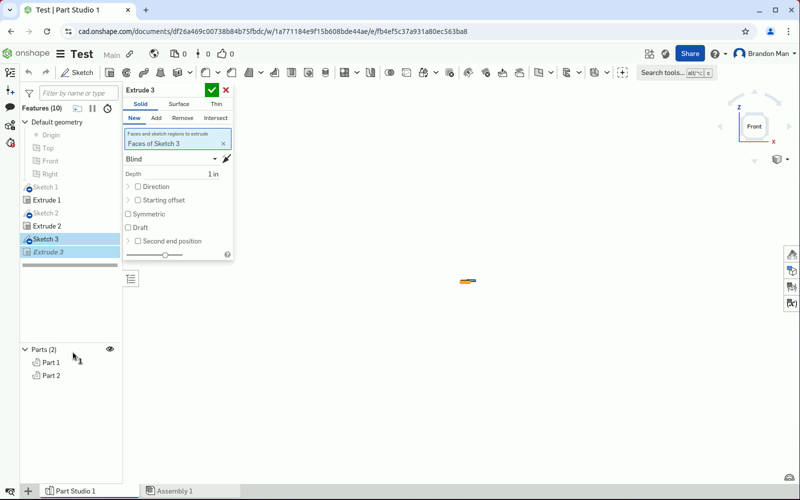
mouse_move(143, 106)
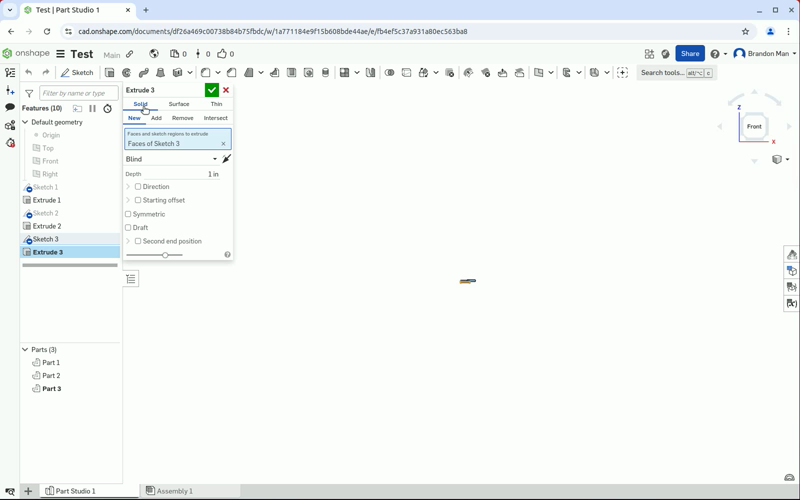
click(143, 106)
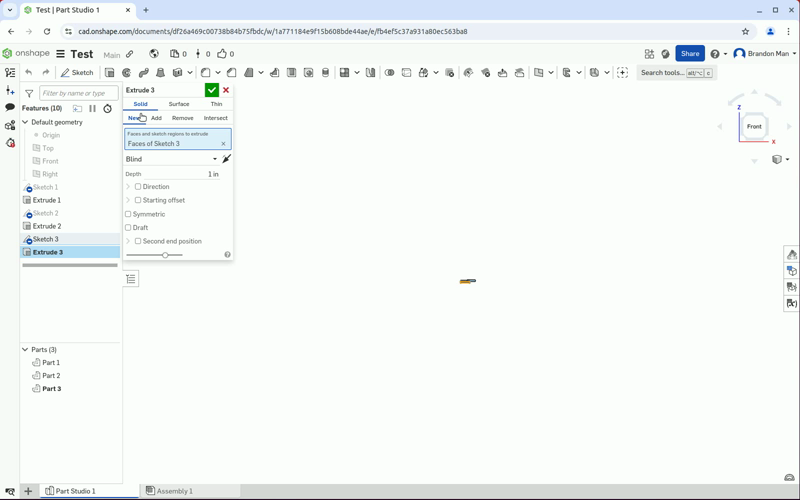
mouse_move(137, 120)
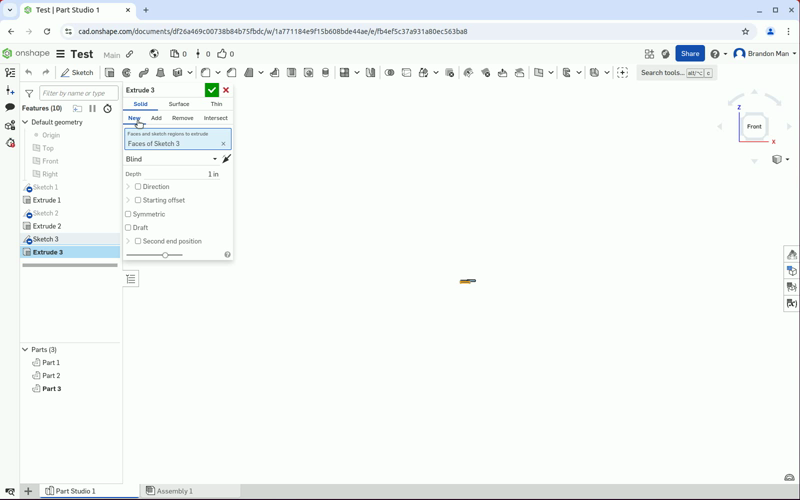
click(137, 120)
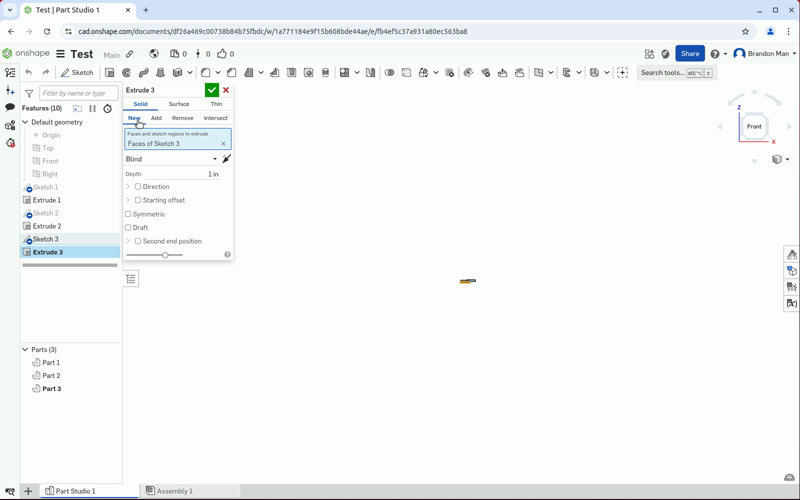
key(tab, 4)
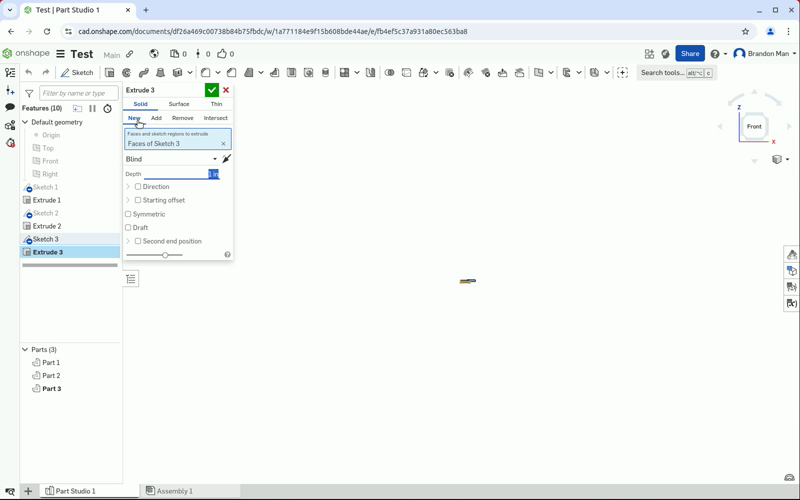
text(23.108)
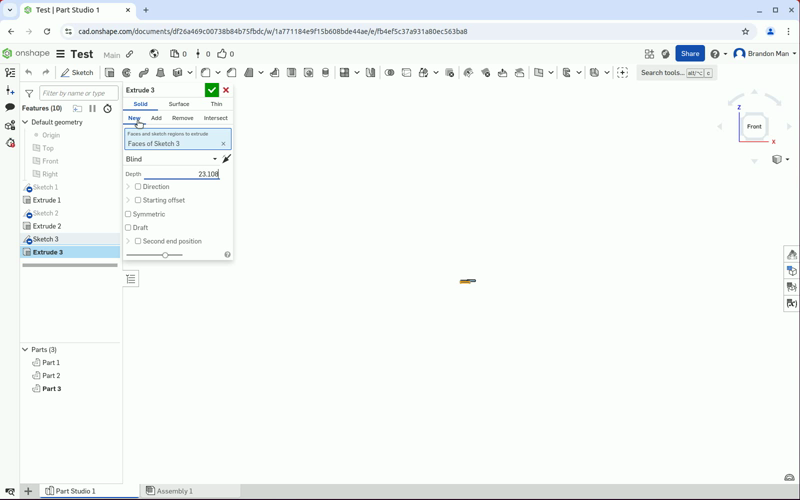
key(enter)
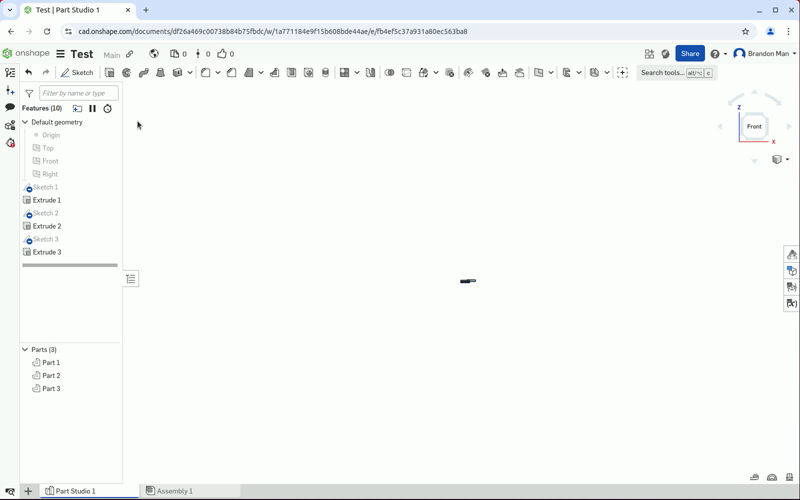
key(shift+h)
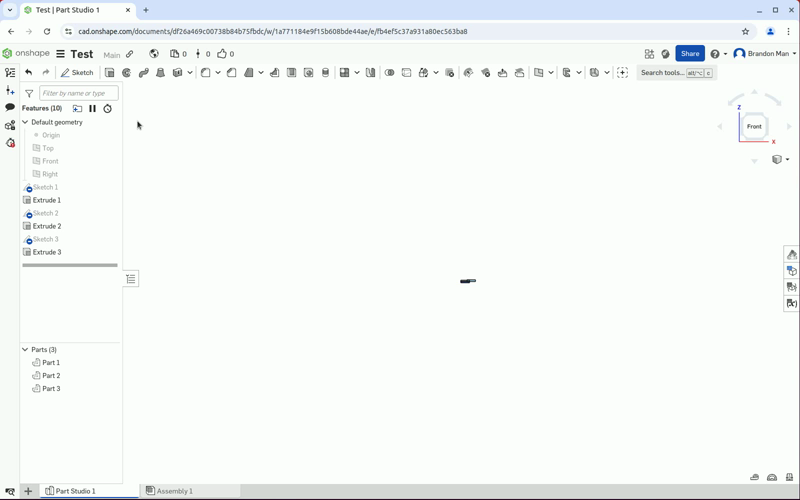
key(shift+h)
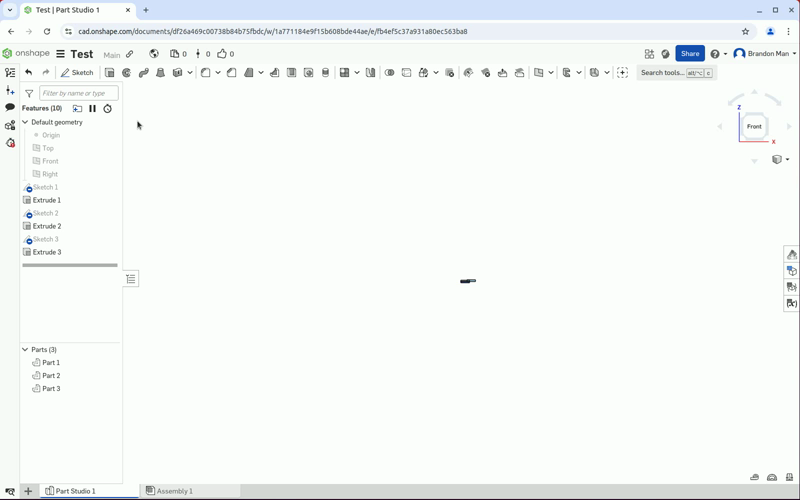
mouse_move(73, 189)
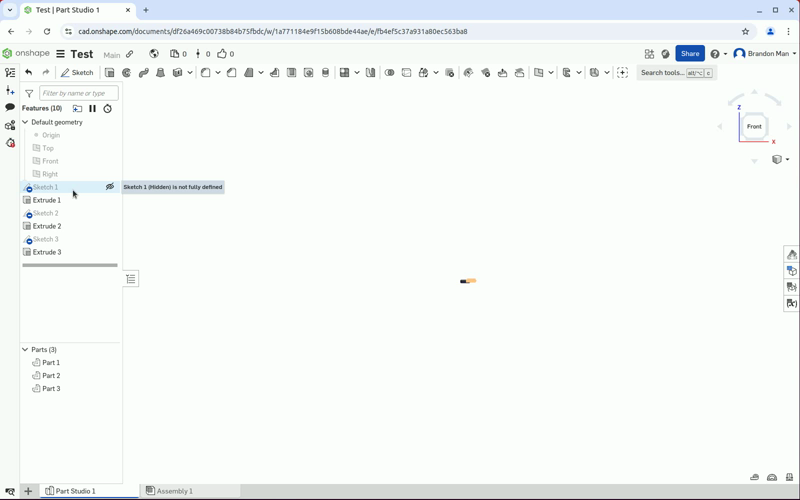
click(73, 189)
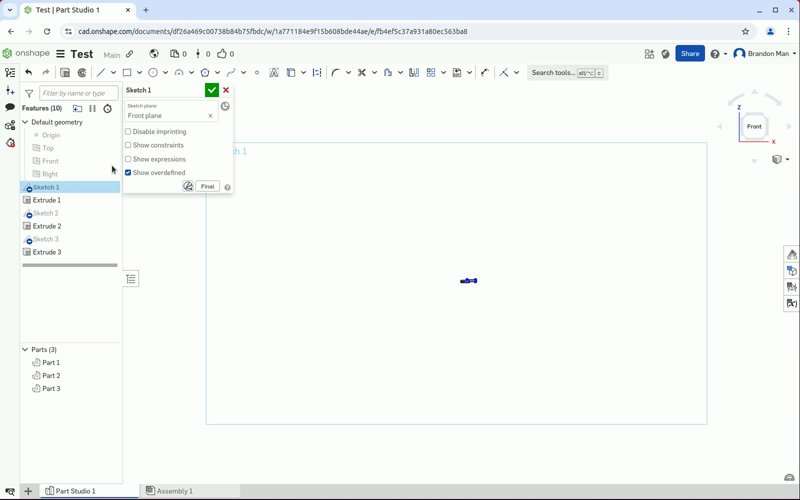
mouse_move(229, 92)
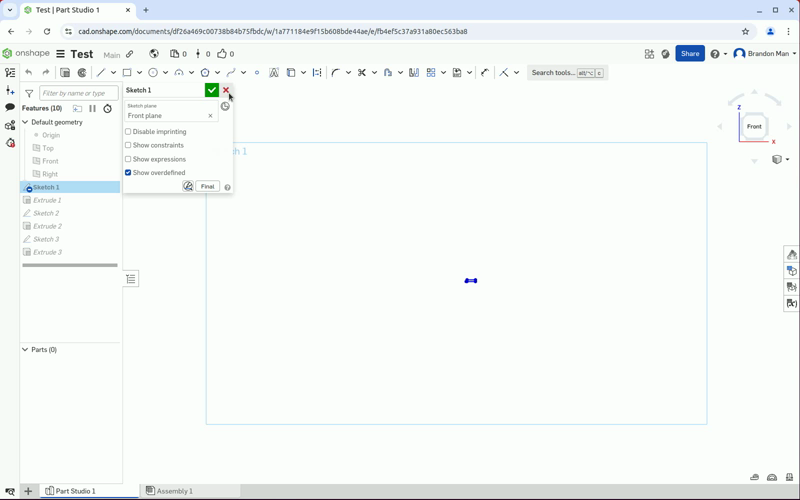
click(229, 92)
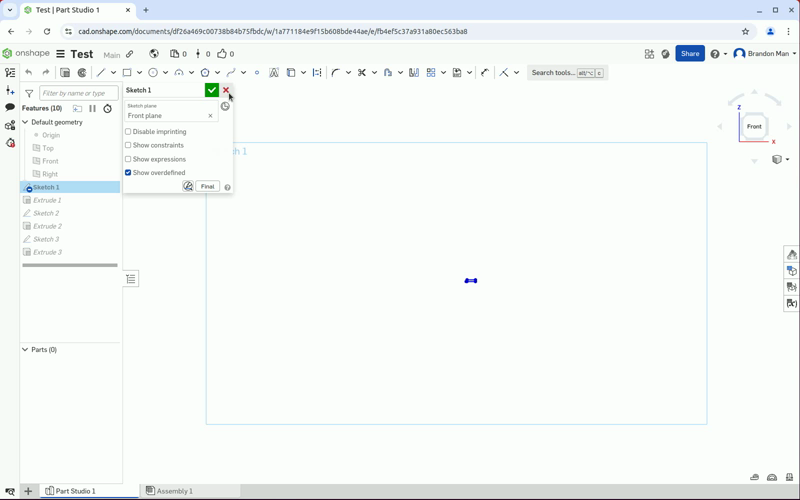
key(shift+s)
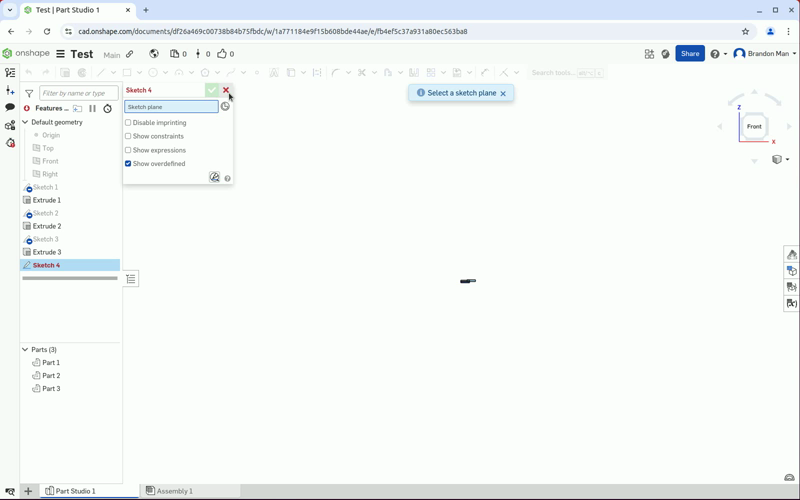
mouse_move(73, 163)
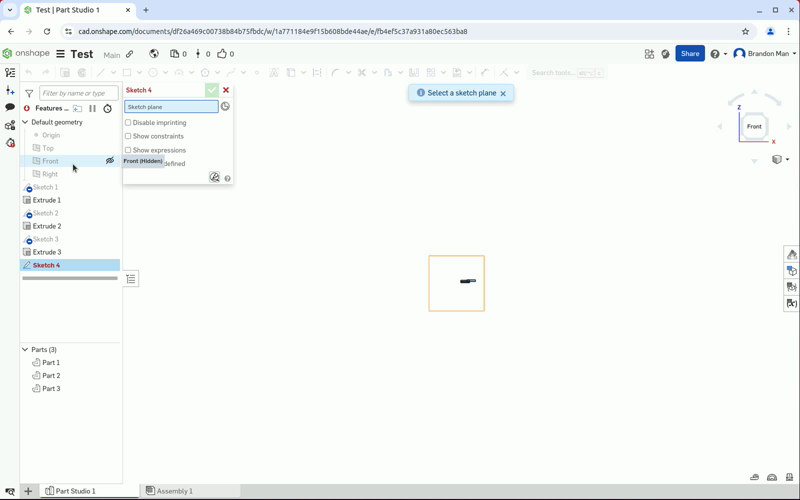
click(73, 163)
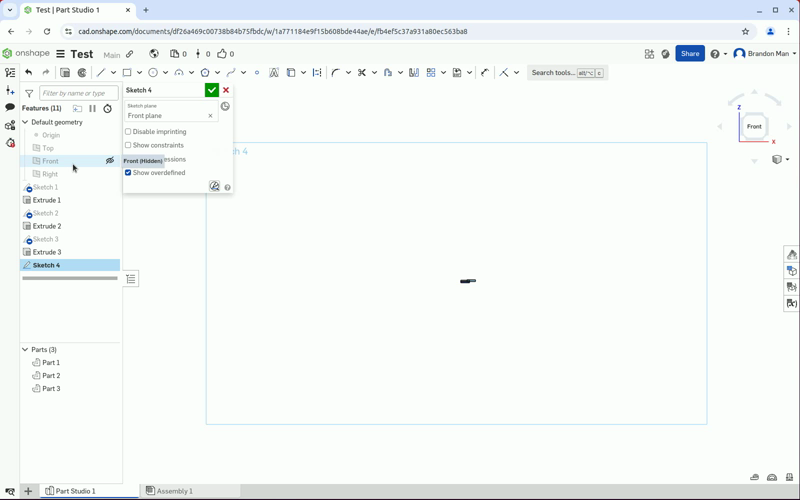
mouse_move(73, 352)
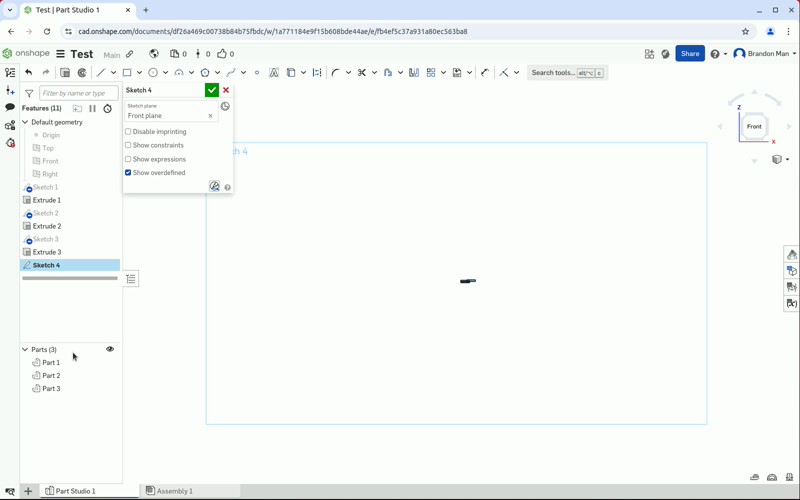
key(y)
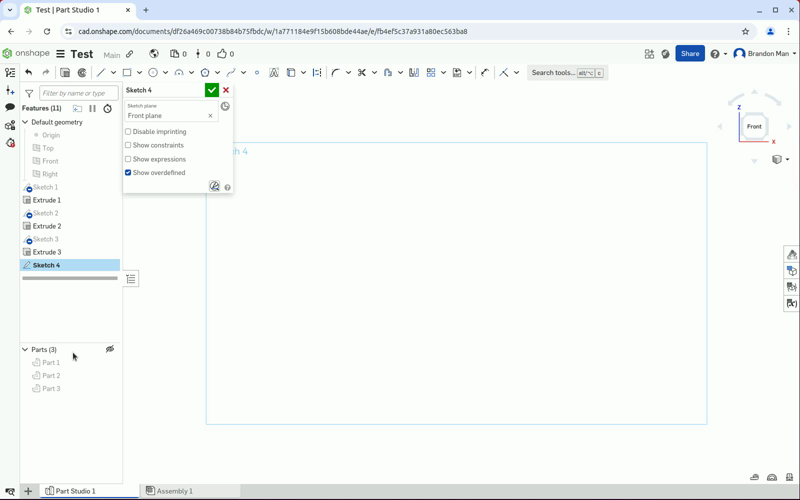
key(l)
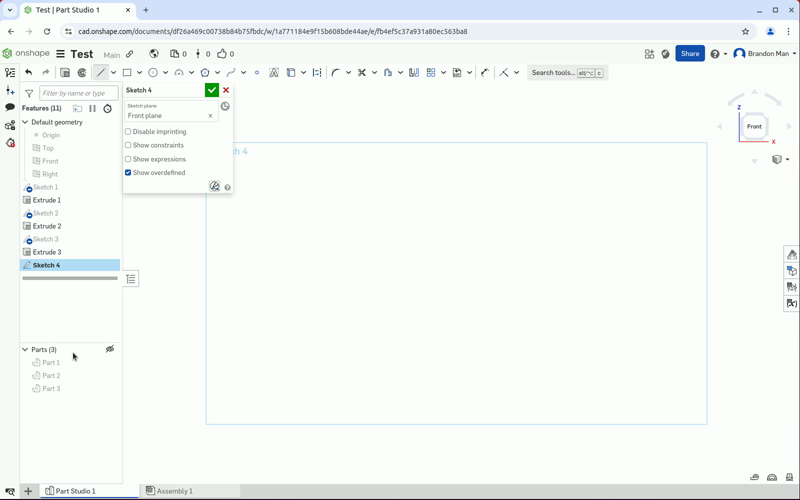
key_down(shift)
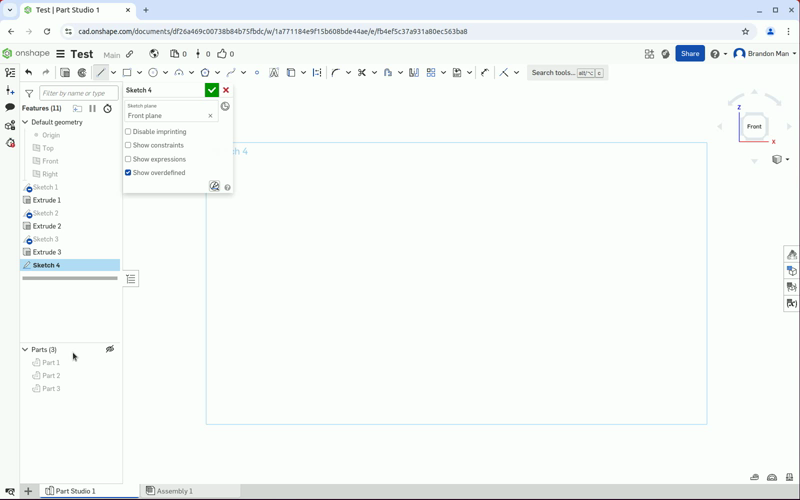
mouse_move(460, 284)
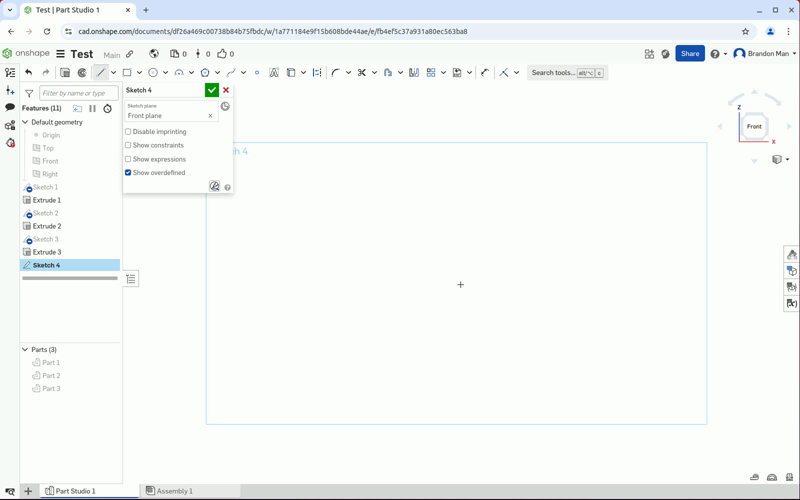
click(460, 284)
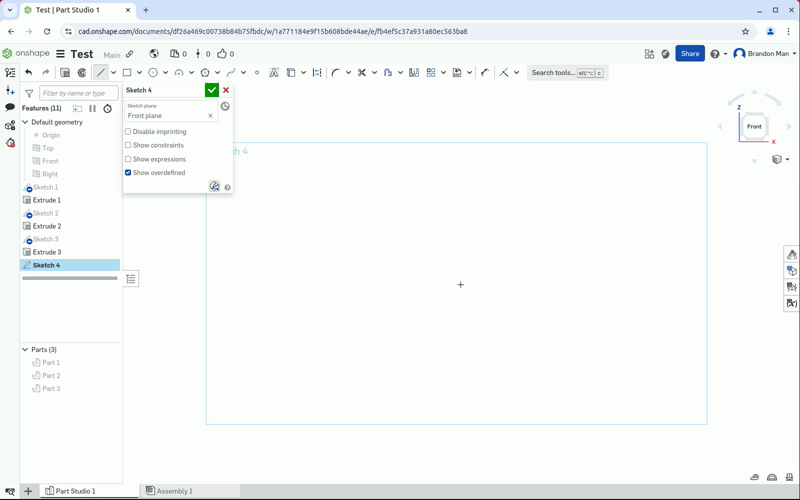
key_up(shift)
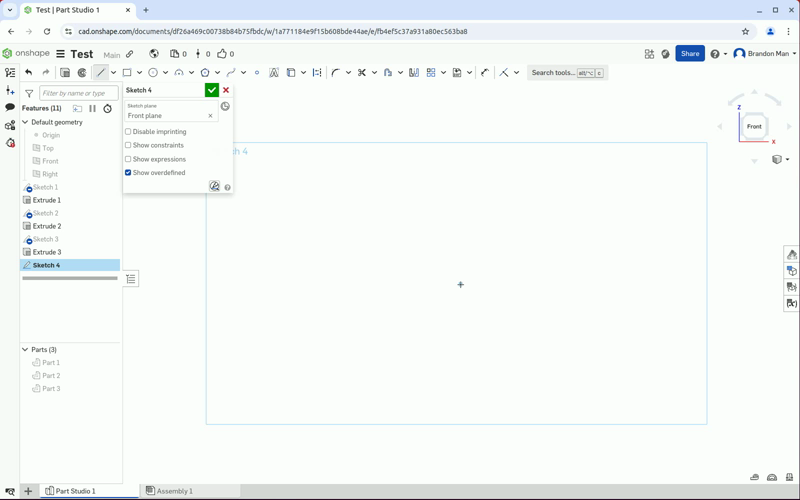
key_down(shift)
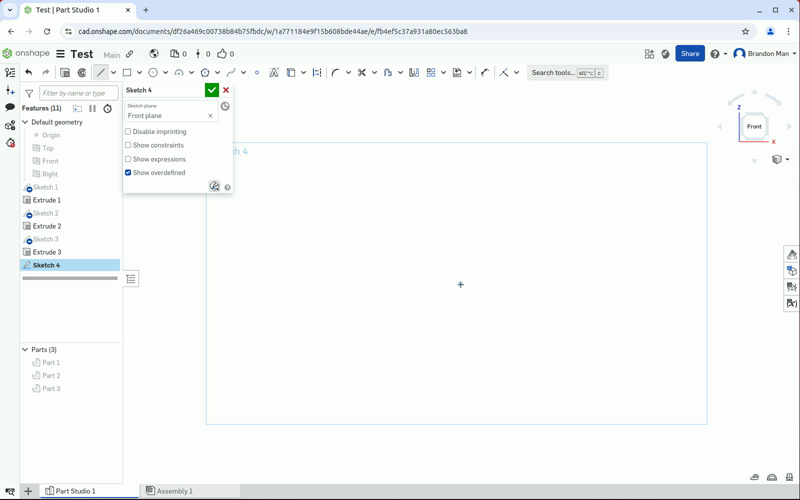
mouse_move(490, 284)
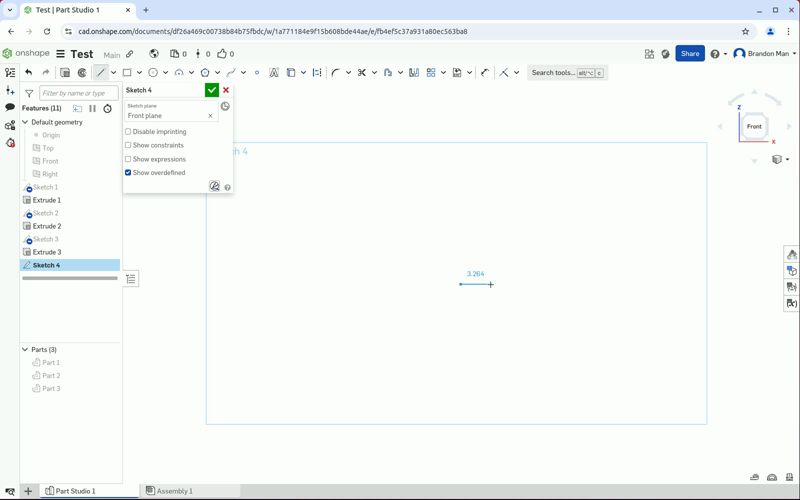
mouse_move(483, 284)
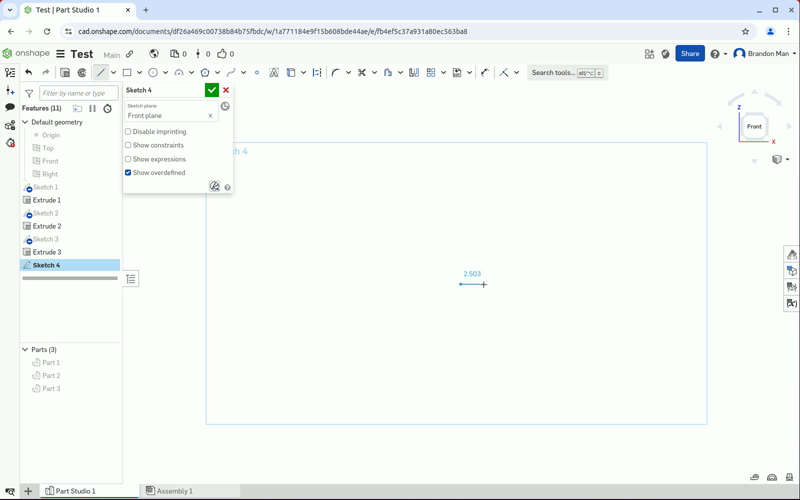
click(483, 284)
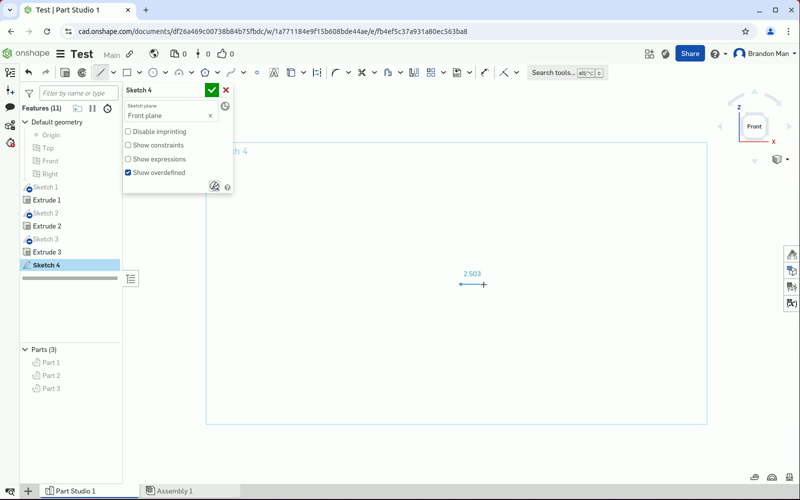
key_up(shift)
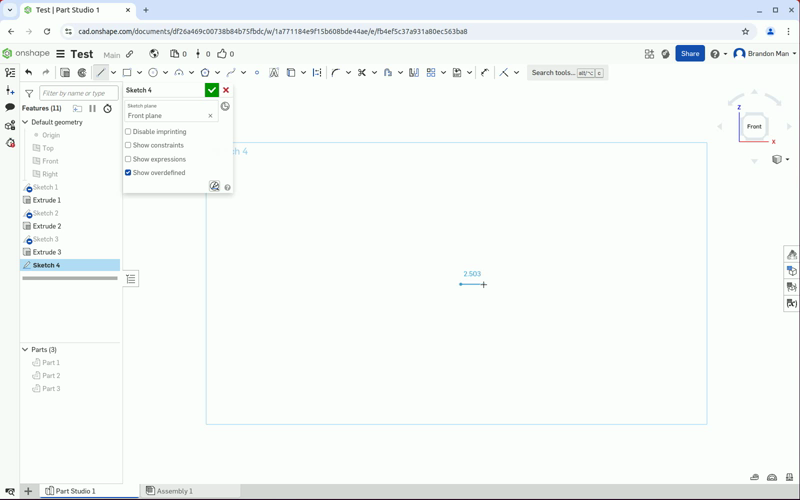
key_down(shift)
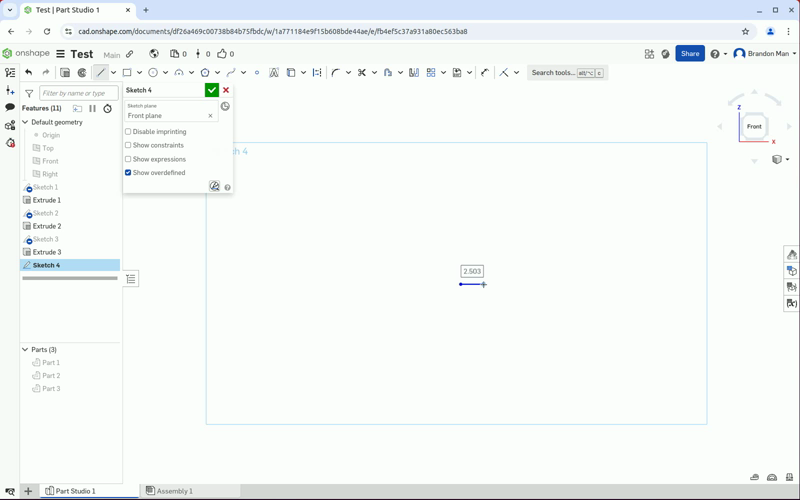
mouse_move(513, 284)
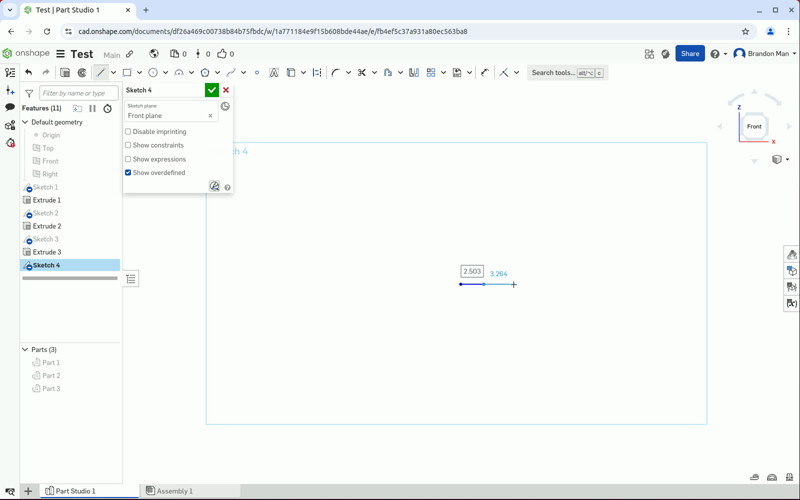
mouse_move(483, 283)
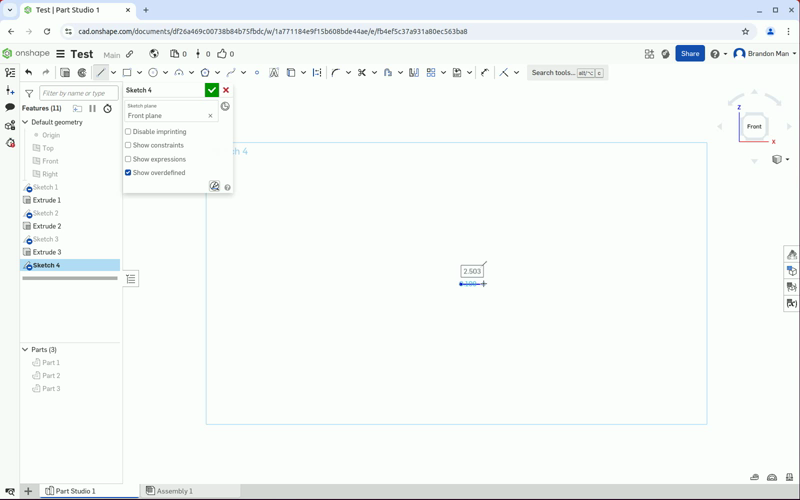
scroll(6)
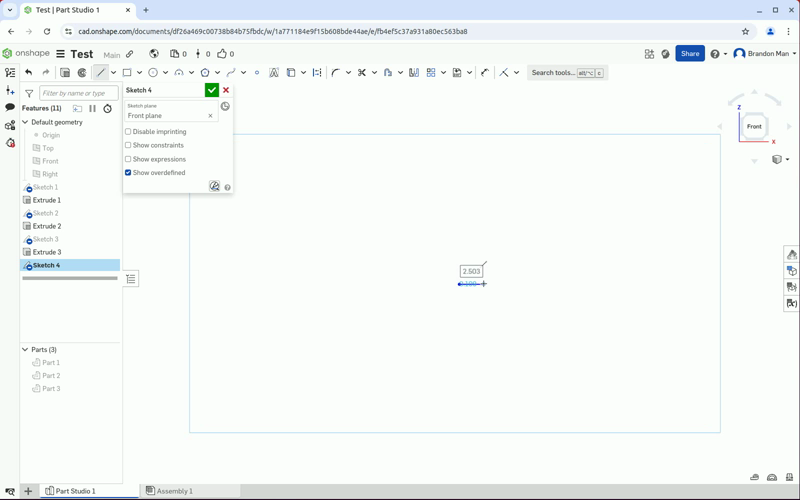
scroll(6)
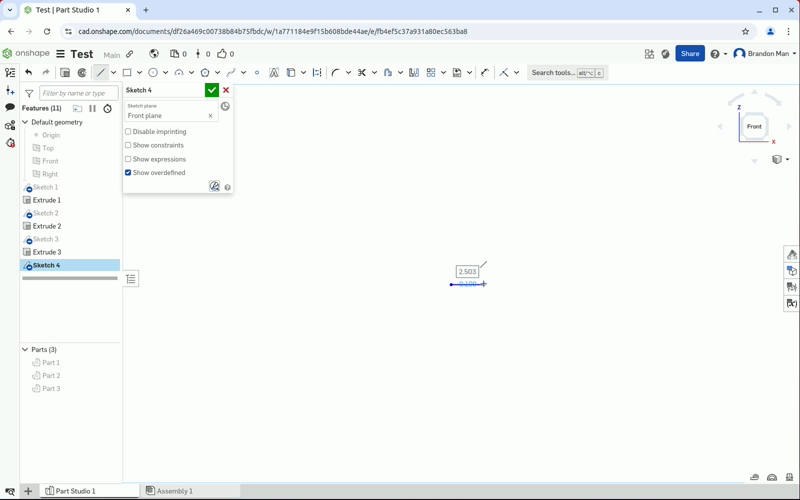
scroll(6)
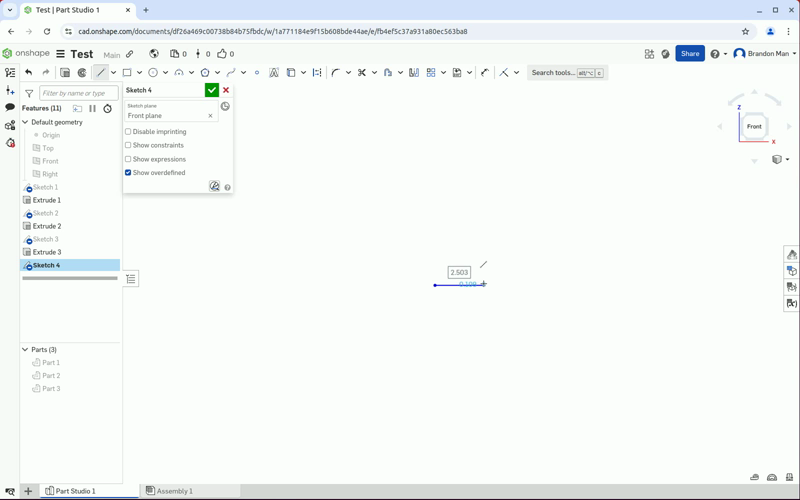
scroll(6)
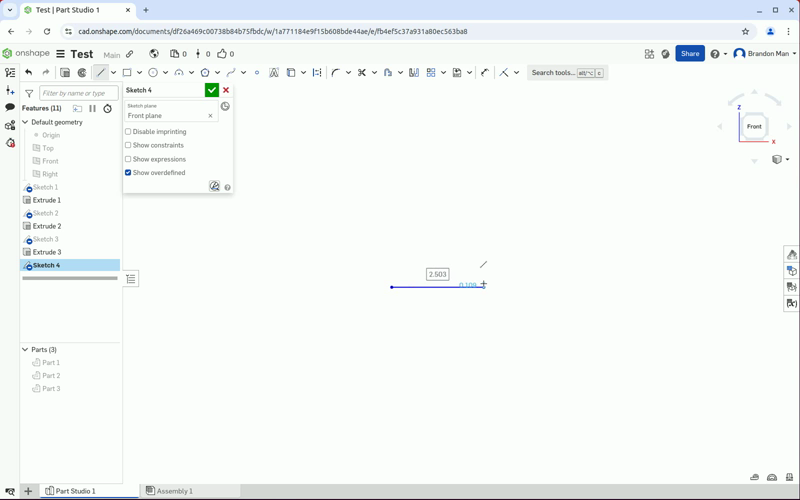
scroll(6)
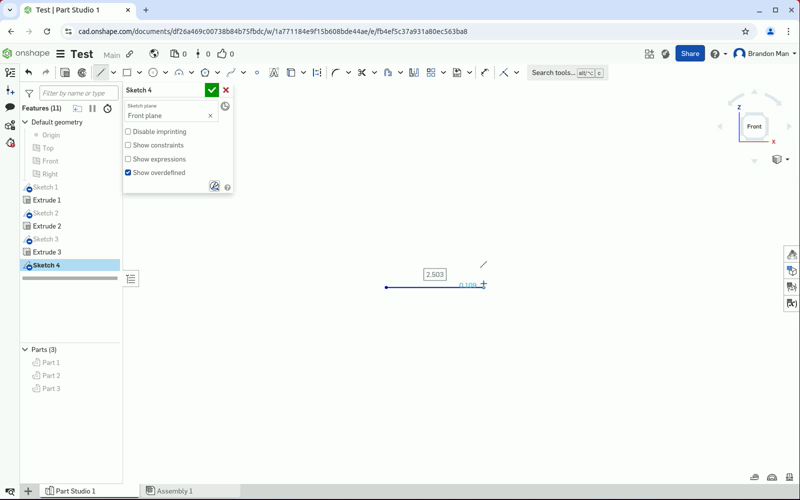
scroll(6)
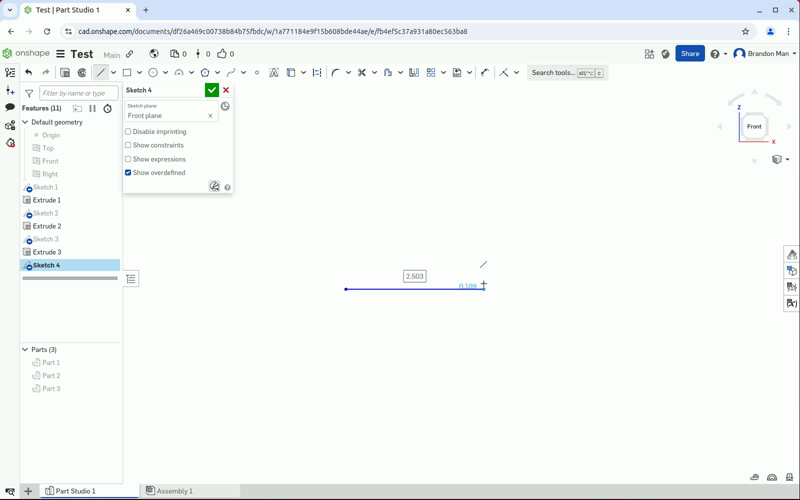
scroll(6)
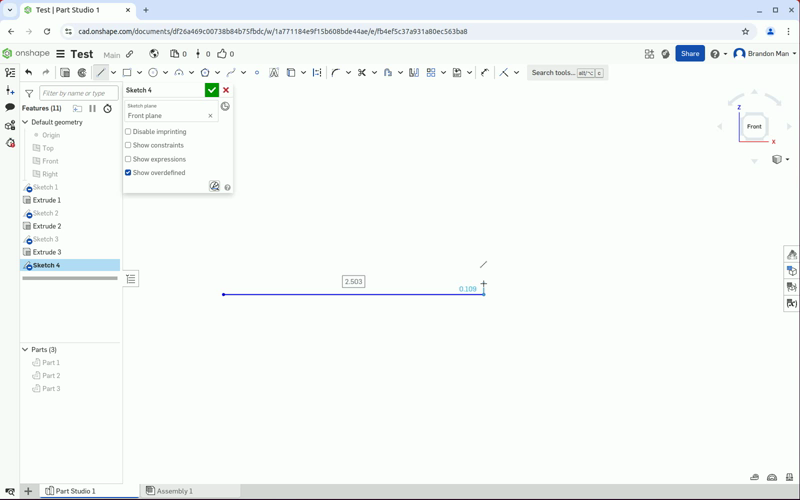
click(483, 283)
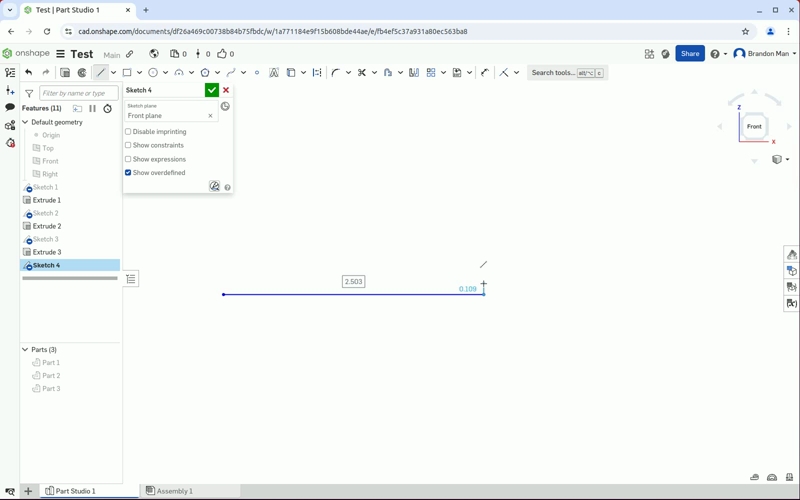
scroll(-6)
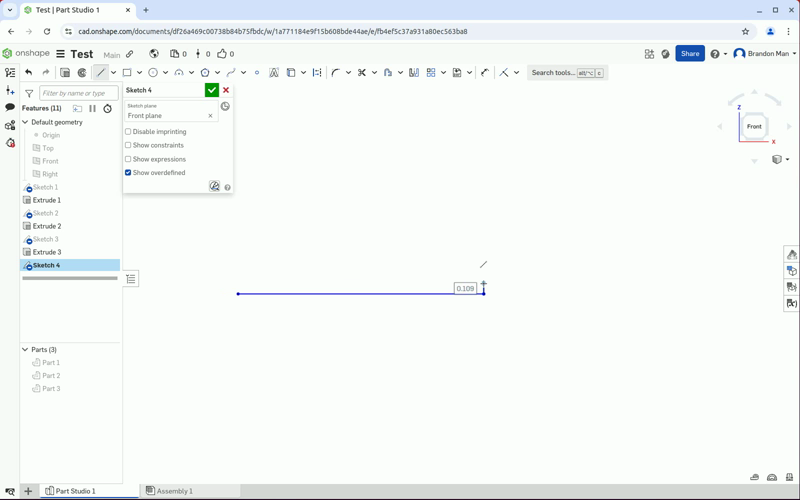
scroll(-6)
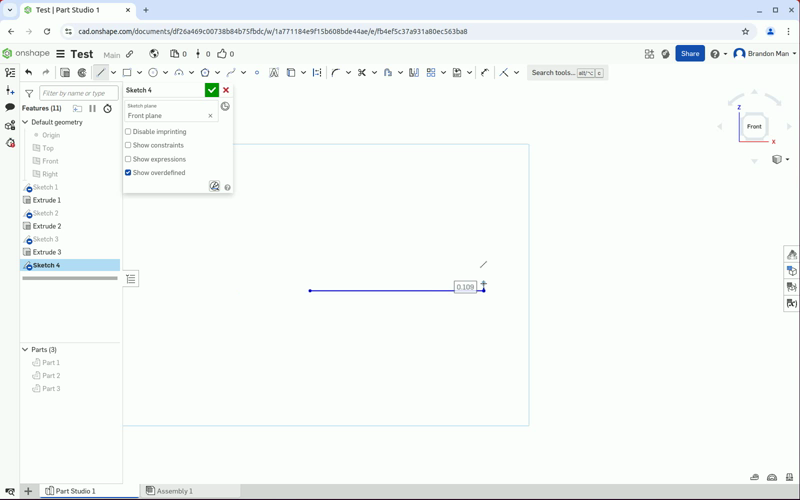
scroll(-6)
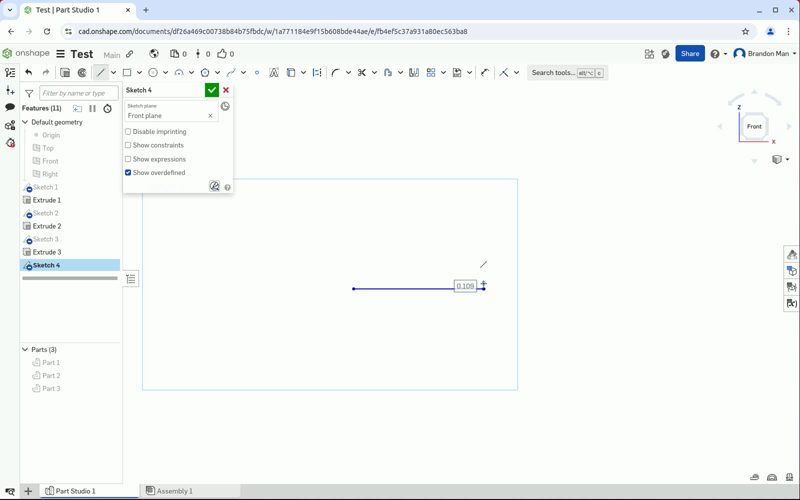
scroll(-6)
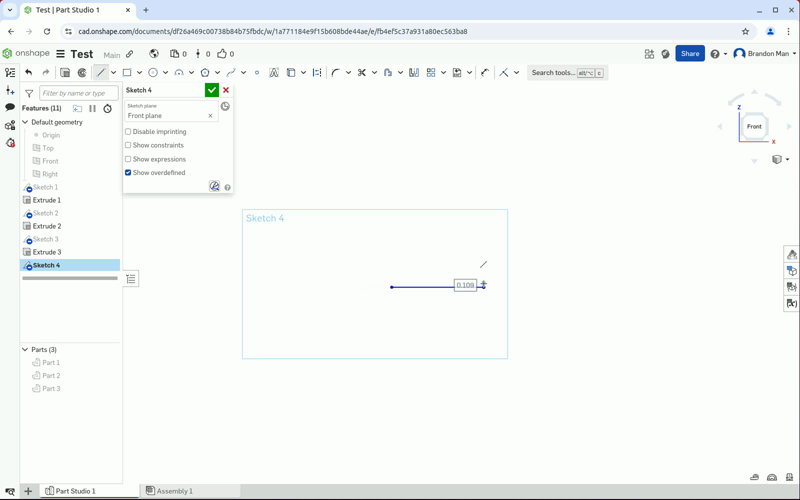
scroll(-6)
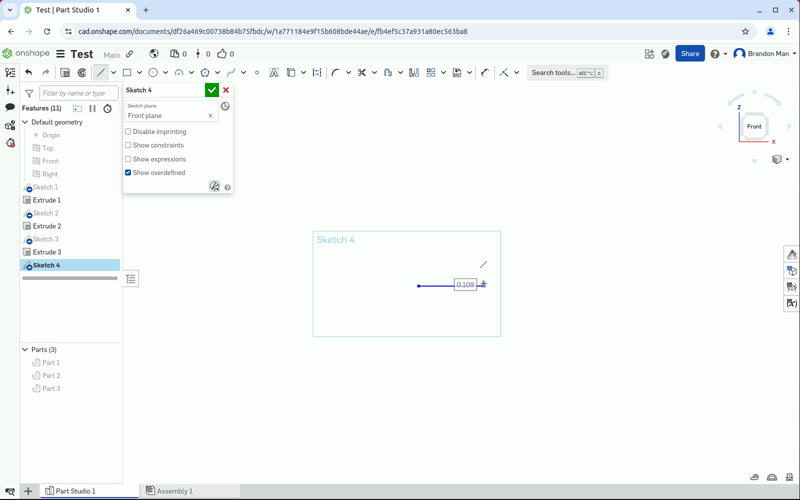
scroll(-6)
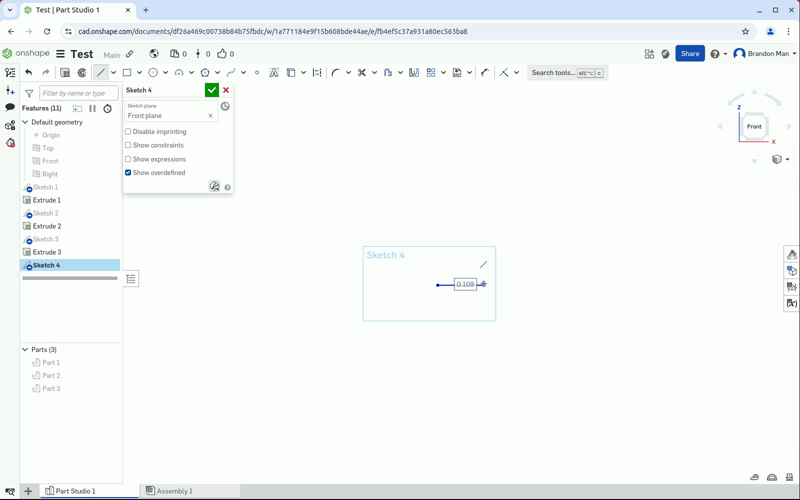
scroll(-6)
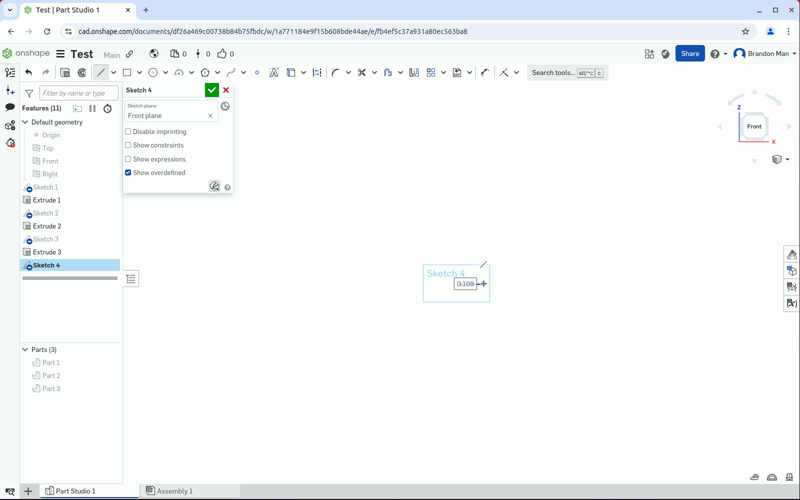
key_up(shift)
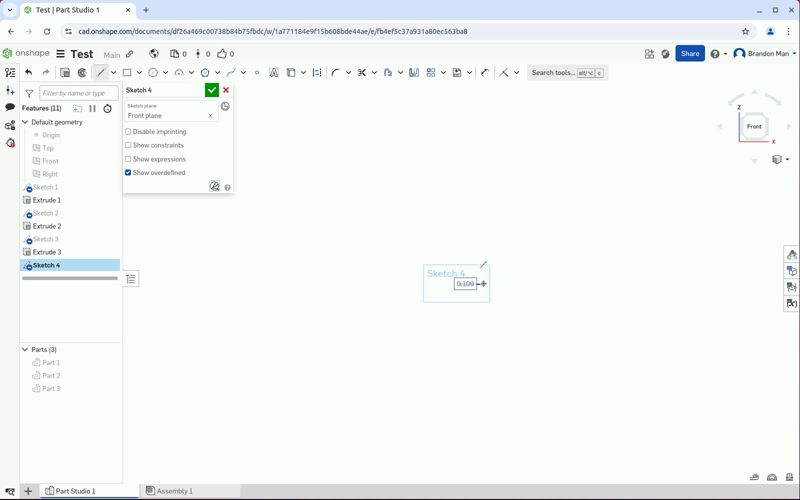
key_down(shift)
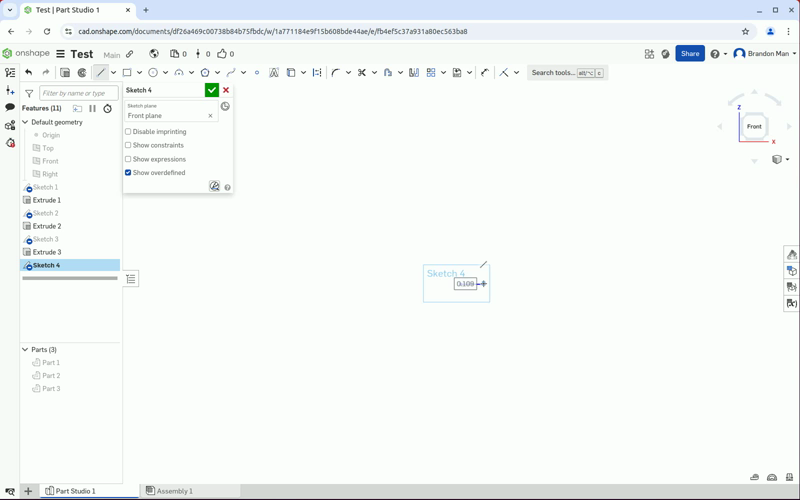
mouse_move(513, 283)
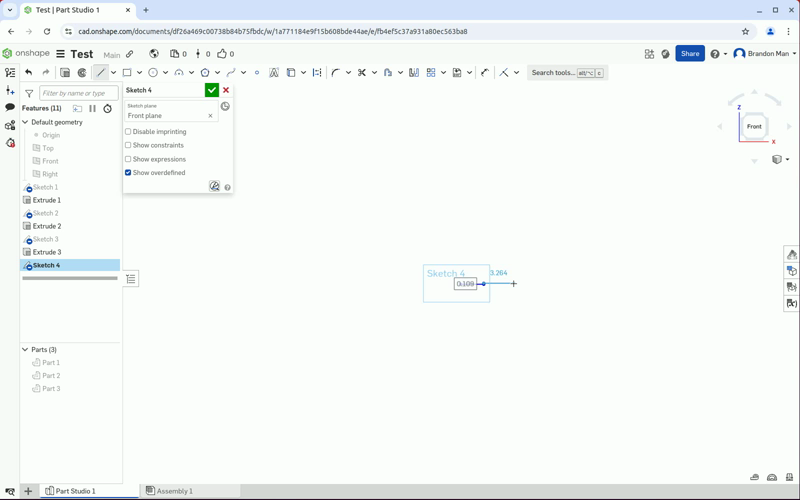
mouse_move(478, 283)
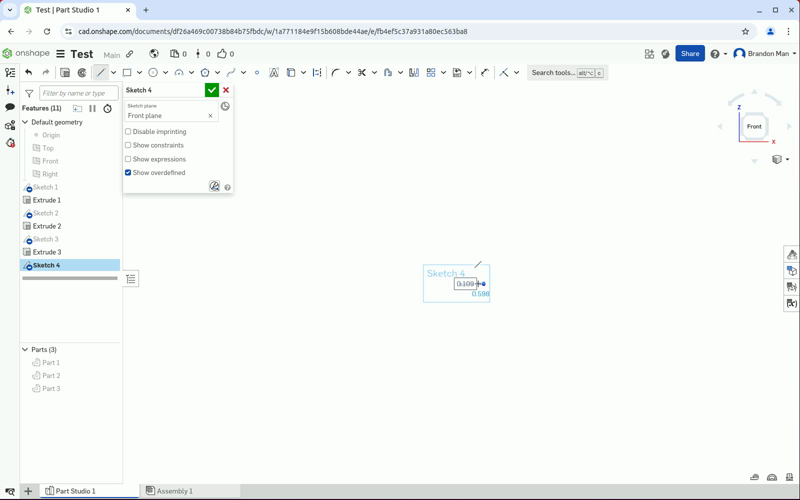
scroll(6)
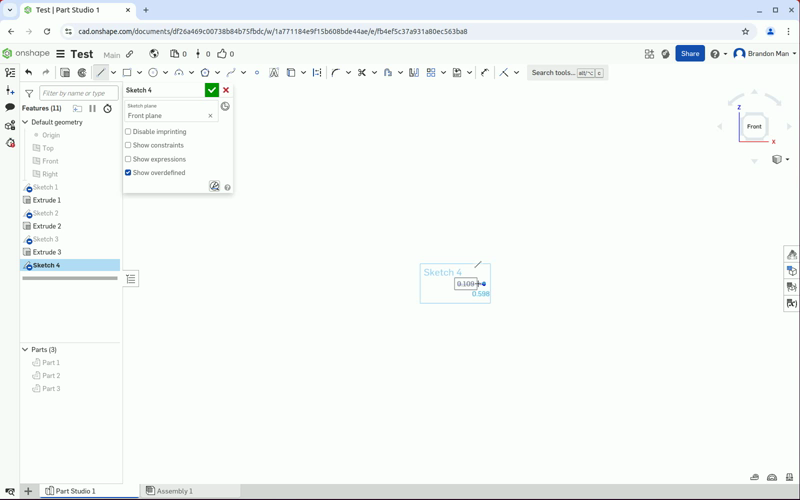
scroll(6)
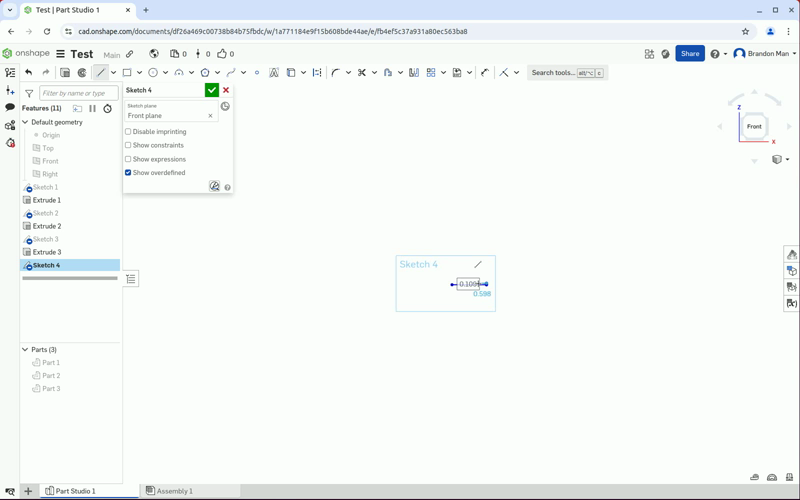
scroll(6)
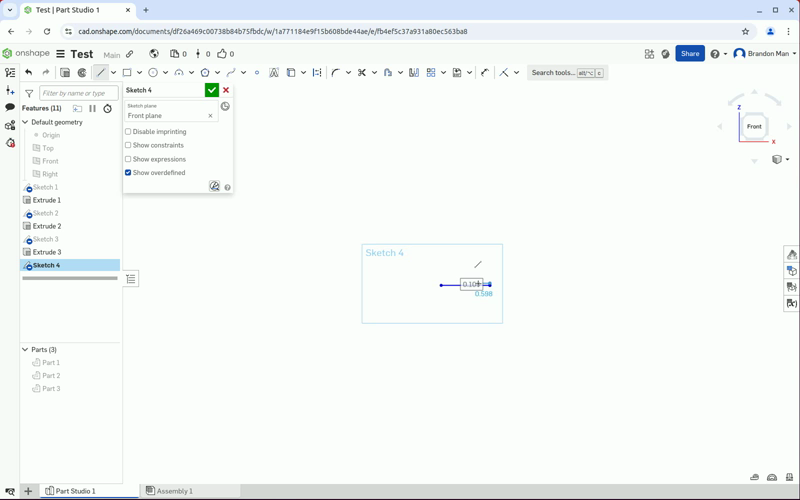
scroll(6)
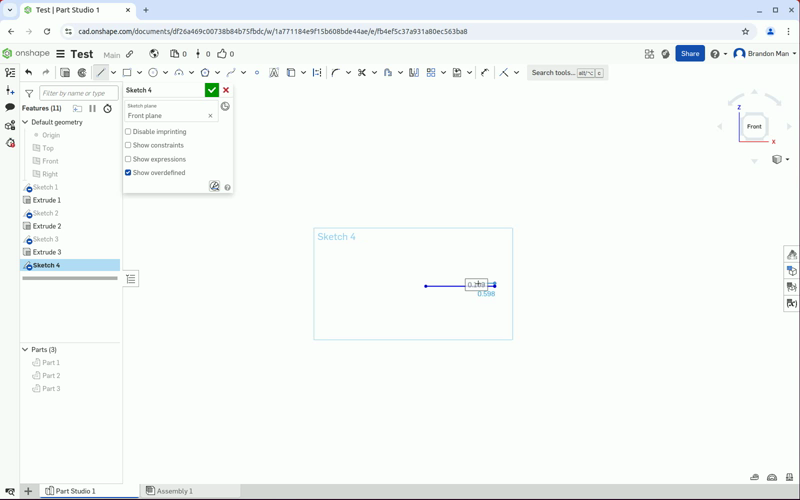
scroll(6)
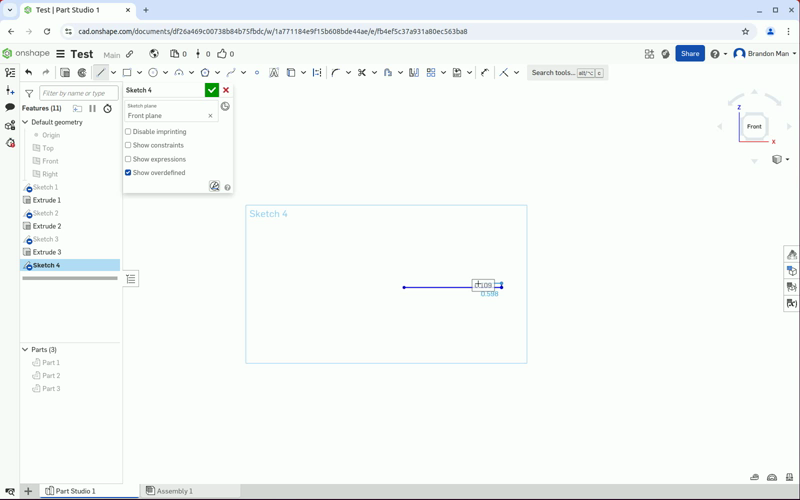
scroll(6)
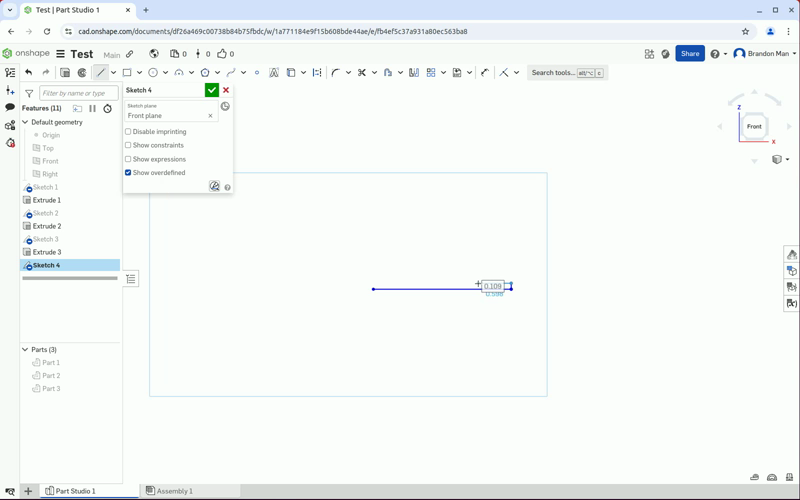
scroll(6)
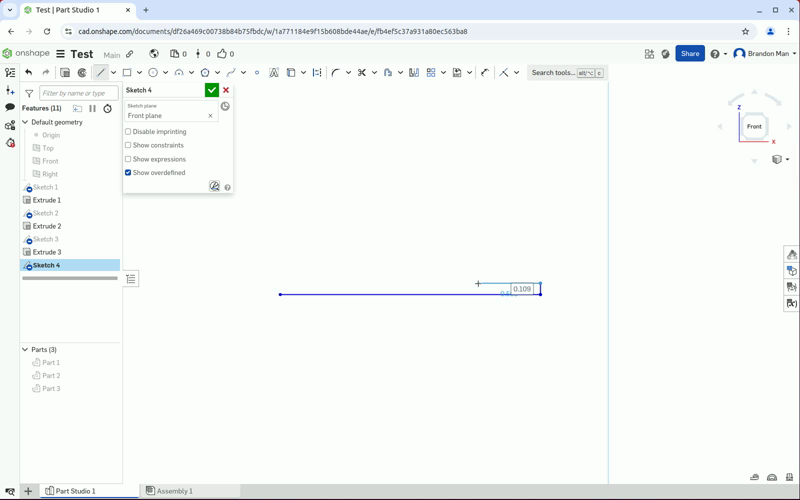
click(478, 283)
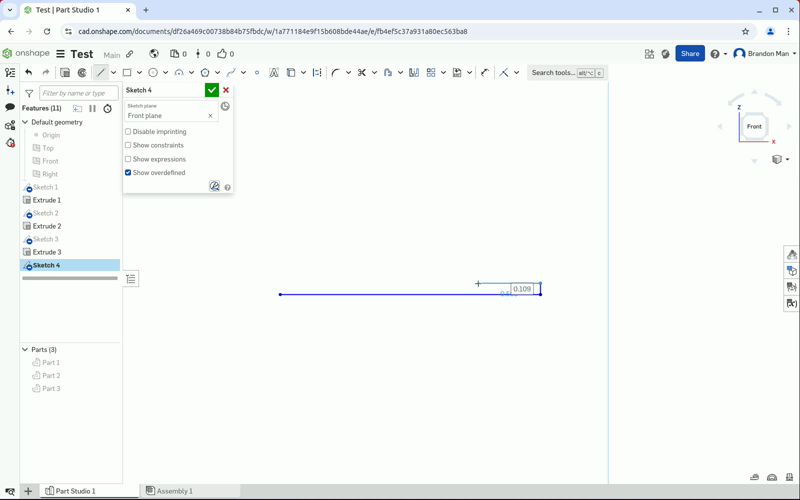
scroll(-6)
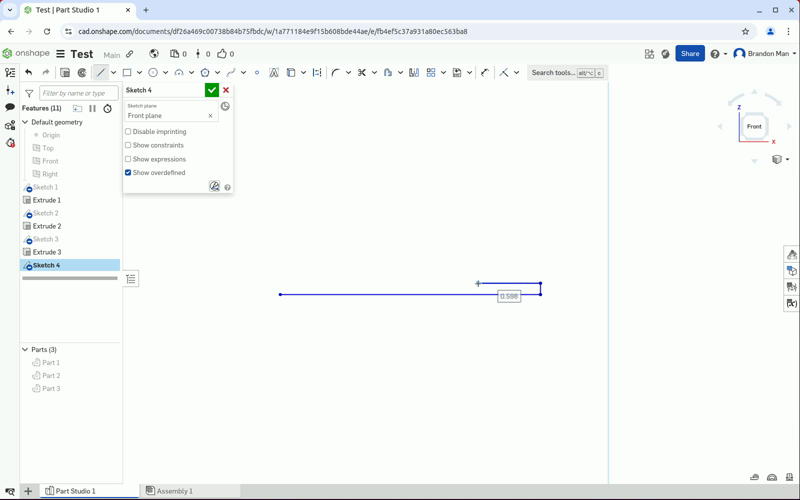
scroll(-6)
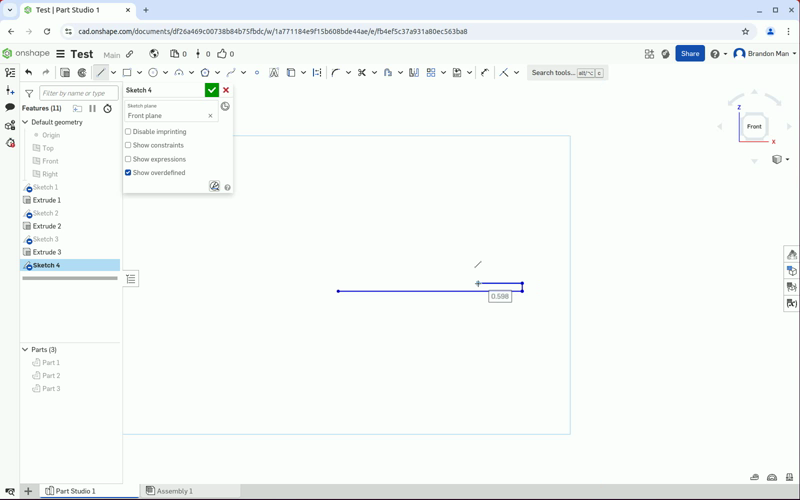
scroll(-6)
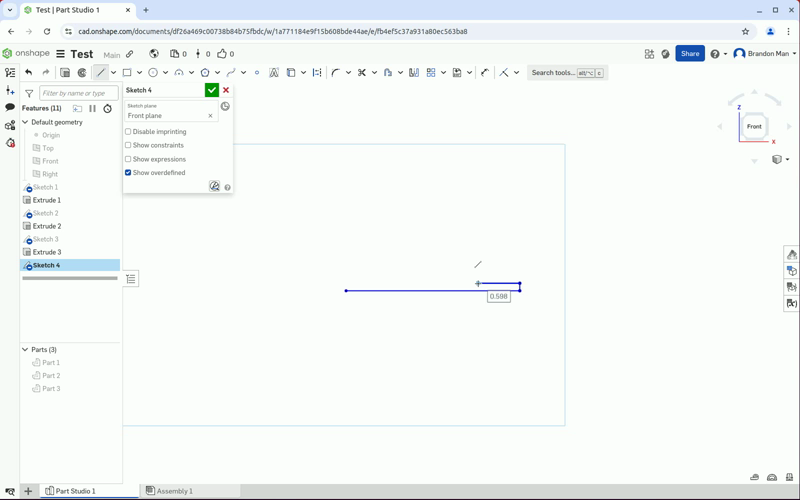
scroll(-6)
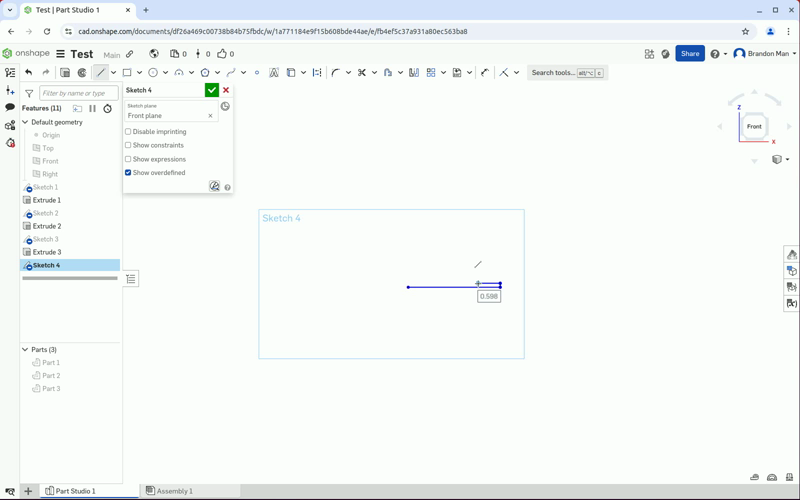
scroll(-6)
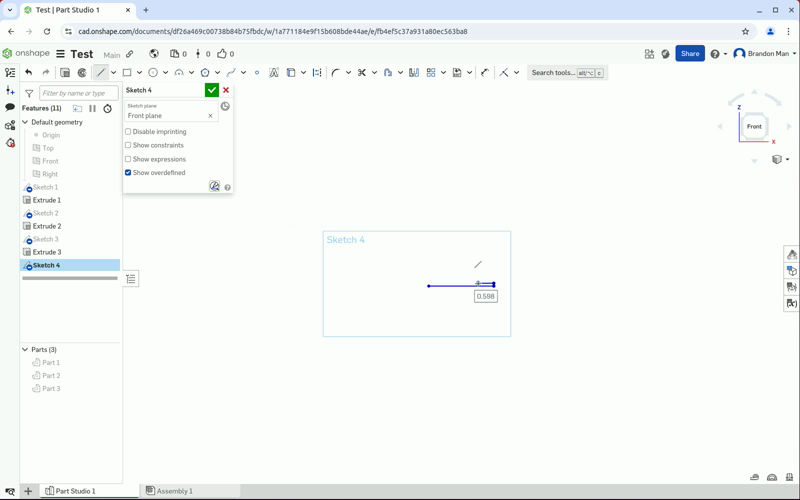
scroll(-6)
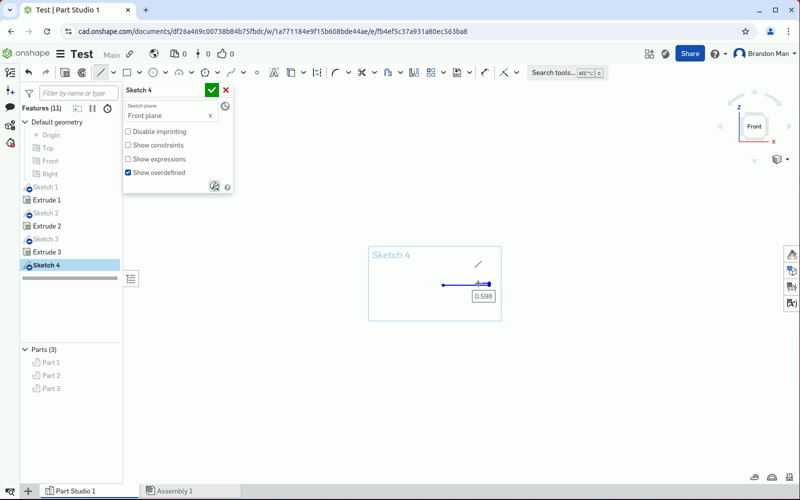
scroll(-6)
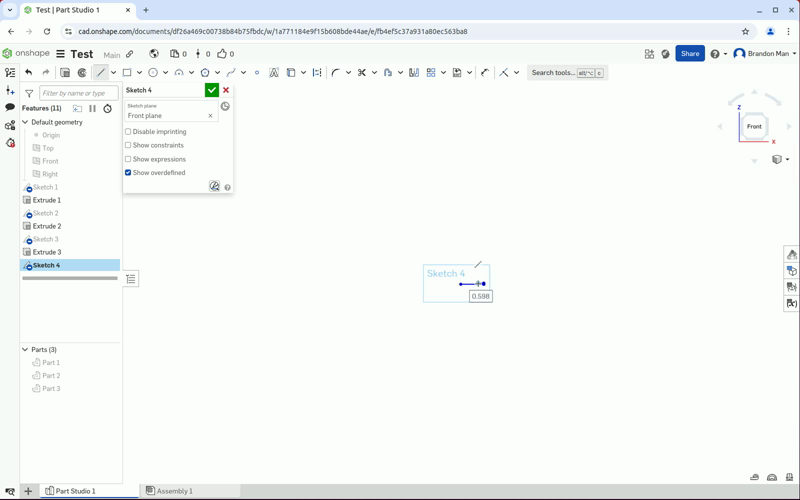
key_up(shift)
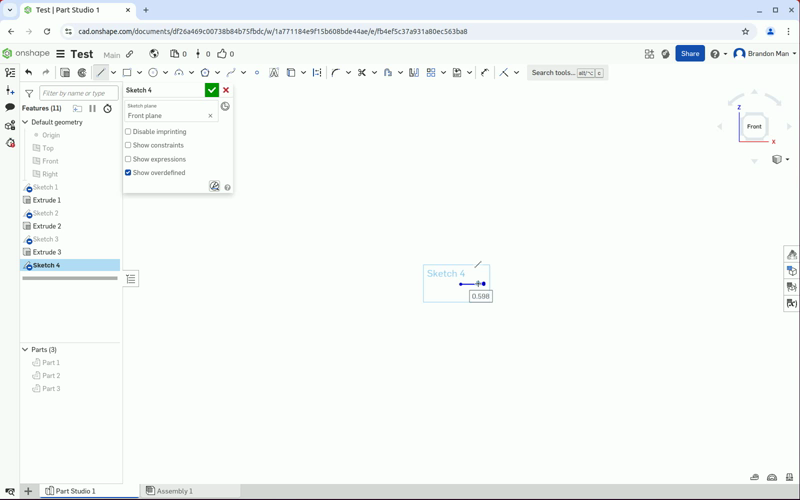
key_down(shift)
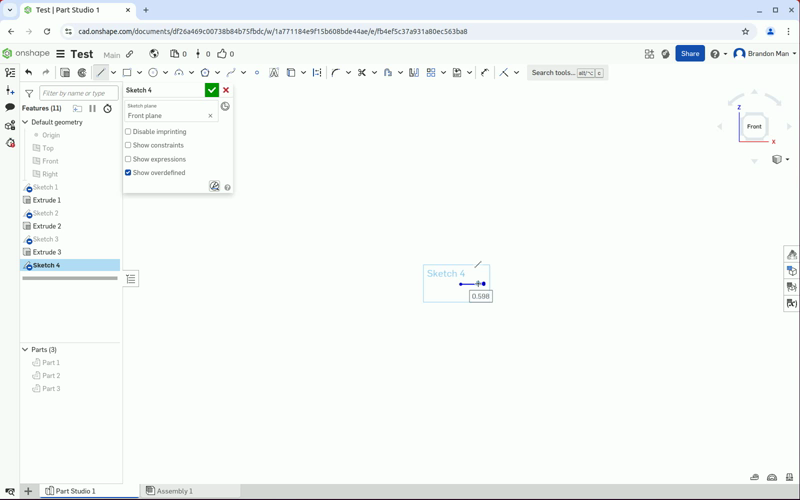
mouse_move(508, 283)
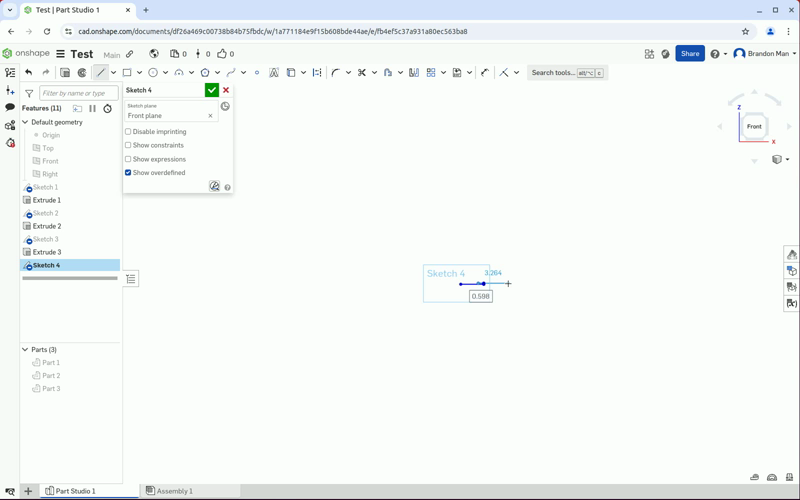
mouse_move(466, 283)
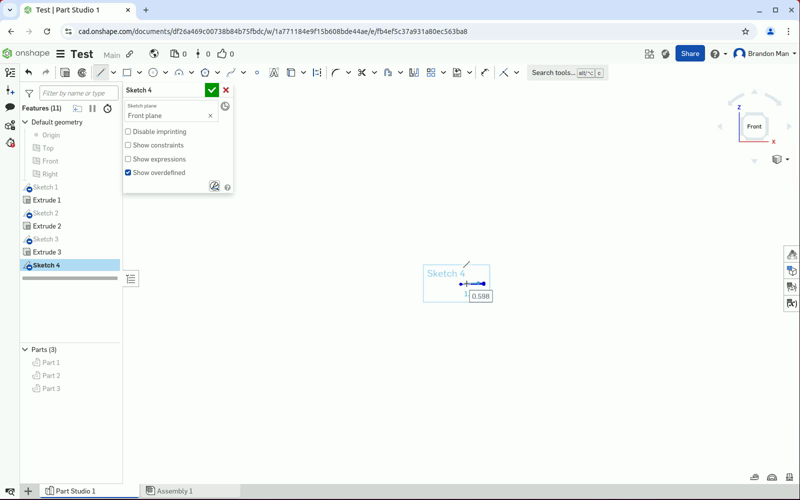
click(466, 283)
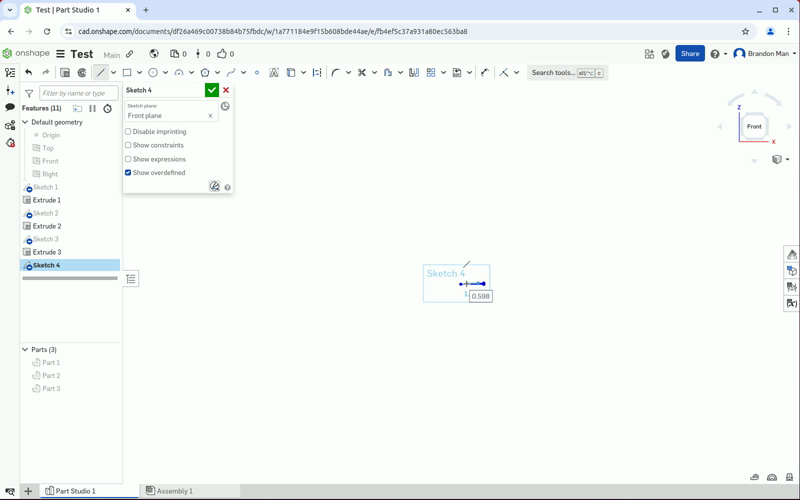
key_up(shift)
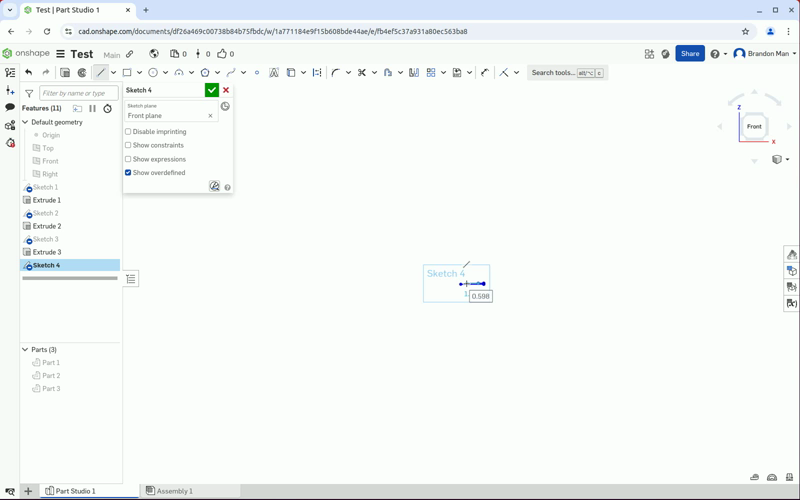
key_down(shift)
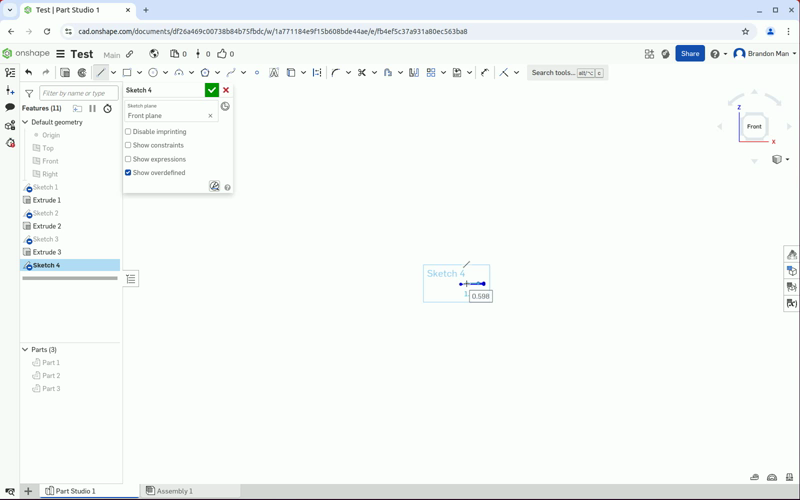
mouse_move(496, 283)
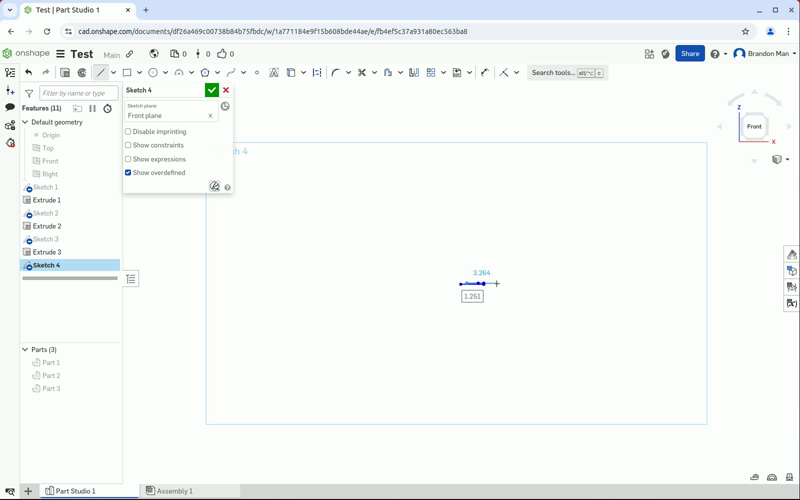
mouse_move(460, 283)
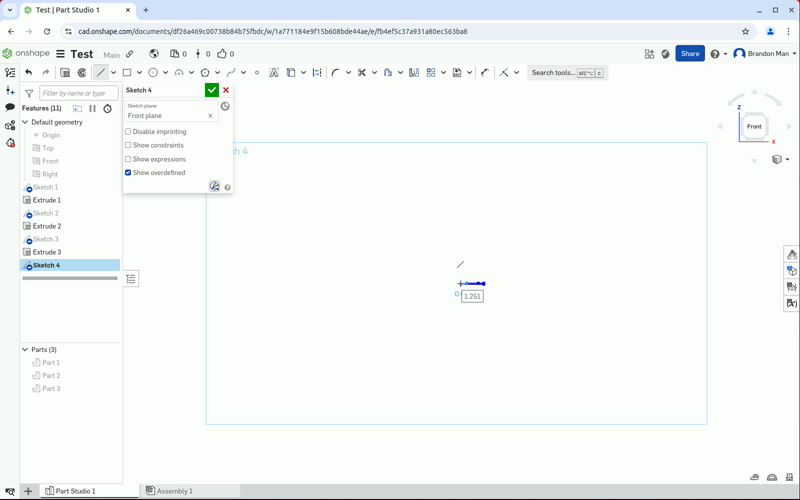
scroll(6)
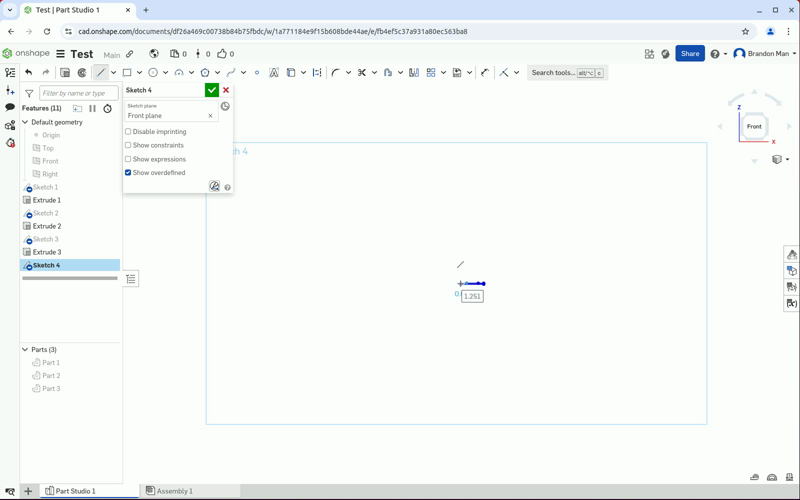
scroll(6)
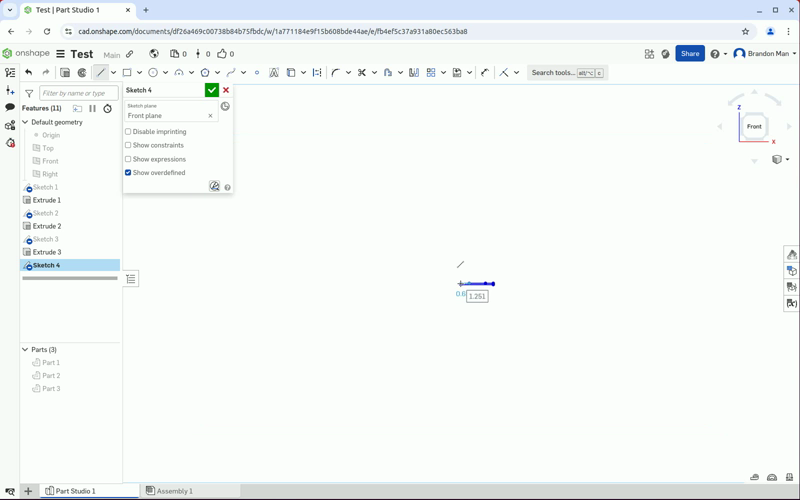
scroll(6)
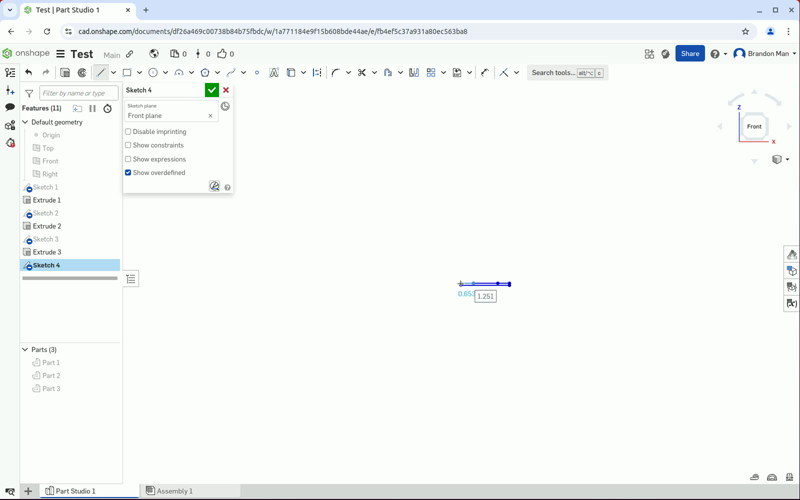
scroll(6)
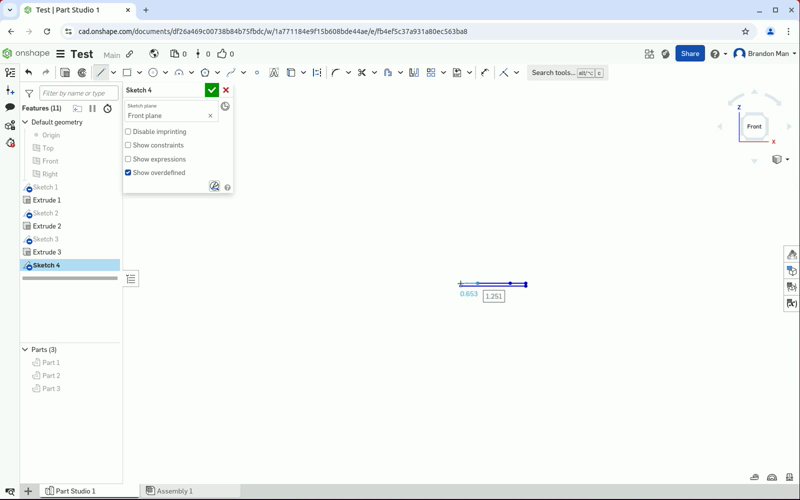
scroll(6)
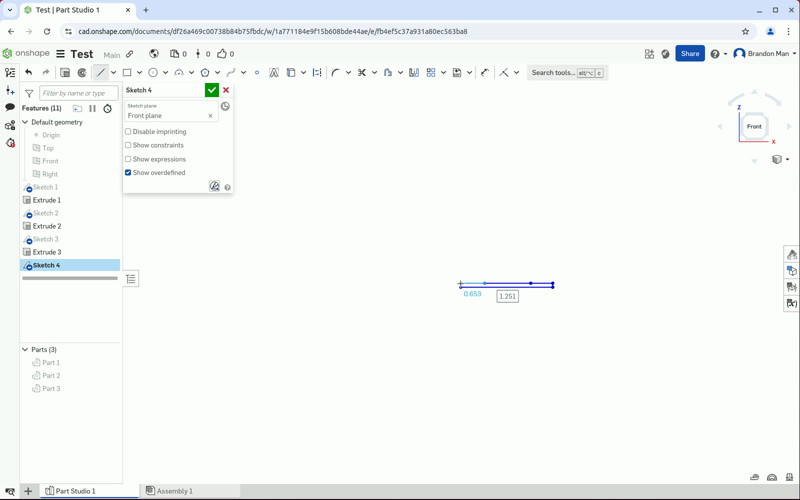
scroll(6)
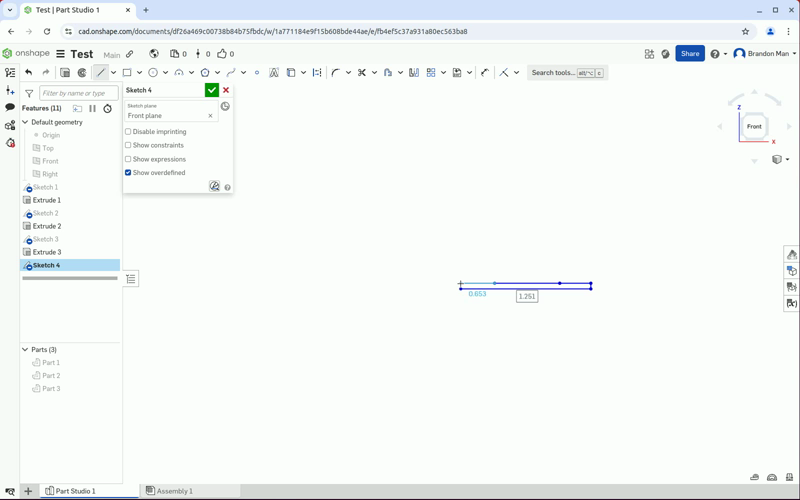
scroll(6)
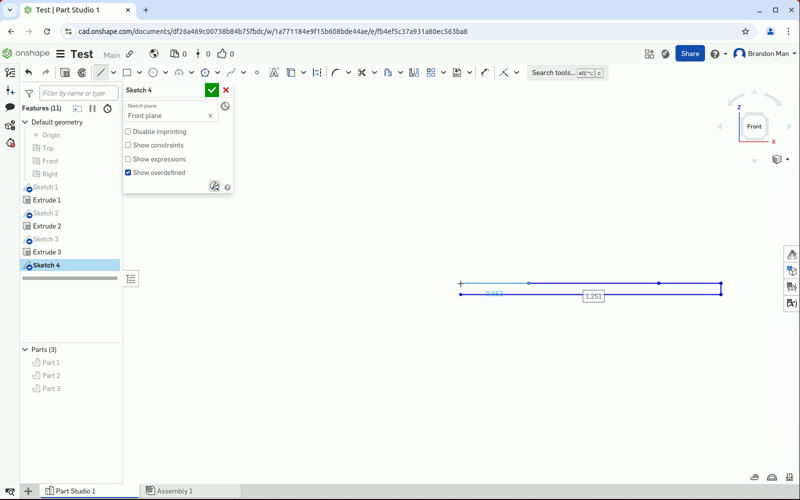
click(460, 283)
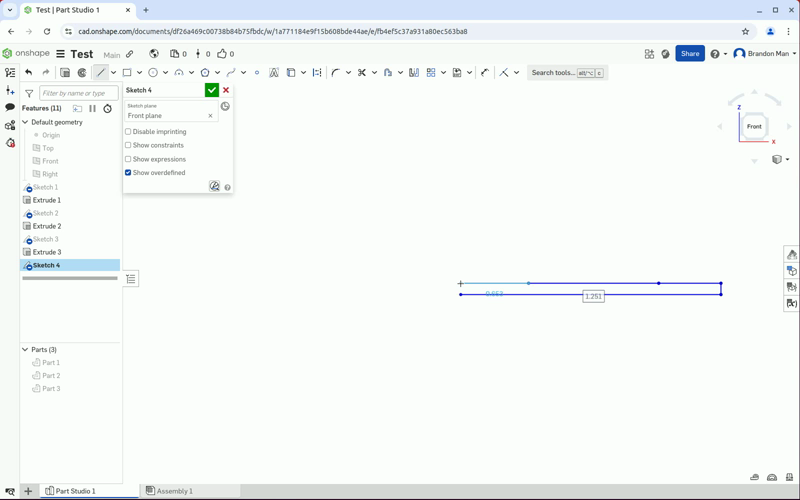
scroll(-6)
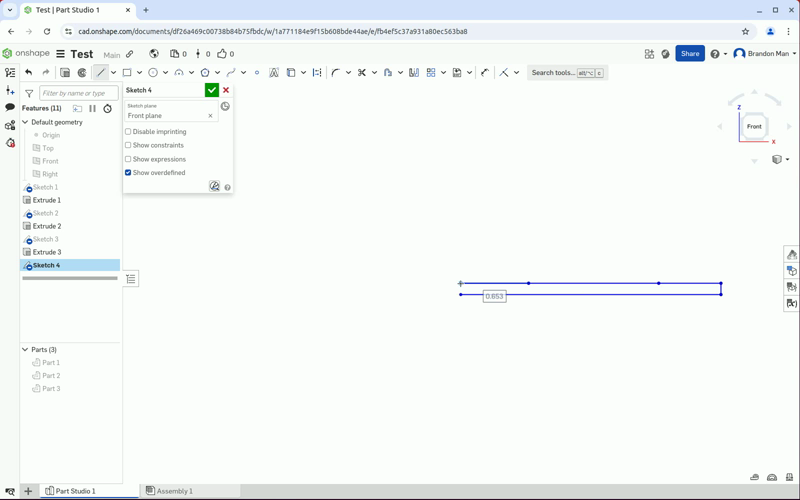
scroll(-6)
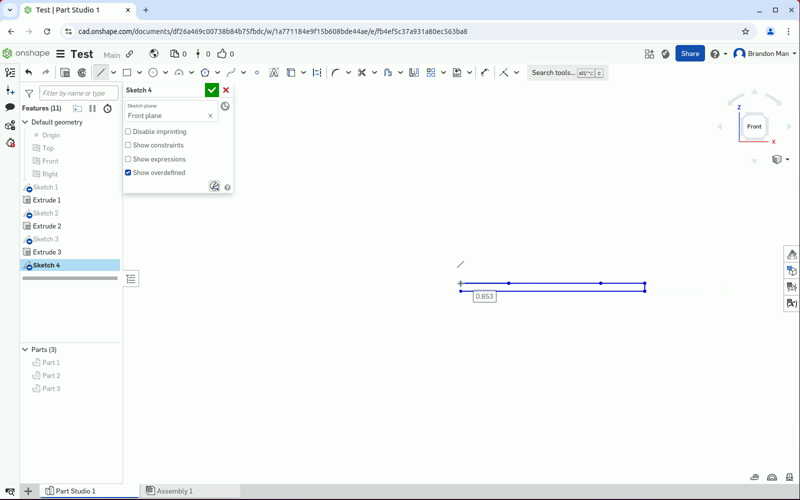
scroll(-6)
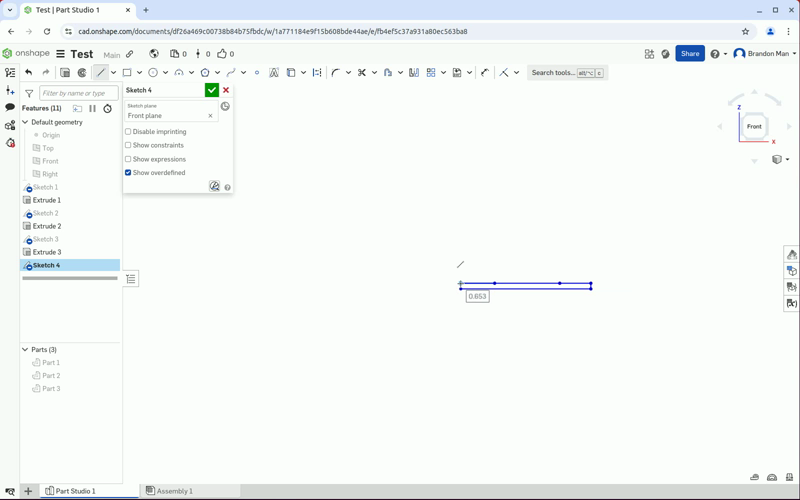
scroll(-6)
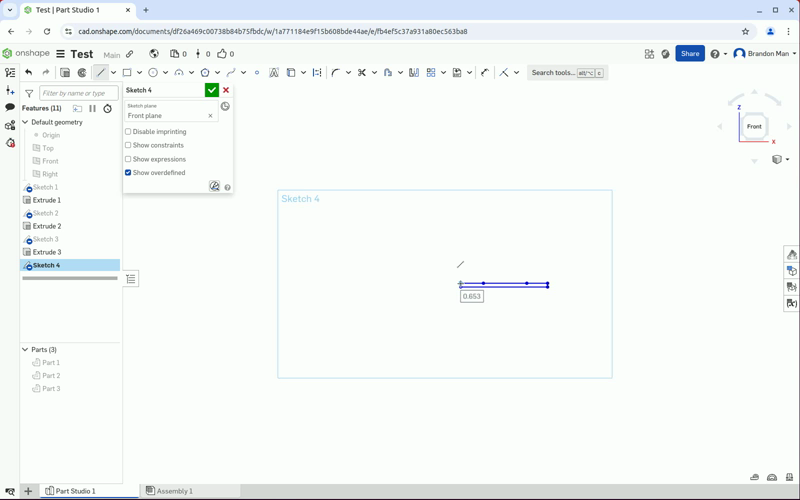
scroll(-6)
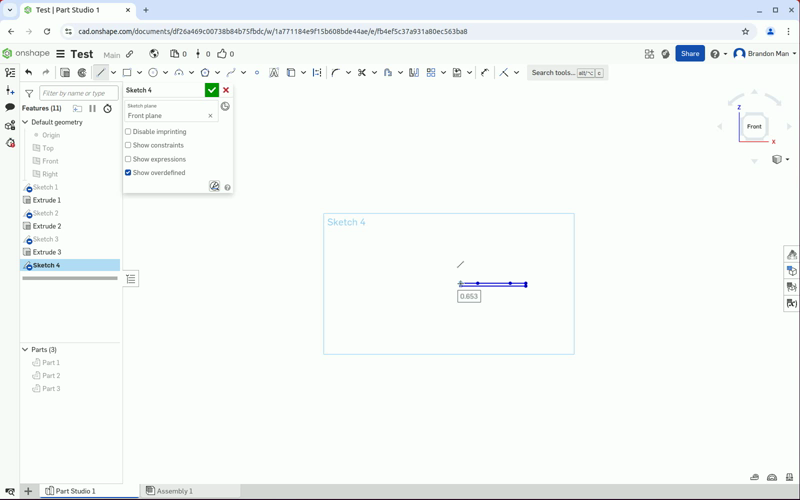
scroll(-6)
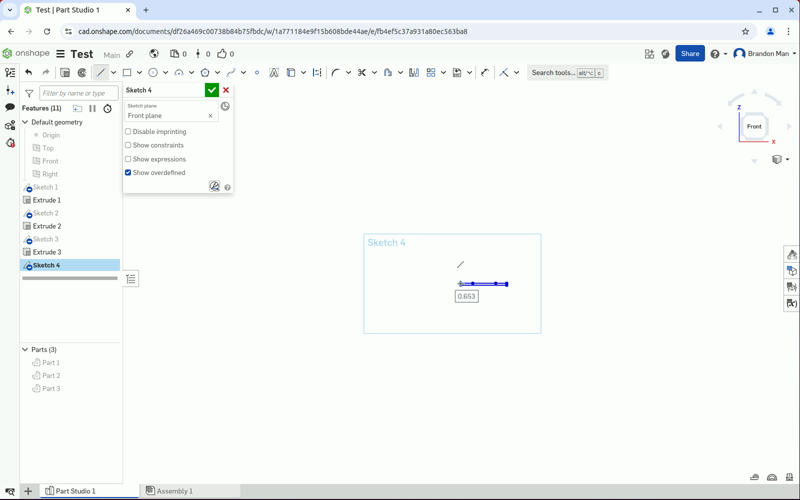
scroll(-6)
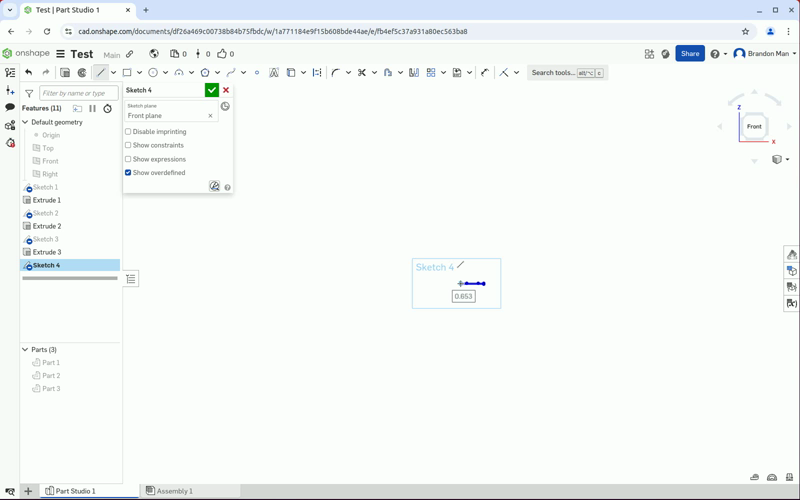
key_up(shift)
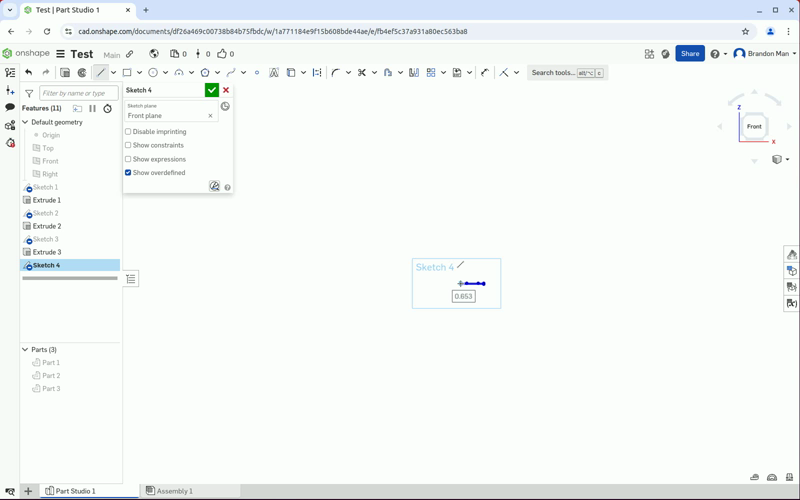
mouse_move(490, 283)
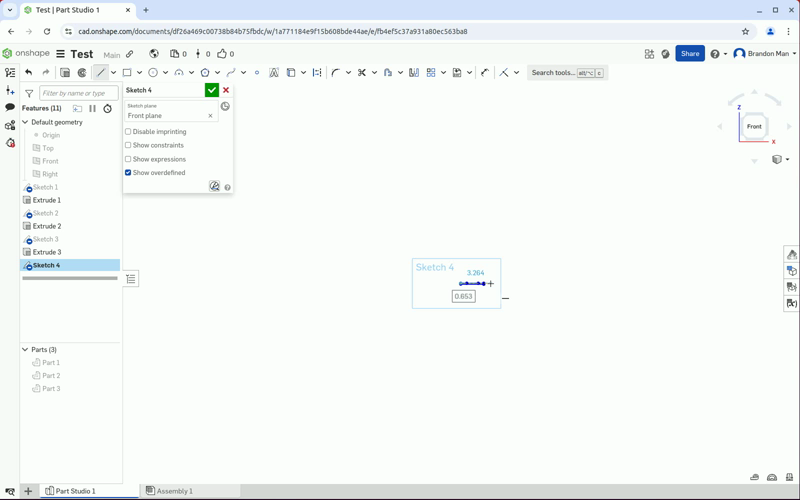
key_down(shift)
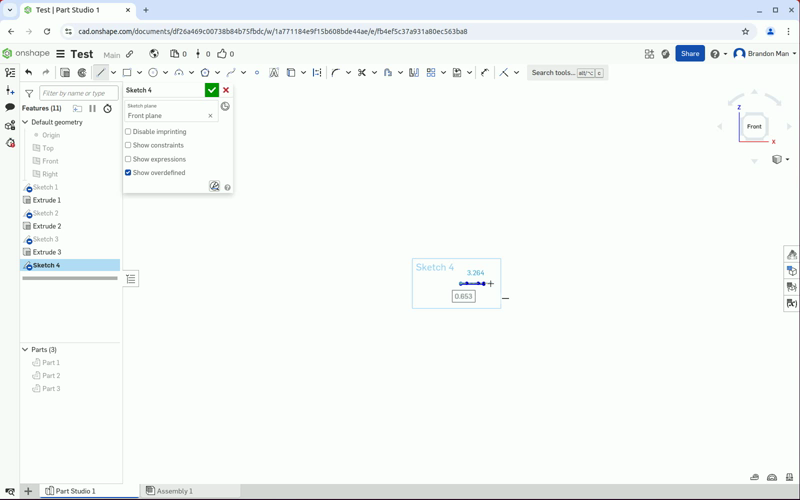
mouse_move(460, 284)
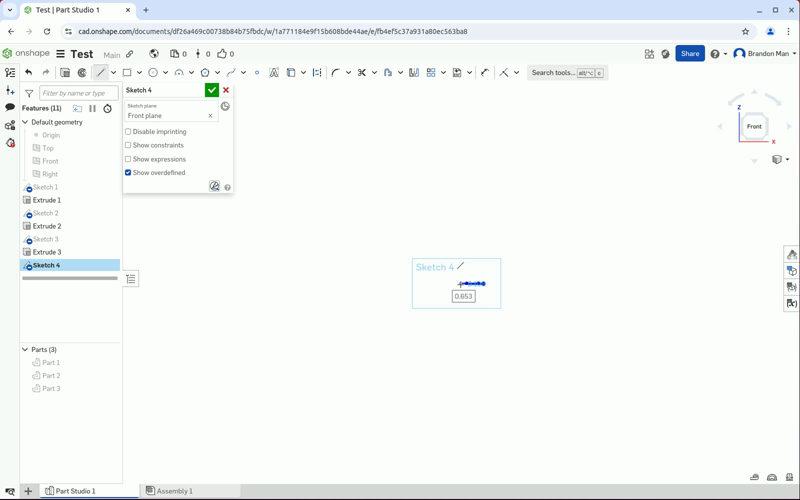
scroll(6)
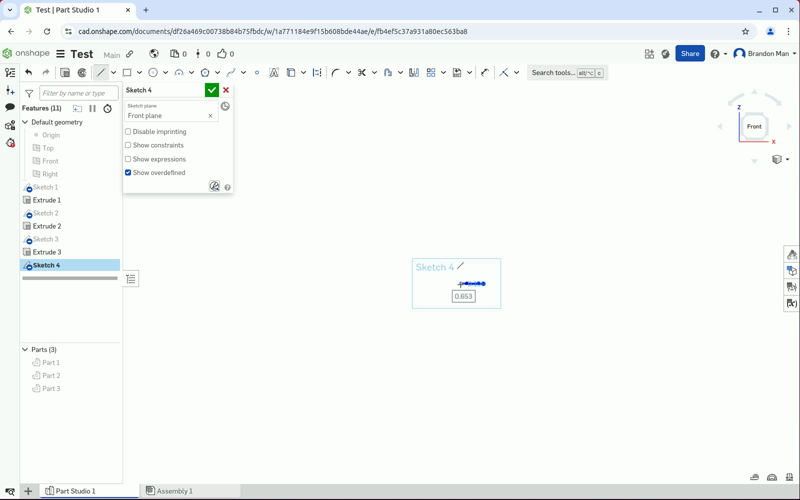
scroll(6)
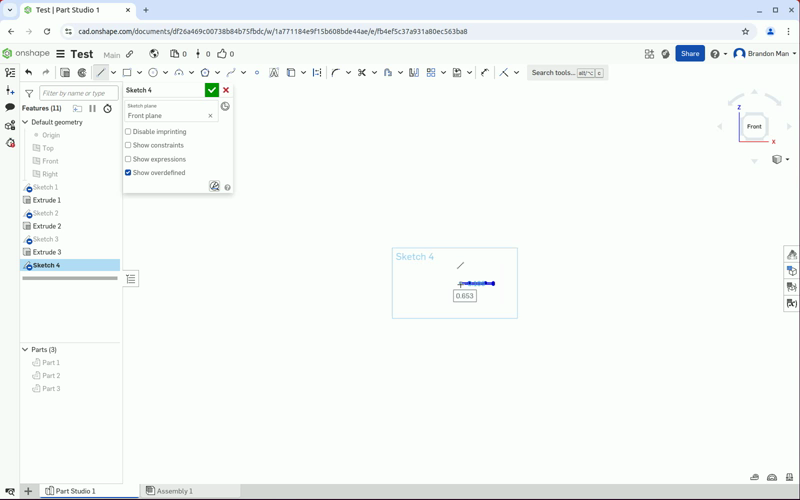
scroll(6)
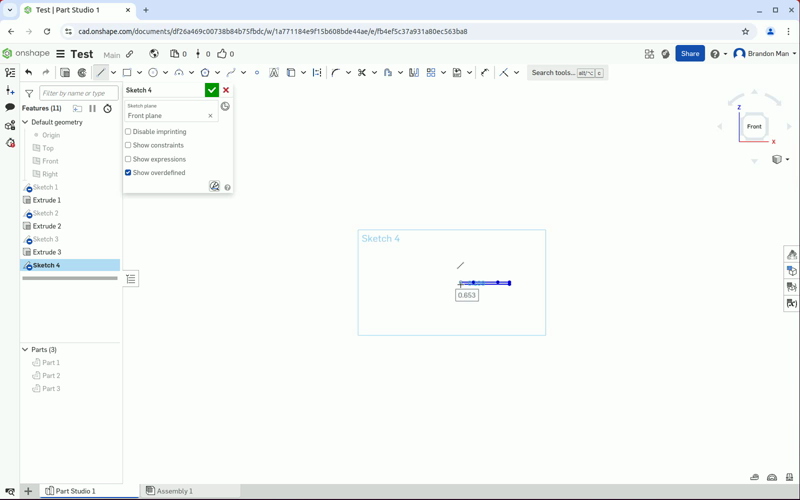
scroll(6)
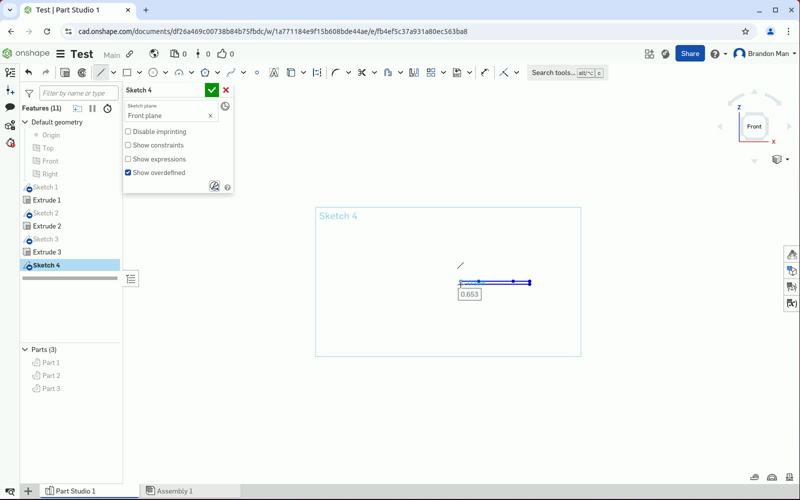
scroll(6)
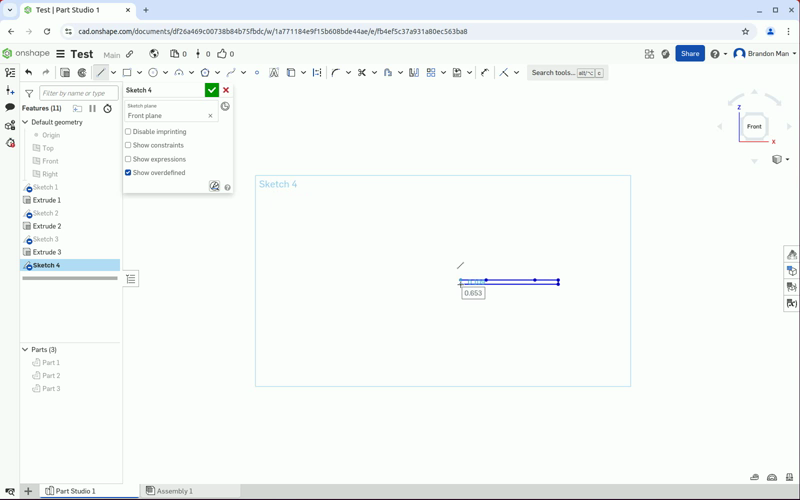
scroll(6)
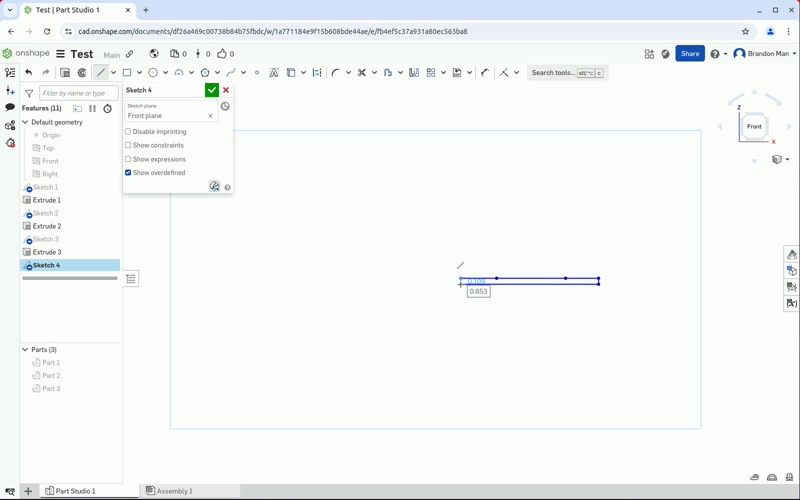
scroll(6)
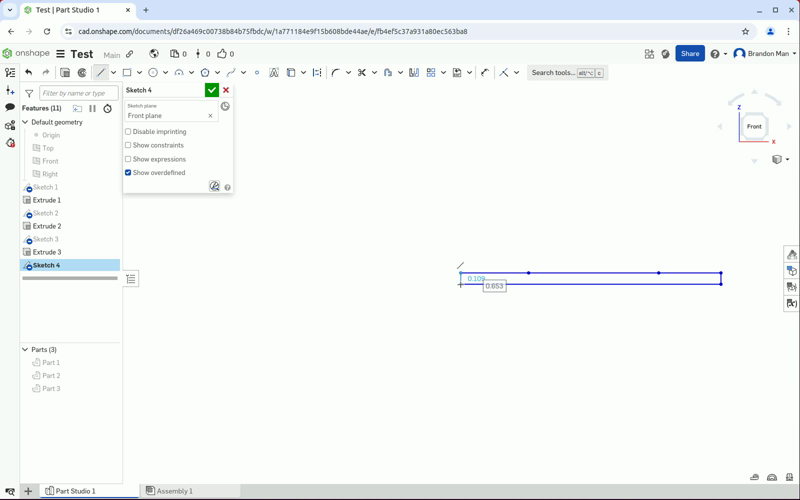
key_up(shift)
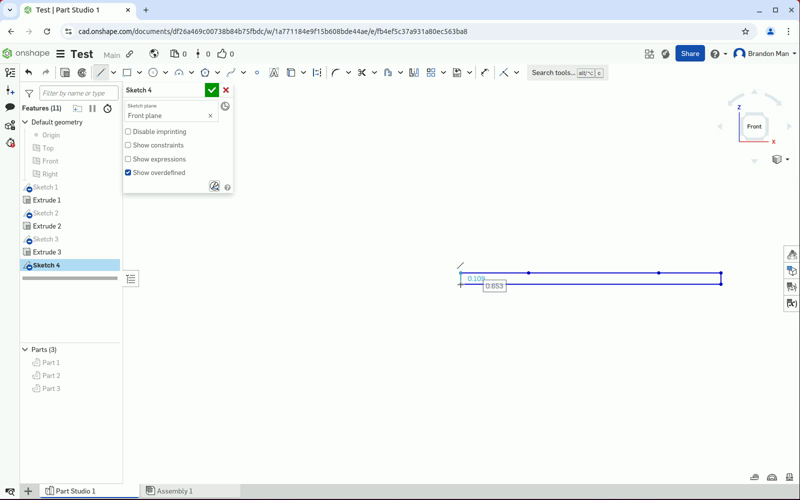
click(460, 284)
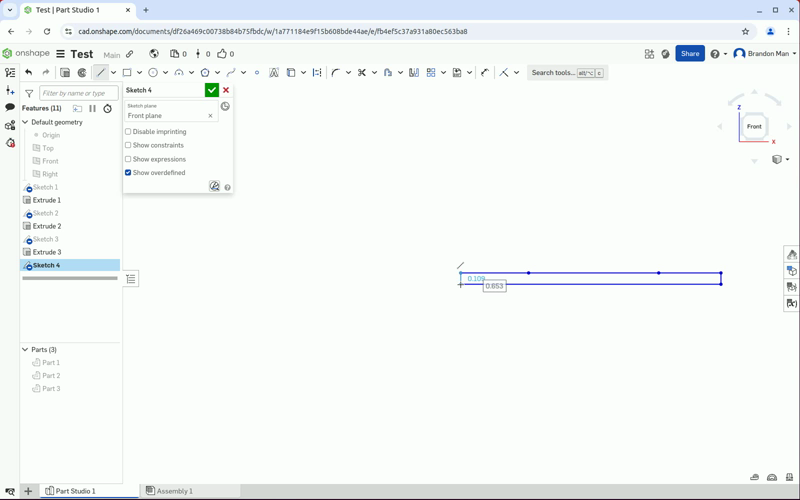
scroll(-6)
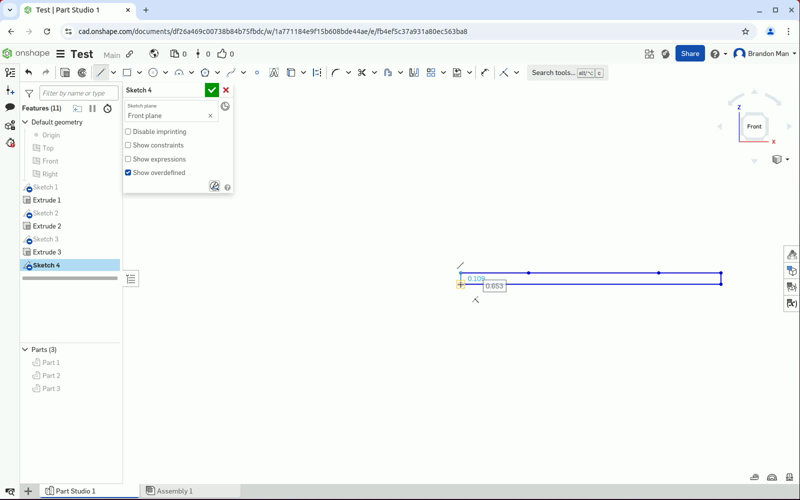
scroll(-6)
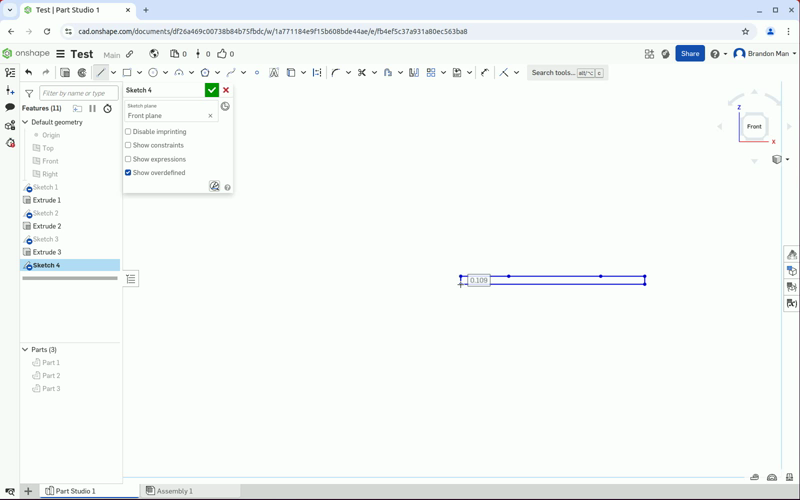
scroll(-6)
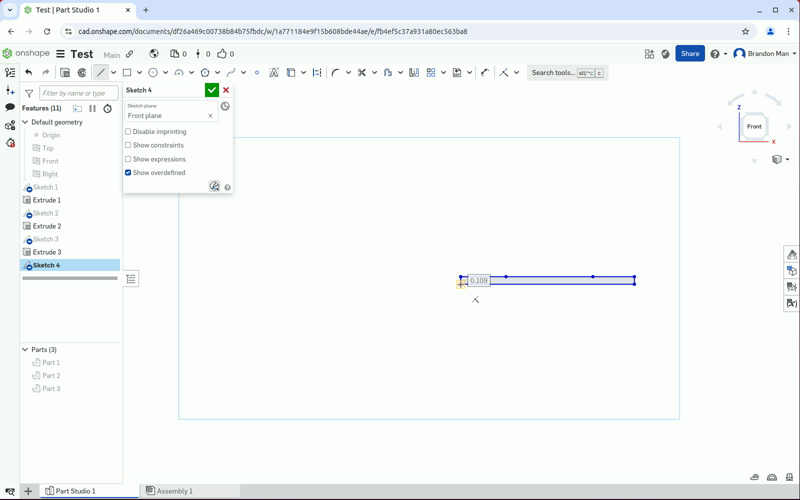
scroll(-6)
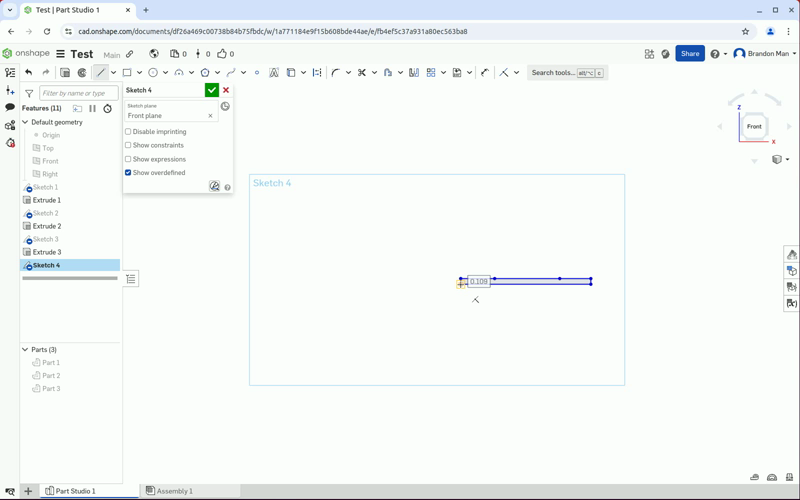
scroll(-6)
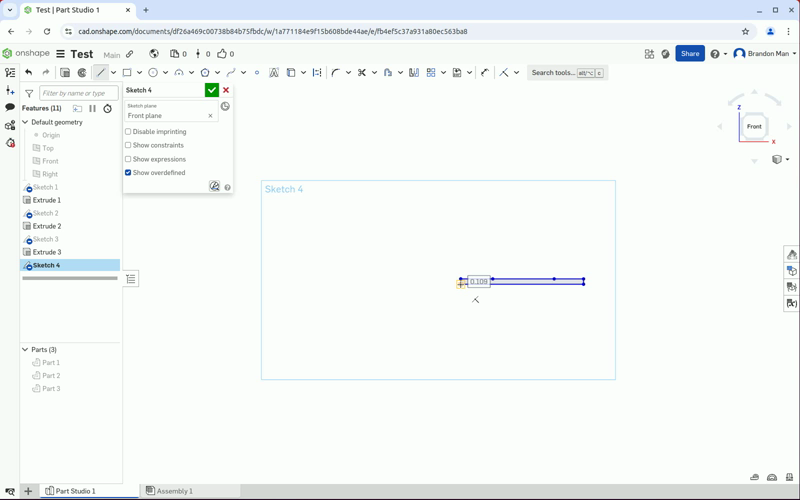
scroll(-6)
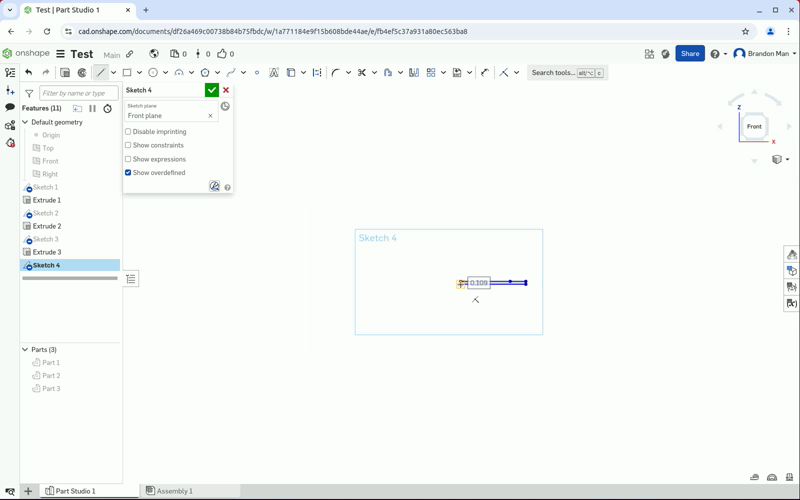
scroll(-6)
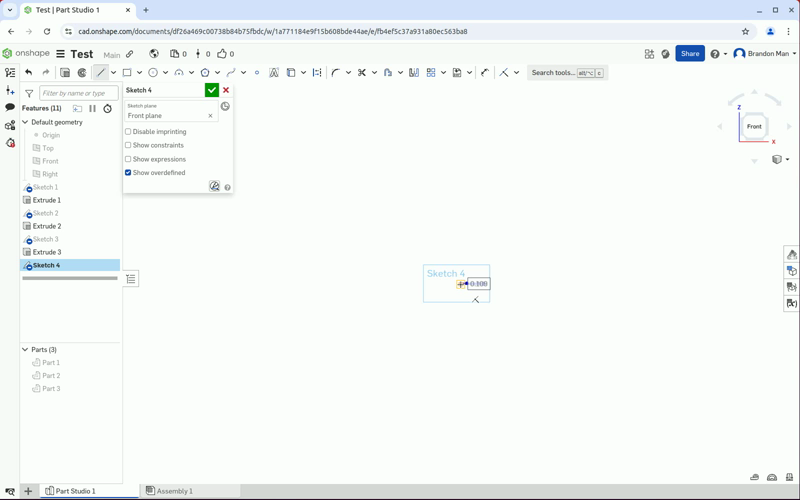
key(esc)
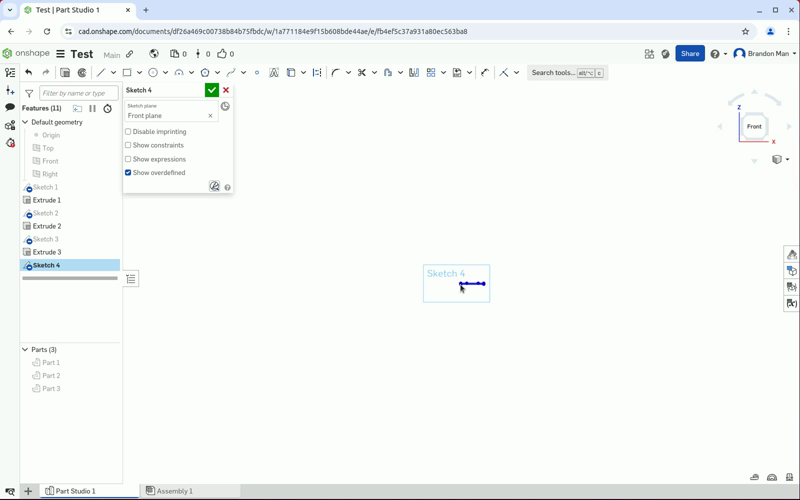
mouse_move(467, 283)
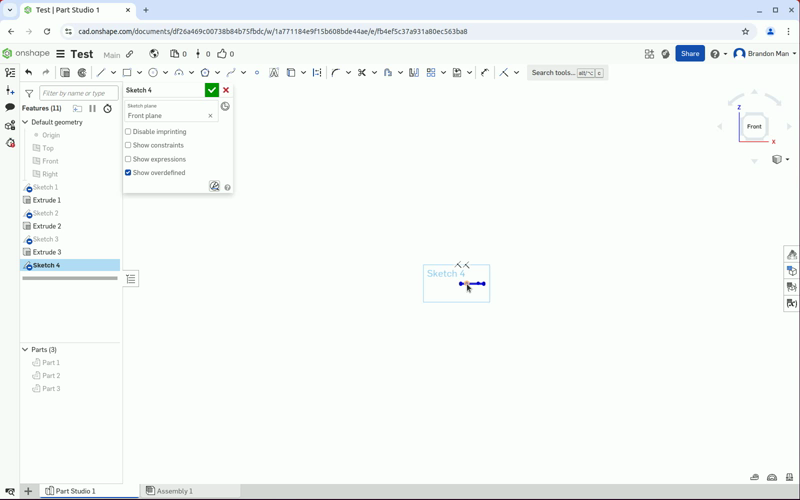
scroll(6)
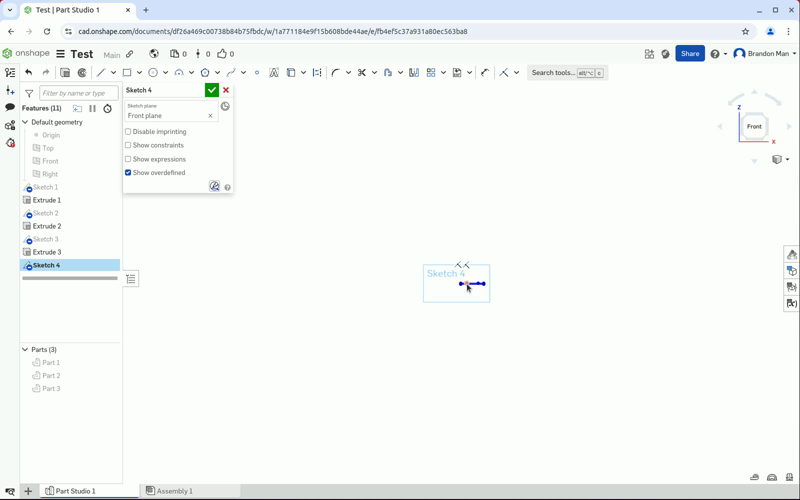
scroll(6)
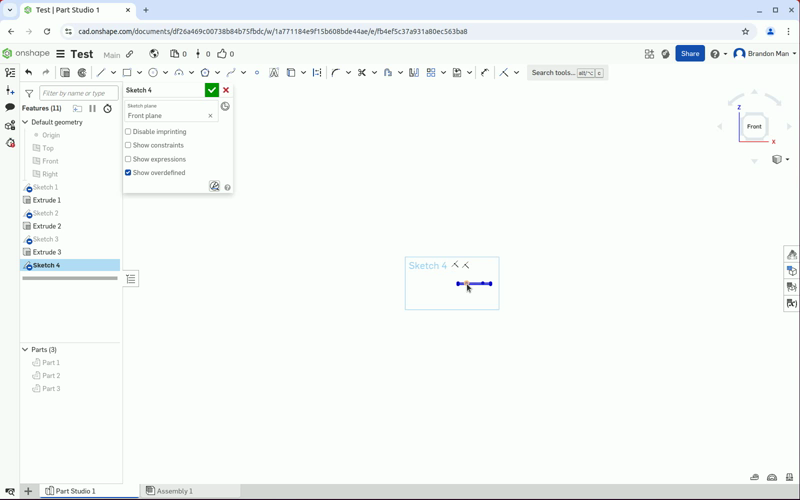
scroll(6)
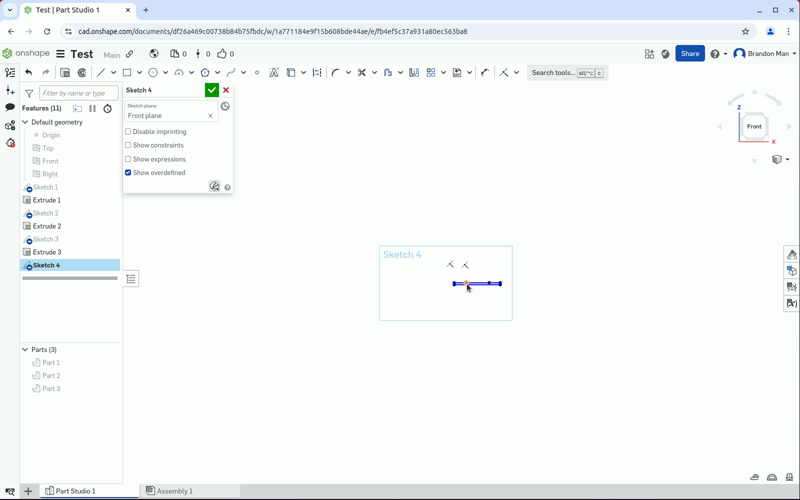
scroll(6)
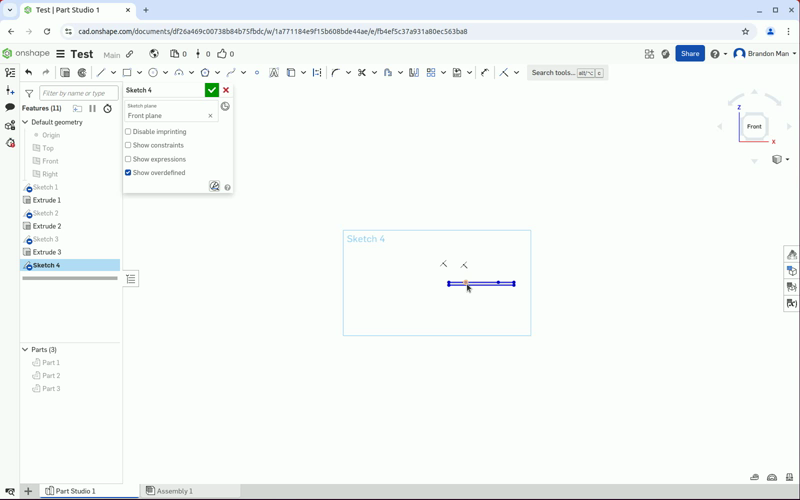
scroll(6)
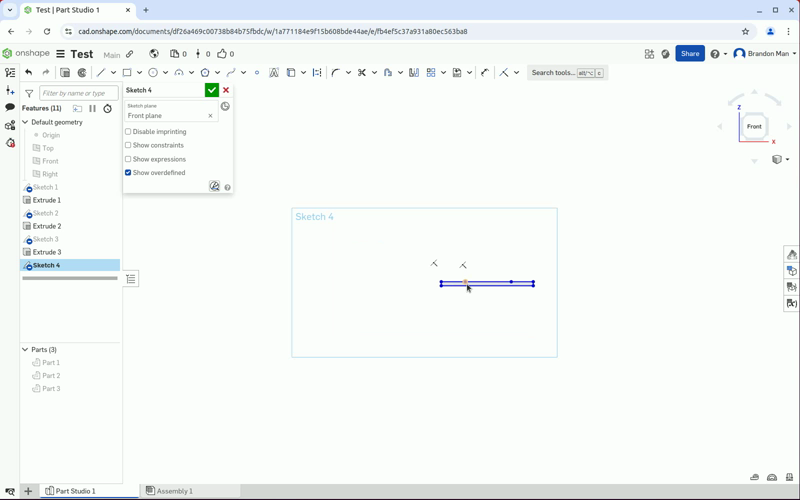
scroll(6)
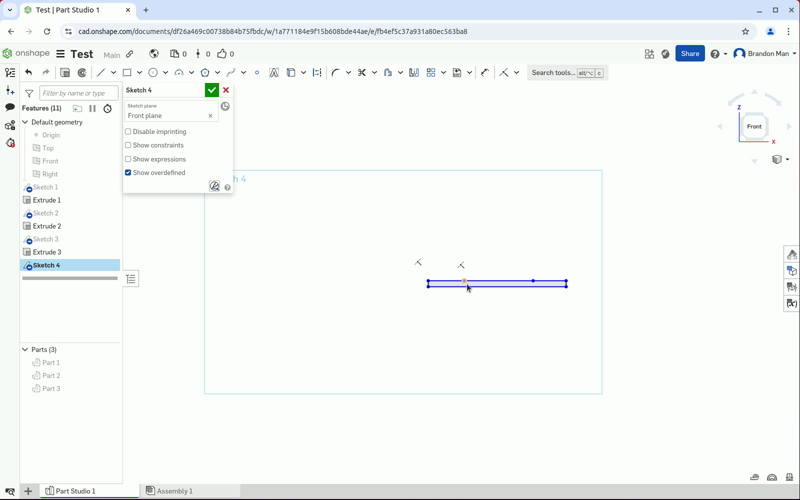
scroll(6)
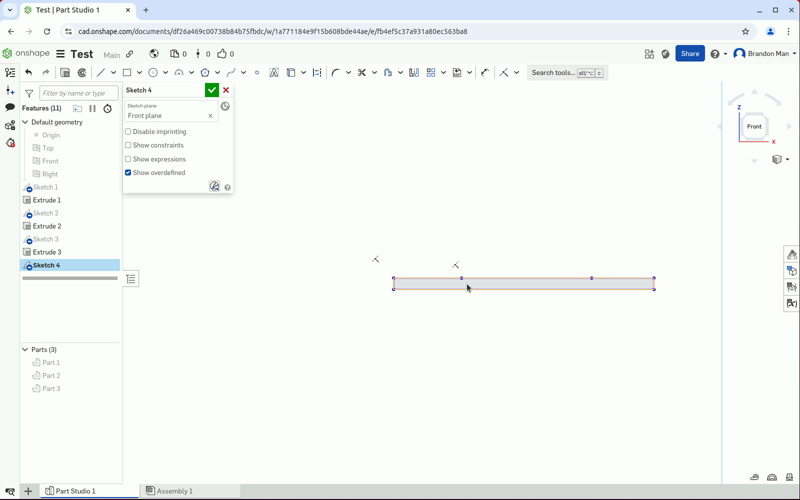
click(467, 283)
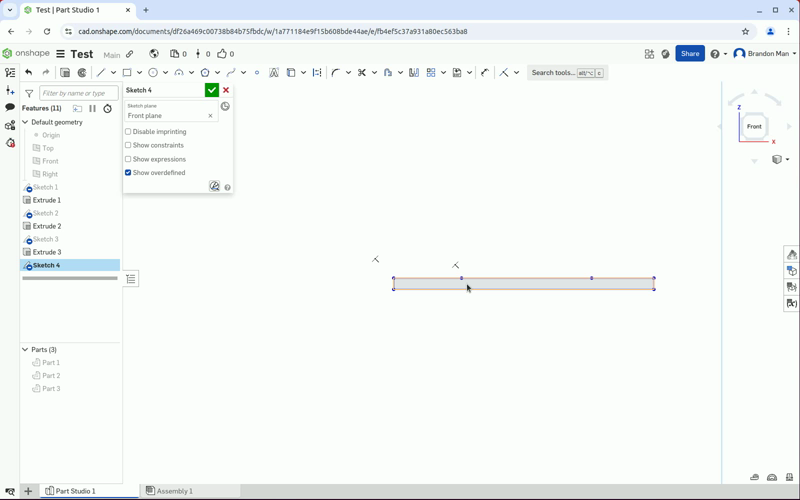
scroll(-6)
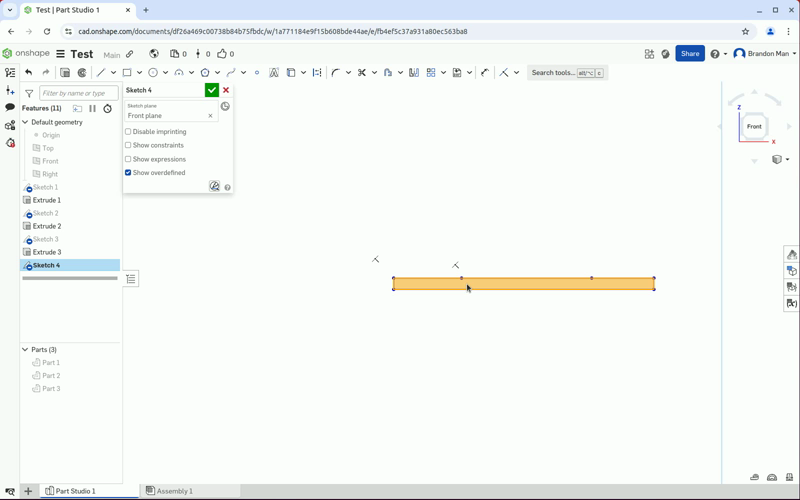
scroll(-6)
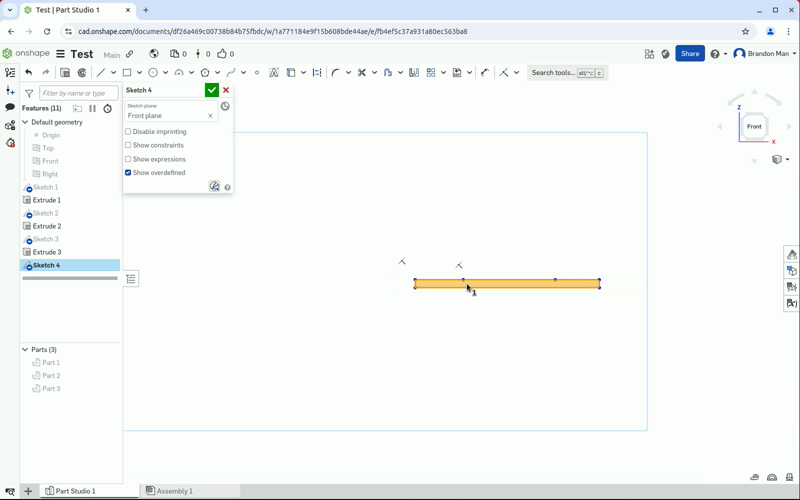
scroll(-6)
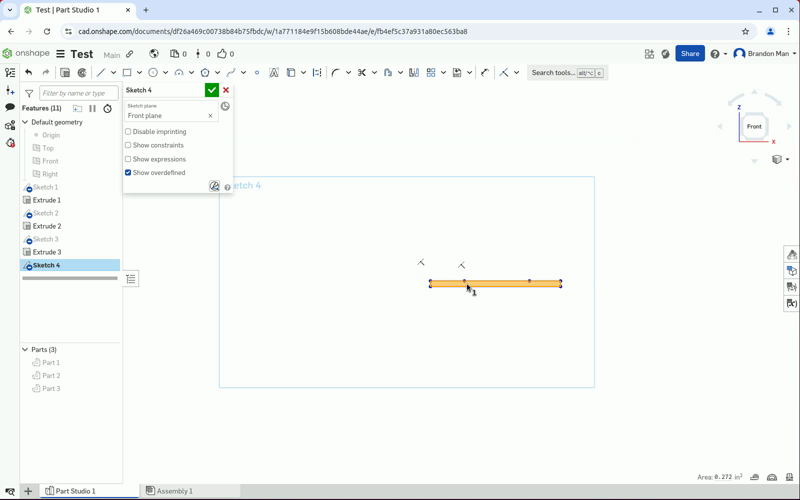
scroll(-6)
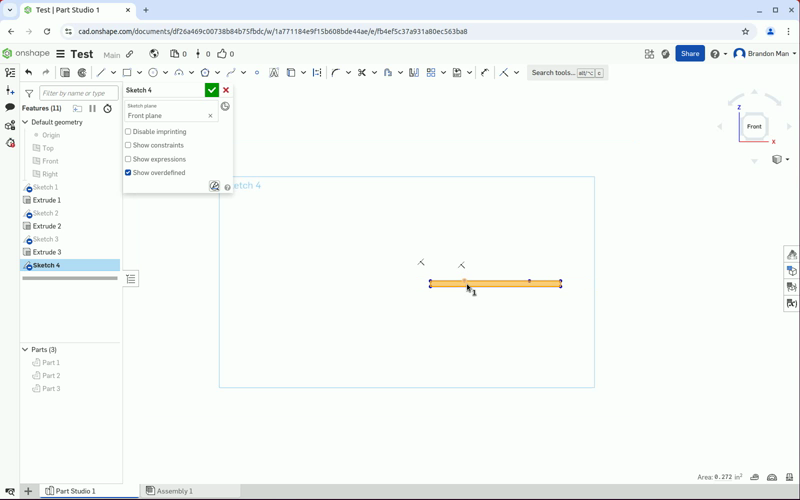
scroll(-6)
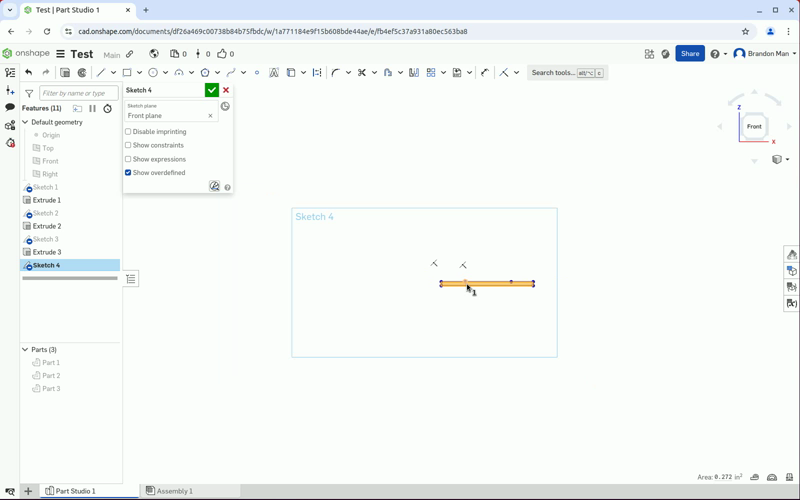
scroll(-6)
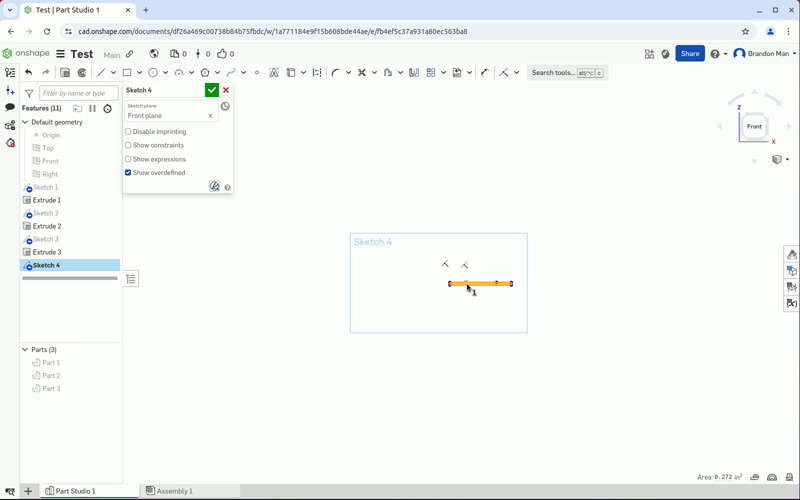
scroll(-6)
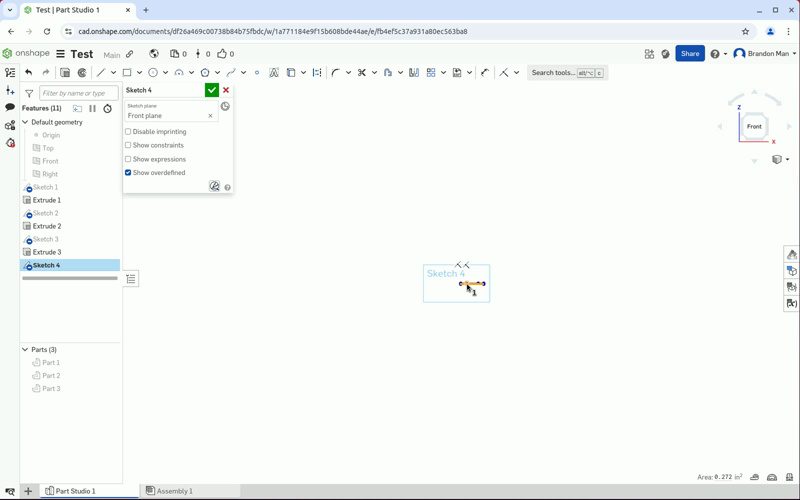
mouse_move(73, 352)
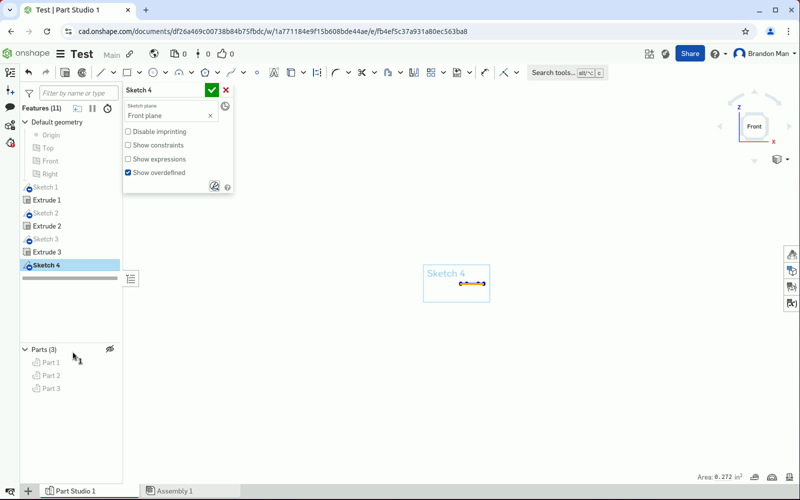
key(shift+y)
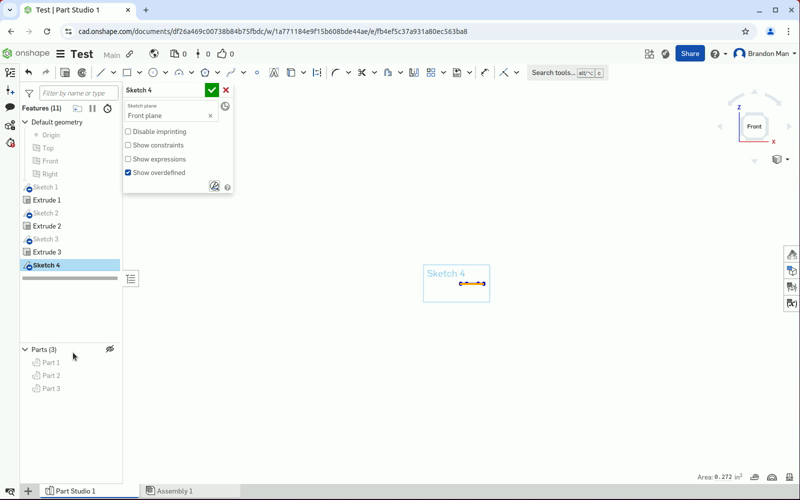
key(shift+e)
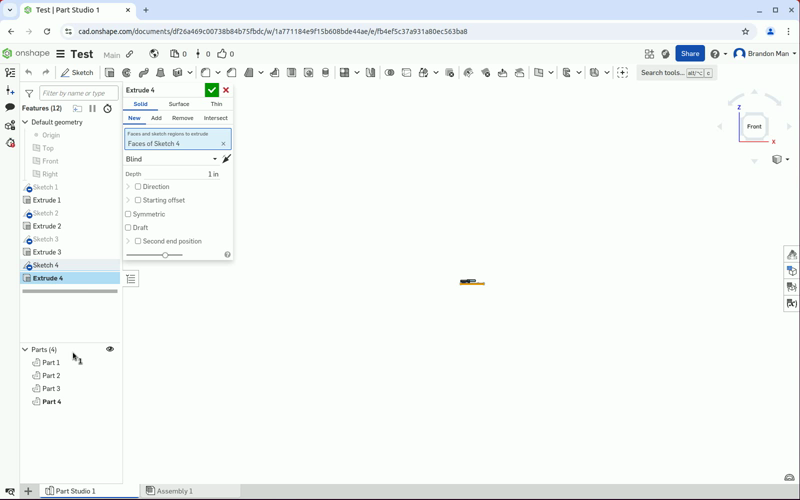
mouse_move(143, 106)
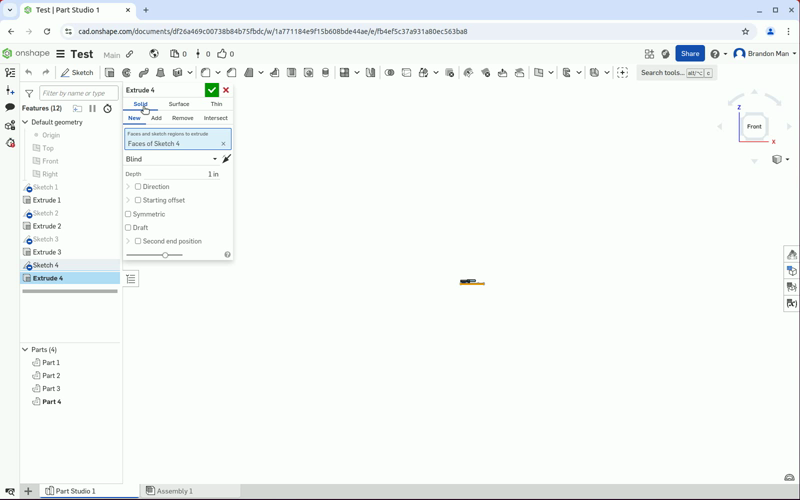
click(143, 106)
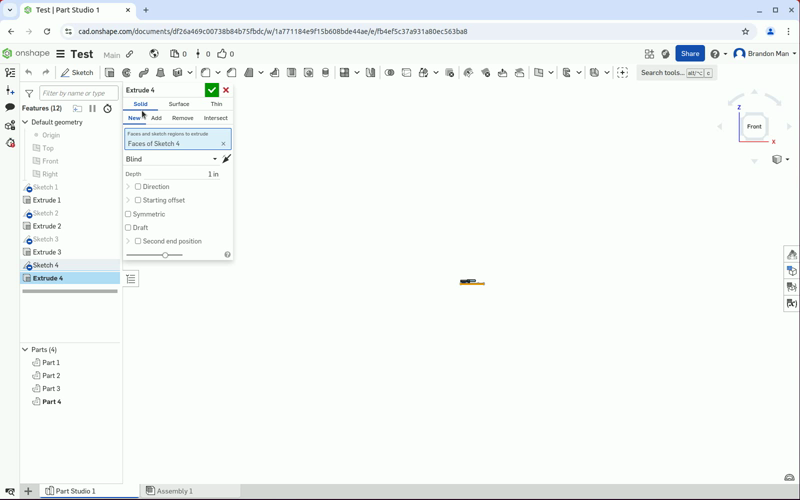
mouse_move(137, 120)
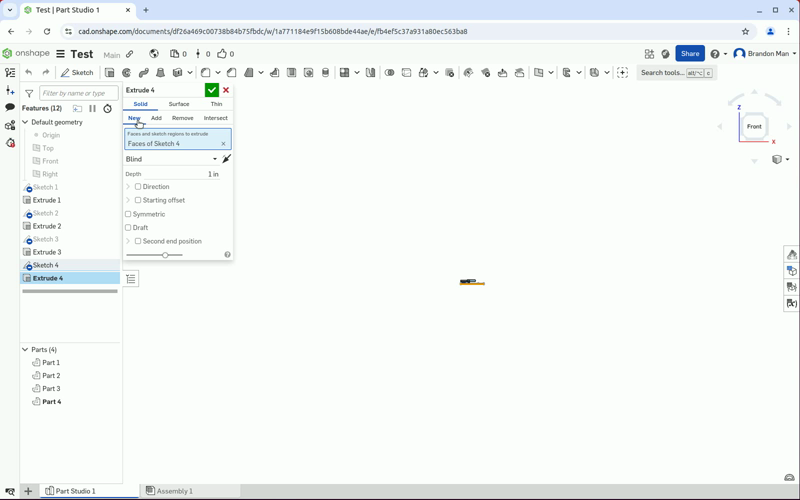
click(137, 120)
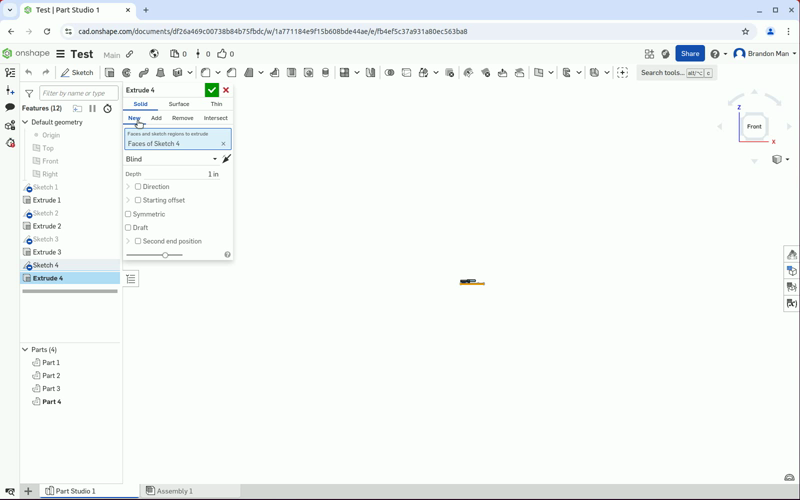
key(tab, 4)
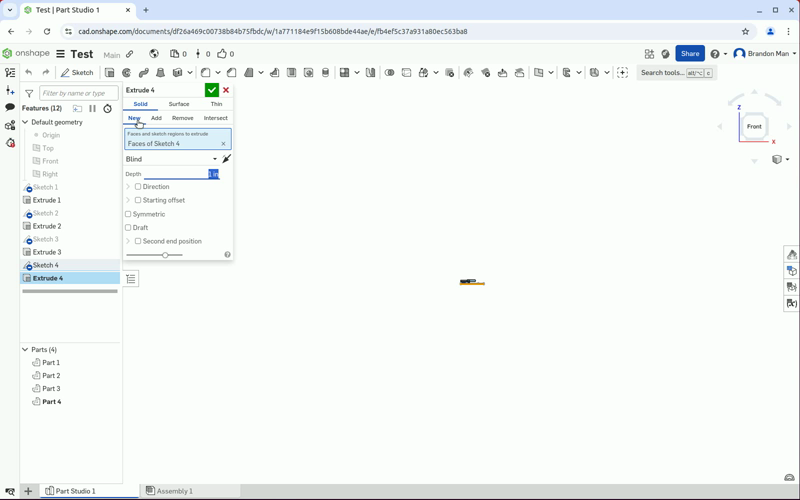
text(23.108)
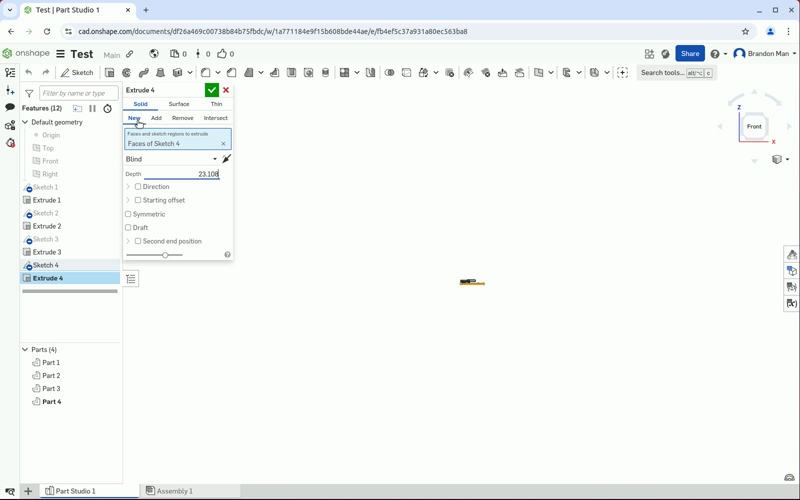
key(enter)
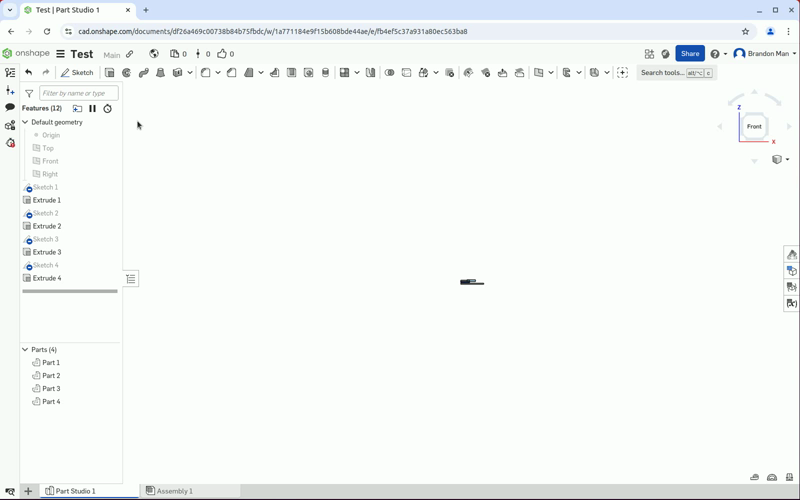
key(shift+h)
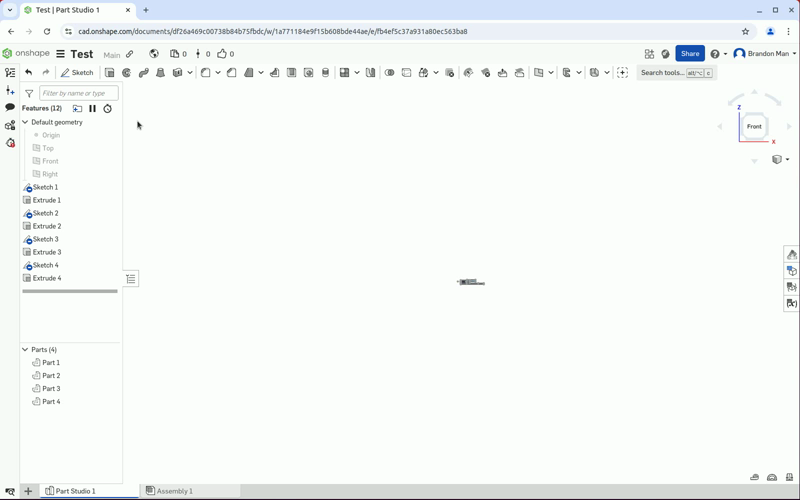
key(shift+h)
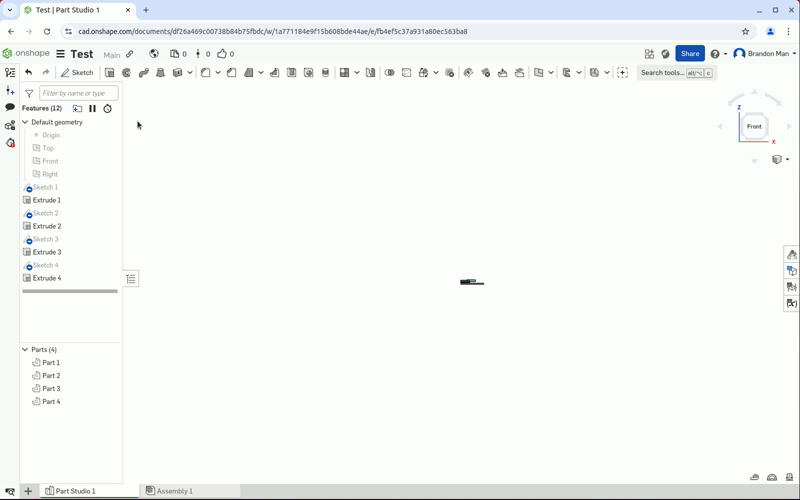
mouse_move(73, 189)
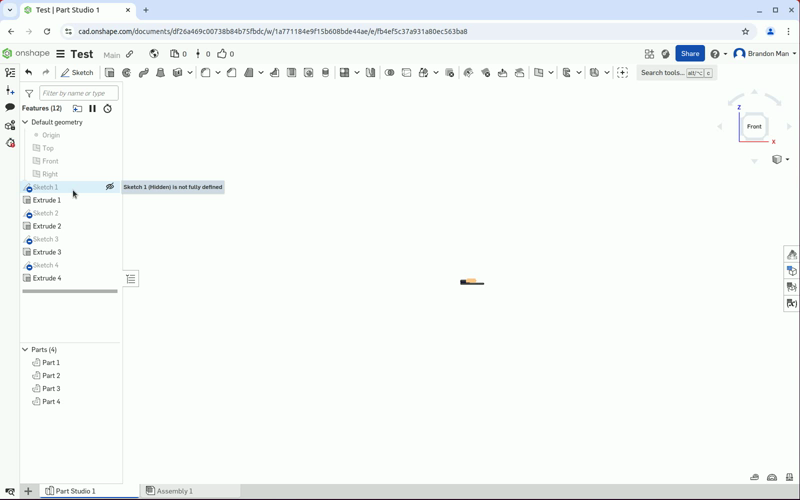
click(73, 189)
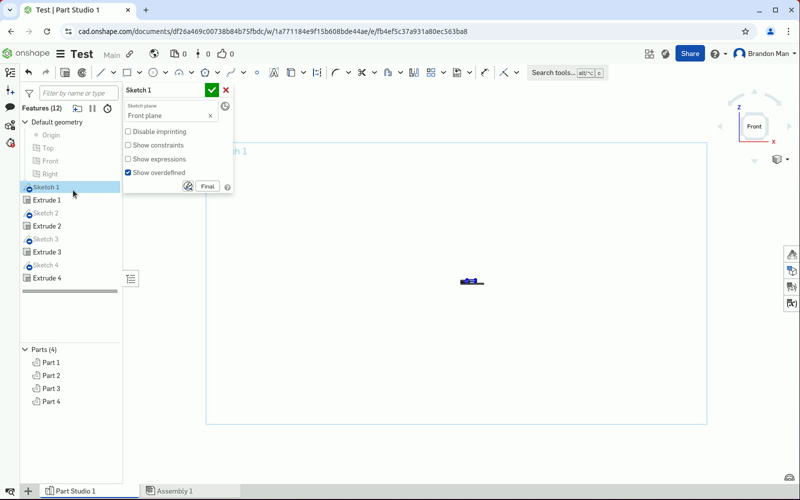
mouse_move(229, 92)
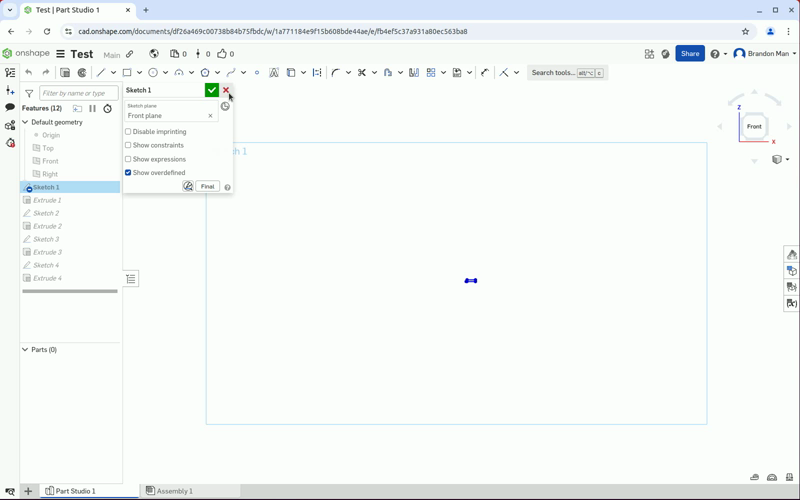
click(229, 92)
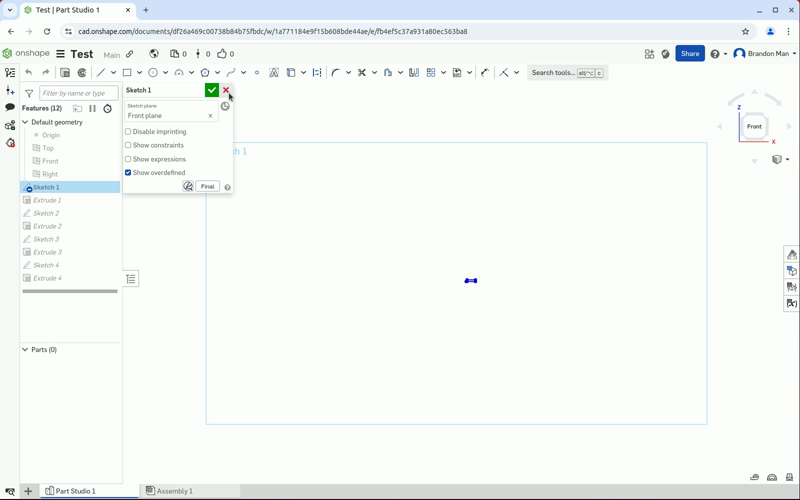
key(shift+s)
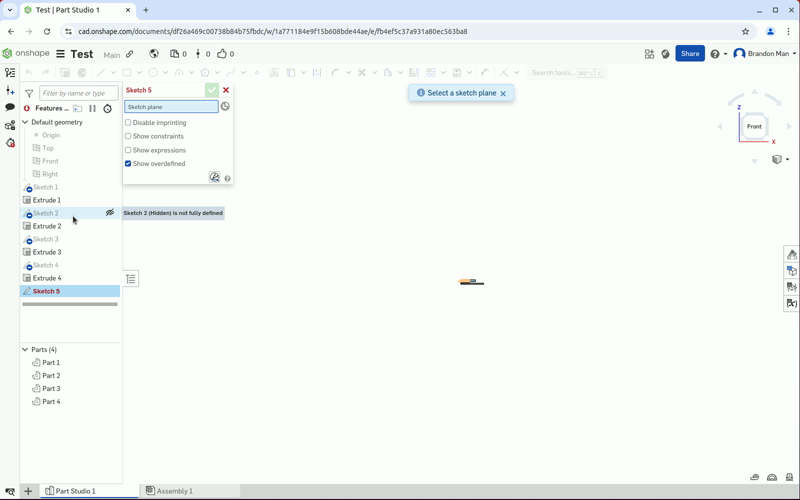
scroll(3)
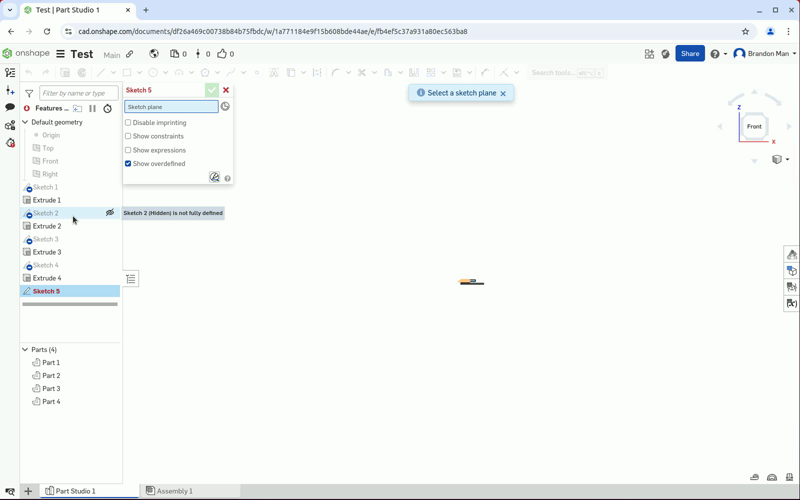
mouse_move(73, 163)
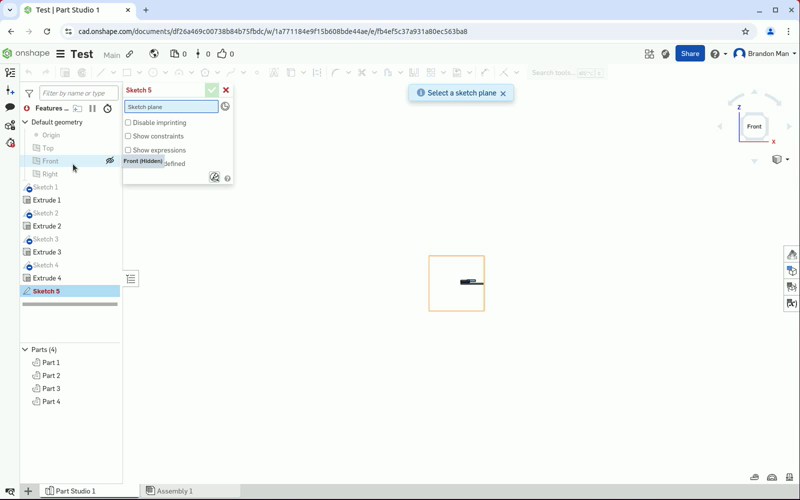
click(73, 163)
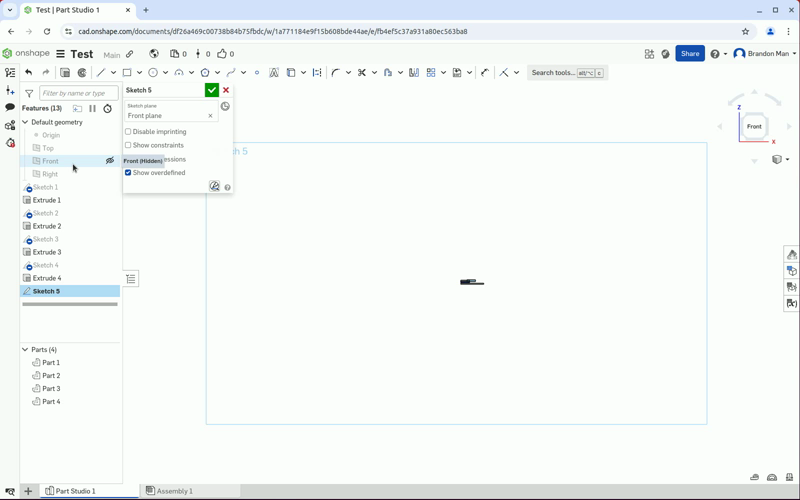
mouse_move(73, 352)
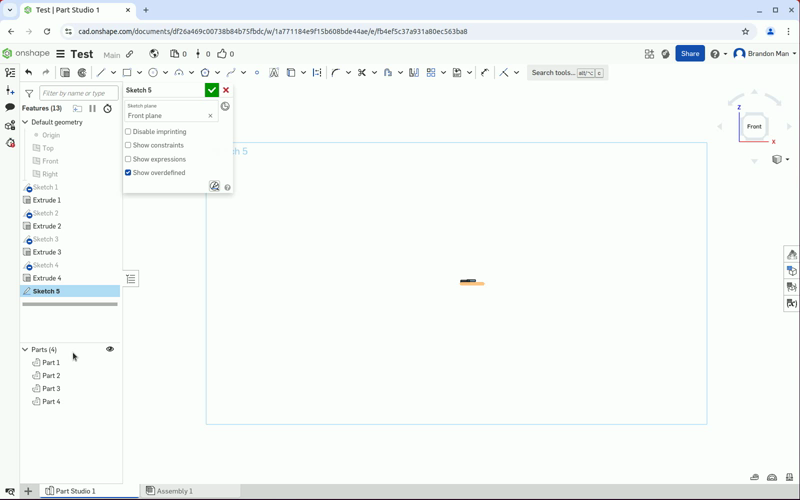
key(y)
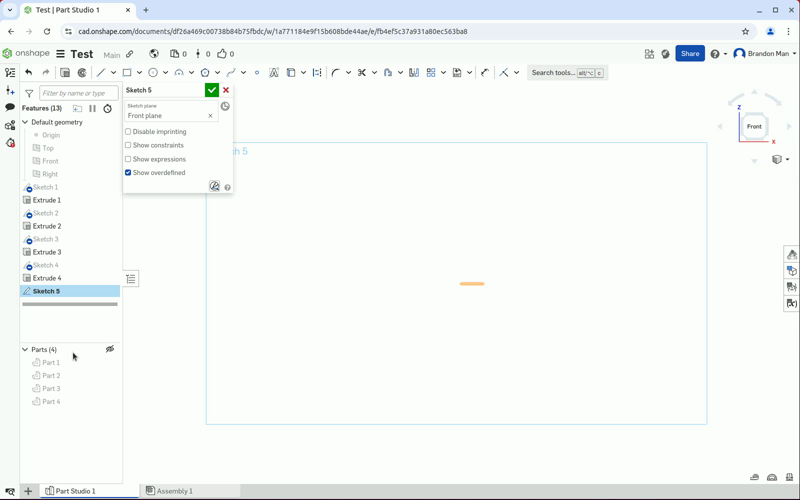
key(l)
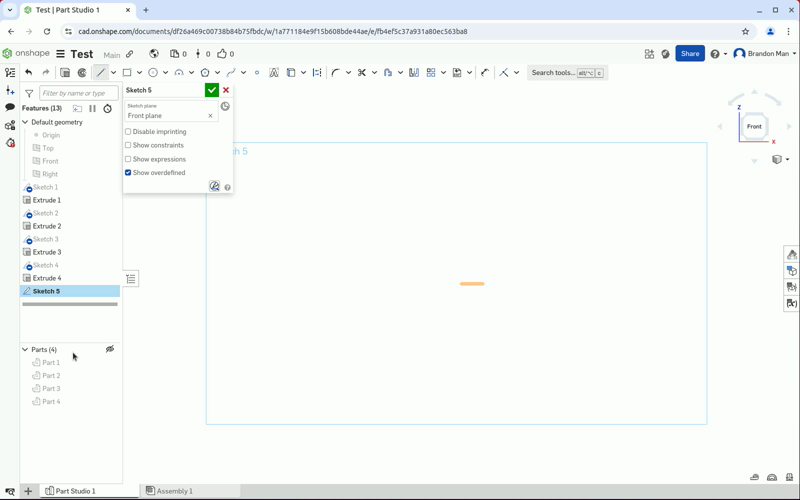
key_down(shift)
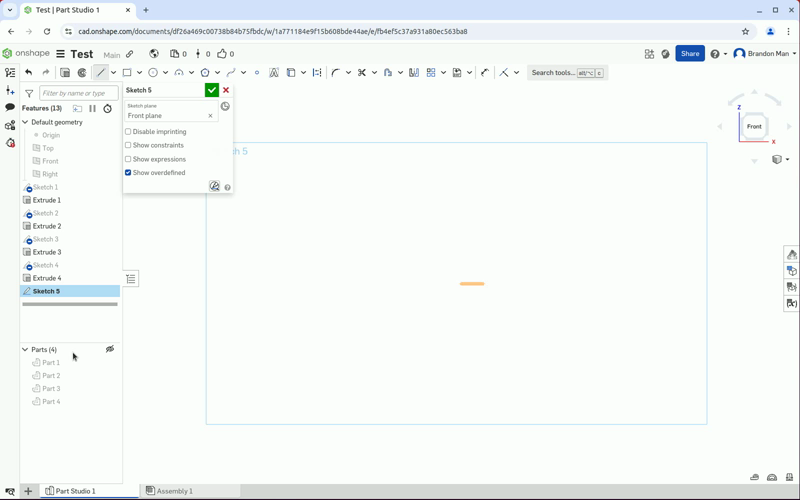
mouse_move(477, 282)
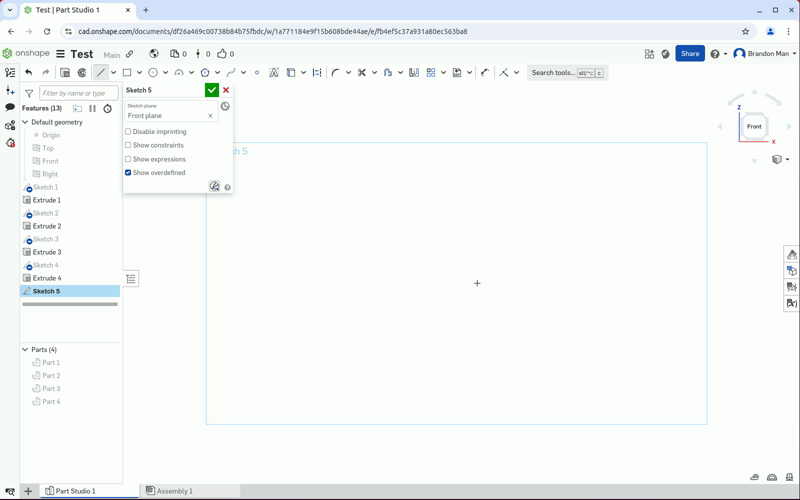
click(477, 282)
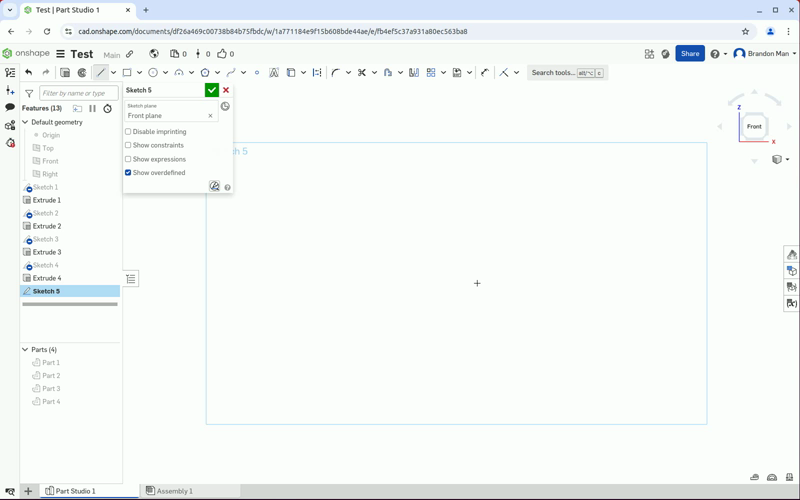
key_up(shift)
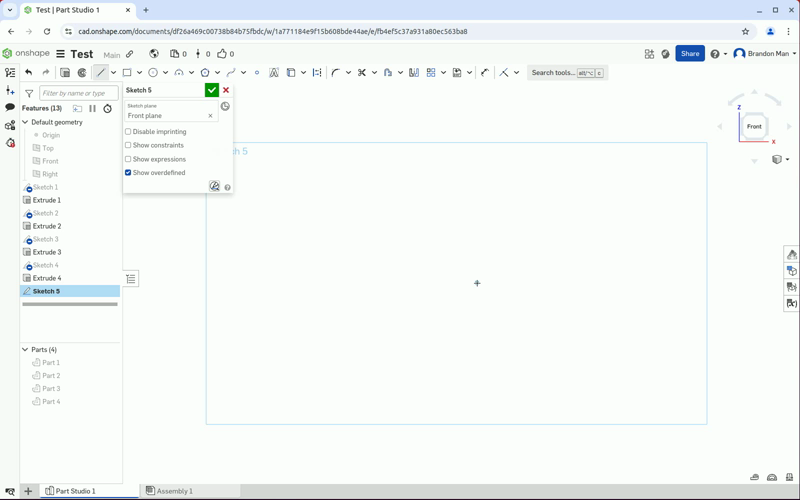
key_down(shift)
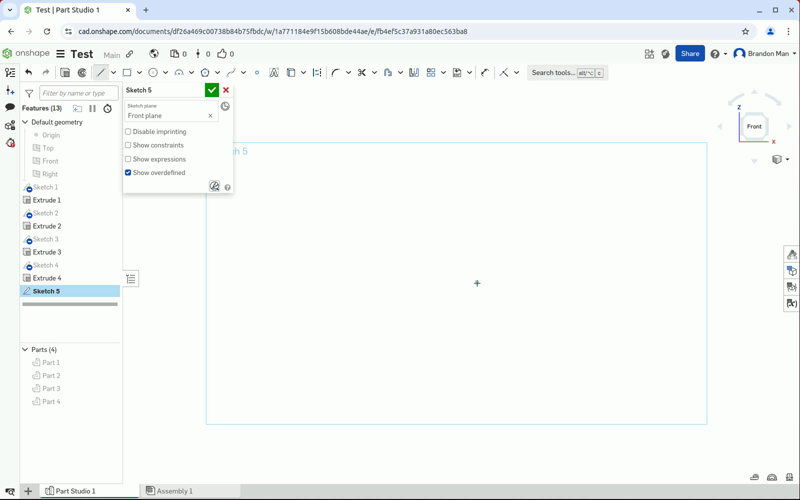
mouse_move(507, 282)
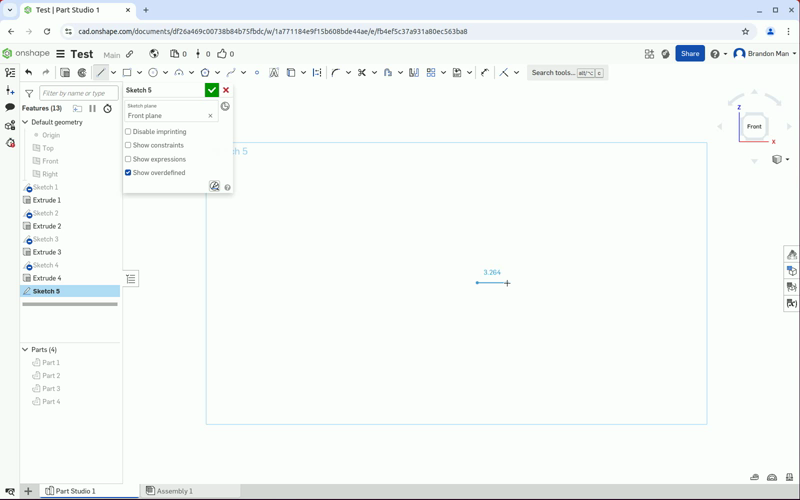
mouse_move(484, 282)
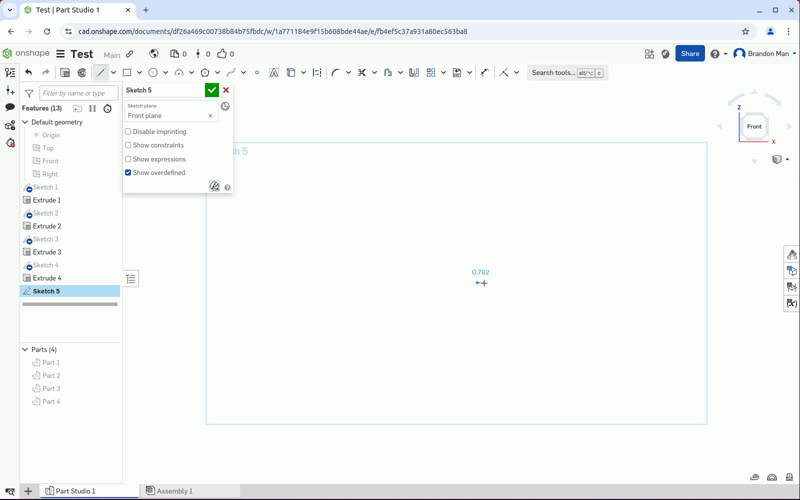
scroll(6)
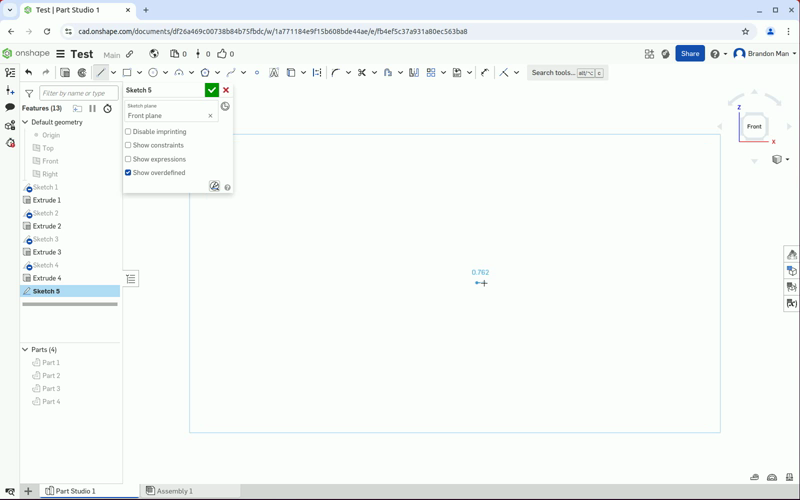
scroll(6)
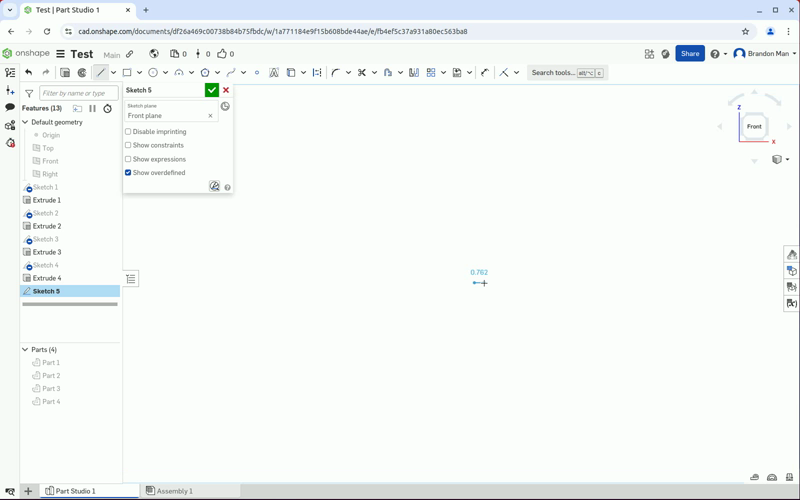
scroll(6)
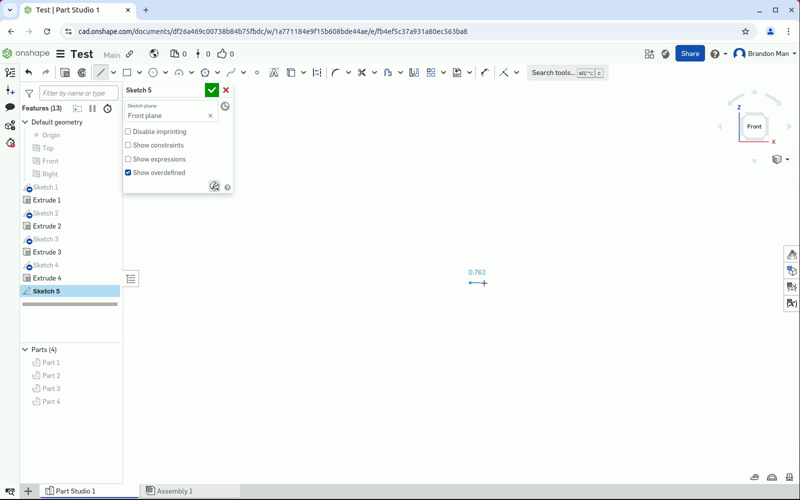
scroll(6)
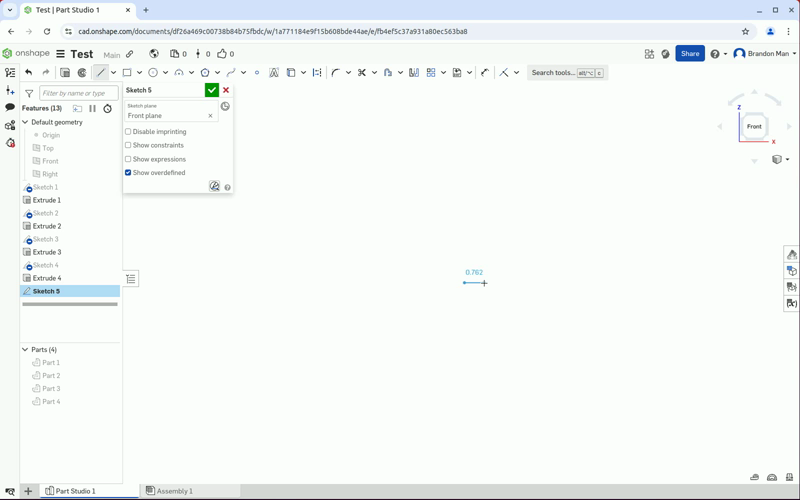
scroll(6)
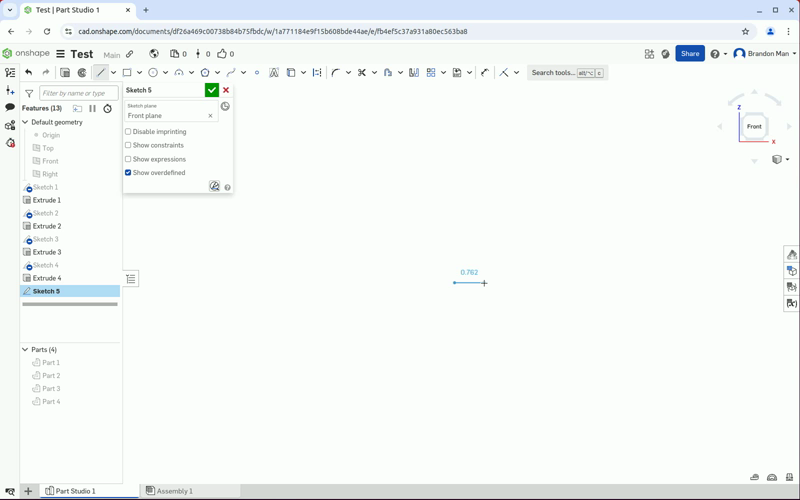
scroll(6)
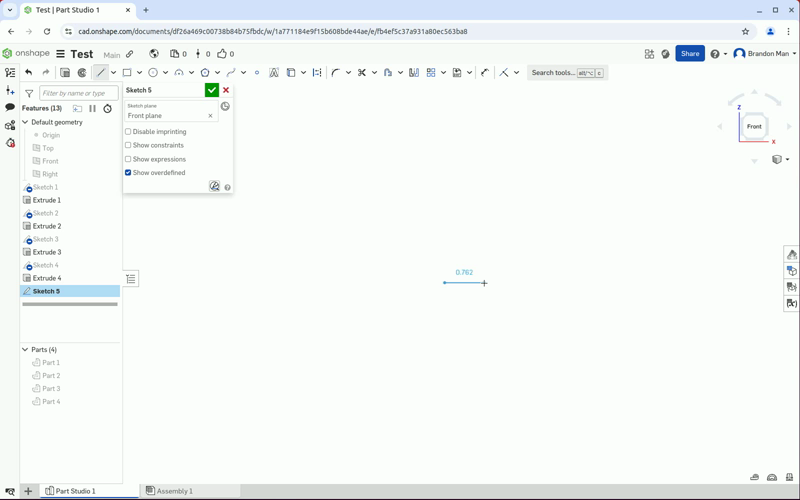
scroll(6)
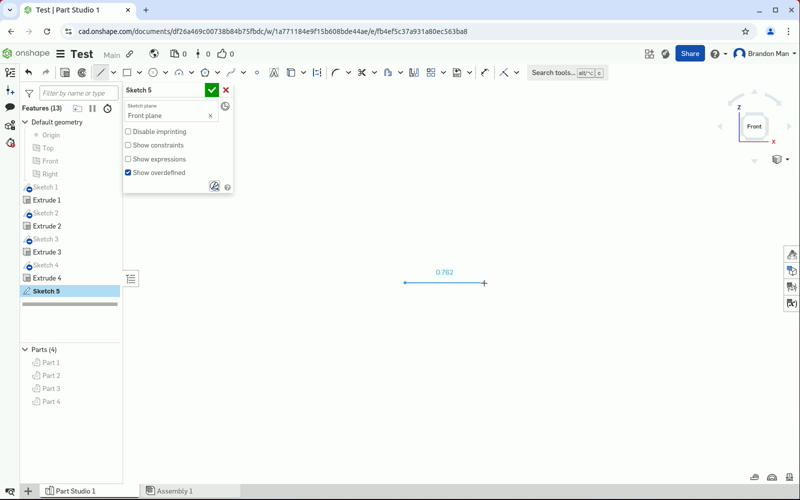
click(484, 282)
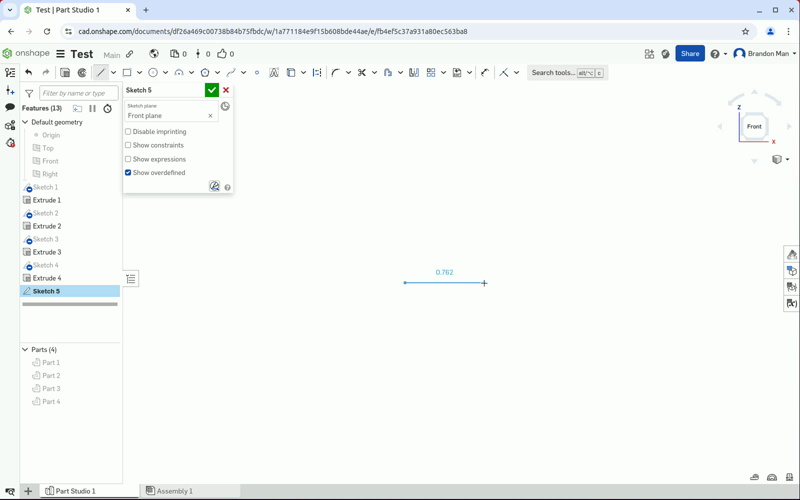
scroll(-6)
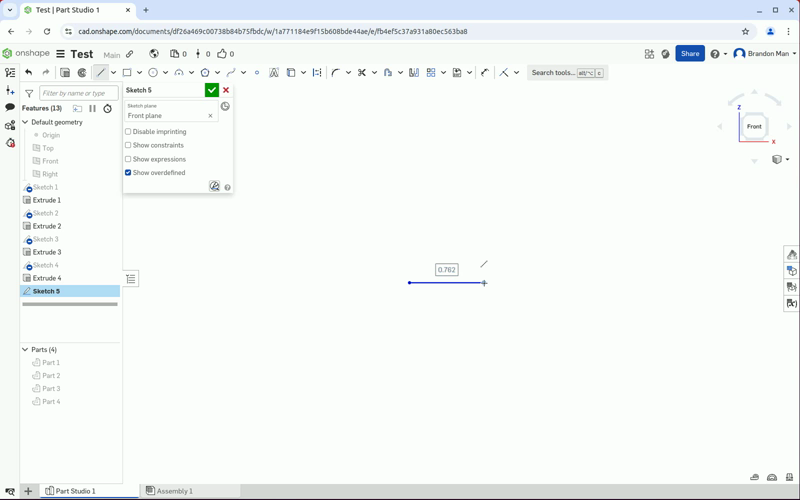
scroll(-6)
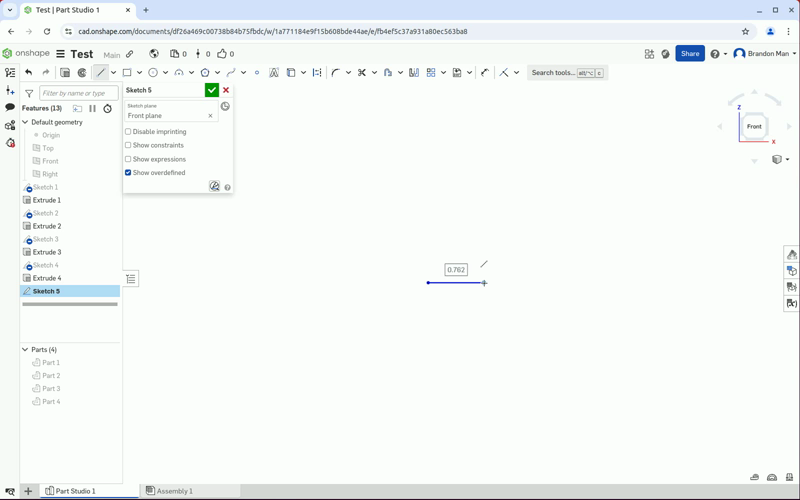
scroll(-6)
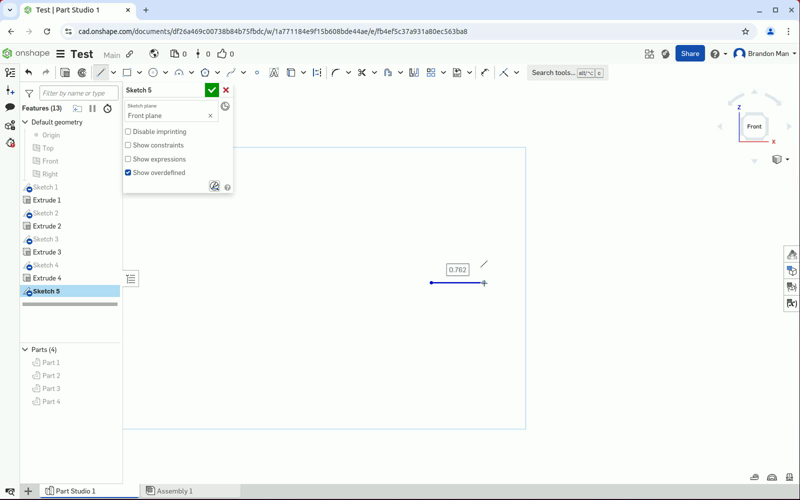
scroll(-6)
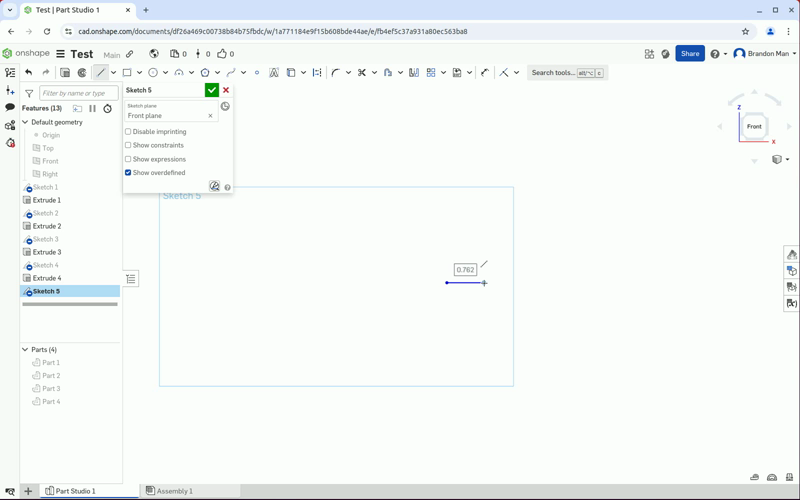
scroll(-6)
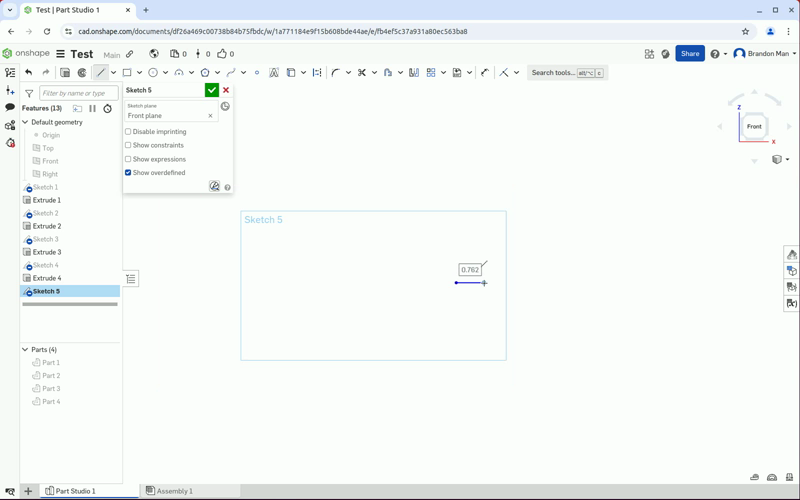
scroll(-6)
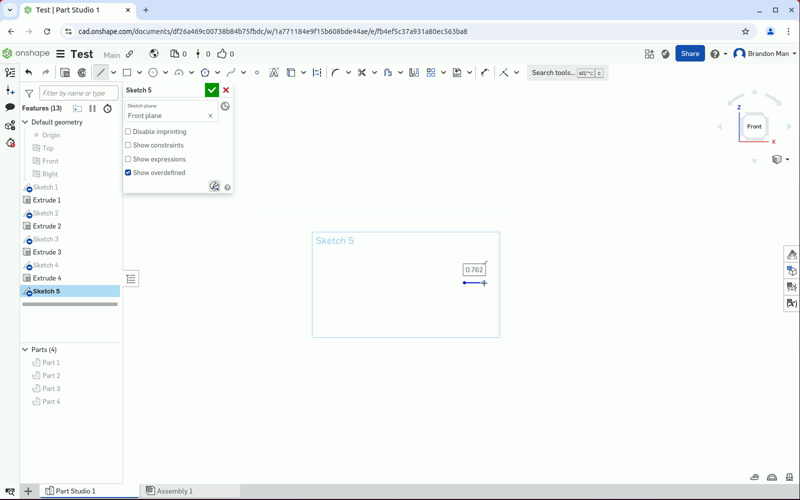
scroll(-6)
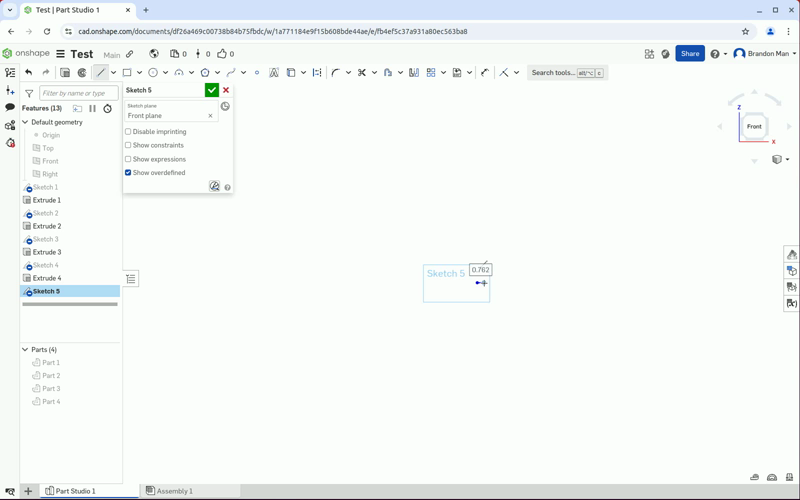
key_up(shift)
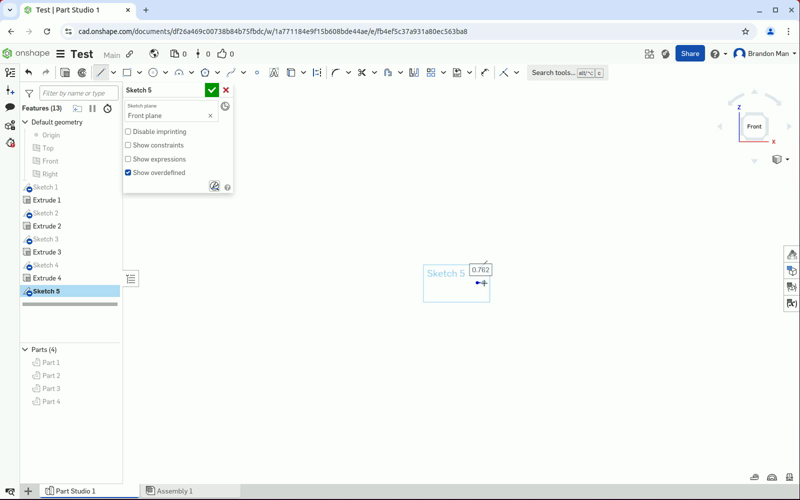
key_down(shift)
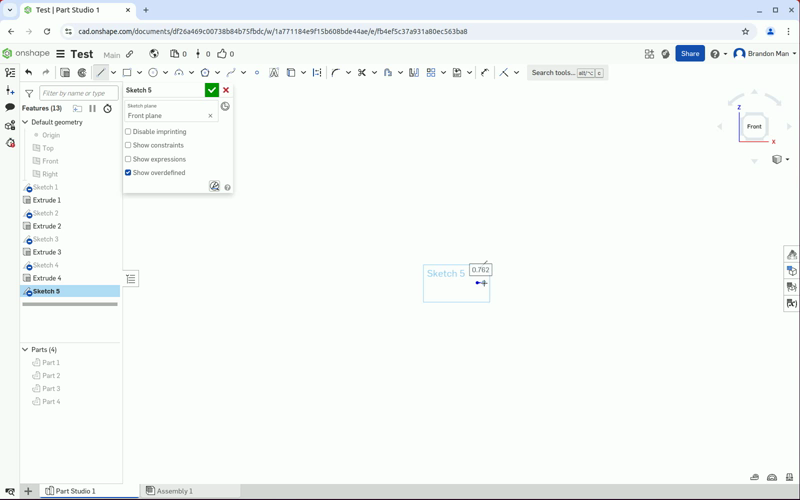
mouse_move(514, 282)
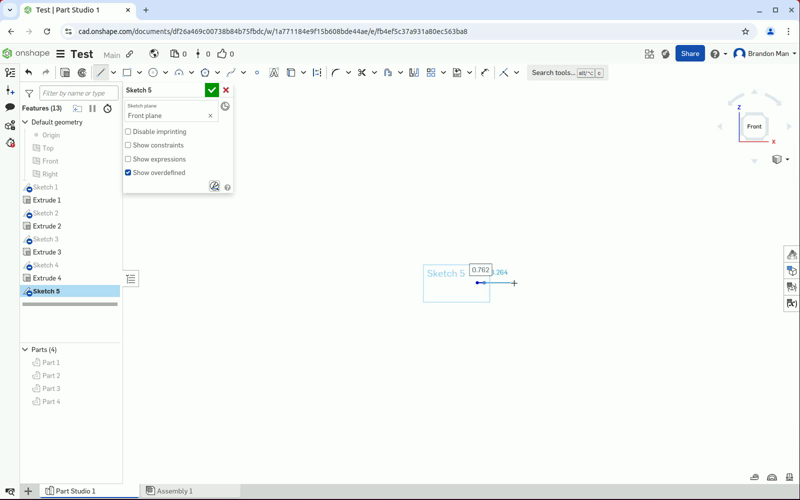
mouse_move(484, 281)
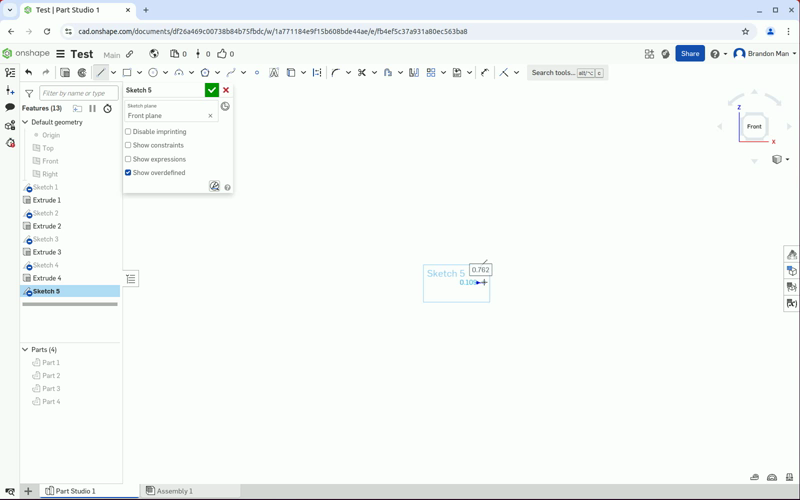
scroll(6)
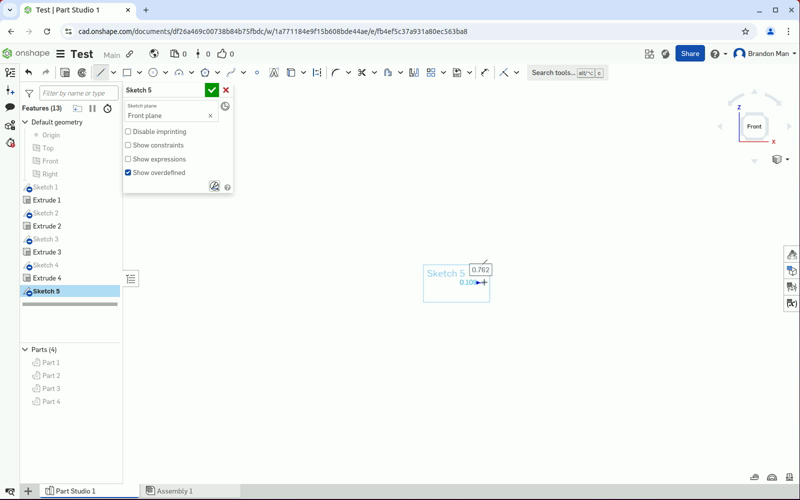
scroll(6)
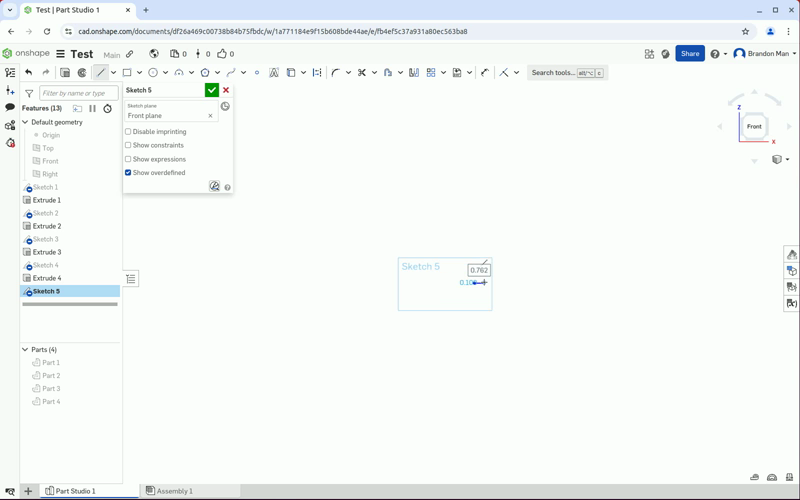
scroll(6)
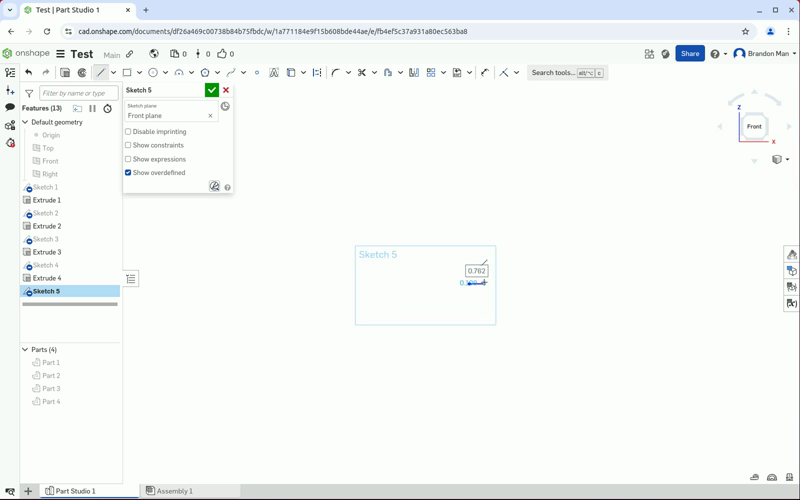
scroll(6)
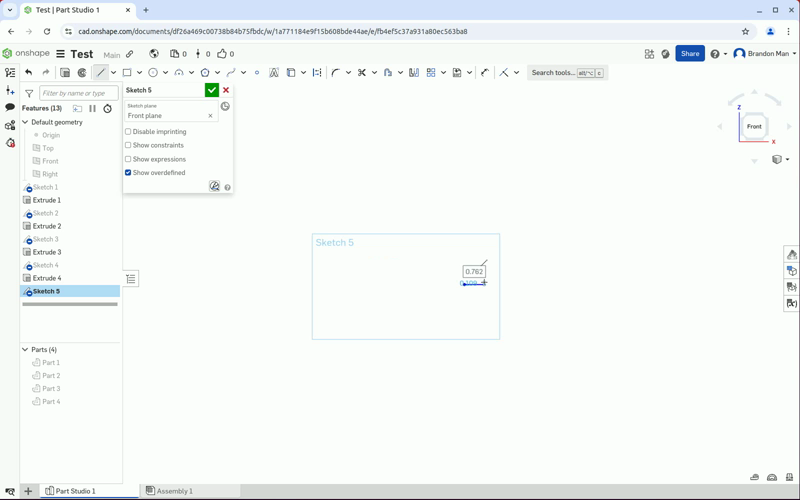
scroll(6)
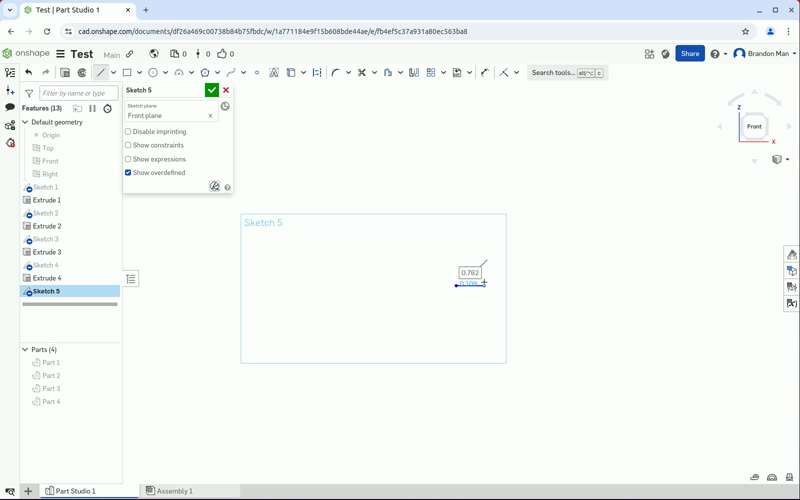
scroll(6)
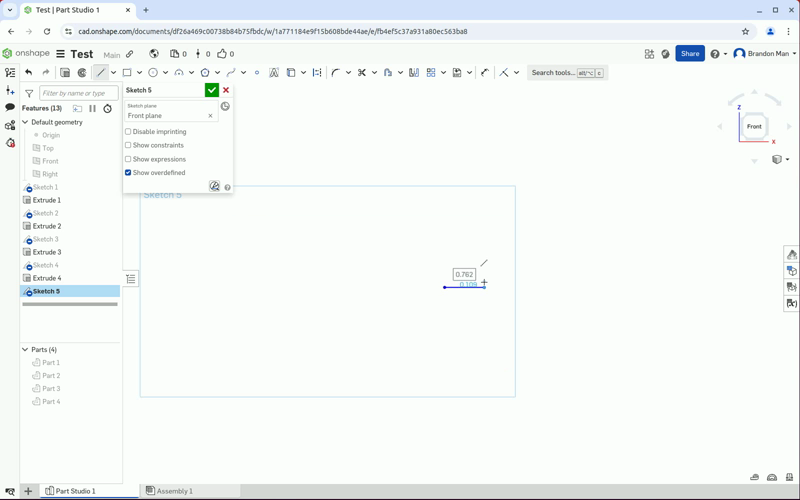
scroll(6)
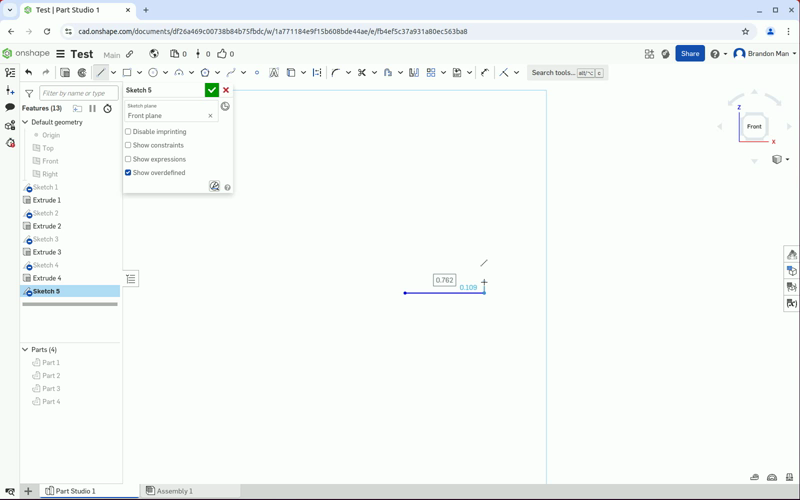
click(484, 281)
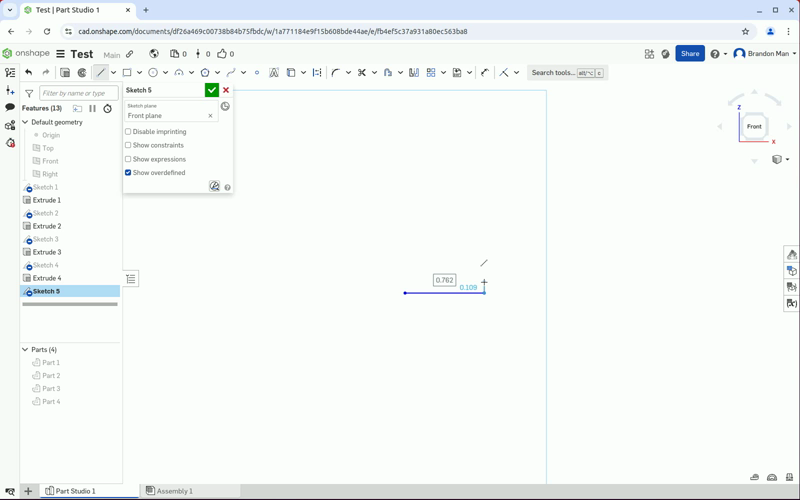
scroll(-6)
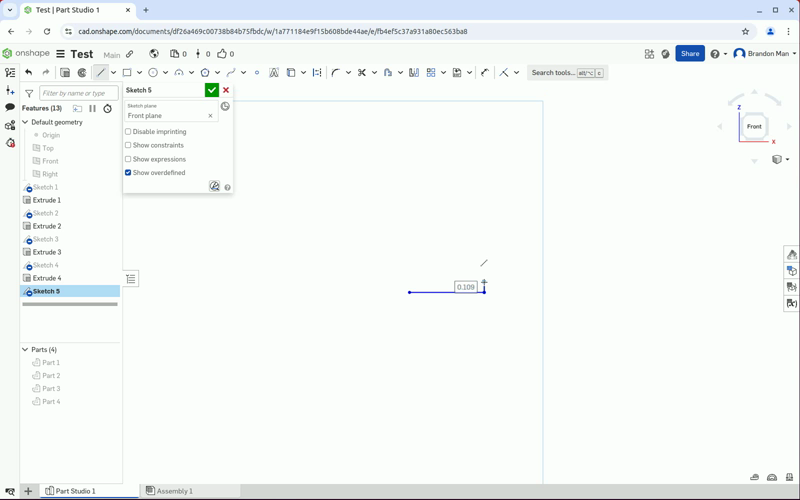
scroll(-6)
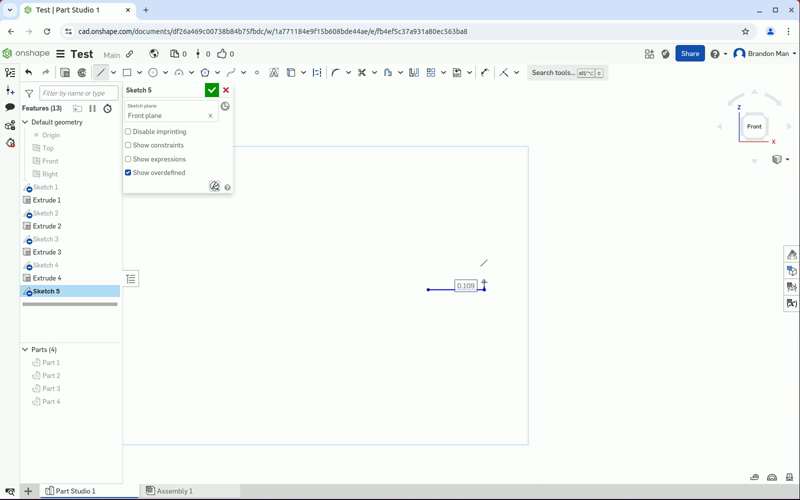
scroll(-6)
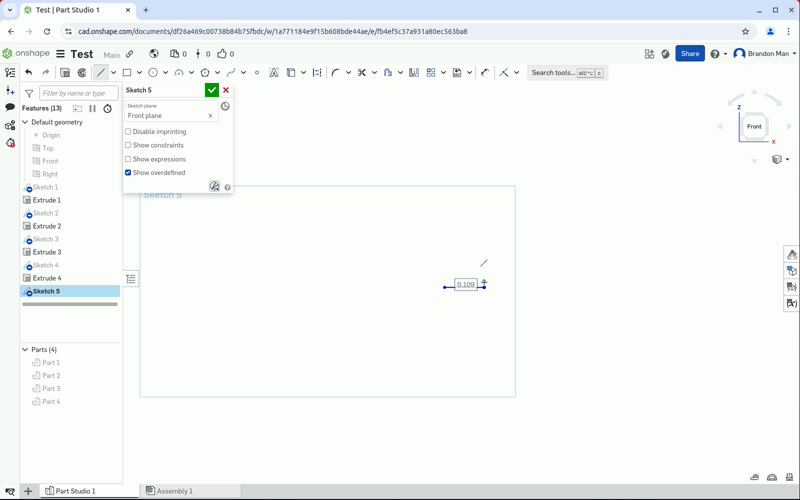
scroll(-6)
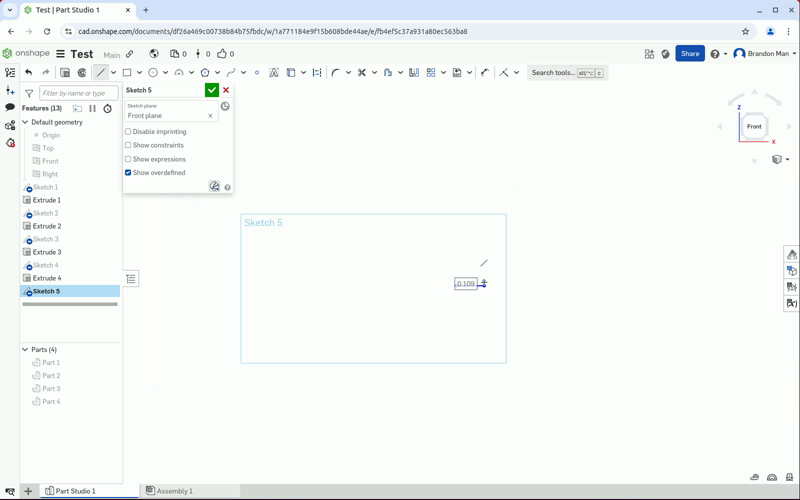
scroll(-6)
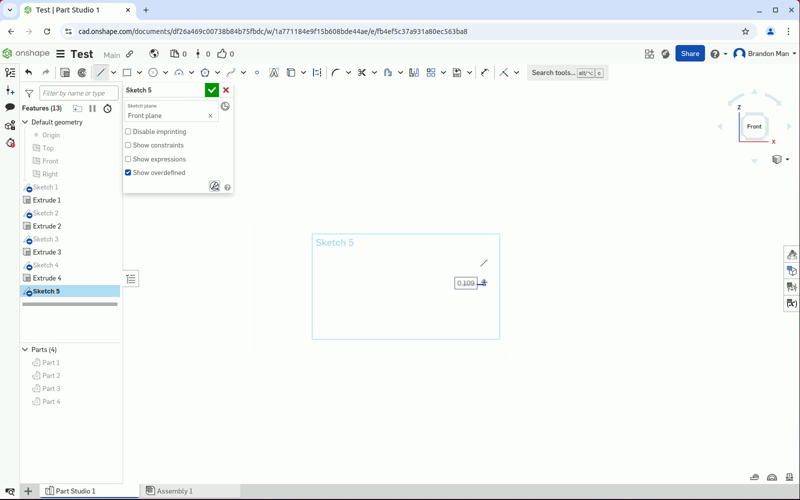
scroll(-6)
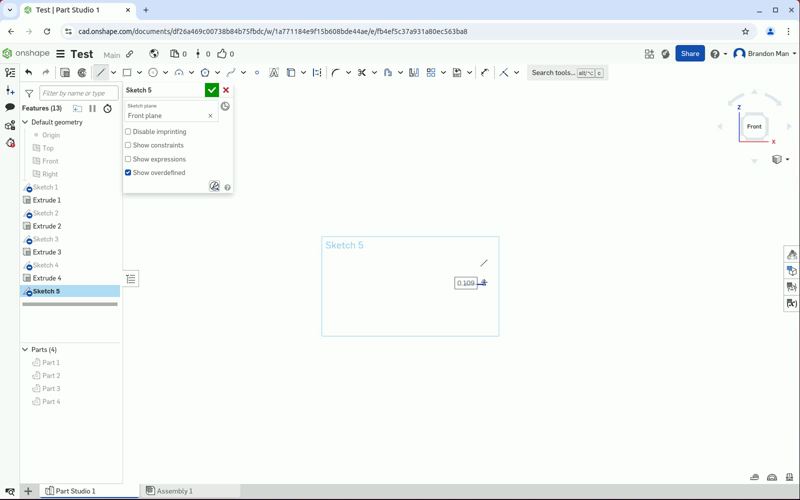
scroll(-6)
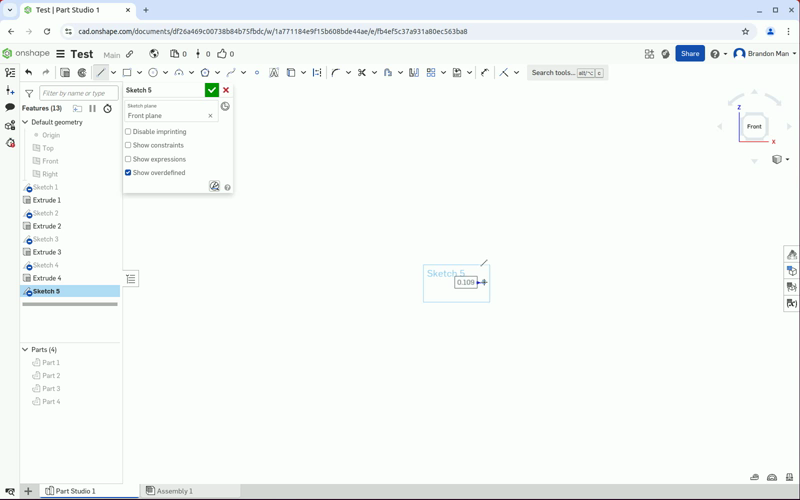
key_up(shift)
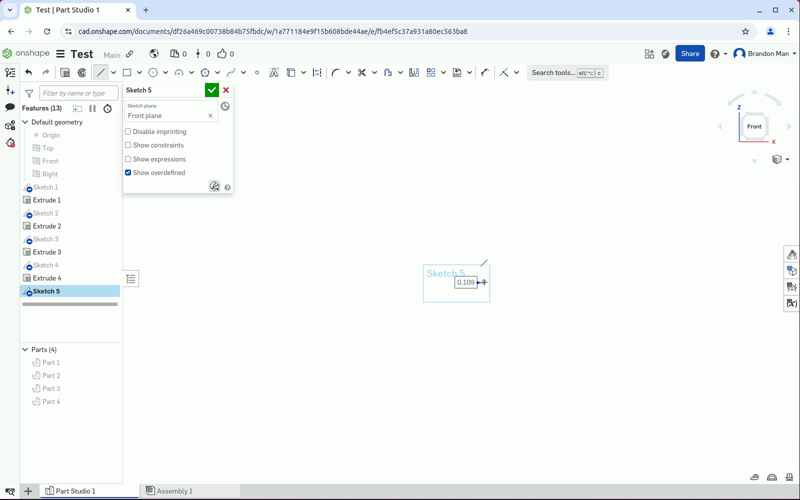
key_down(shift)
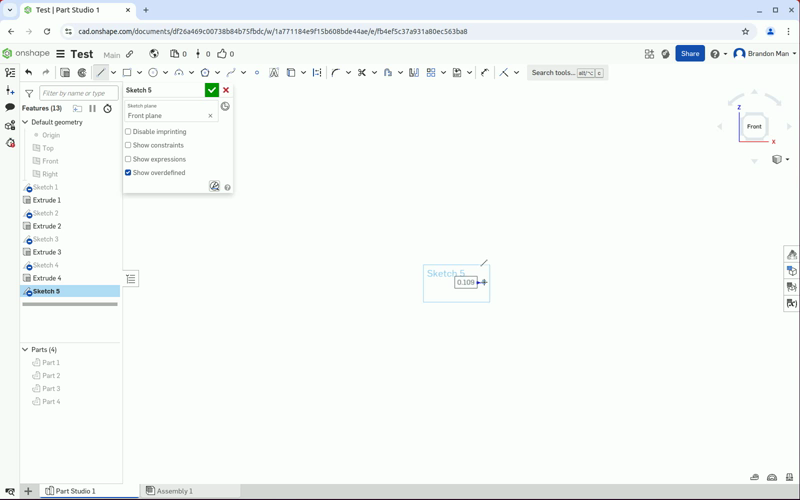
mouse_move(514, 281)
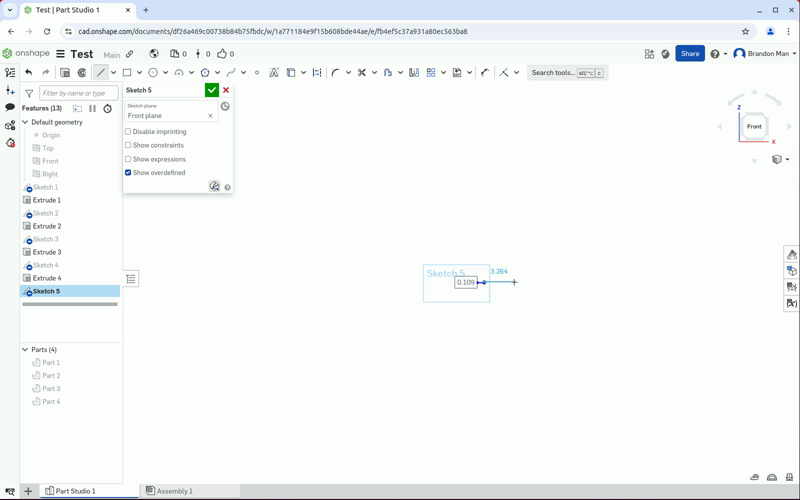
mouse_move(477, 281)
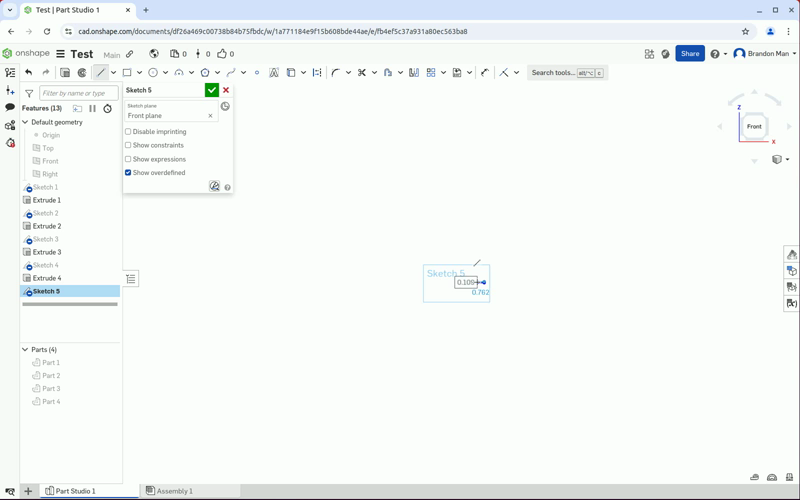
scroll(6)
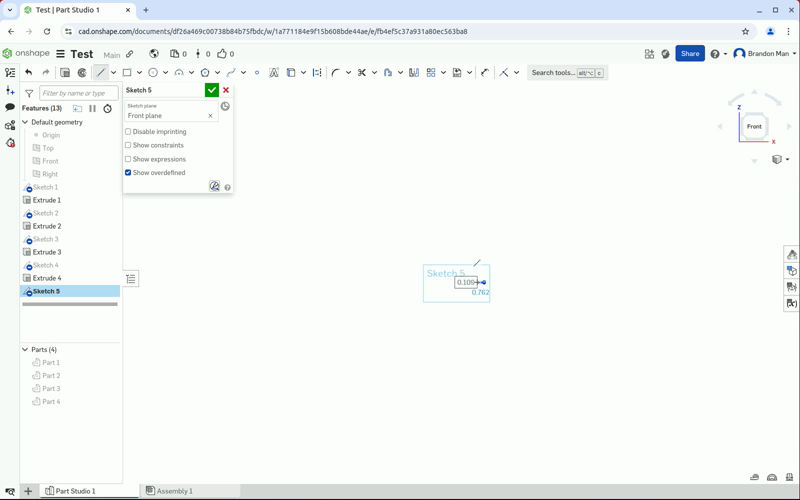
scroll(6)
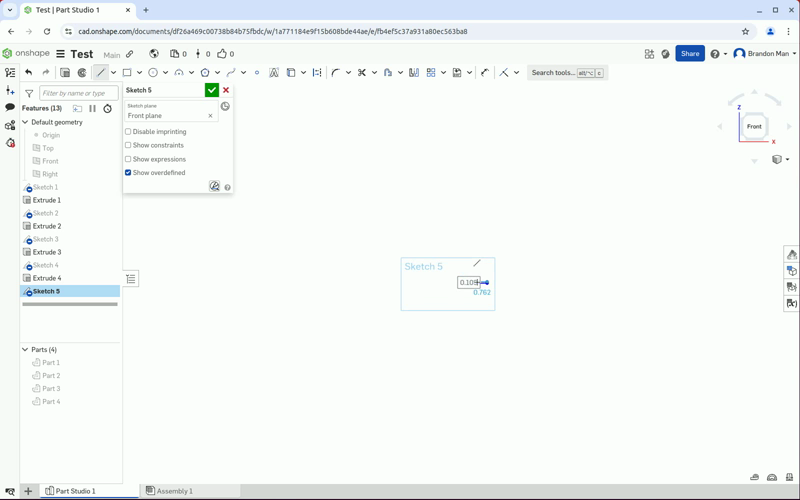
scroll(6)
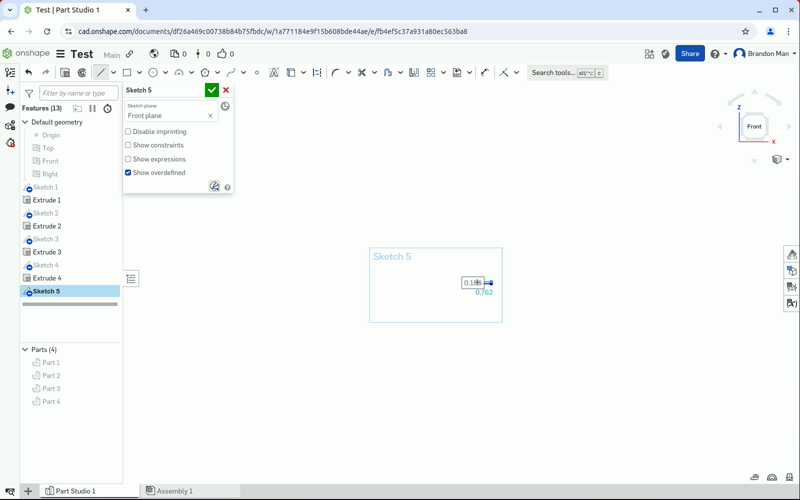
scroll(6)
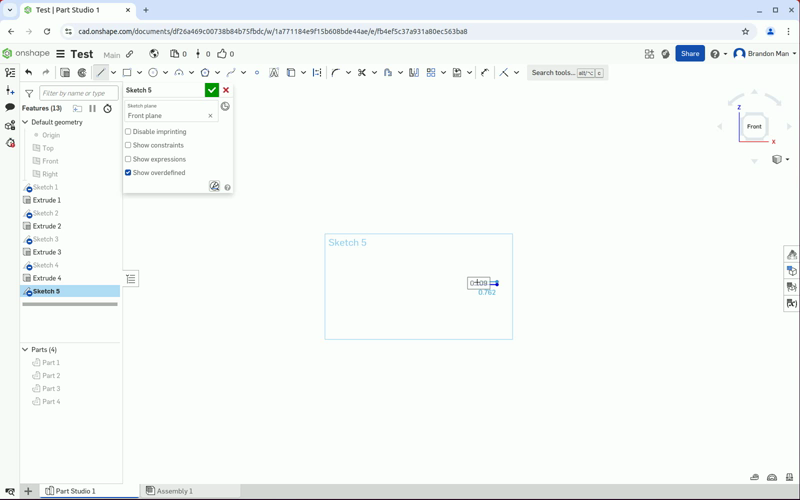
scroll(6)
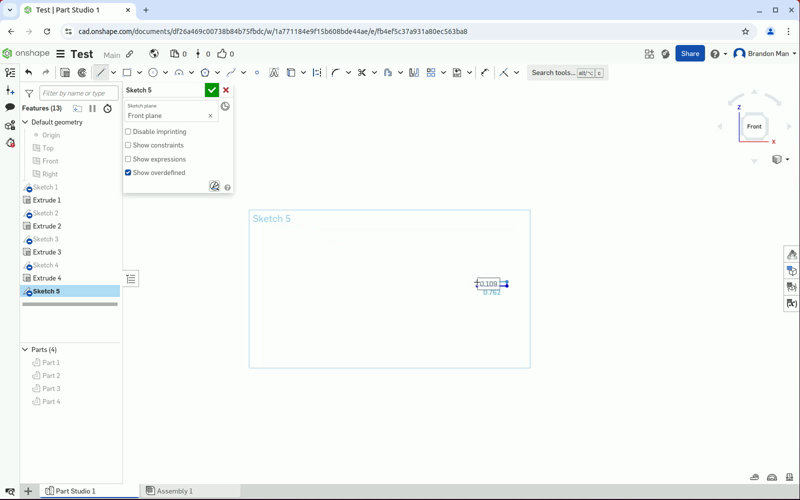
scroll(6)
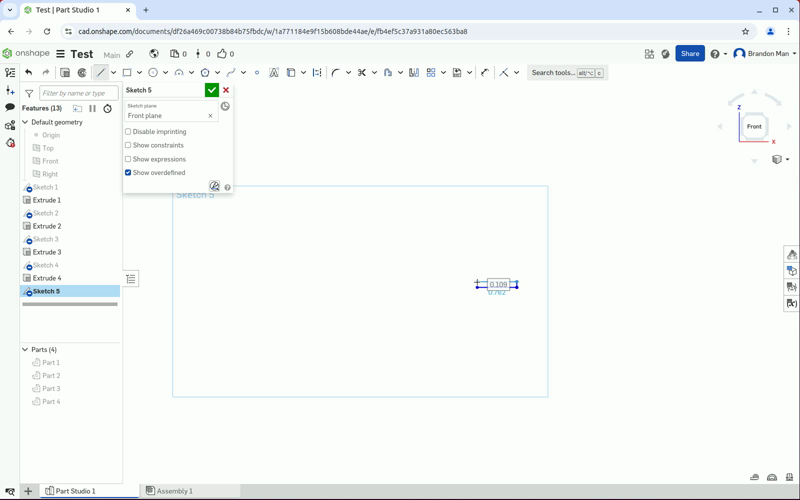
scroll(6)
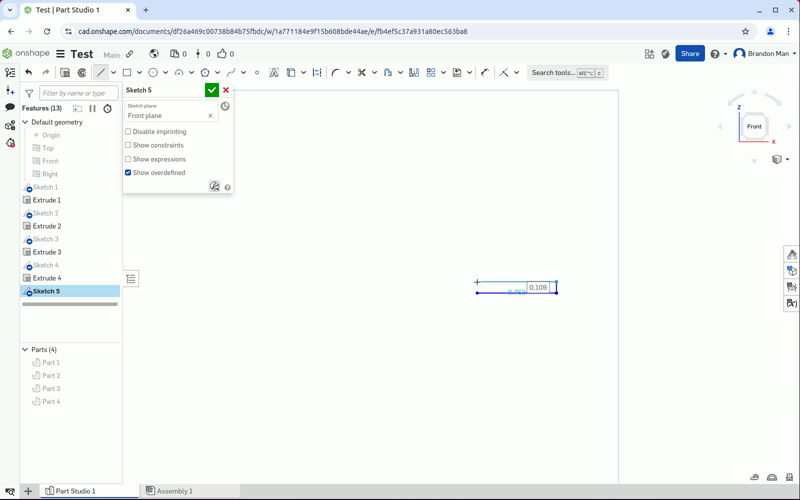
click(477, 281)
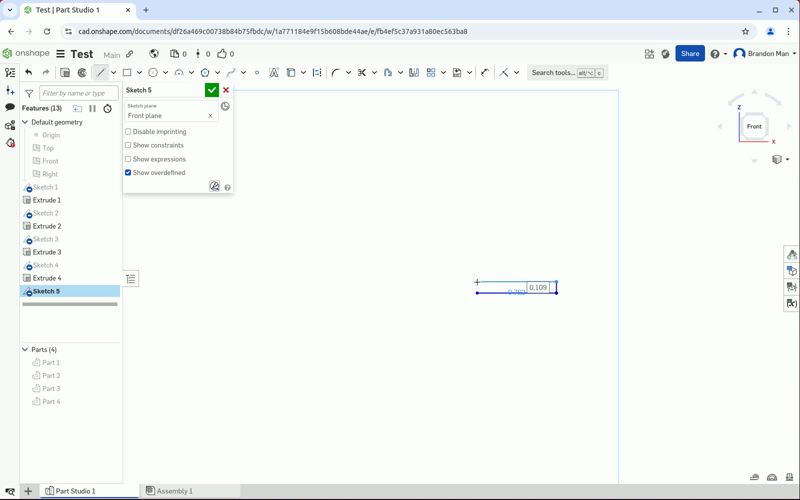
scroll(-6)
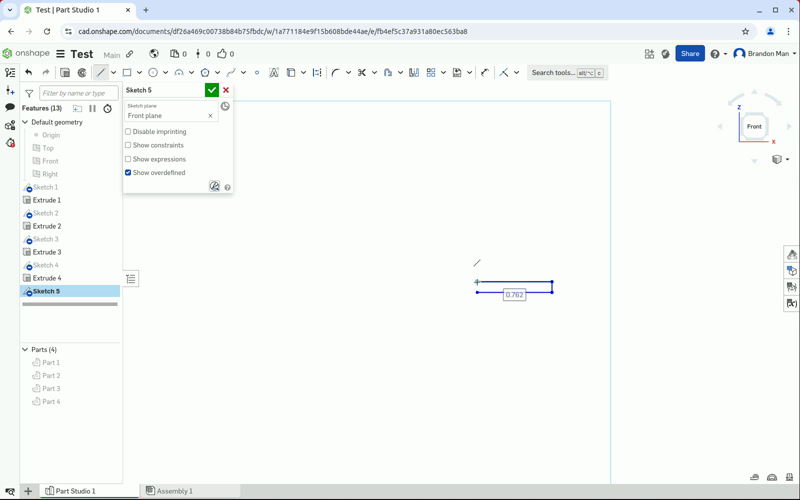
scroll(-6)
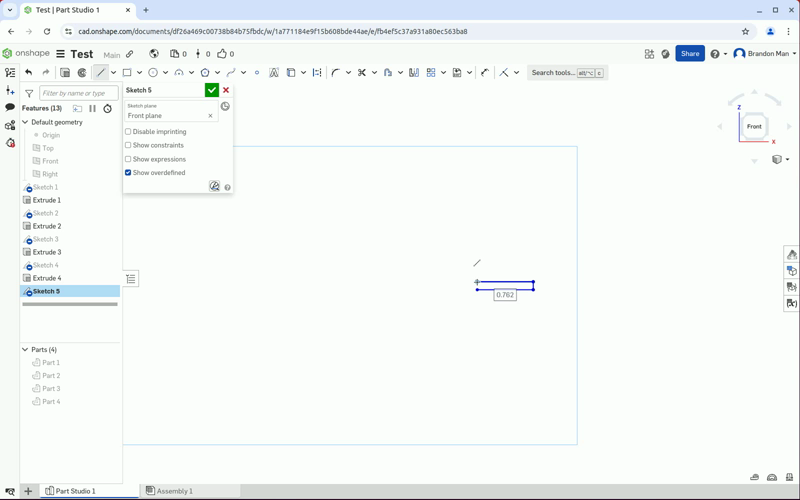
scroll(-6)
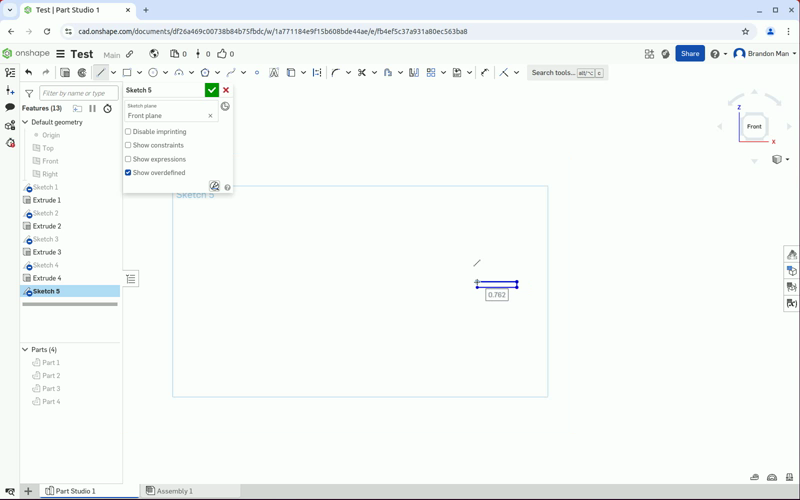
scroll(-6)
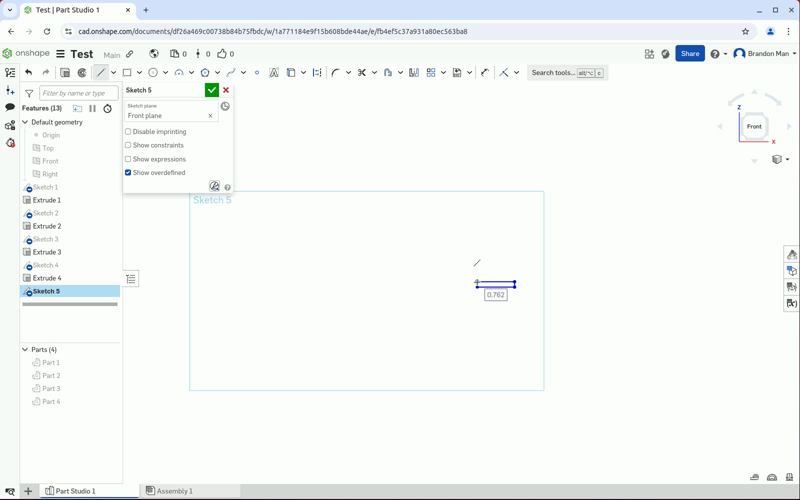
scroll(-6)
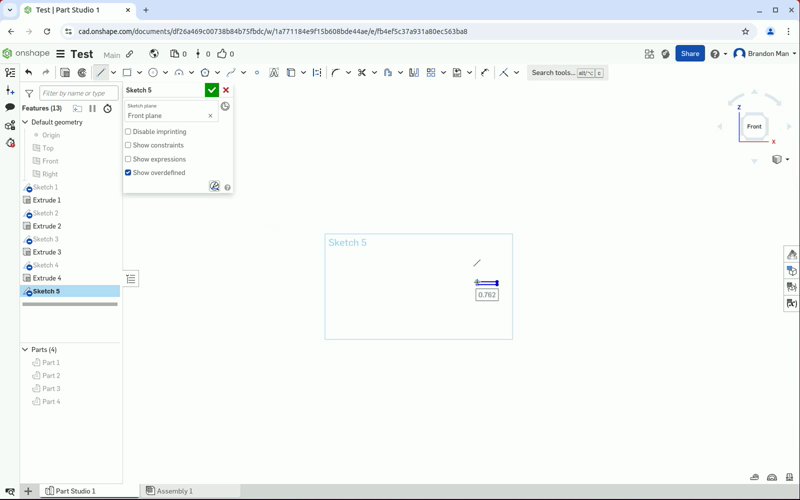
scroll(-6)
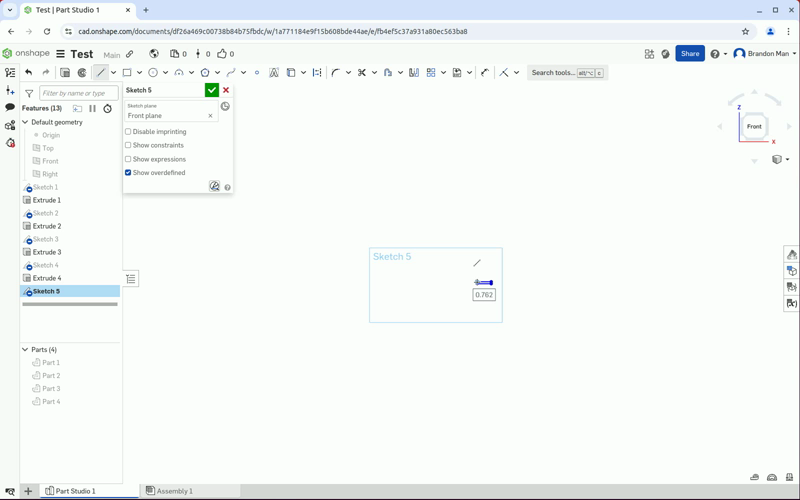
scroll(-6)
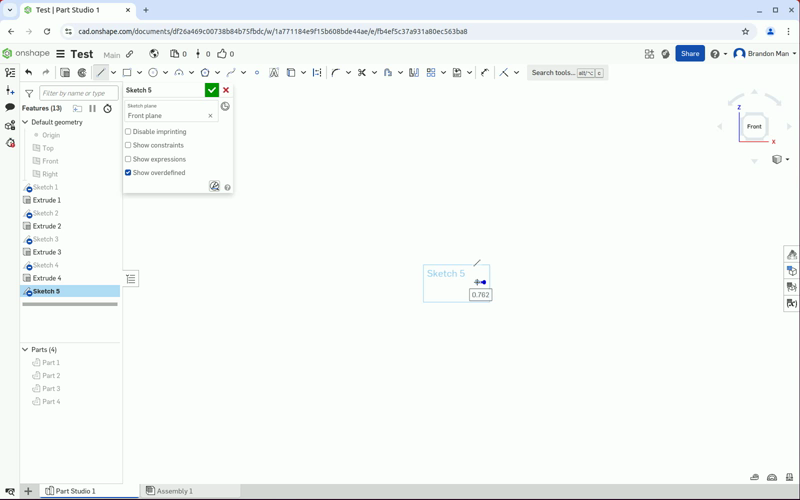
key_up(shift)
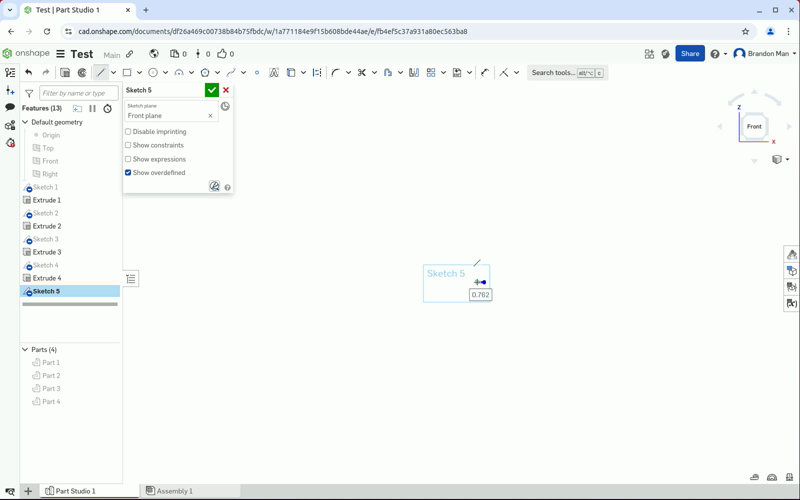
mouse_move(507, 281)
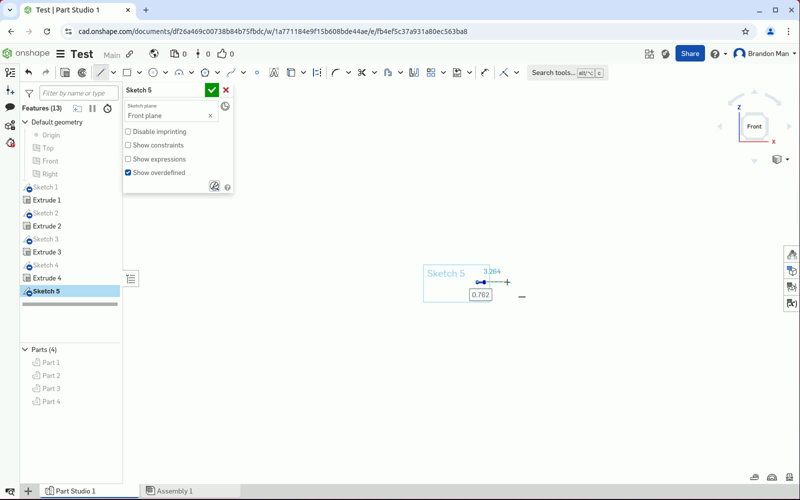
key_down(shift)
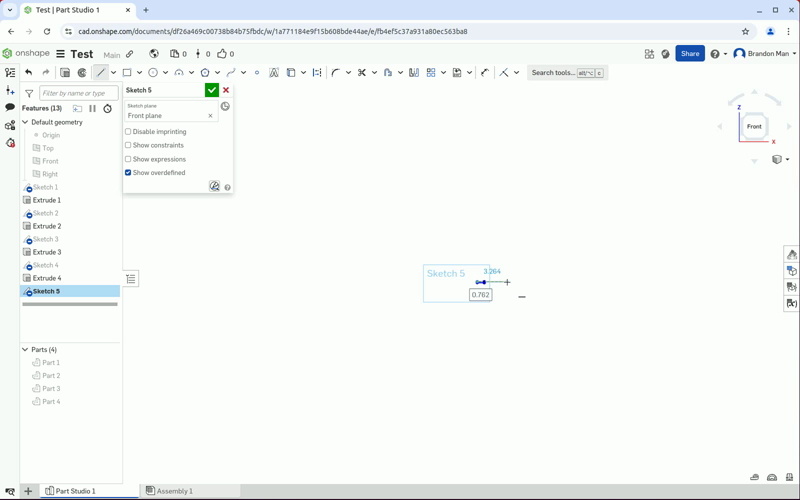
mouse_move(477, 282)
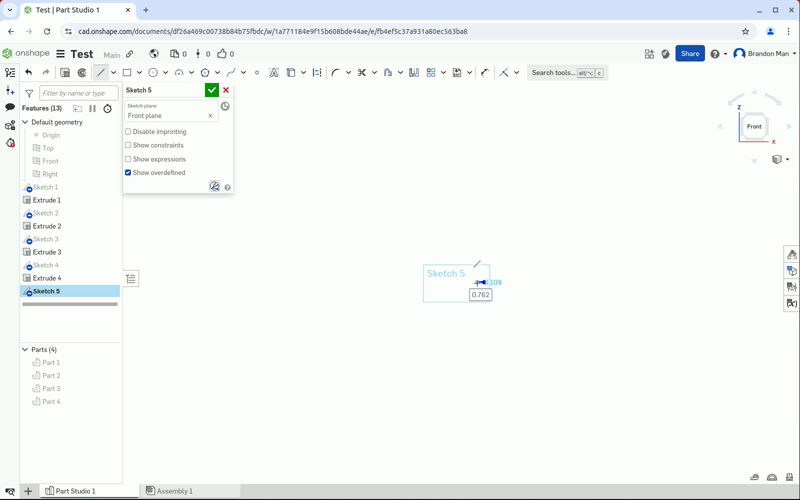
scroll(6)
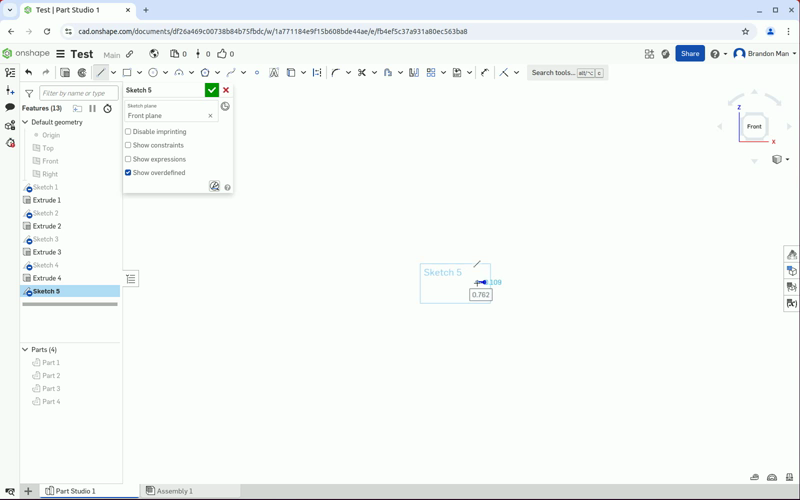
scroll(6)
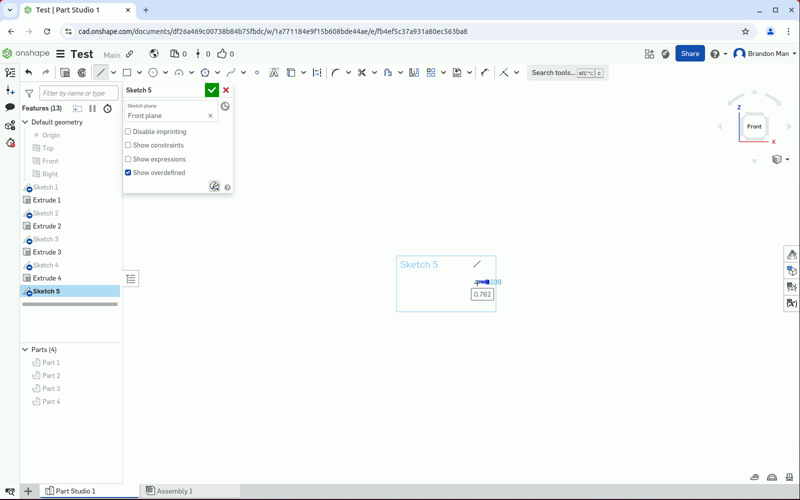
scroll(6)
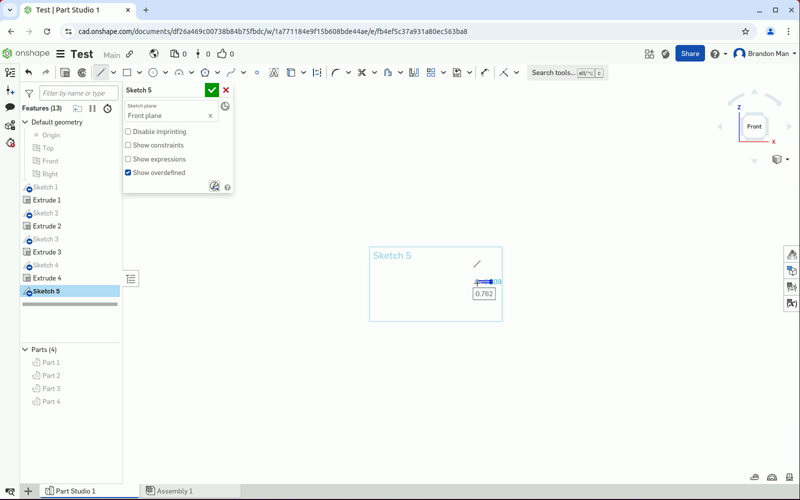
scroll(6)
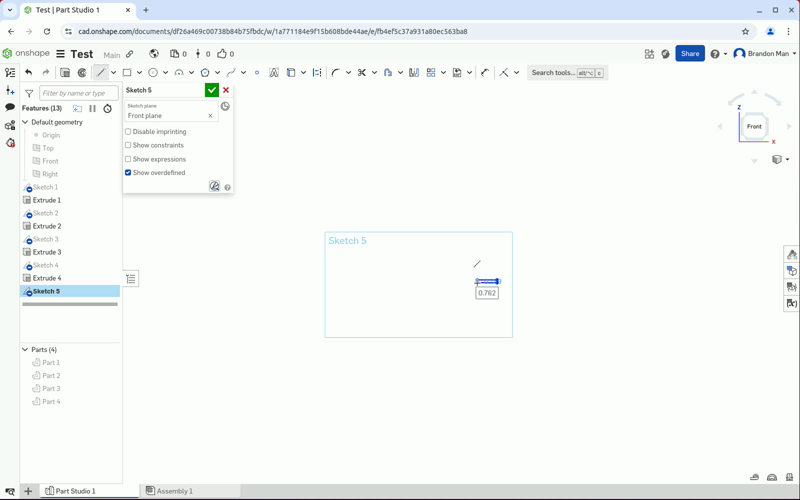
scroll(6)
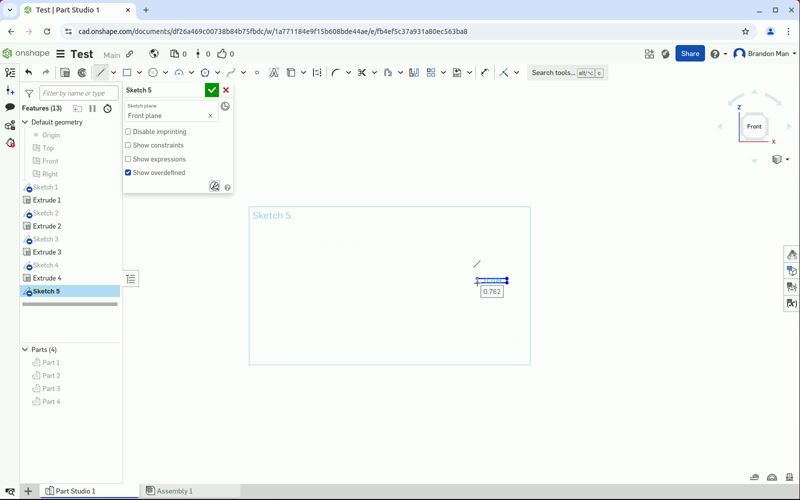
scroll(6)
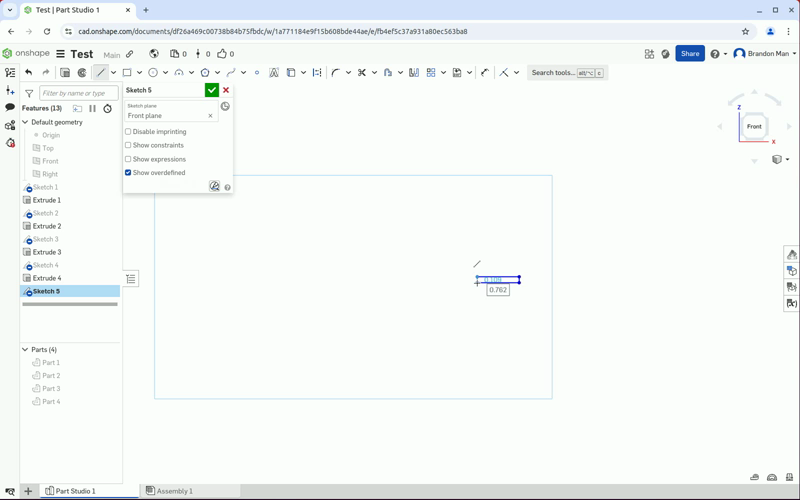
scroll(6)
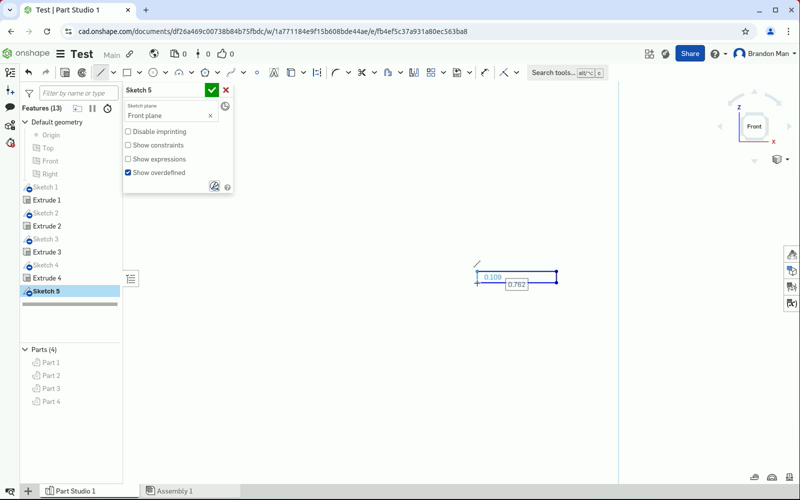
key_up(shift)
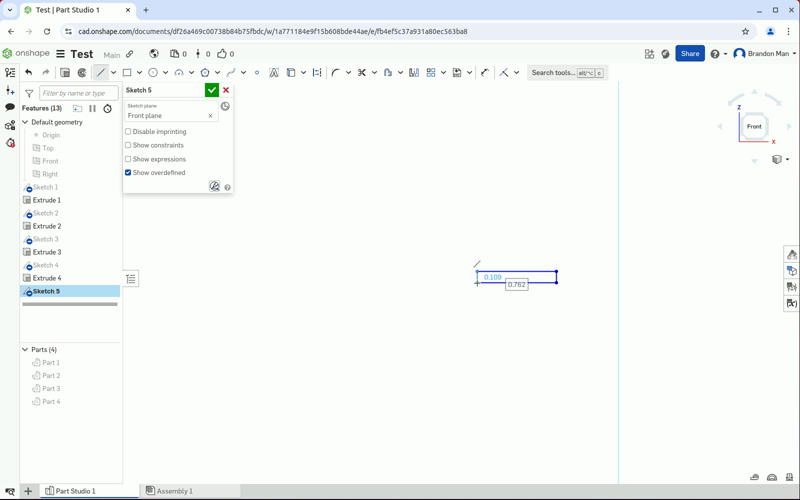
click(477, 282)
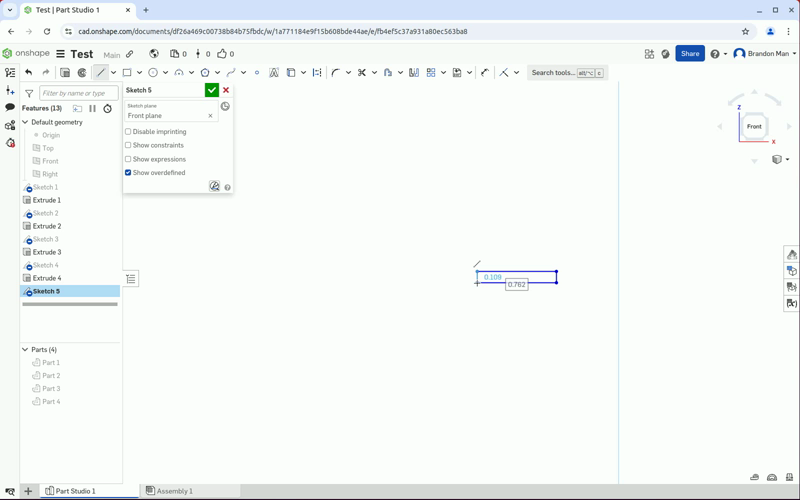
scroll(-6)
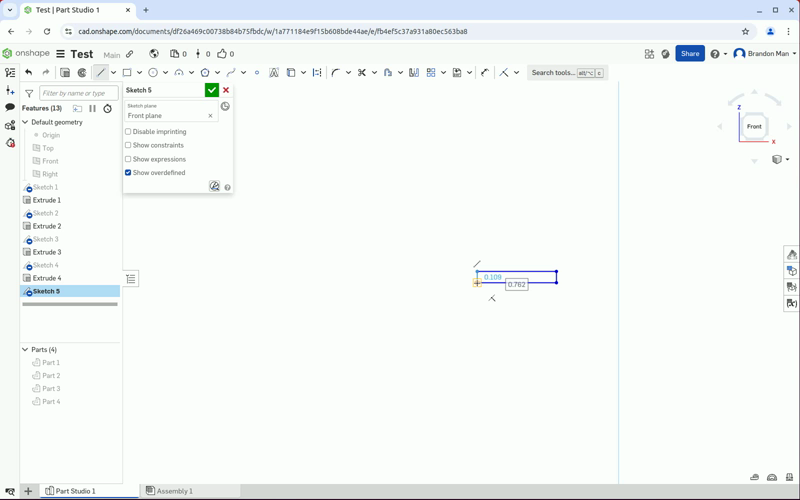
scroll(-6)
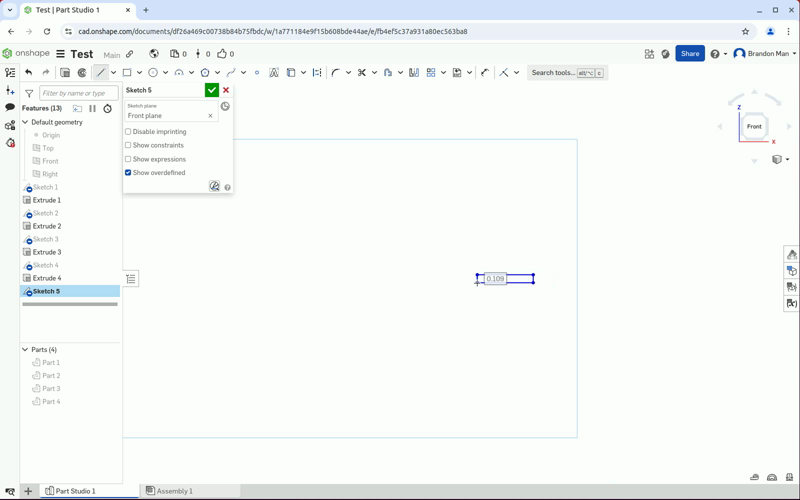
scroll(-6)
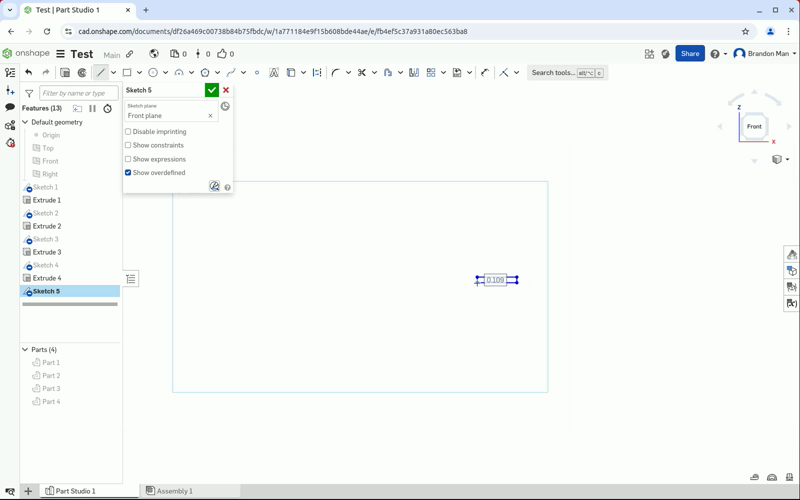
scroll(-6)
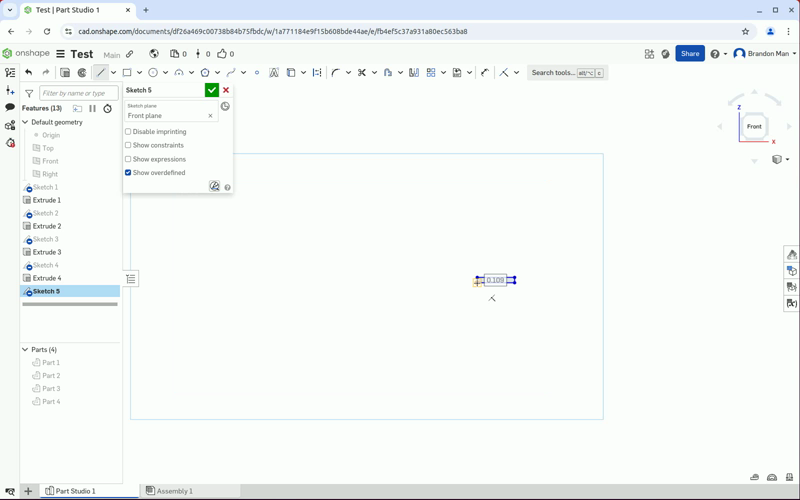
scroll(-6)
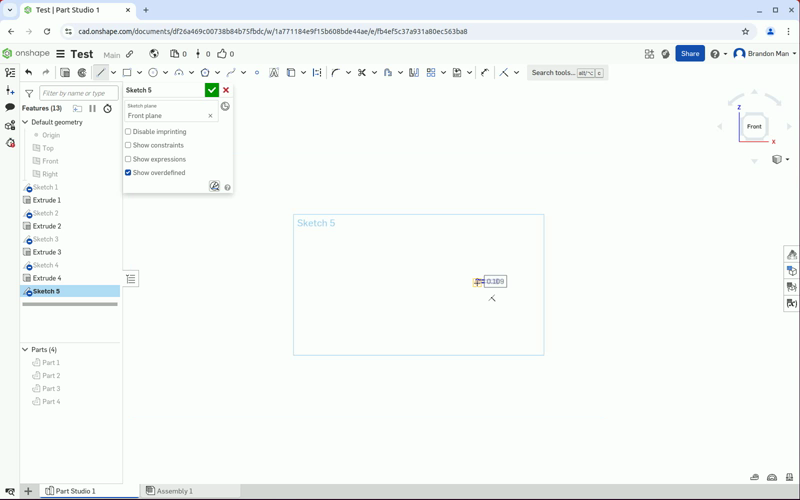
scroll(-6)
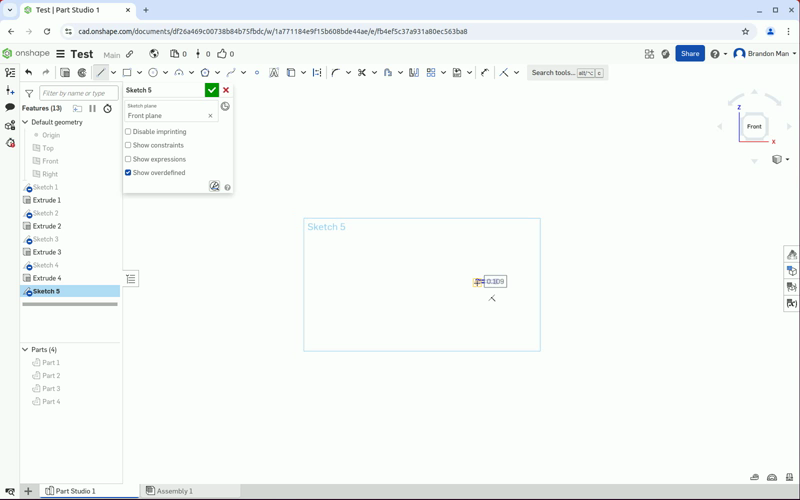
scroll(-6)
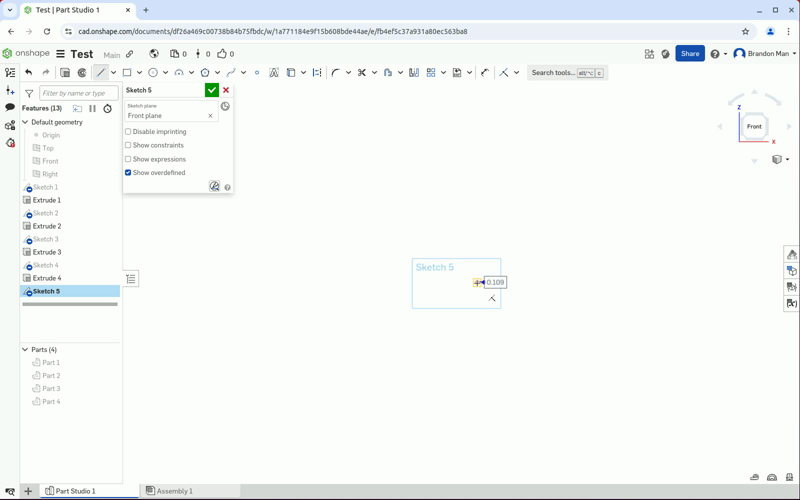
key(esc)
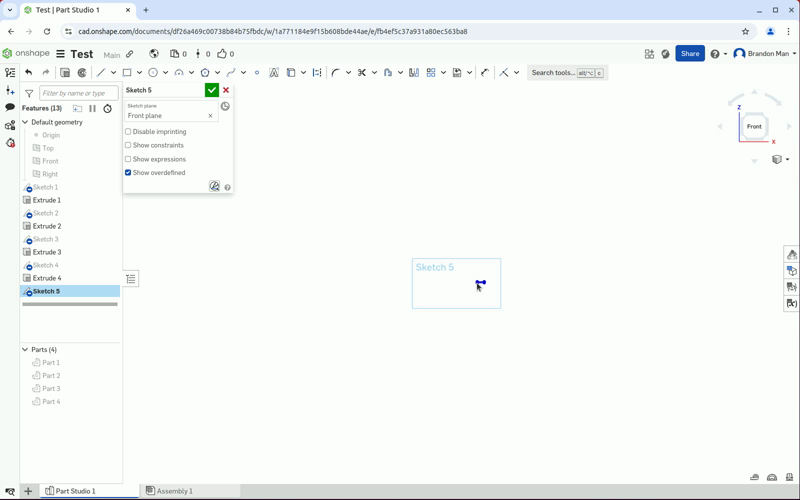
mouse_move(477, 282)
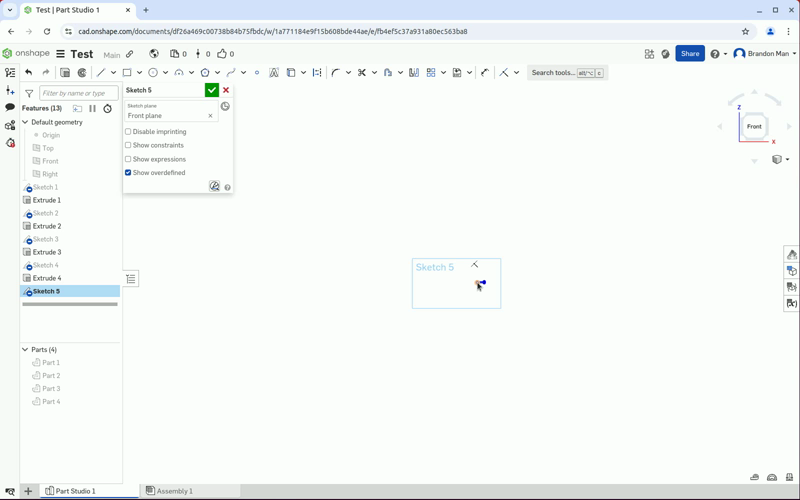
scroll(6)
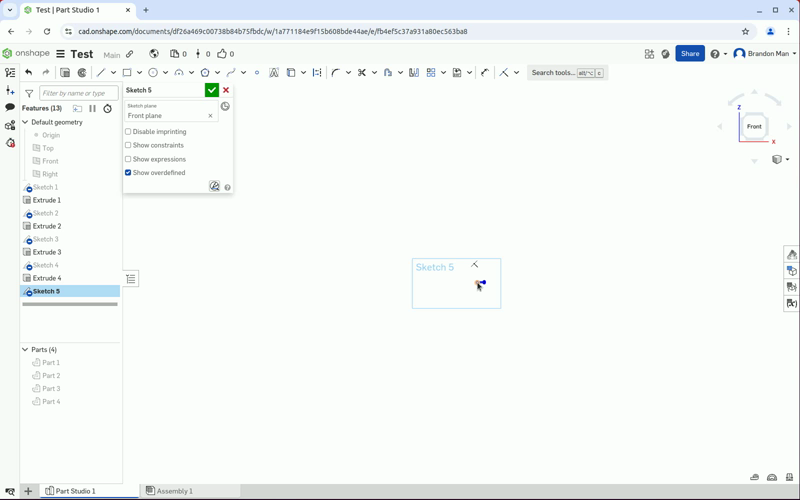
scroll(6)
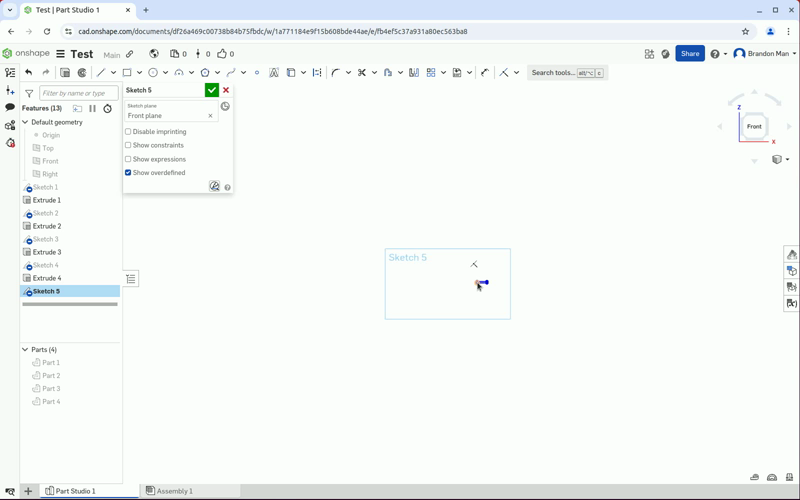
scroll(6)
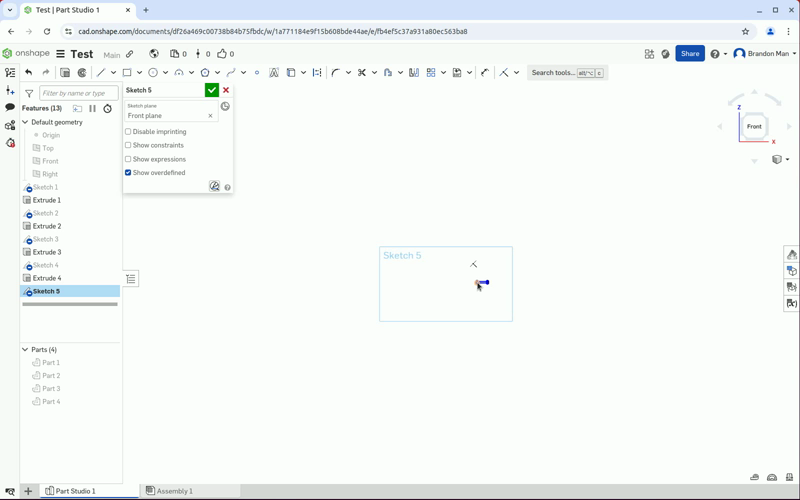
scroll(6)
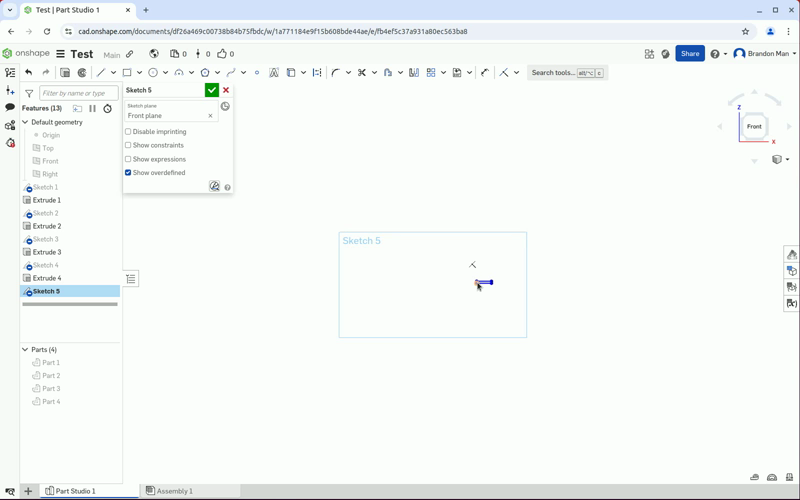
scroll(6)
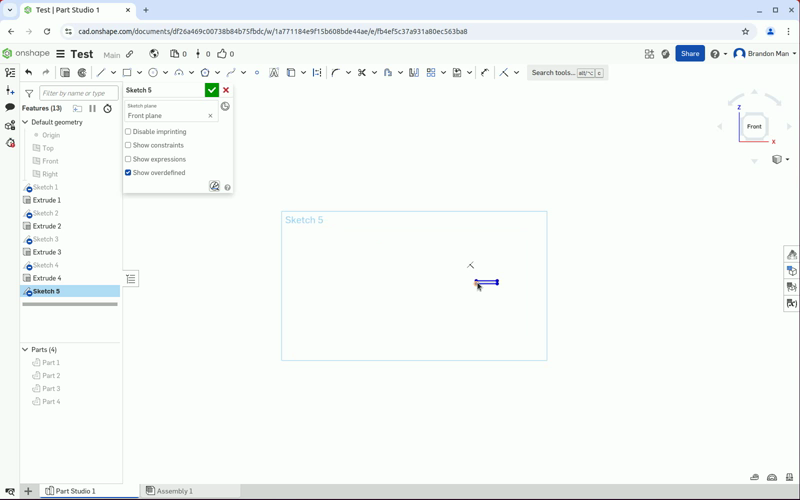
scroll(6)
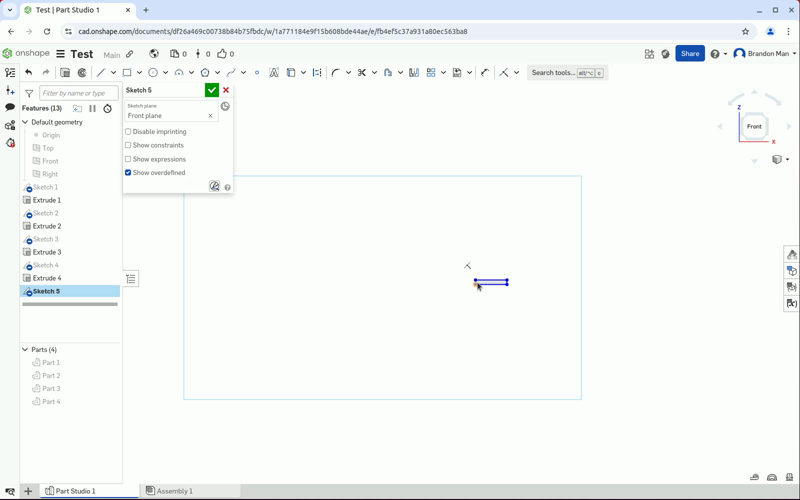
scroll(6)
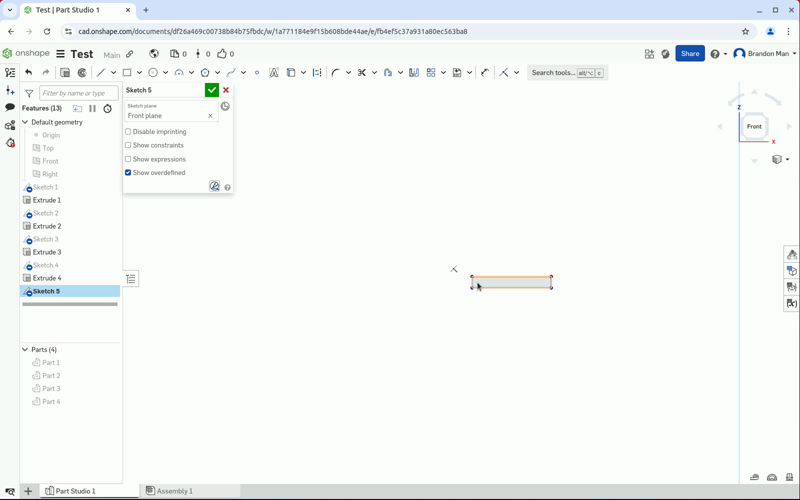
click(477, 282)
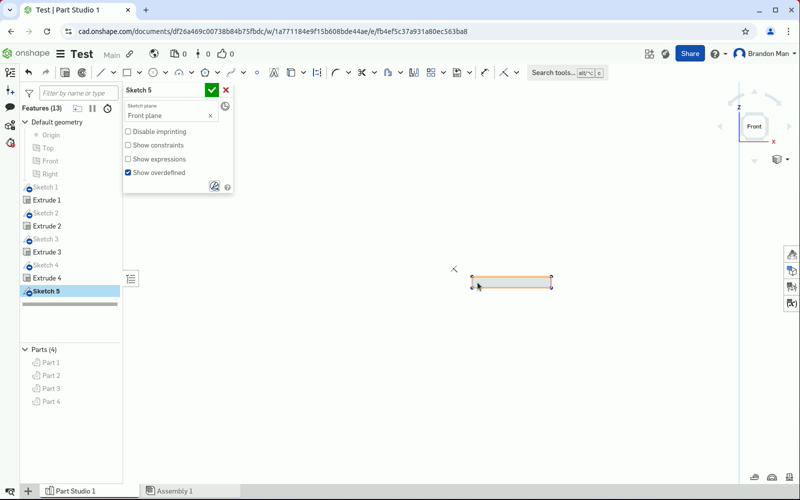
scroll(-6)
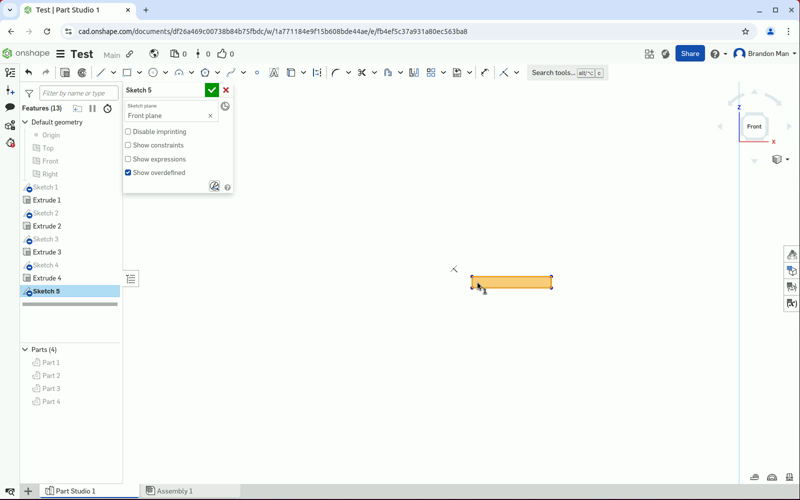
scroll(-6)
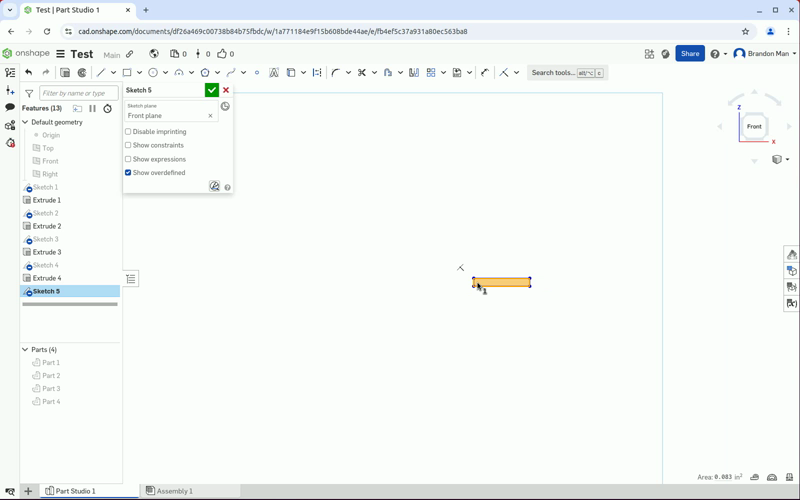
scroll(-6)
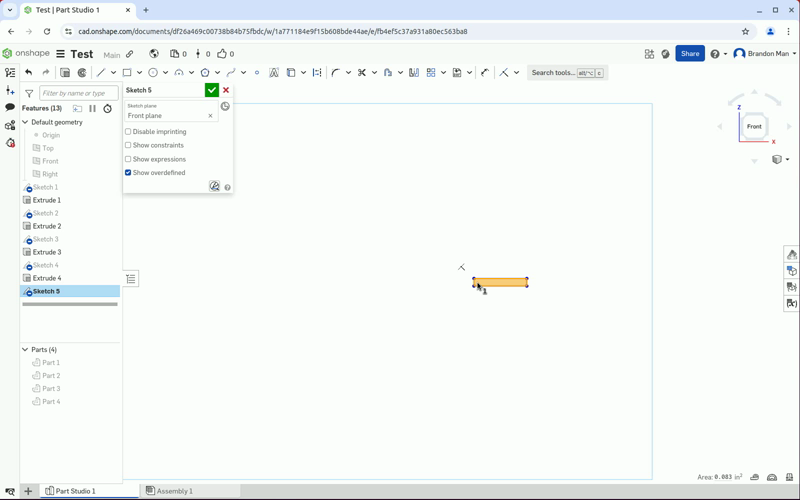
scroll(-6)
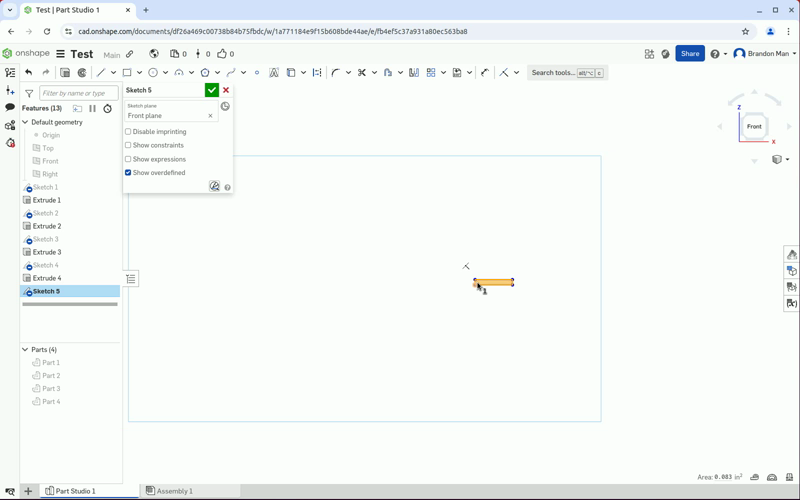
scroll(-6)
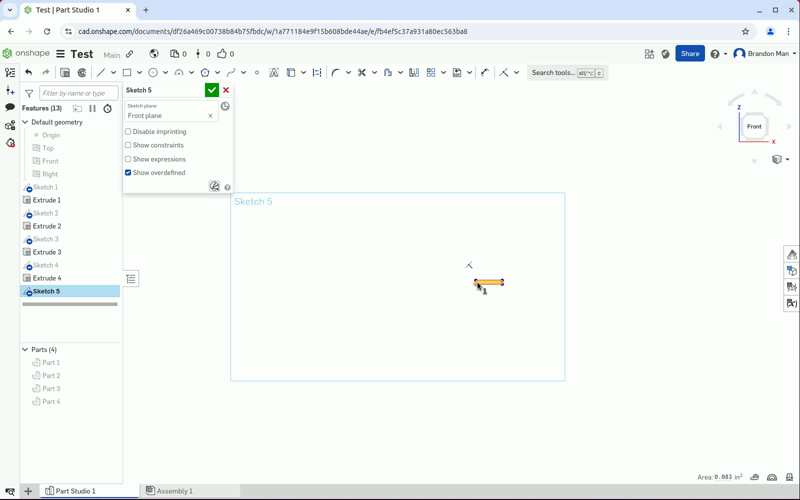
scroll(-6)
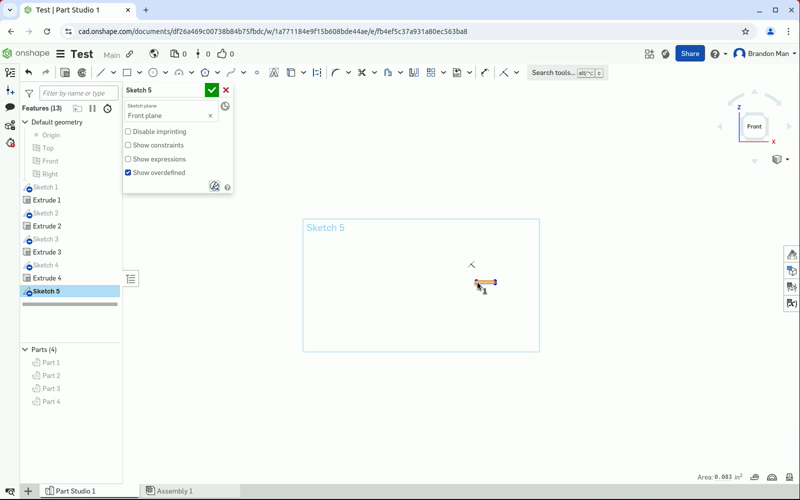
scroll(-6)
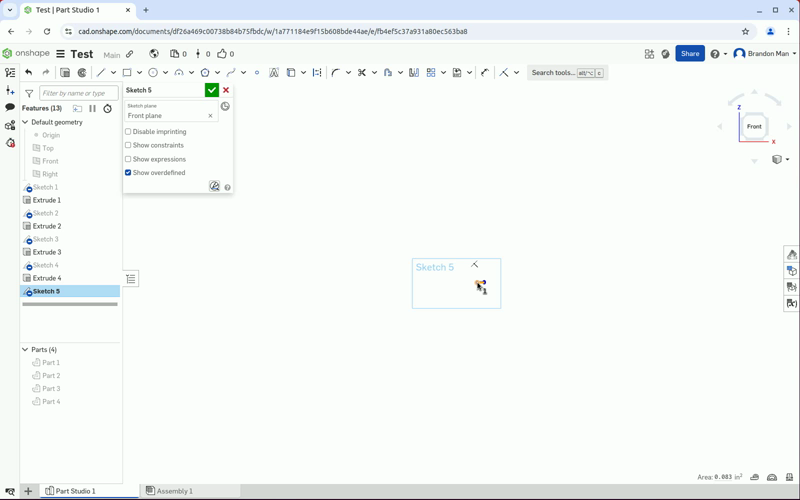
mouse_move(73, 352)
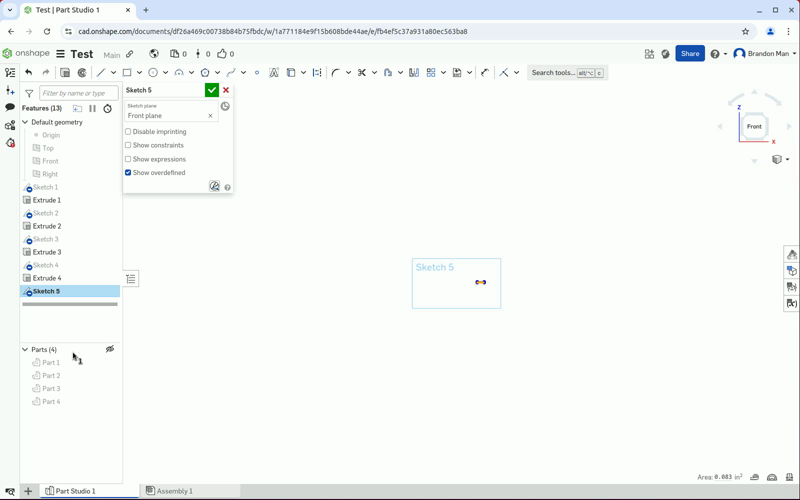
key(shift+y)
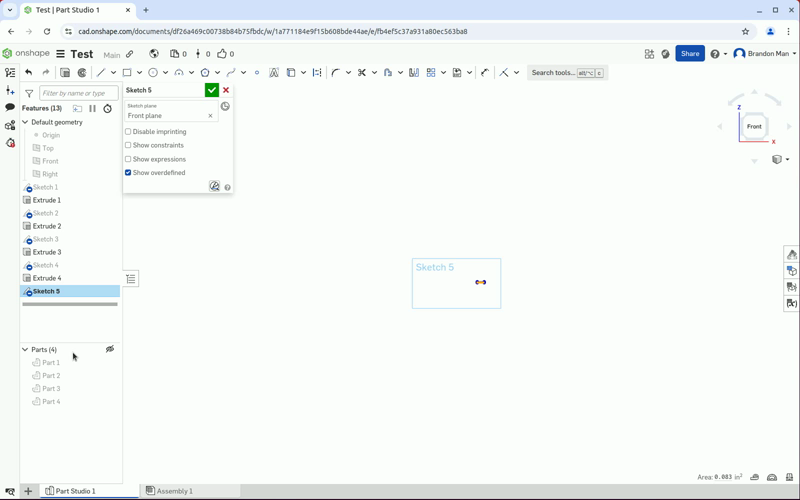
key(shift+e)
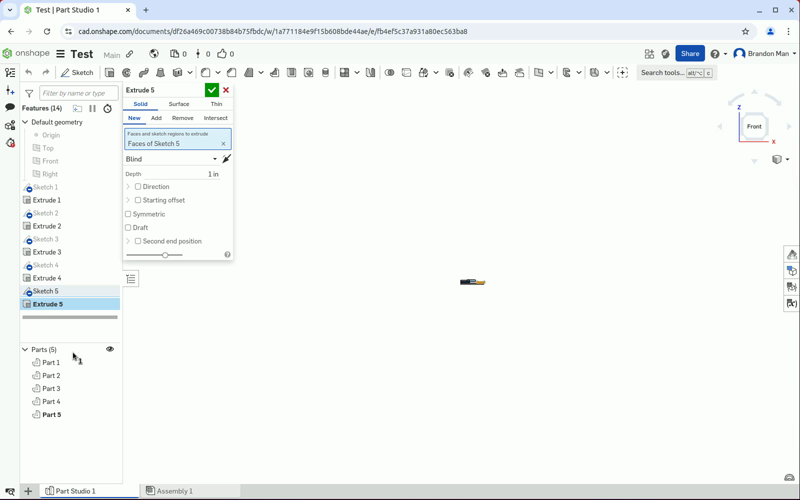
mouse_move(143, 106)
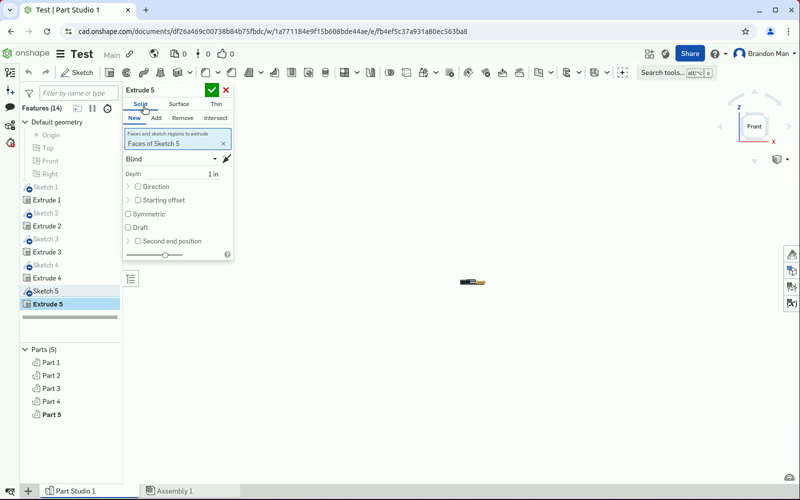
click(143, 106)
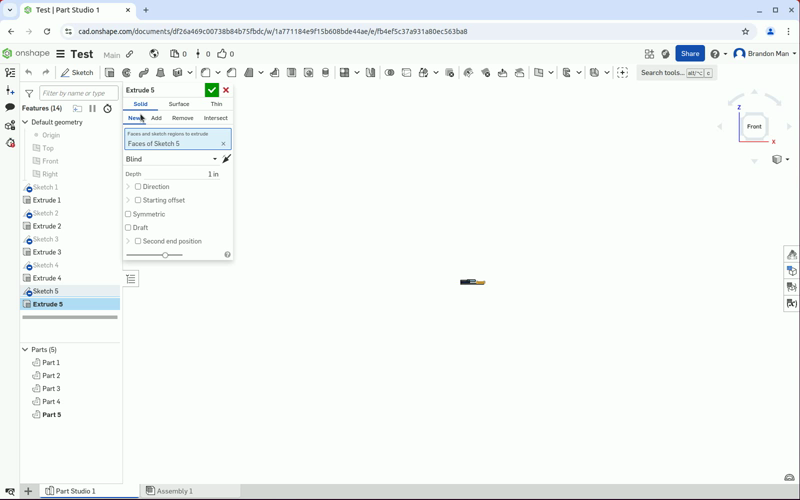
mouse_move(137, 120)
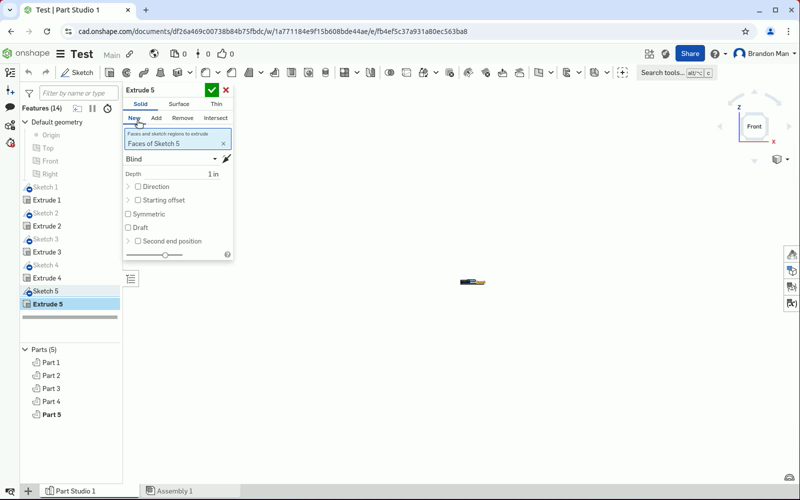
click(137, 120)
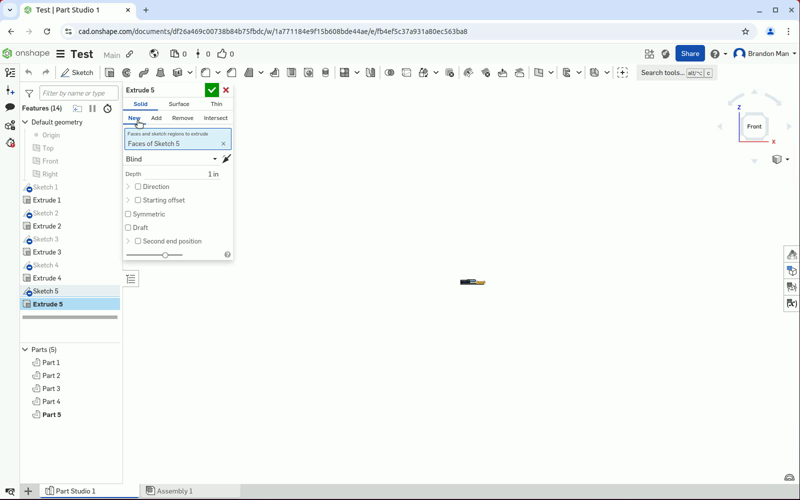
key(tab, 4)
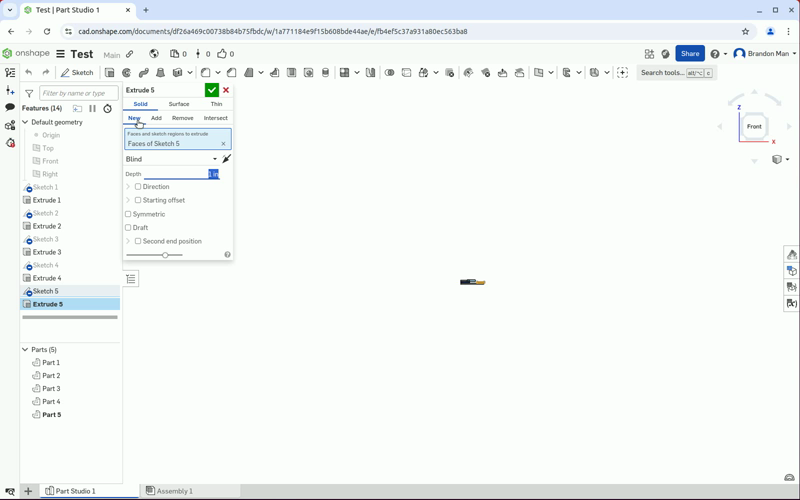
text(23.108)
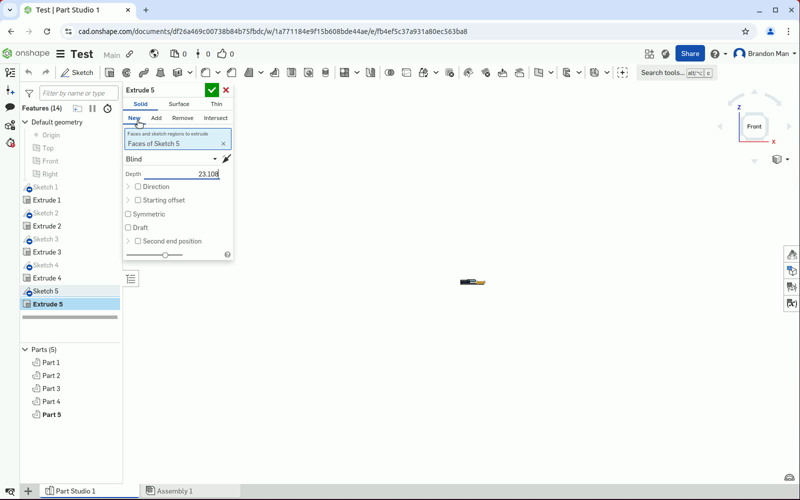
key(enter)
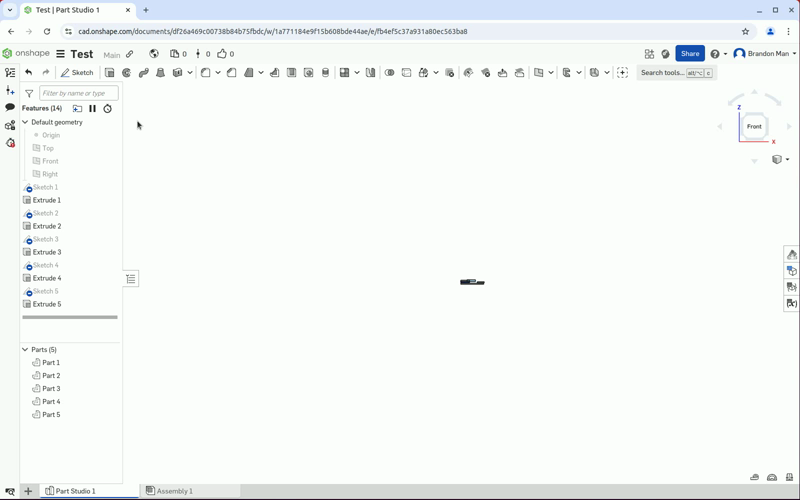
key(shift+h)
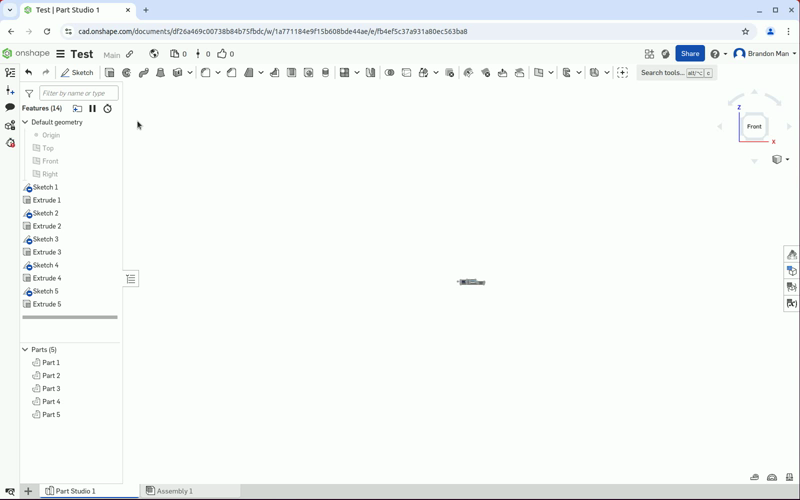
key(shift+h)
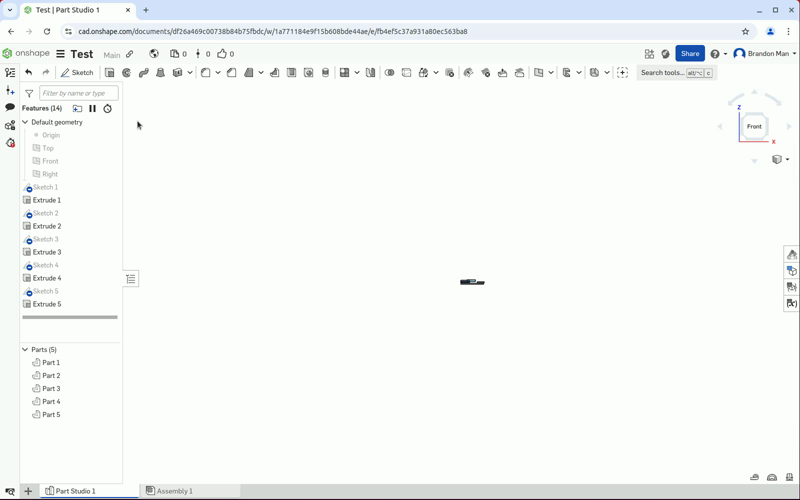
mouse_move(73, 189)
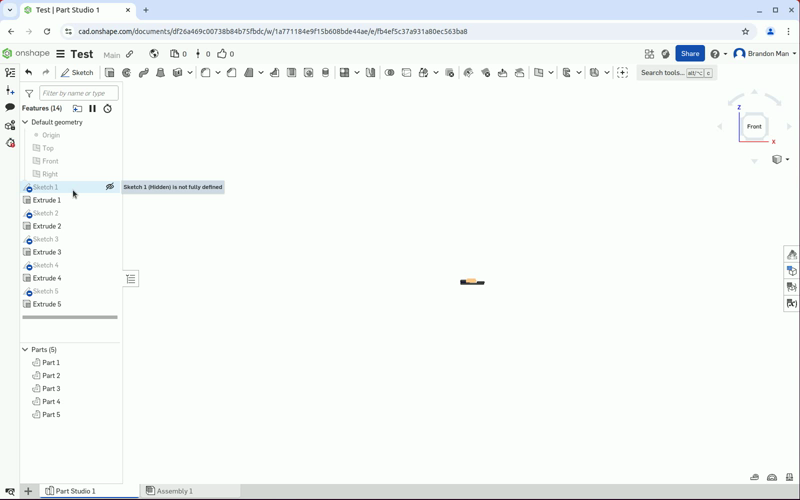
click(73, 189)
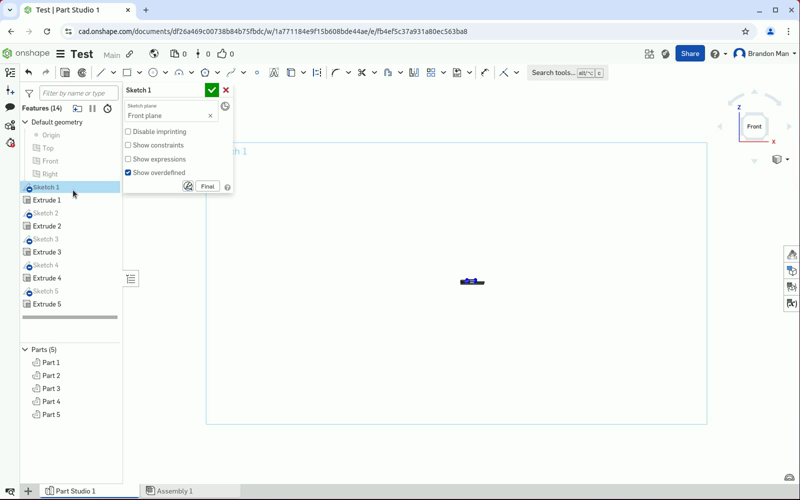
mouse_move(229, 92)
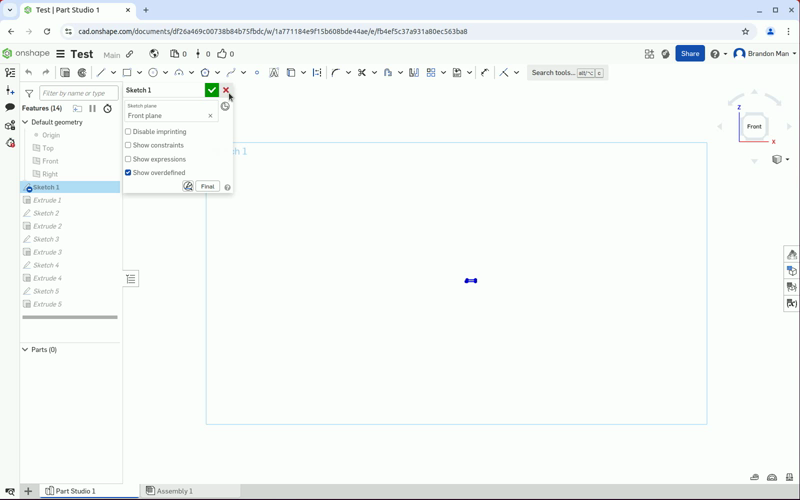
click(229, 92)
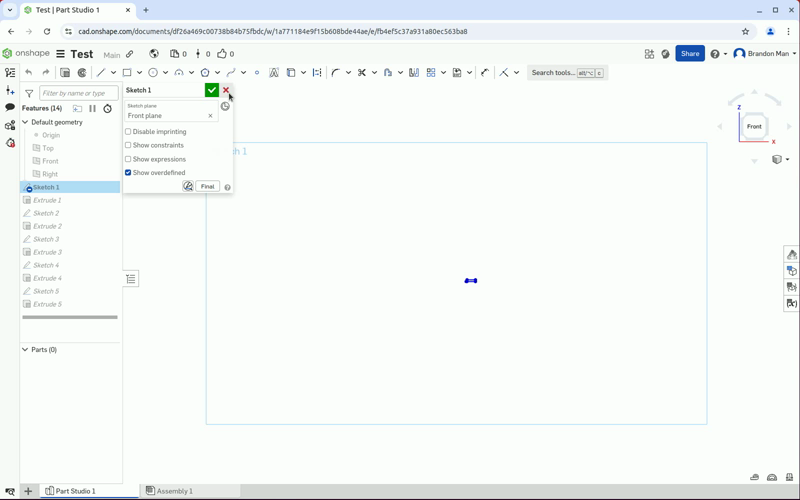
key(shift+s)
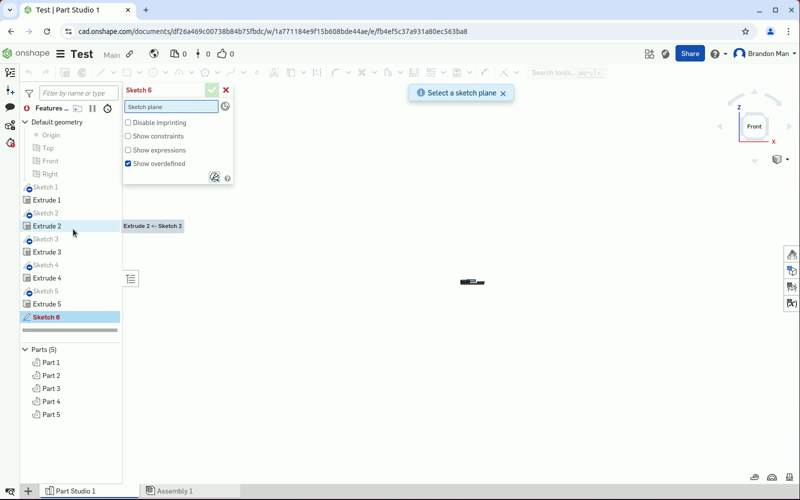
scroll(3)
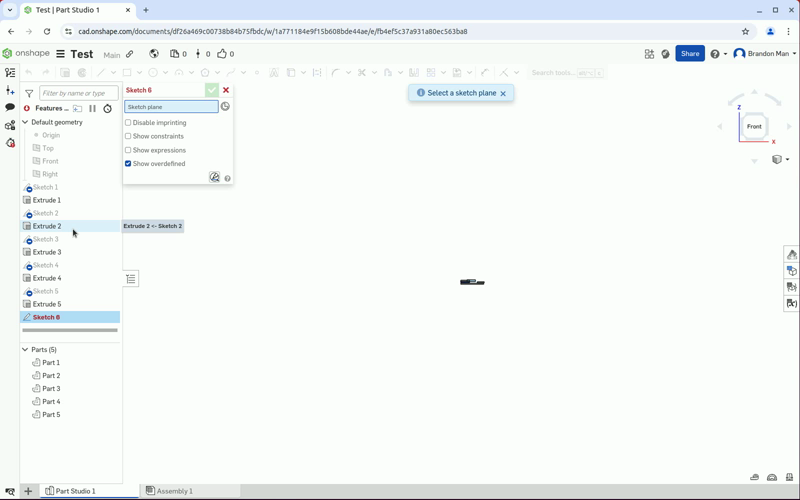
mouse_move(73, 163)
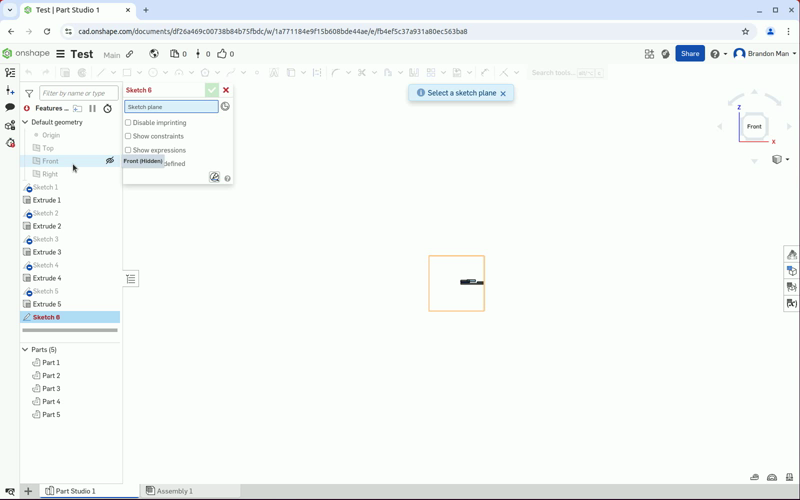
click(73, 163)
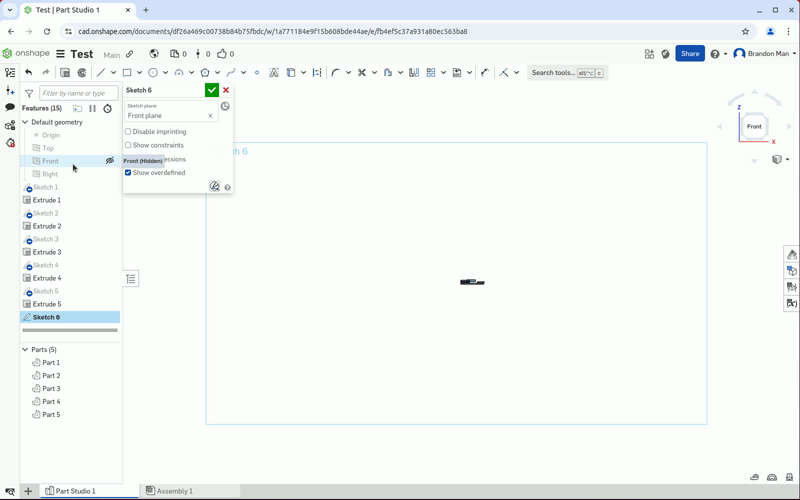
mouse_move(73, 352)
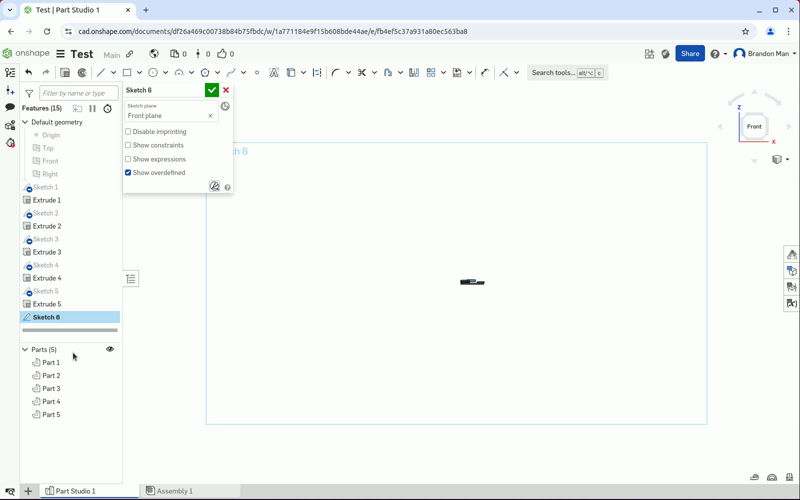
key(y)
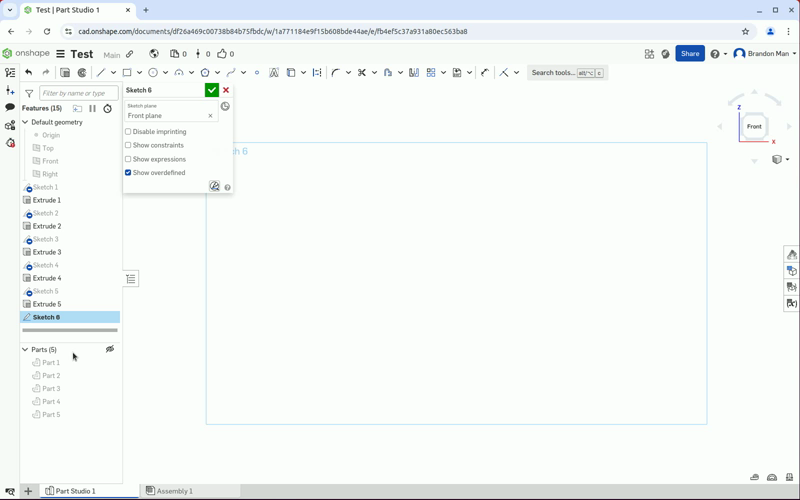
key(l)
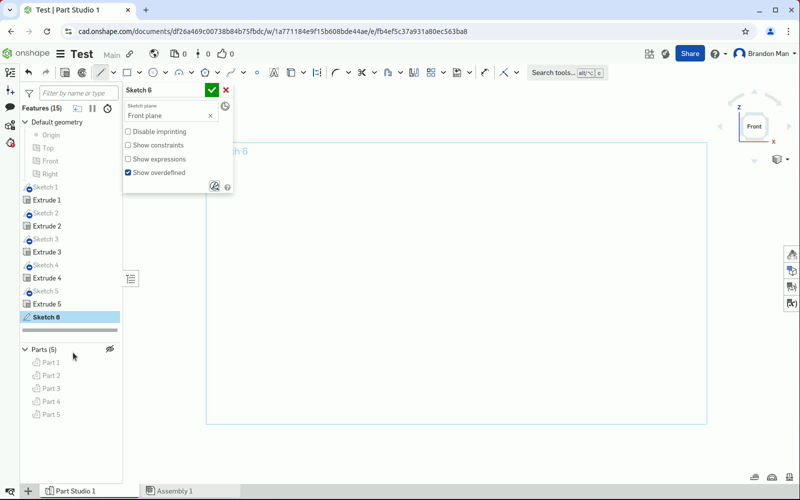
key_down(shift)
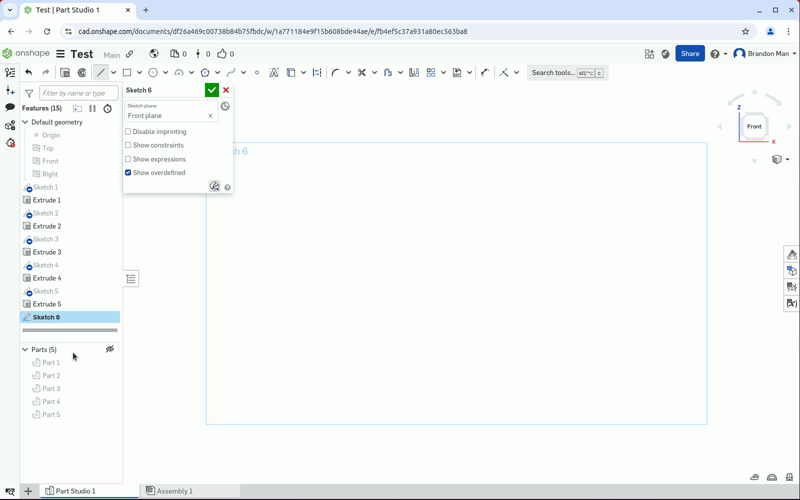
mouse_move(477, 281)
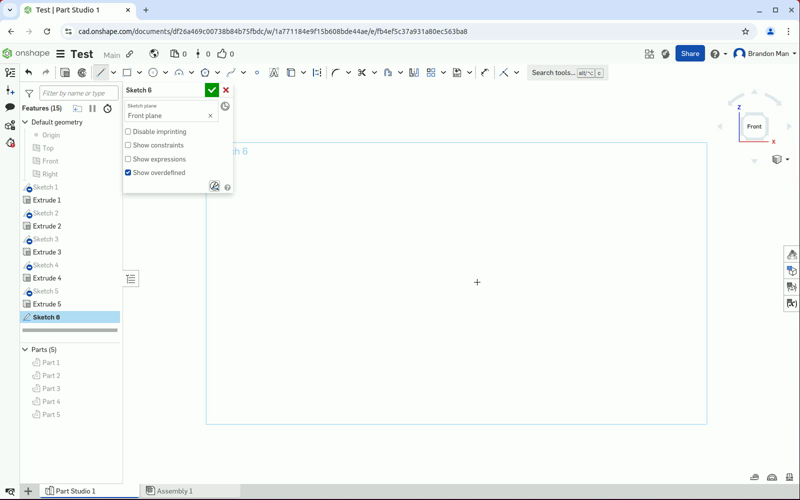
click(477, 281)
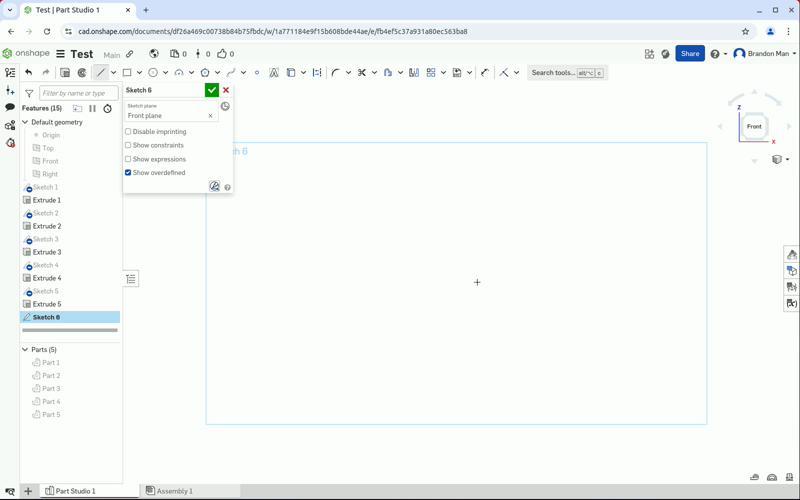
key_up(shift)
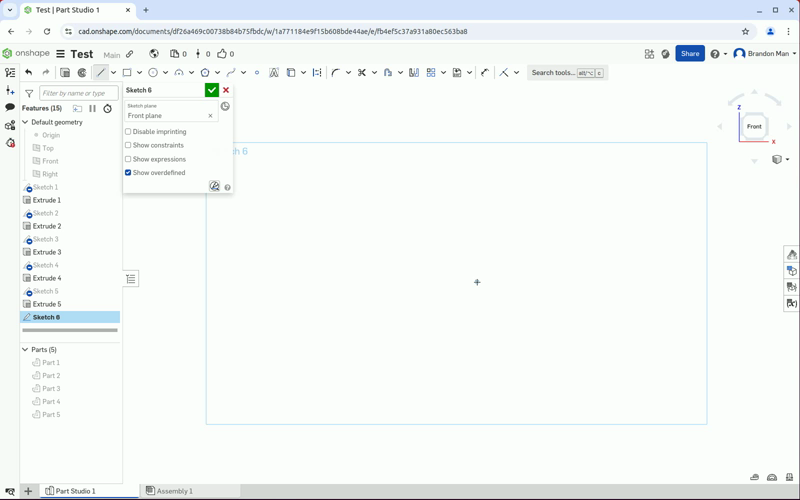
key_down(shift)
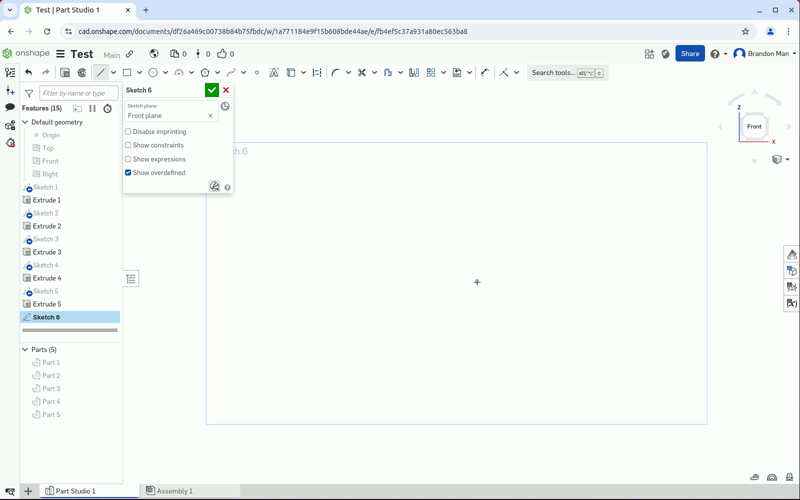
mouse_move(507, 281)
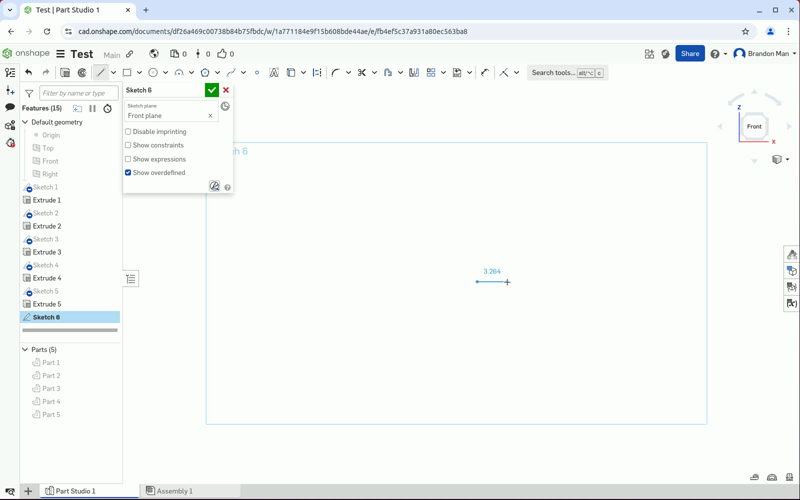
mouse_move(484, 281)
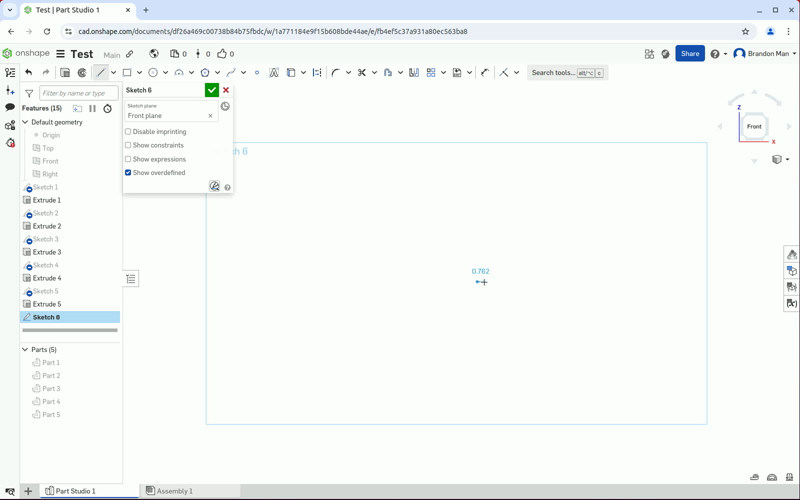
scroll(6)
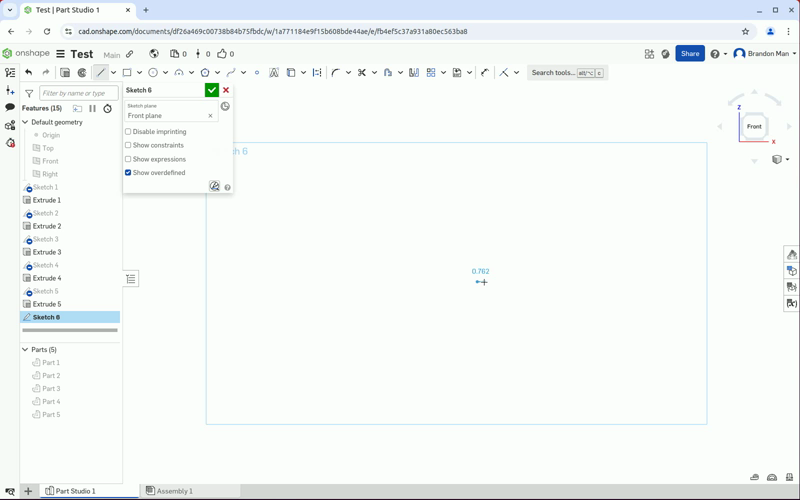
scroll(6)
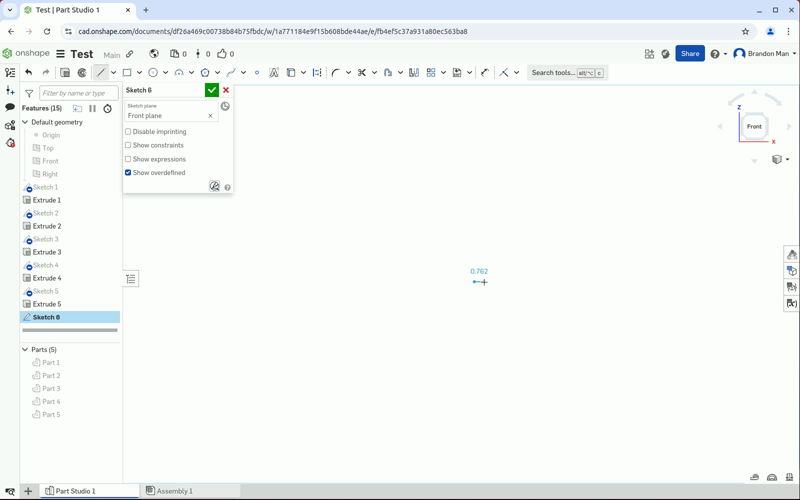
scroll(6)
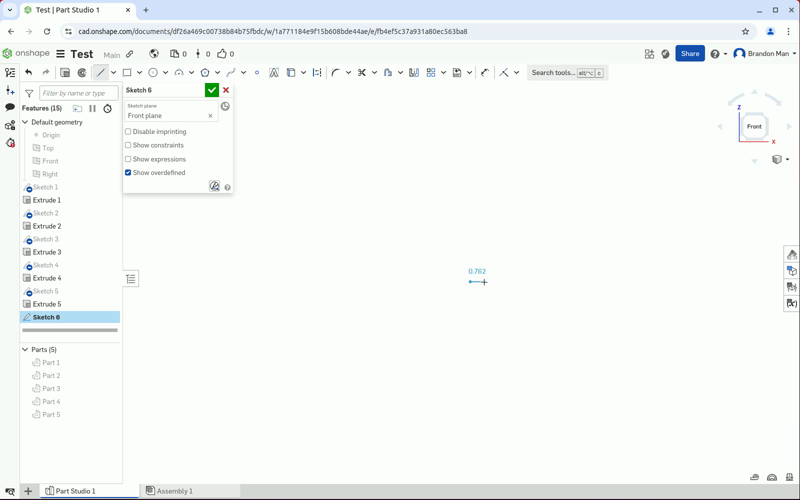
scroll(6)
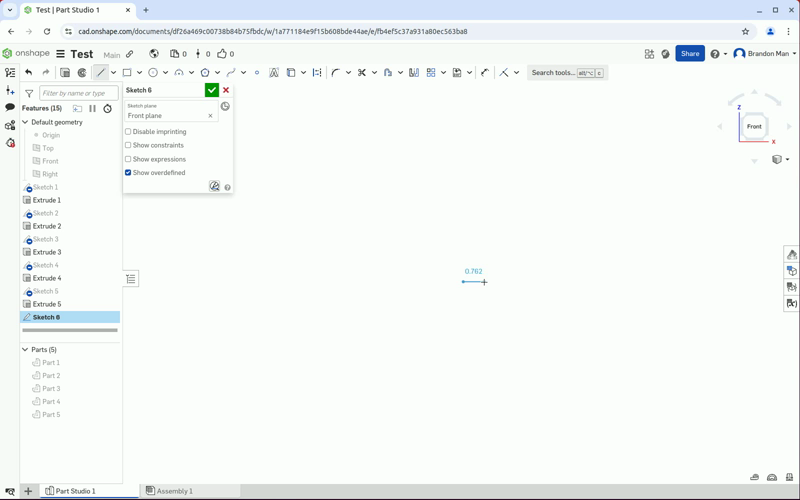
scroll(6)
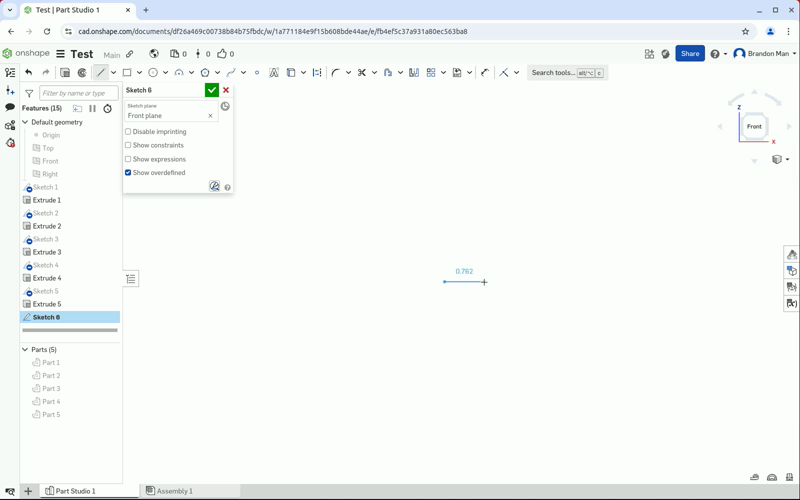
scroll(6)
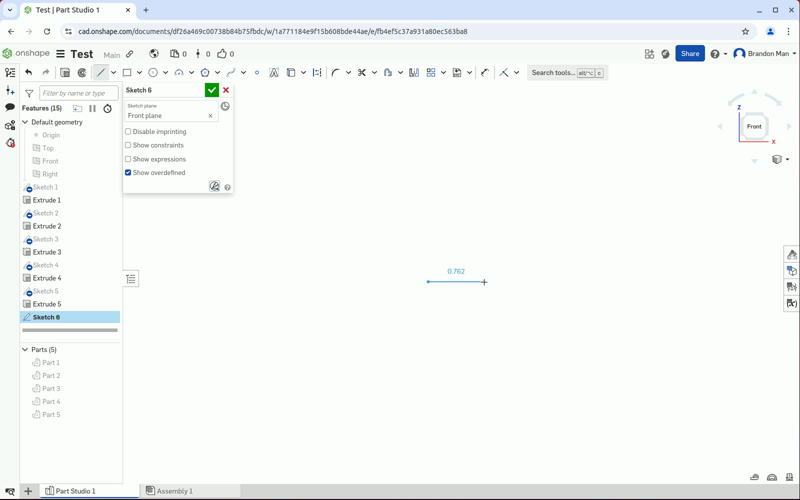
scroll(6)
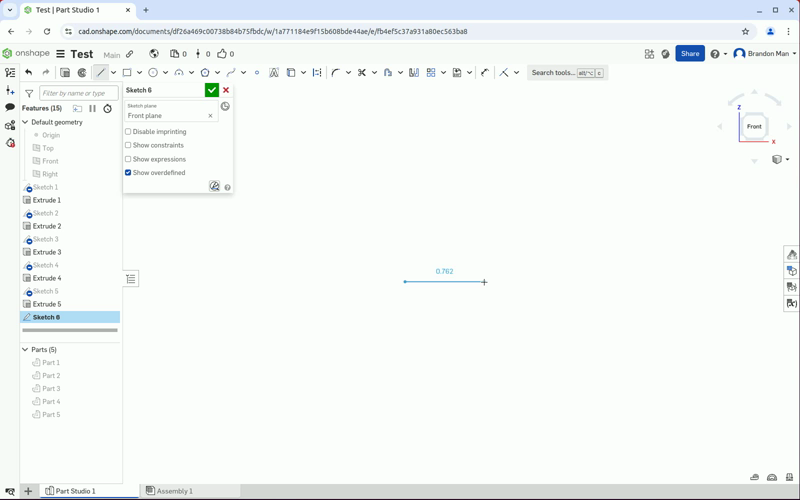
click(484, 281)
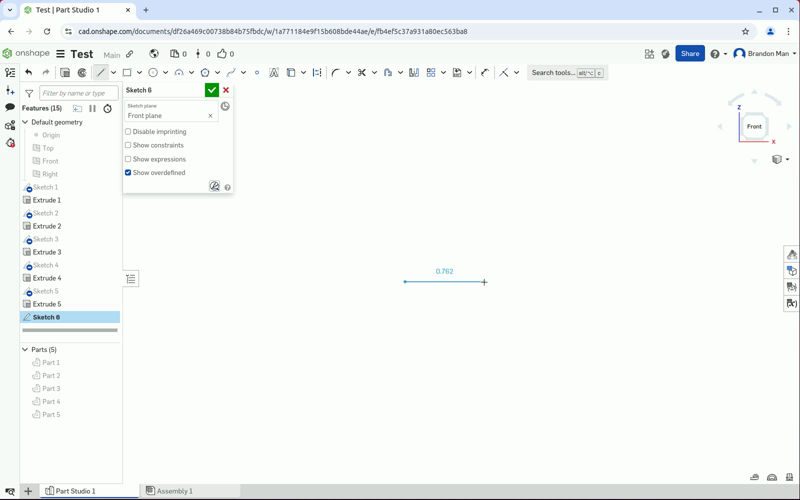
scroll(-6)
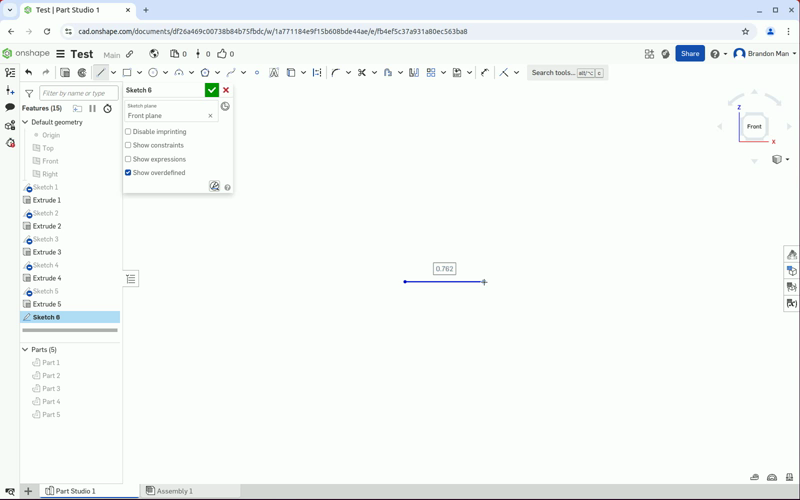
scroll(-6)
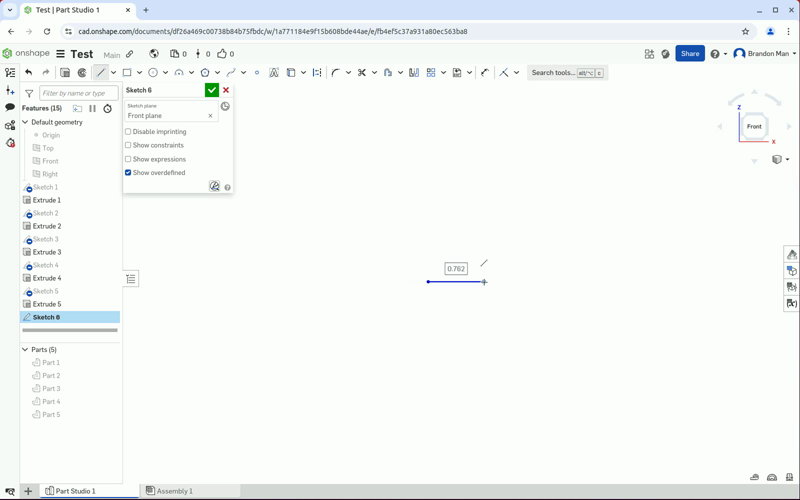
scroll(-6)
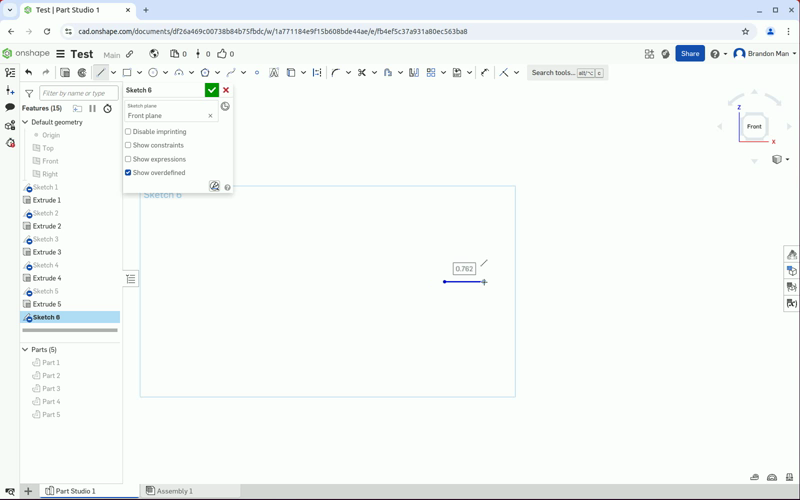
scroll(-6)
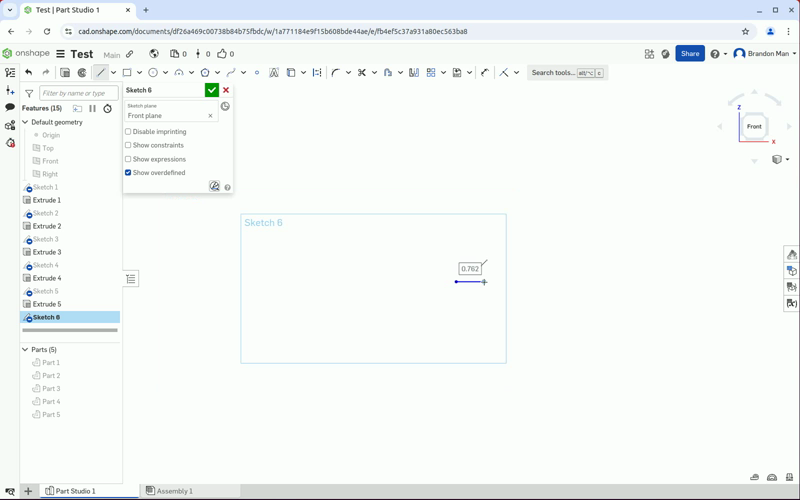
scroll(-6)
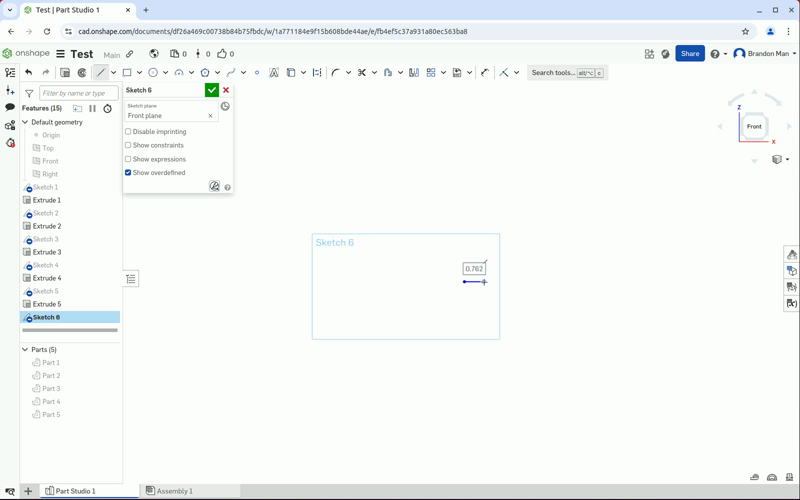
scroll(-6)
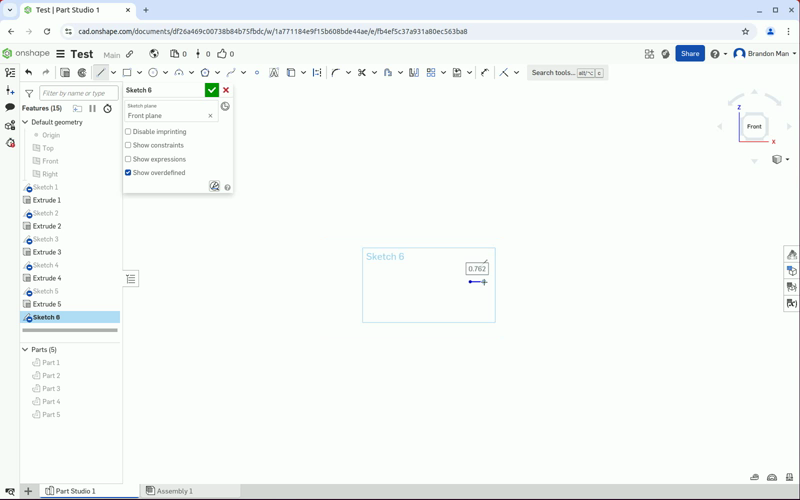
scroll(-6)
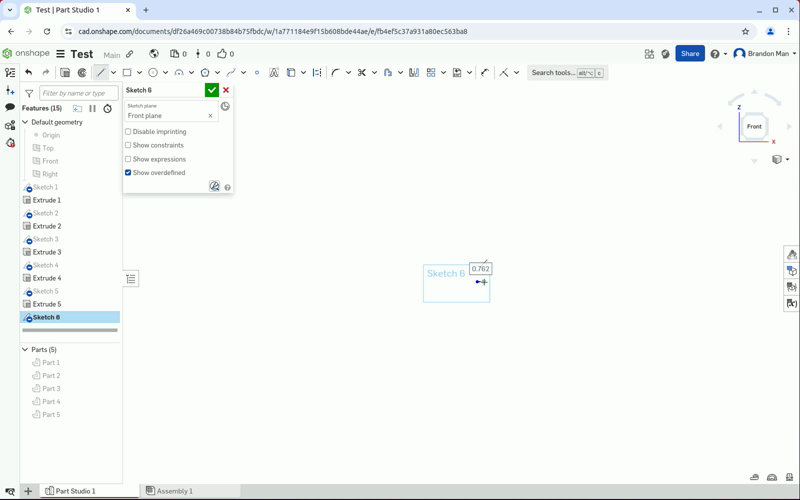
key_up(shift)
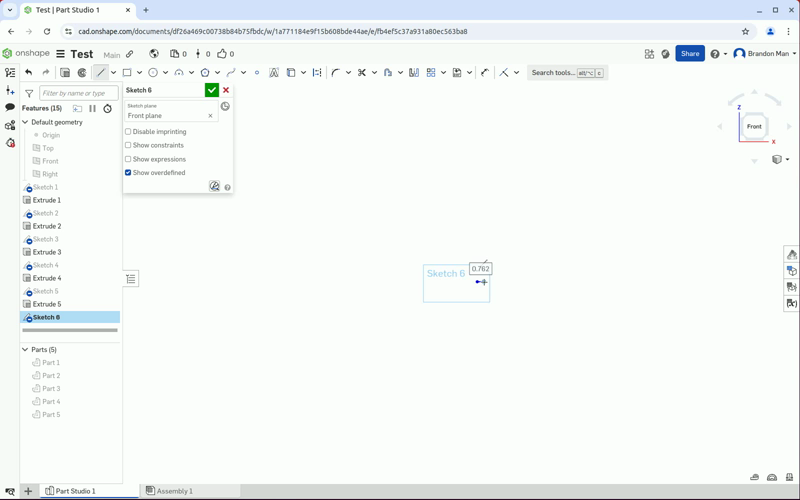
key_down(shift)
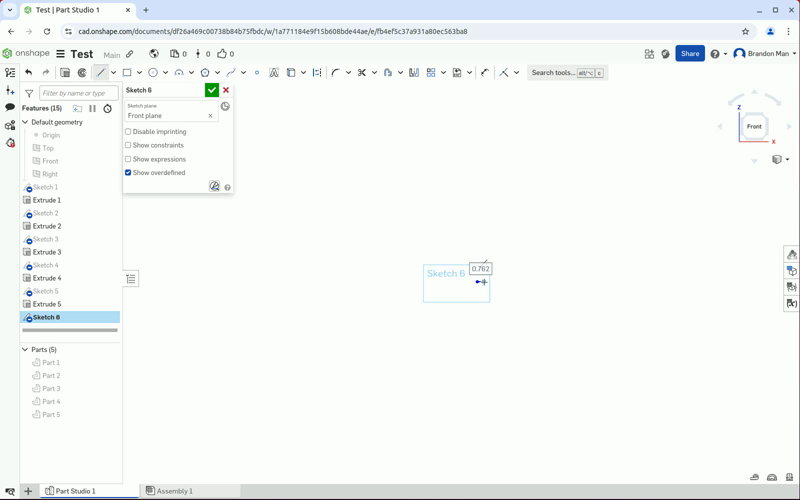
mouse_move(514, 281)
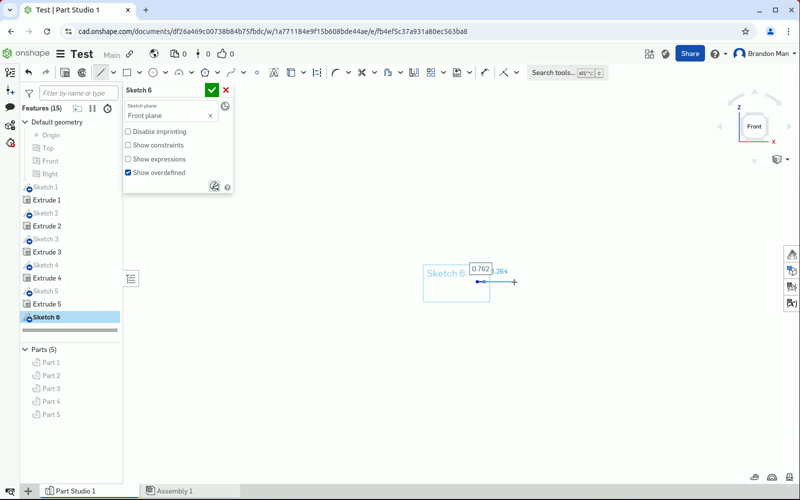
mouse_move(484, 280)
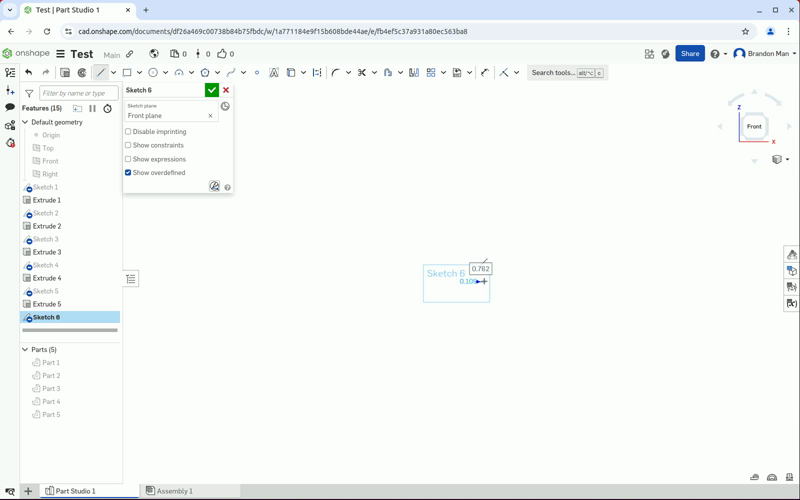
scroll(6)
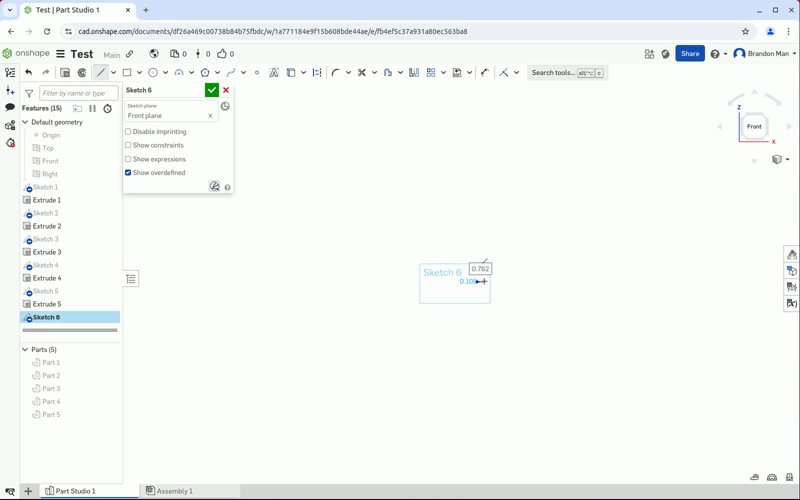
scroll(6)
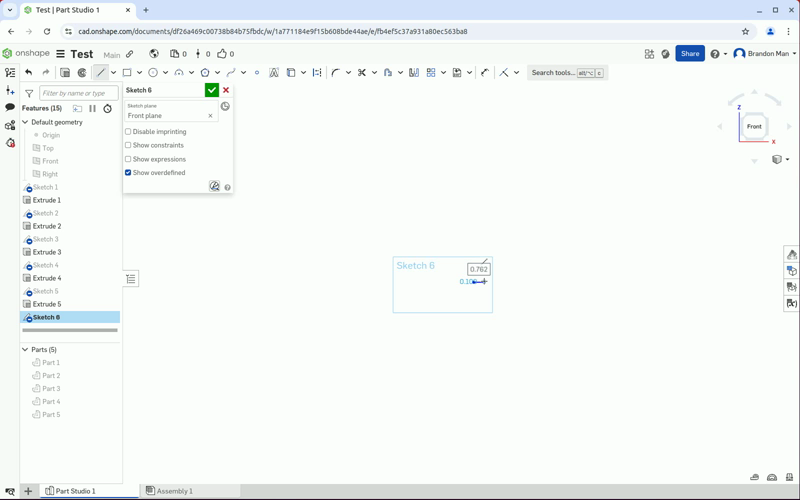
scroll(6)
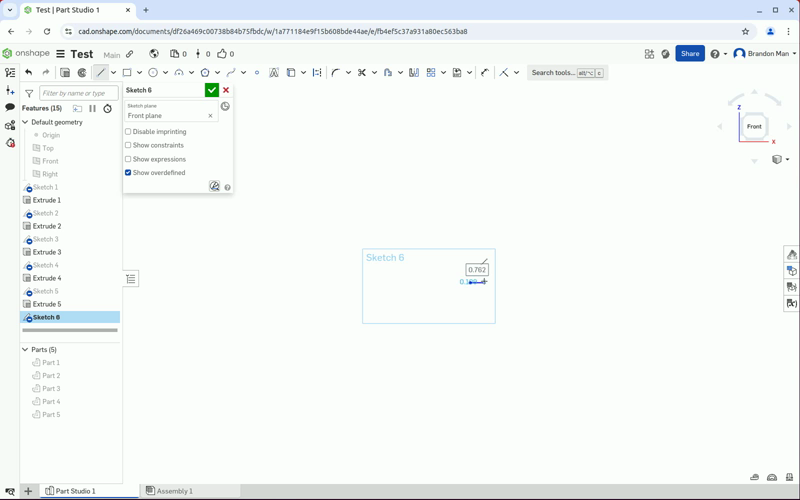
scroll(6)
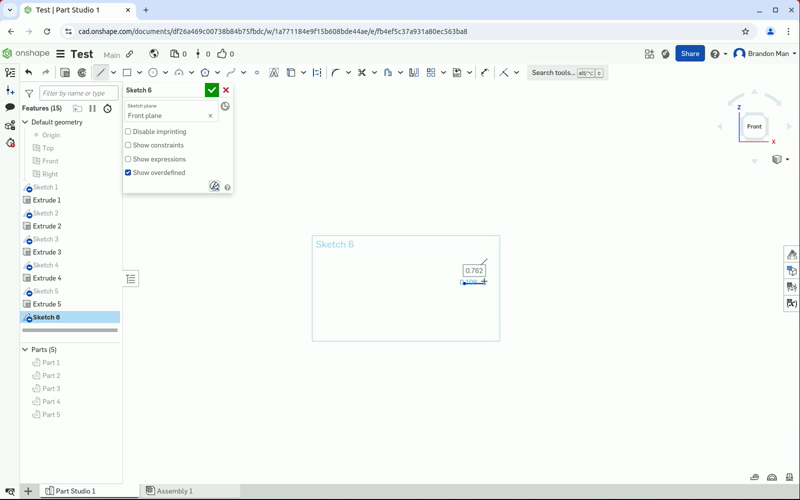
scroll(6)
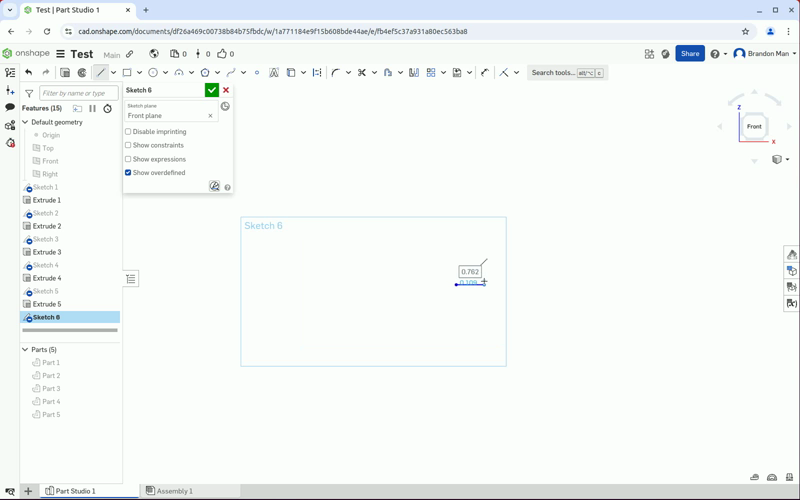
scroll(6)
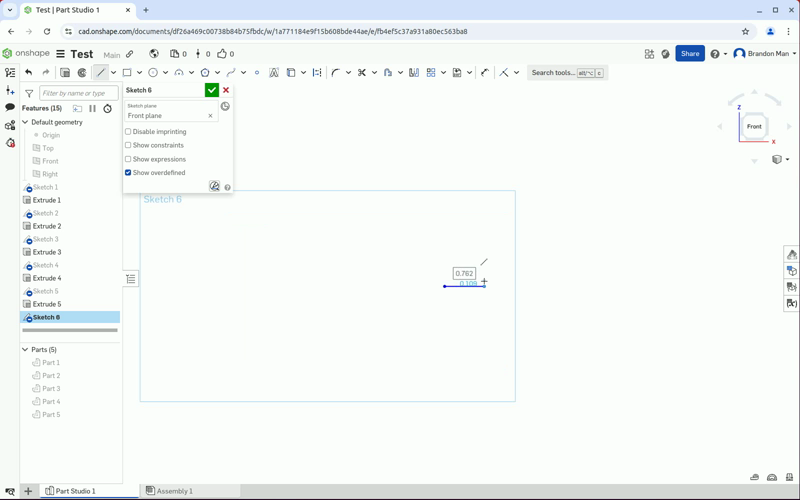
scroll(6)
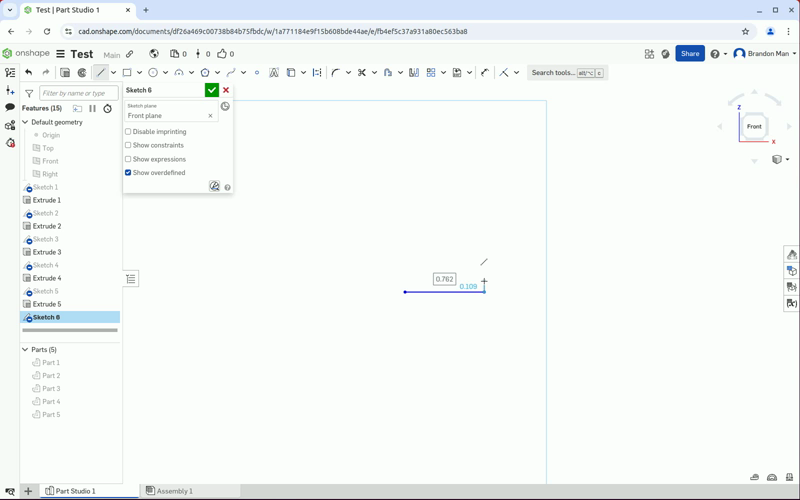
click(484, 280)
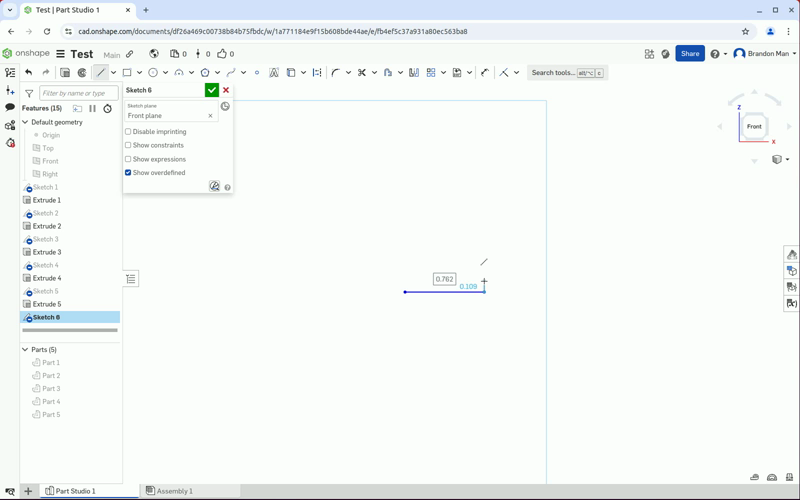
scroll(-6)
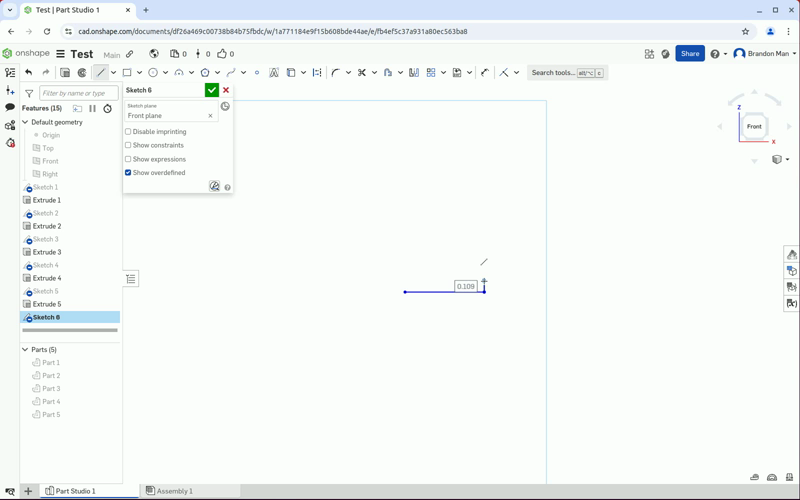
scroll(-6)
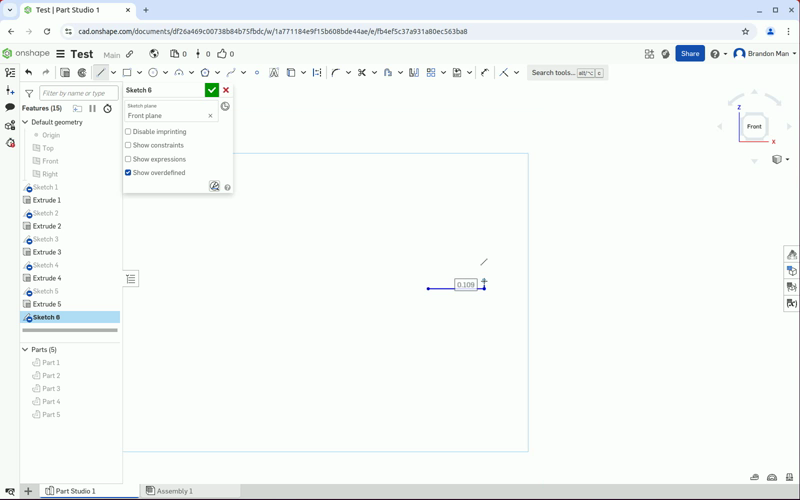
scroll(-6)
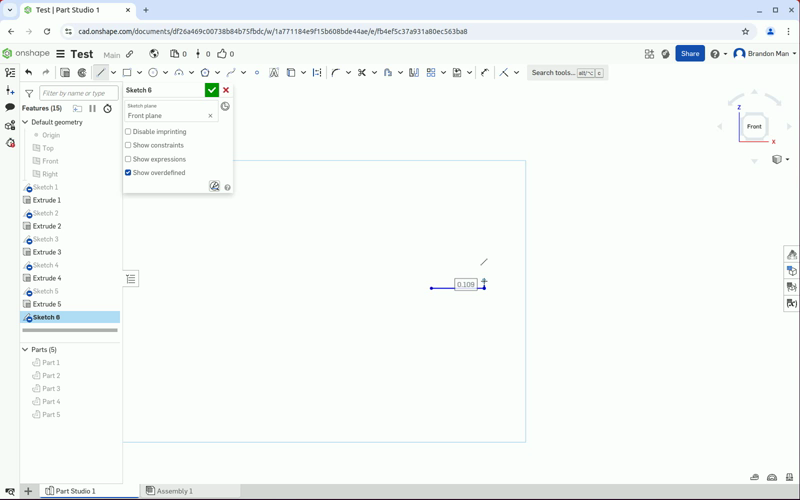
scroll(-6)
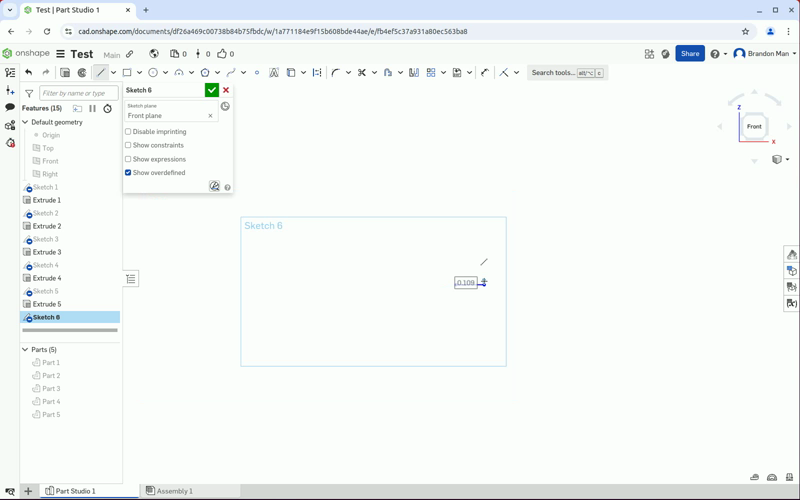
scroll(-6)
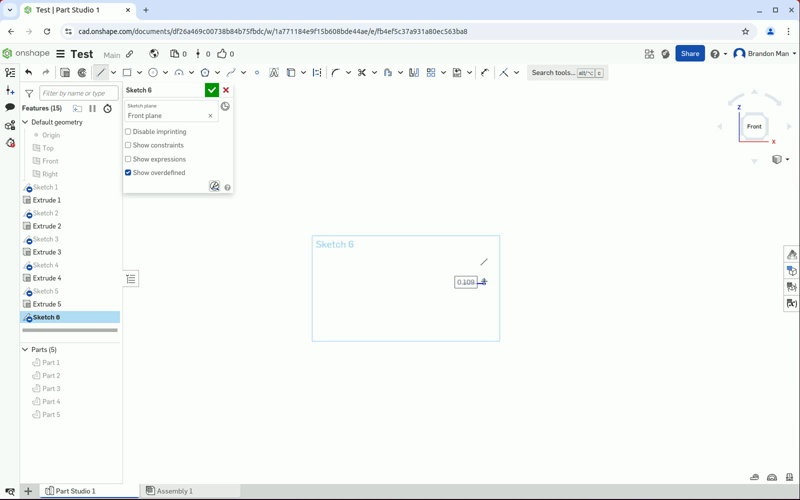
scroll(-6)
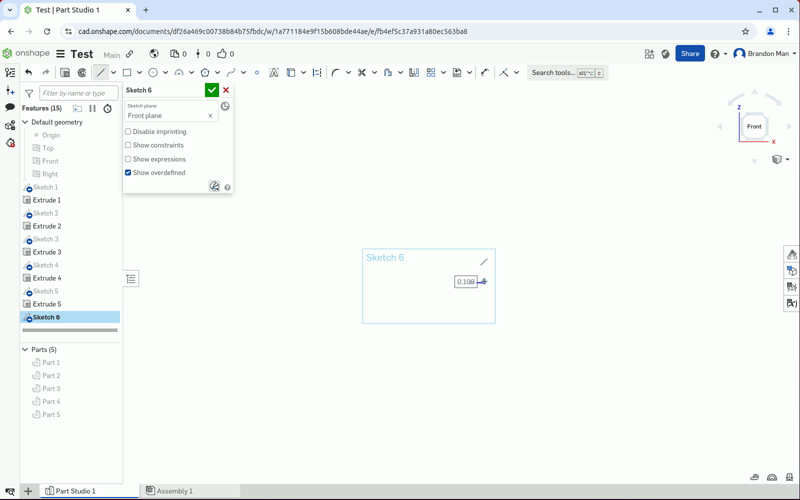
scroll(-6)
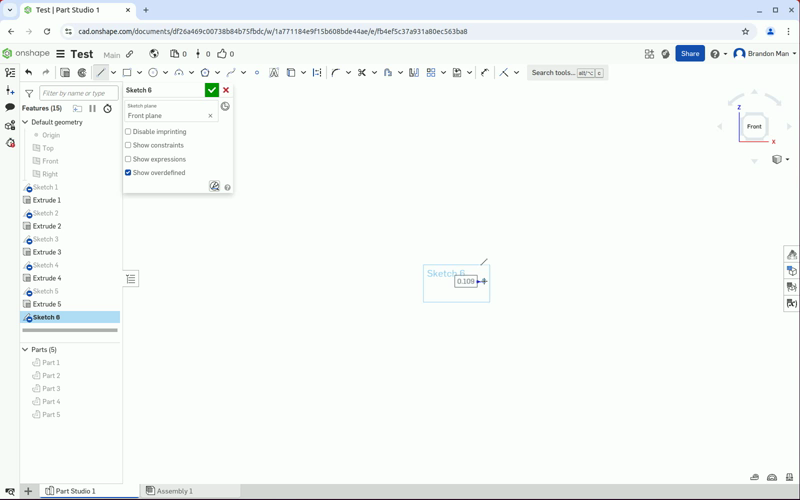
key_up(shift)
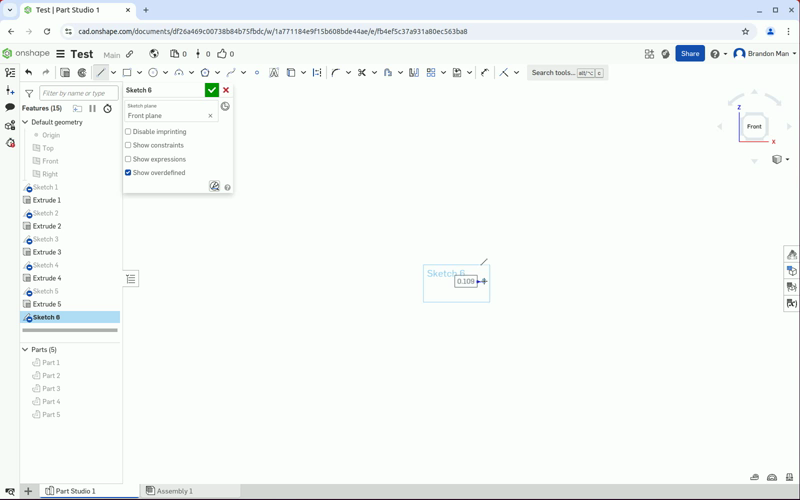
key_down(shift)
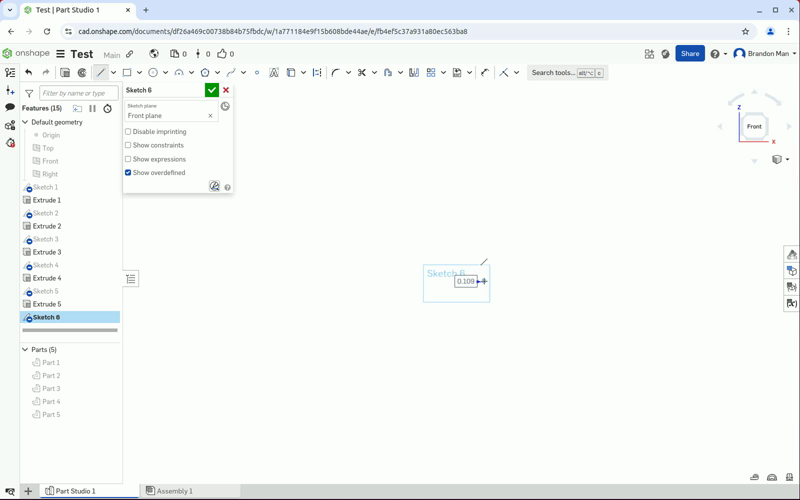
mouse_move(514, 280)
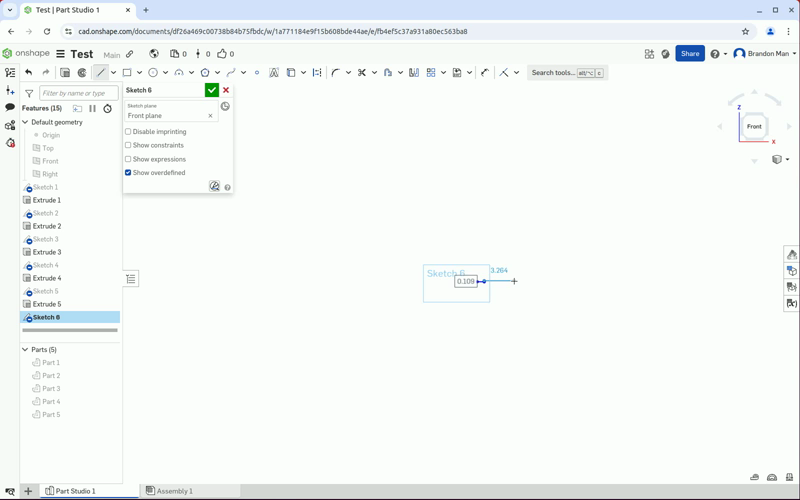
mouse_move(477, 280)
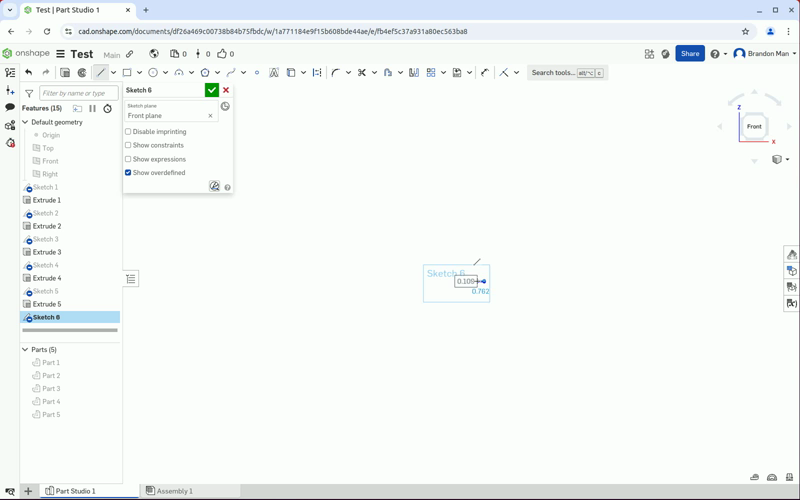
scroll(6)
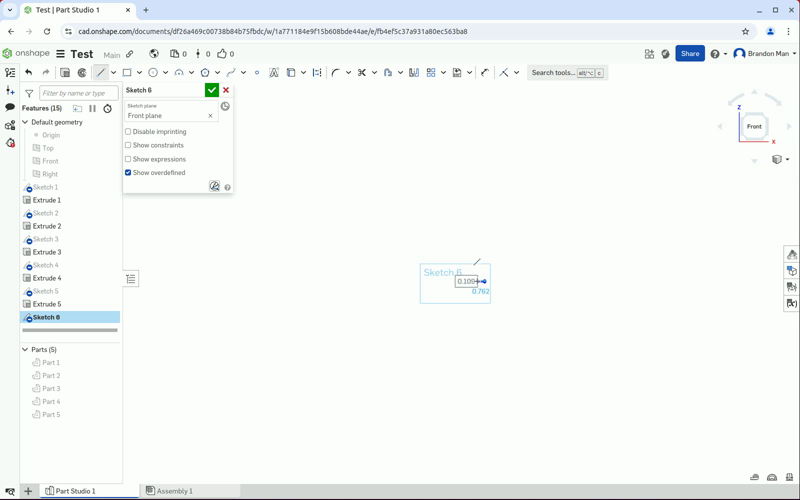
scroll(6)
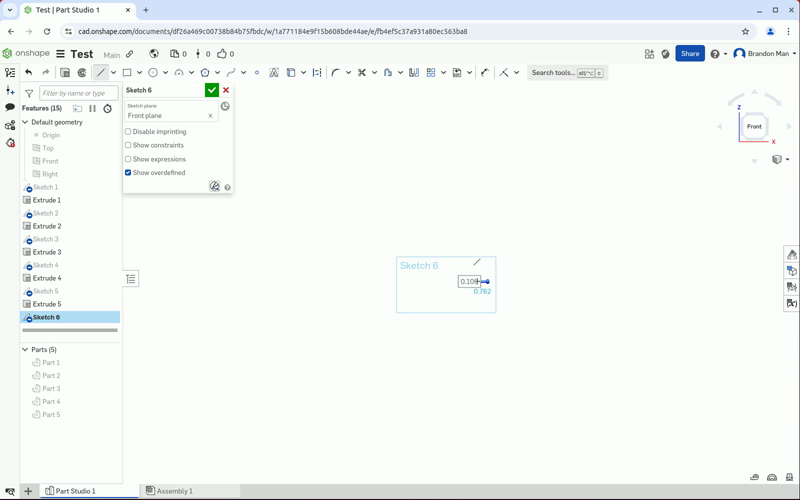
scroll(6)
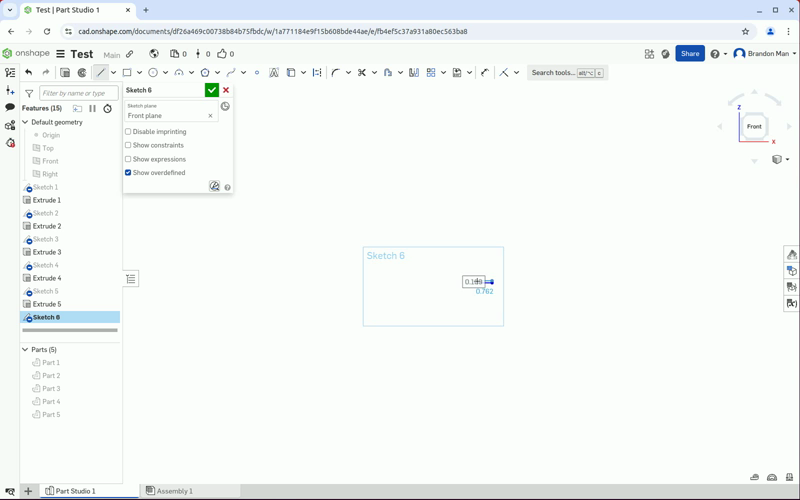
scroll(6)
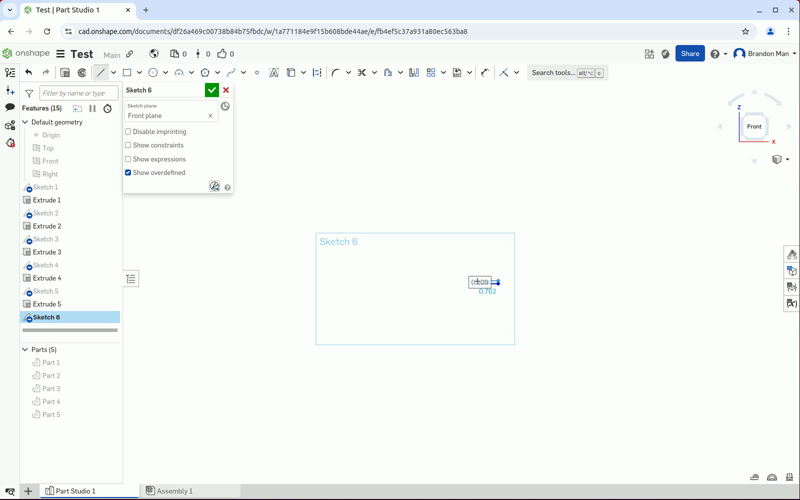
scroll(6)
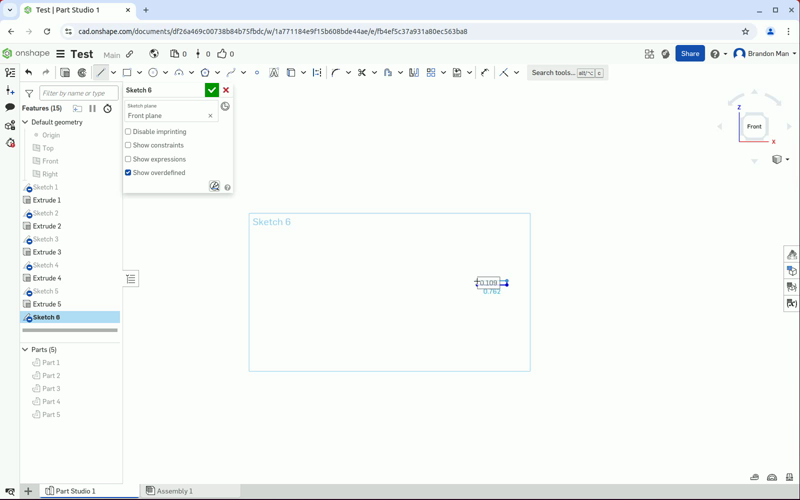
scroll(6)
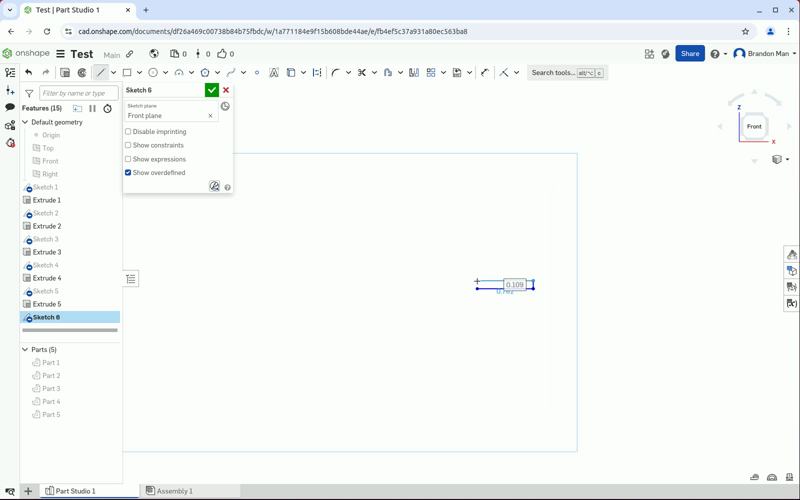
scroll(6)
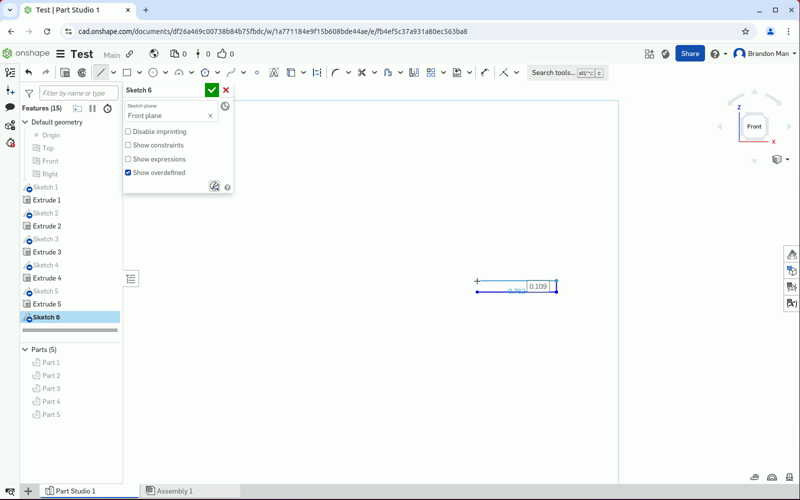
click(477, 280)
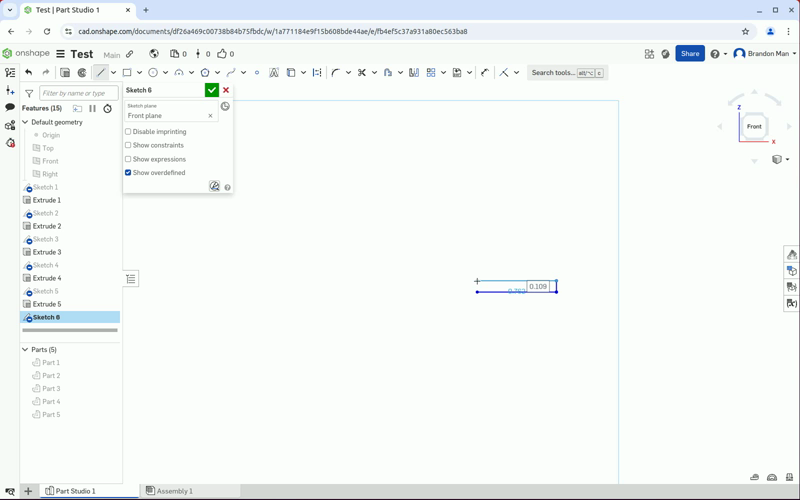
scroll(-6)
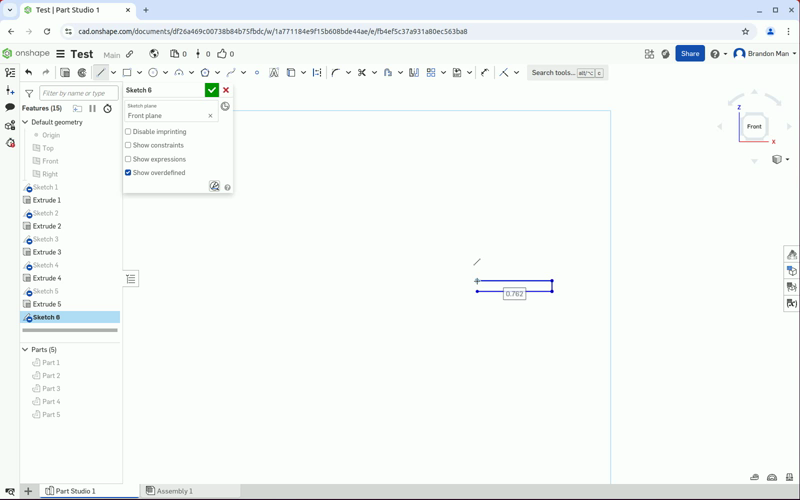
scroll(-6)
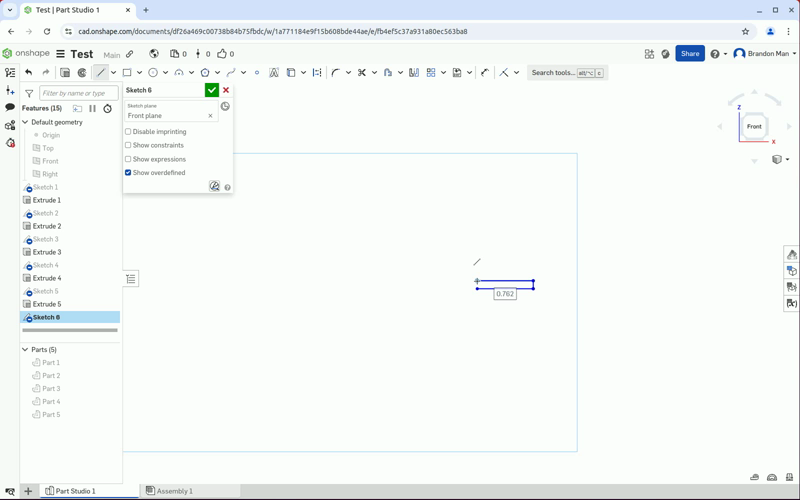
scroll(-6)
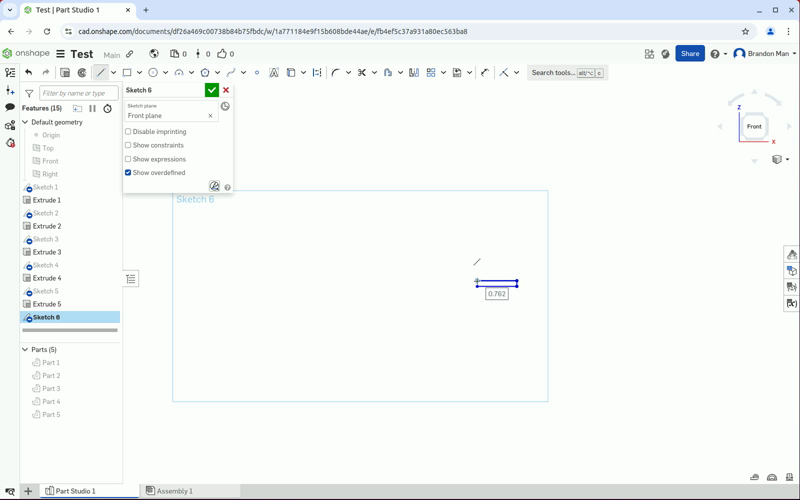
scroll(-6)
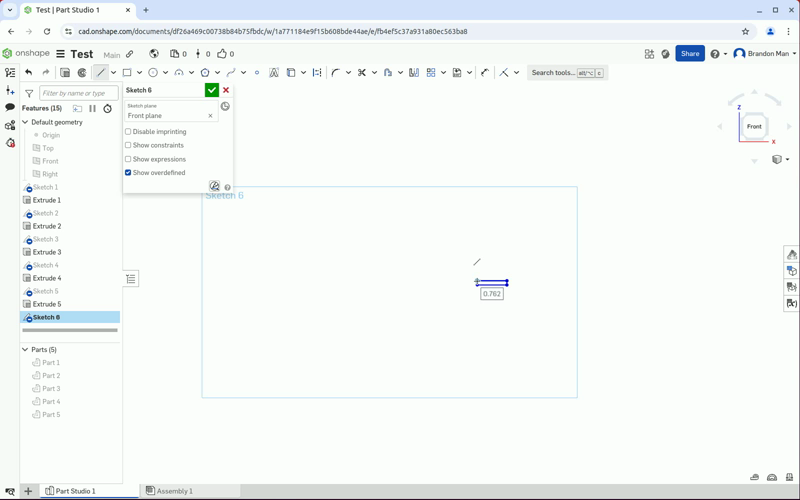
scroll(-6)
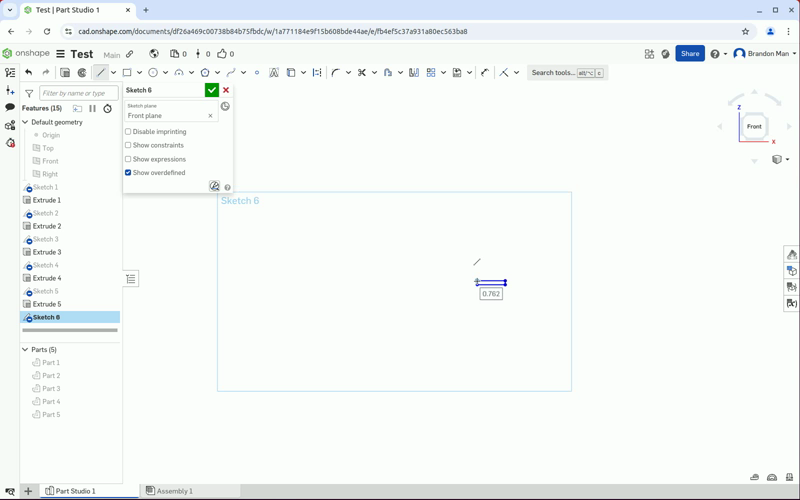
scroll(-6)
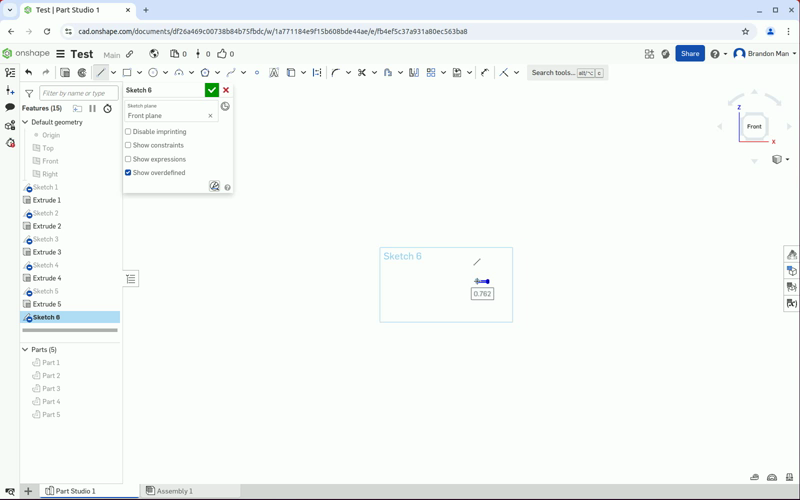
scroll(-6)
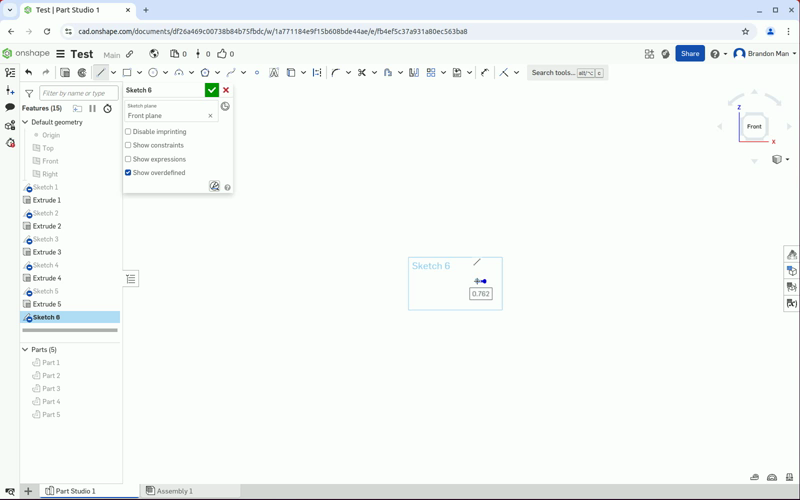
key_up(shift)
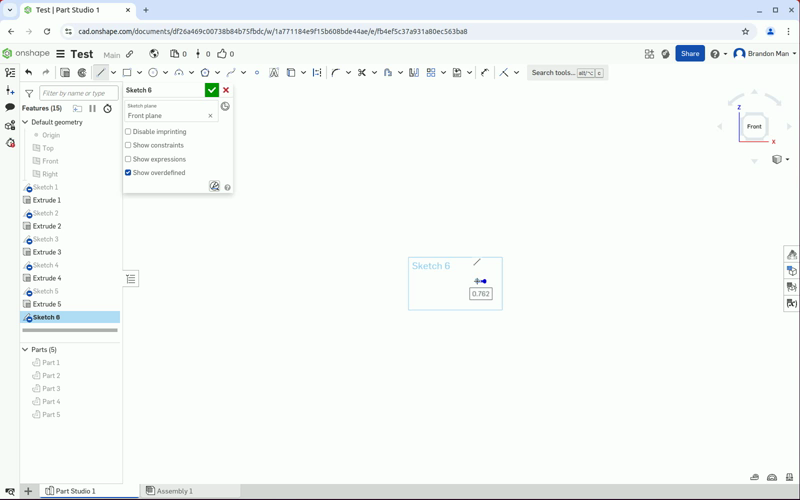
mouse_move(507, 280)
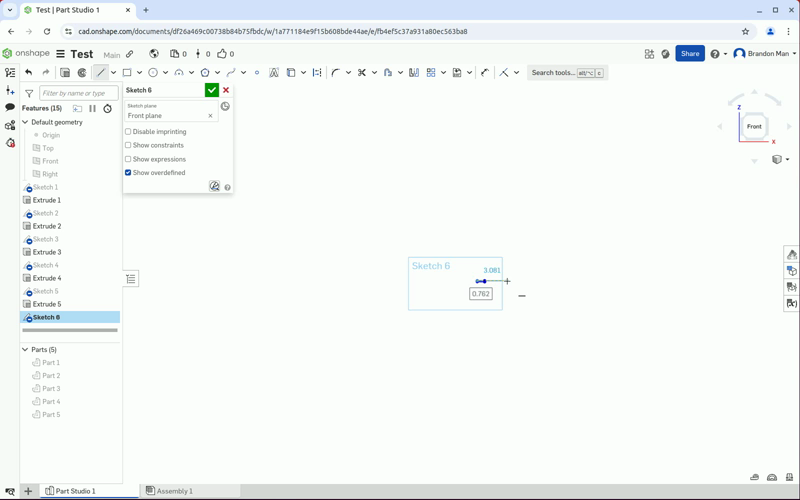
key_down(shift)
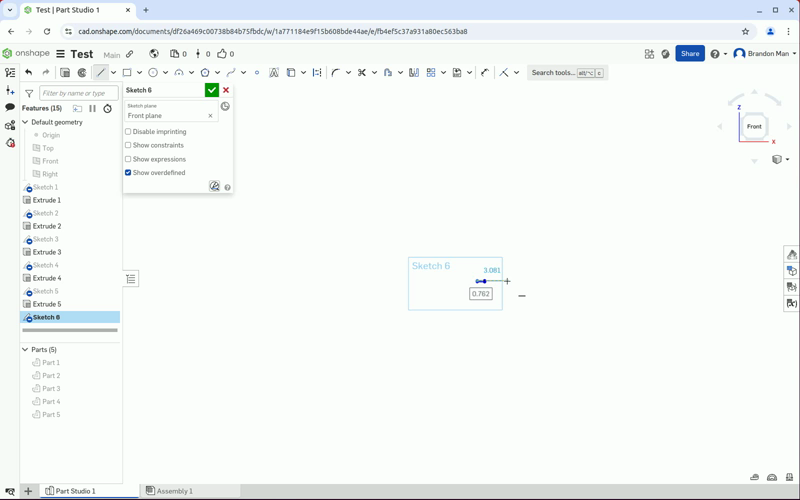
mouse_move(477, 281)
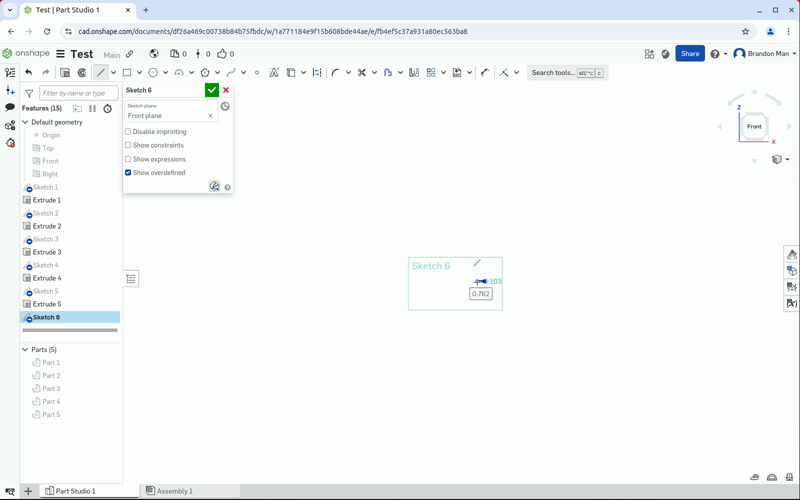
scroll(6)
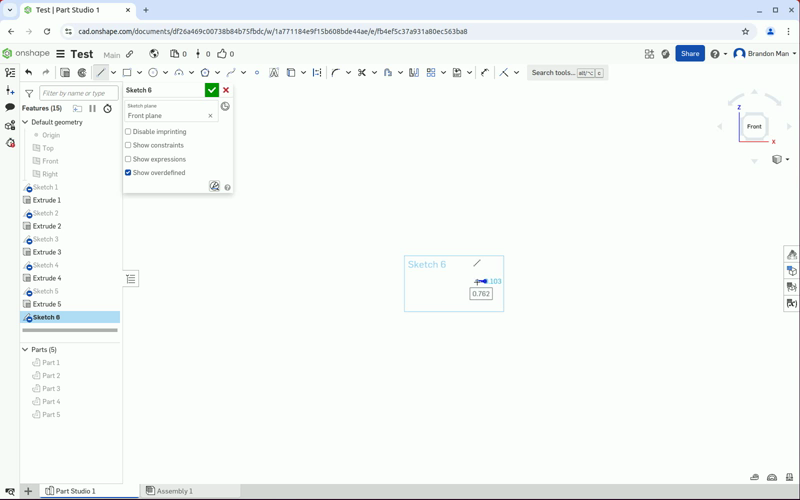
scroll(6)
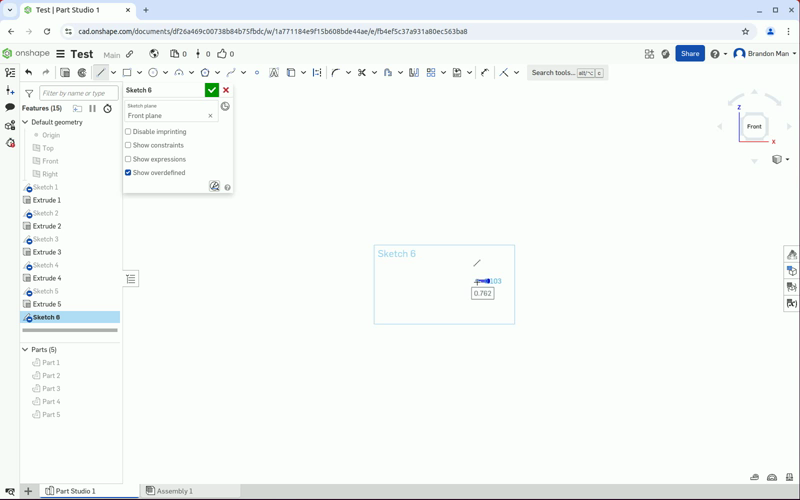
scroll(6)
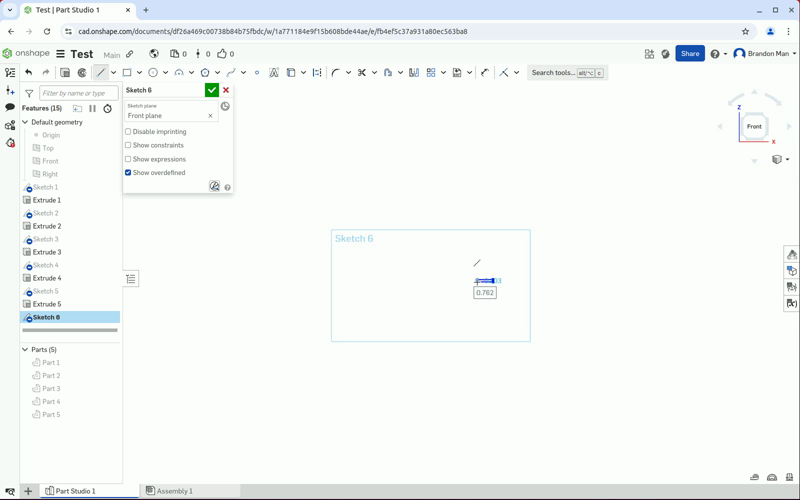
scroll(6)
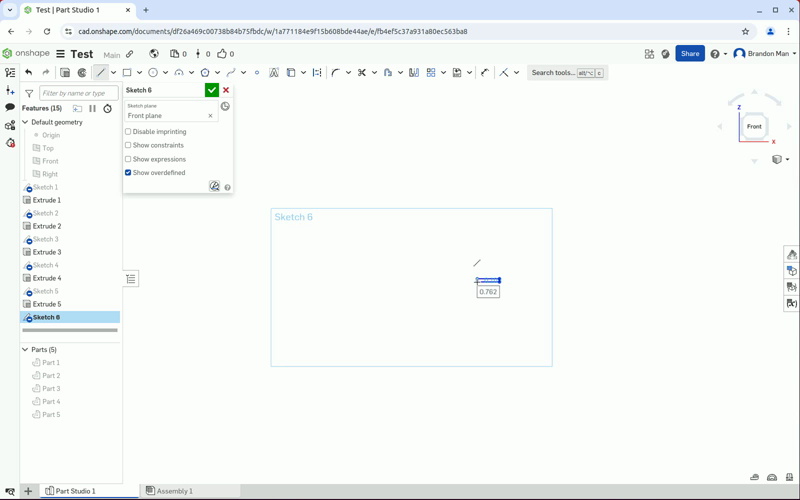
scroll(6)
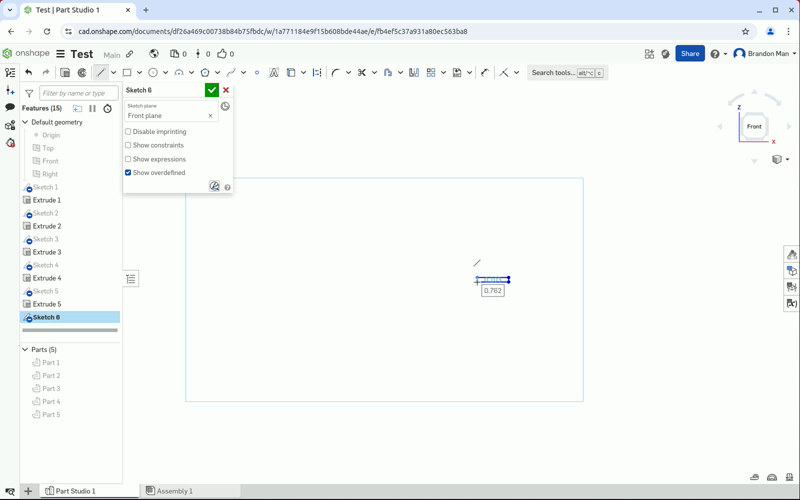
scroll(6)
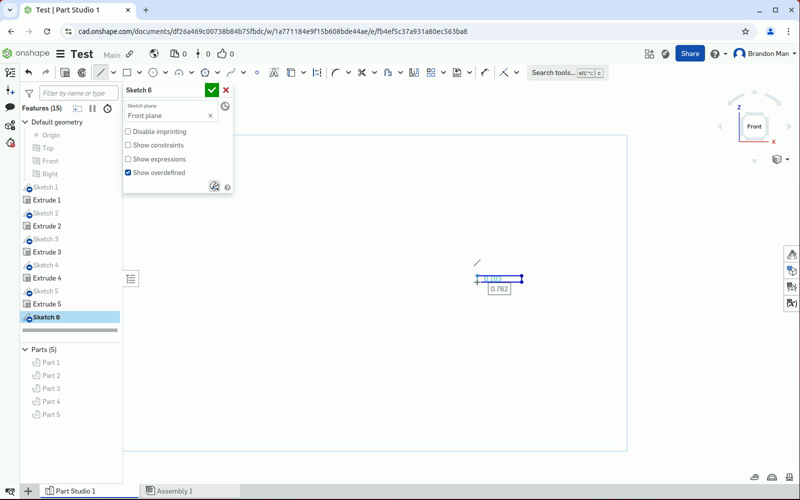
scroll(6)
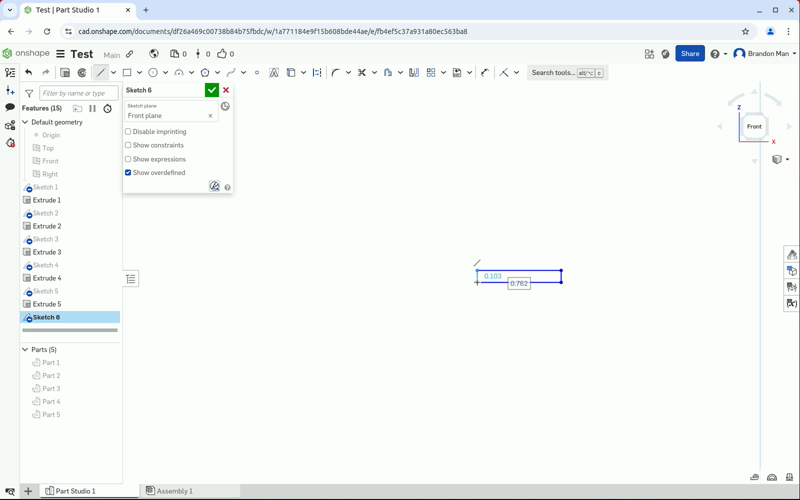
key_up(shift)
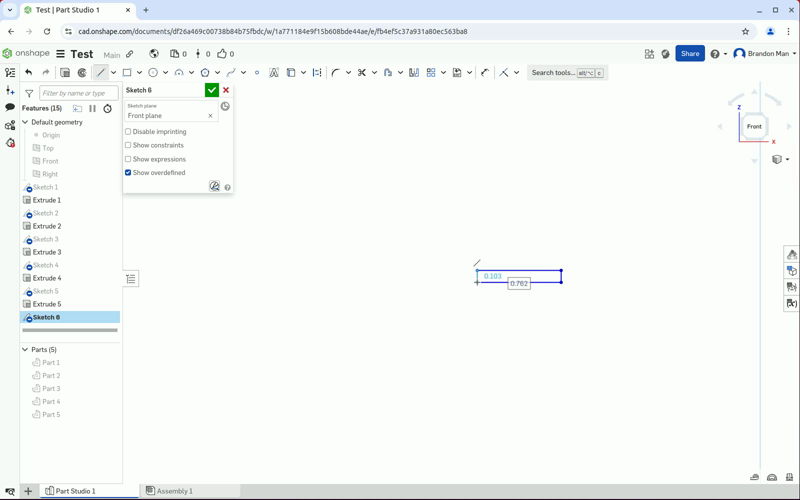
click(477, 281)
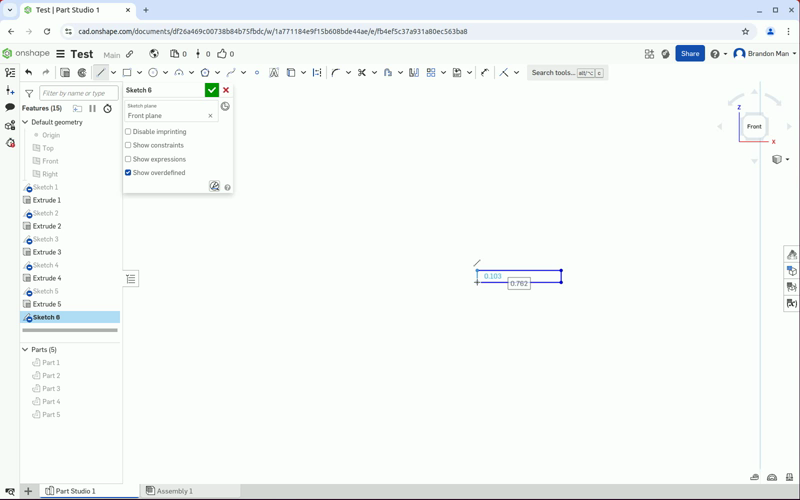
scroll(-6)
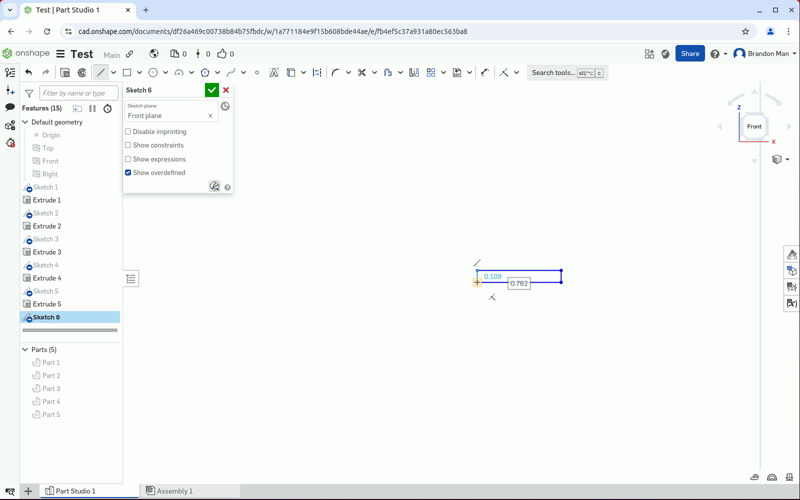
scroll(-6)
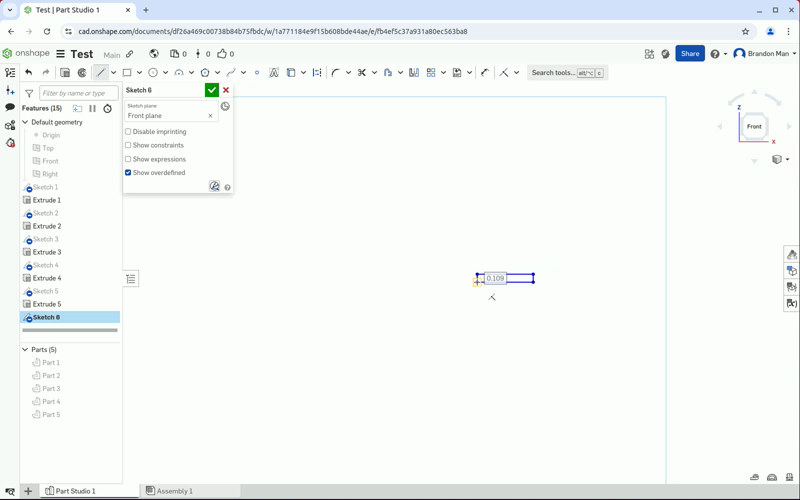
scroll(-6)
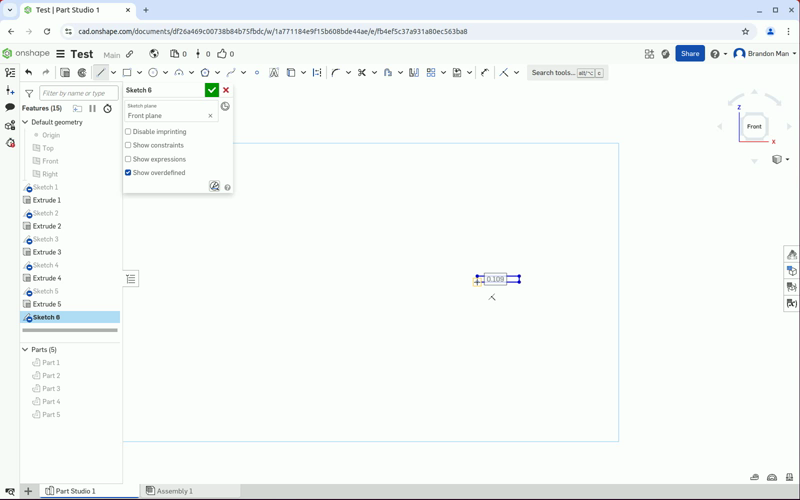
scroll(-6)
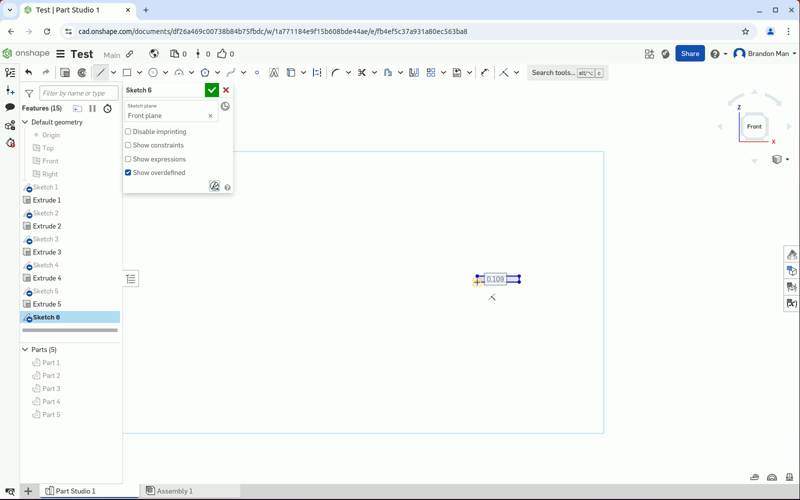
scroll(-6)
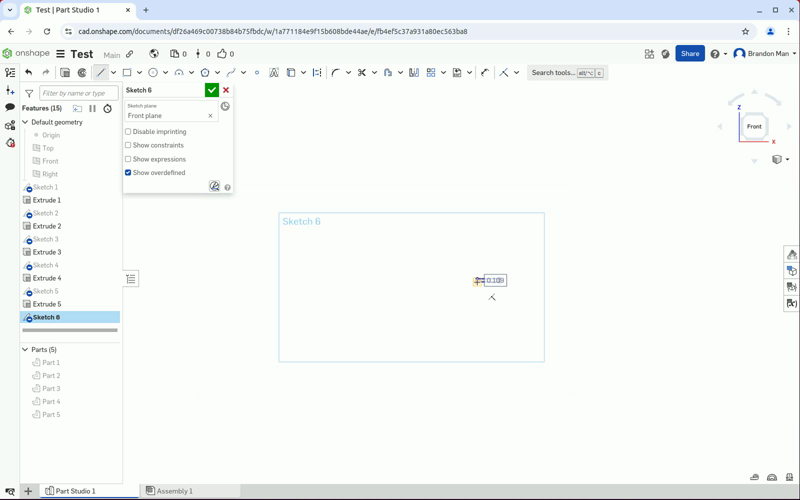
scroll(-6)
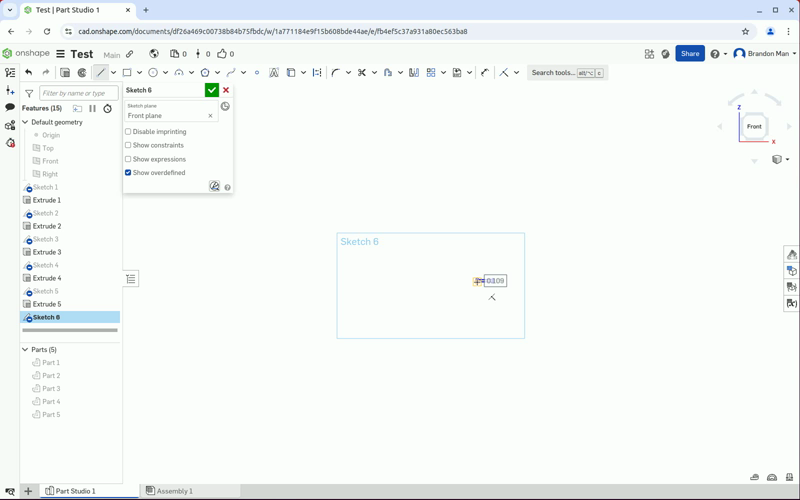
scroll(-6)
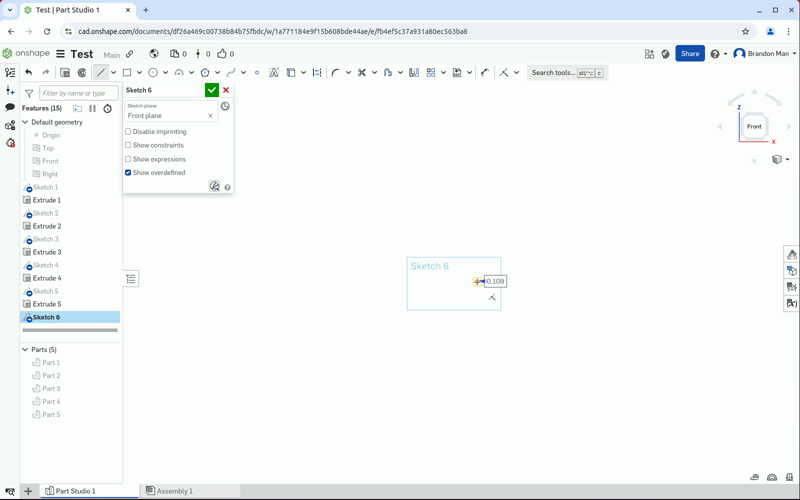
key(esc)
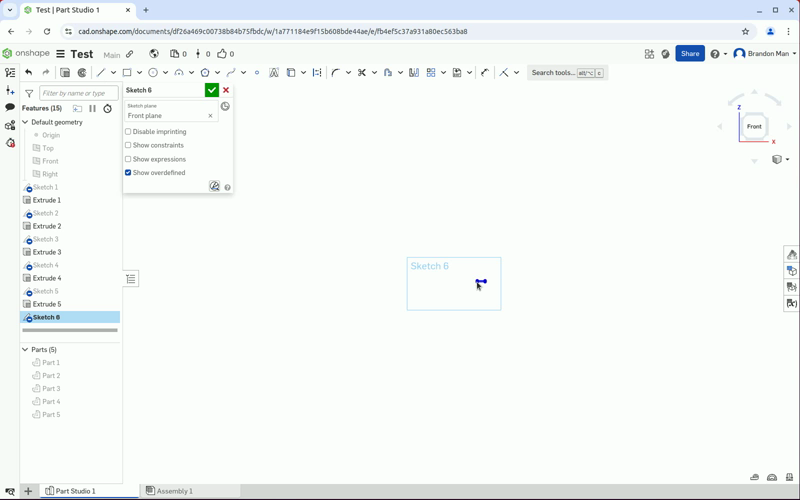
mouse_move(477, 280)
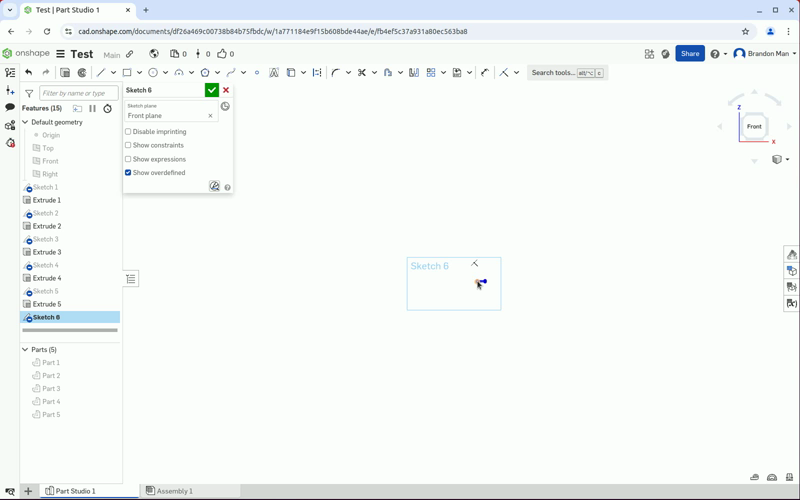
scroll(6)
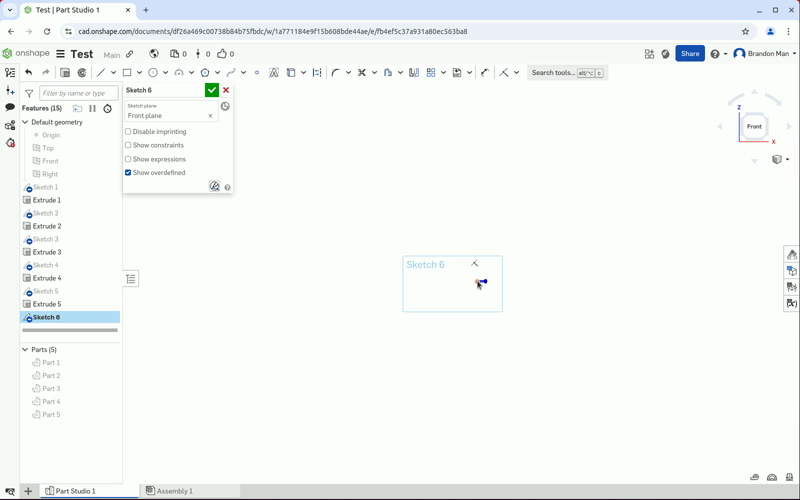
scroll(6)
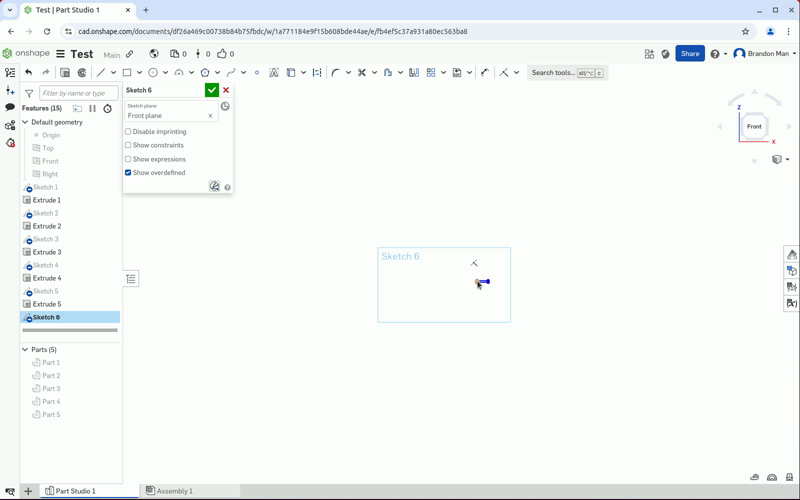
scroll(6)
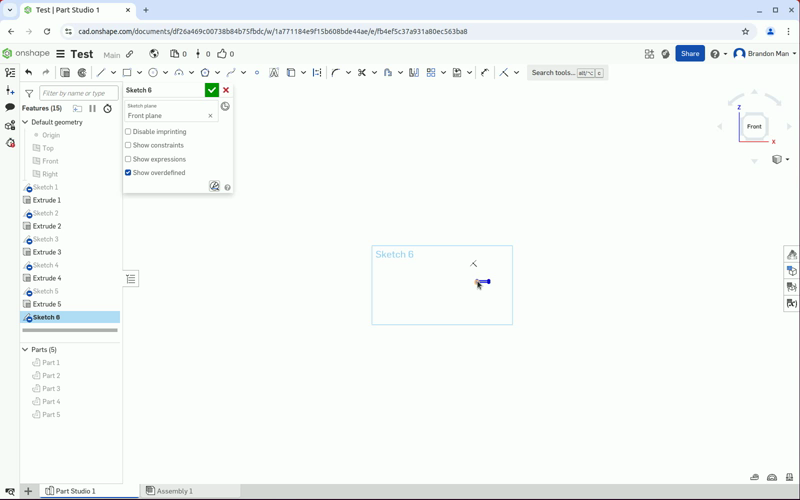
scroll(6)
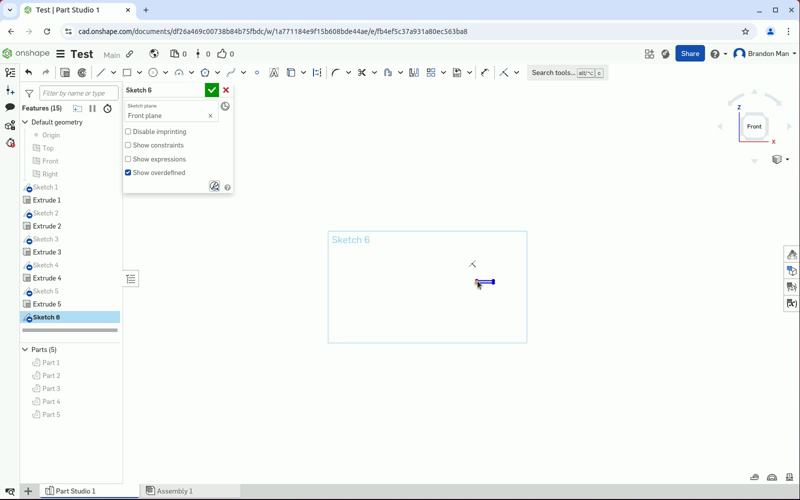
scroll(6)
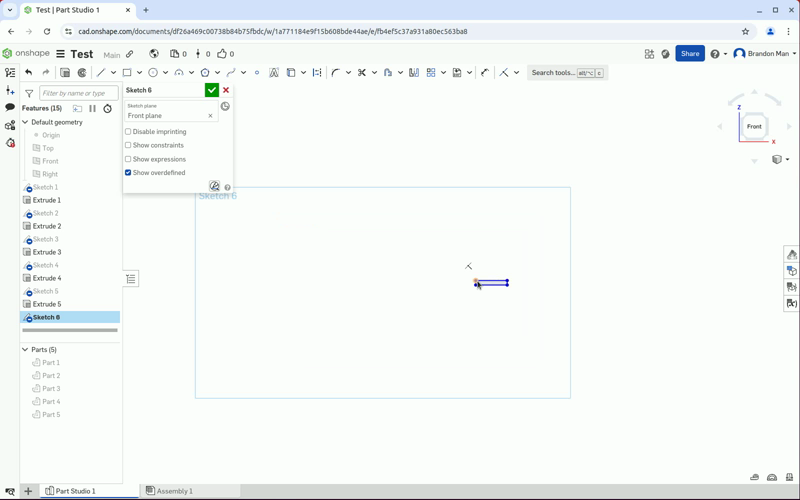
scroll(6)
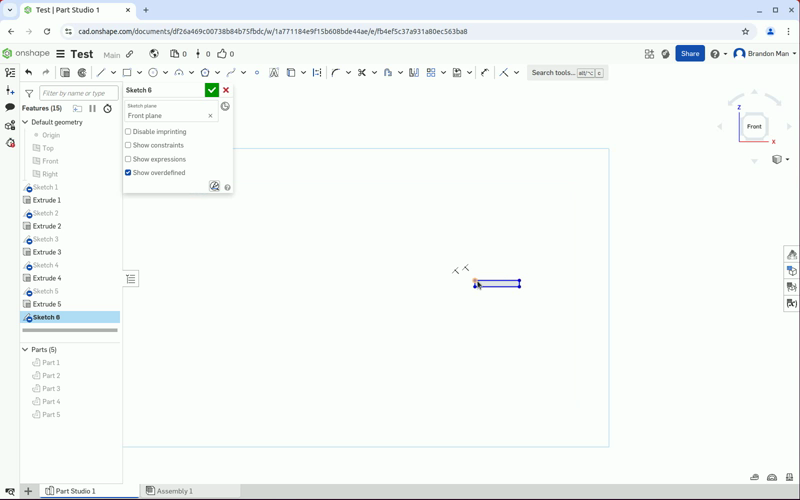
scroll(6)
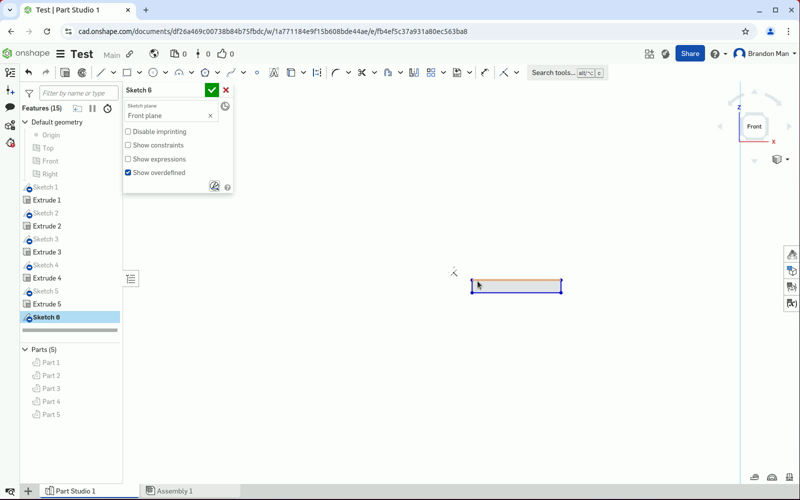
click(477, 280)
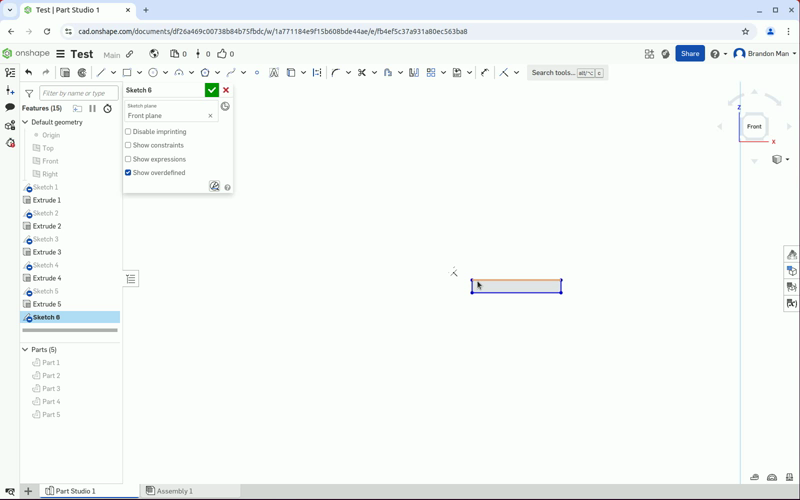
scroll(-6)
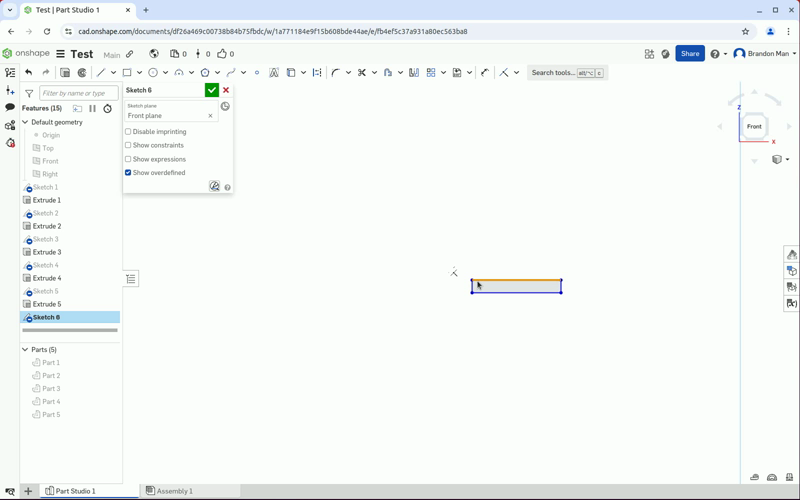
scroll(-6)
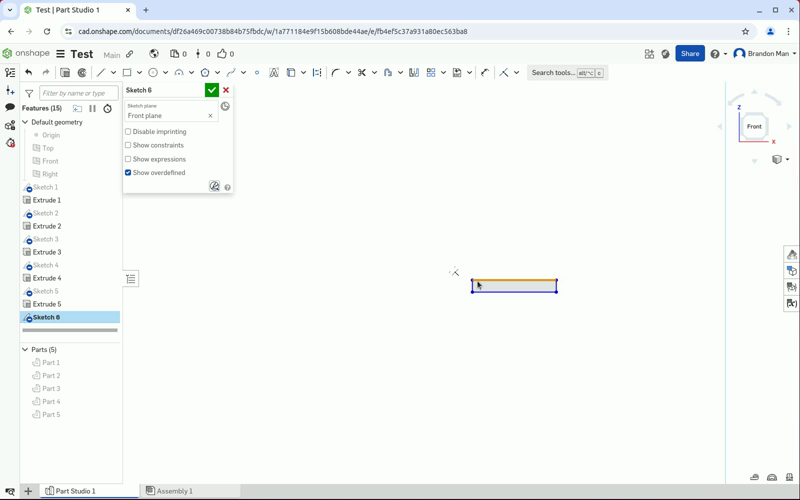
scroll(-6)
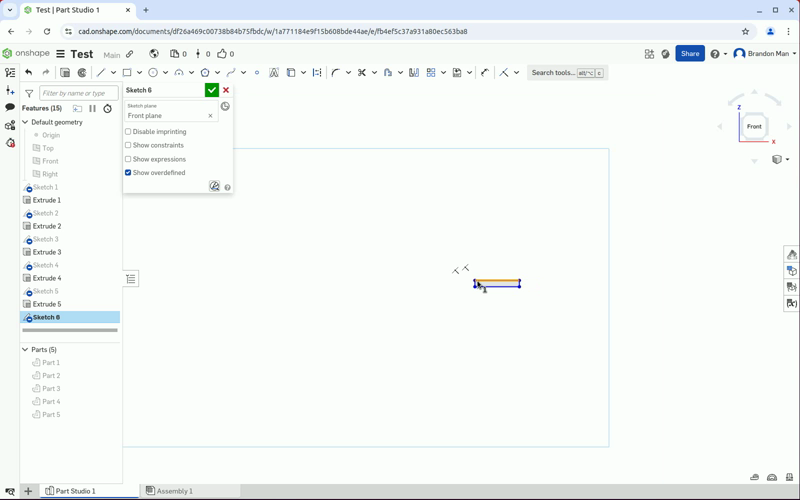
scroll(-6)
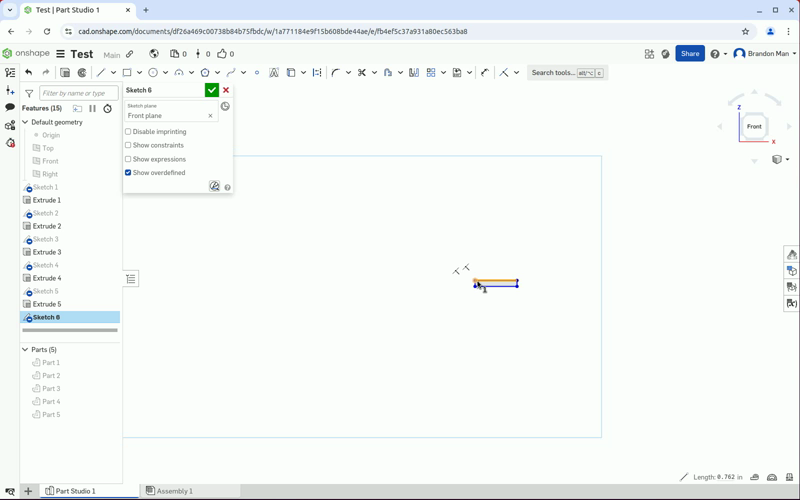
scroll(-6)
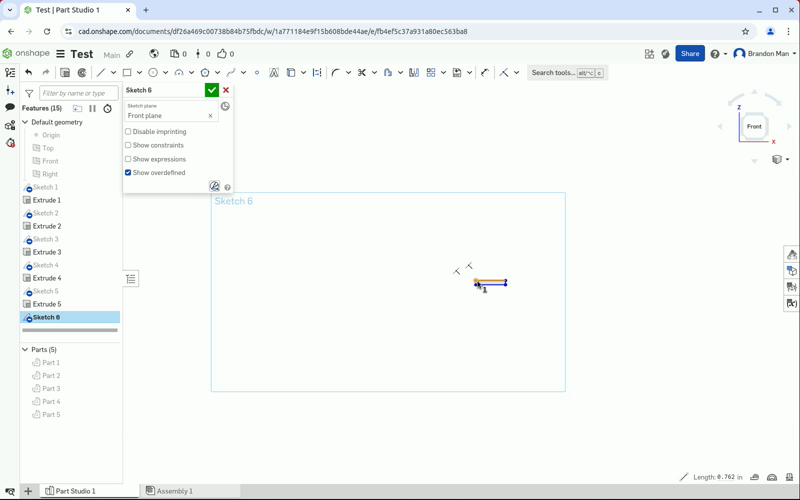
scroll(-6)
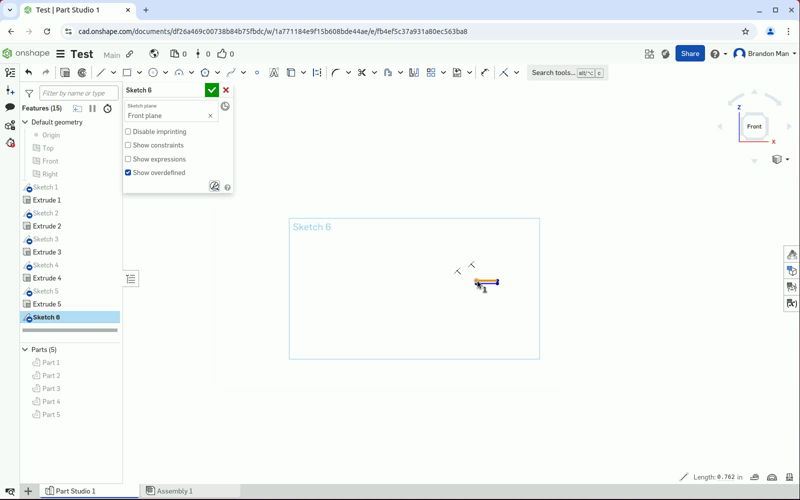
scroll(-6)
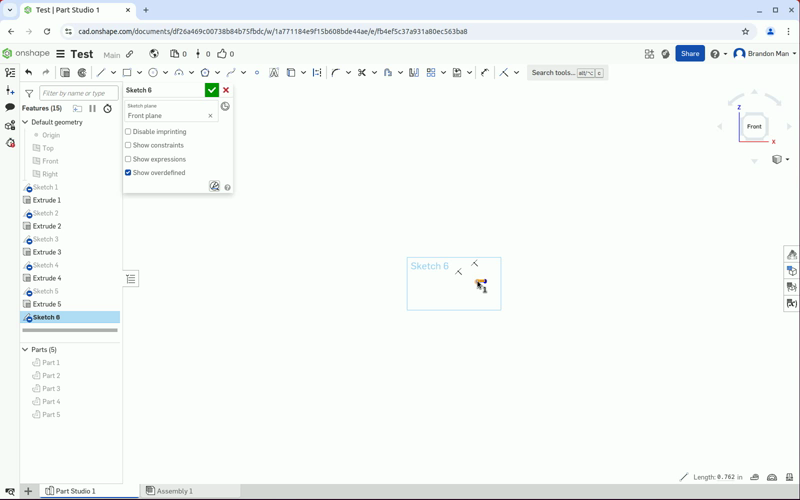
mouse_move(73, 352)
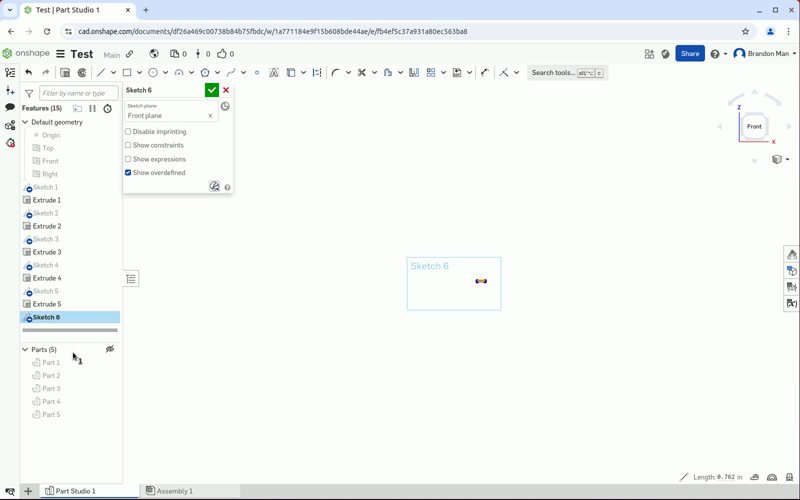
key(shift+y)
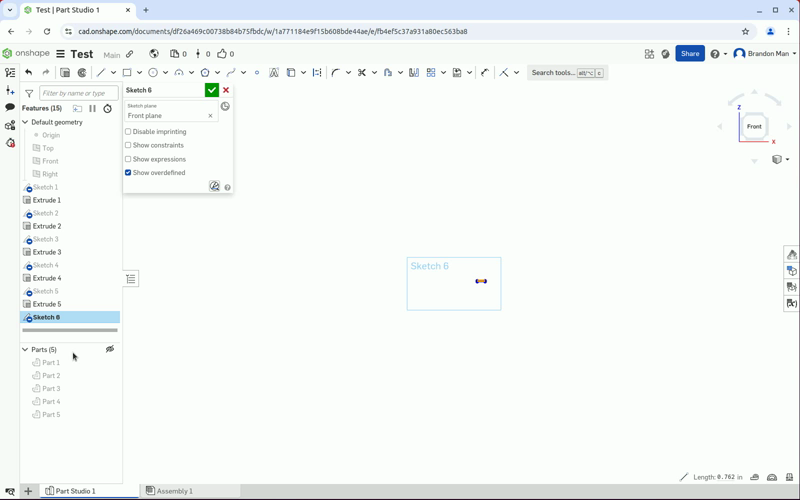
key(shift+e)
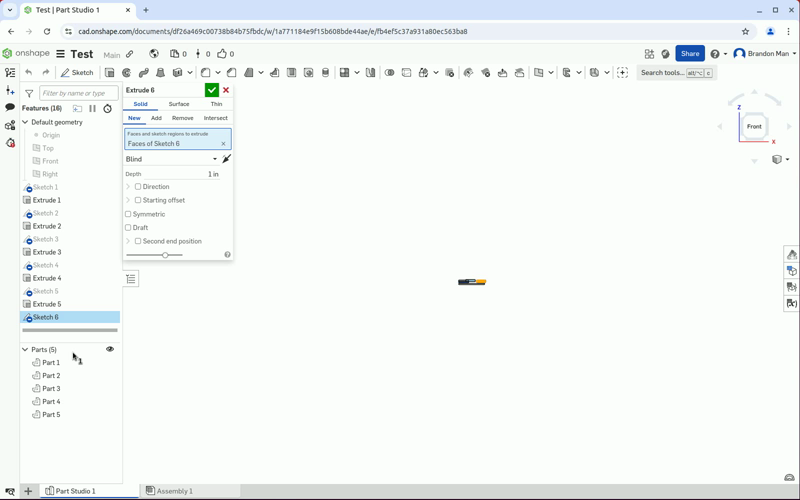
mouse_move(143, 106)
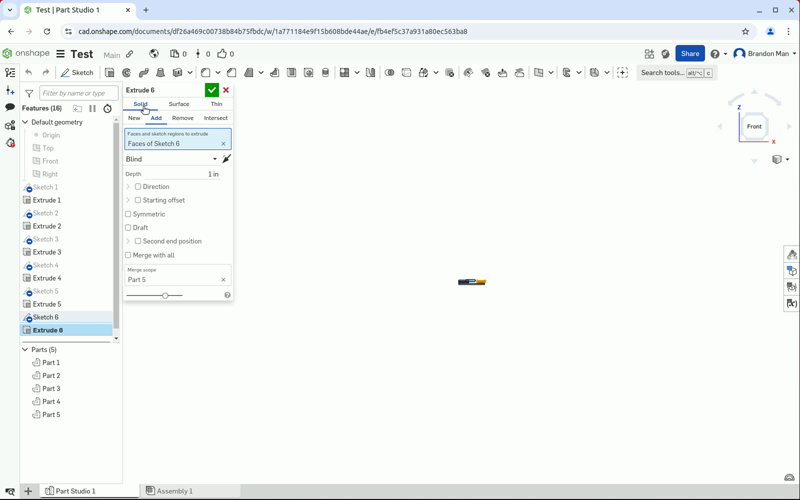
click(143, 106)
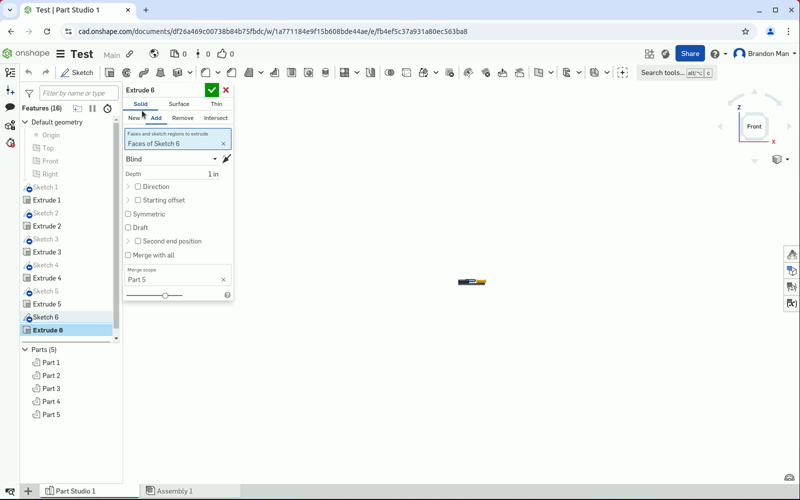
mouse_move(137, 120)
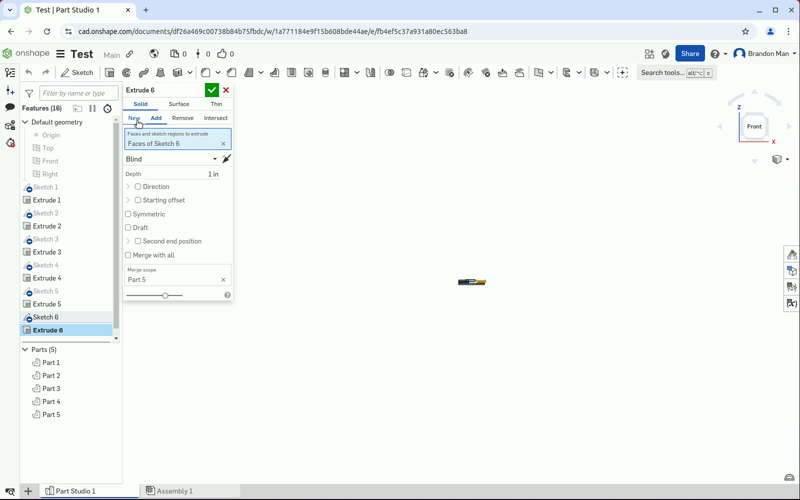
click(137, 120)
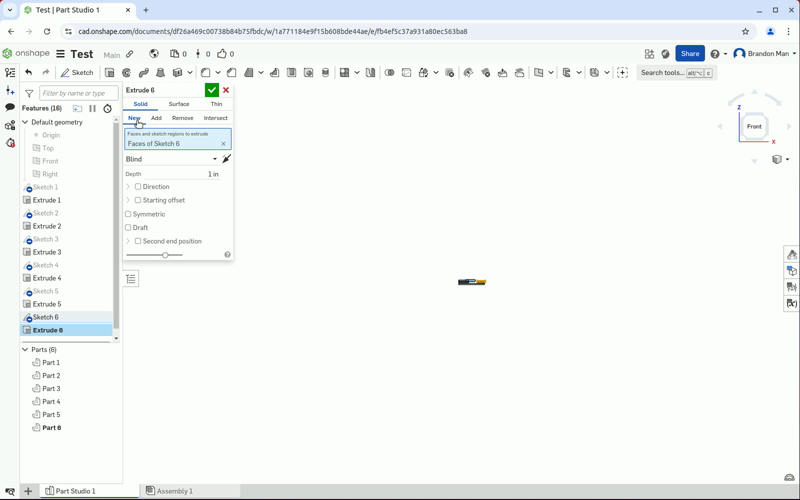
key(tab, 4)
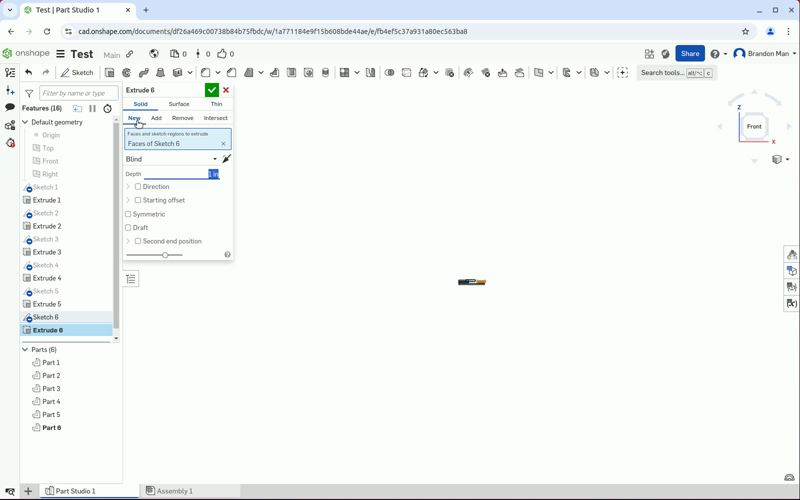
text(23.108)
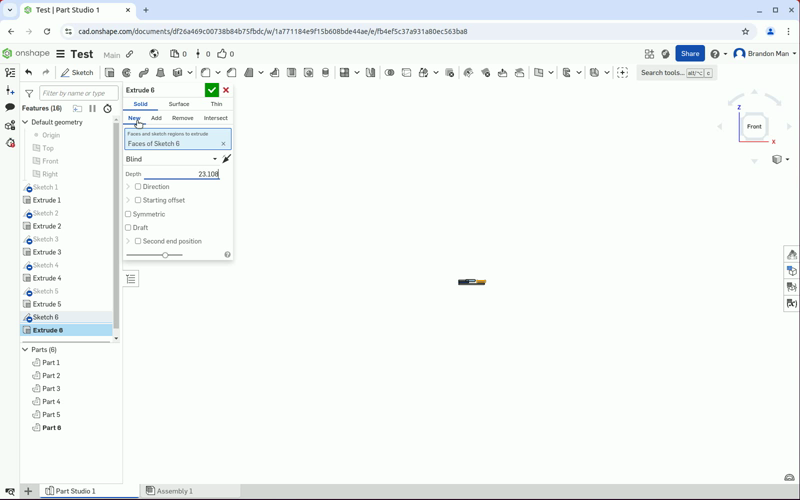
key(enter)
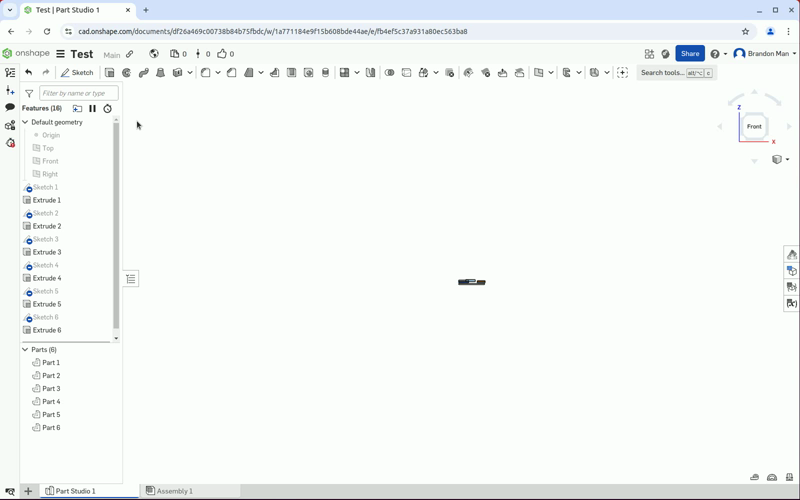
key(shift+h)
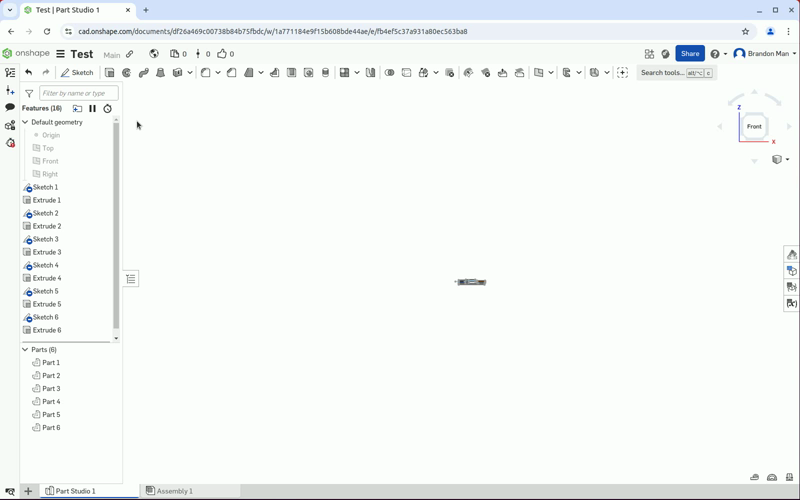
key(shift+h)
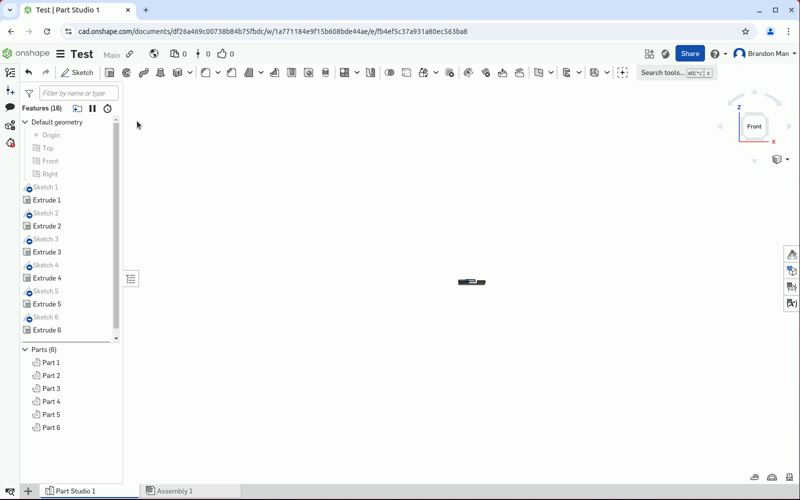
mouse_move(69, 189)
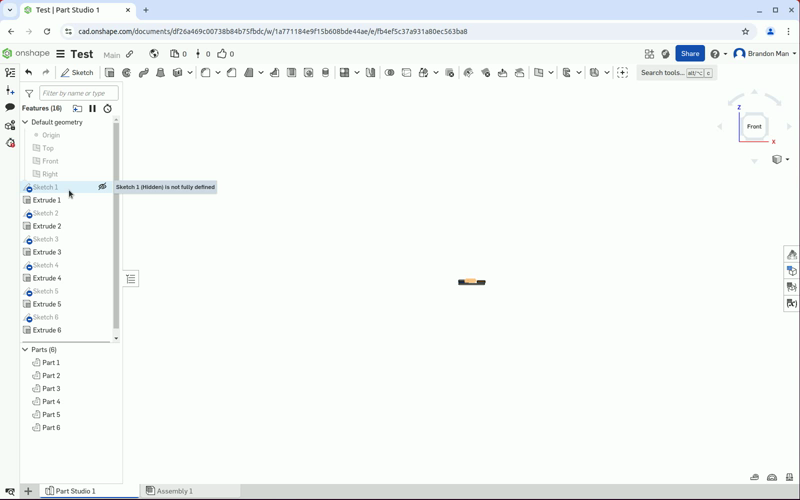
click(69, 189)
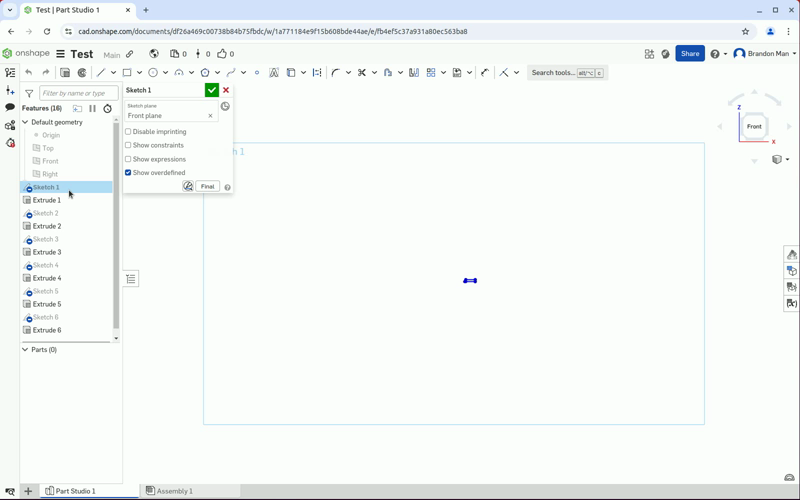
mouse_move(229, 92)
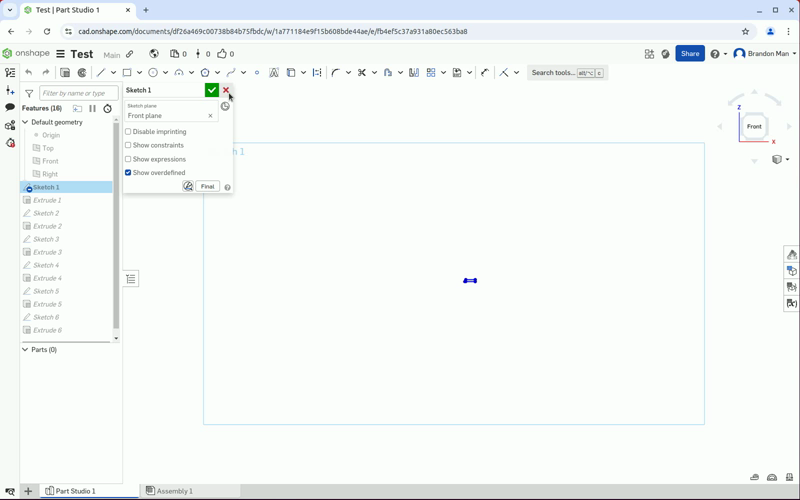
click(229, 92)
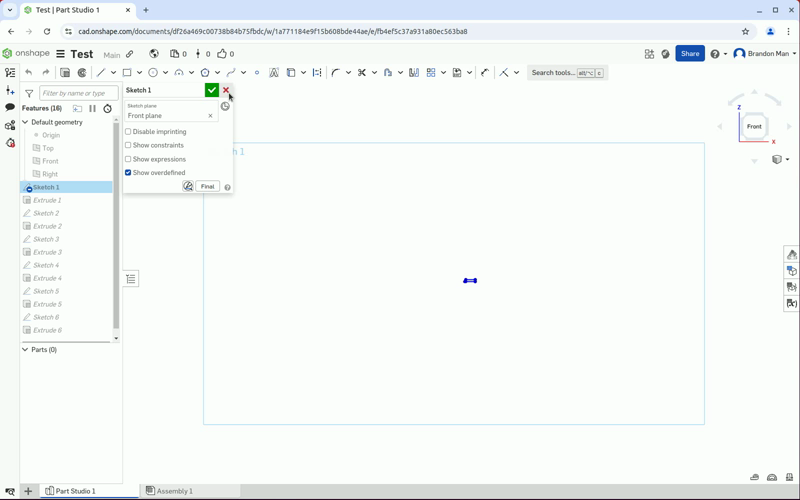
key(shift+s)
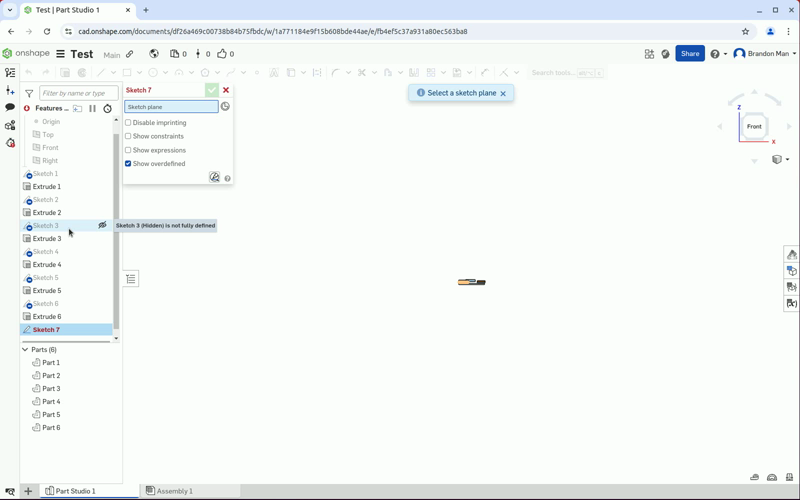
scroll(3)
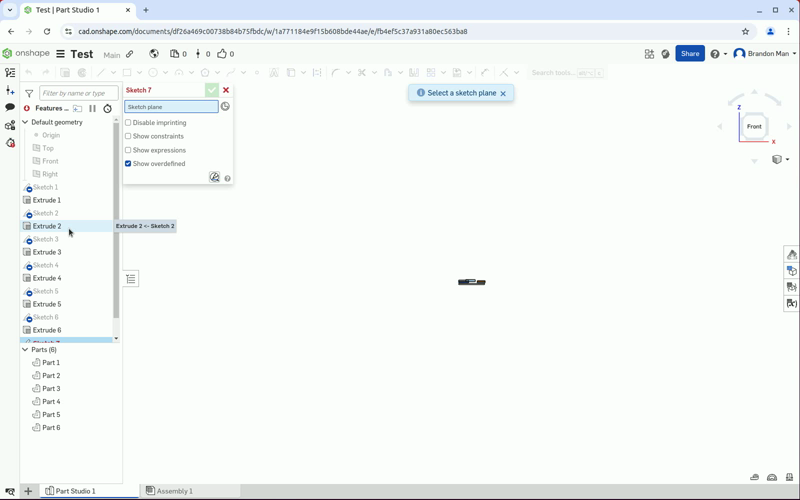
mouse_move(69, 163)
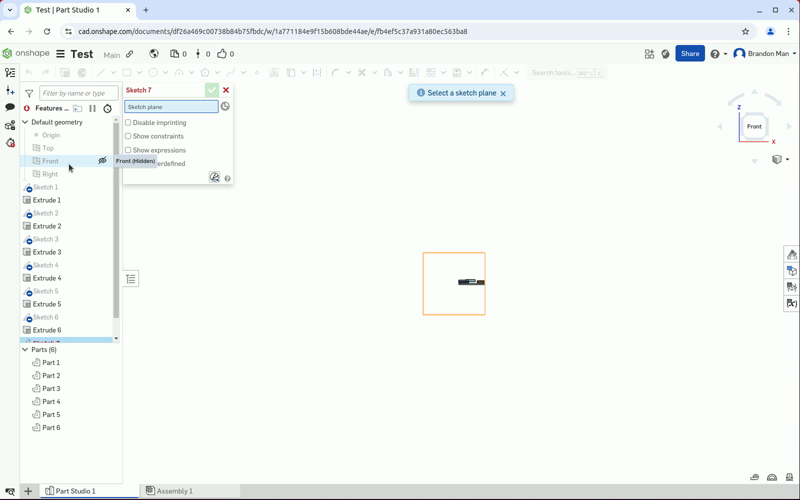
click(69, 163)
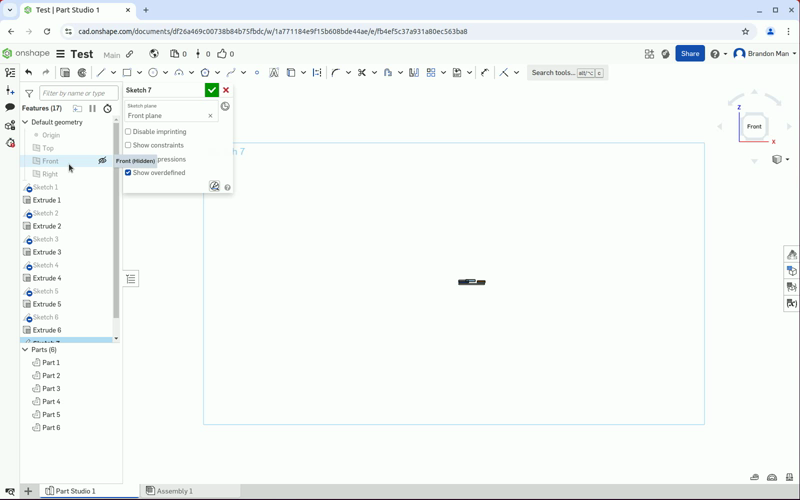
mouse_move(73, 352)
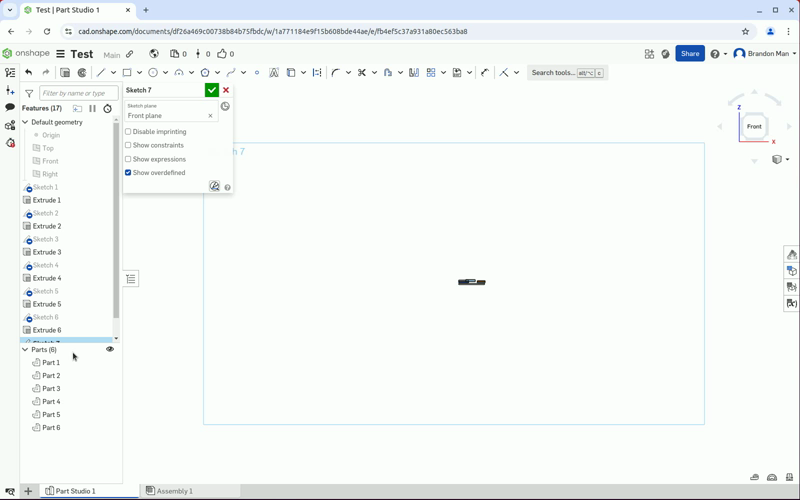
key(y)
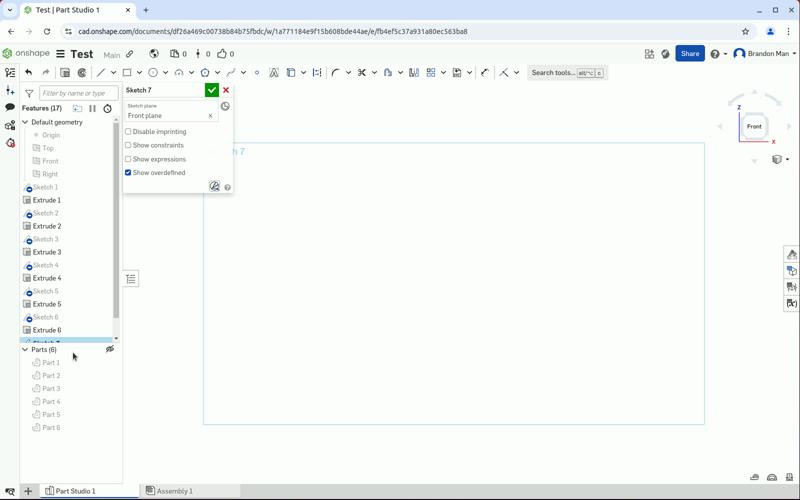
key(l)
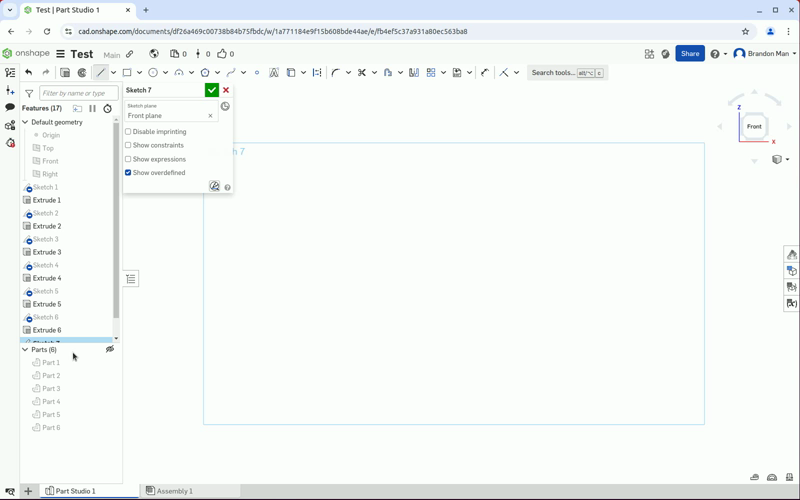
key_down(shift)
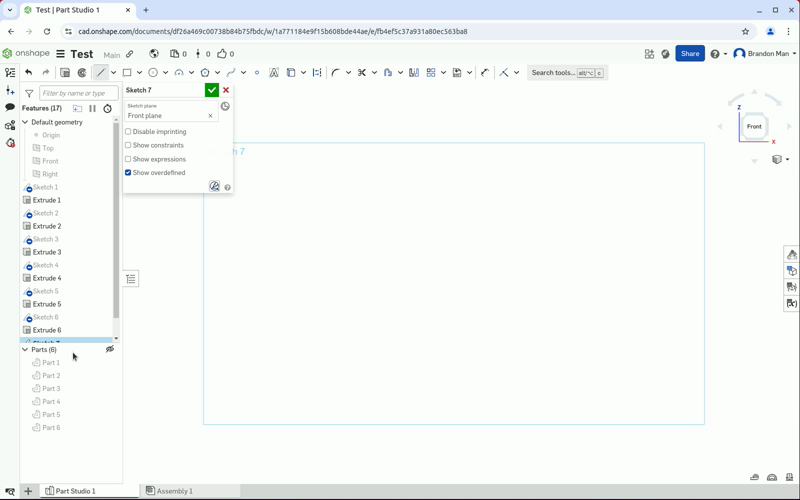
mouse_move(473, 281)
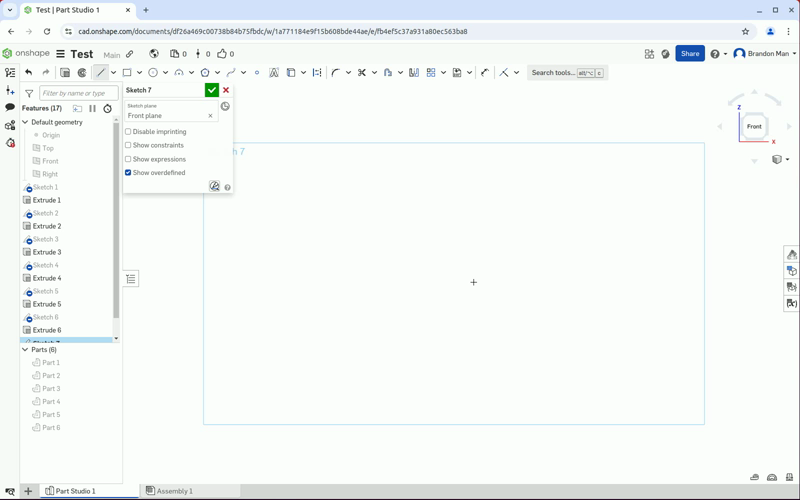
click(473, 281)
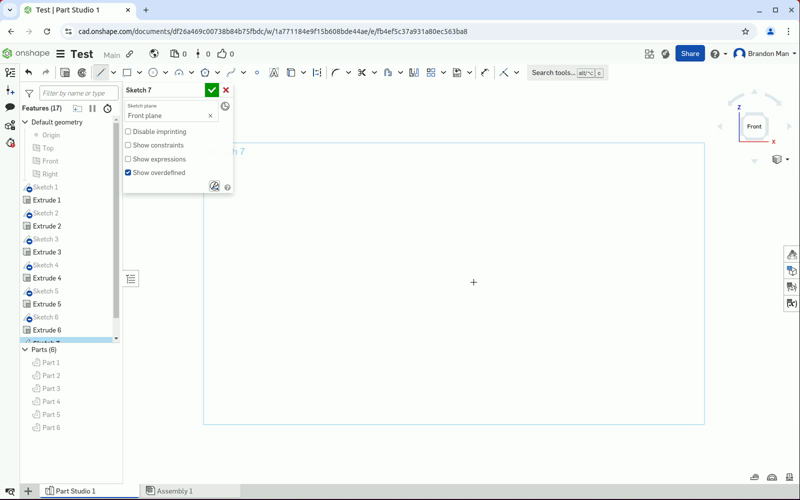
key_up(shift)
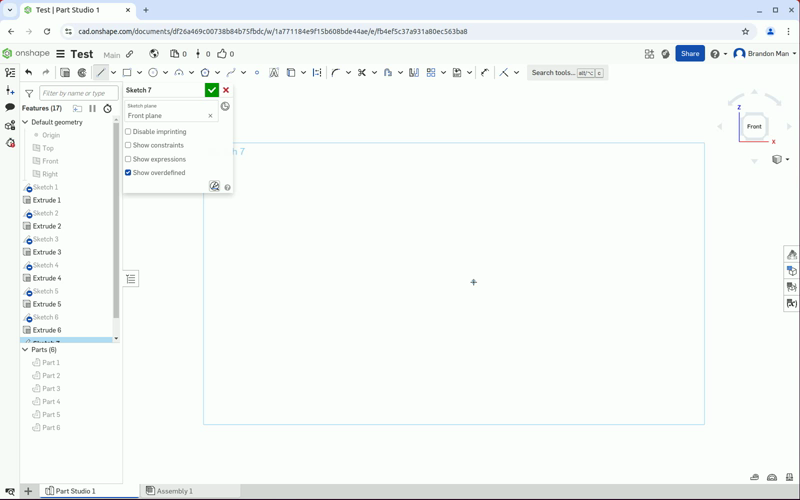
key_down(shift)
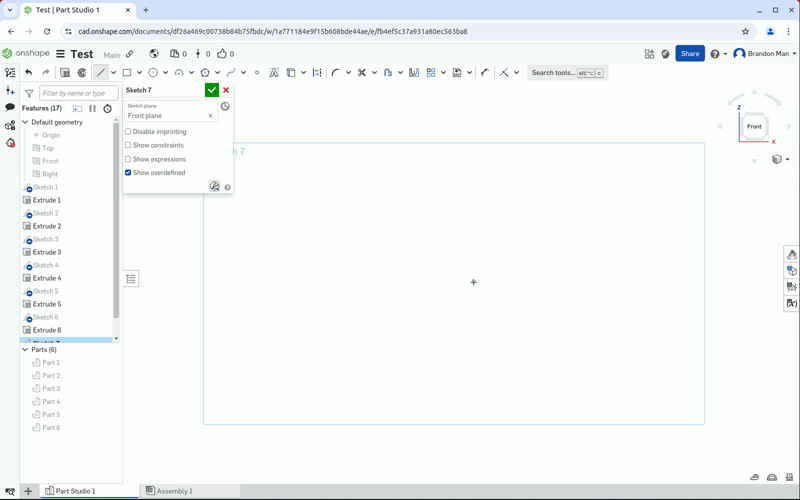
mouse_move(503, 281)
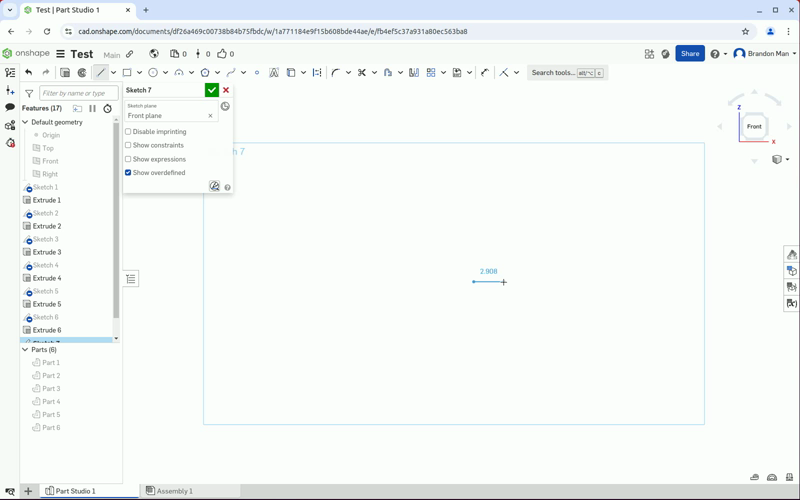
mouse_move(478, 281)
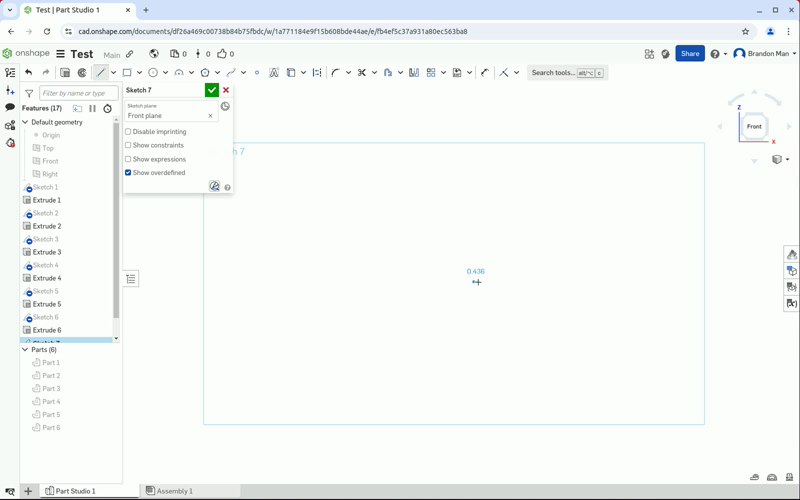
scroll(6)
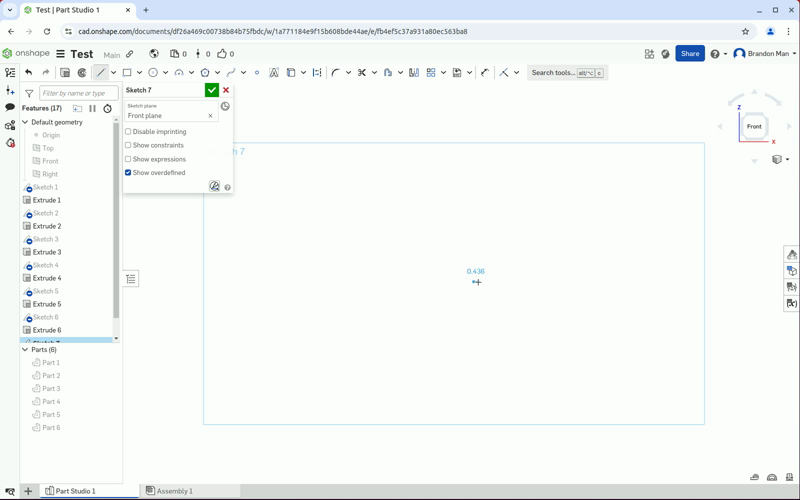
scroll(6)
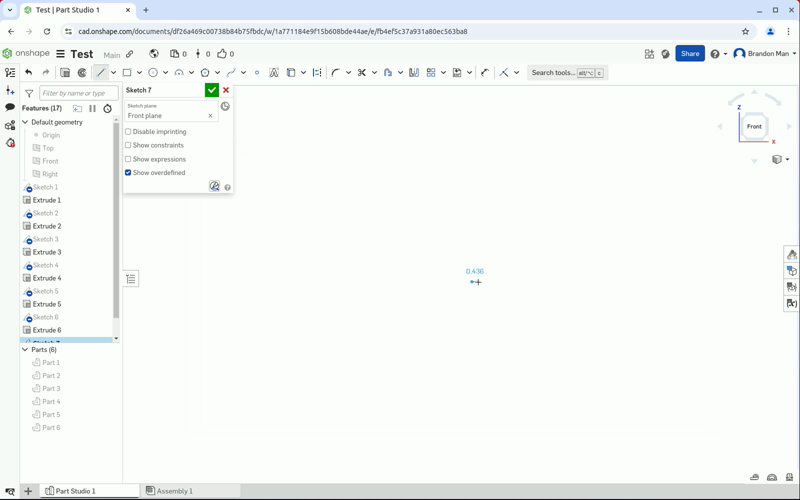
scroll(6)
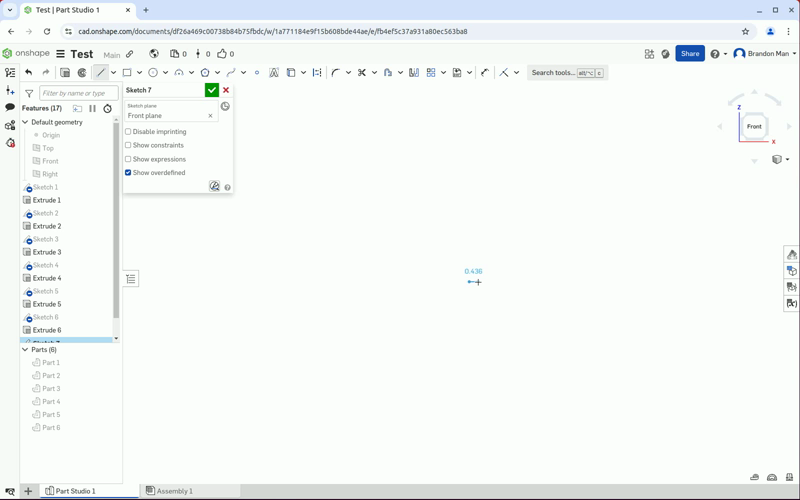
scroll(6)
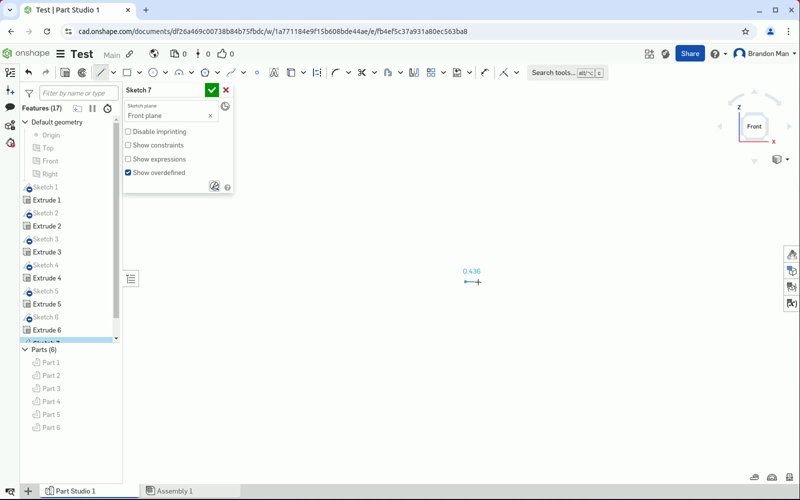
scroll(6)
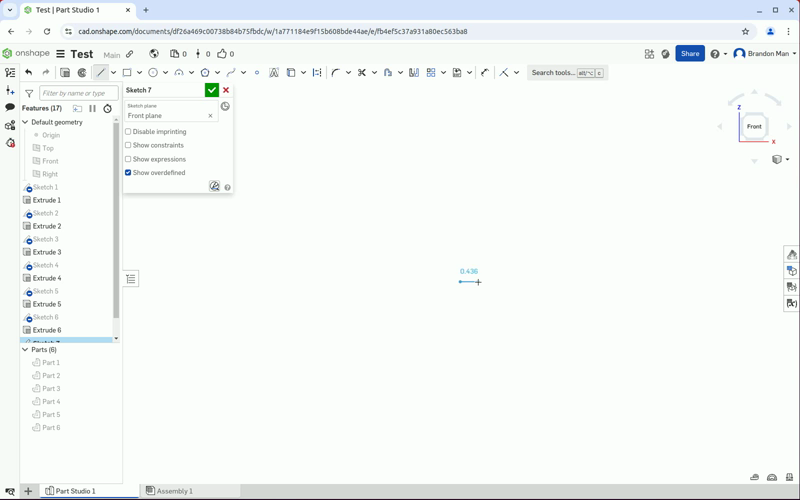
scroll(6)
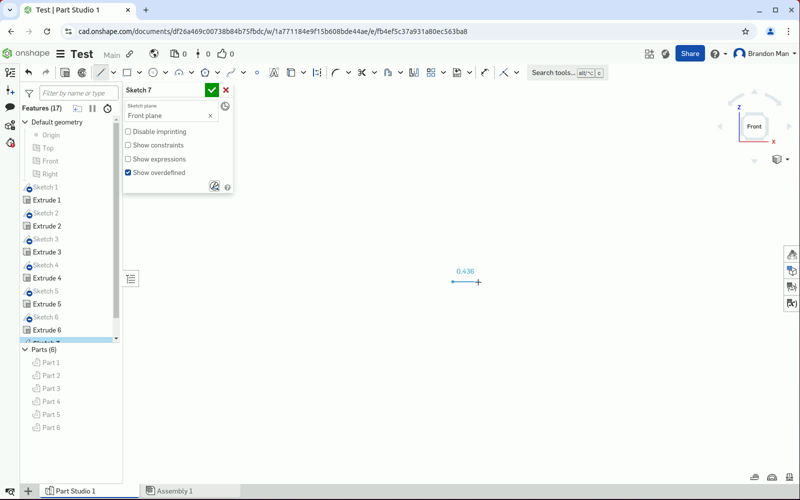
scroll(6)
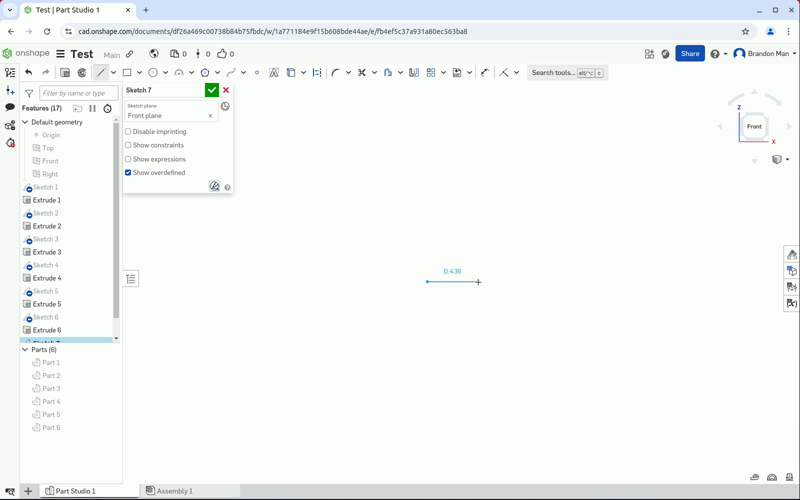
click(478, 281)
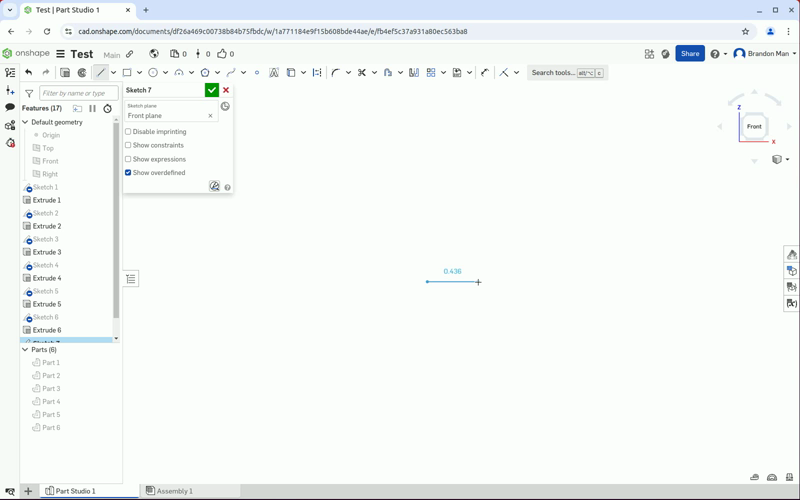
scroll(-6)
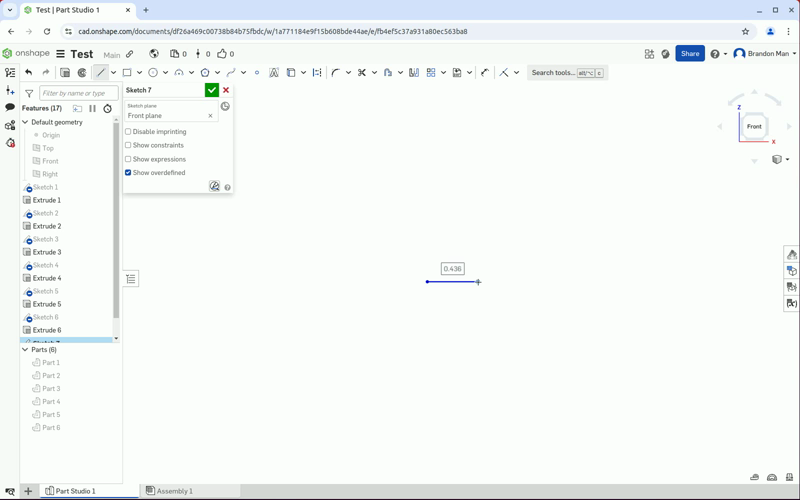
scroll(-6)
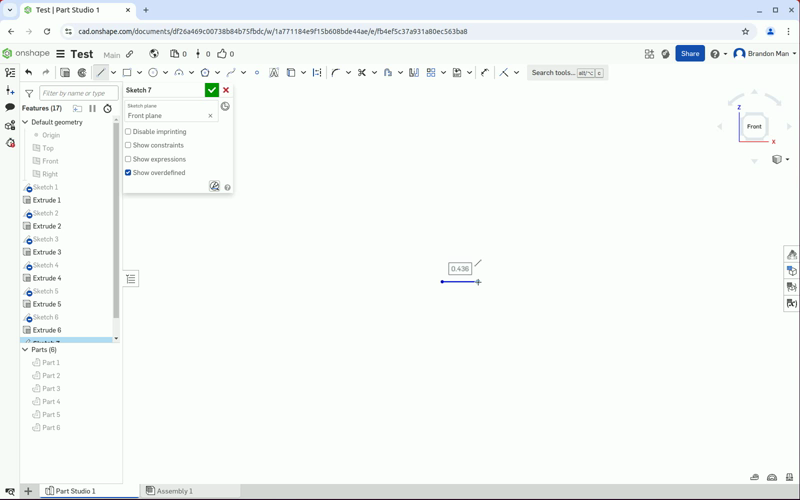
scroll(-6)
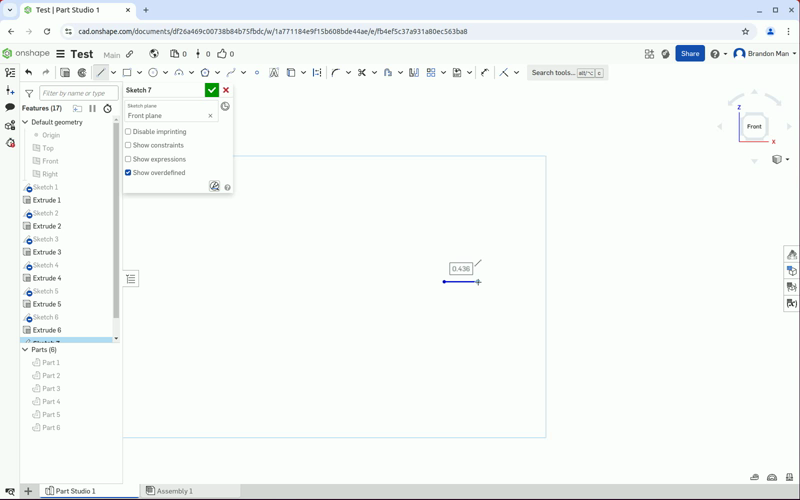
scroll(-6)
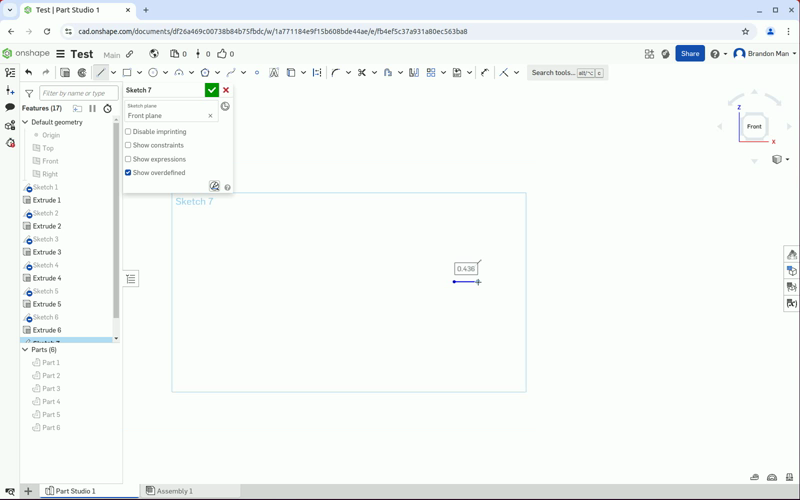
scroll(-6)
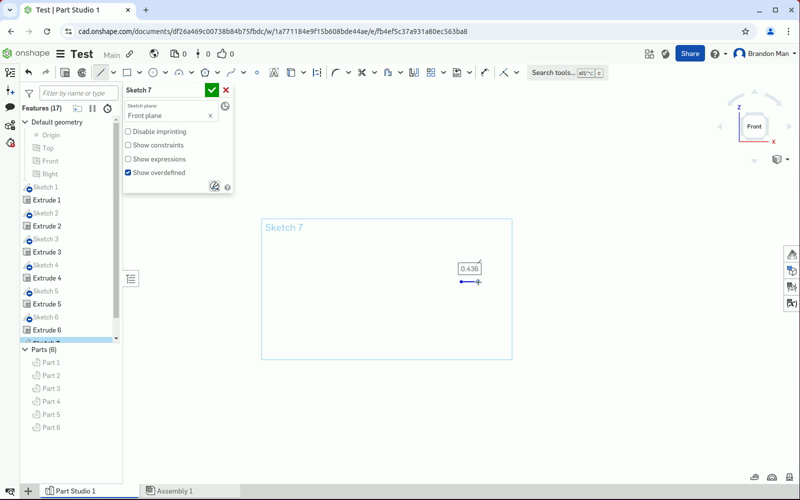
scroll(-6)
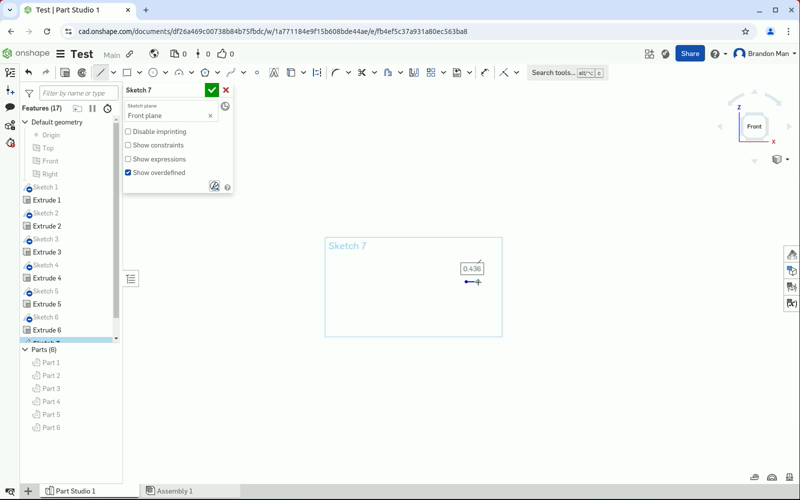
scroll(-6)
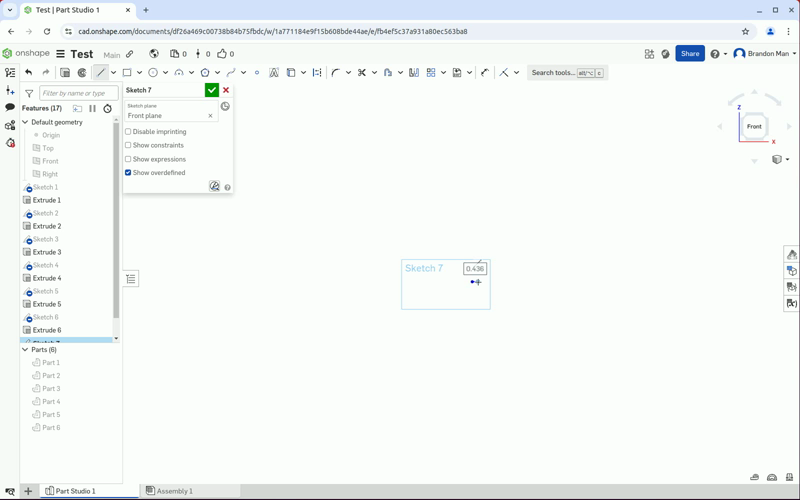
key_up(shift)
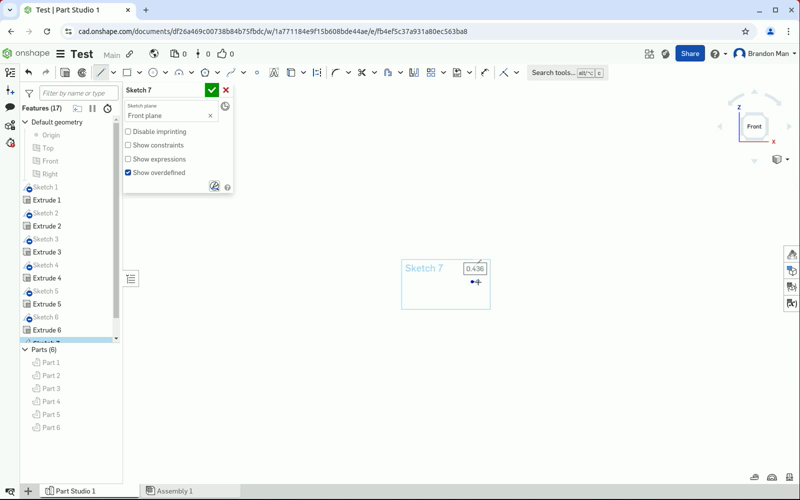
key_down(shift)
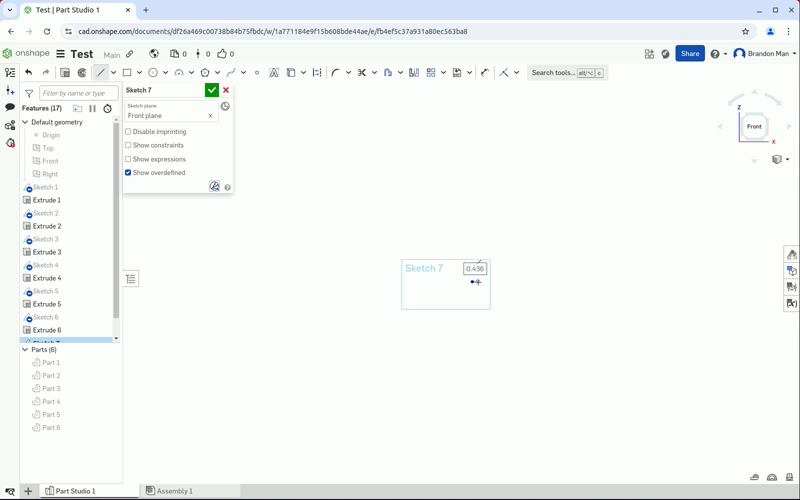
mouse_move(508, 281)
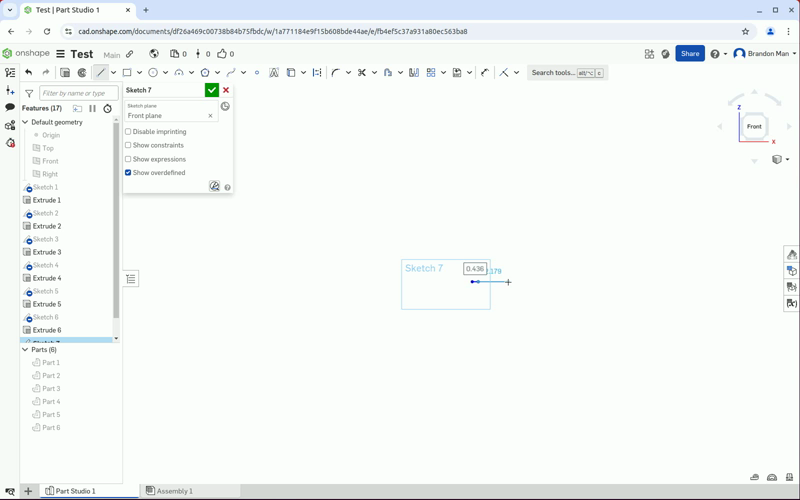
mouse_move(478, 280)
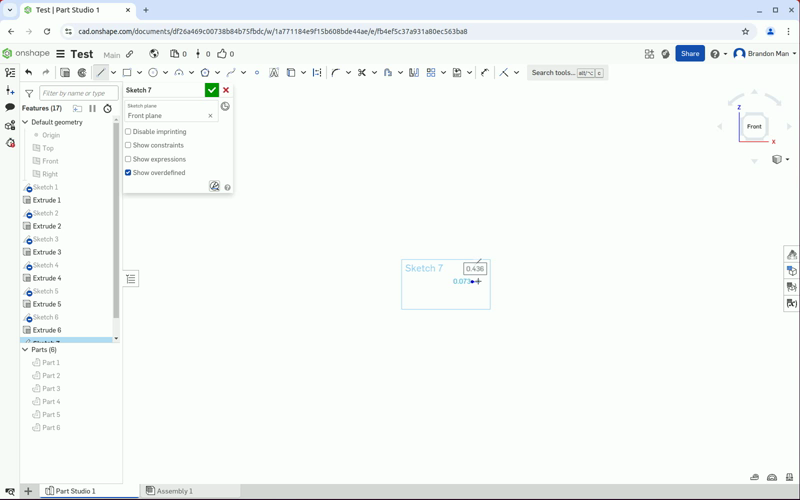
scroll(6)
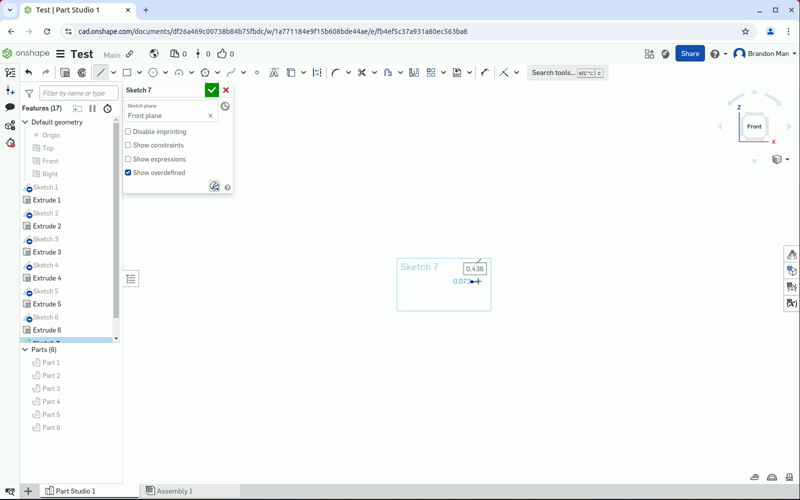
scroll(6)
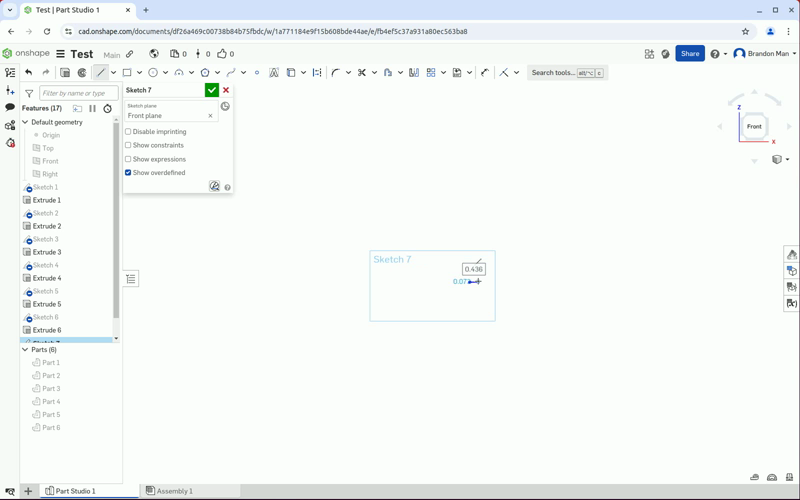
scroll(6)
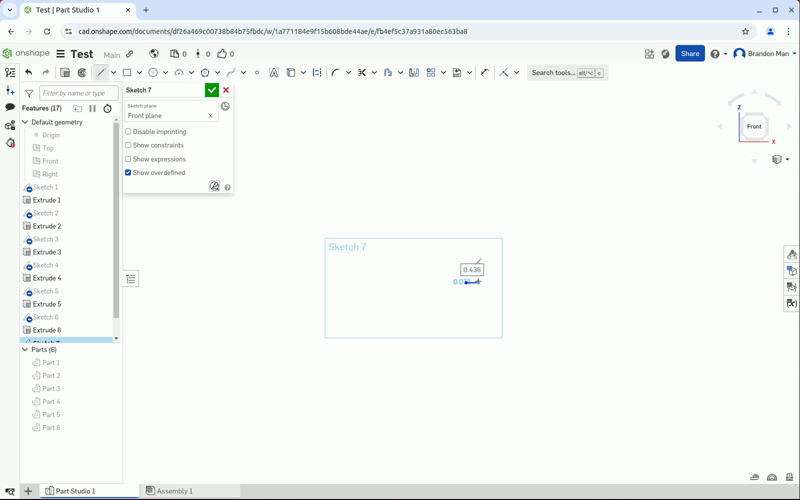
scroll(6)
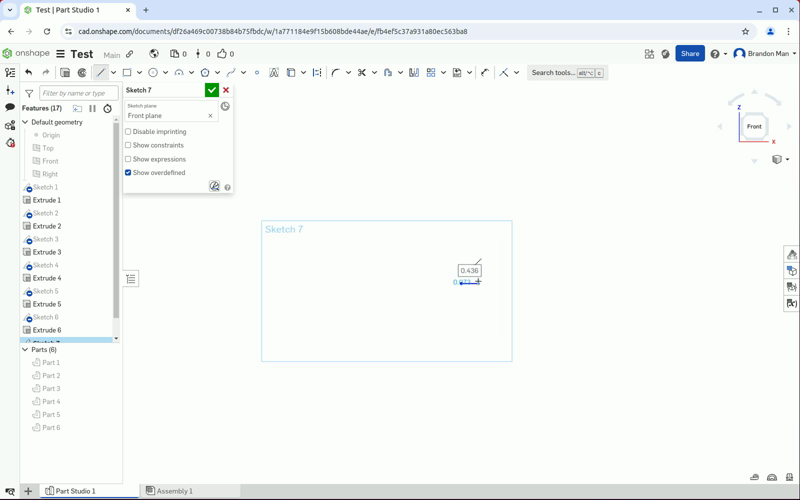
scroll(6)
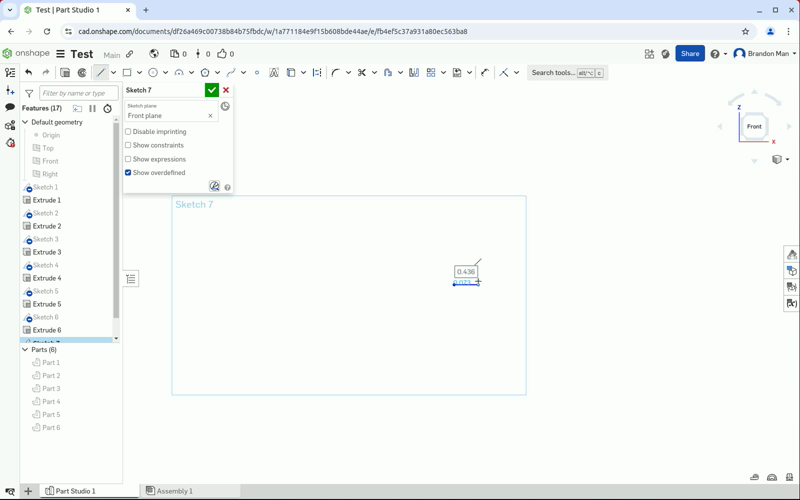
scroll(6)
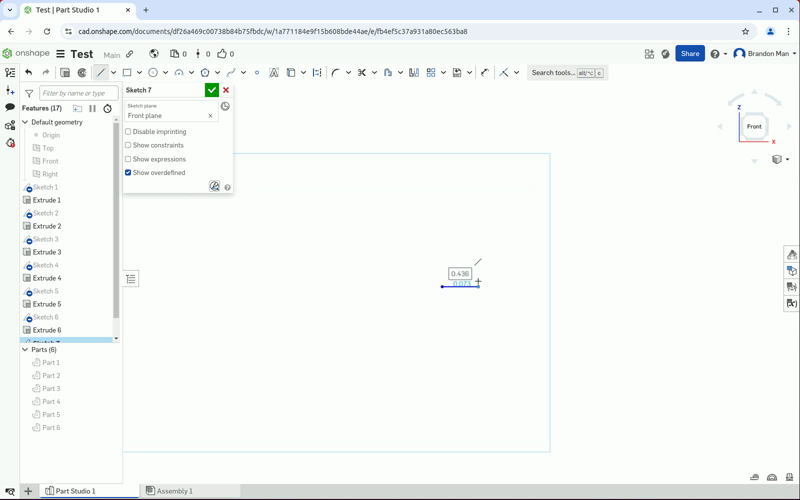
scroll(6)
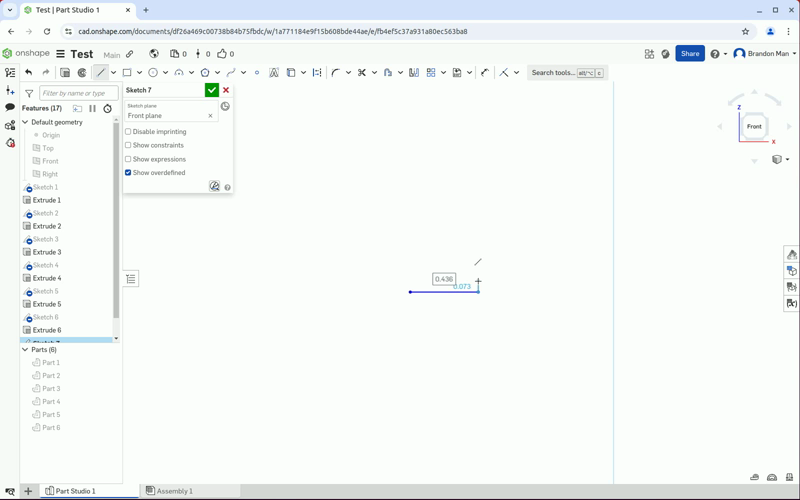
click(478, 280)
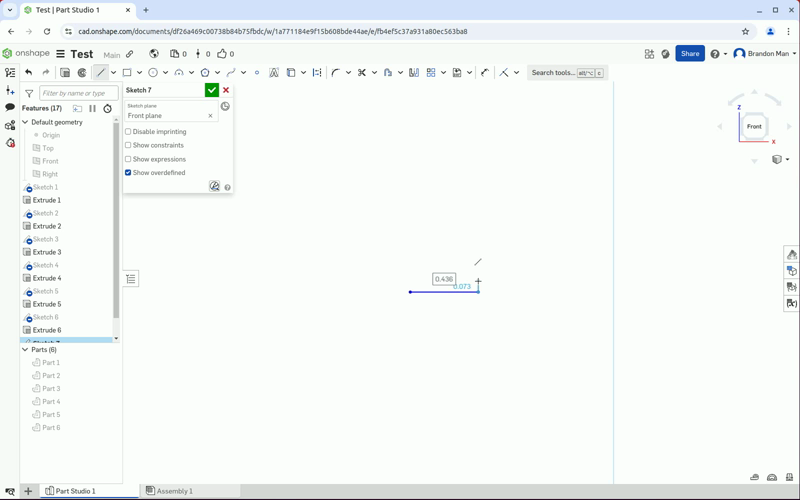
scroll(-6)
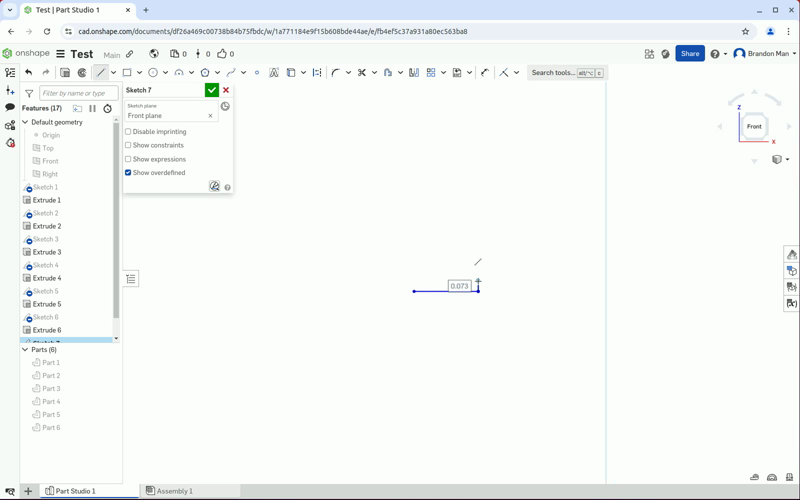
scroll(-6)
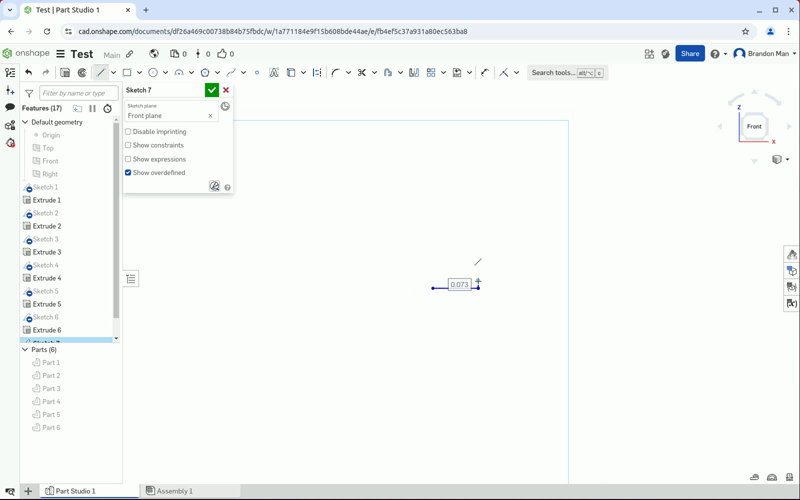
scroll(-6)
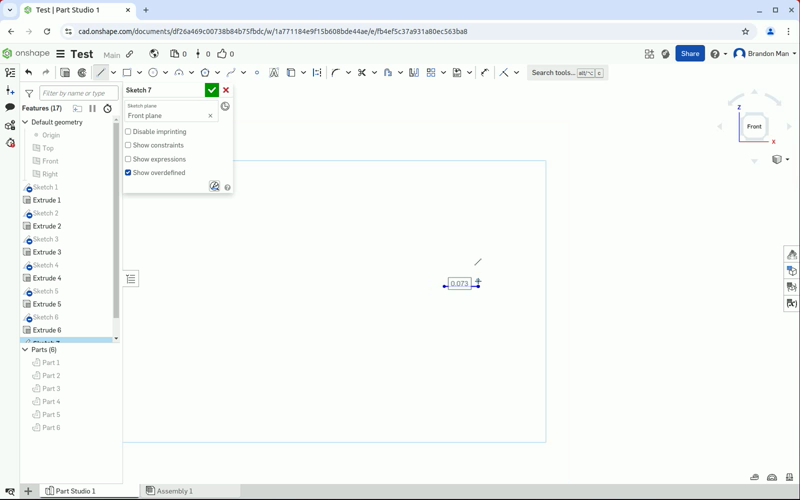
scroll(-6)
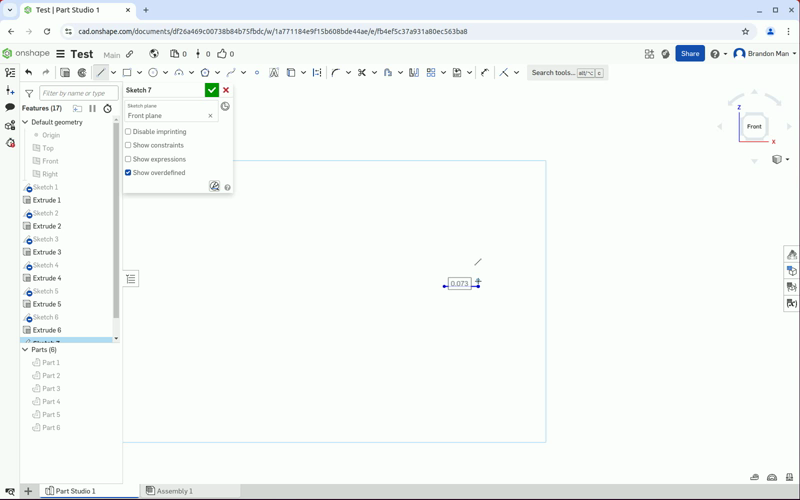
scroll(-6)
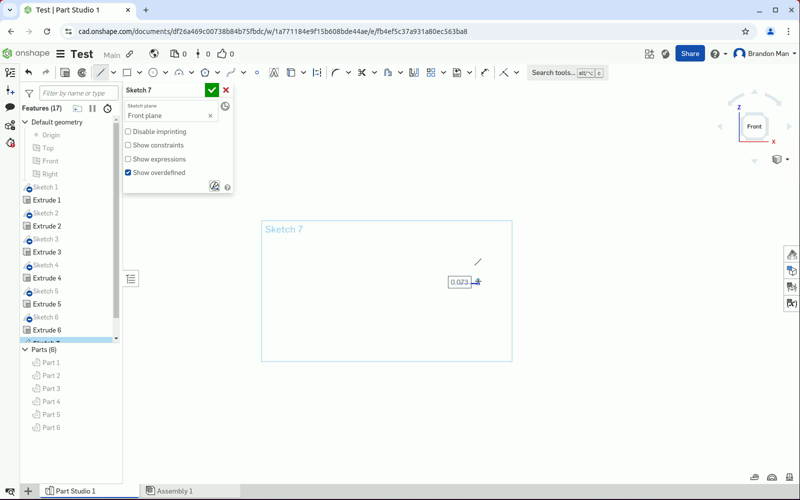
scroll(-6)
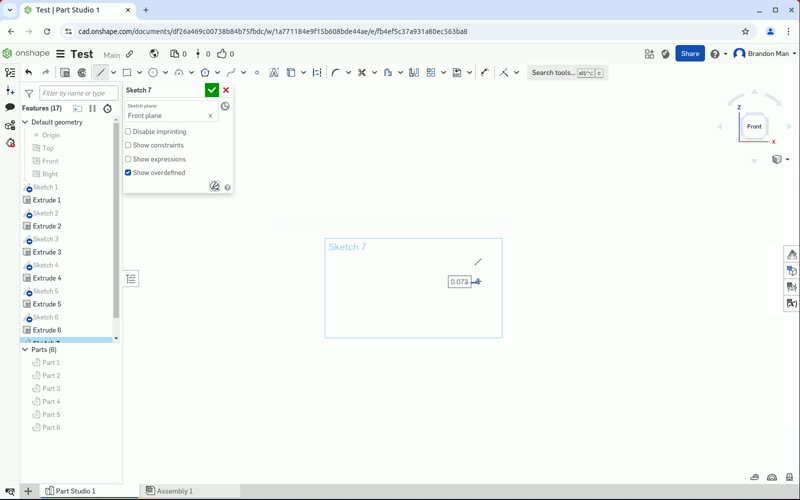
scroll(-6)
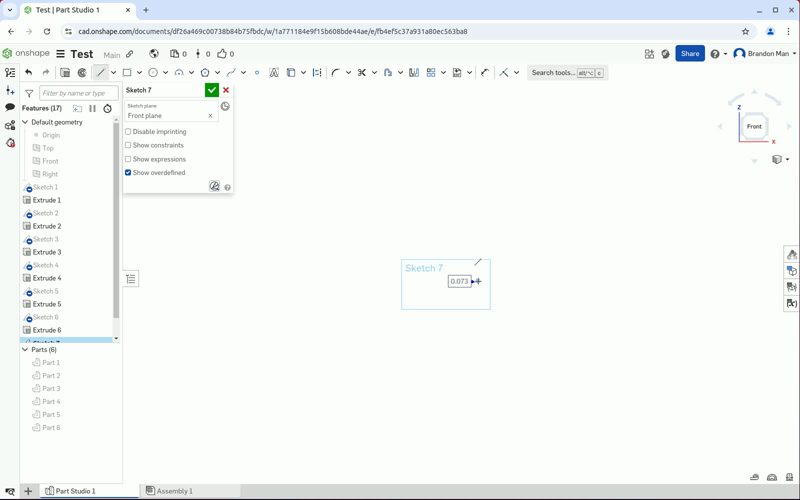
key_up(shift)
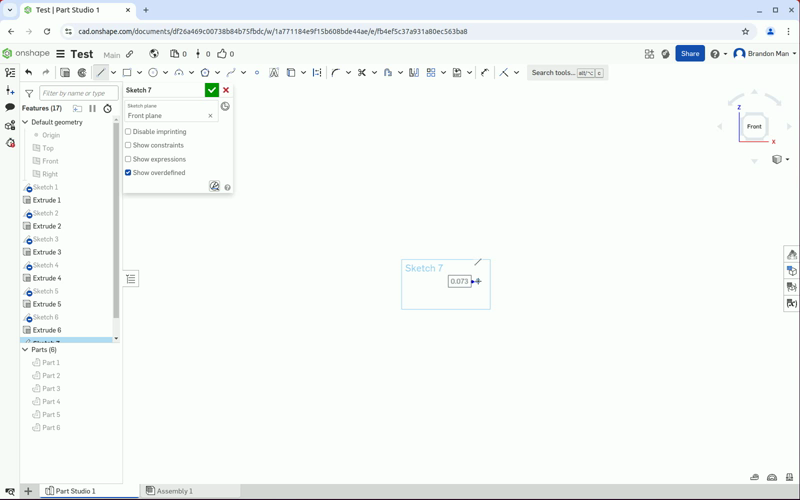
key_down(shift)
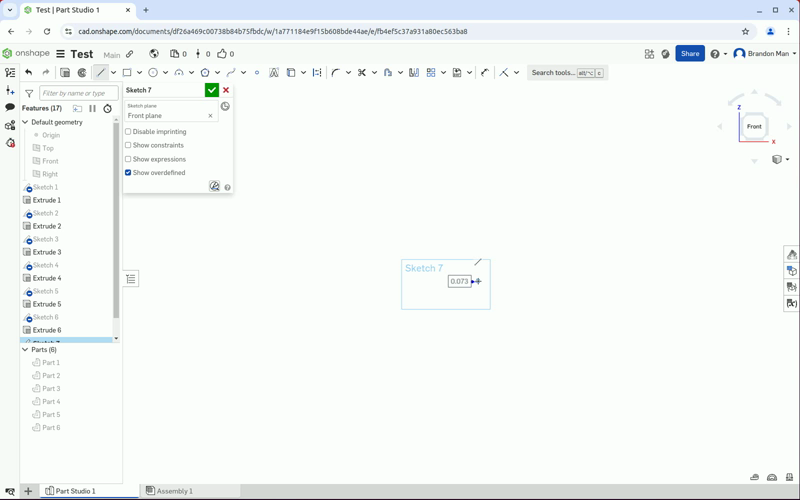
mouse_move(508, 280)
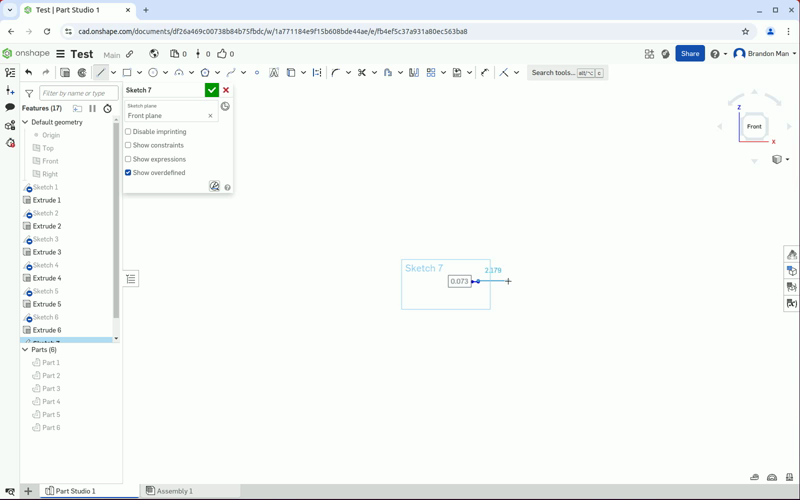
mouse_move(473, 280)
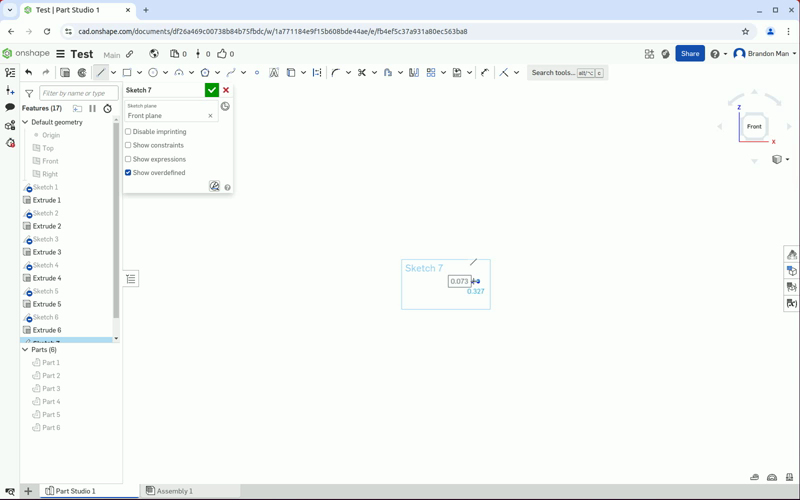
scroll(6)
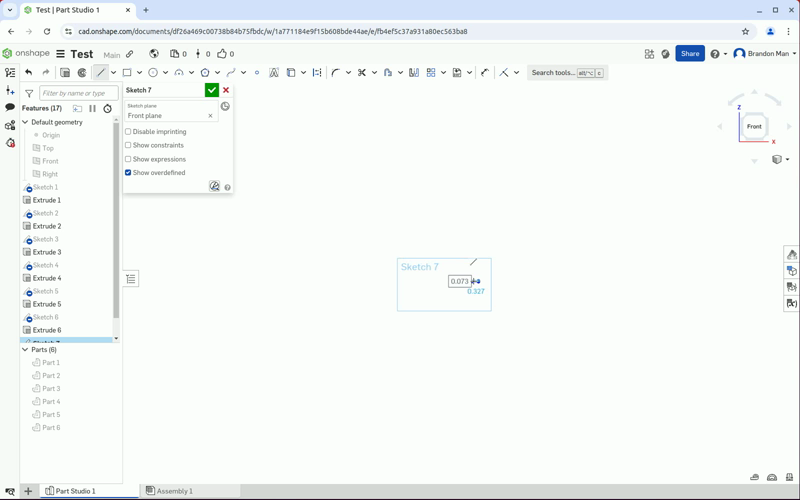
scroll(6)
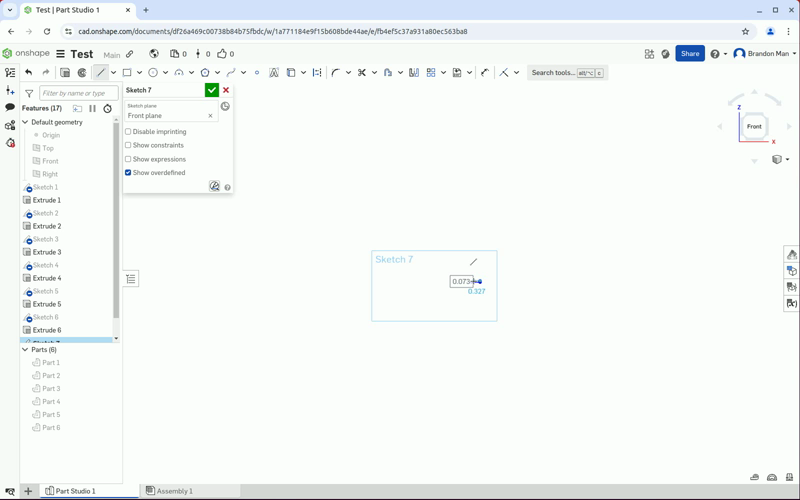
scroll(6)
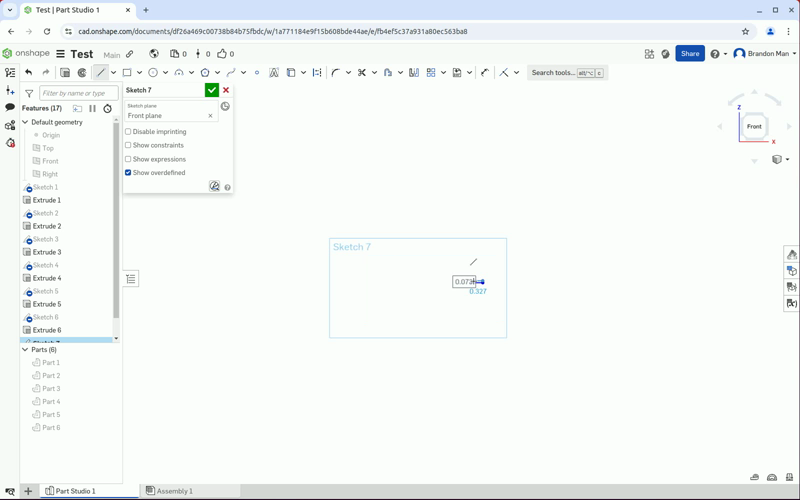
scroll(6)
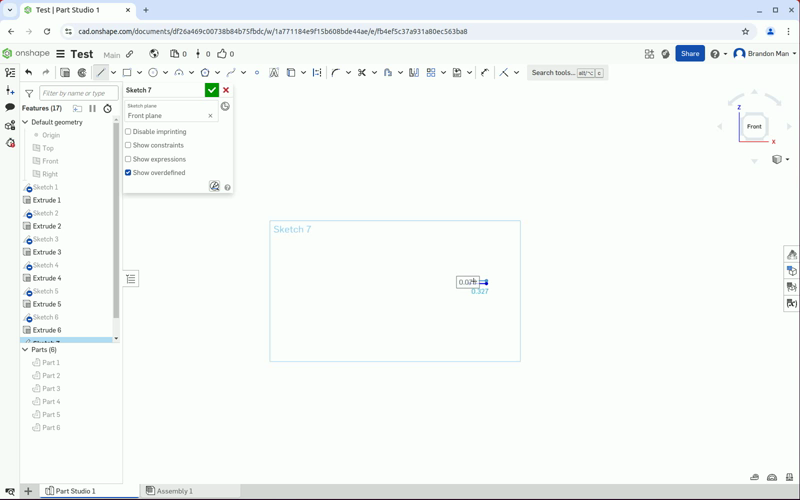
scroll(6)
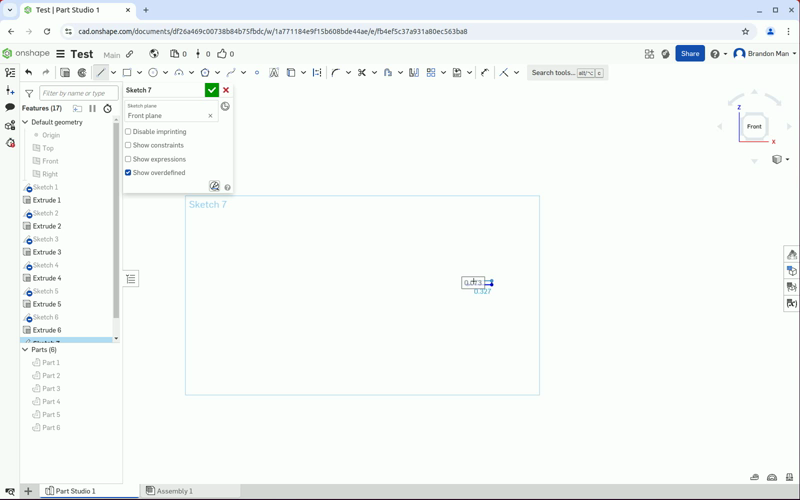
scroll(6)
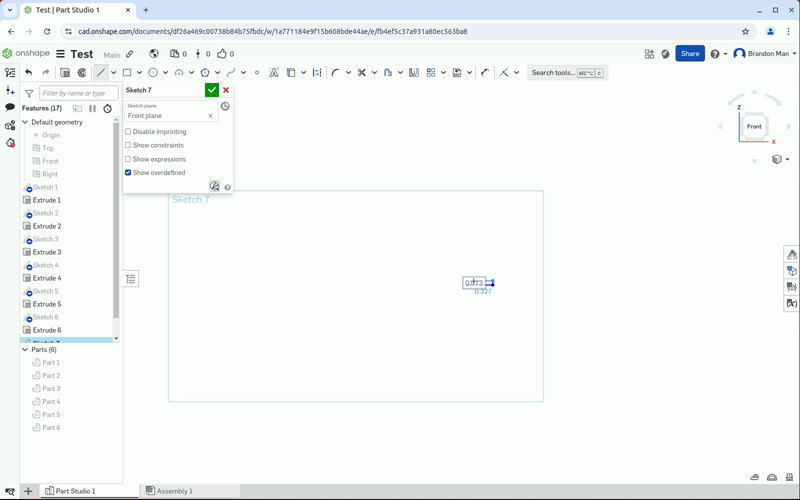
scroll(6)
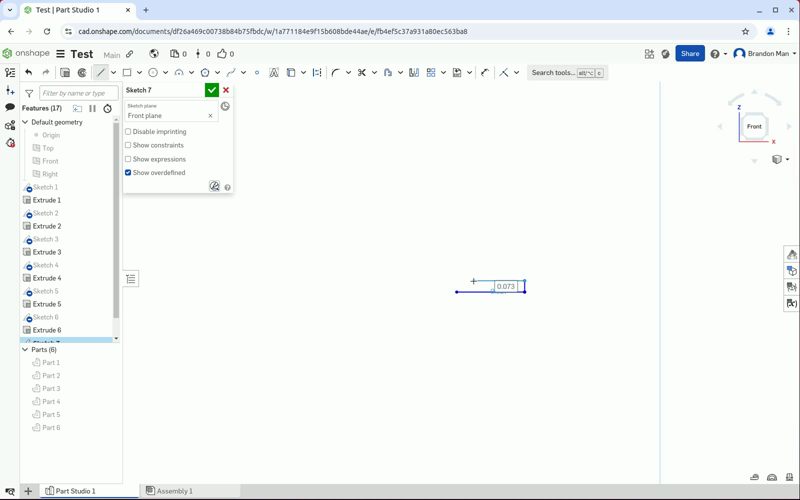
click(473, 280)
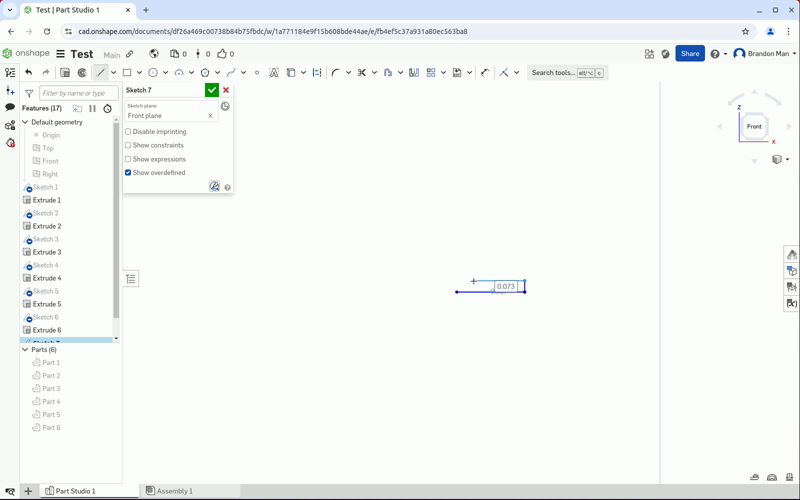
scroll(-6)
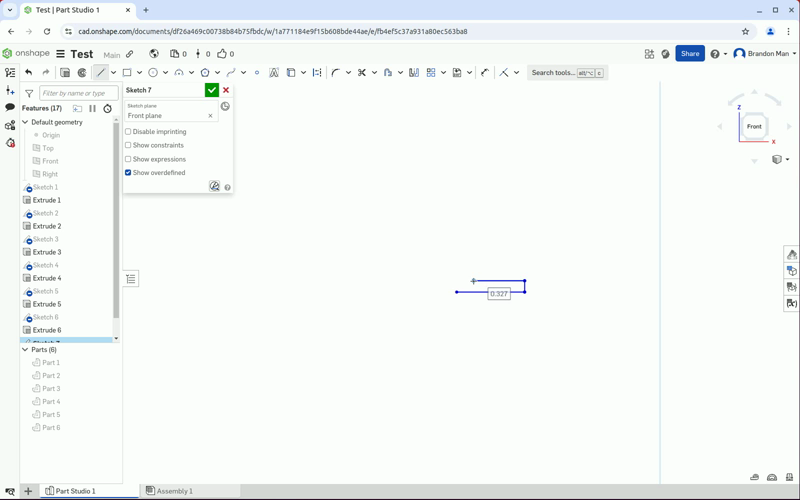
scroll(-6)
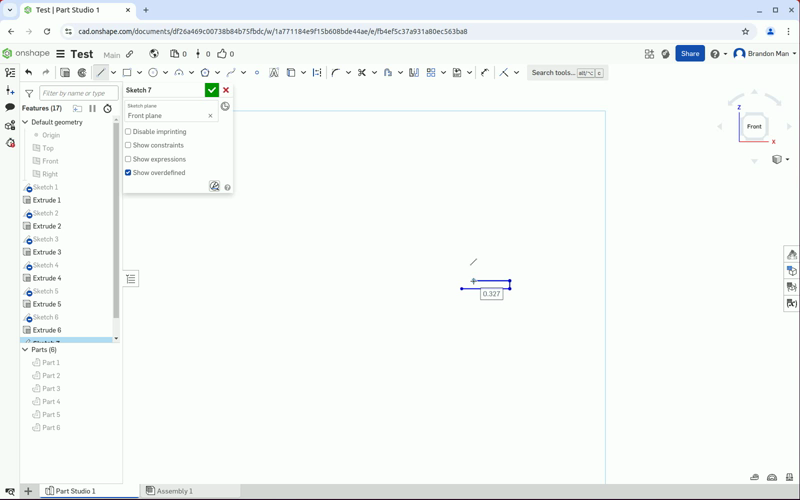
scroll(-6)
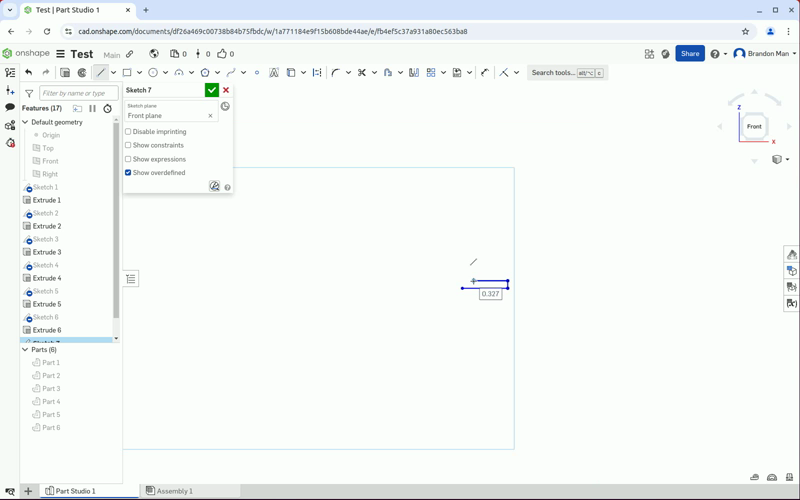
scroll(-6)
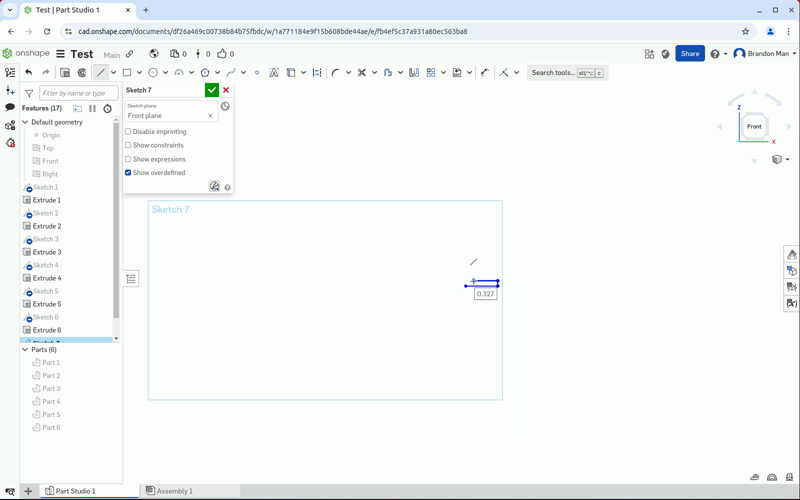
scroll(-6)
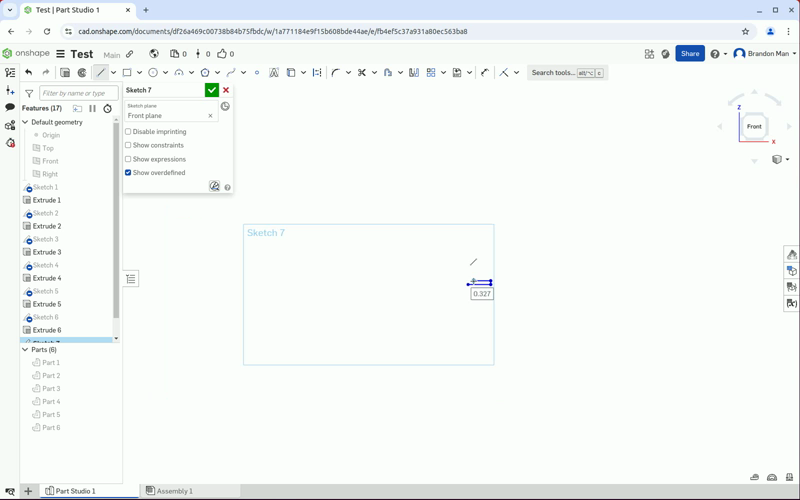
scroll(-6)
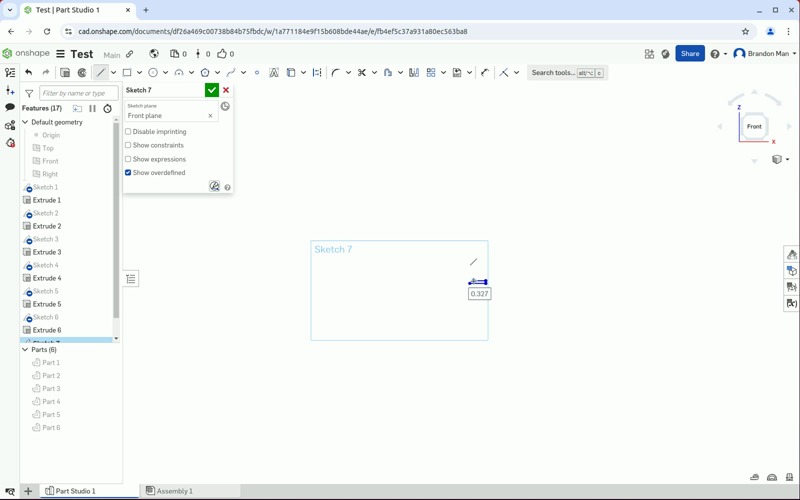
scroll(-6)
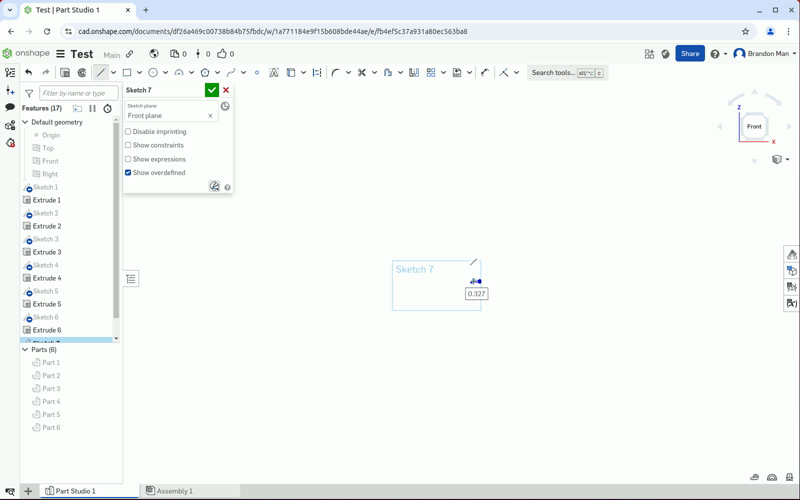
key_up(shift)
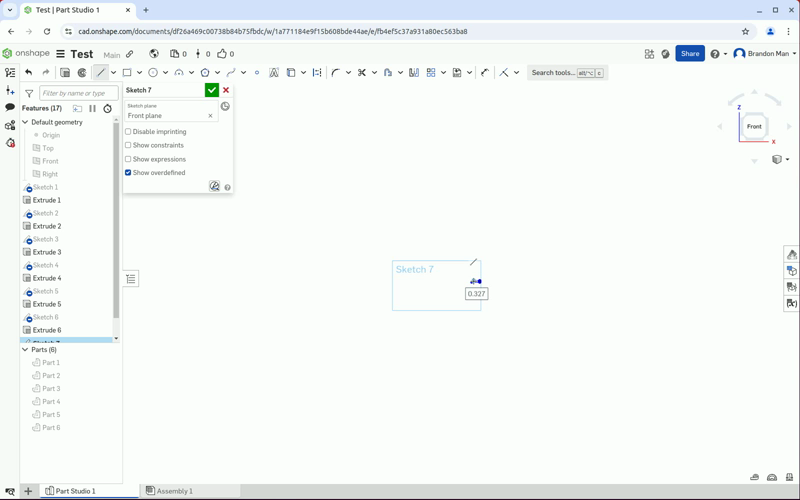
mouse_move(503, 280)
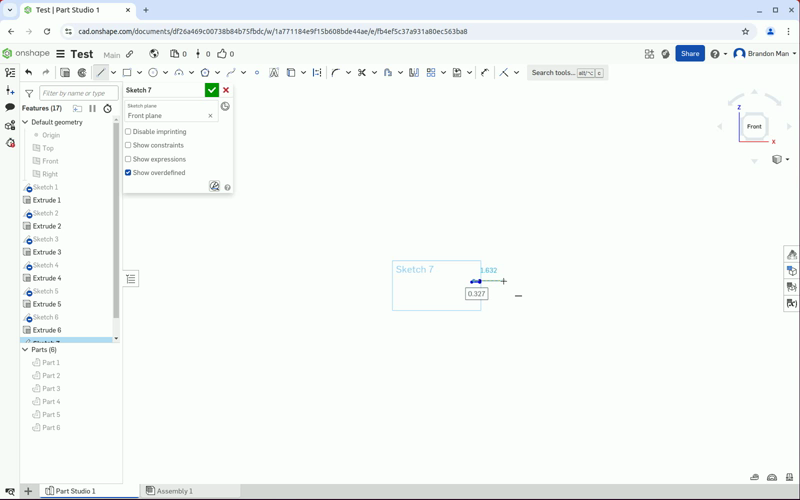
key_down(shift)
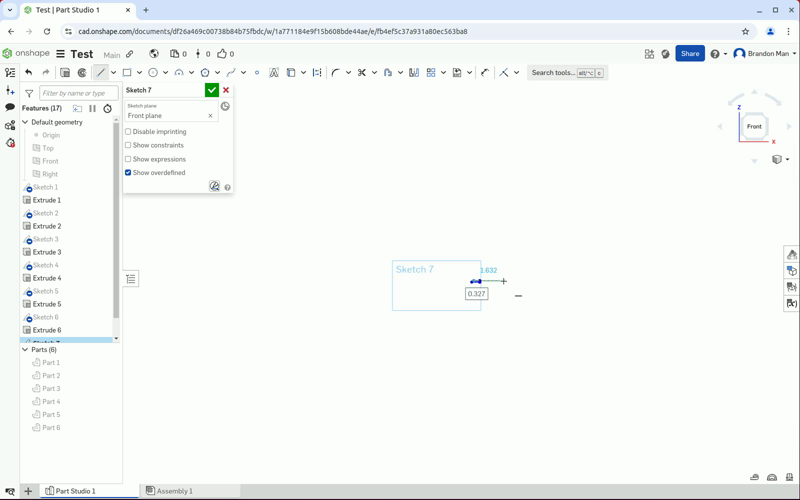
mouse_move(473, 281)
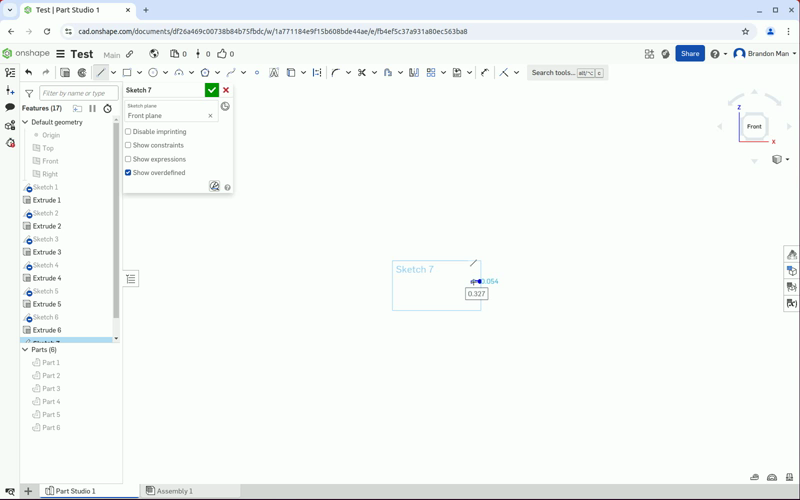
scroll(6)
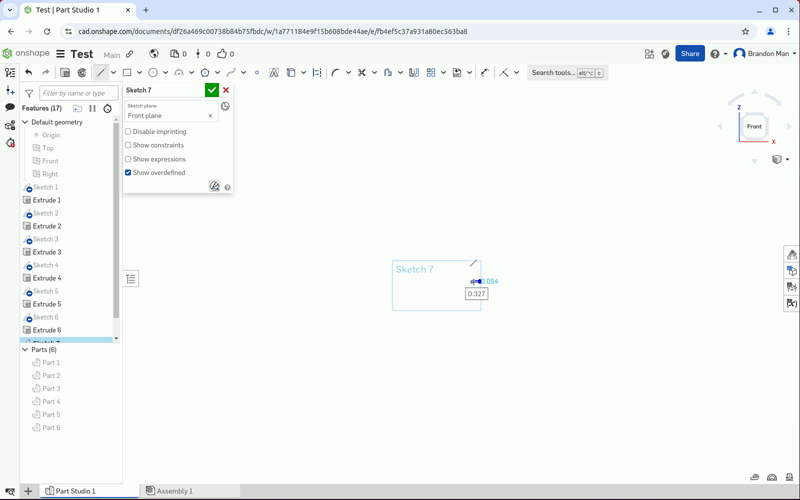
scroll(6)
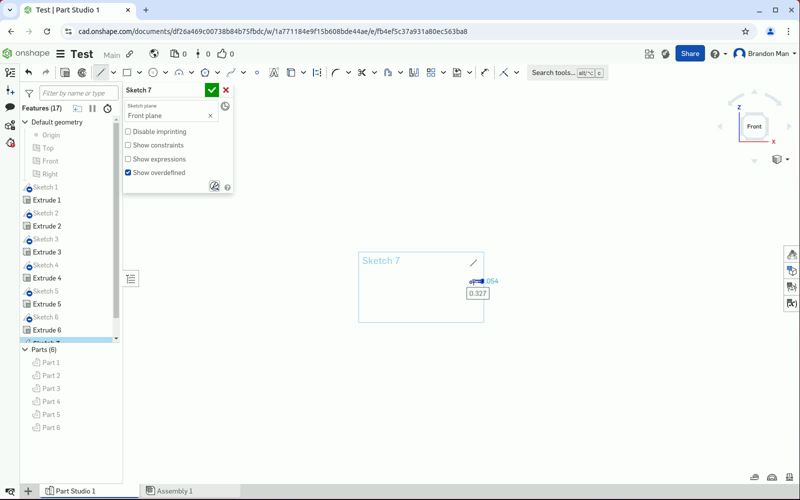
scroll(6)
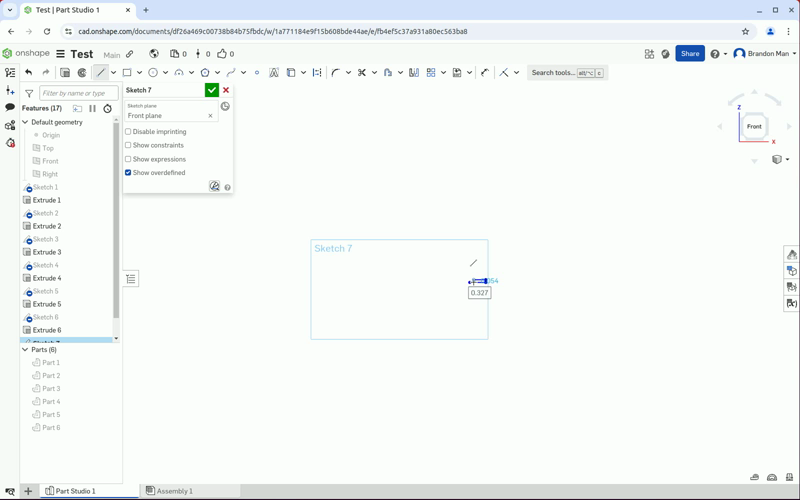
scroll(6)
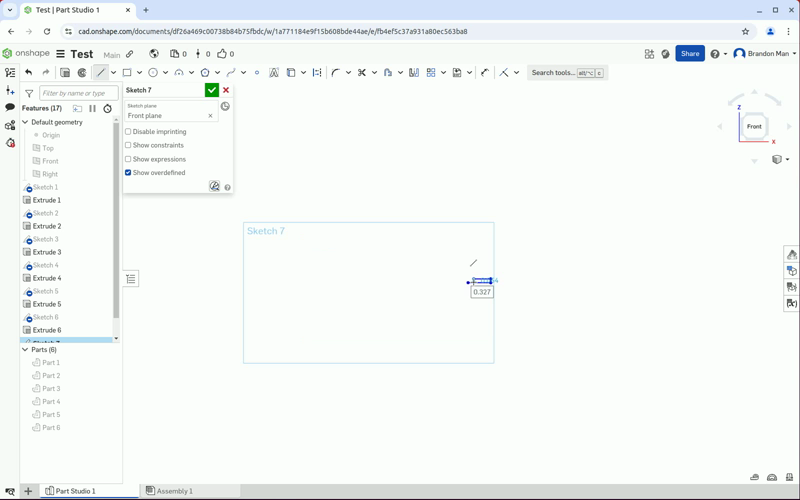
scroll(6)
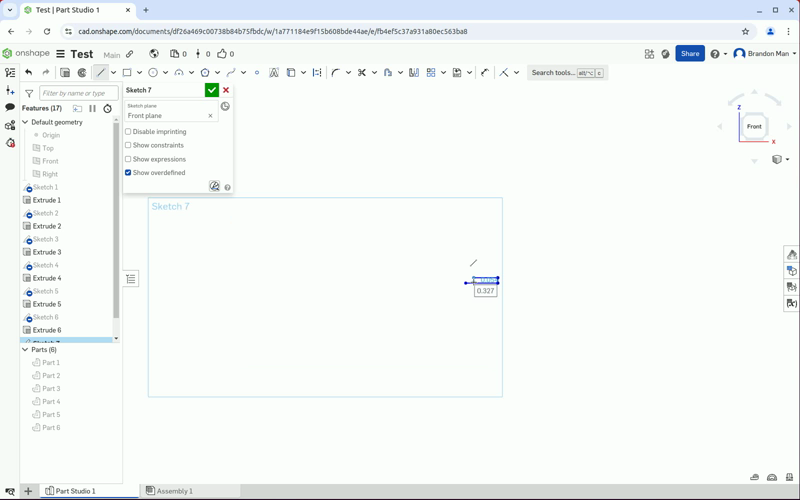
scroll(6)
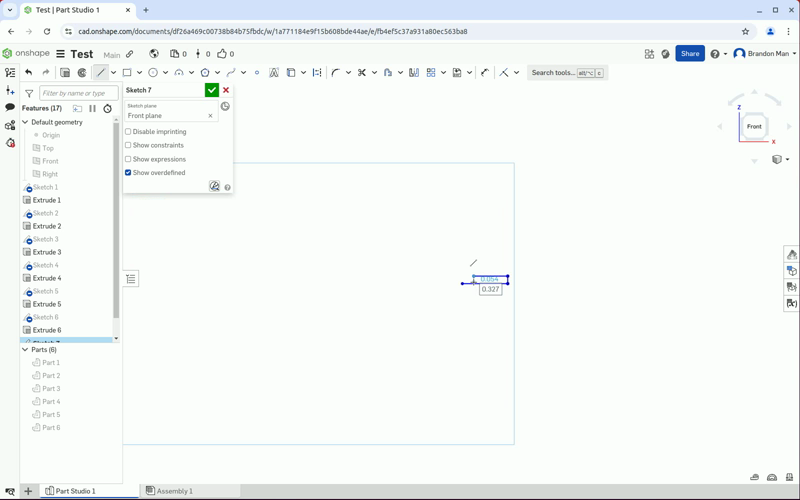
scroll(6)
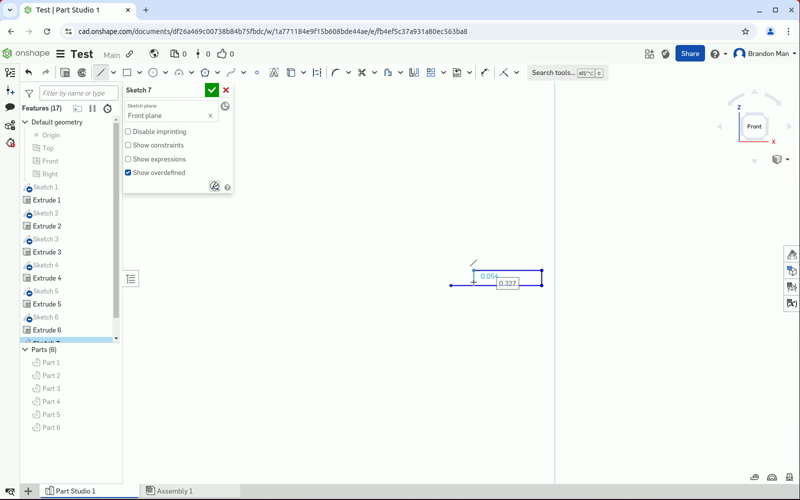
key_up(shift)
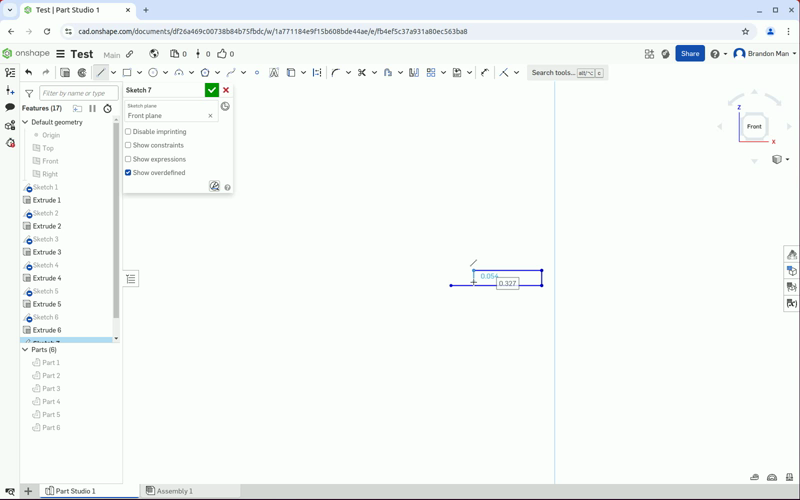
click(473, 281)
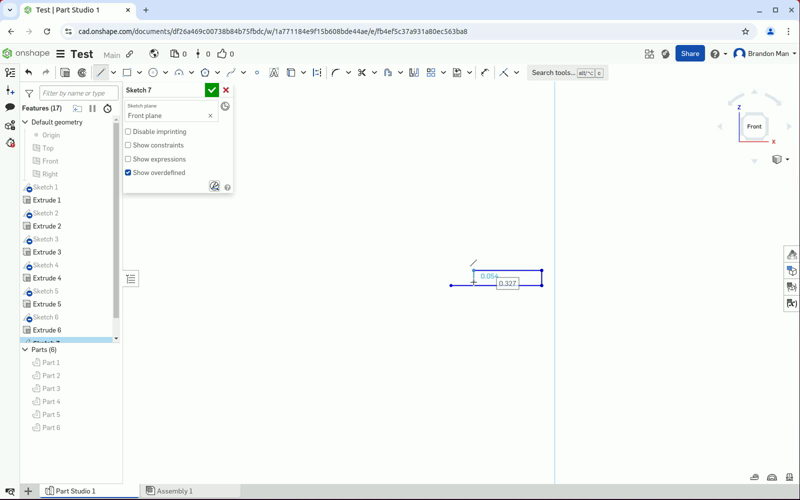
scroll(-6)
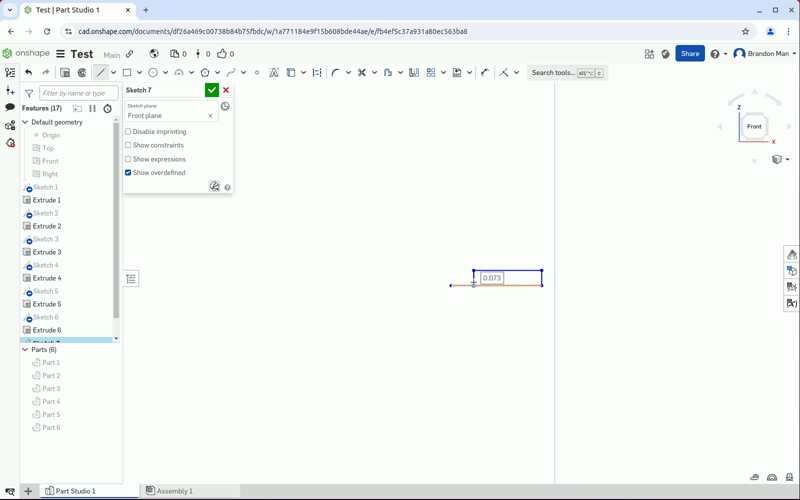
scroll(-6)
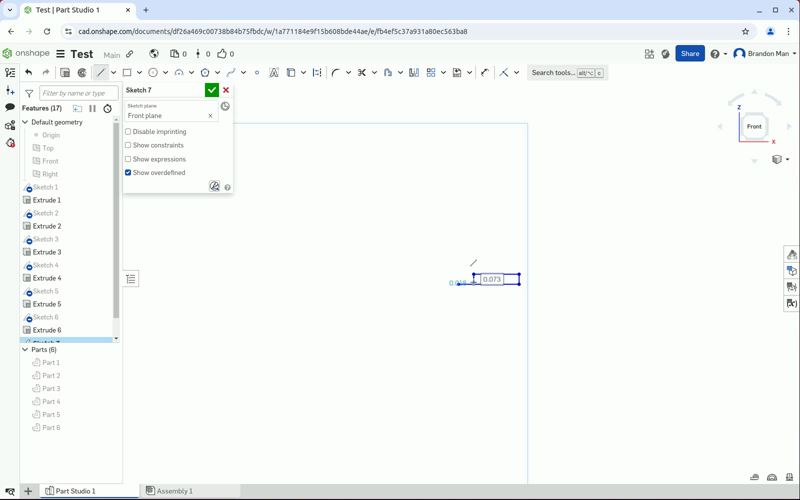
scroll(-6)
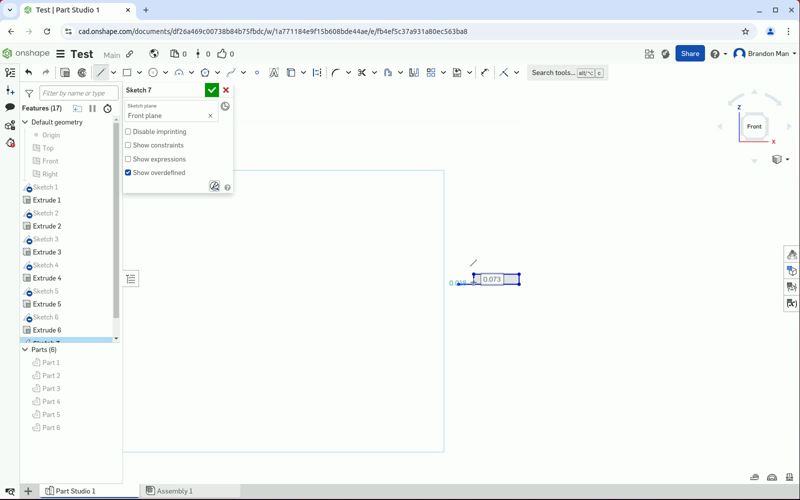
scroll(-6)
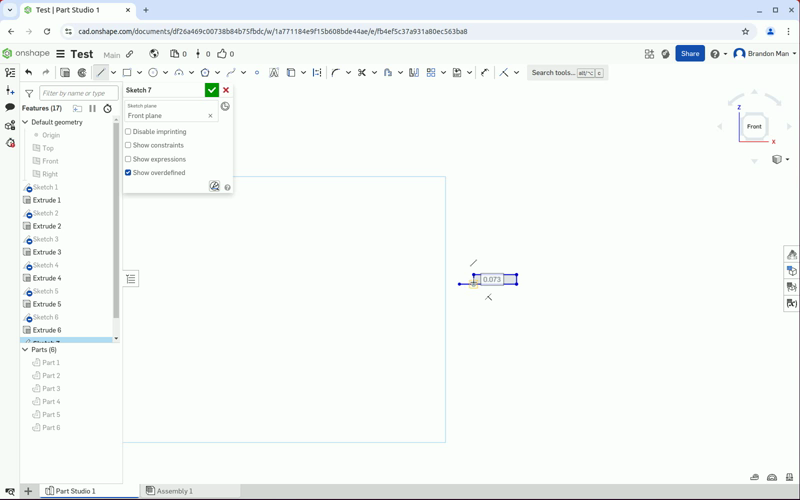
scroll(-6)
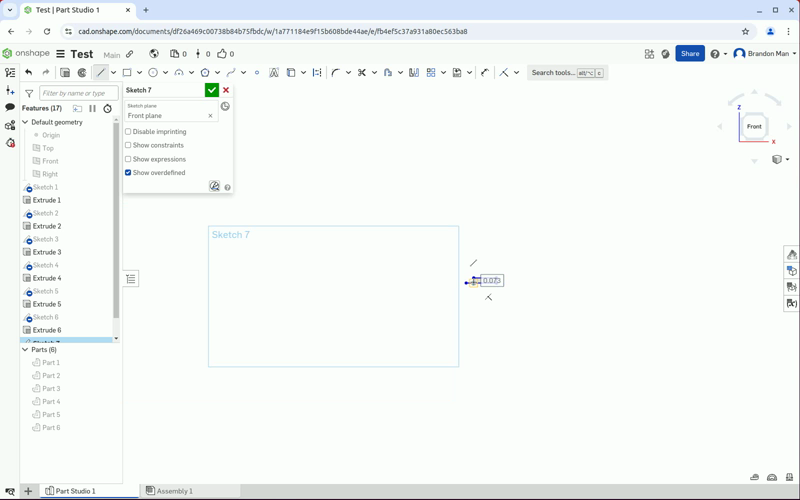
scroll(-6)
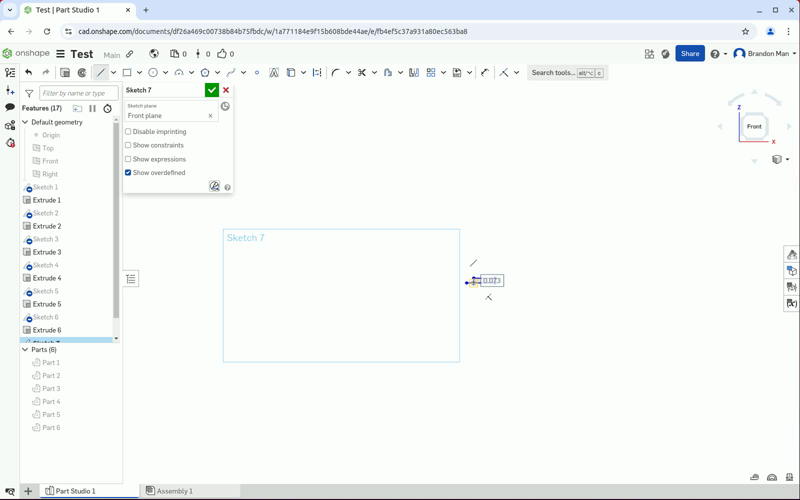
scroll(-6)
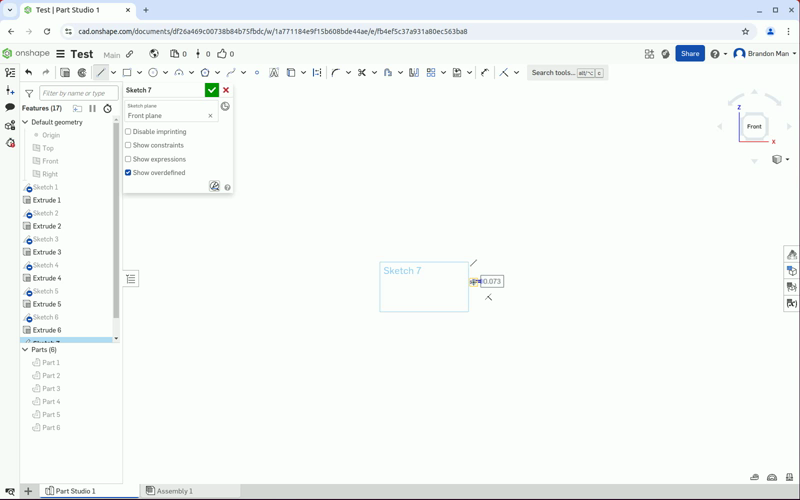
key(esc)
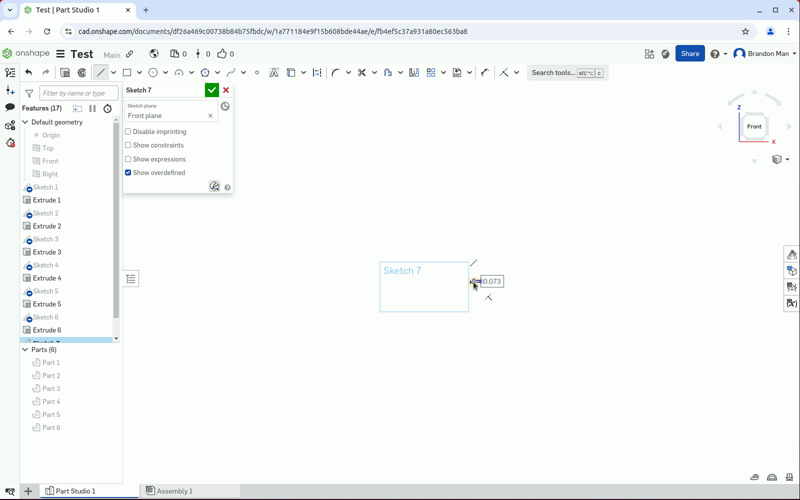
mouse_move(476, 281)
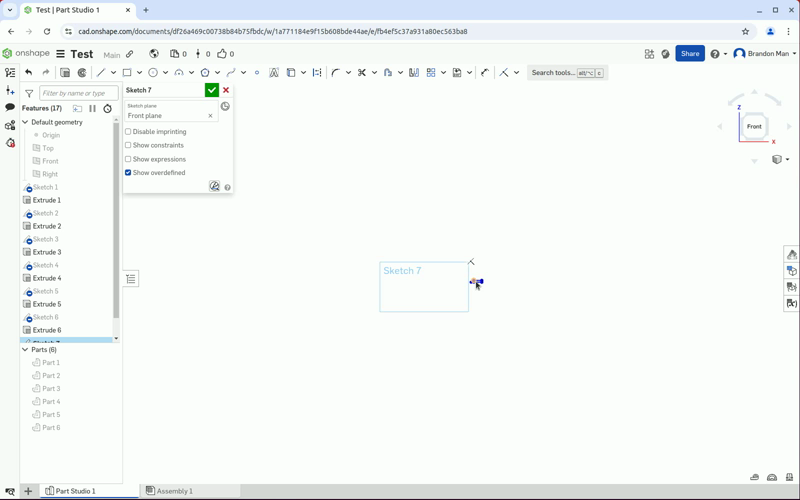
scroll(6)
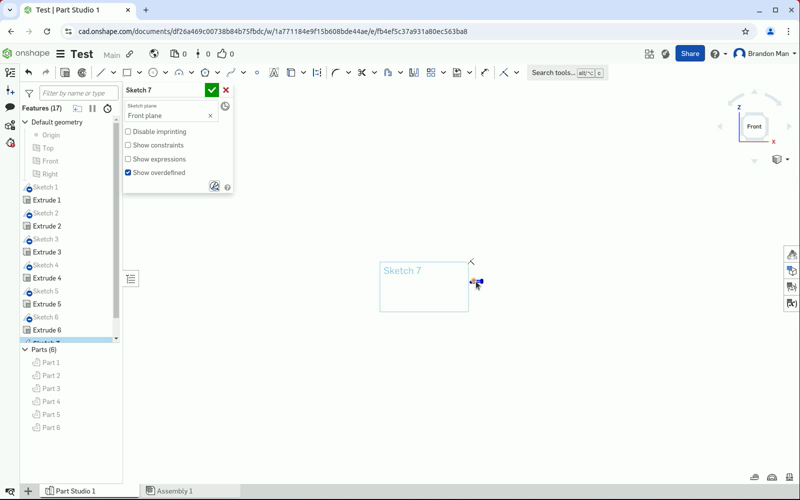
scroll(6)
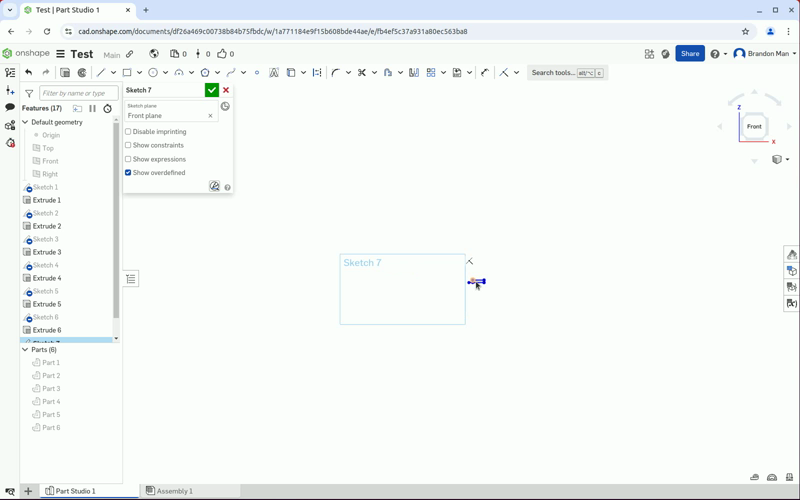
scroll(6)
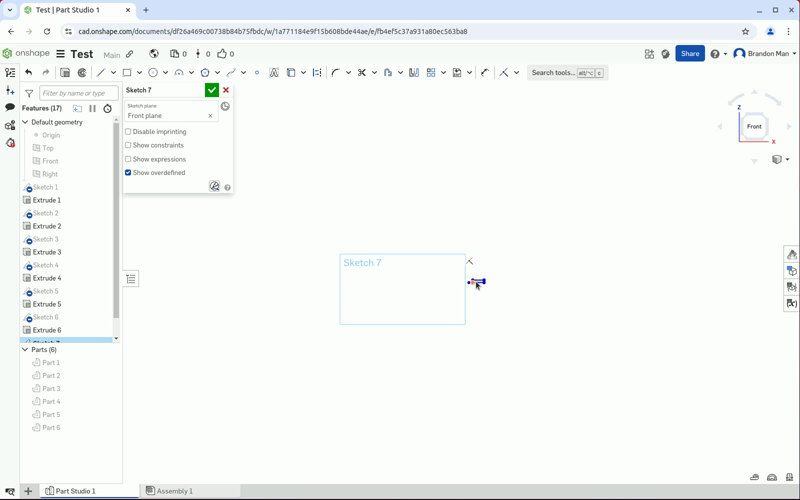
scroll(6)
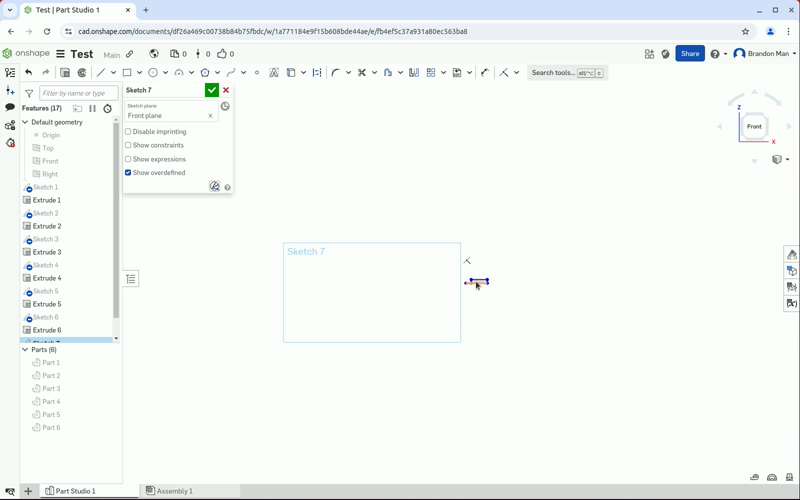
scroll(6)
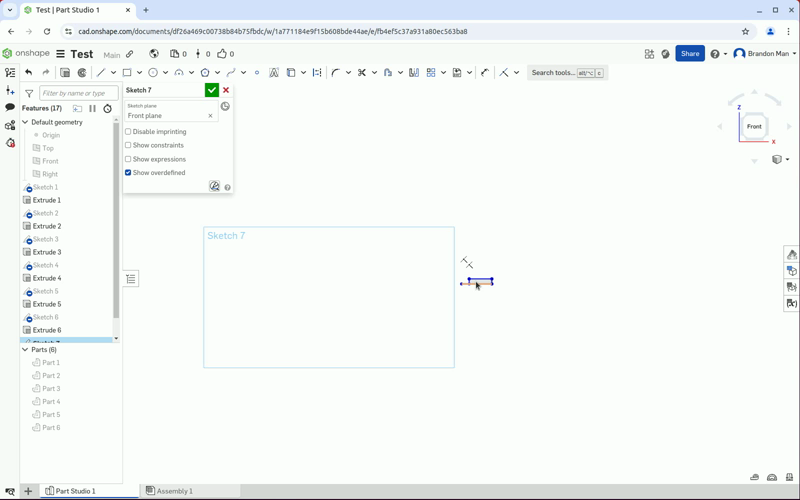
scroll(6)
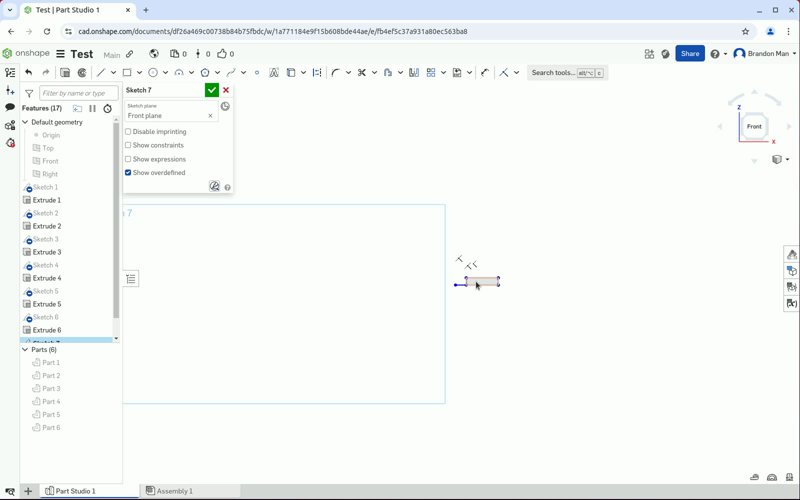
scroll(6)
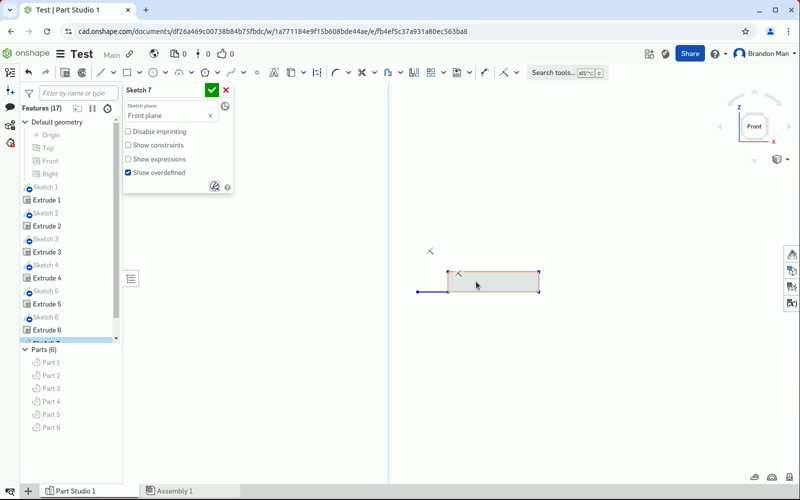
click(476, 281)
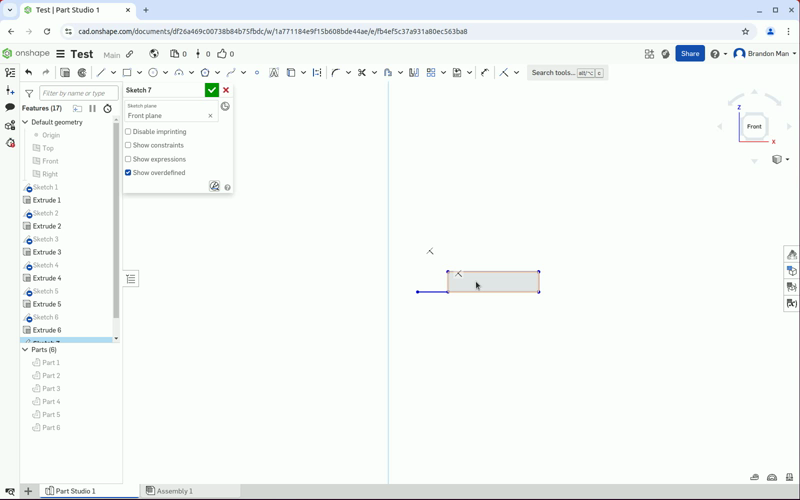
scroll(-6)
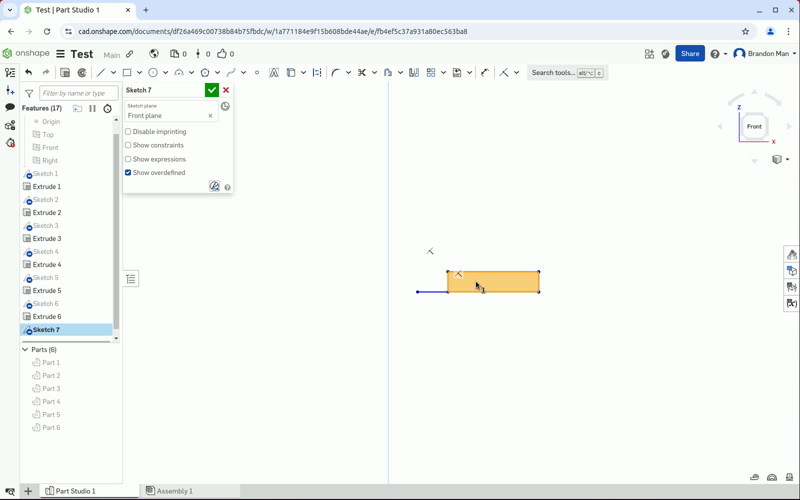
scroll(-6)
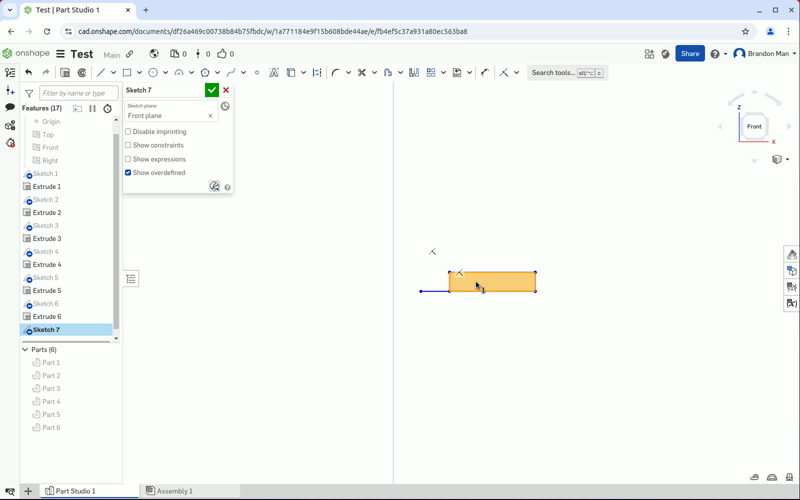
scroll(-6)
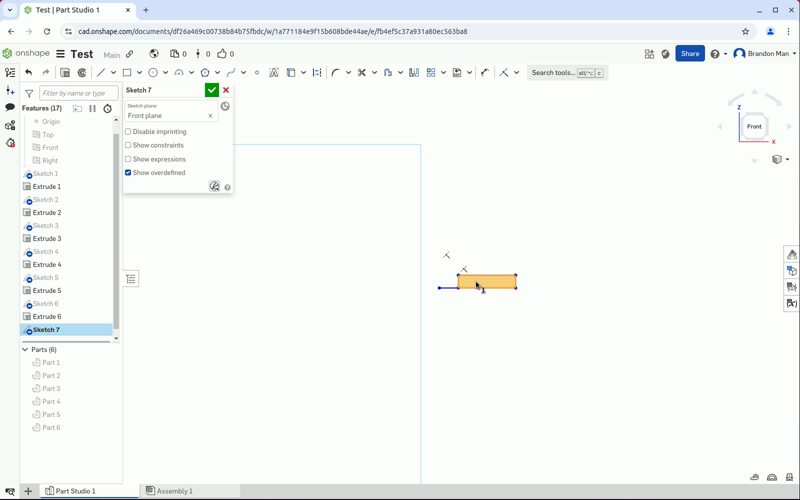
scroll(-6)
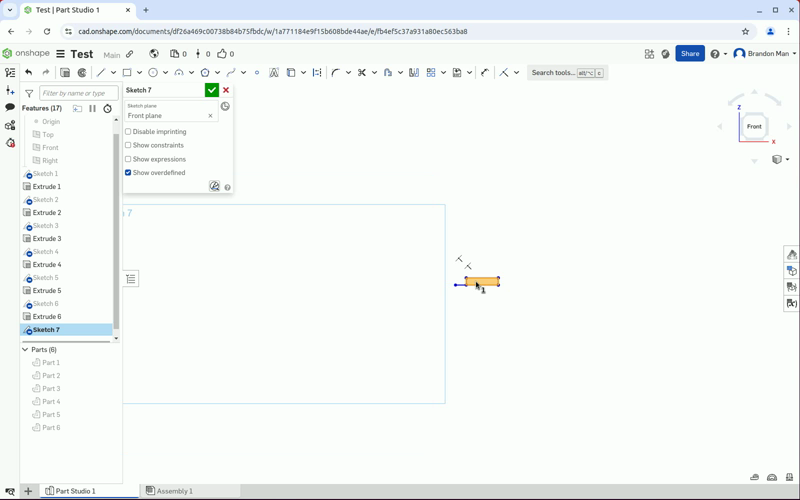
scroll(-6)
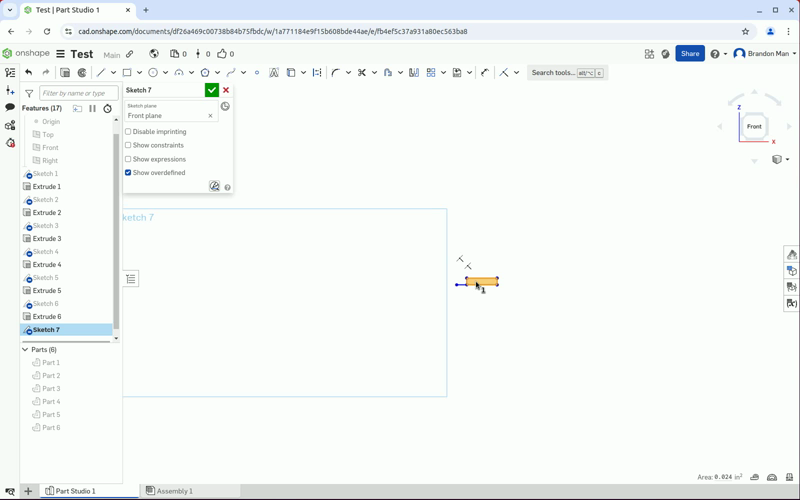
scroll(-6)
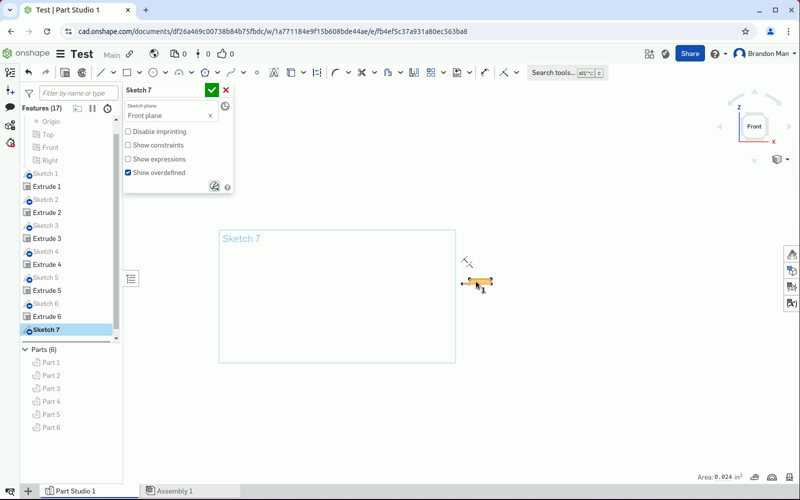
scroll(-6)
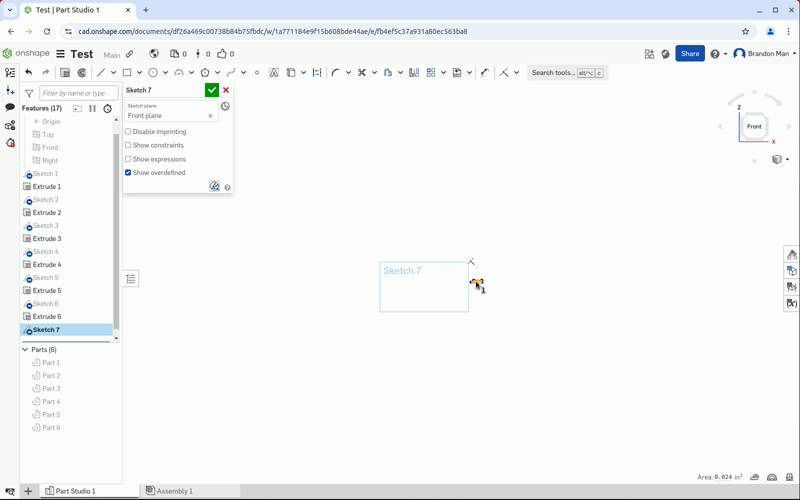
mouse_move(73, 352)
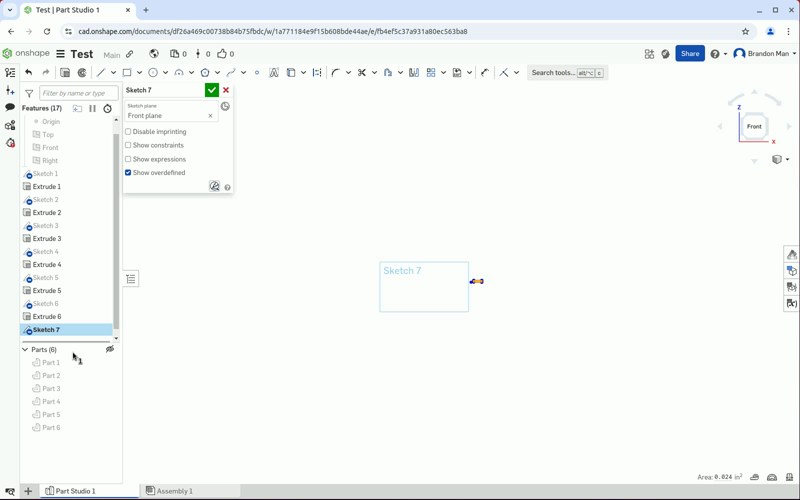
key(shift+y)
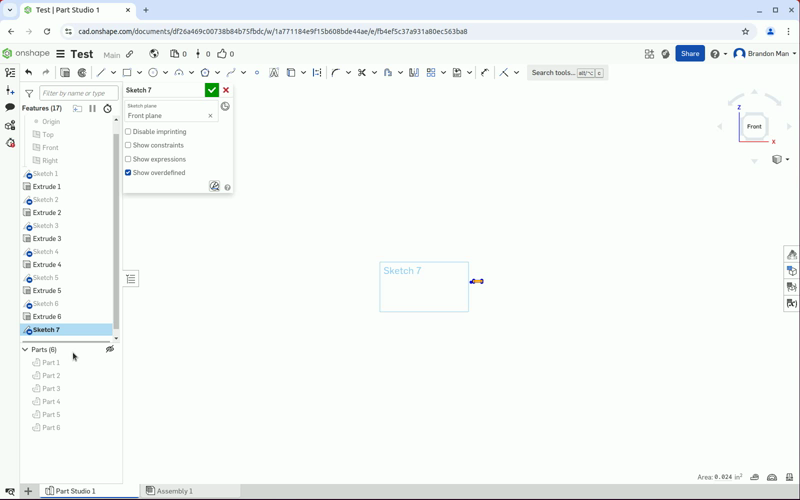
key(shift+e)
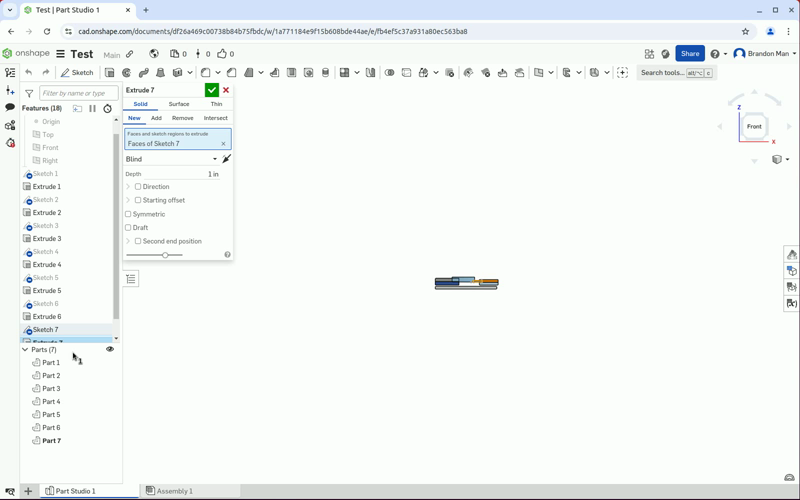
mouse_move(143, 106)
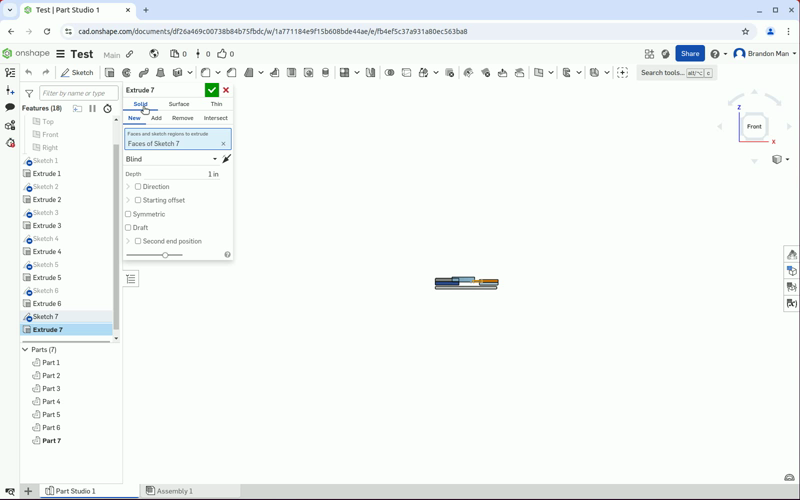
click(143, 106)
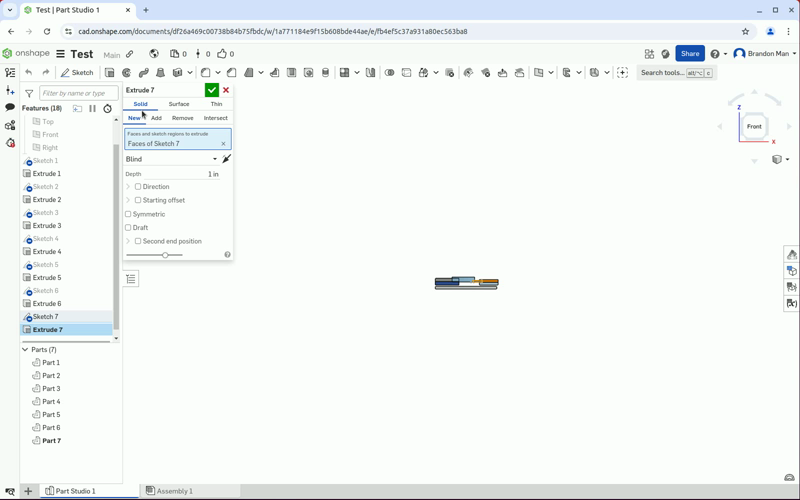
mouse_move(137, 120)
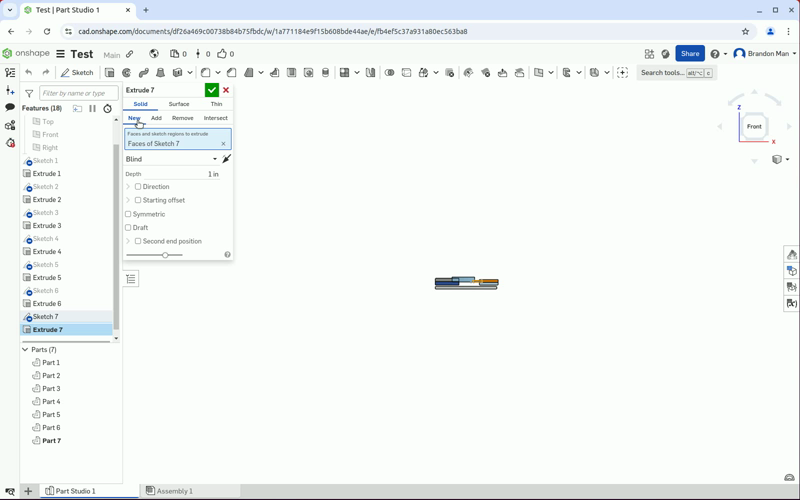
click(137, 120)
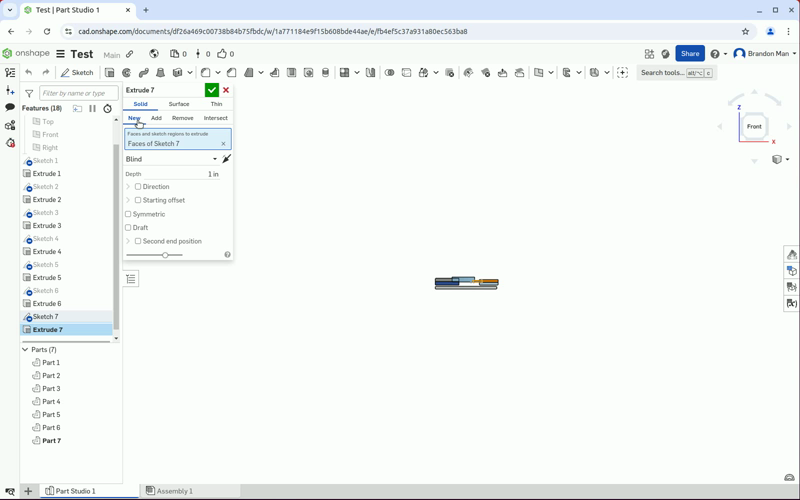
key(tab, 4)
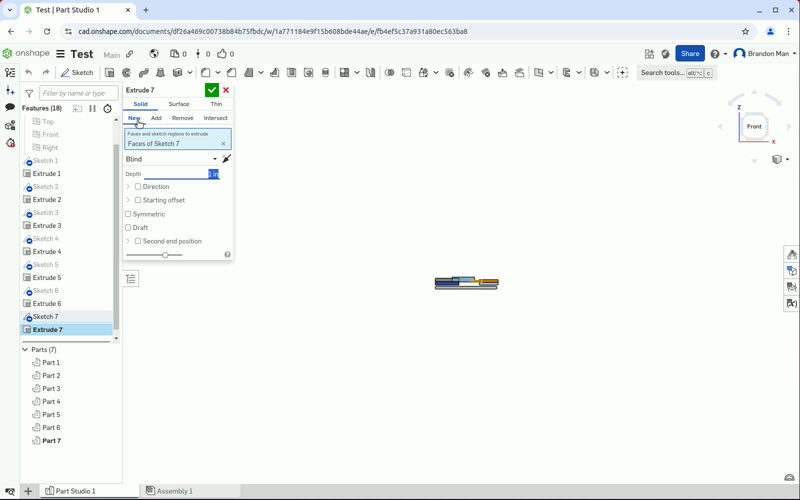
text(23.108)
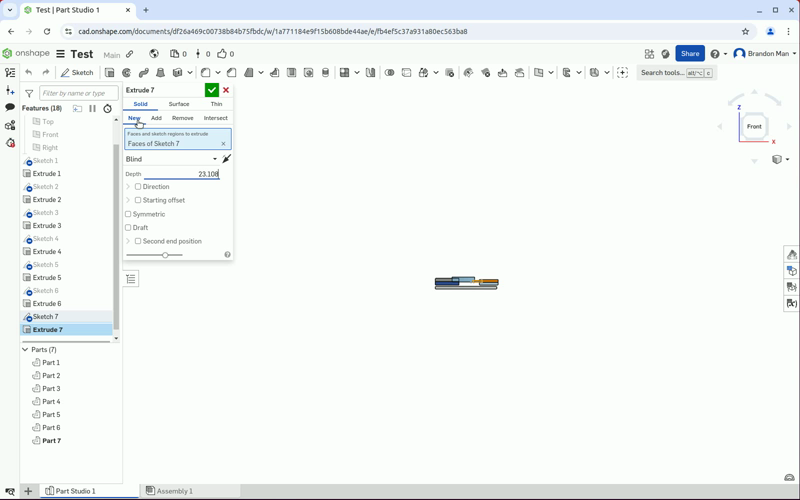
key(enter)
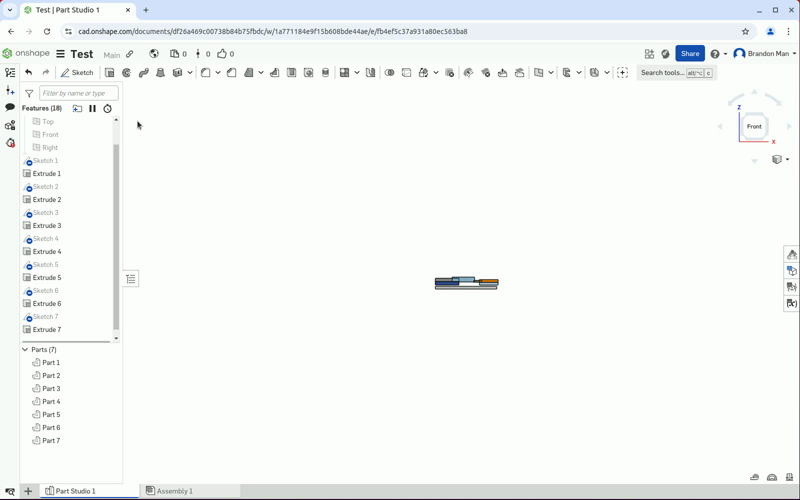
key(shift+h)
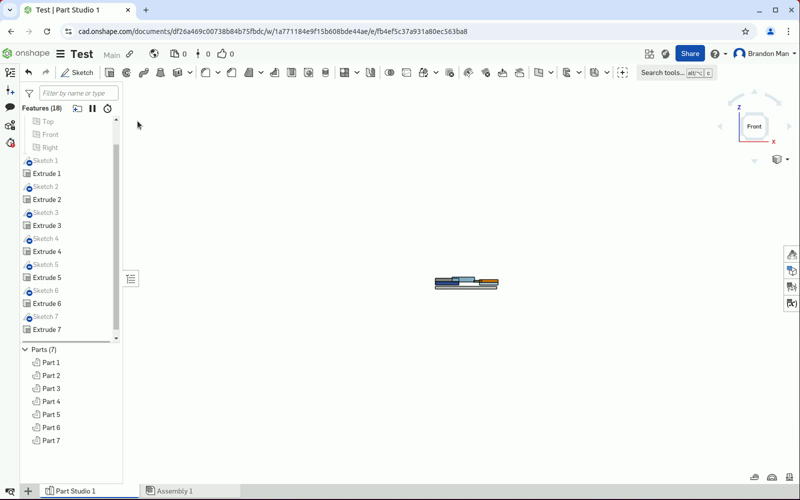
key(shift+h)
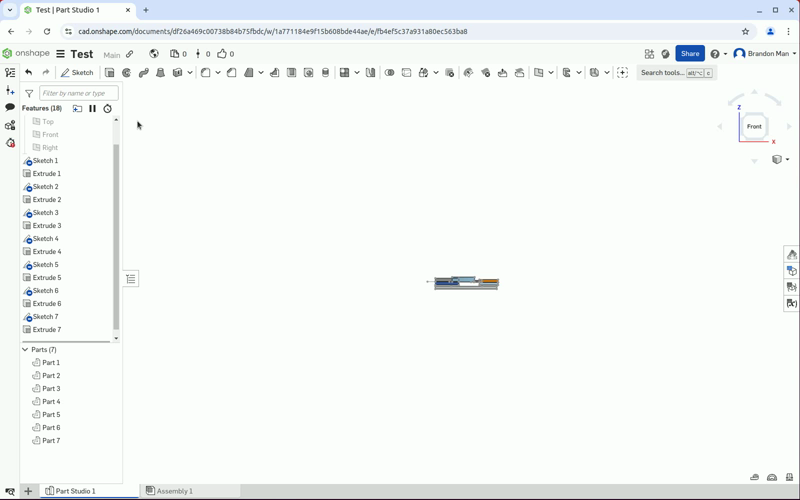
key(shift+7)
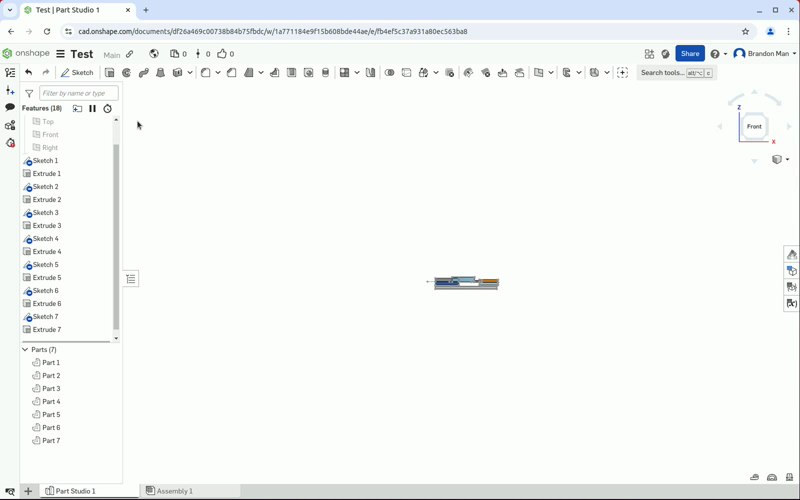
key(left, 2)
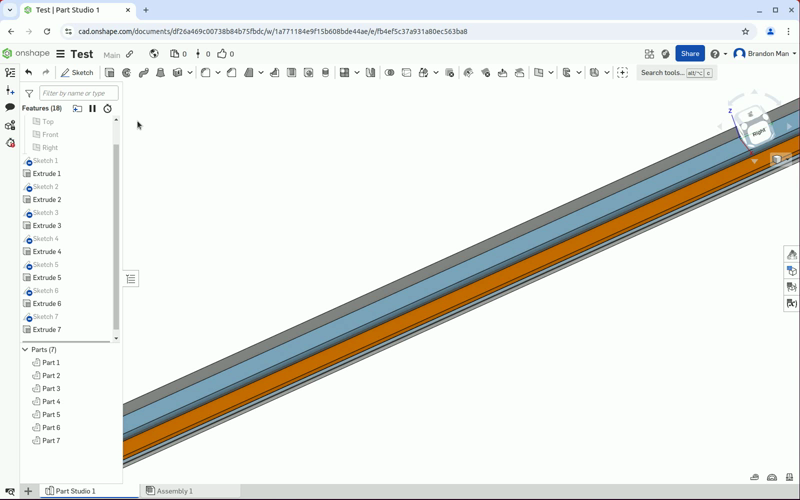
key(down, 2)
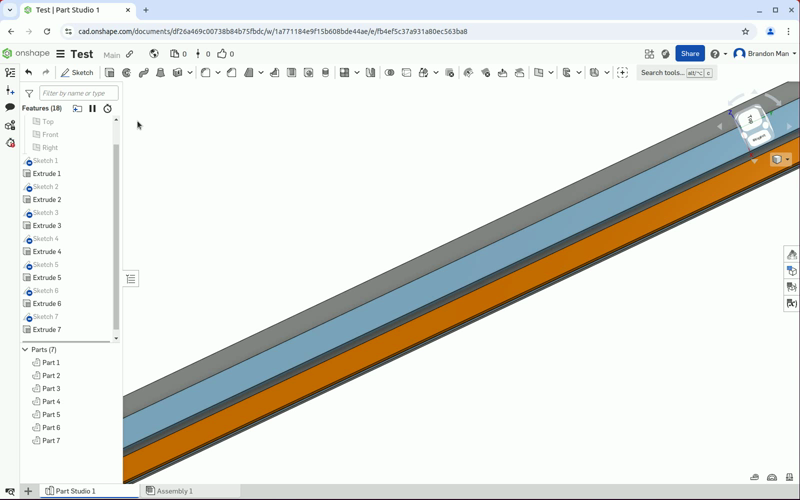
key(up, 2)
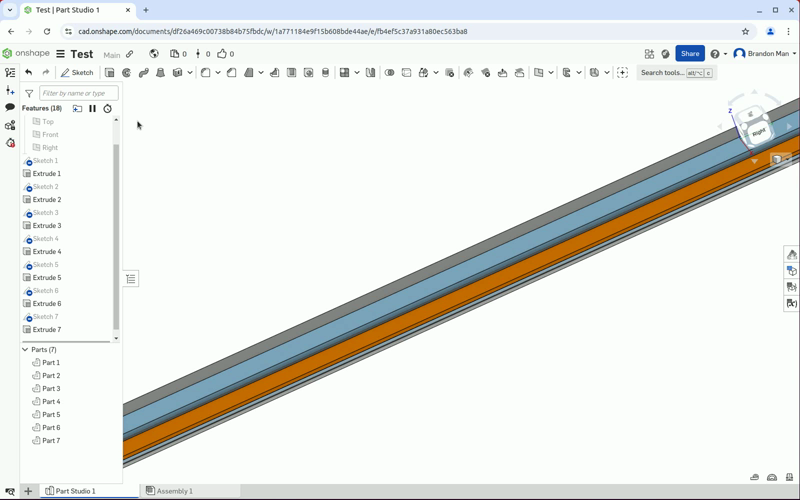
key(right, 2)
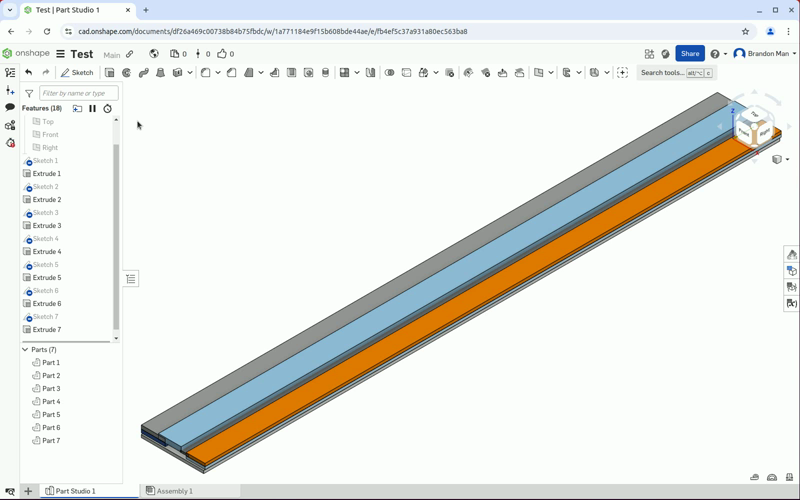
mouse_move(69, 163)
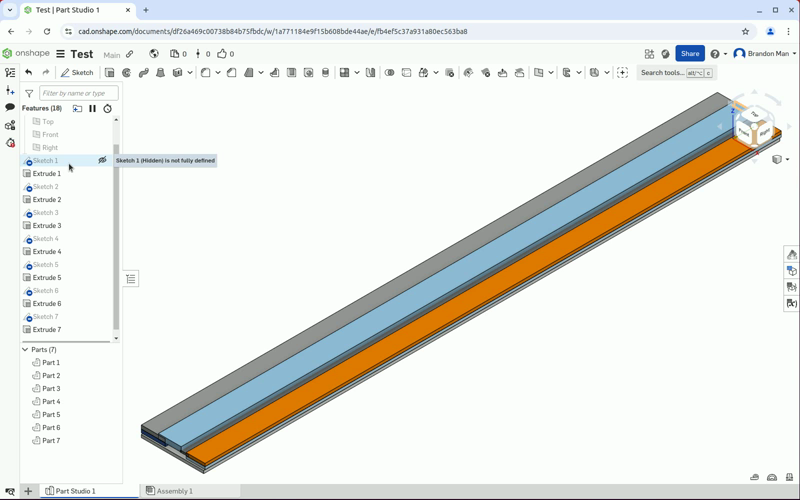
click(69, 163)